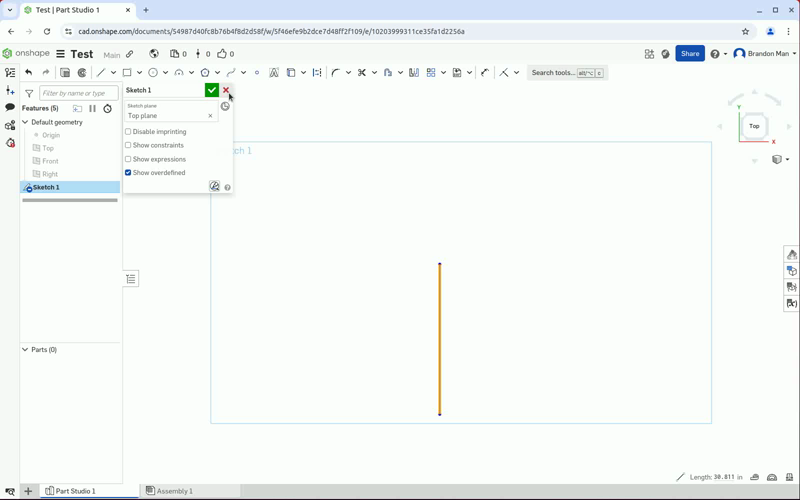
key(shift+h)
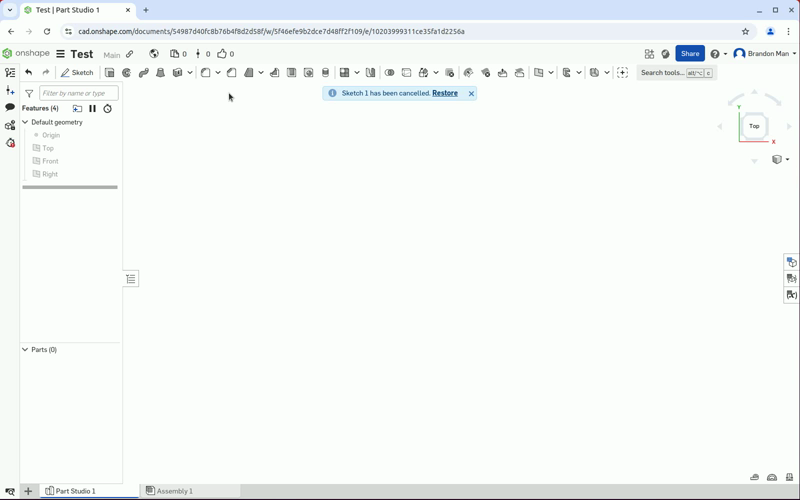
mouse_move(73, 352)
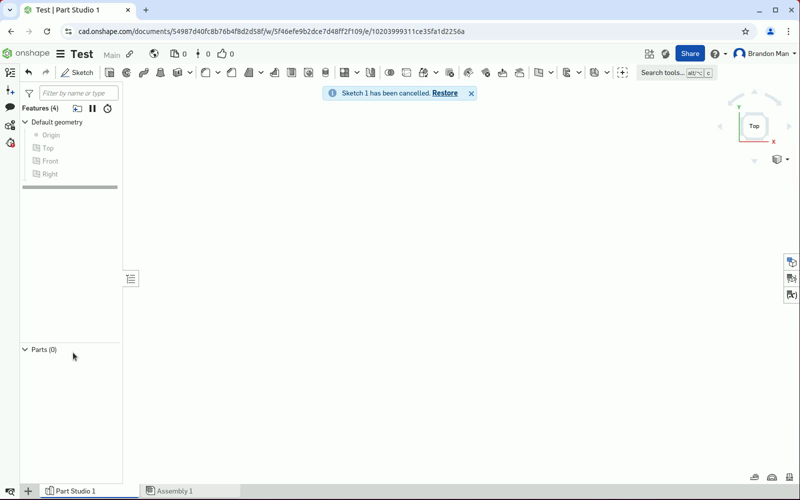
key(y)
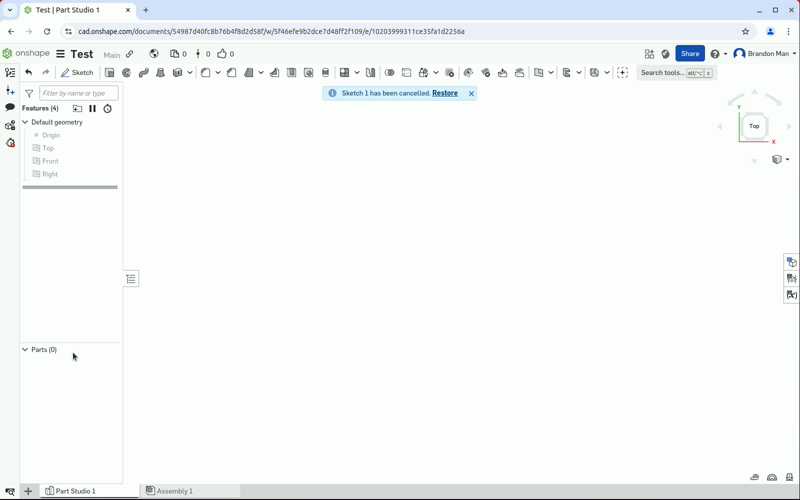
key(shift+p)
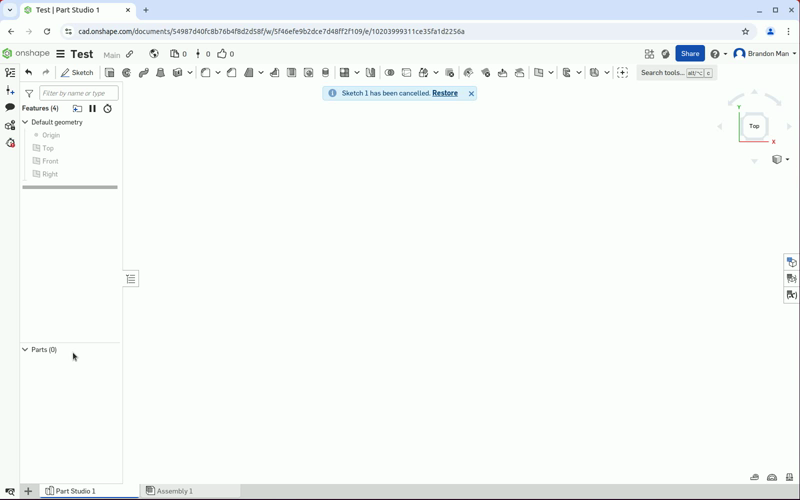
key(space)
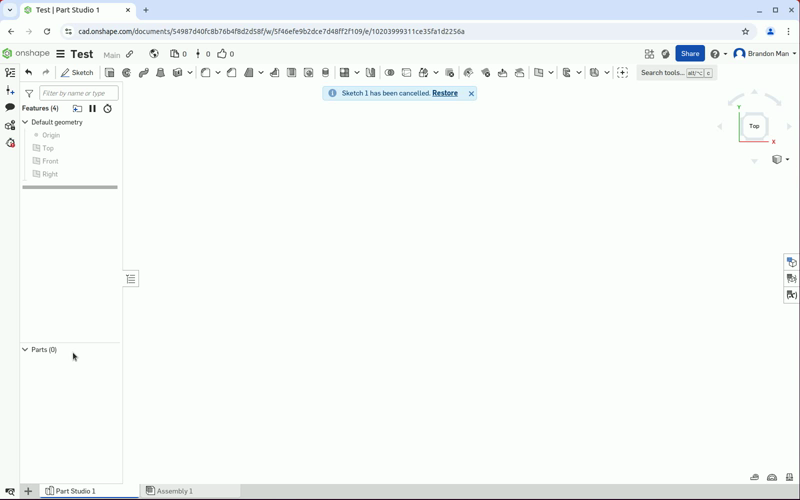
key_down(shift)
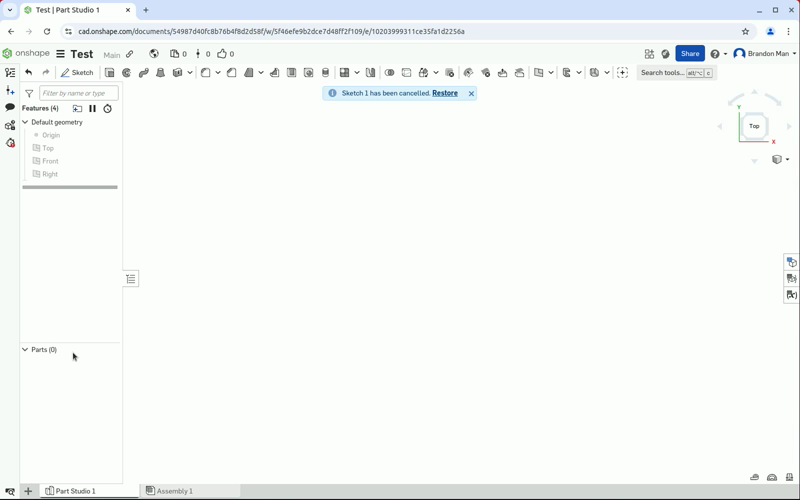
key(up)
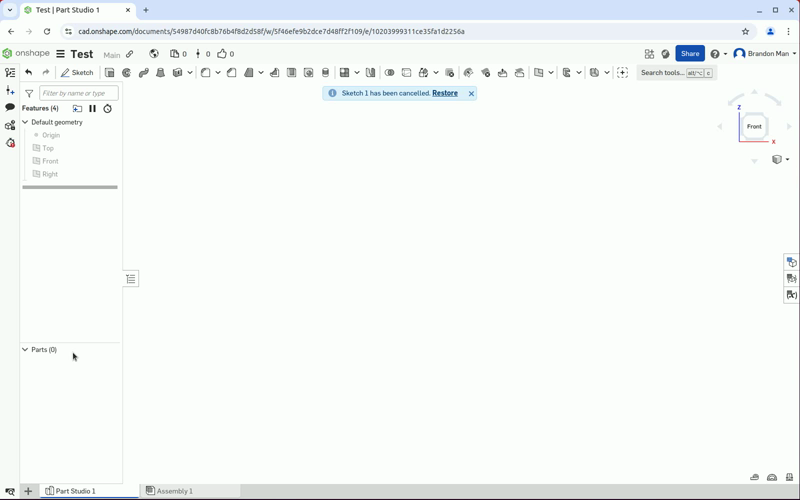
key_up(shift)
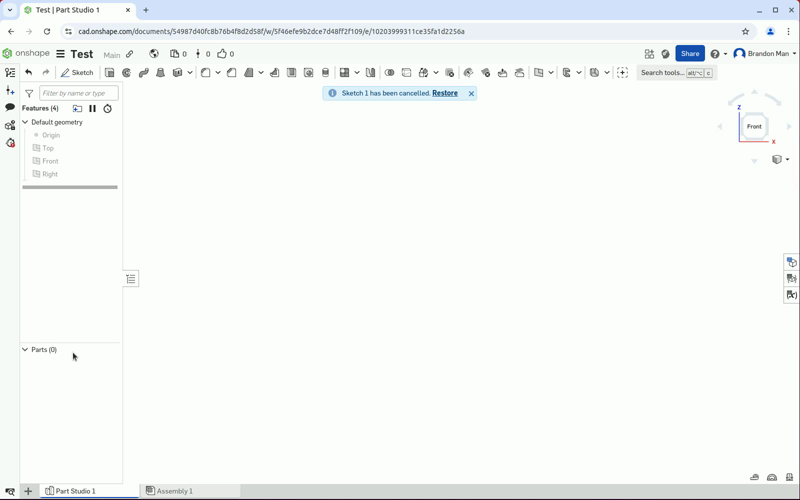
mouse_move(73, 352)
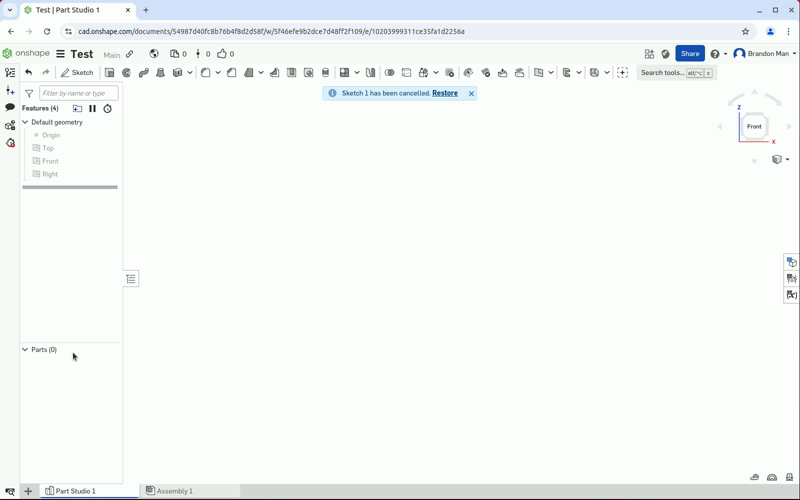
key(shift+y)
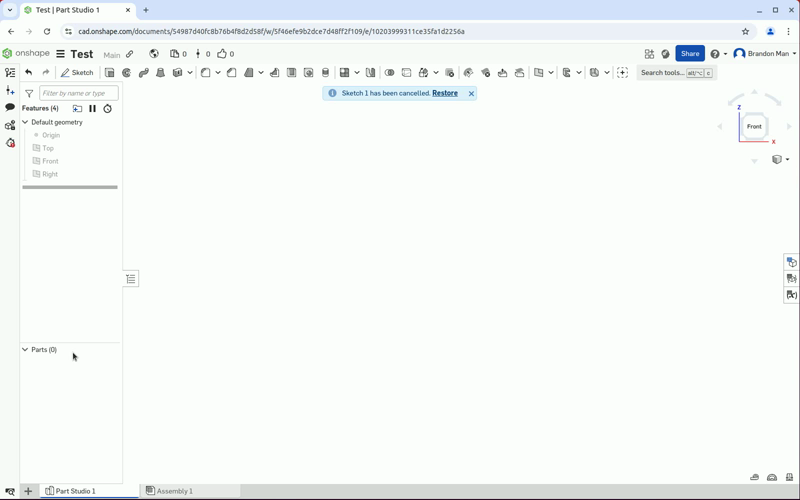
key(shift+s)
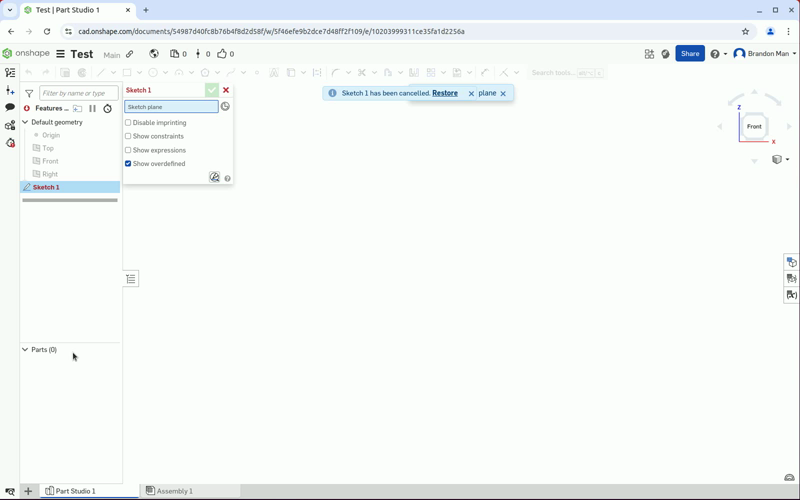
mouse_move(73, 163)
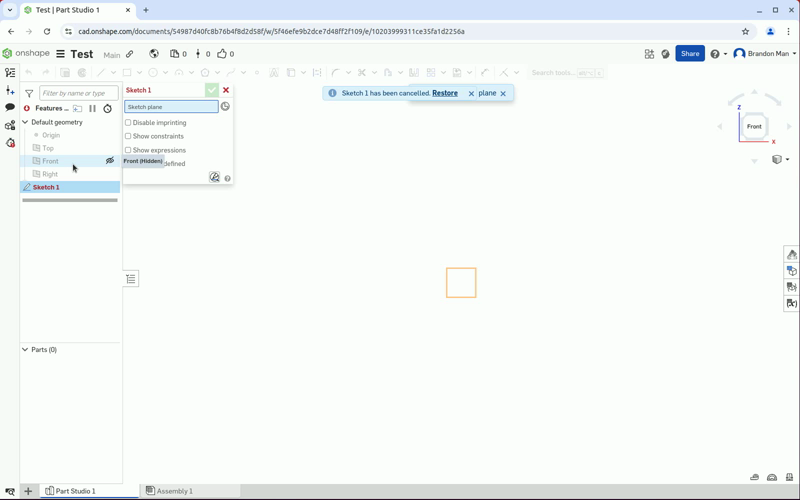
click(73, 163)
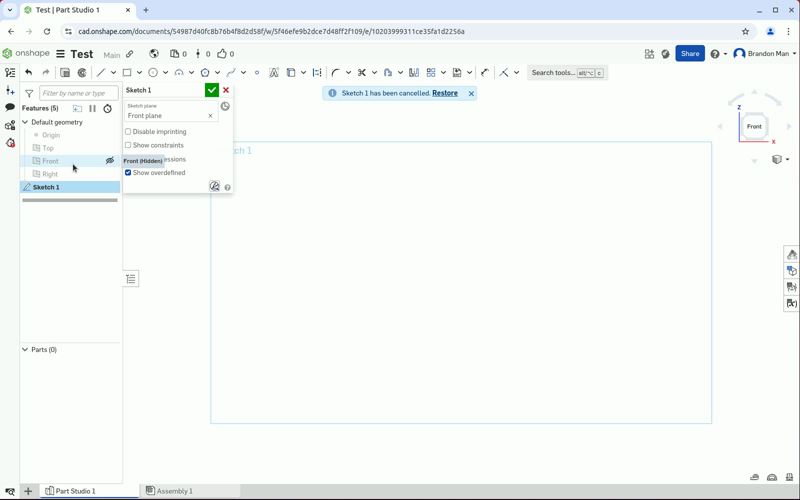
mouse_move(73, 352)
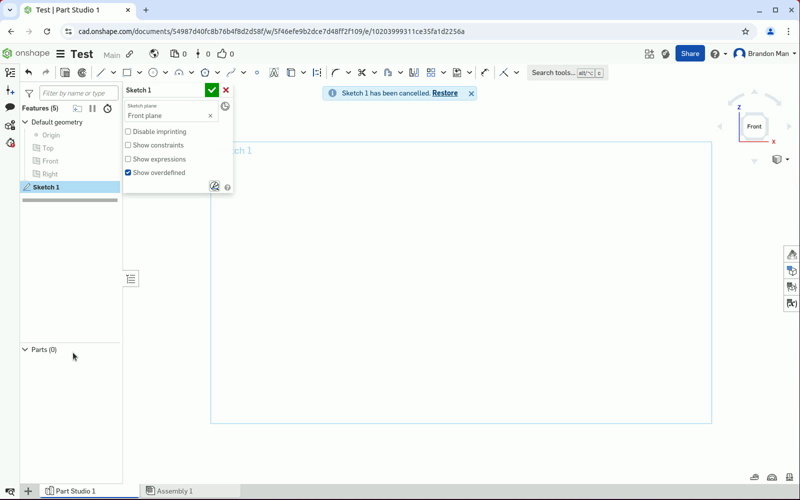
key(y)
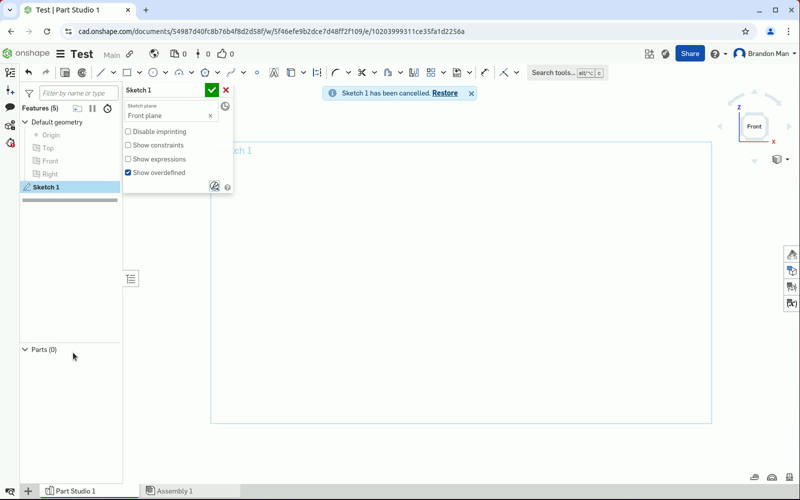
key(a)
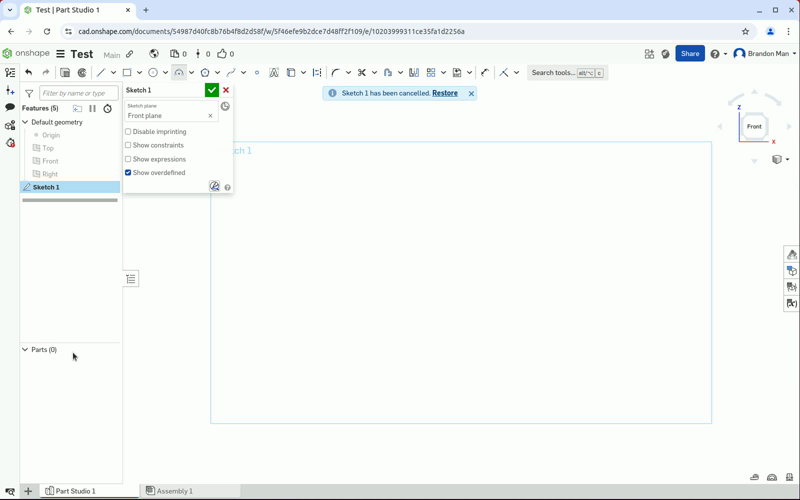
key_down(shift)
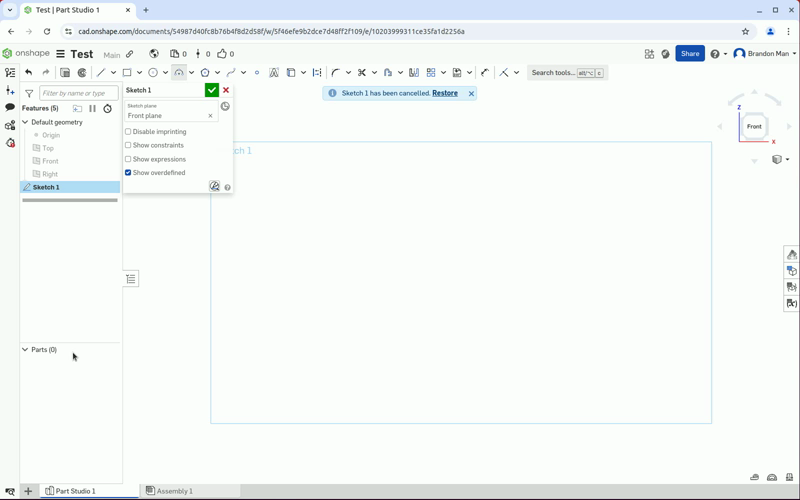
mouse_move(348, 339)
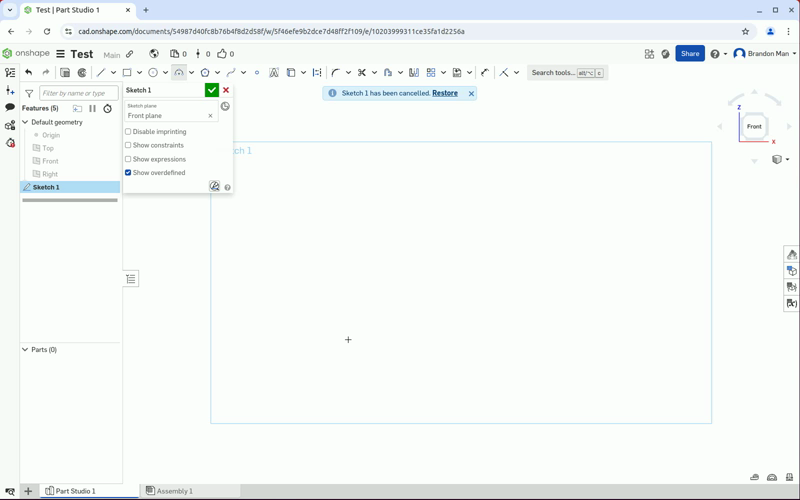
click(348, 339)
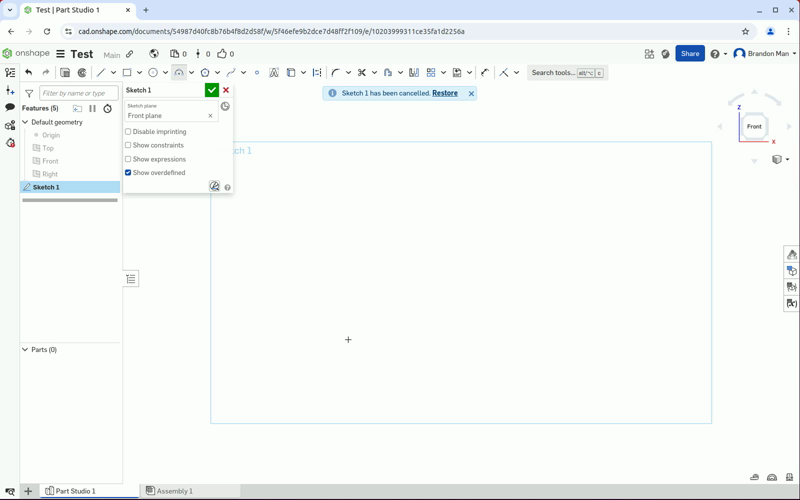
key_up(shift)
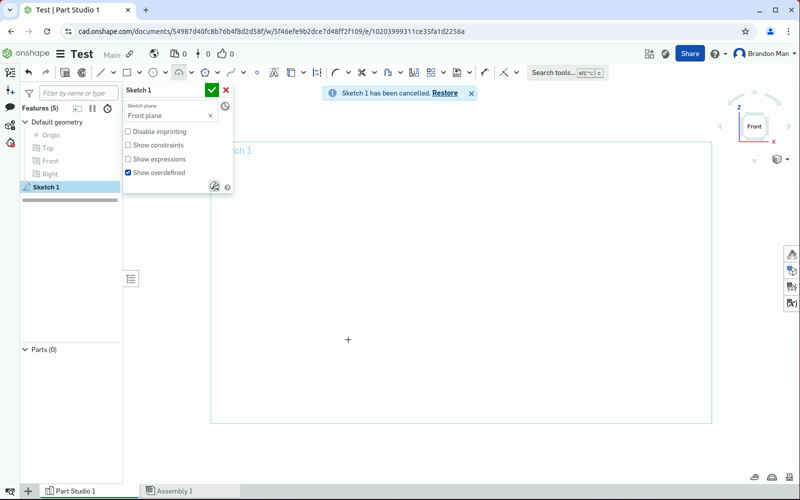
key_down(shift)
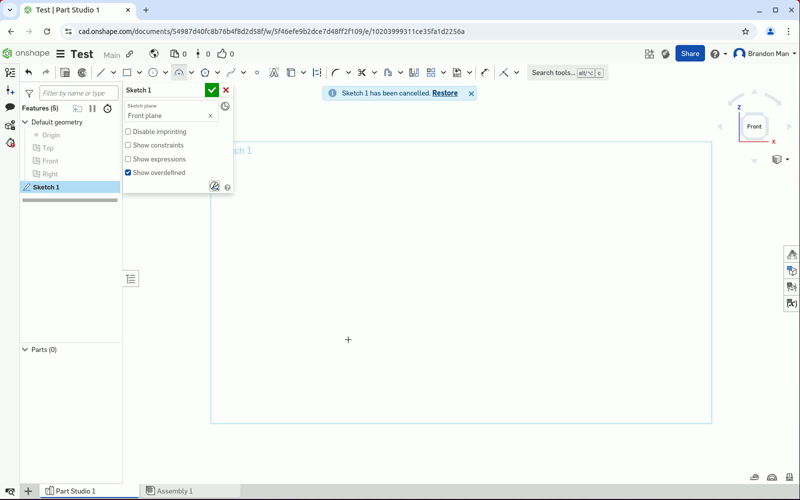
mouse_move(359, 351)
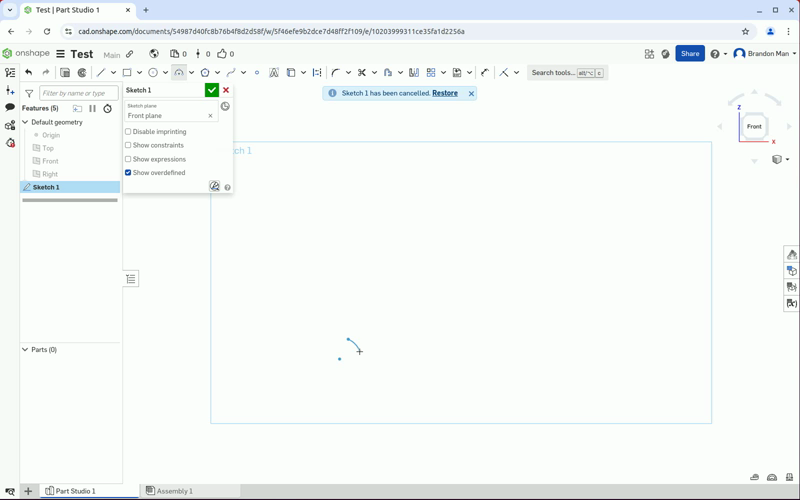
click(359, 351)
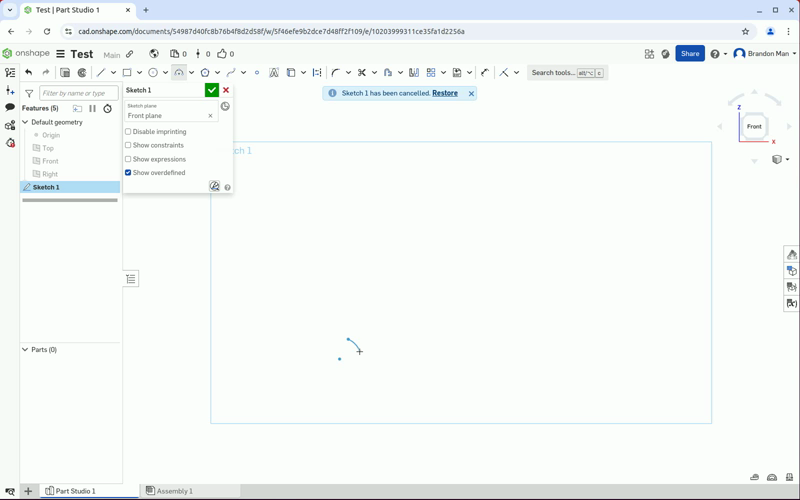
mouse_move(351, 347)
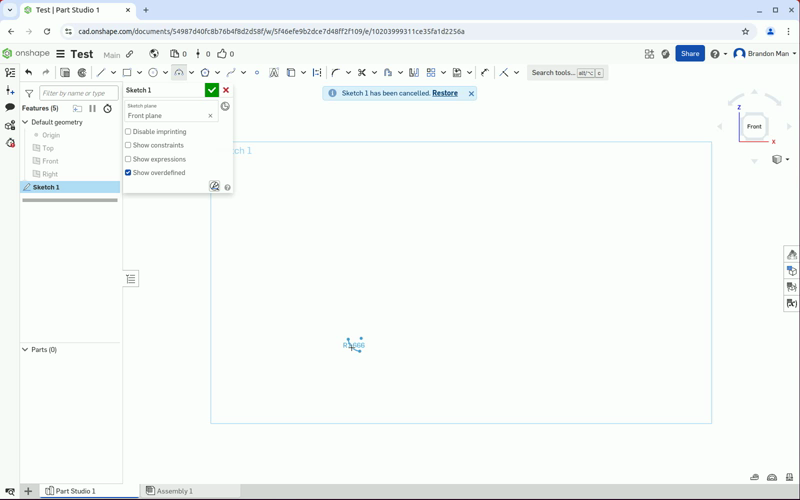
click(351, 347)
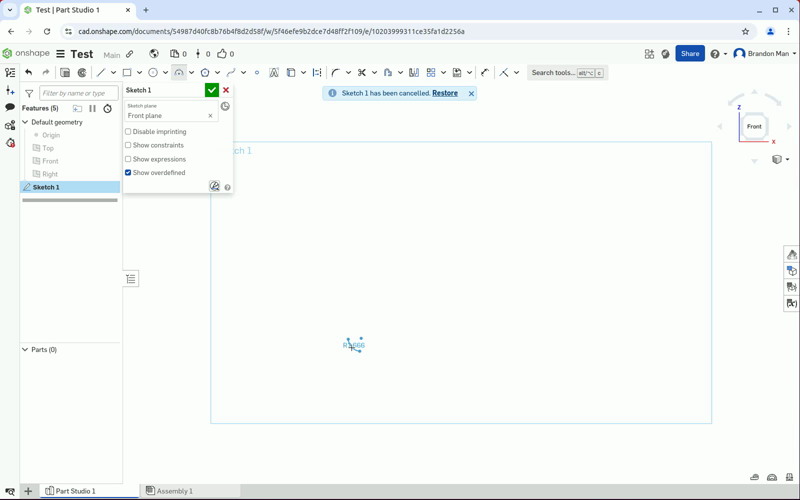
key_up(shift)
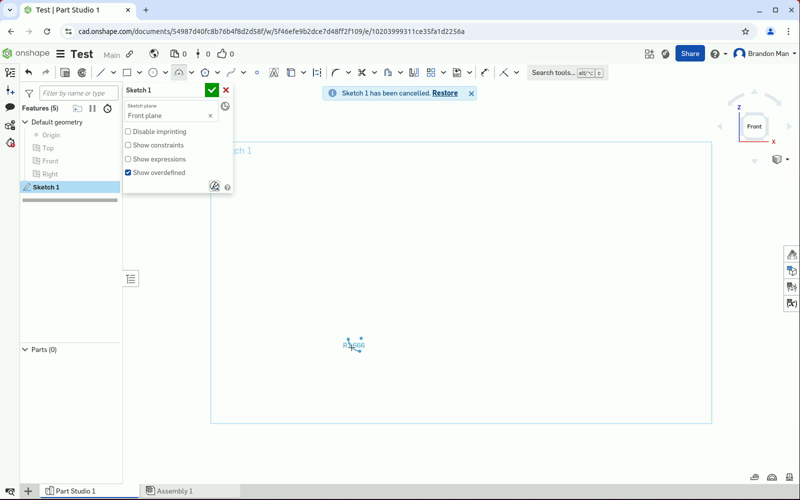
key(esc)
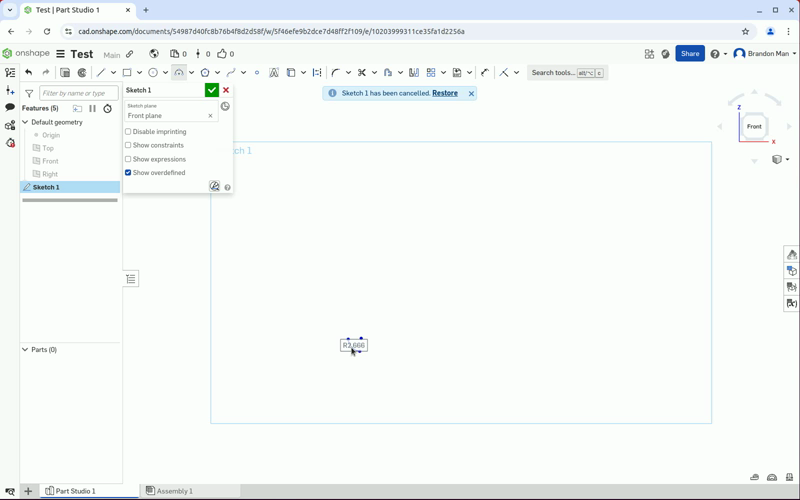
key(l)
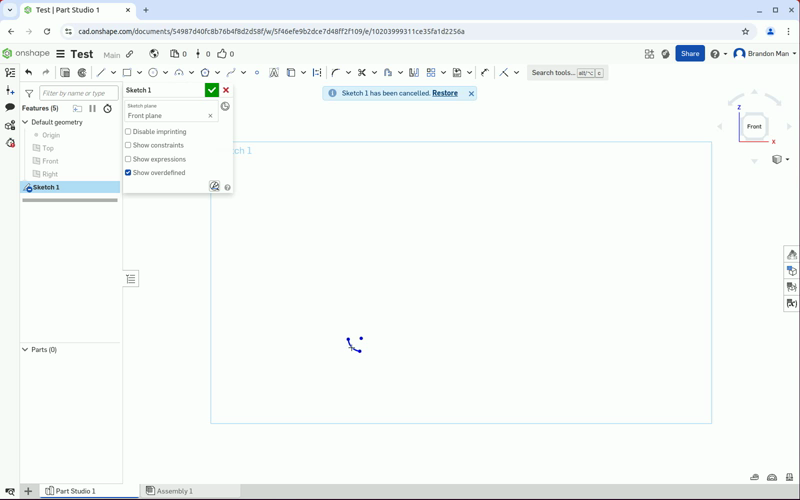
mouse_move(359, 351)
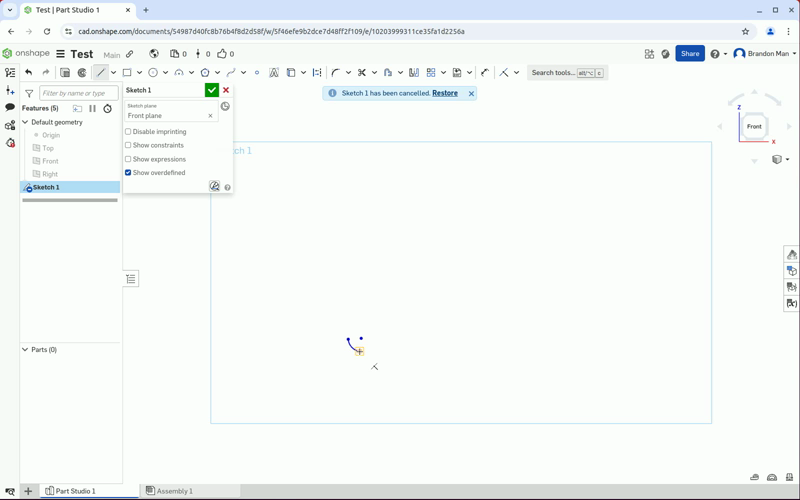
click(359, 351)
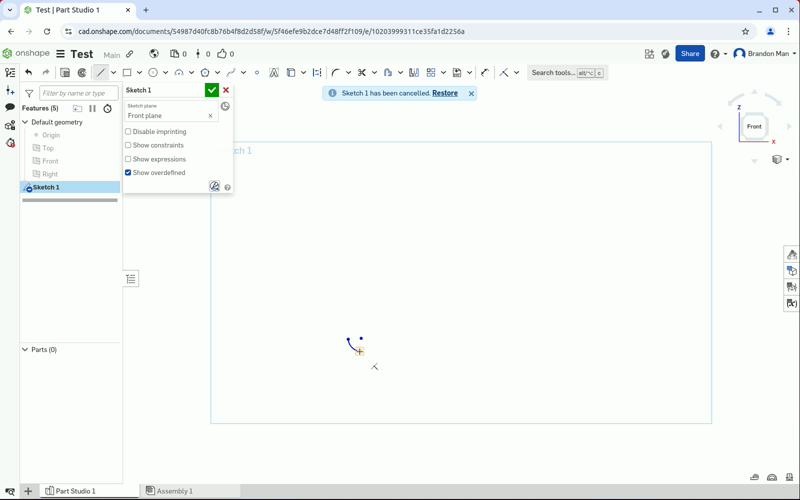
key_down(shift)
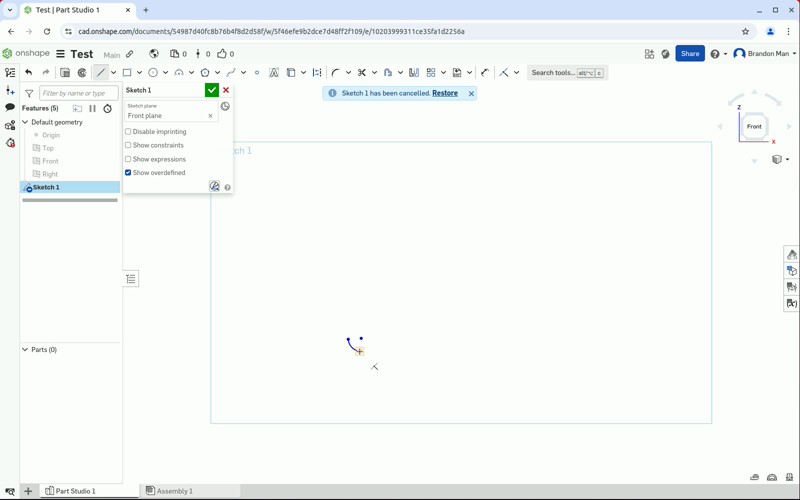
mouse_move(560, 351)
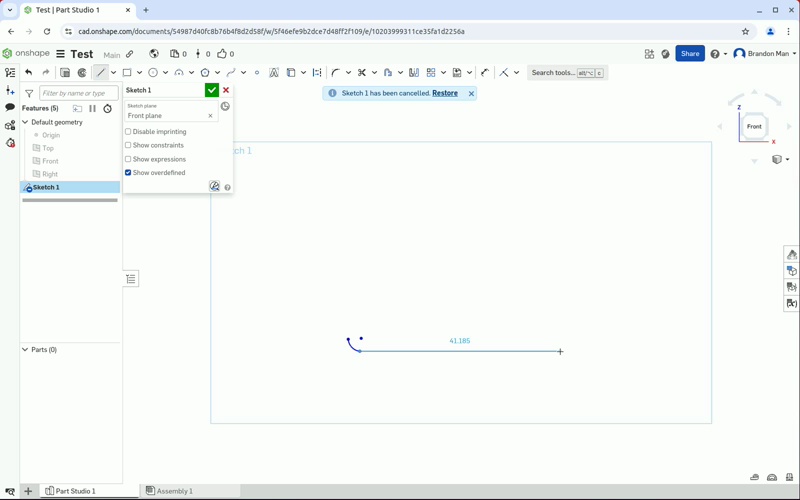
click(560, 351)
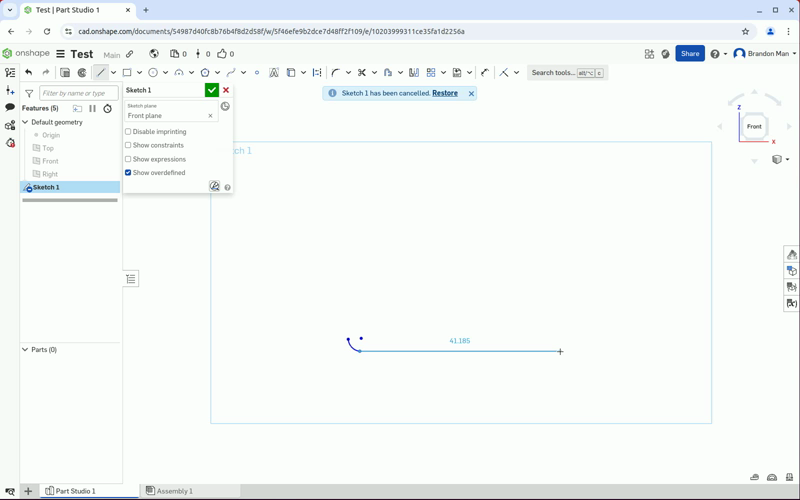
key_up(shift)
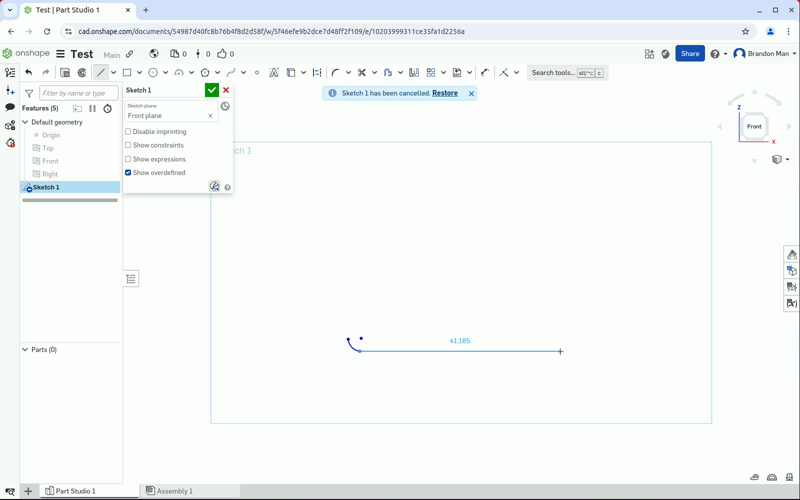
key(esc)
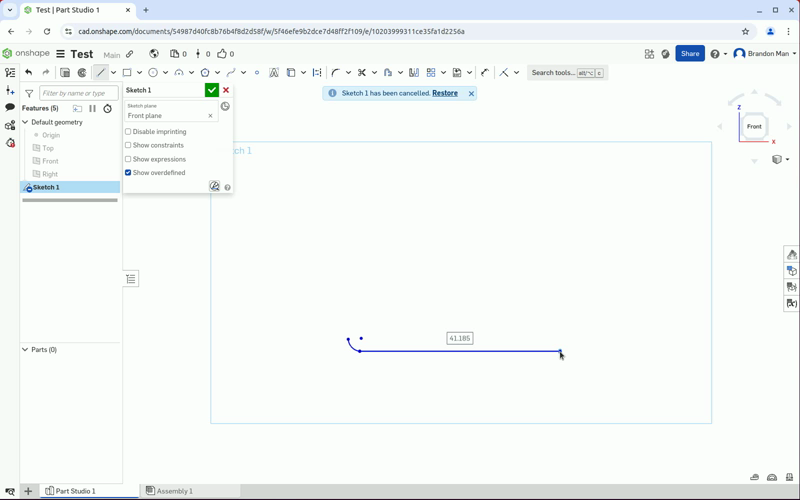
key(a)
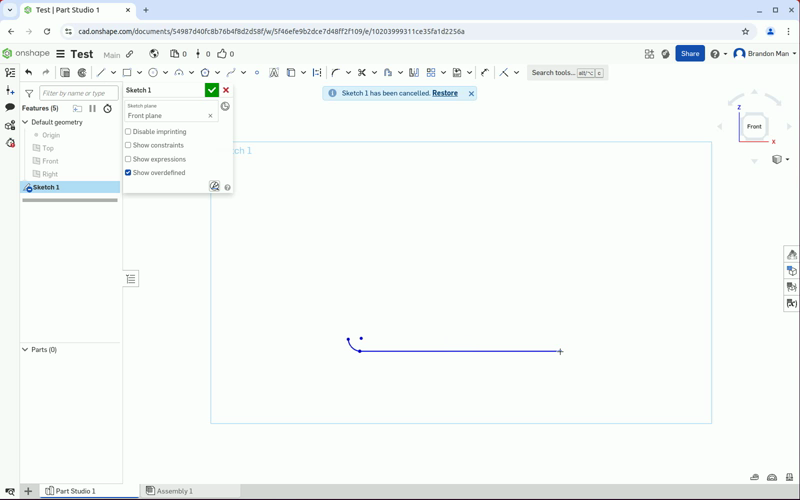
mouse_move(560, 351)
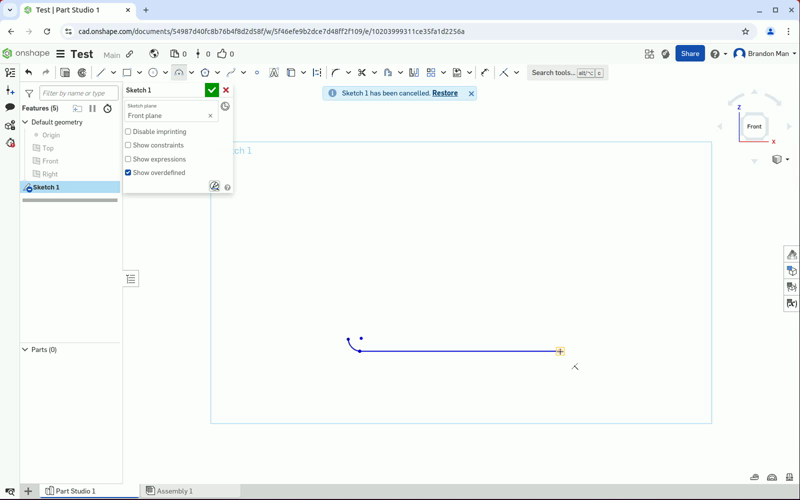
click(560, 351)
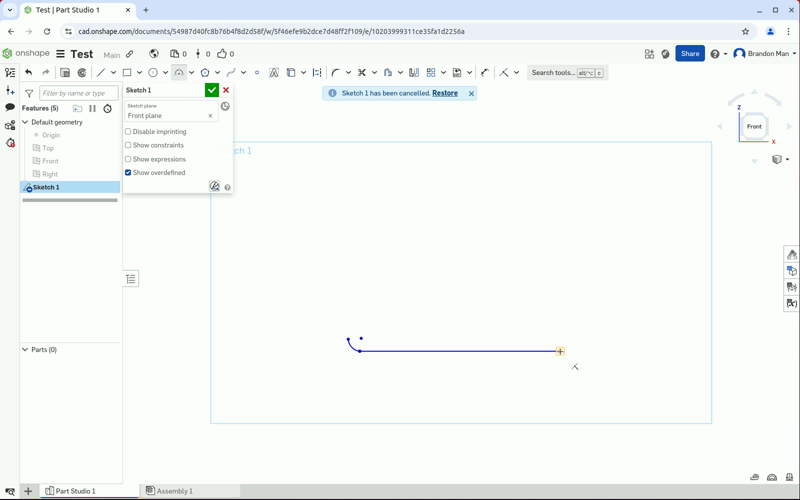
key_down(shift)
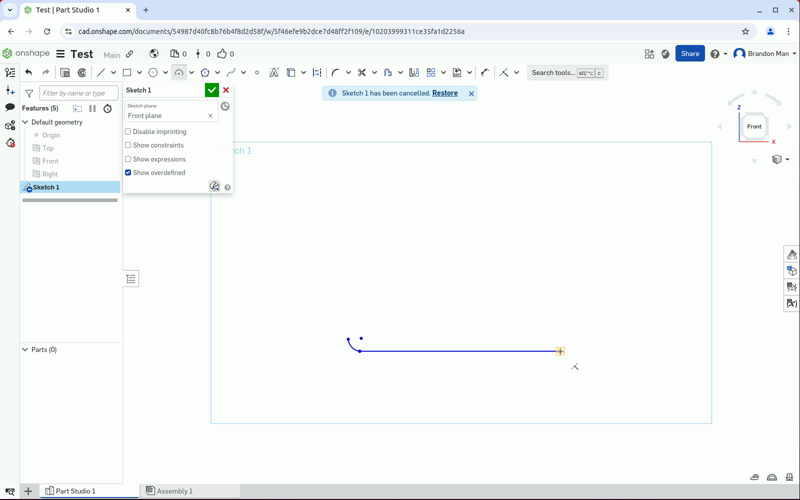
mouse_move(572, 339)
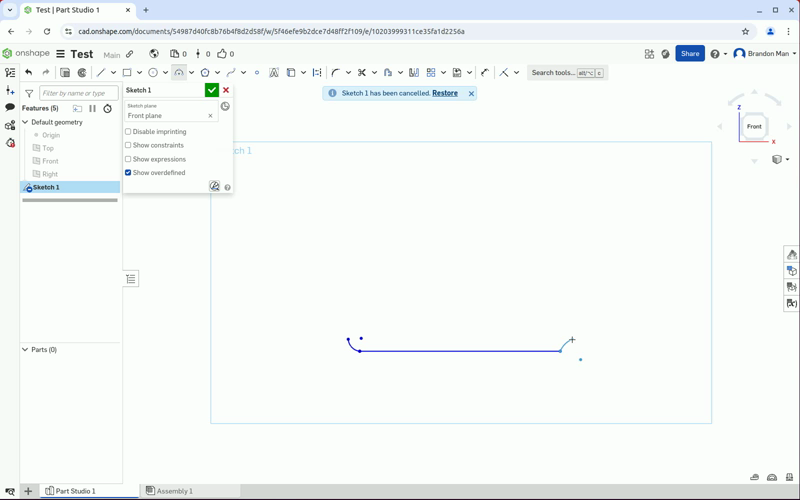
click(572, 339)
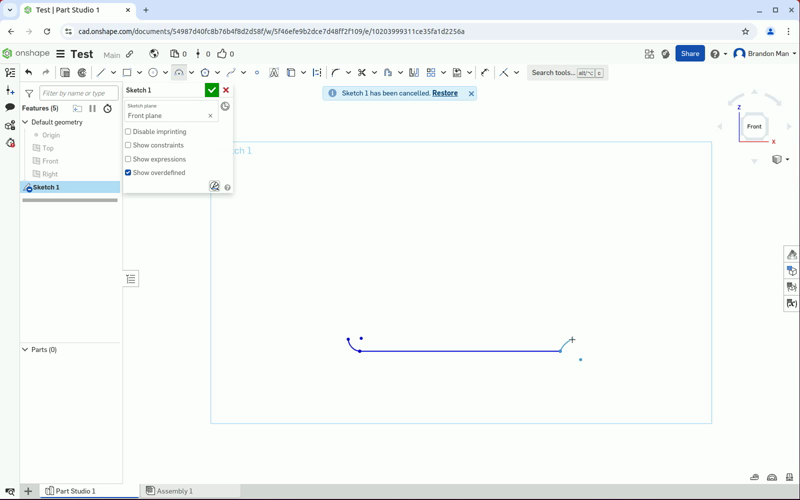
mouse_move(568, 347)
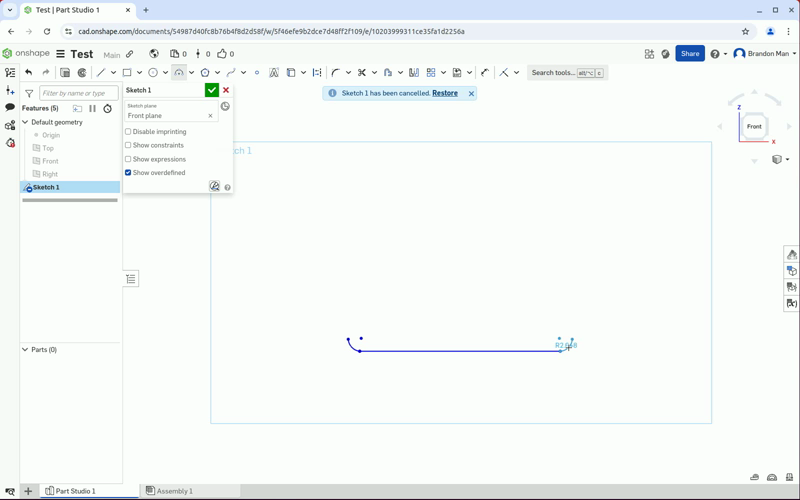
click(568, 347)
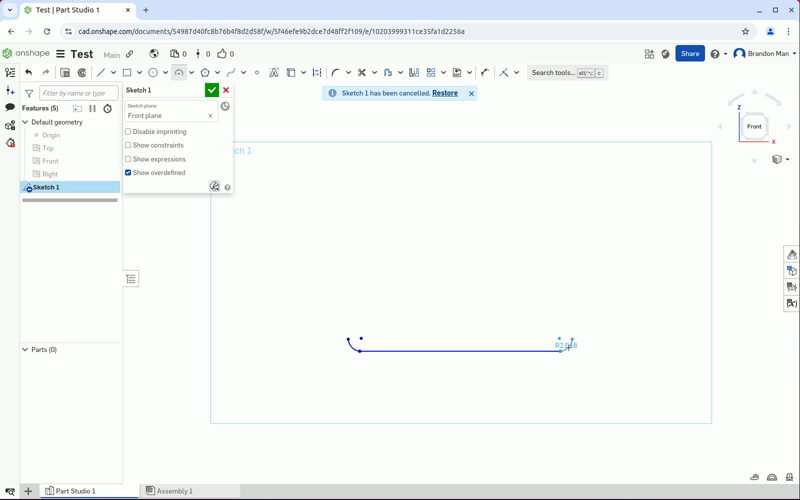
key_up(shift)
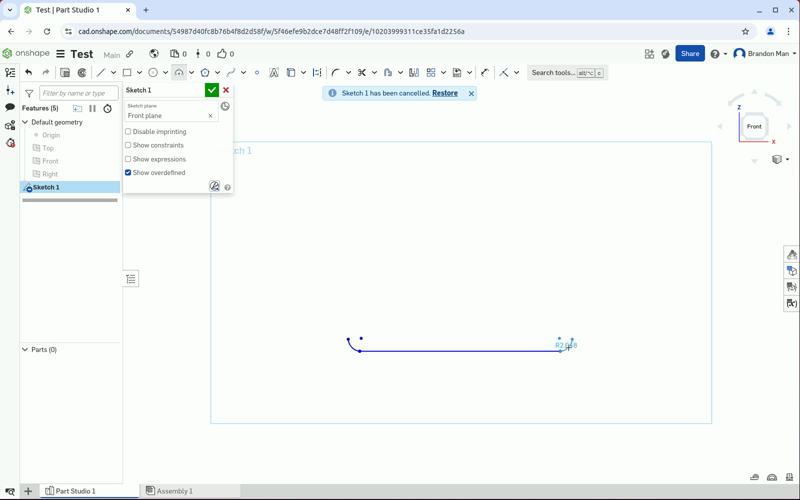
key(esc)
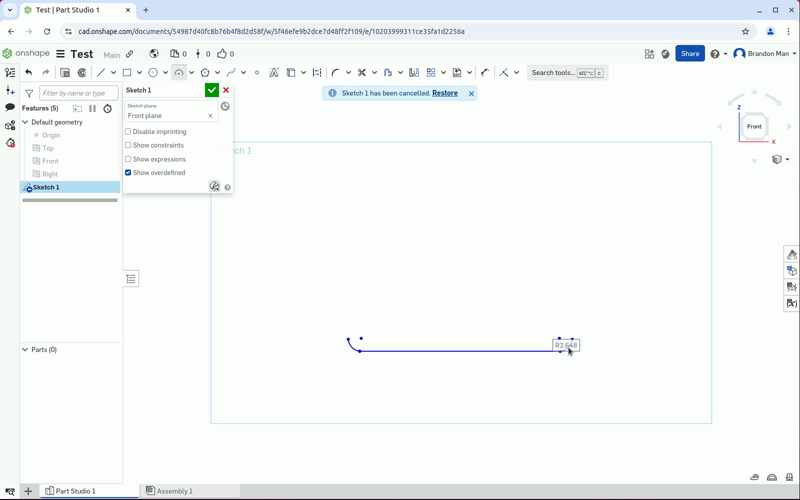
key(l)
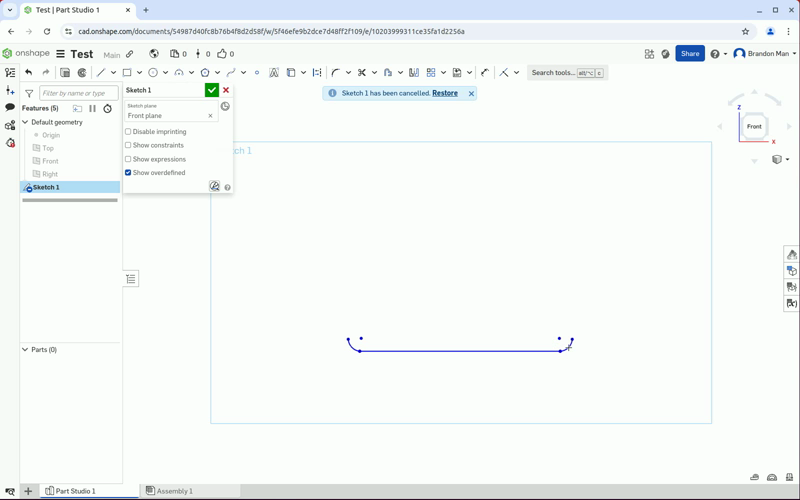
mouse_move(572, 339)
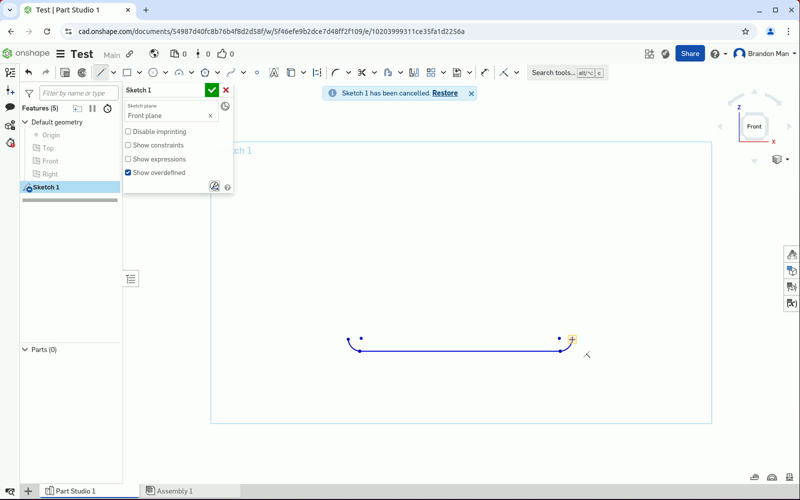
click(572, 339)
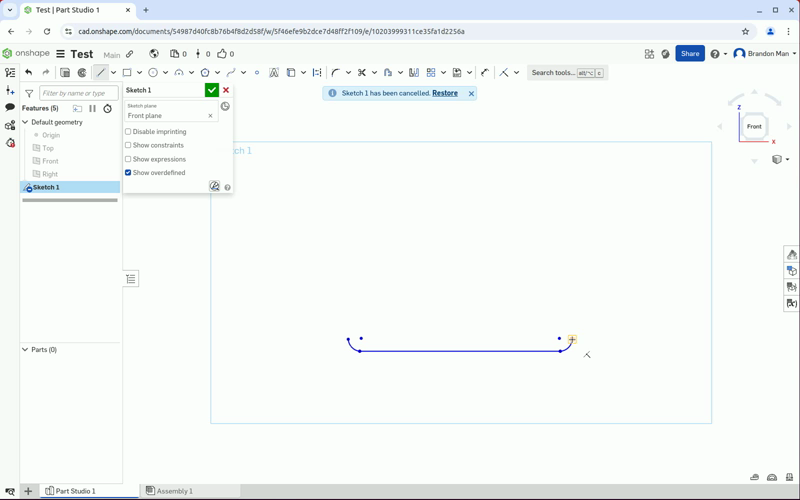
key_down(shift)
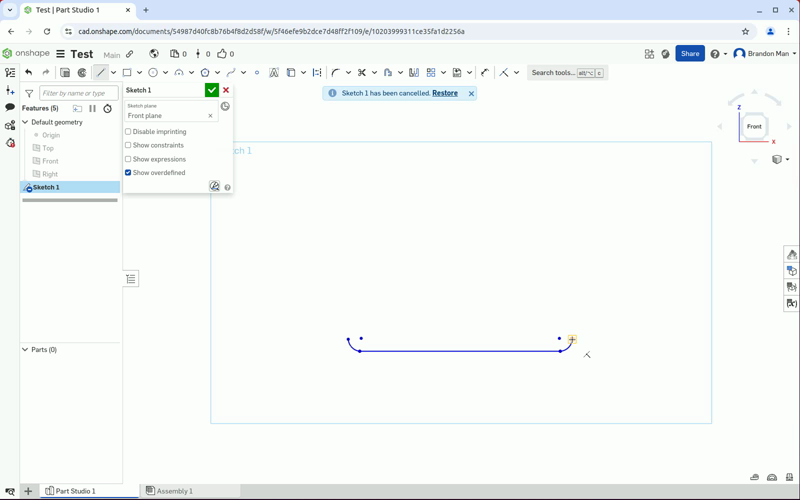
mouse_move(572, 226)
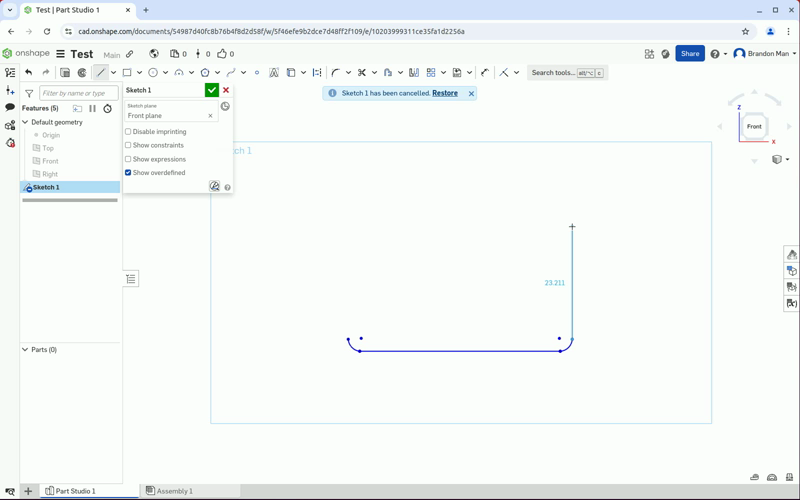
click(572, 226)
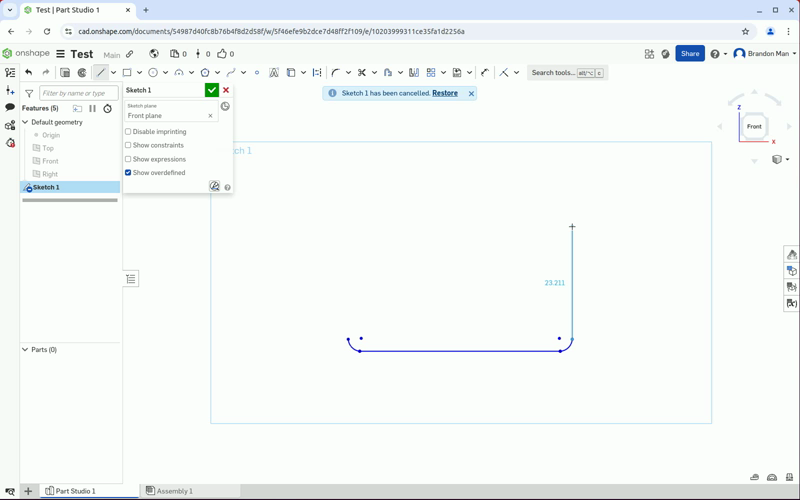
key_up(shift)
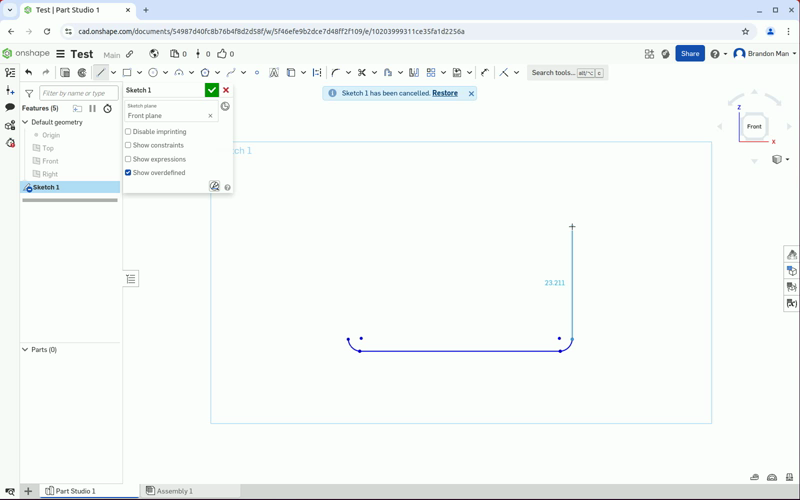
key(esc)
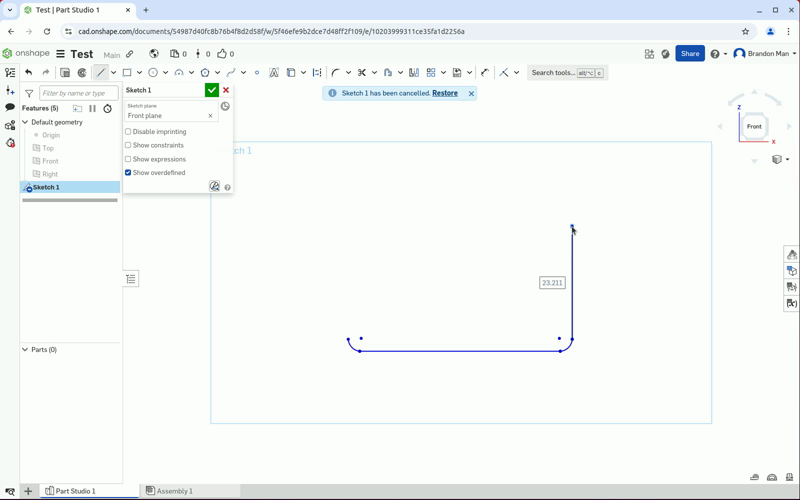
key(a)
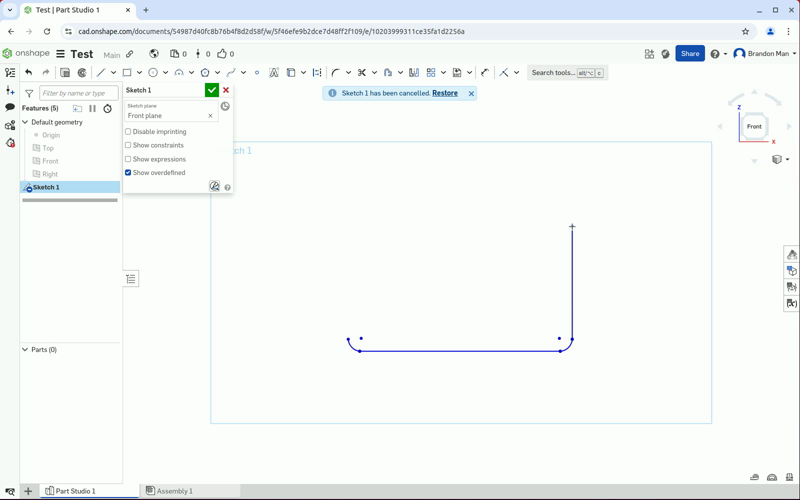
mouse_move(572, 226)
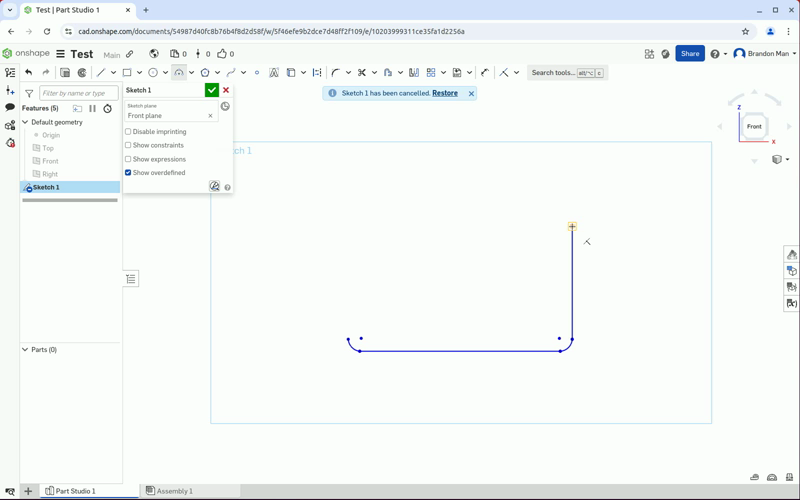
click(572, 226)
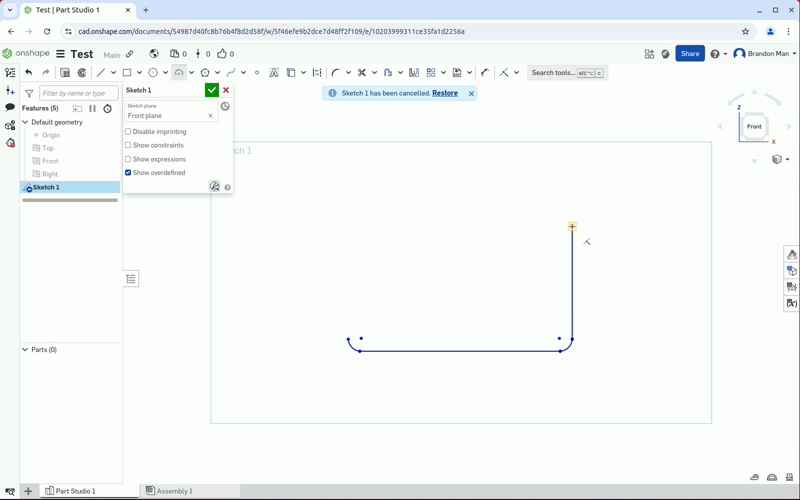
key_down(shift)
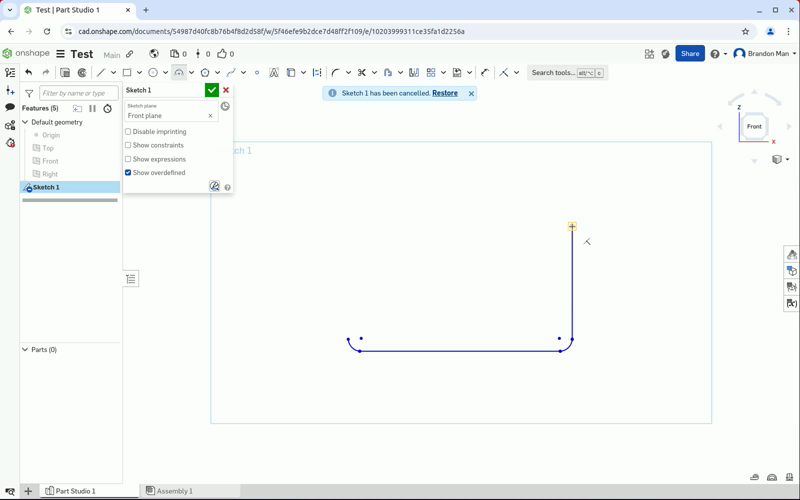
mouse_move(560, 216)
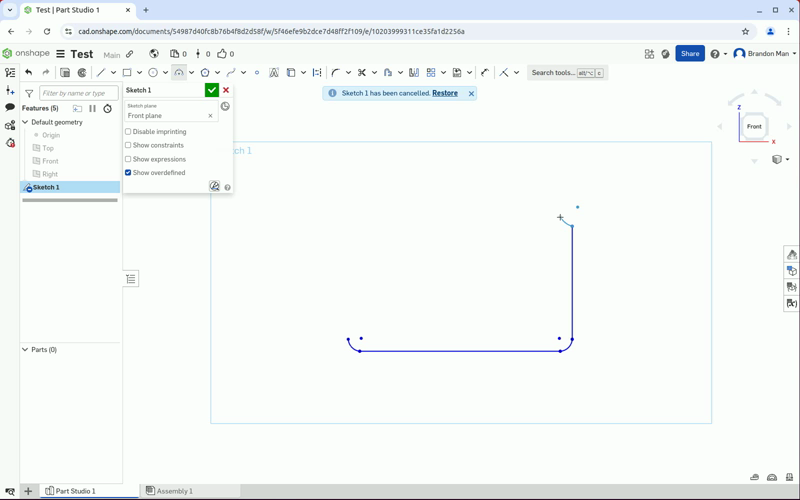
click(560, 216)
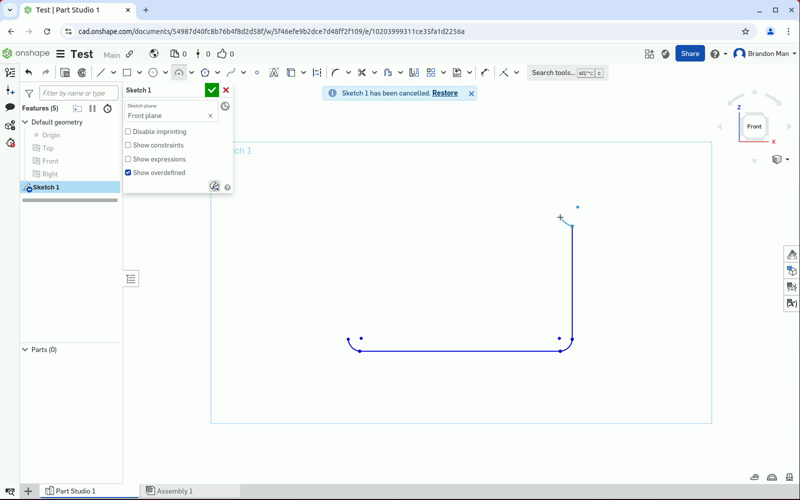
mouse_move(568, 219)
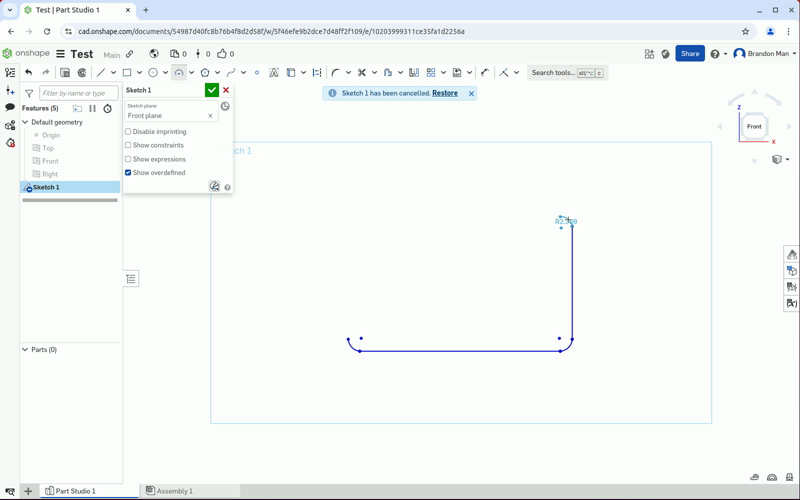
click(568, 219)
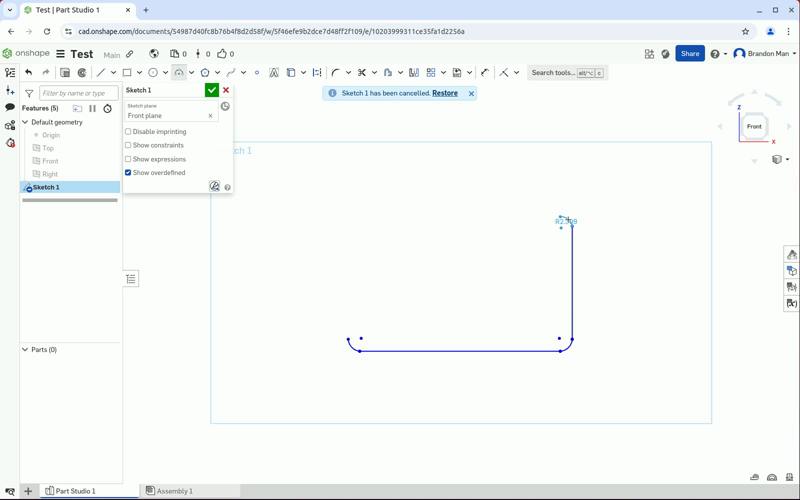
key_up(shift)
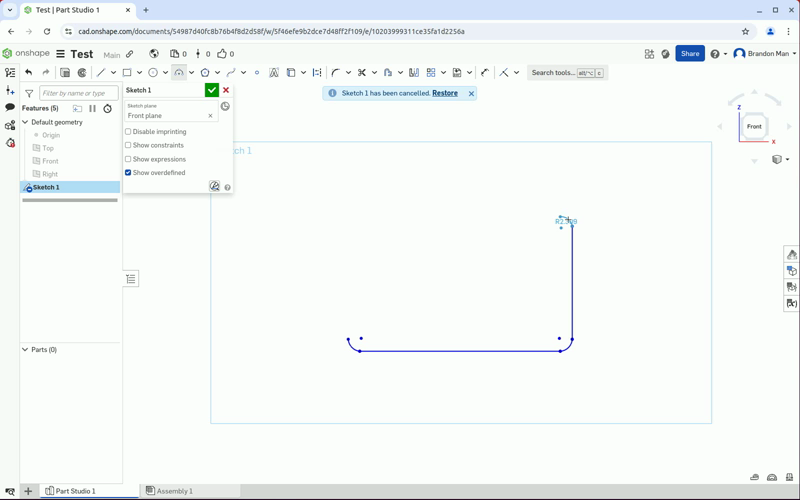
key(esc)
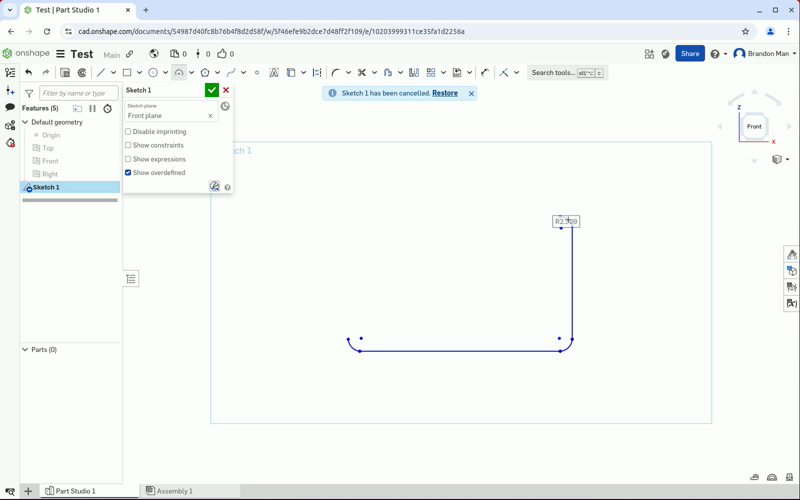
key(l)
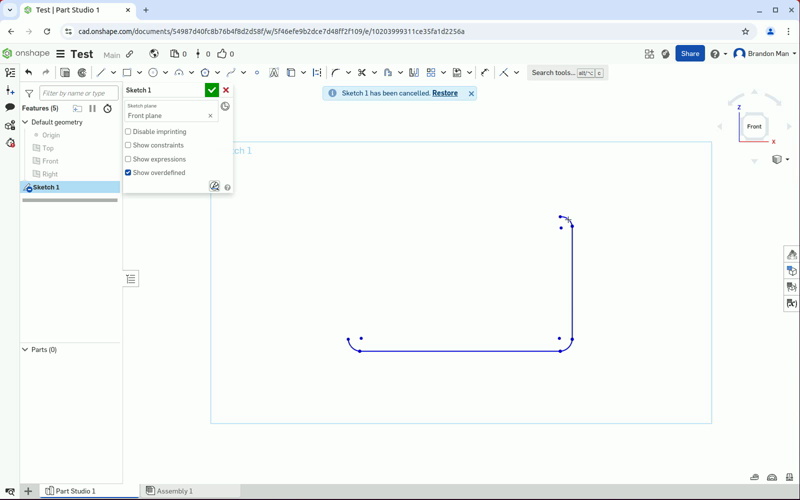
mouse_move(560, 216)
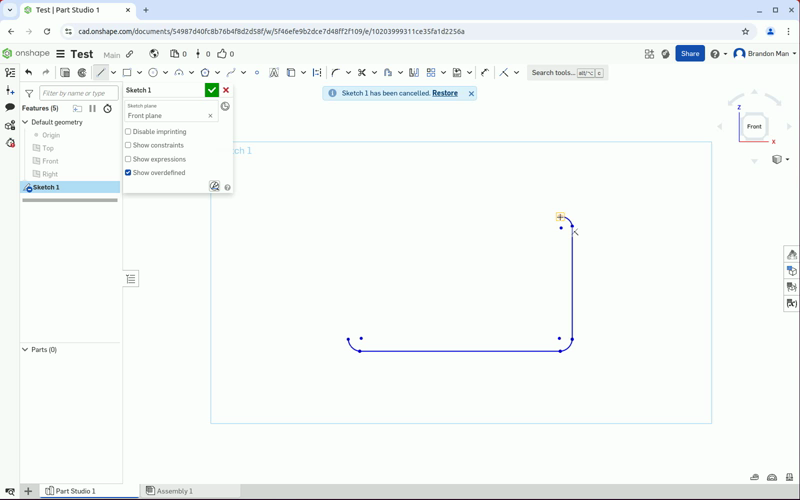
click(560, 216)
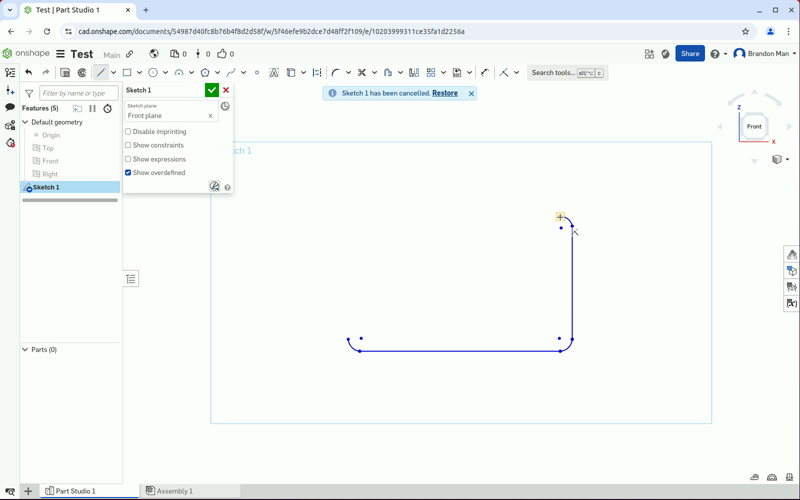
key_down(shift)
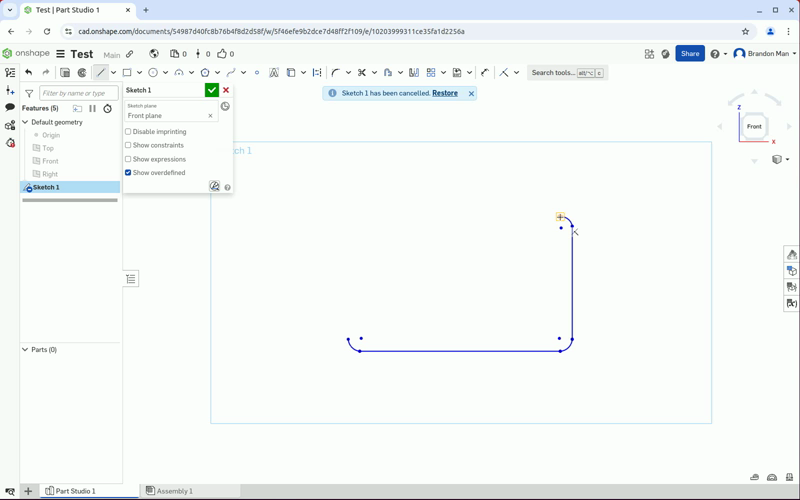
mouse_move(359, 216)
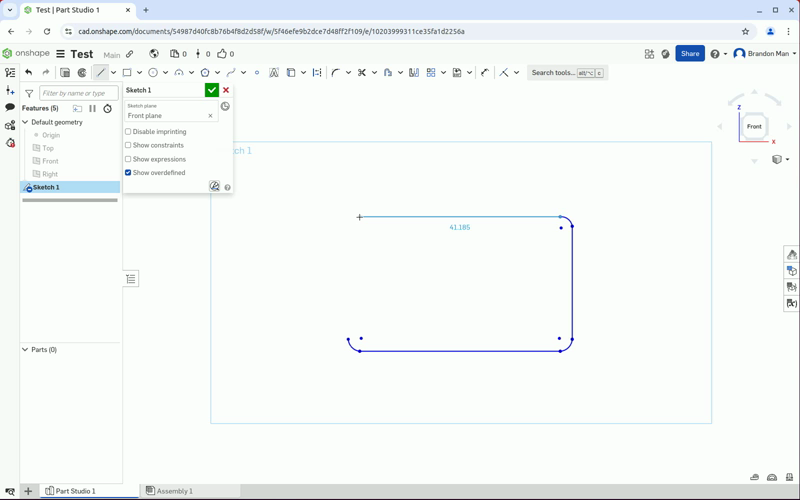
click(359, 216)
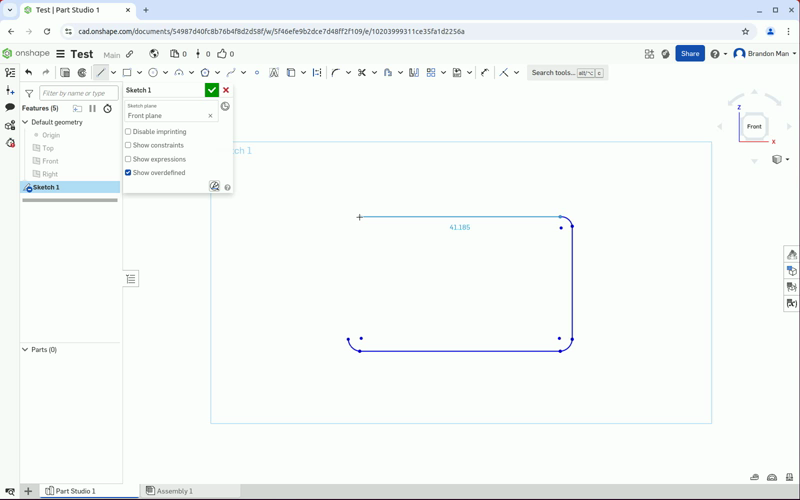
key_up(shift)
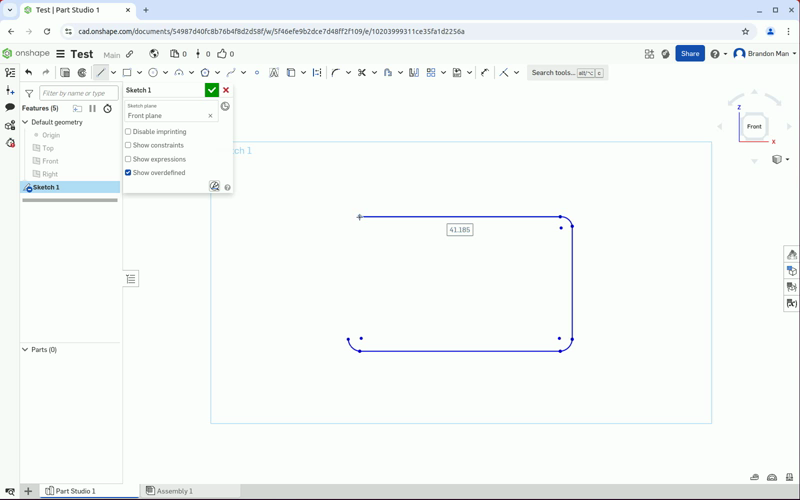
key(esc)
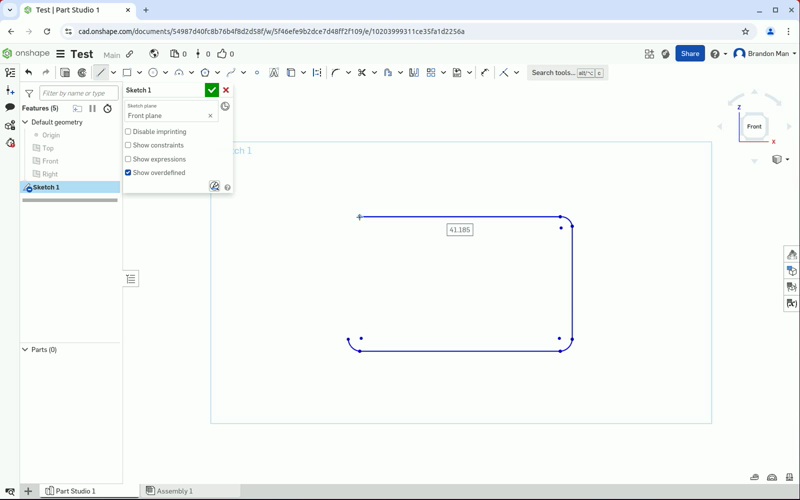
key(a)
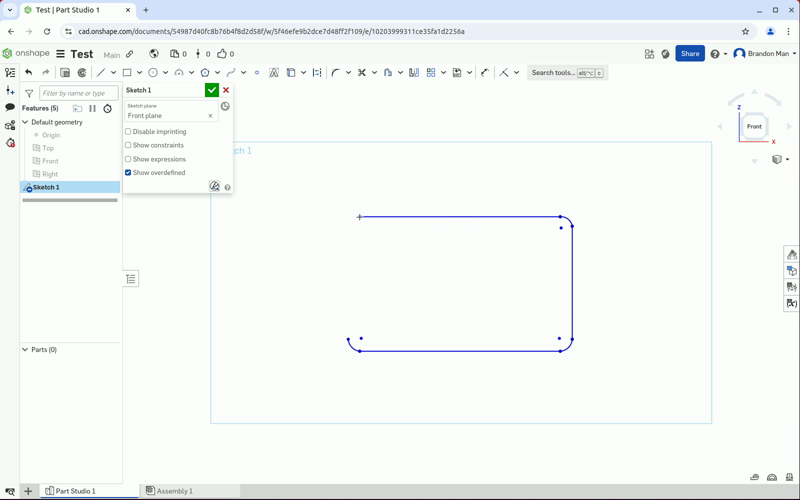
mouse_move(359, 216)
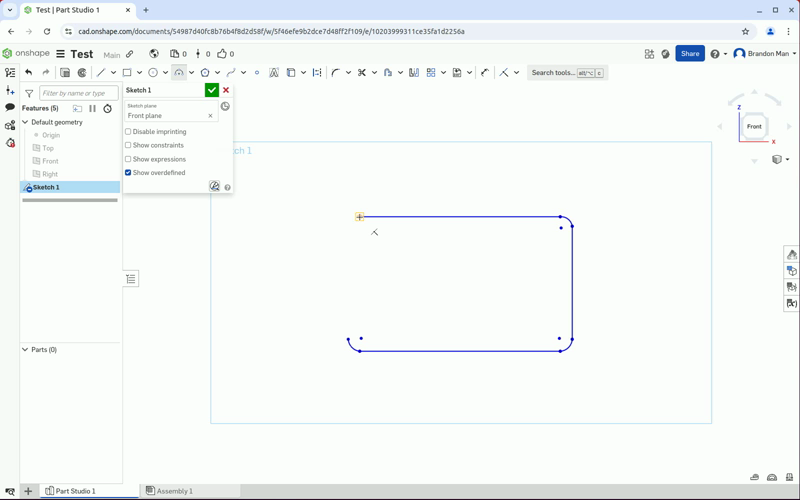
click(359, 216)
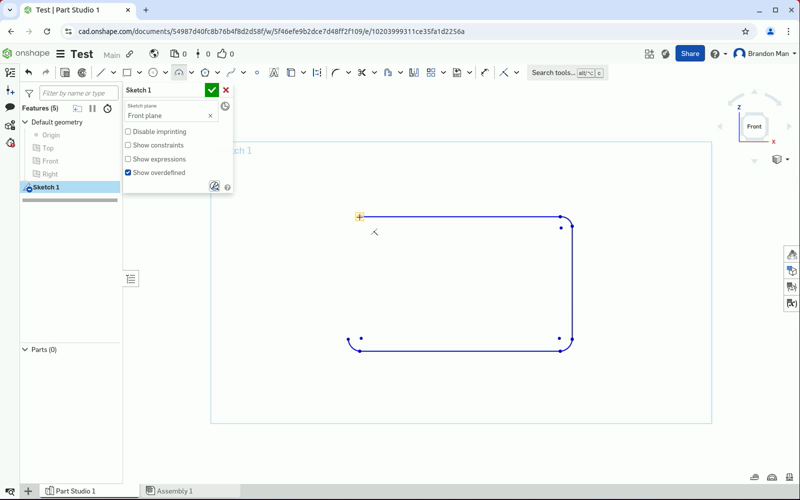
key_down(shift)
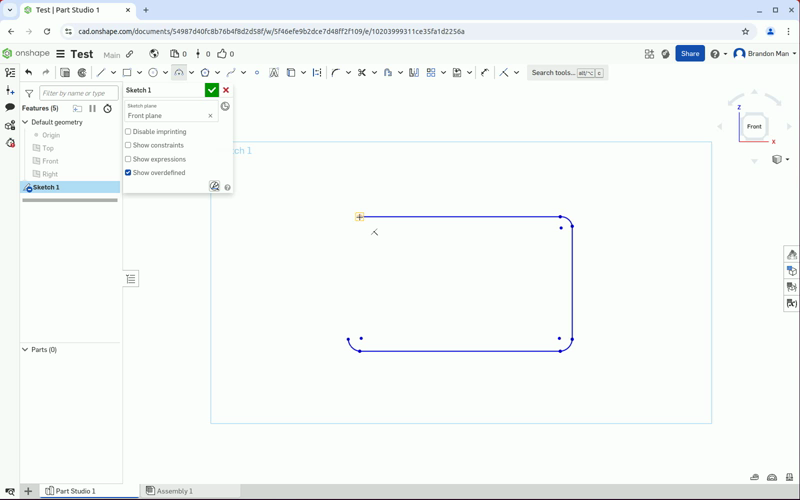
mouse_move(348, 226)
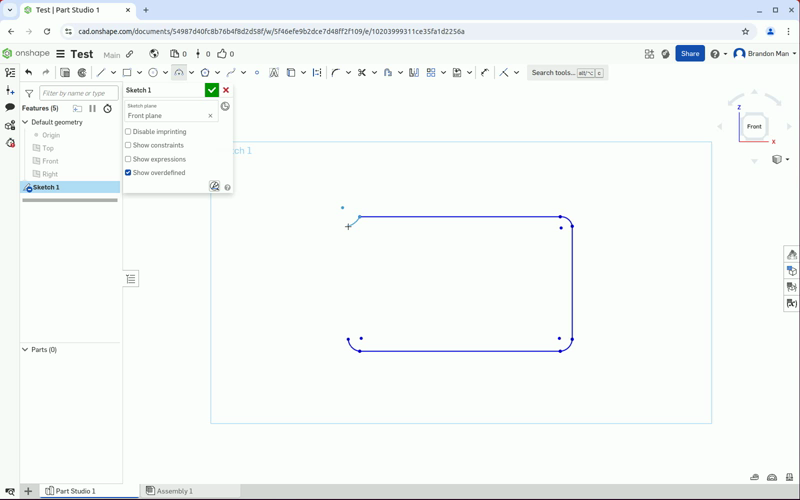
click(348, 226)
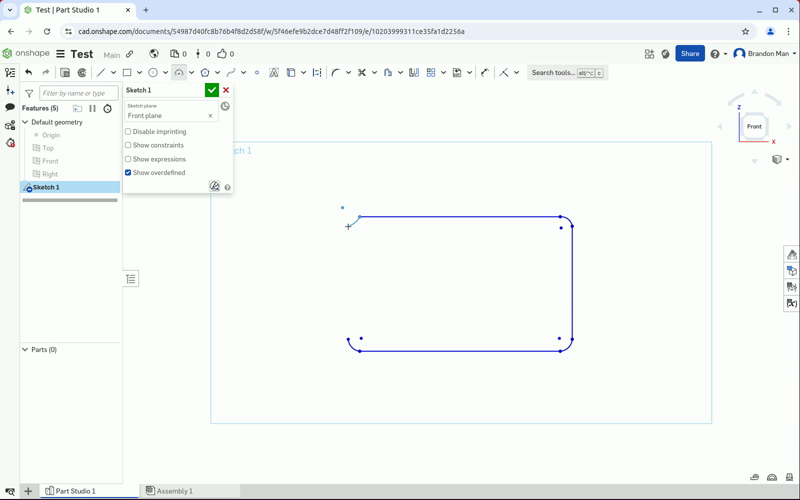
mouse_move(352, 219)
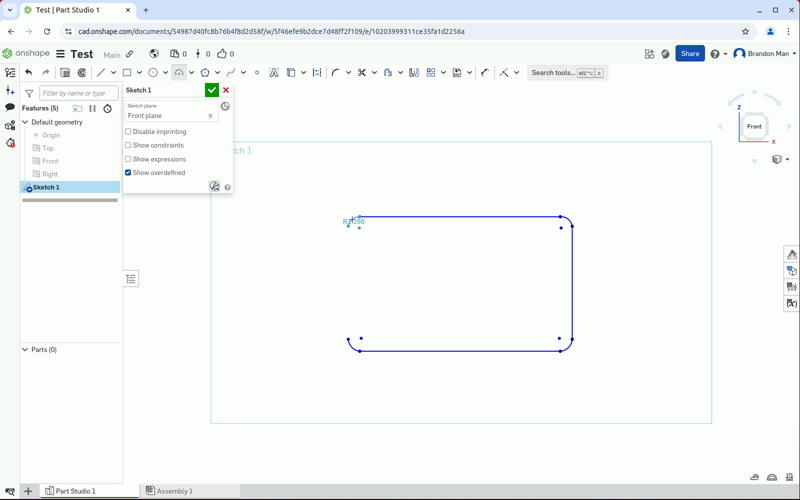
click(352, 219)
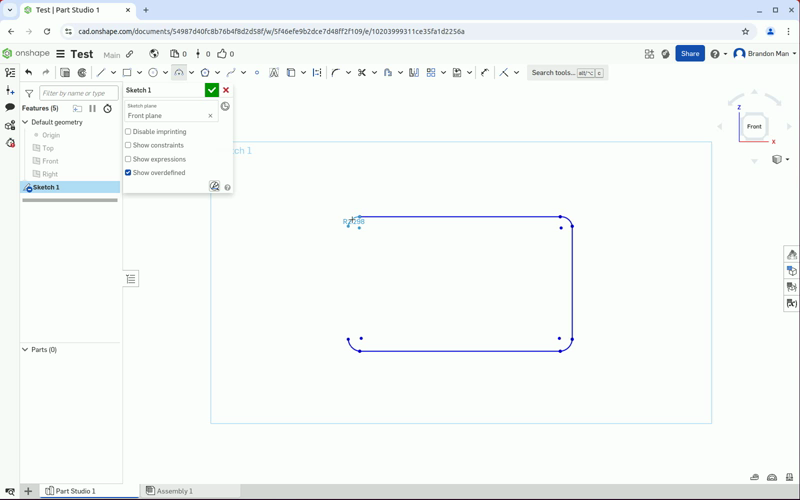
key_up(shift)
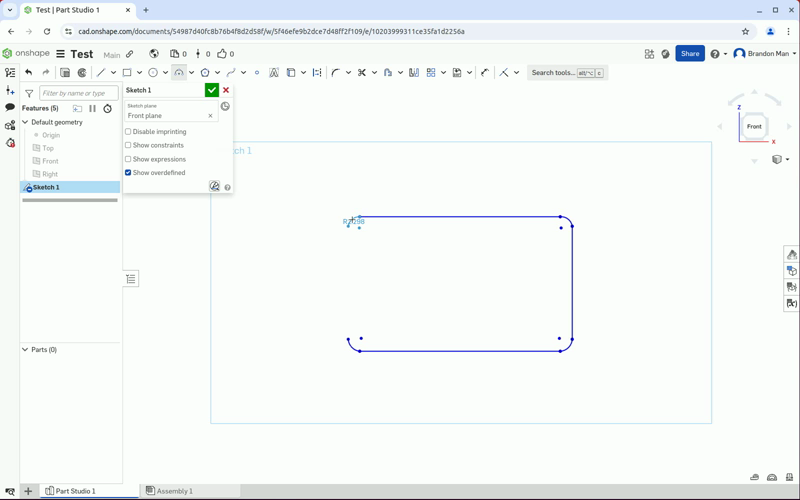
key(esc)
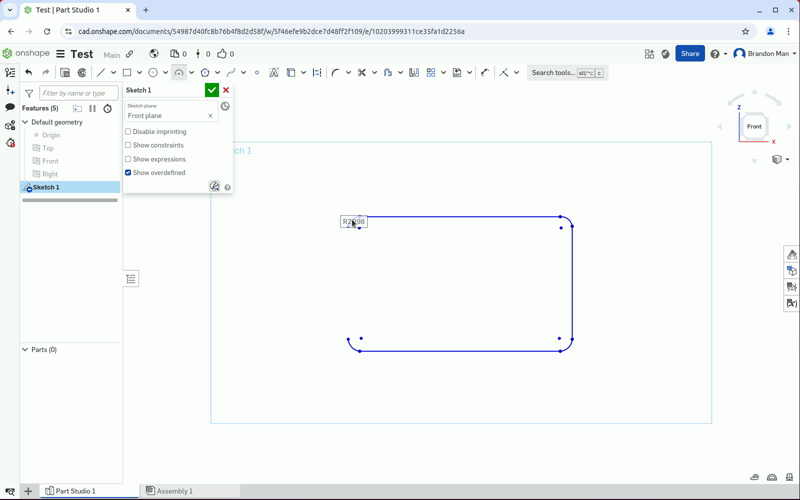
key(l)
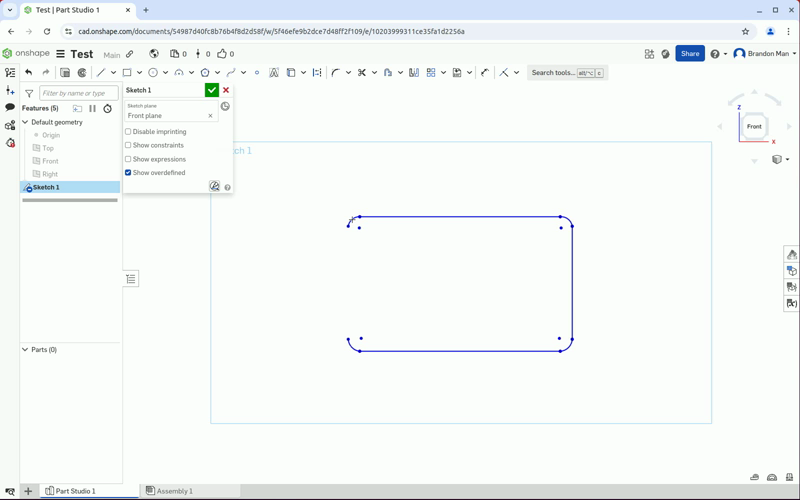
mouse_move(348, 226)
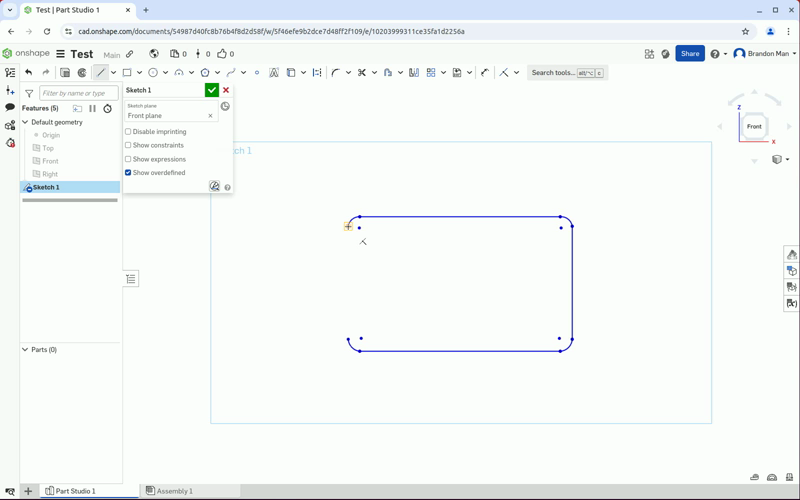
click(348, 226)
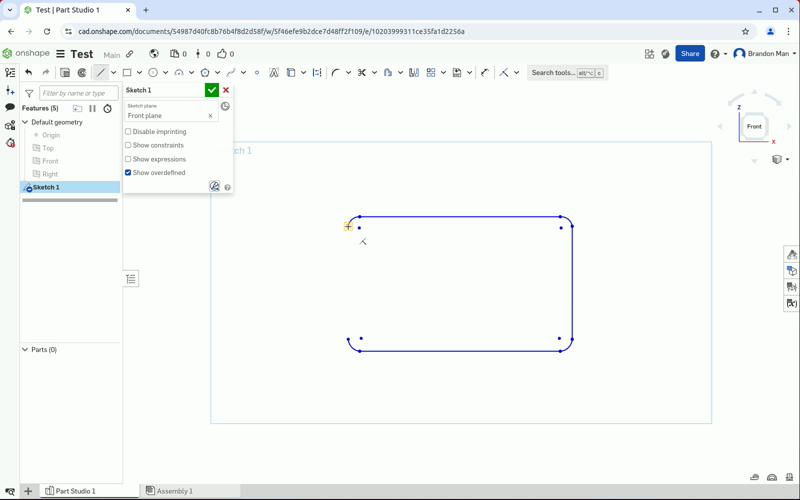
key_down(shift)
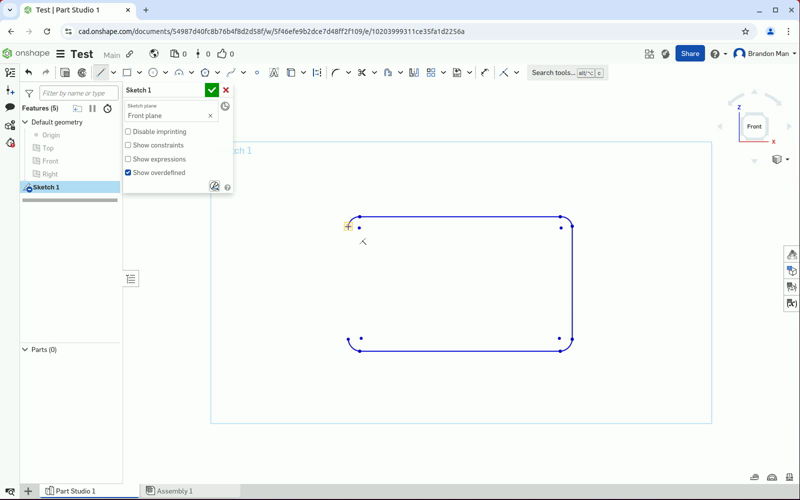
mouse_move(348, 339)
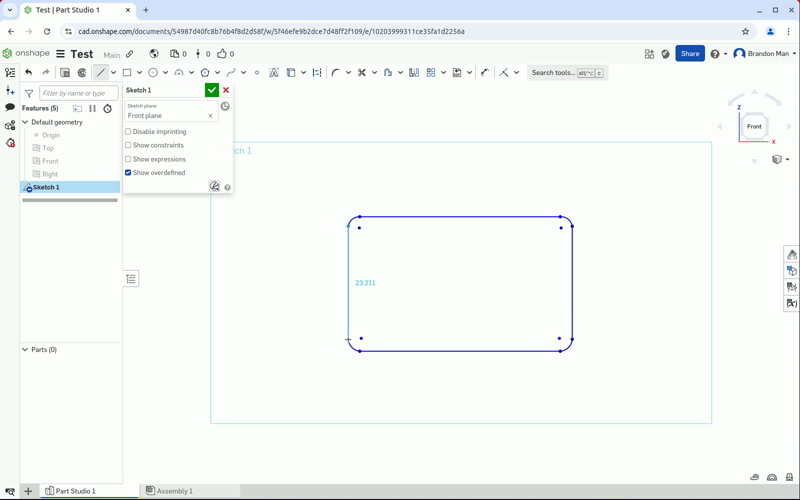
key_up(shift)
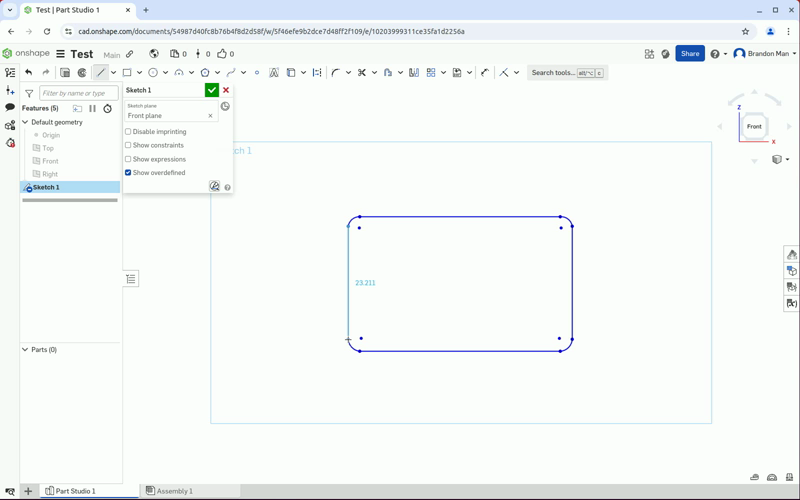
click(348, 339)
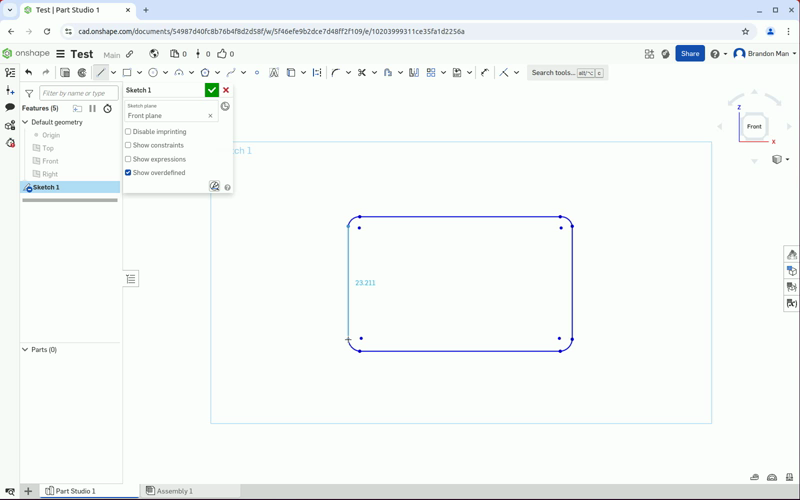
key(esc)
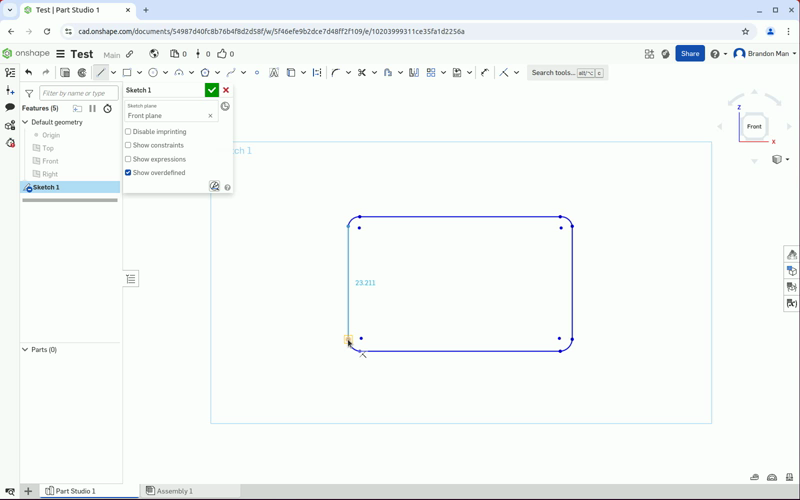
key(a)
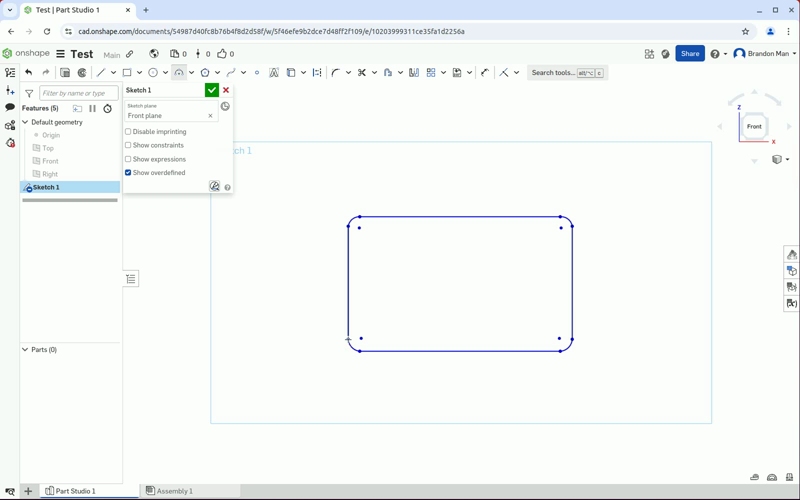
key_down(shift)
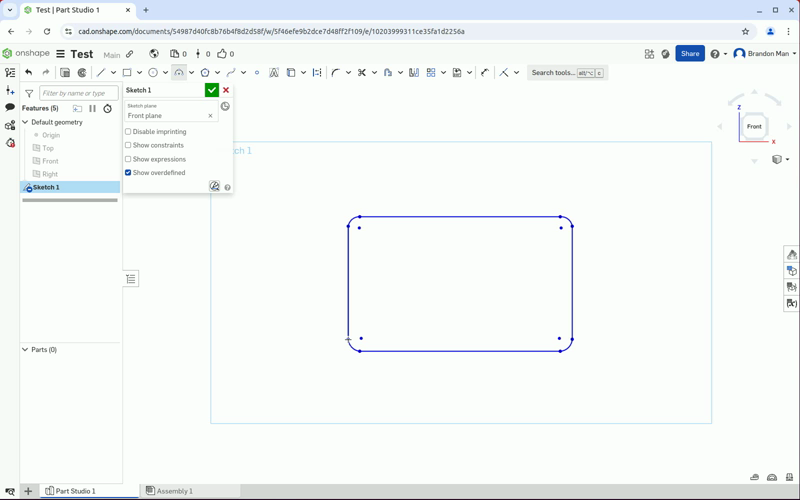
mouse_move(355, 339)
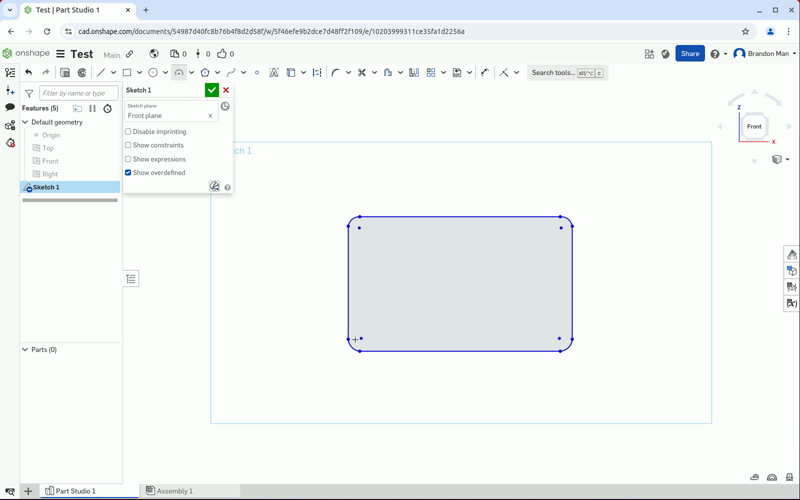
click(355, 339)
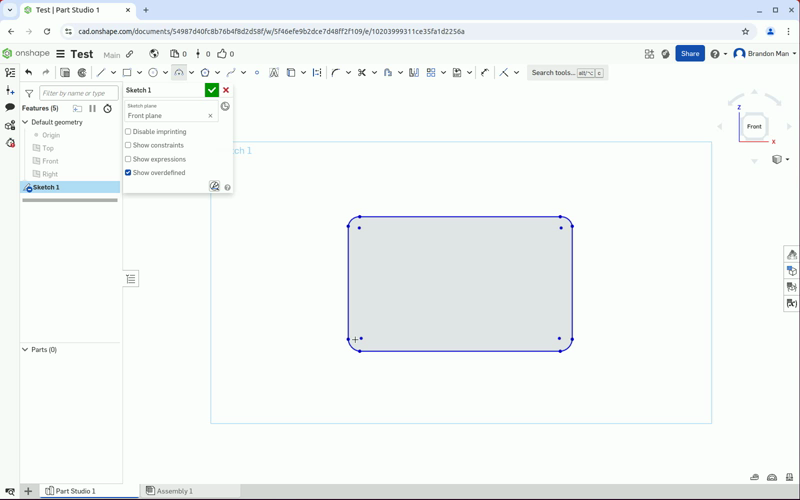
key_up(shift)
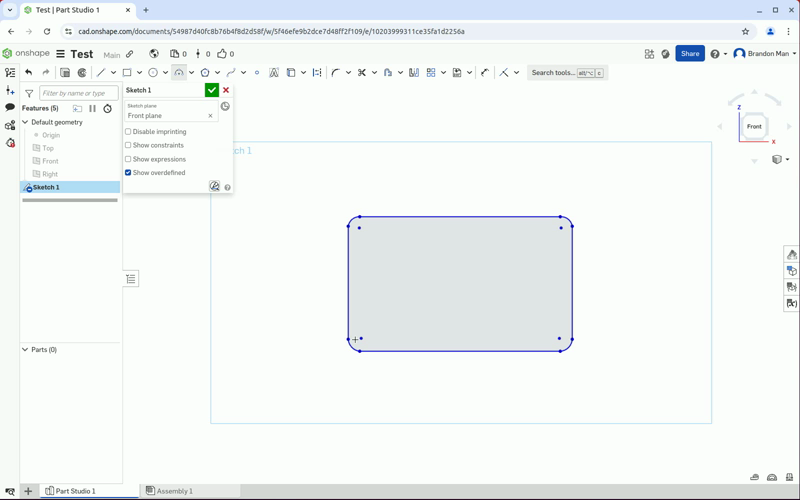
key_down(shift)
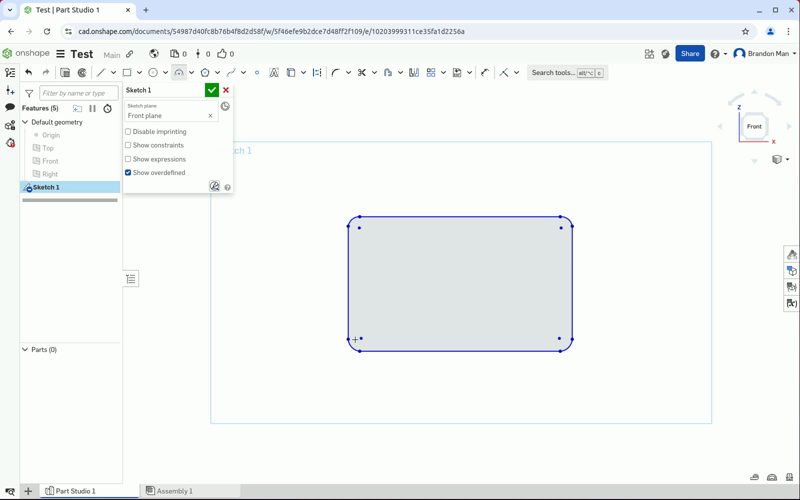
mouse_move(359, 343)
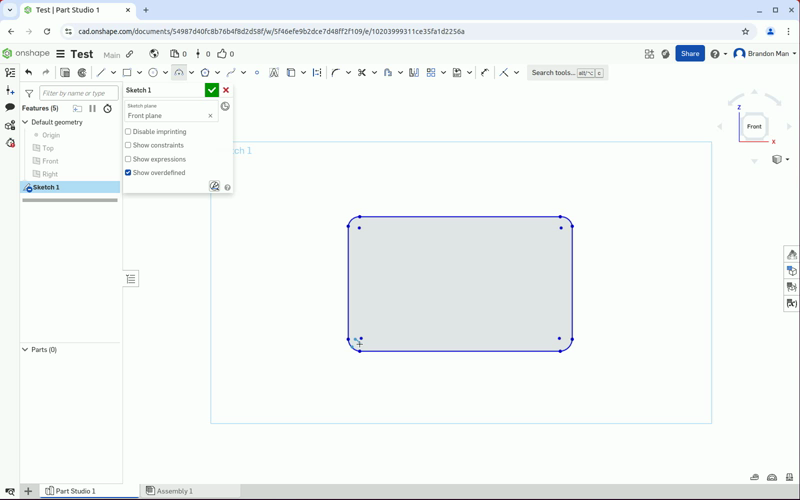
scroll(6)
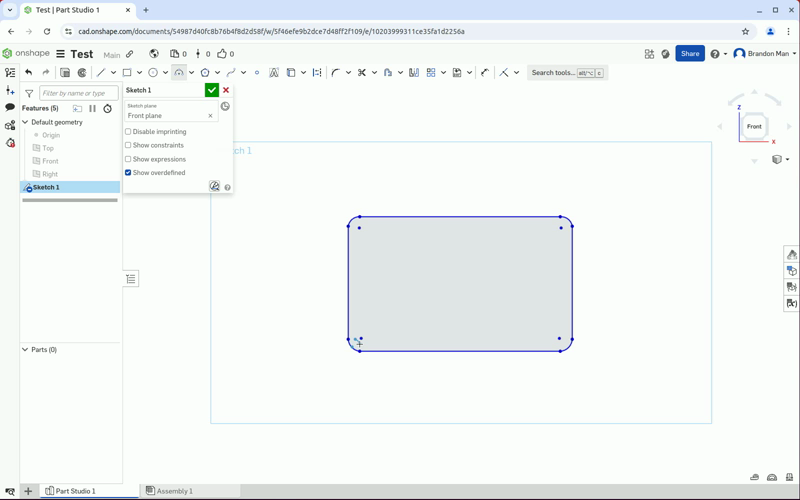
scroll(6)
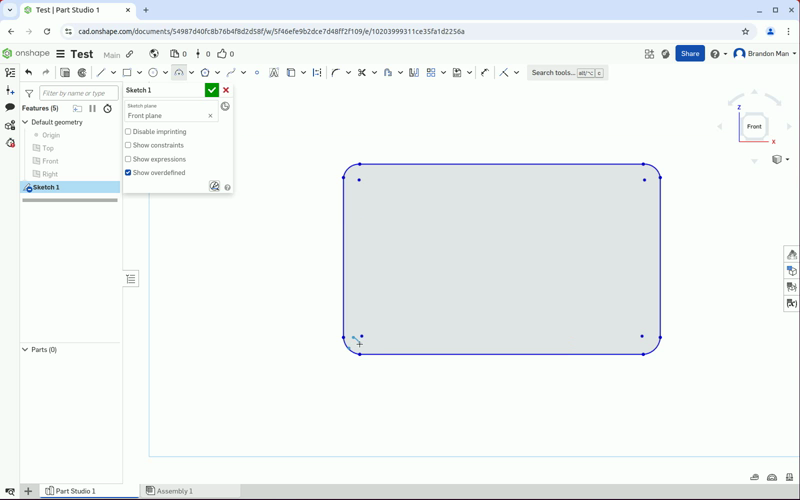
scroll(6)
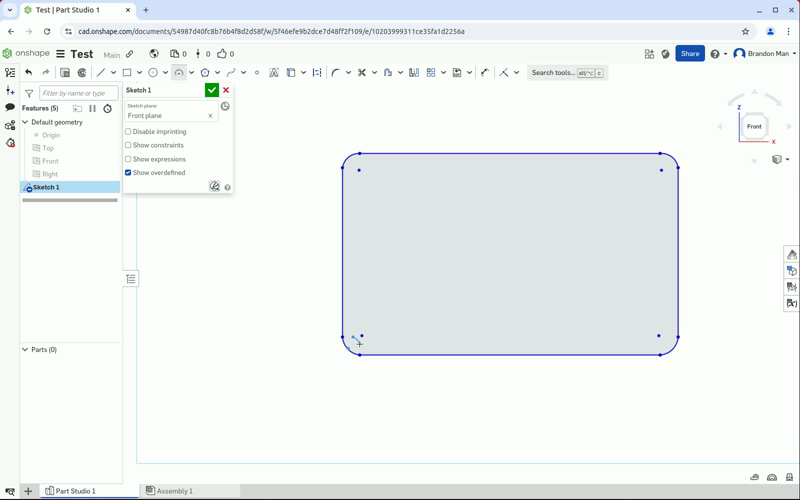
scroll(6)
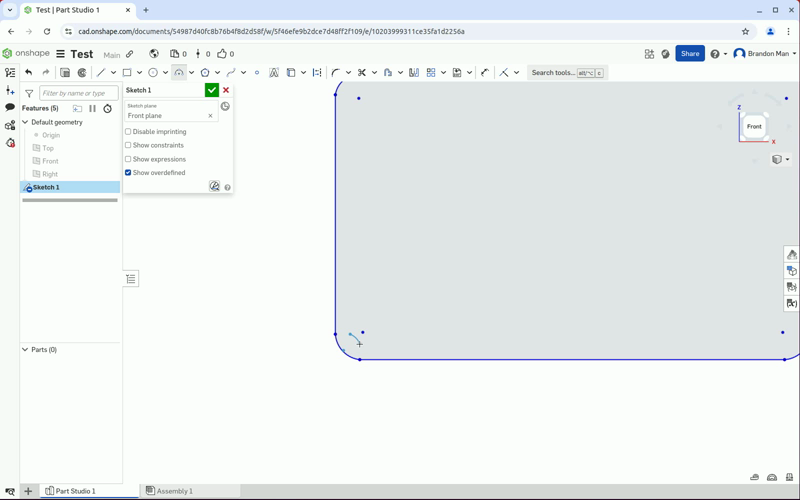
scroll(6)
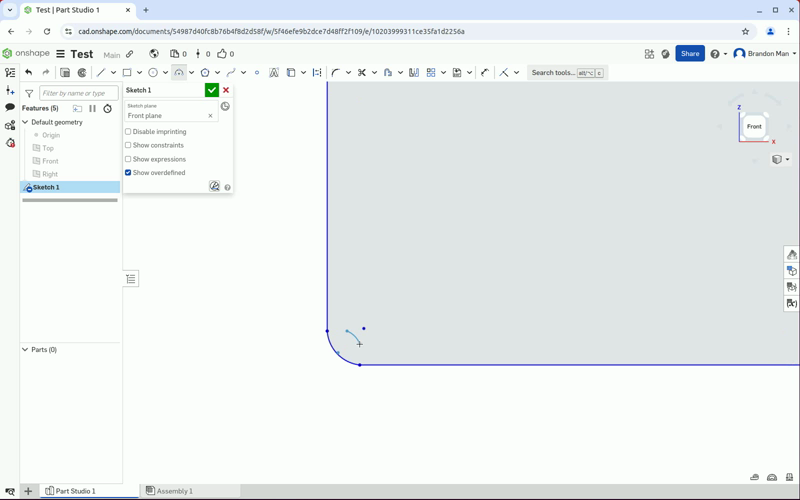
scroll(6)
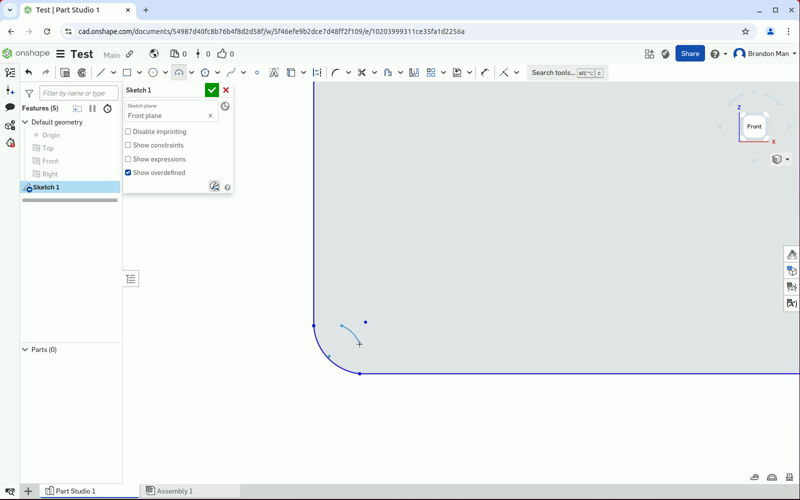
scroll(6)
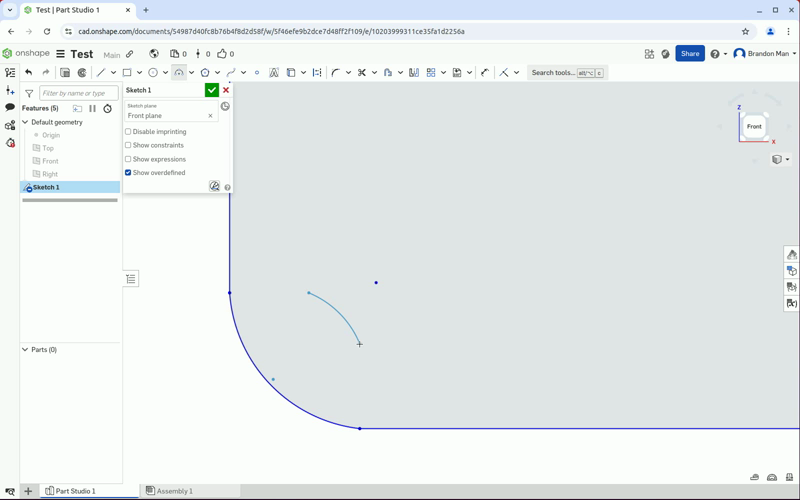
click(359, 343)
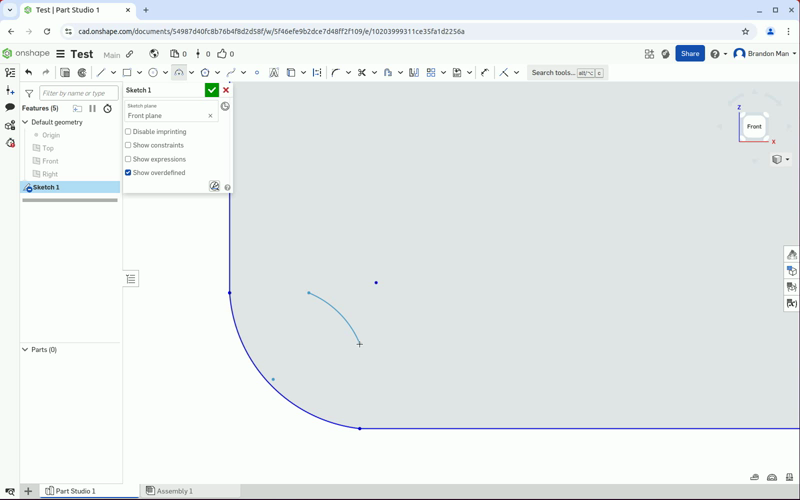
scroll(-6)
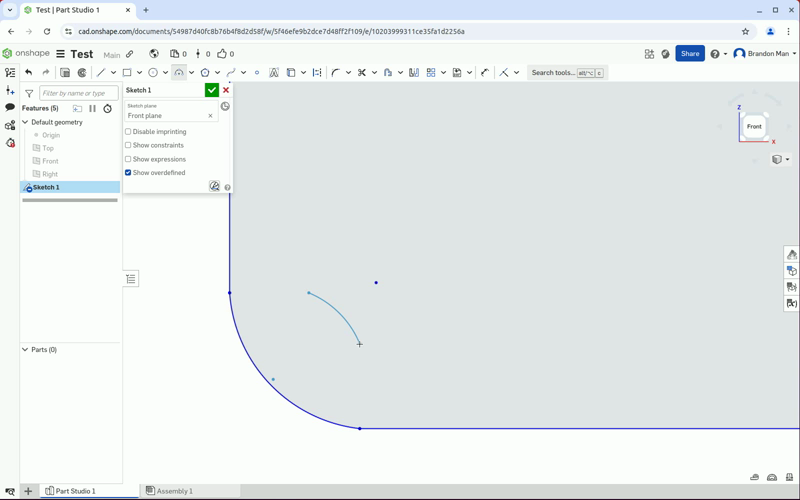
scroll(-6)
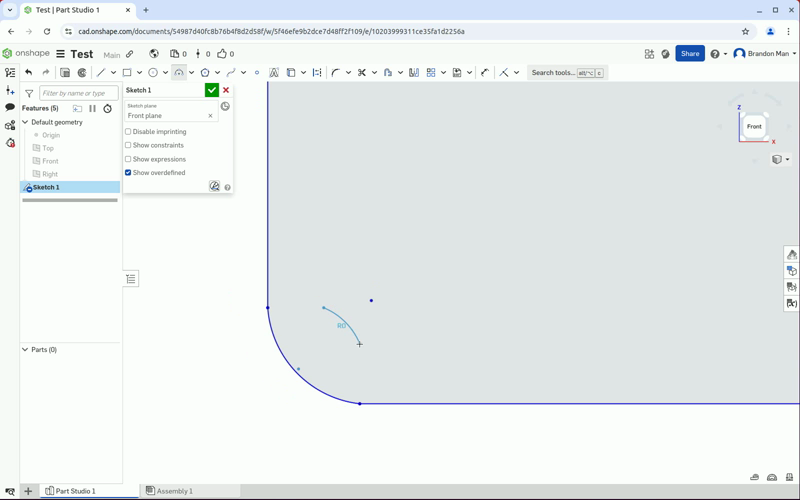
scroll(-6)
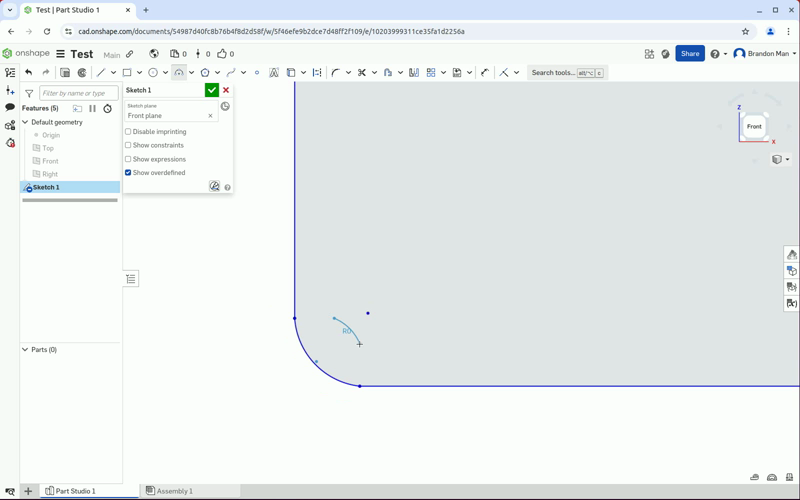
scroll(-6)
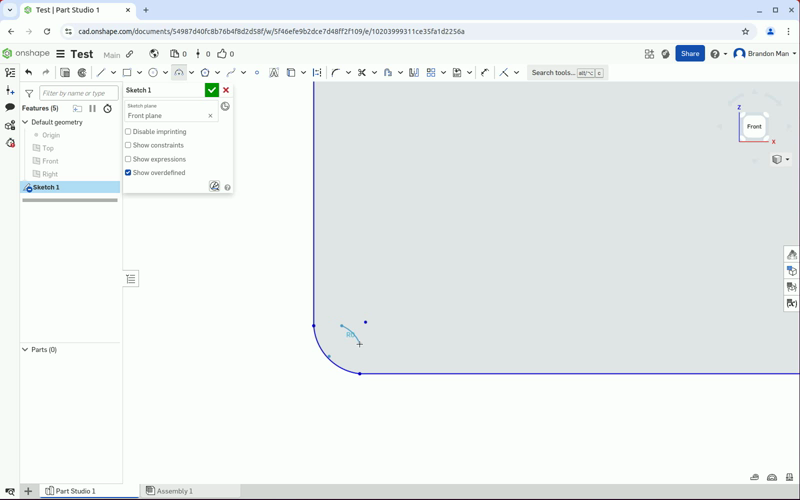
scroll(-6)
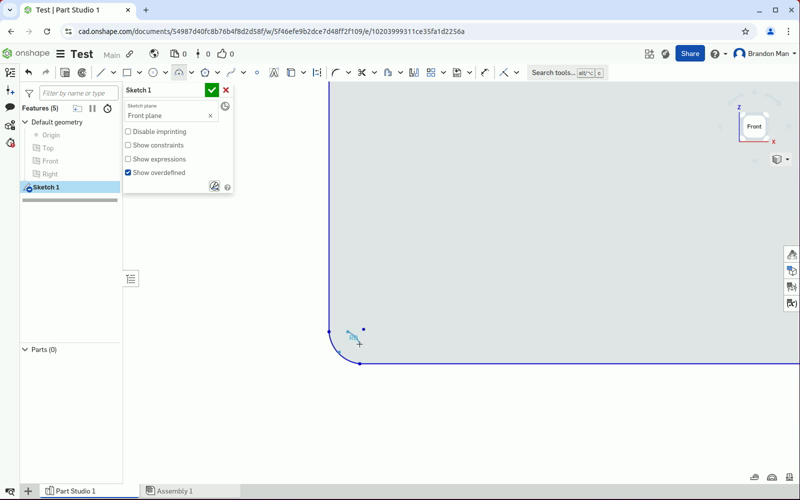
scroll(-6)
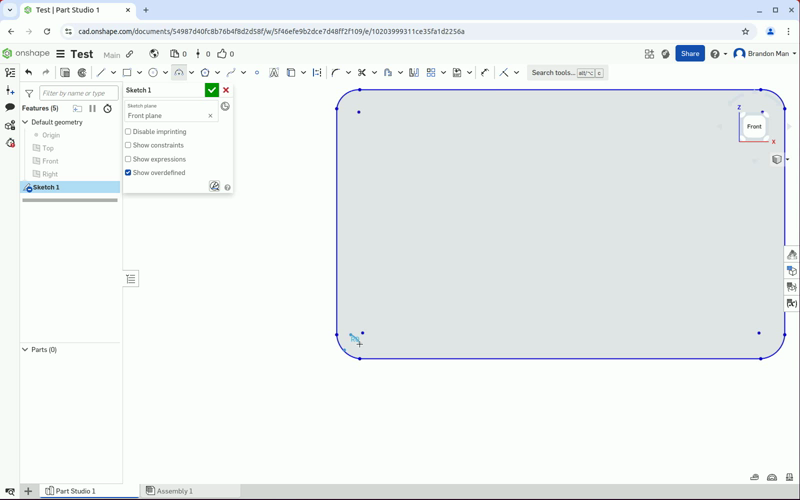
scroll(-6)
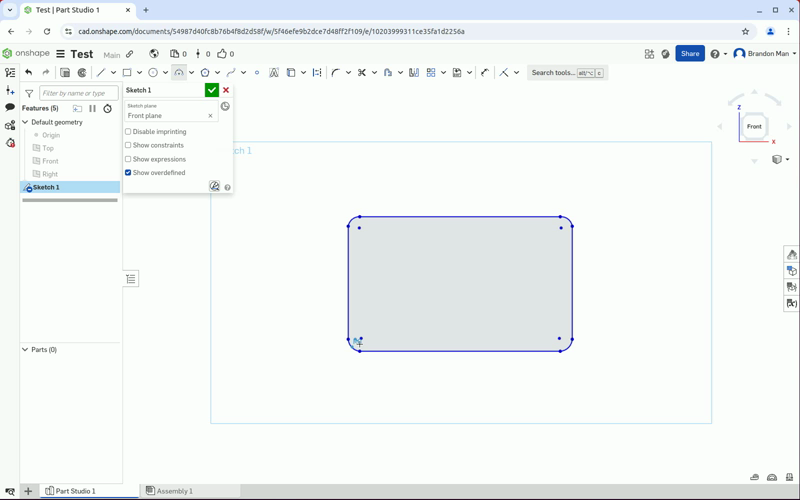
mouse_move(356, 342)
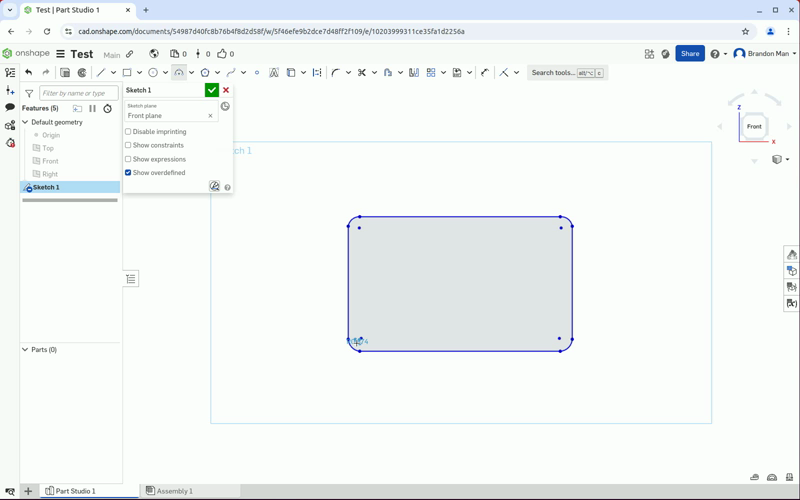
scroll(6)
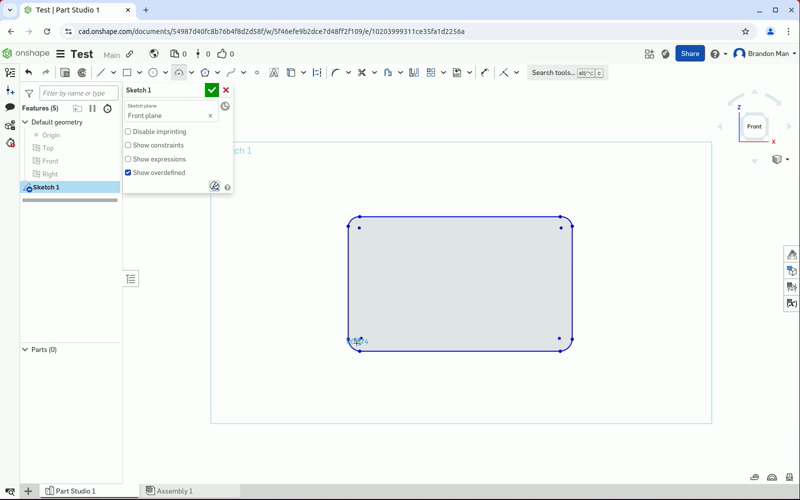
scroll(6)
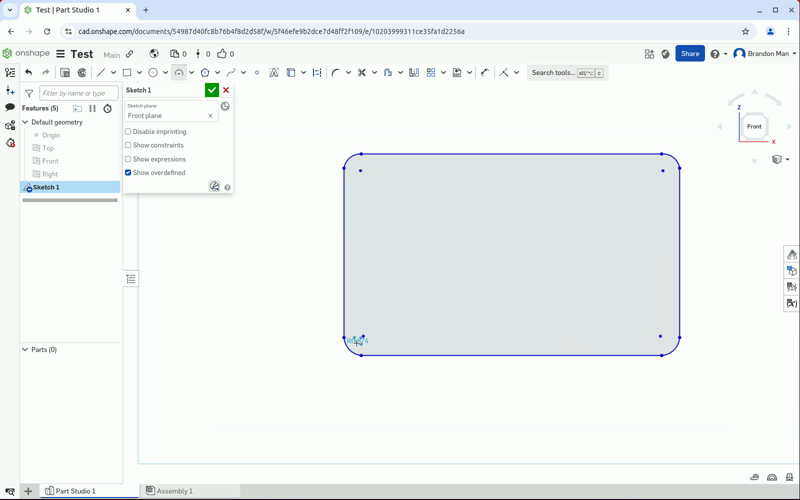
scroll(6)
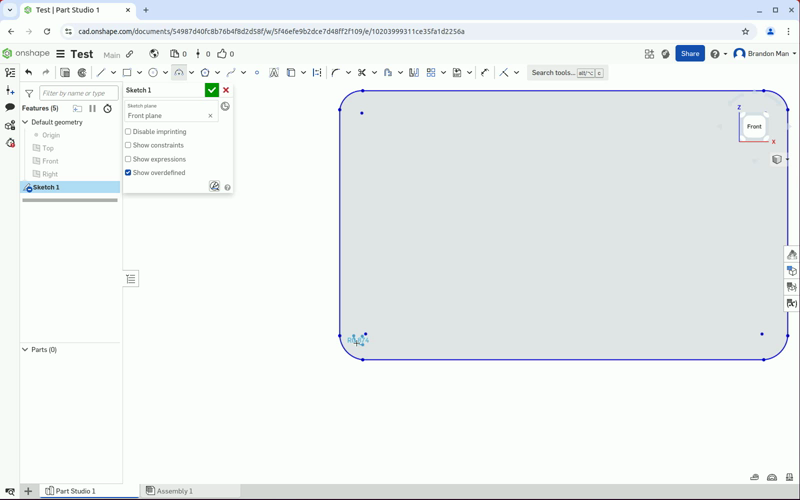
scroll(6)
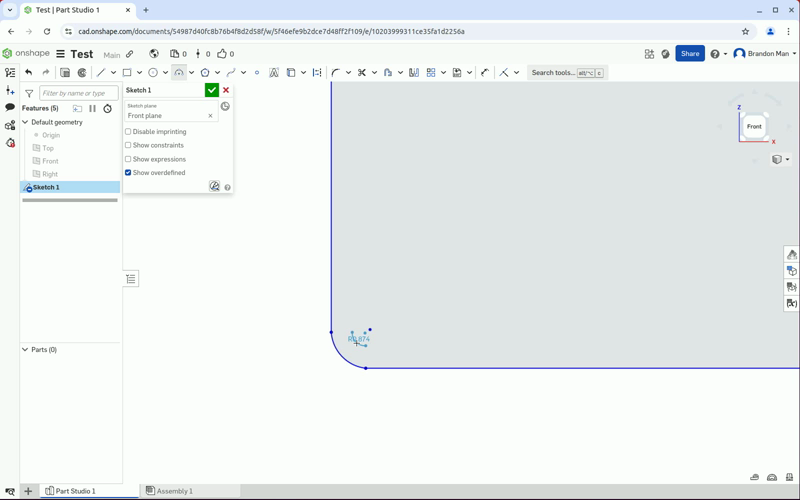
scroll(6)
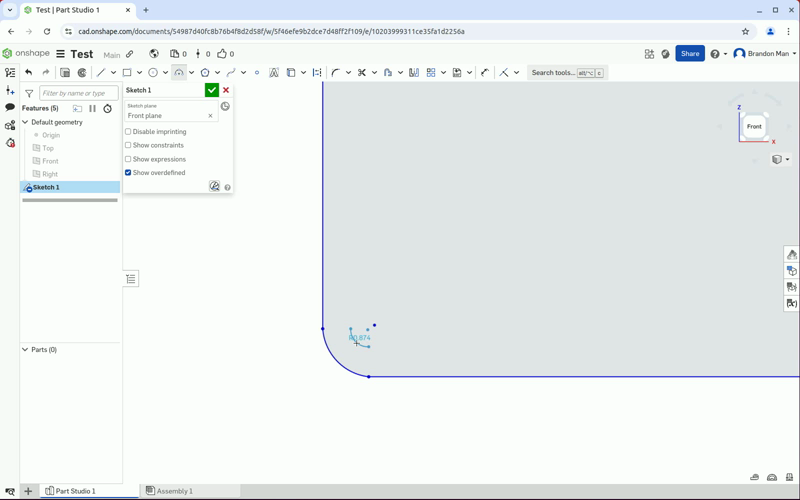
scroll(6)
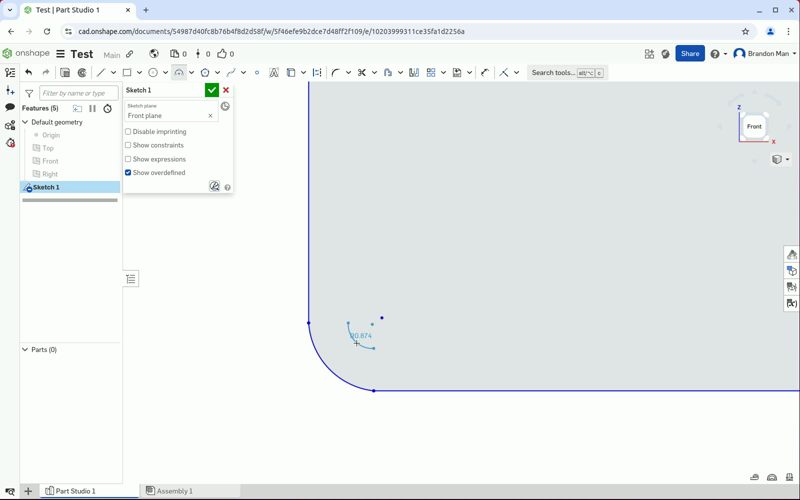
scroll(6)
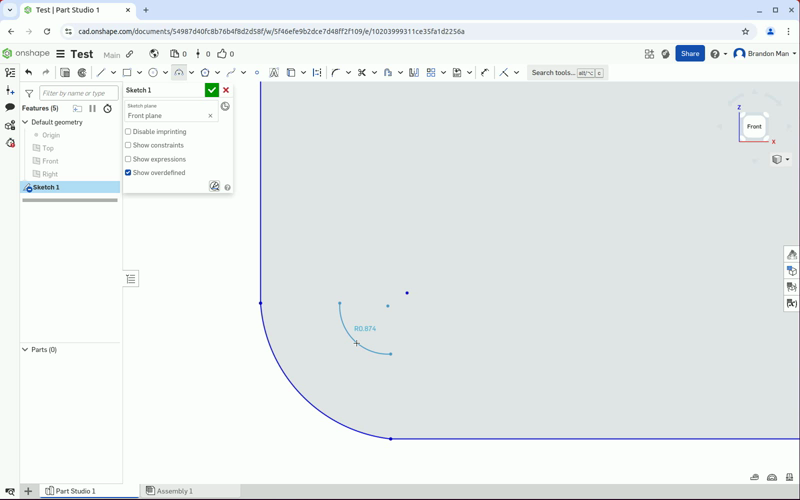
click(356, 342)
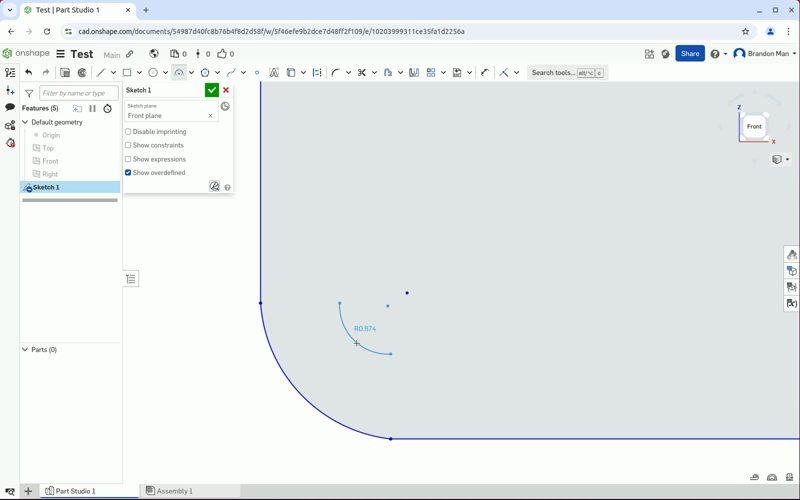
scroll(-6)
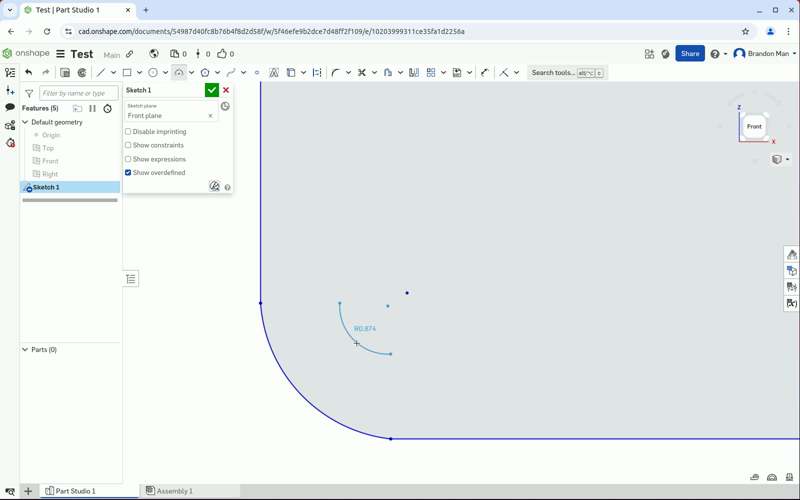
scroll(-6)
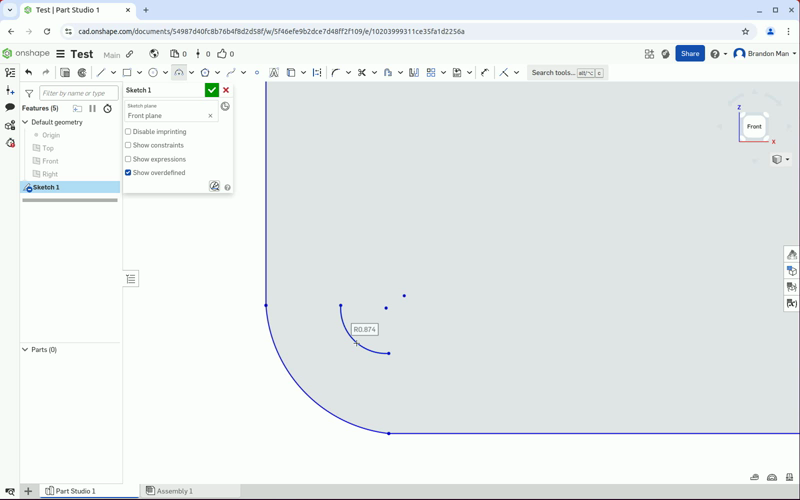
scroll(-6)
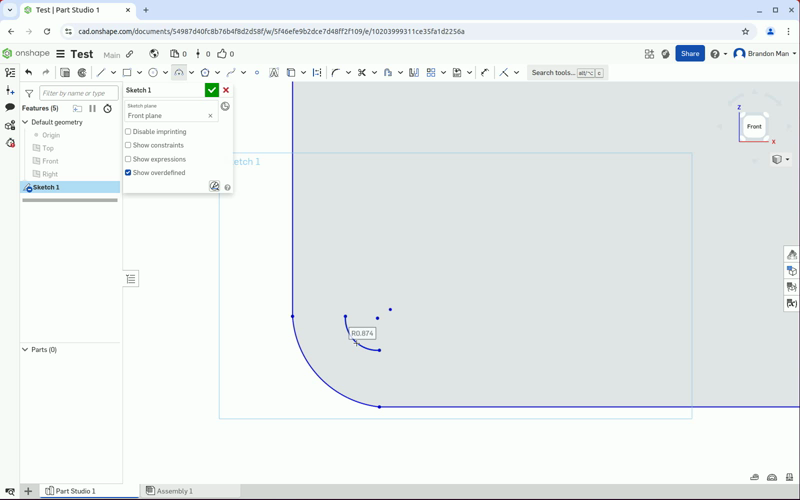
scroll(-6)
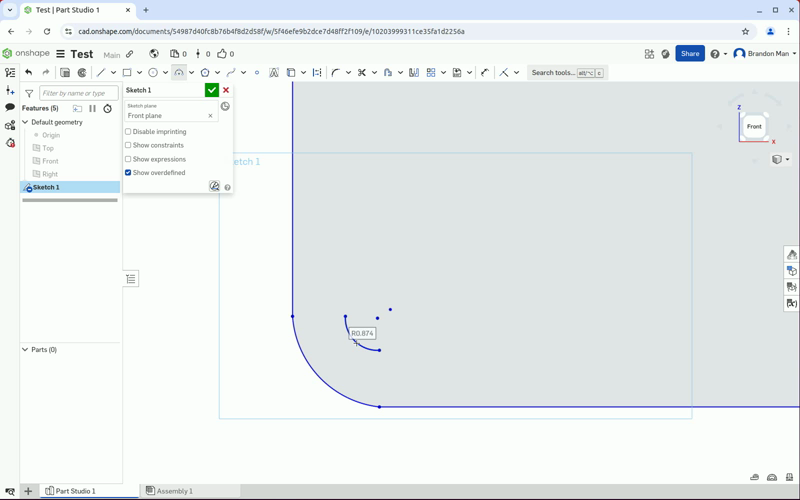
scroll(-6)
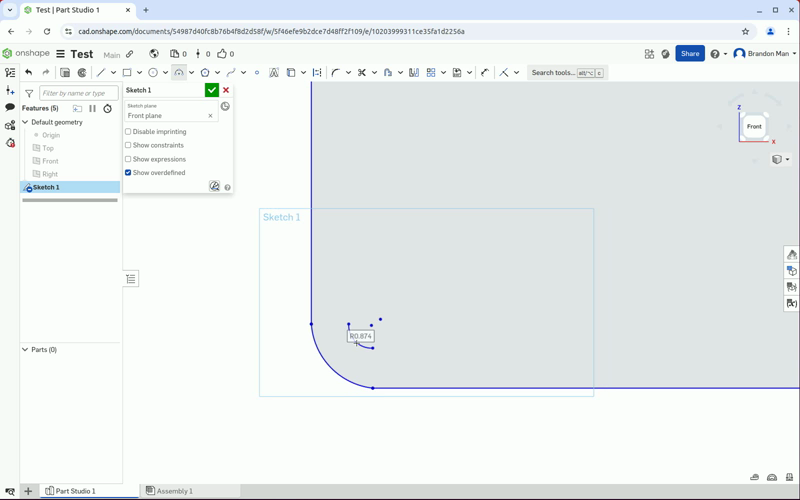
scroll(-6)
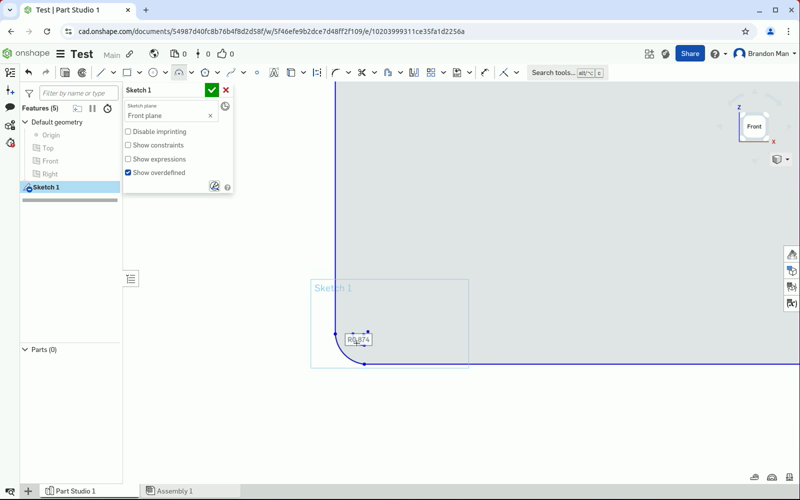
scroll(-6)
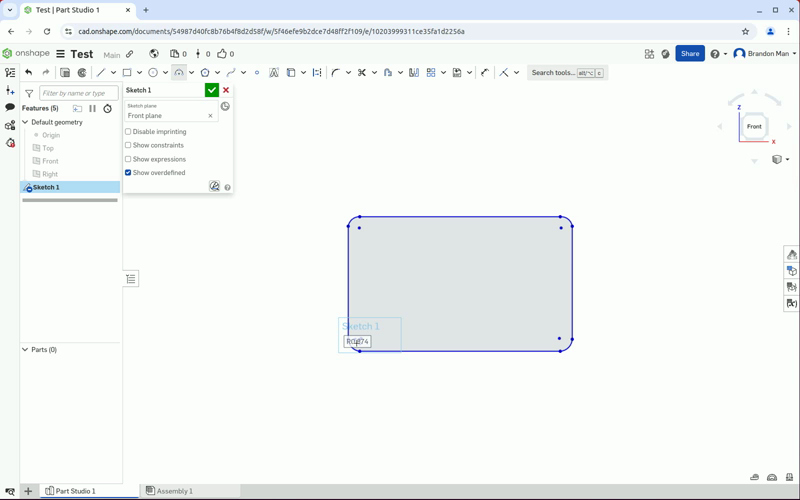
key_up(shift)
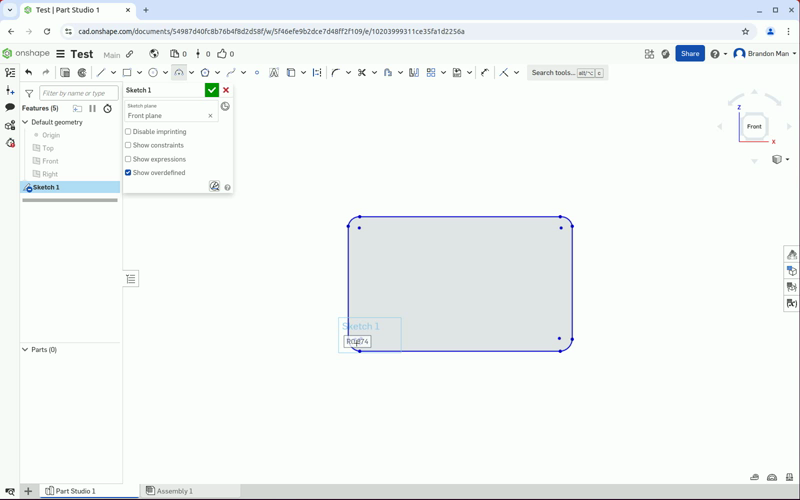
key(esc)
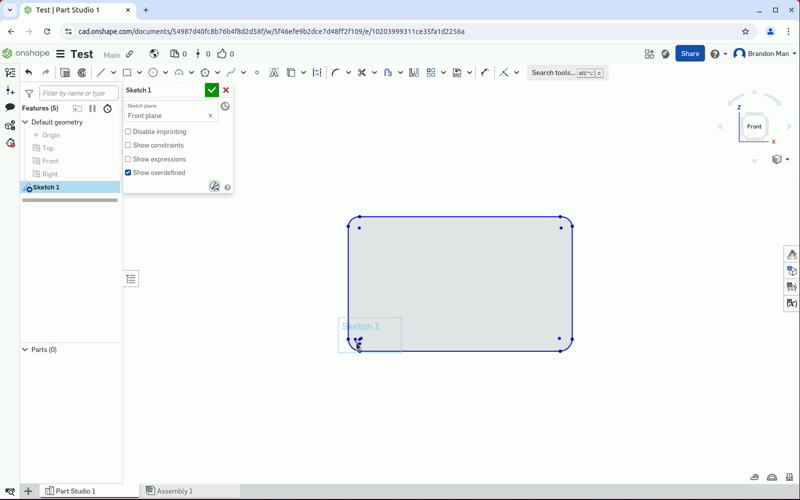
key(l)
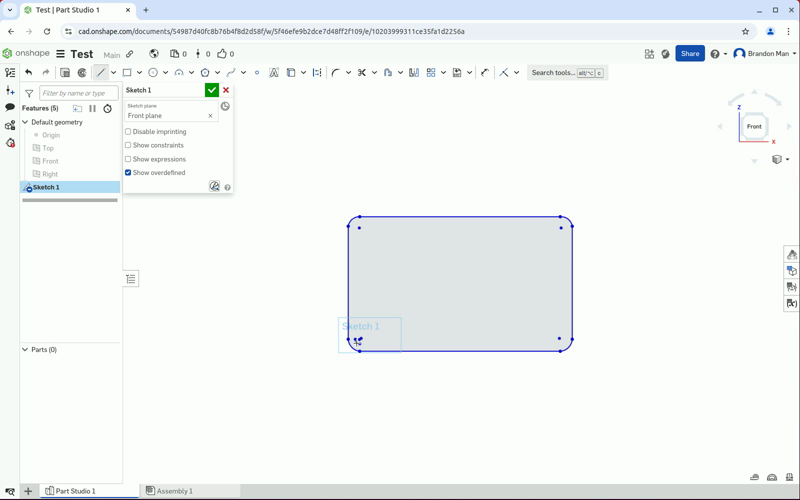
mouse_move(359, 343)
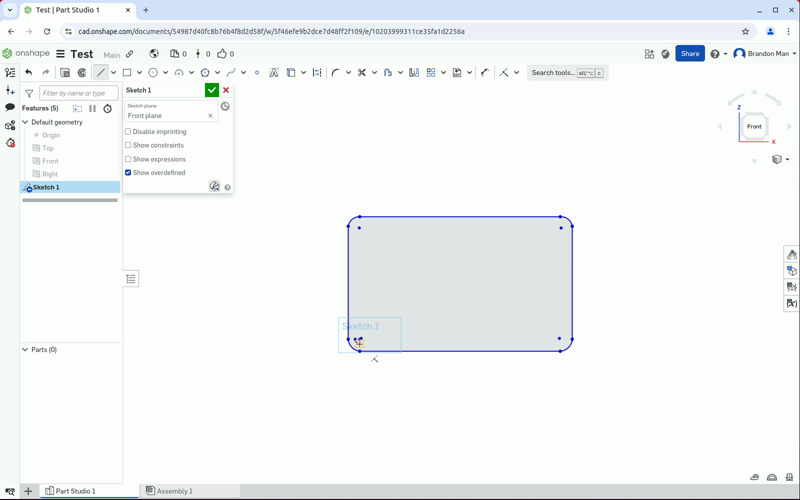
scroll(6)
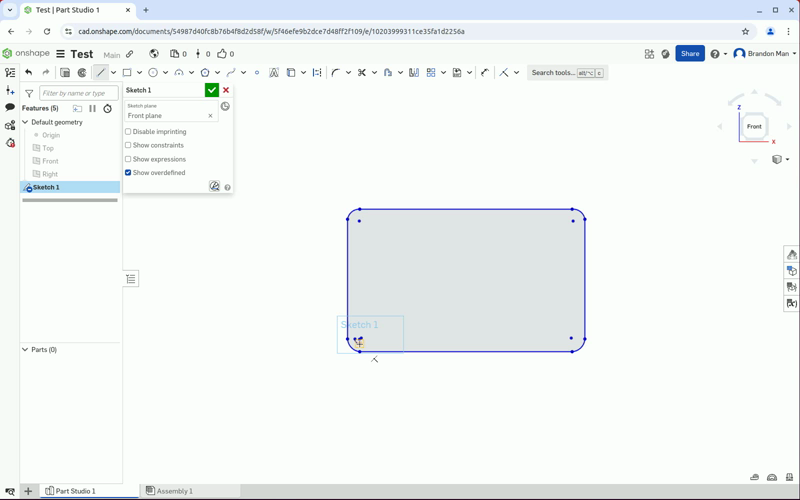
scroll(6)
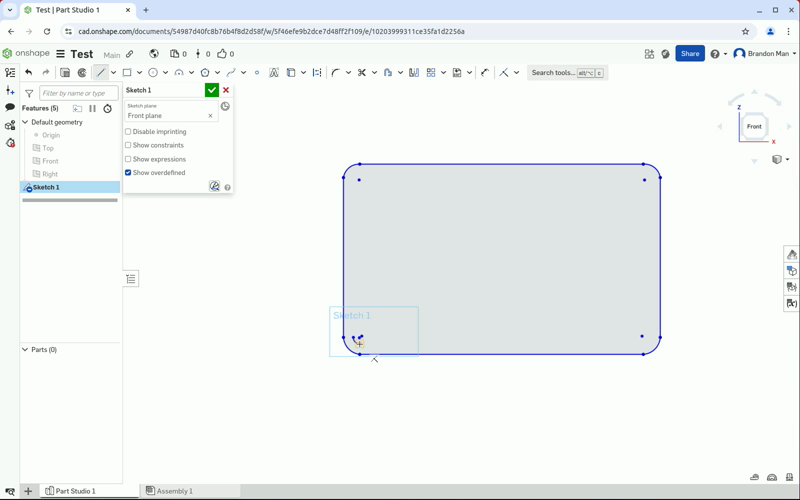
scroll(6)
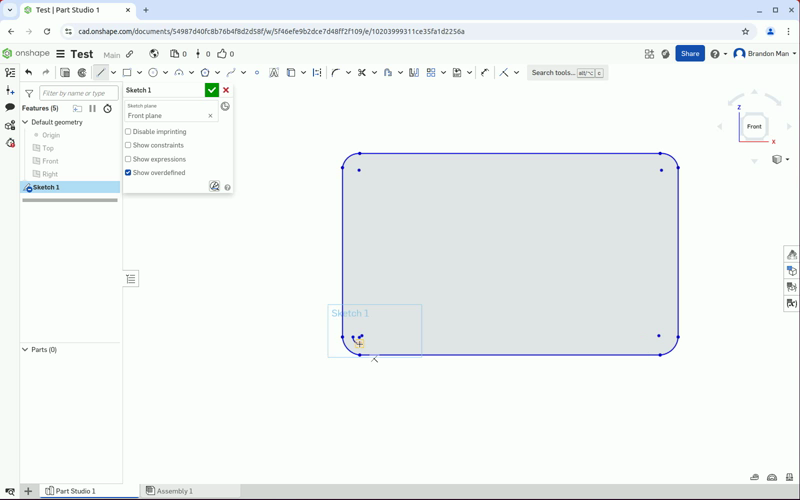
scroll(6)
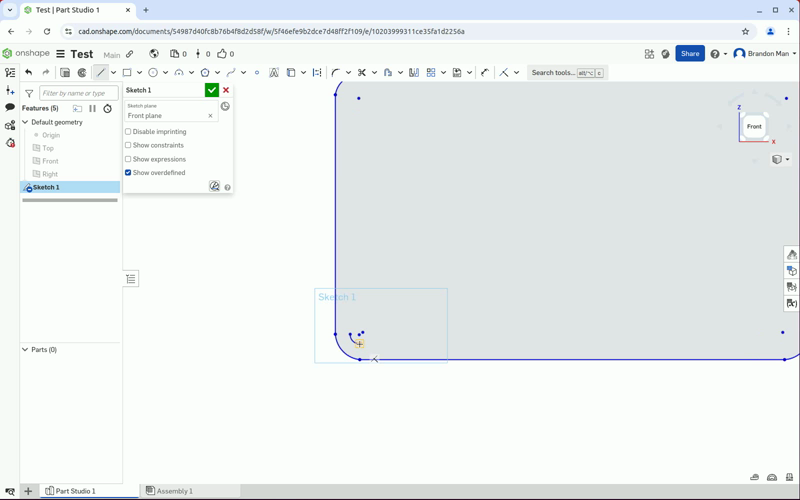
scroll(6)
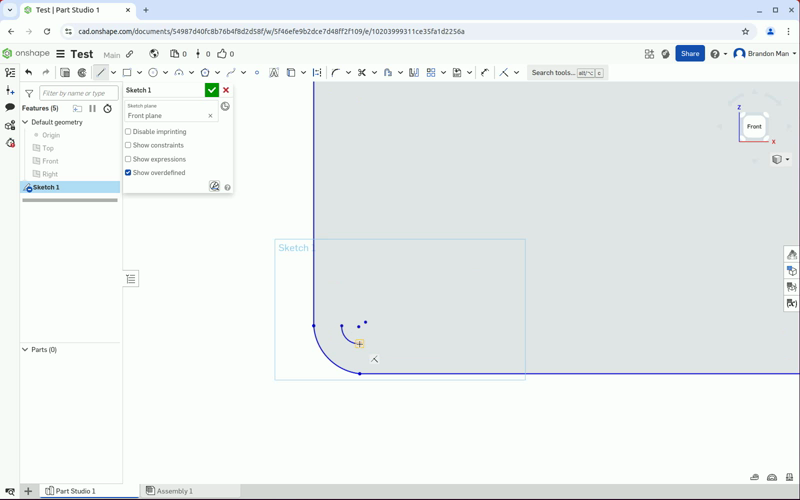
scroll(6)
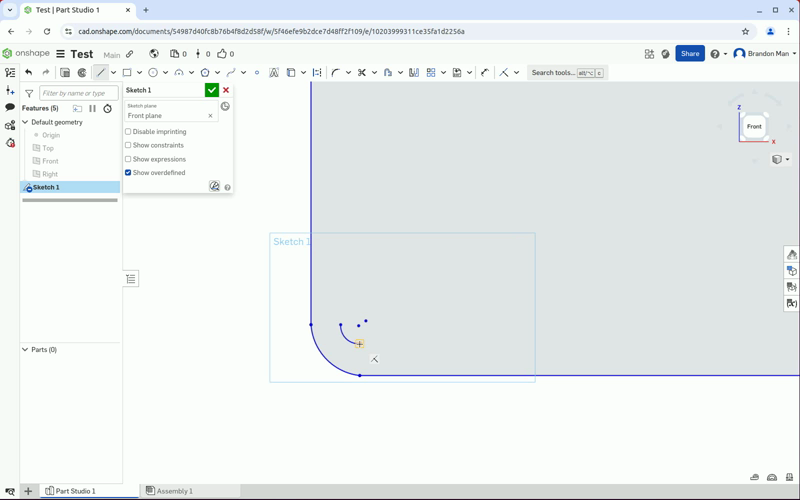
scroll(6)
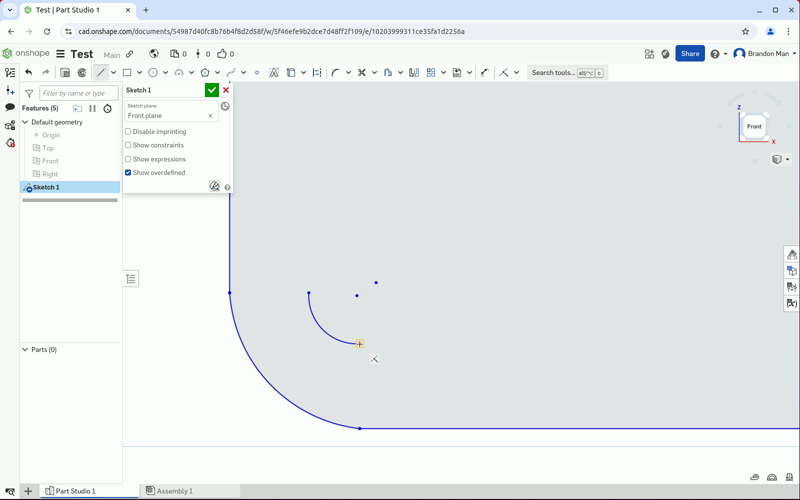
click(359, 343)
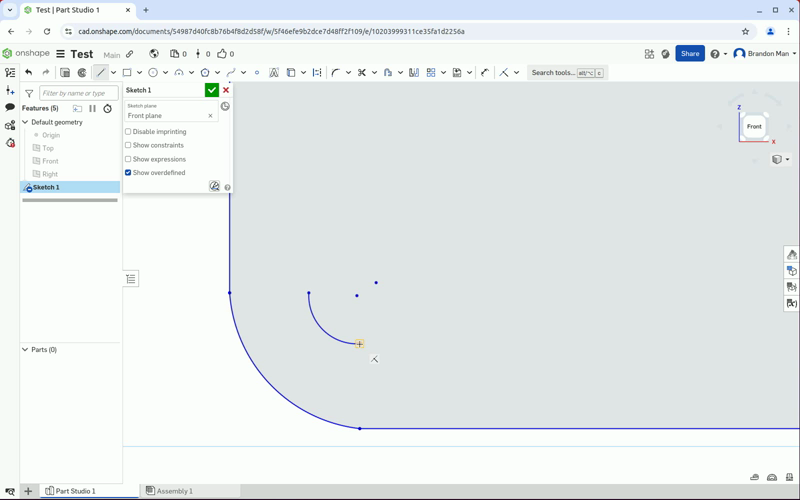
scroll(-6)
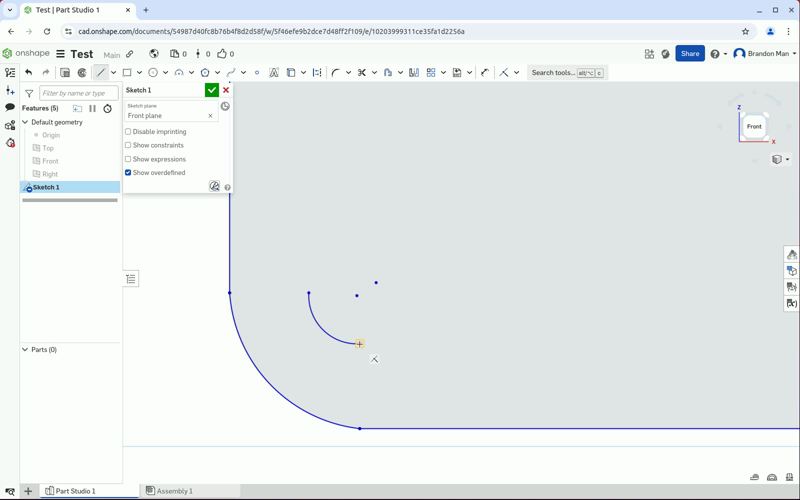
scroll(-6)
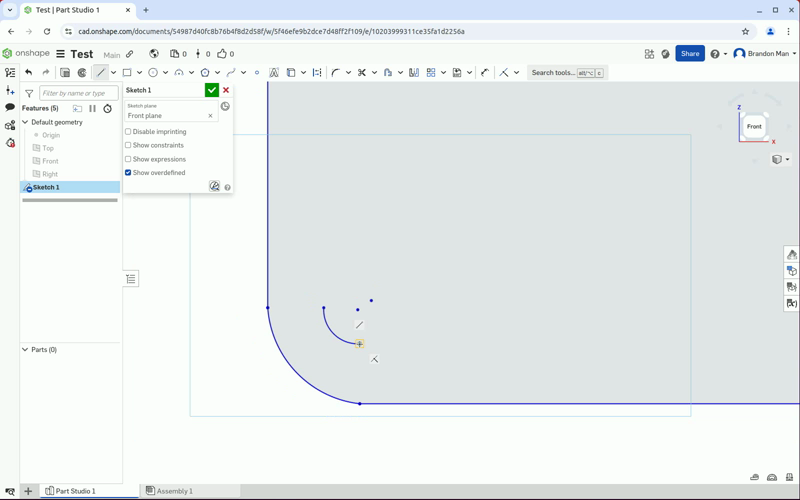
scroll(-6)
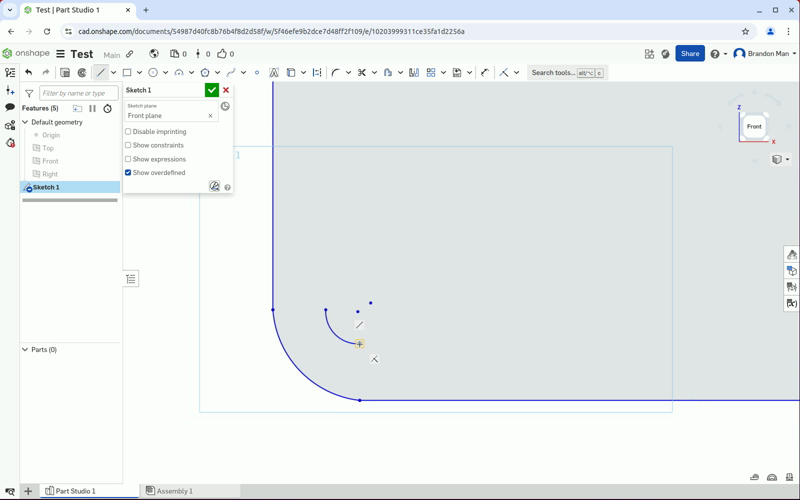
scroll(-6)
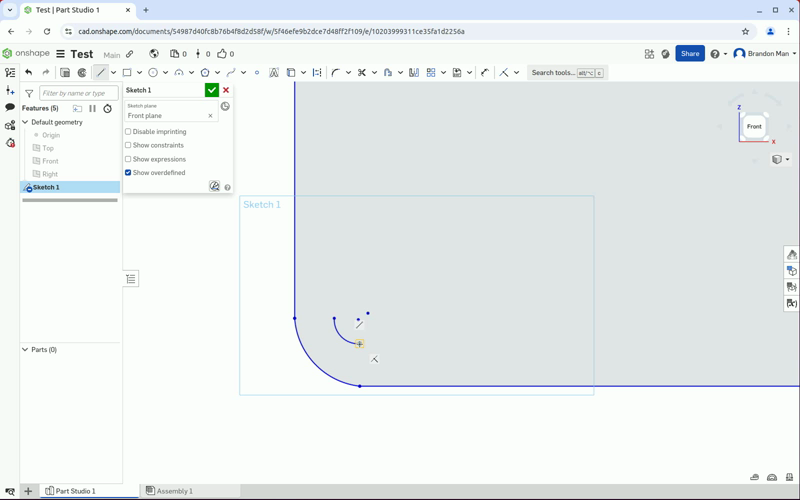
scroll(-6)
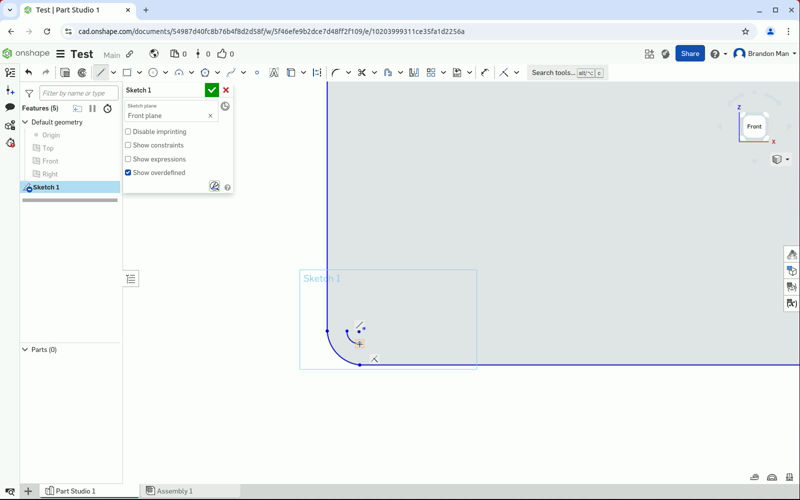
scroll(-6)
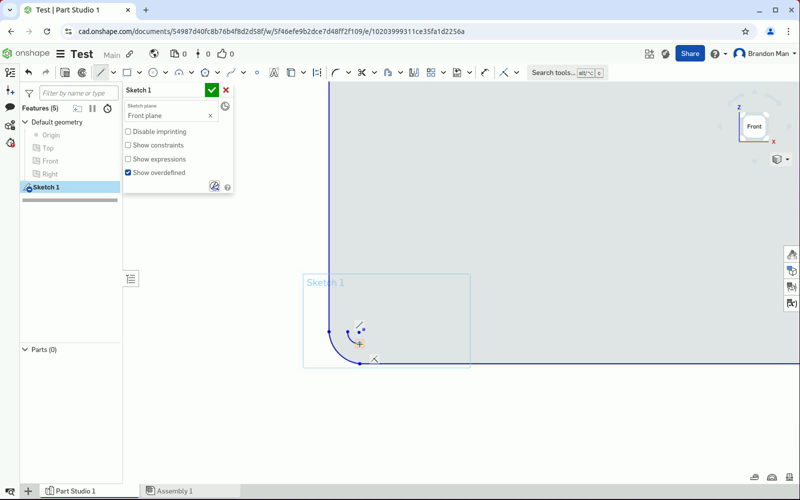
scroll(-6)
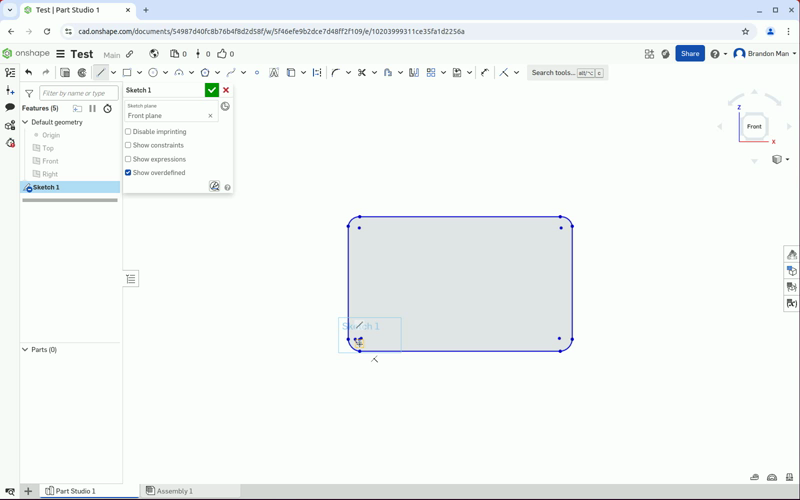
key_down(shift)
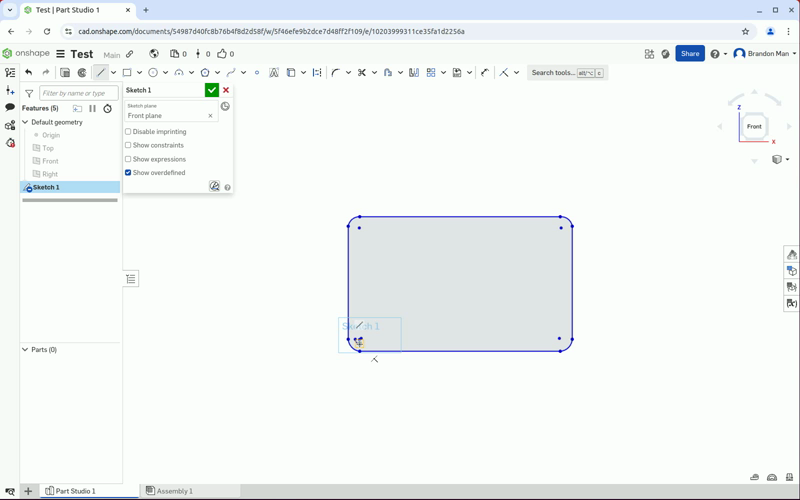
mouse_move(560, 343)
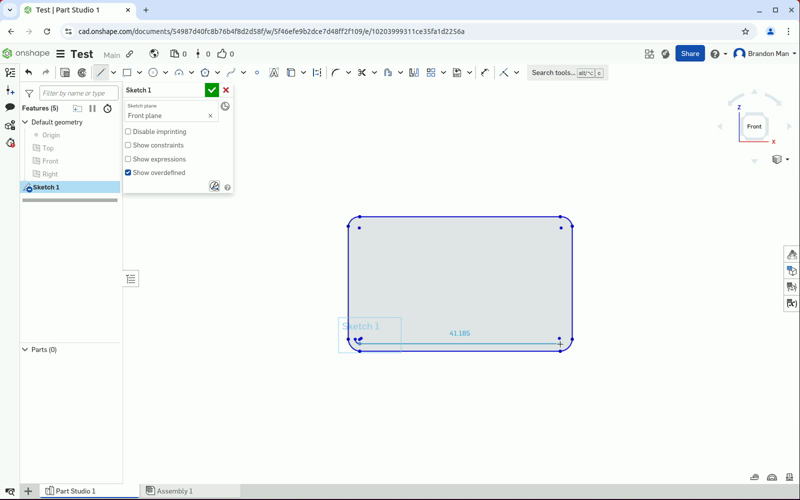
scroll(6)
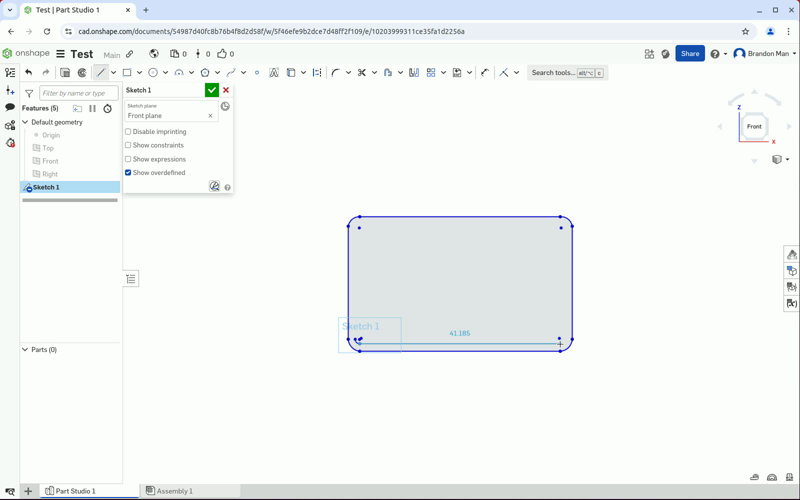
scroll(6)
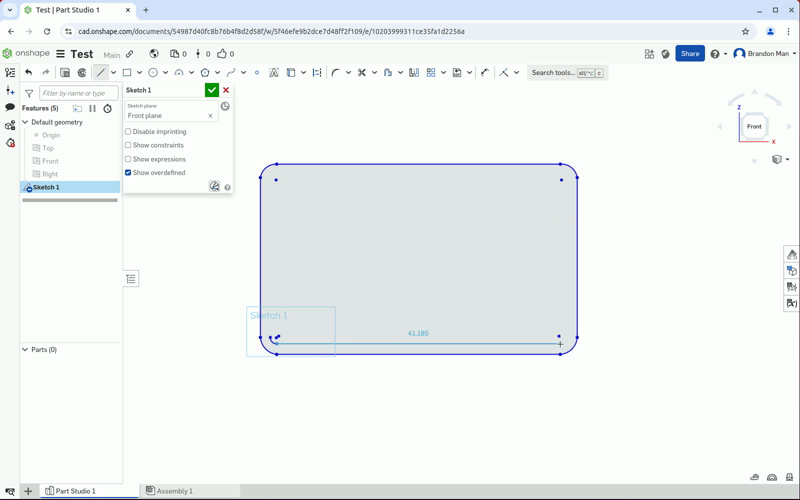
scroll(6)
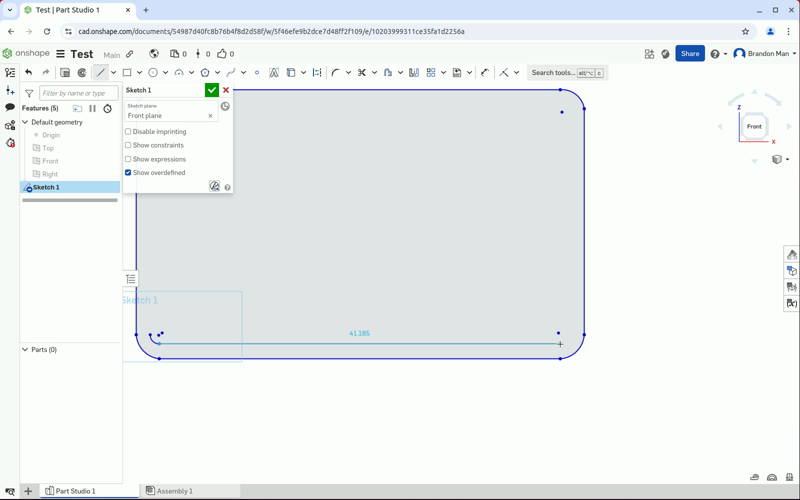
scroll(6)
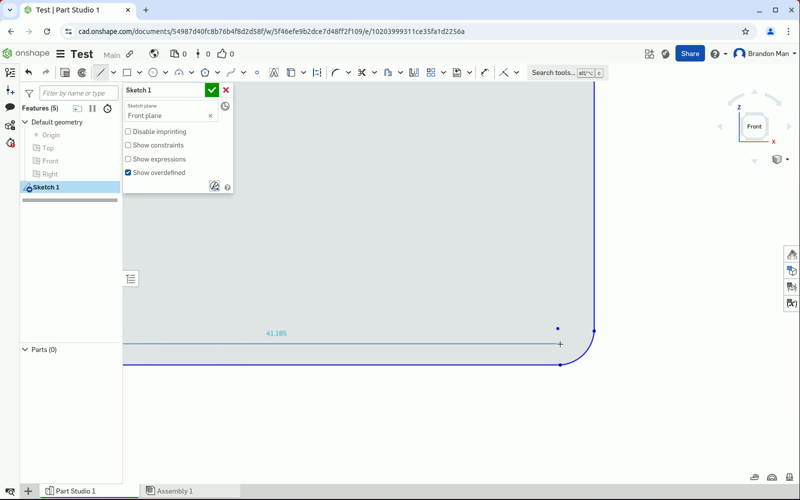
scroll(6)
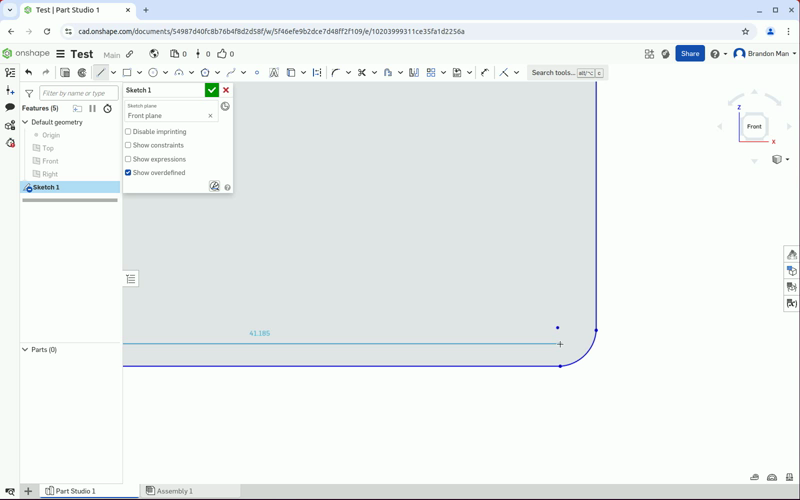
scroll(6)
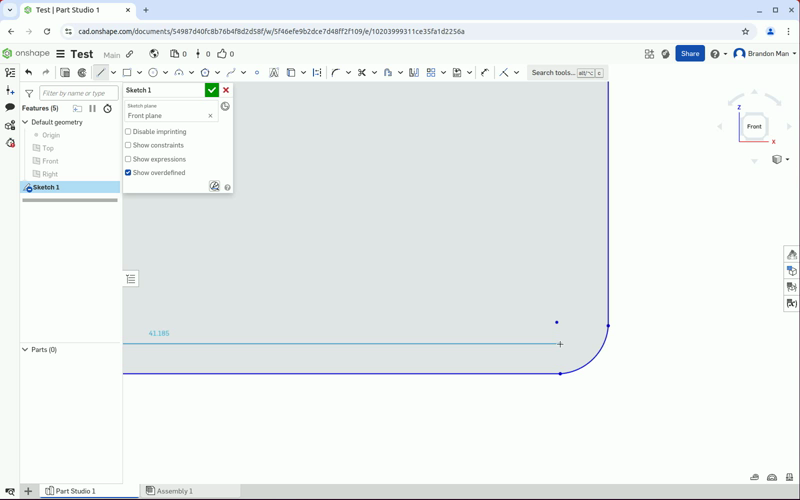
scroll(6)
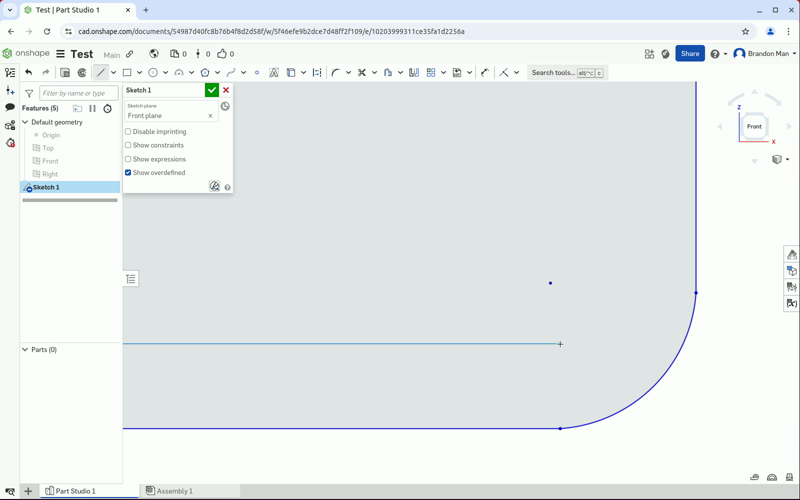
click(560, 343)
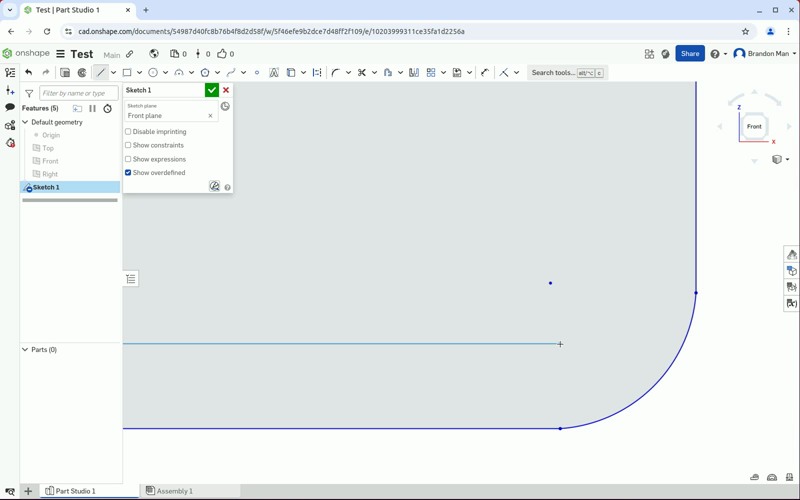
scroll(-6)
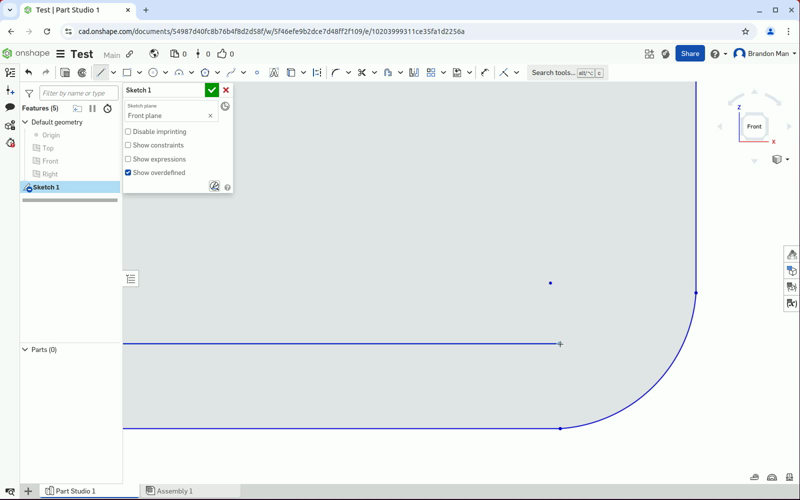
scroll(-6)
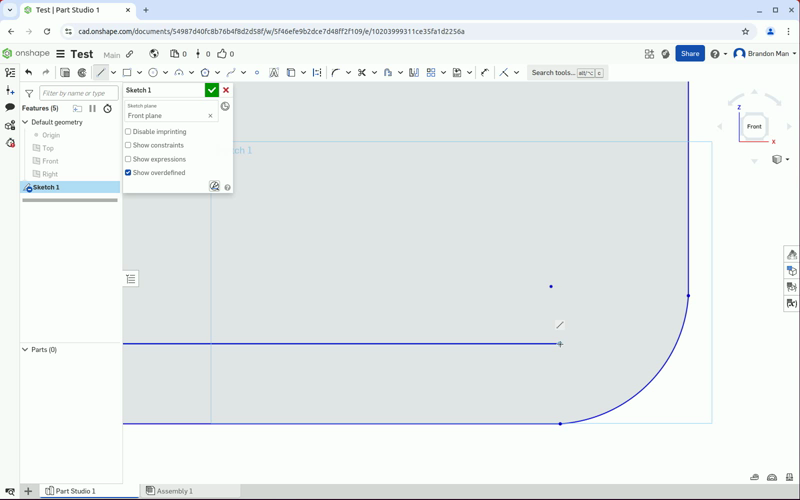
scroll(-6)
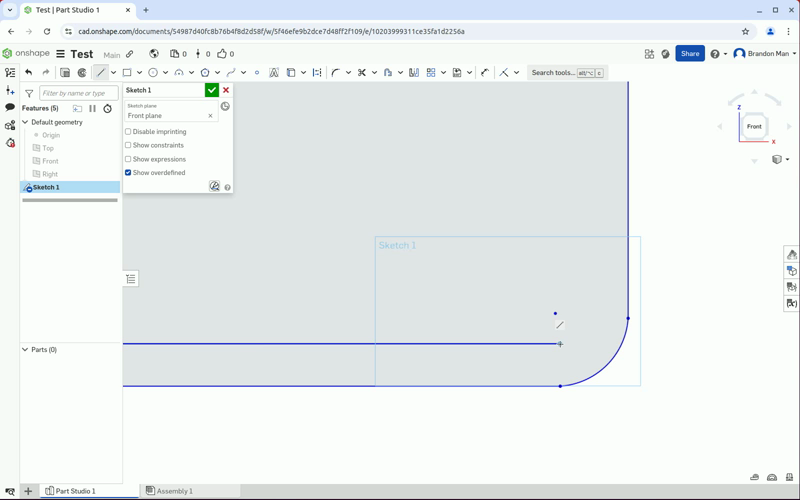
scroll(-6)
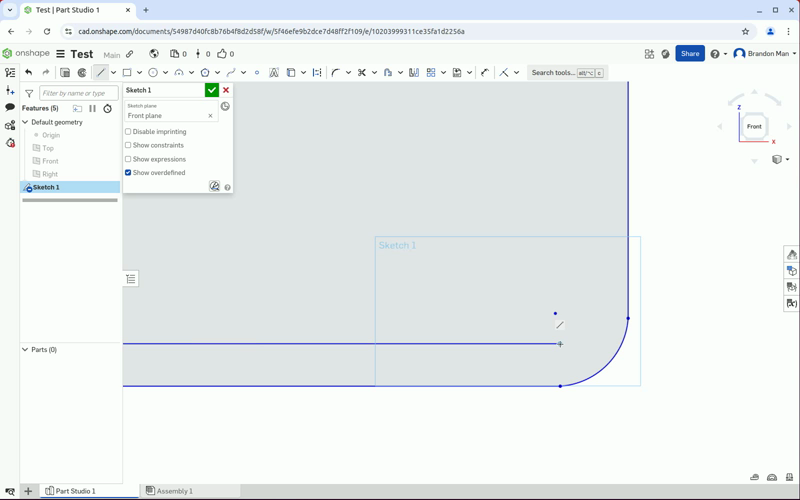
scroll(-6)
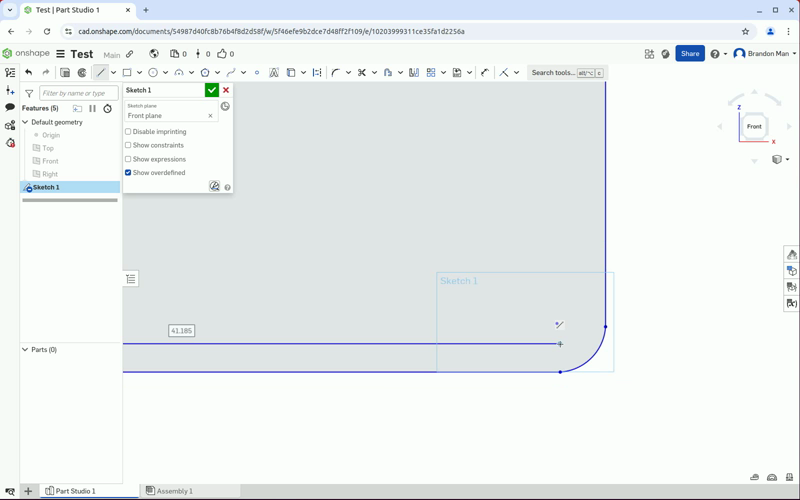
scroll(-6)
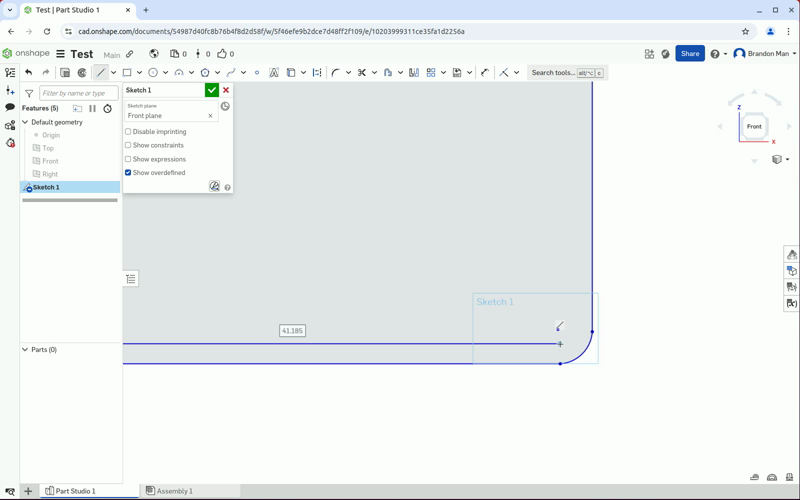
scroll(-6)
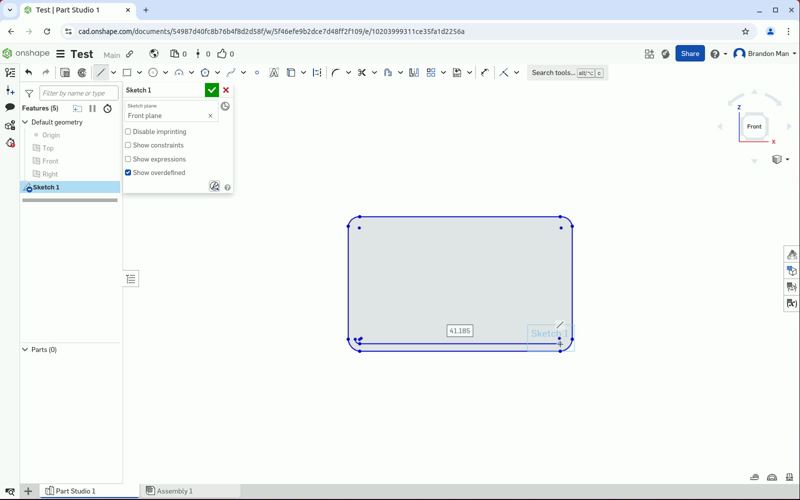
key_up(shift)
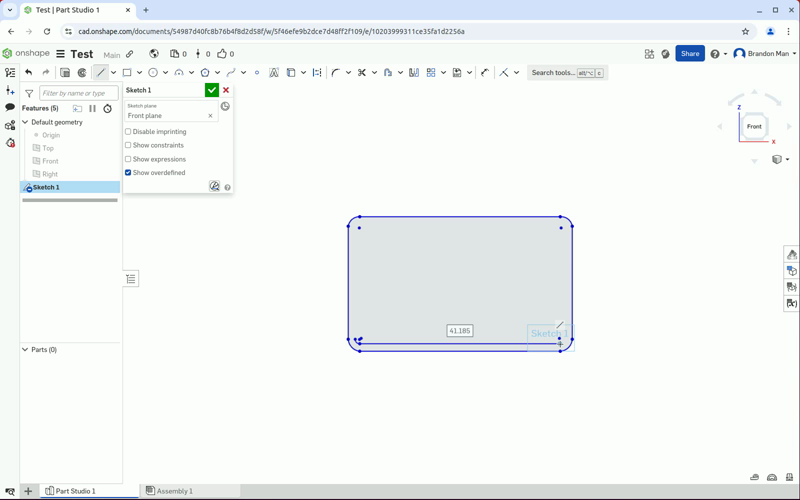
key(esc)
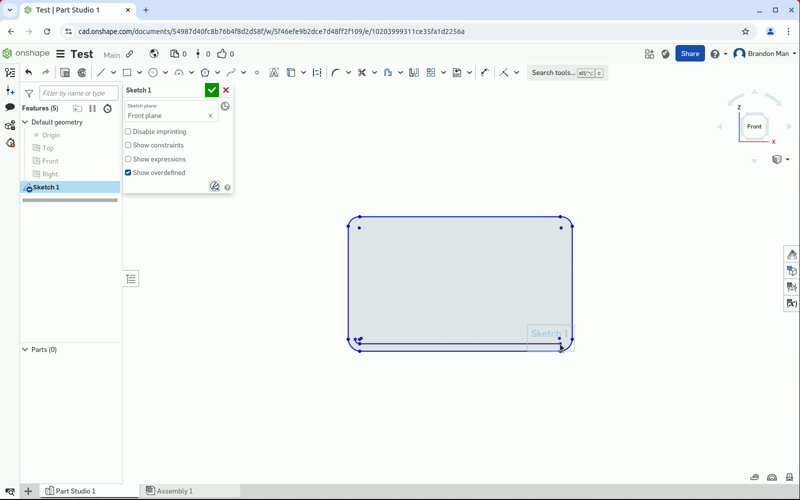
key(a)
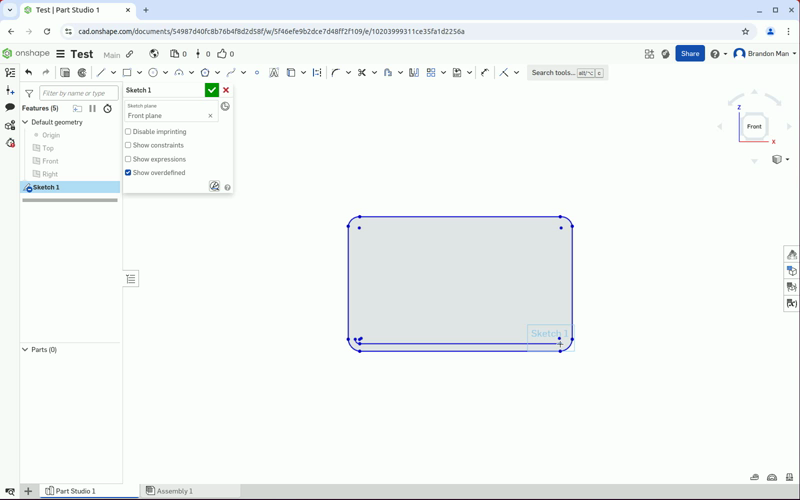
mouse_move(560, 343)
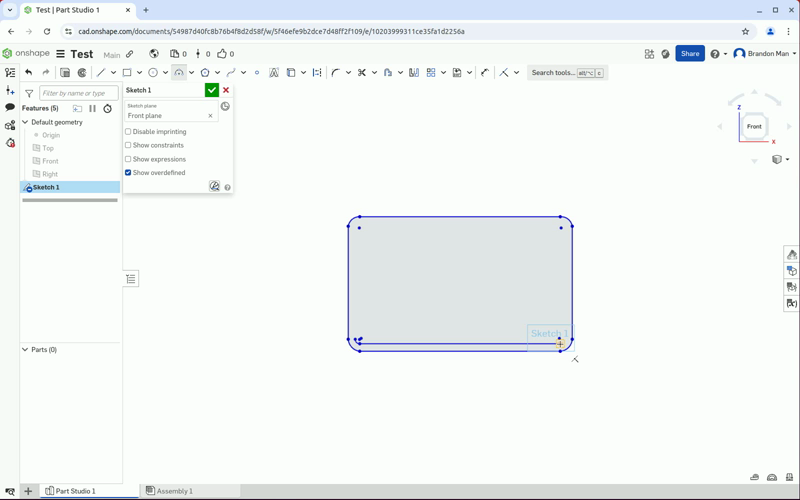
scroll(6)
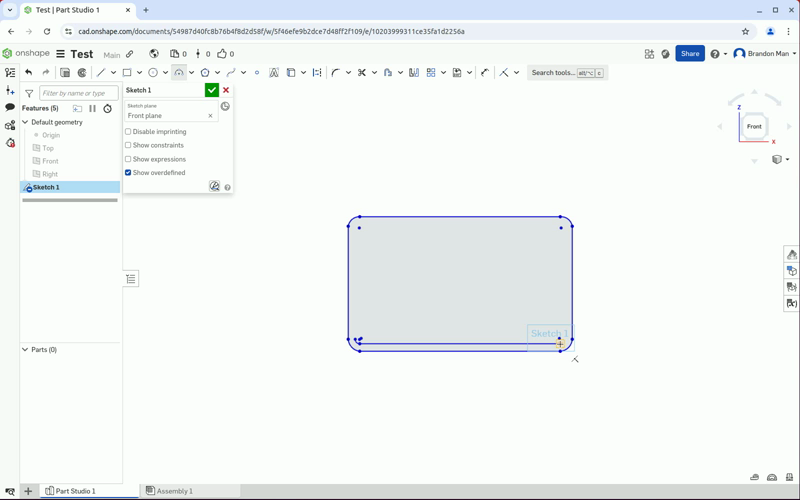
scroll(6)
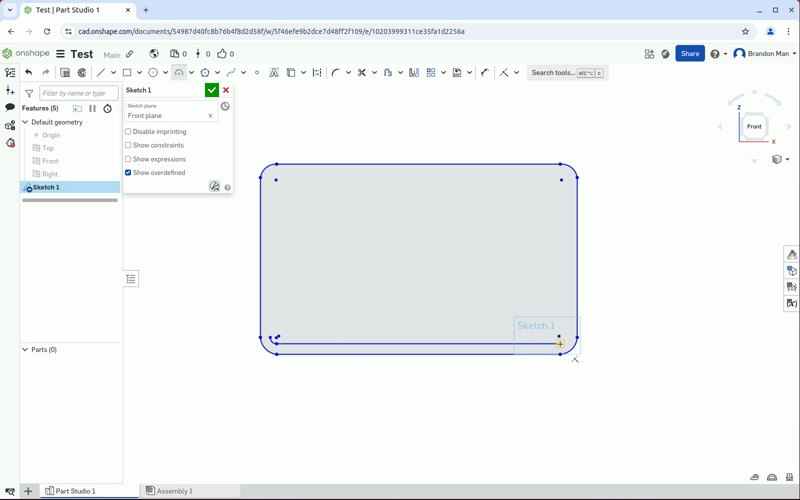
scroll(6)
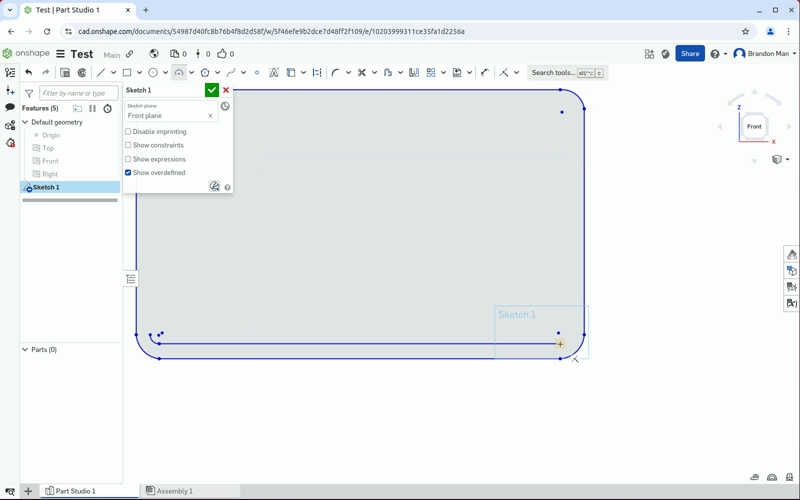
scroll(6)
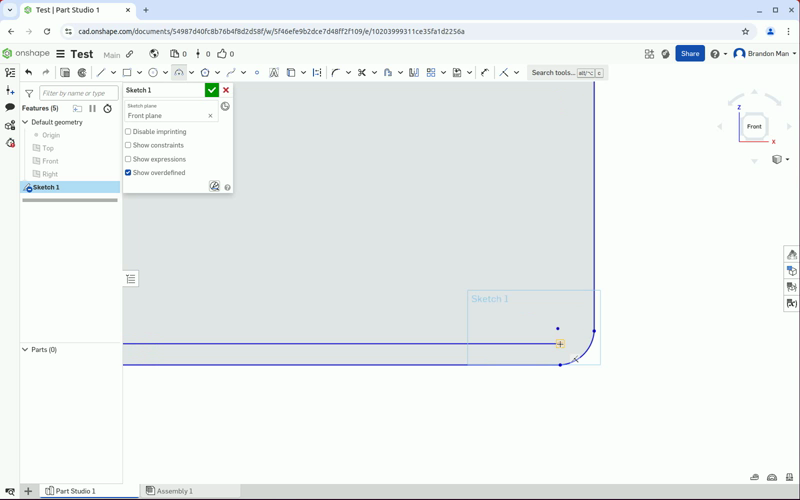
scroll(6)
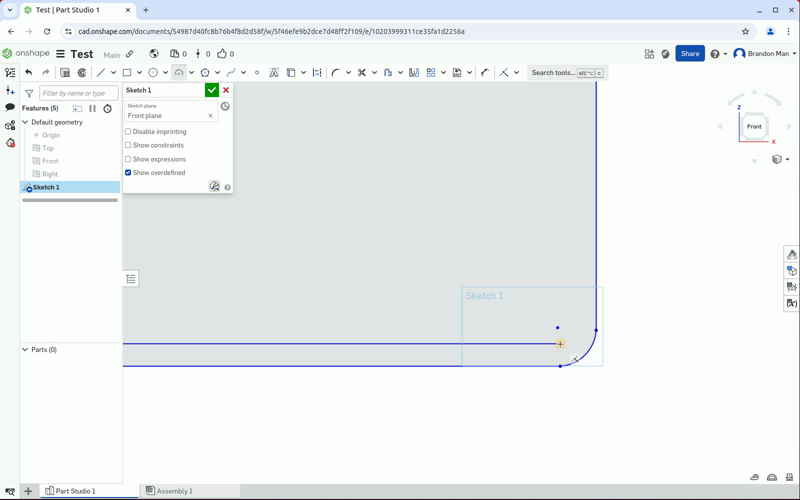
scroll(6)
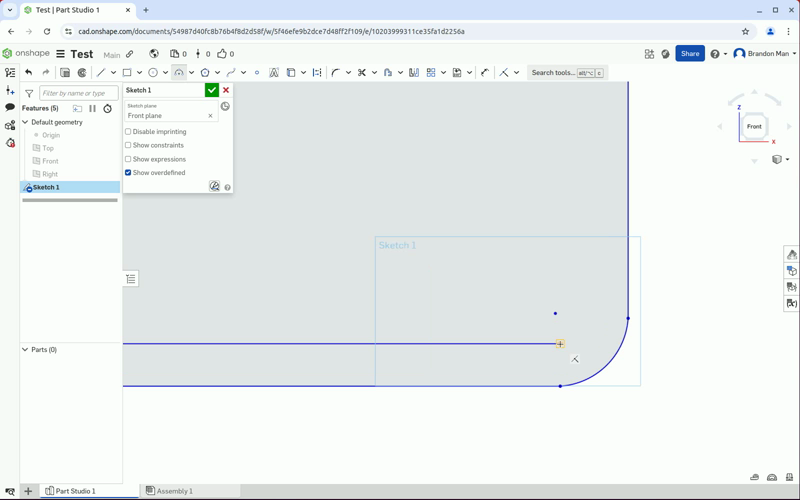
scroll(6)
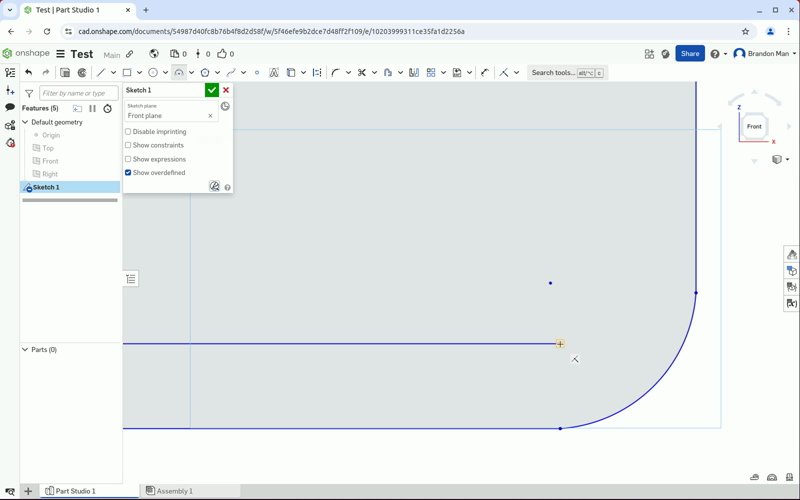
click(560, 343)
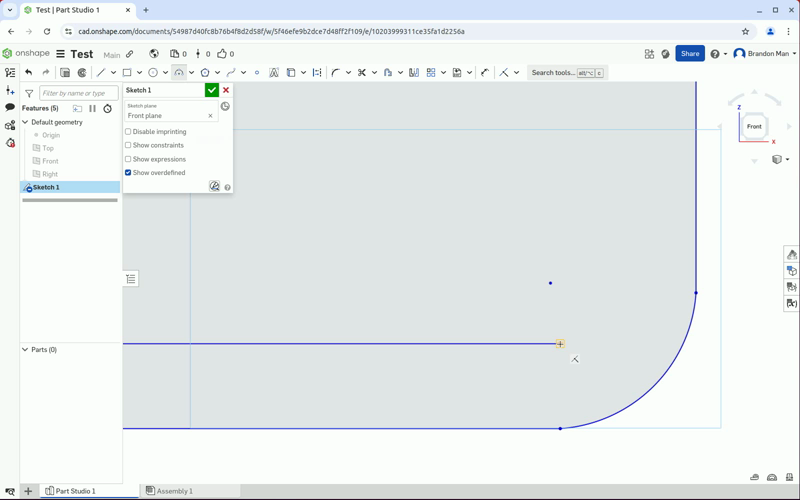
scroll(-6)
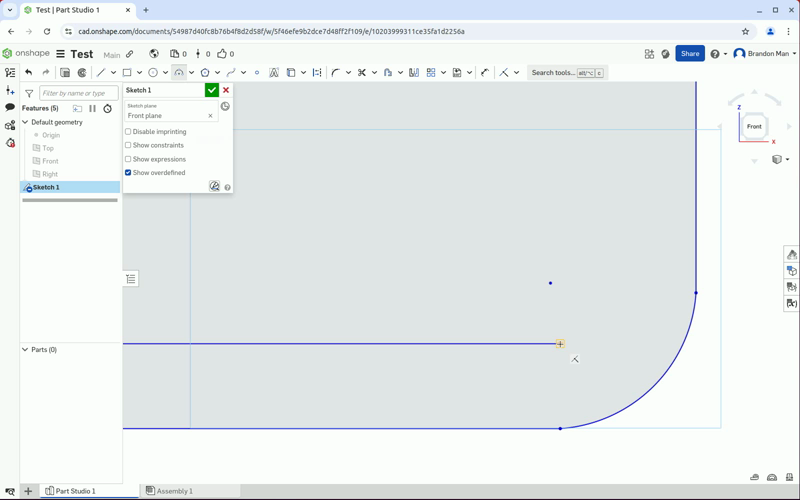
scroll(-6)
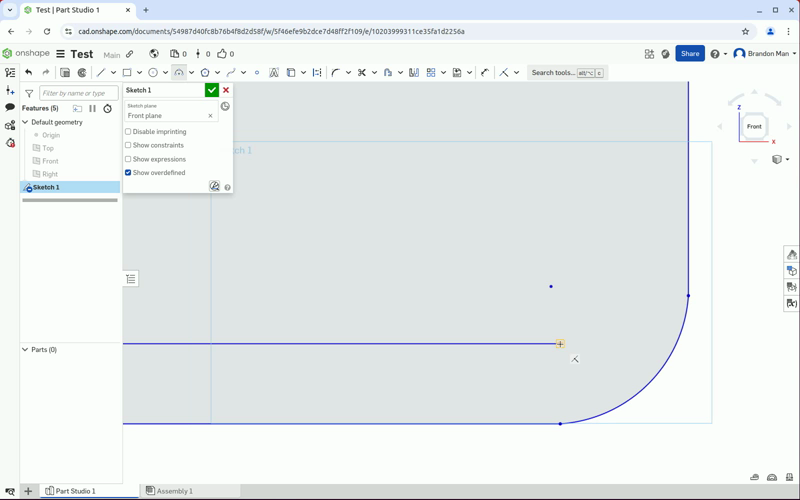
scroll(-6)
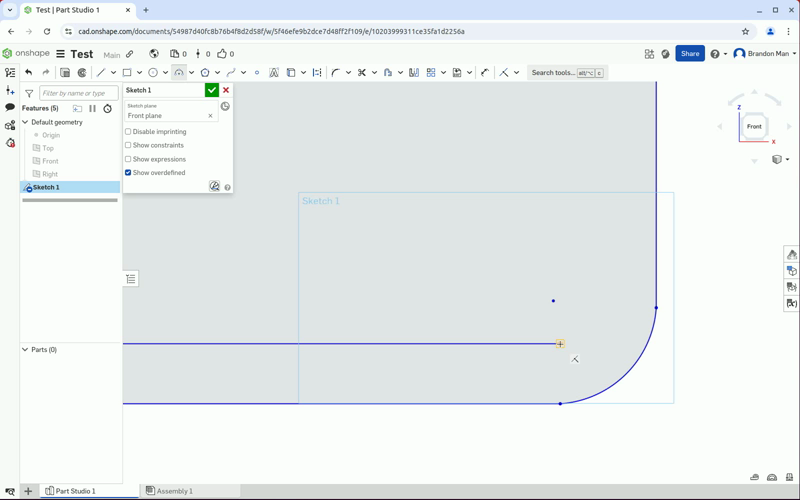
scroll(-6)
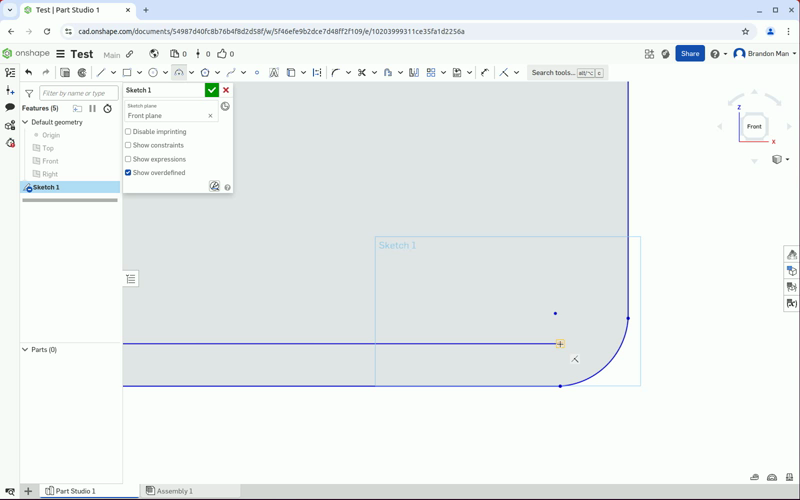
scroll(-6)
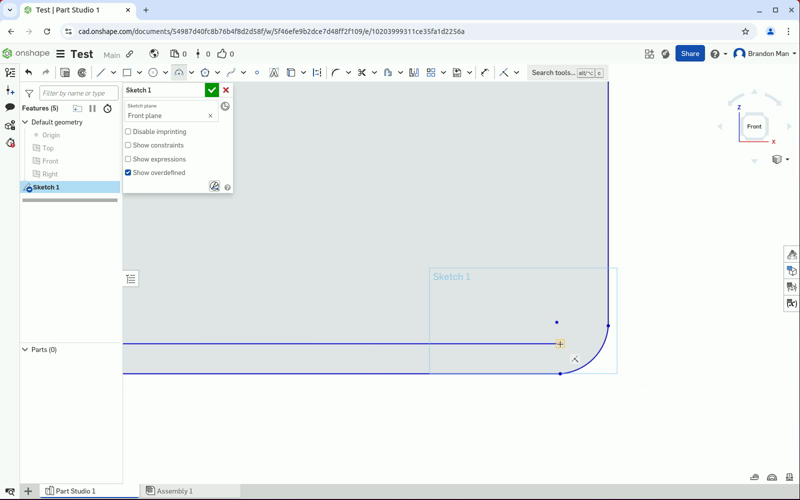
scroll(-6)
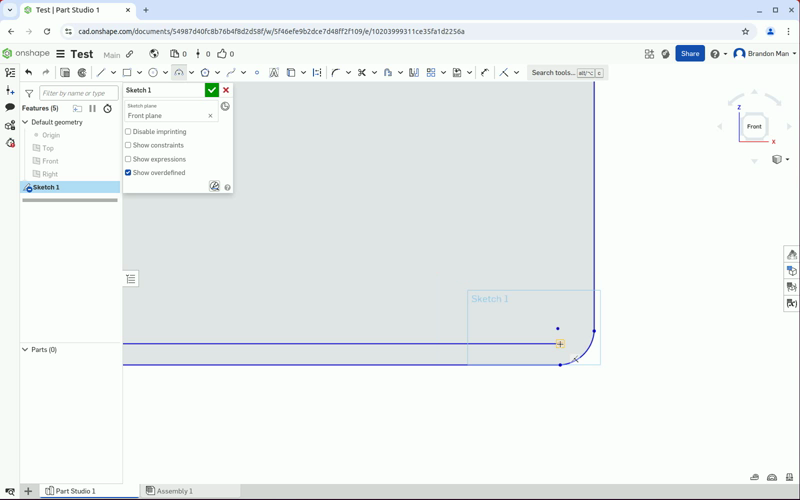
scroll(-6)
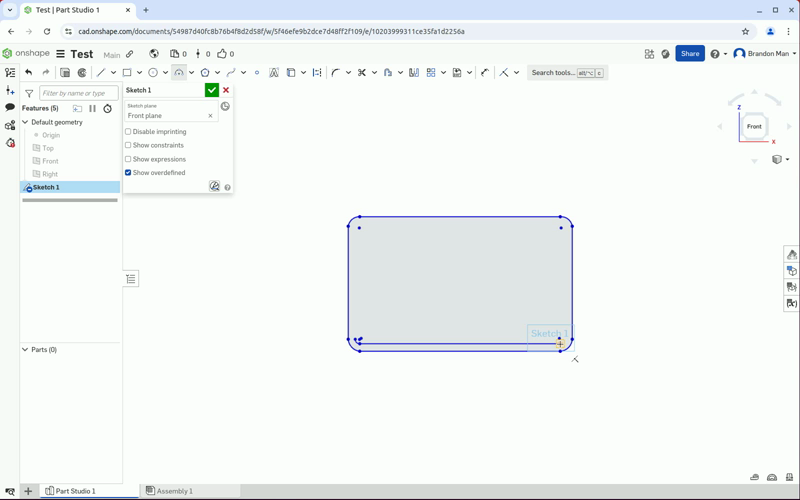
key_down(shift)
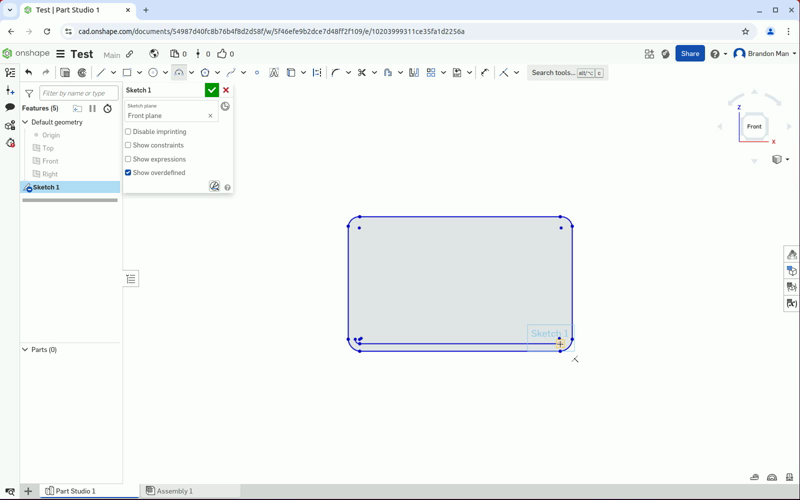
mouse_move(564, 339)
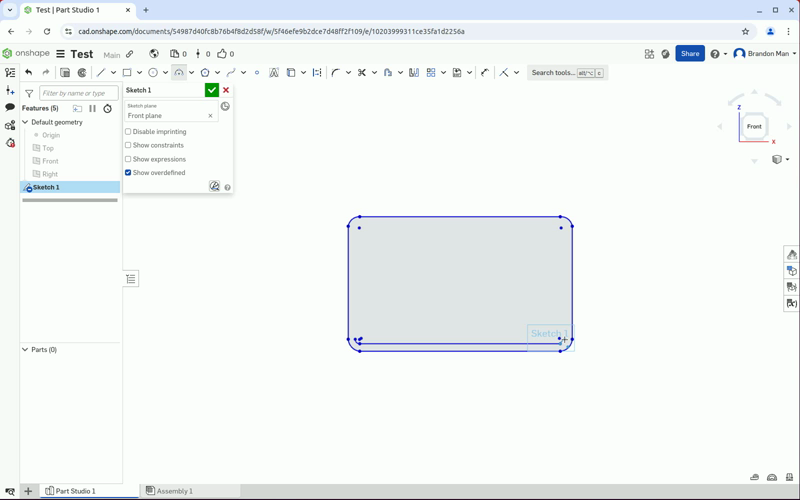
scroll(6)
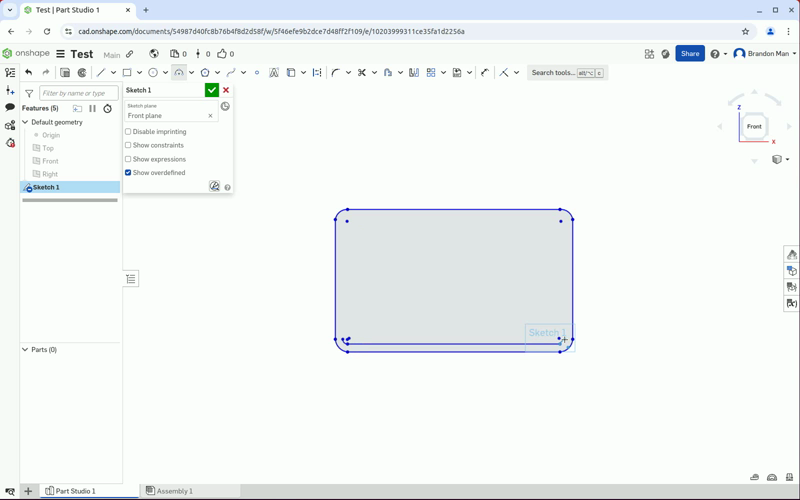
scroll(6)
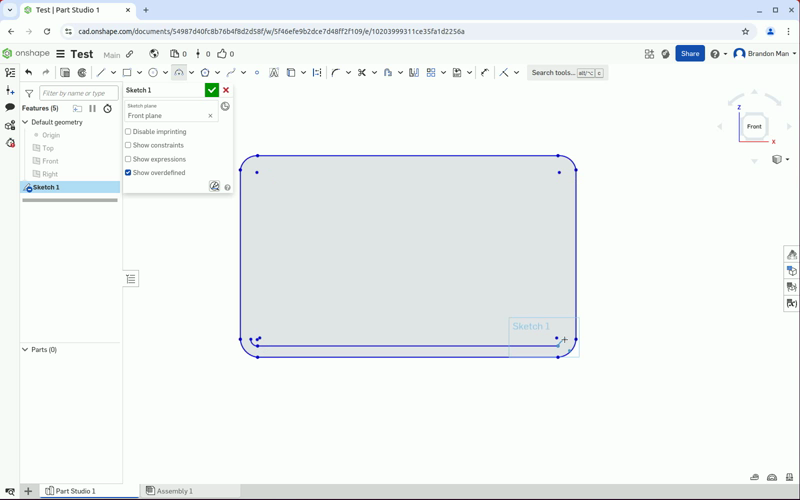
scroll(6)
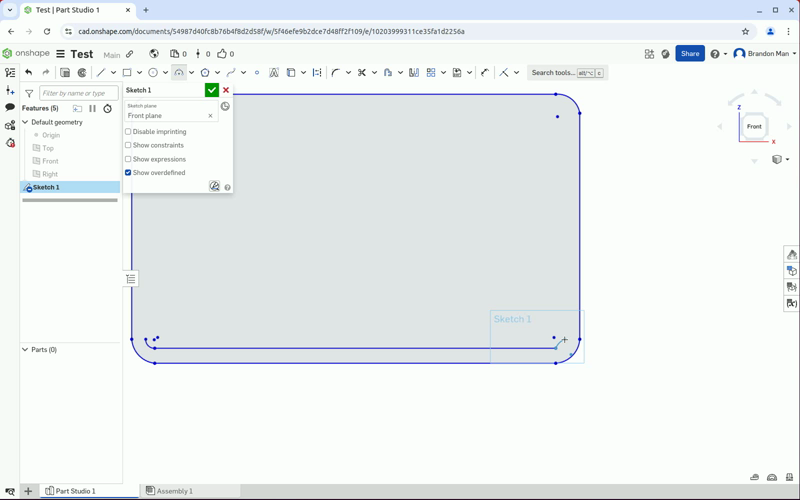
scroll(6)
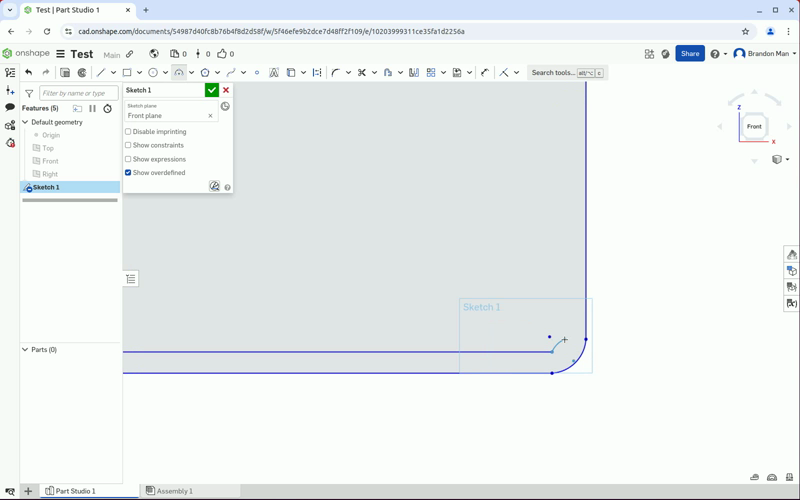
scroll(6)
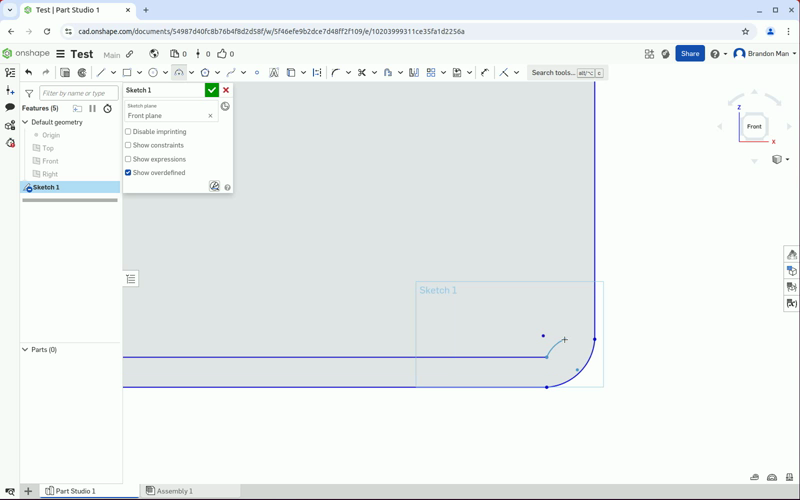
scroll(6)
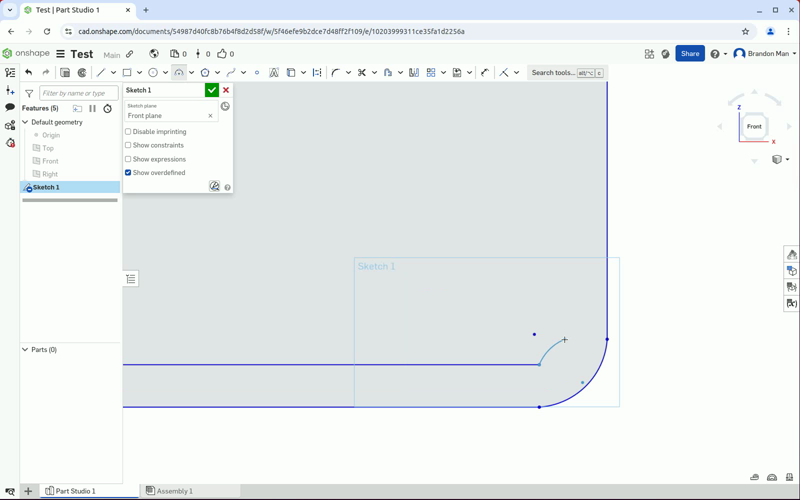
scroll(6)
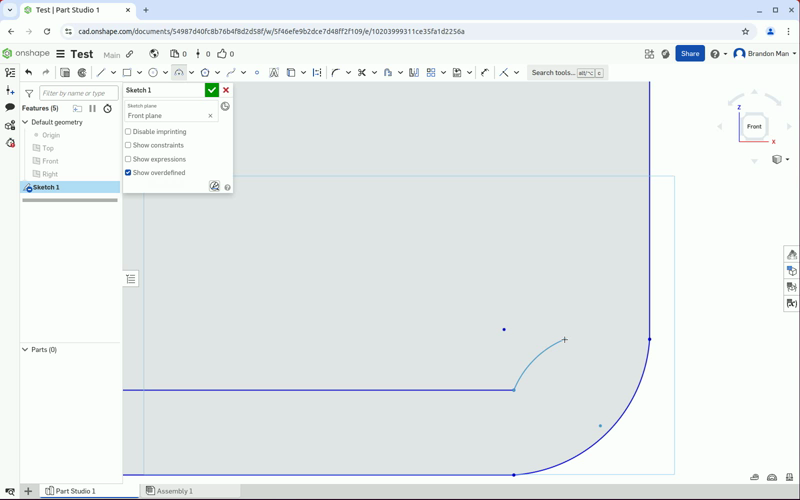
click(564, 339)
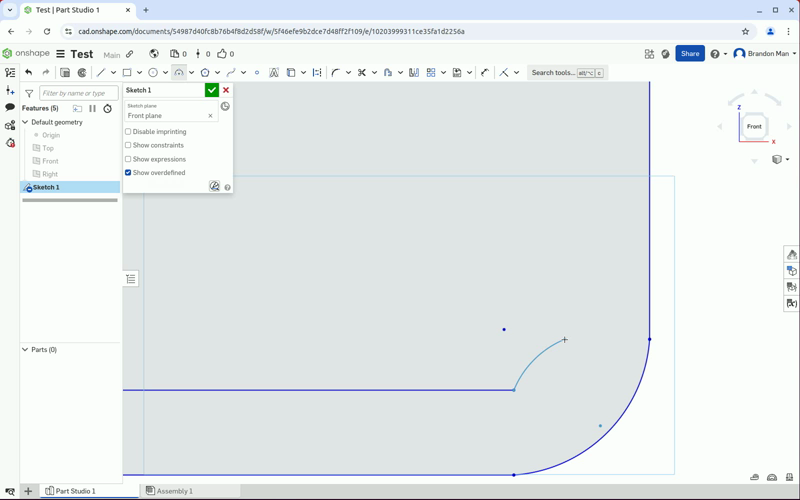
scroll(-6)
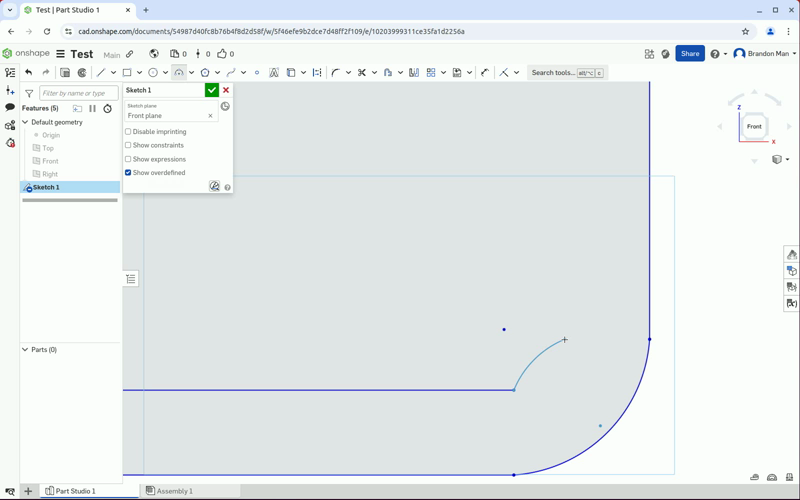
scroll(-6)
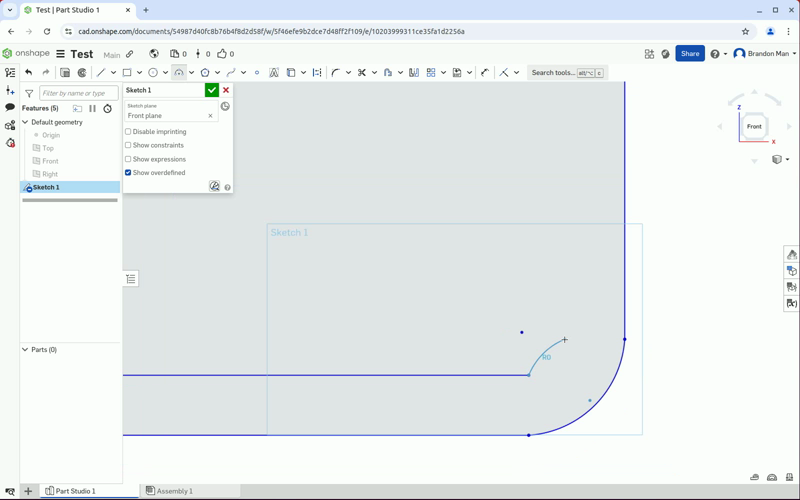
scroll(-6)
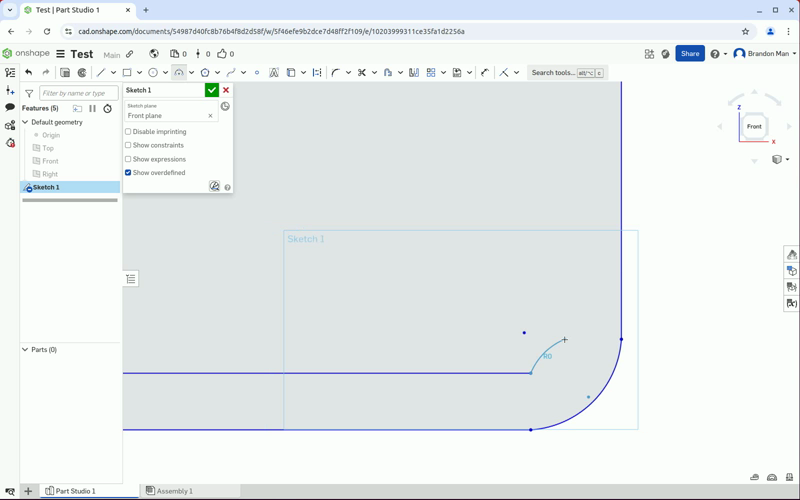
scroll(-6)
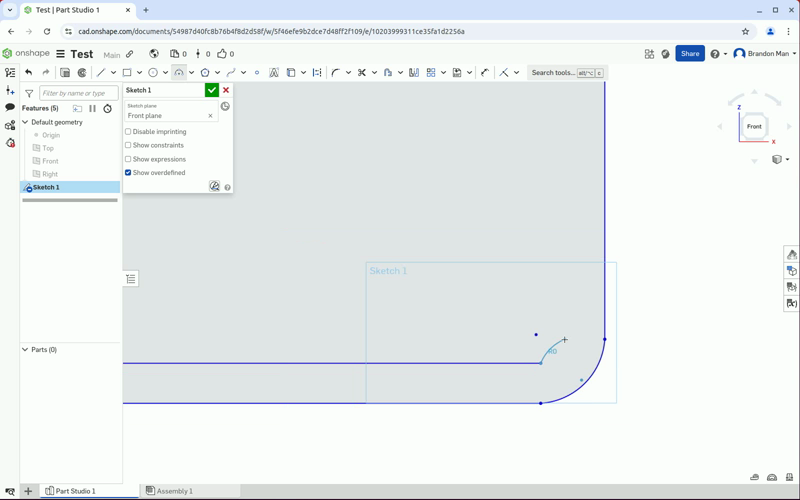
scroll(-6)
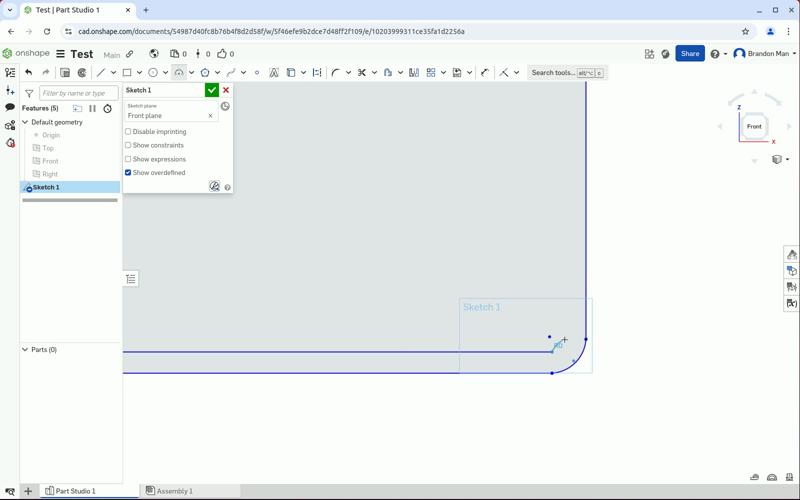
scroll(-6)
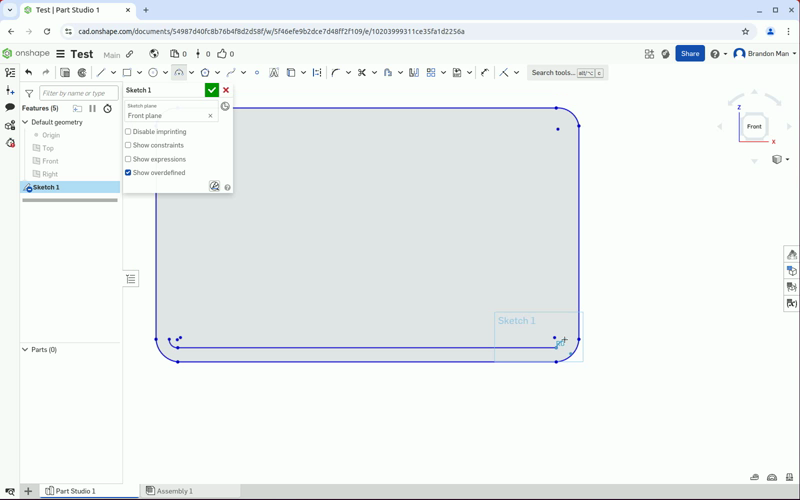
scroll(-6)
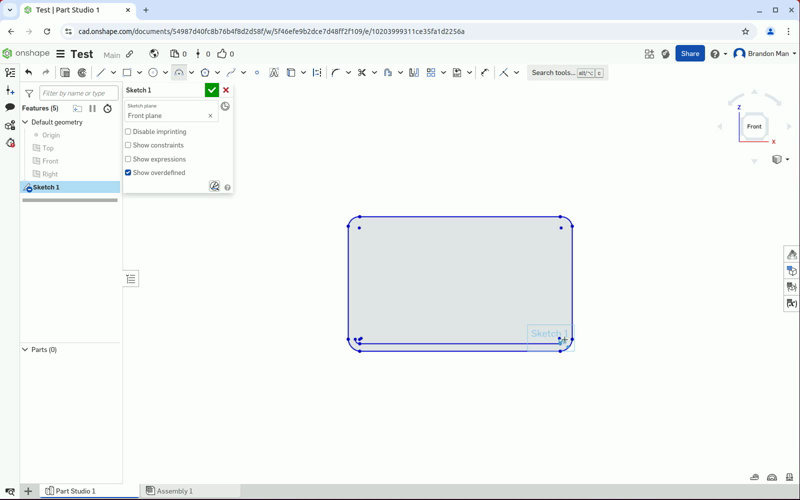
mouse_move(563, 342)
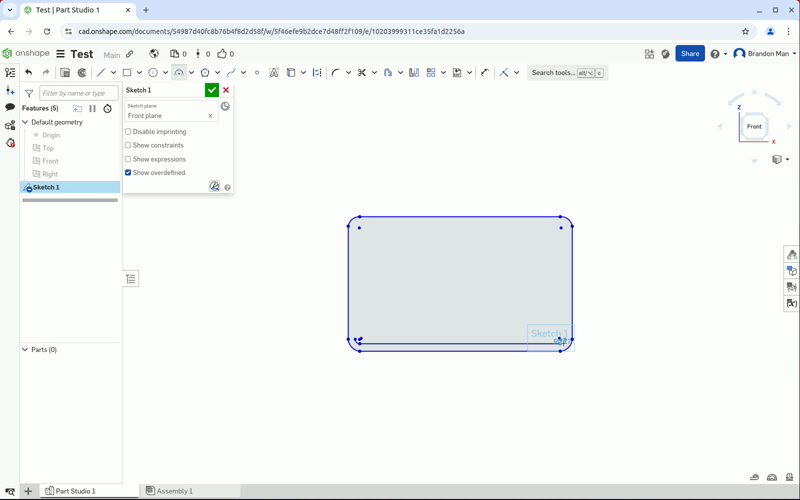
scroll(6)
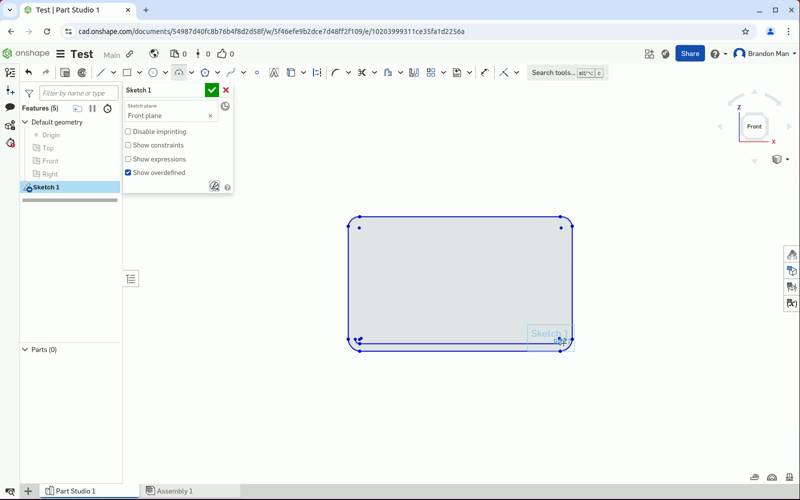
scroll(6)
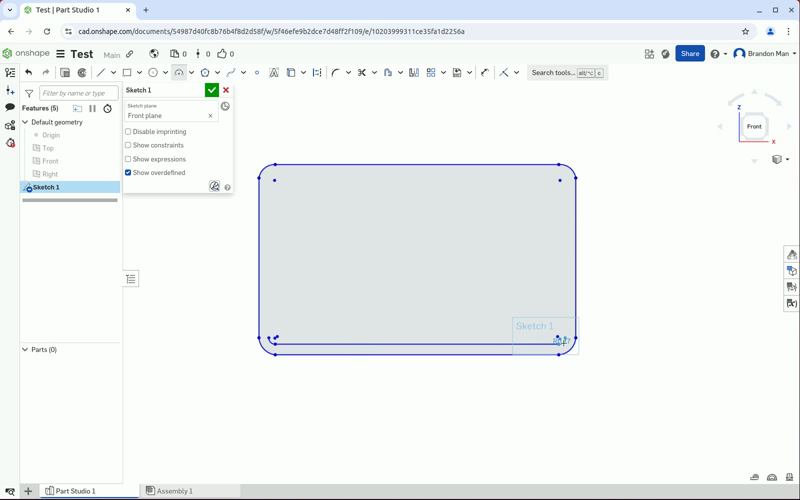
scroll(6)
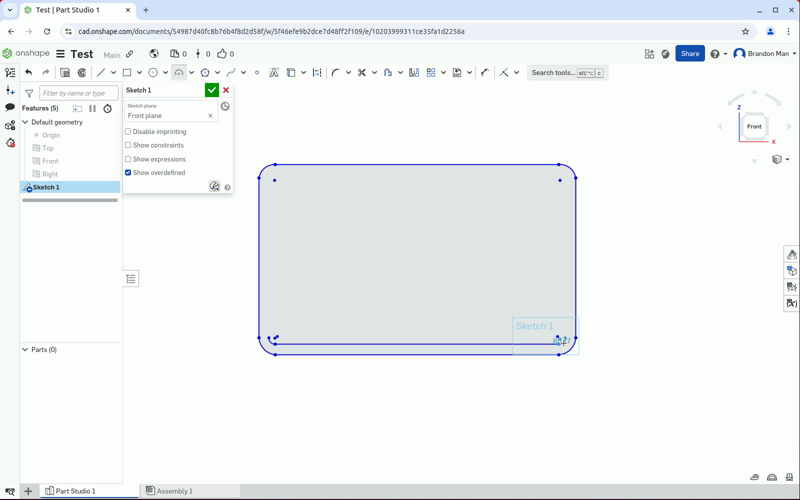
scroll(6)
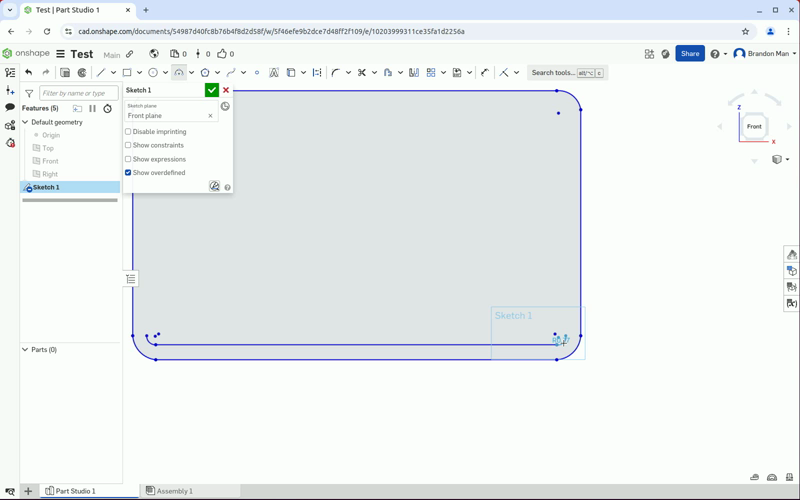
scroll(6)
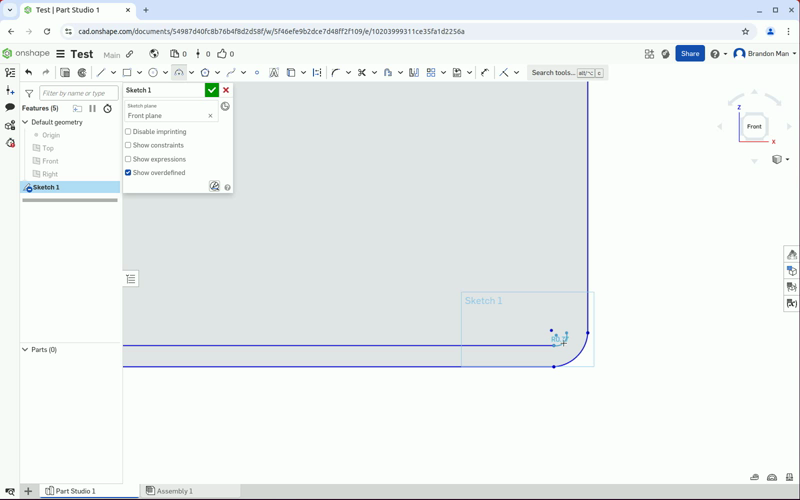
scroll(6)
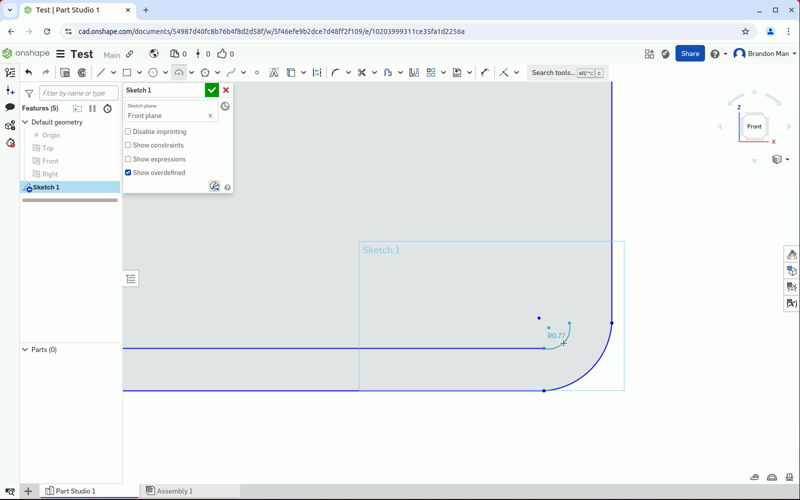
scroll(6)
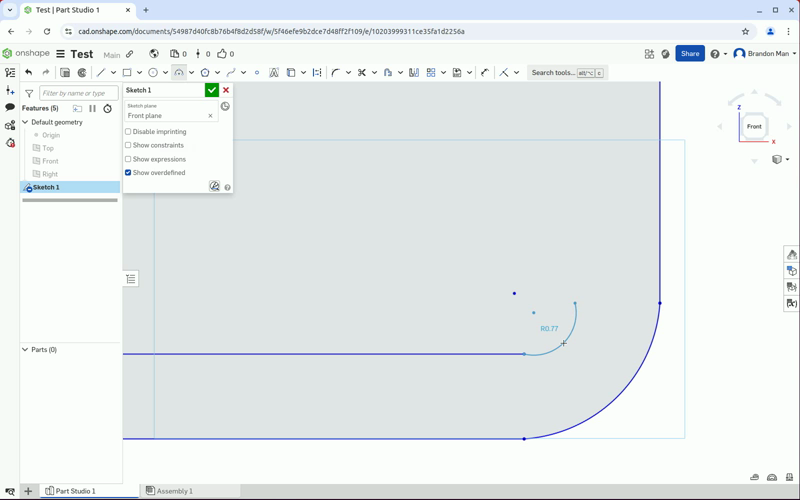
click(563, 342)
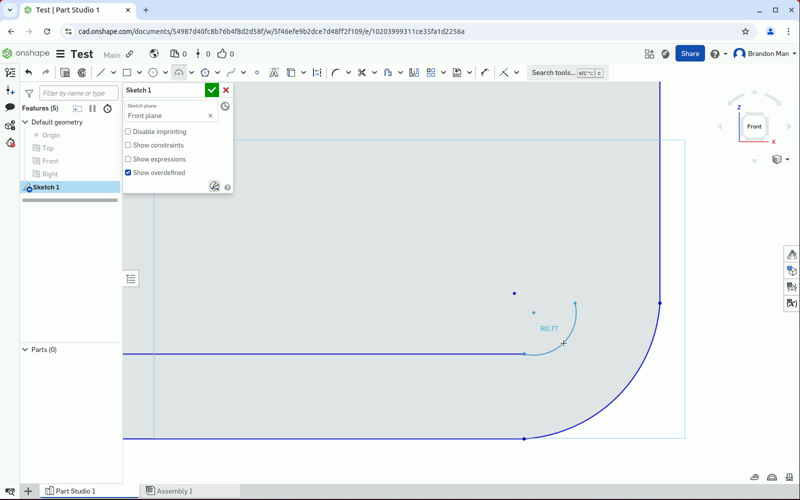
scroll(-6)
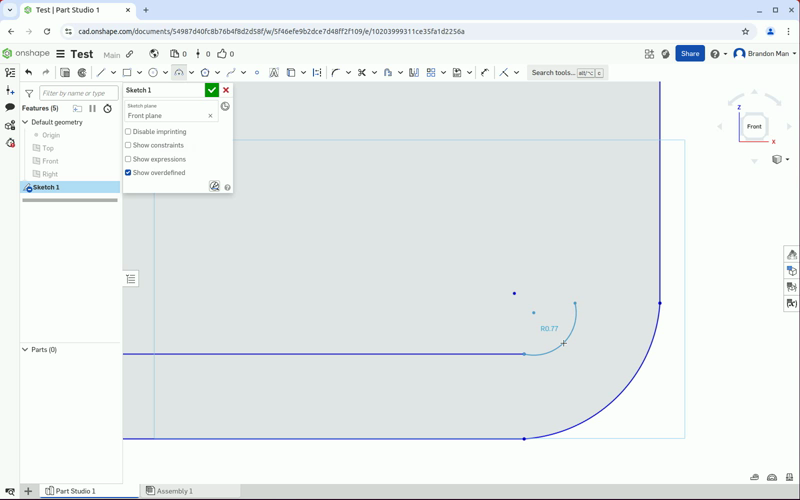
scroll(-6)
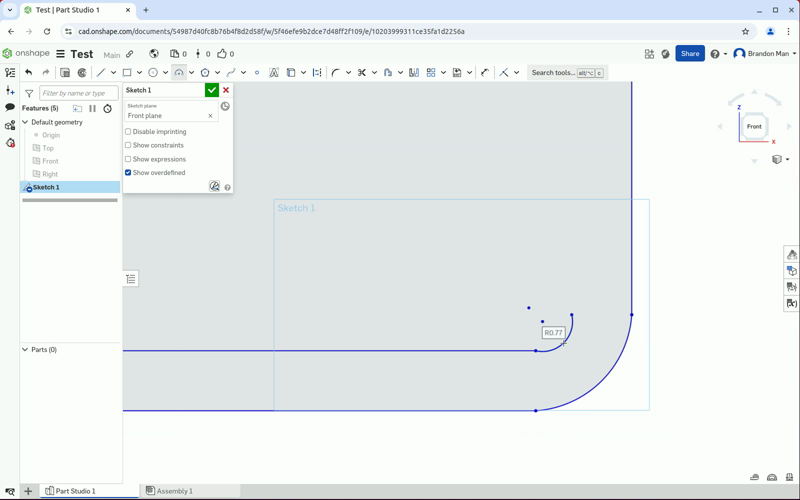
scroll(-6)
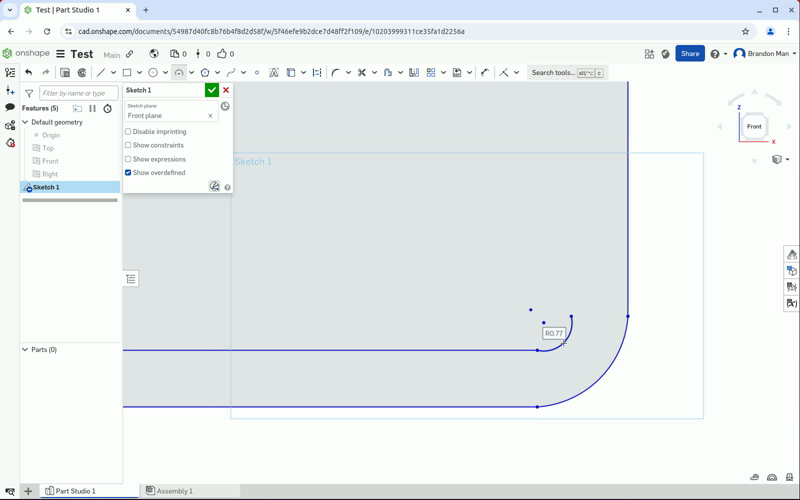
scroll(-6)
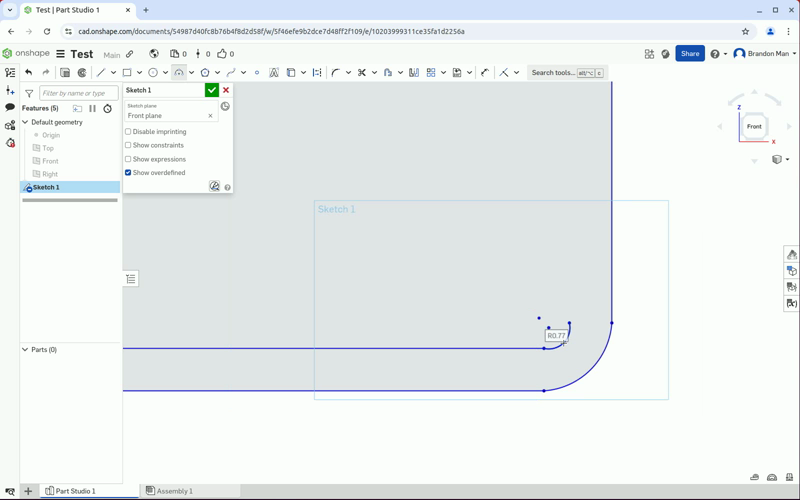
scroll(-6)
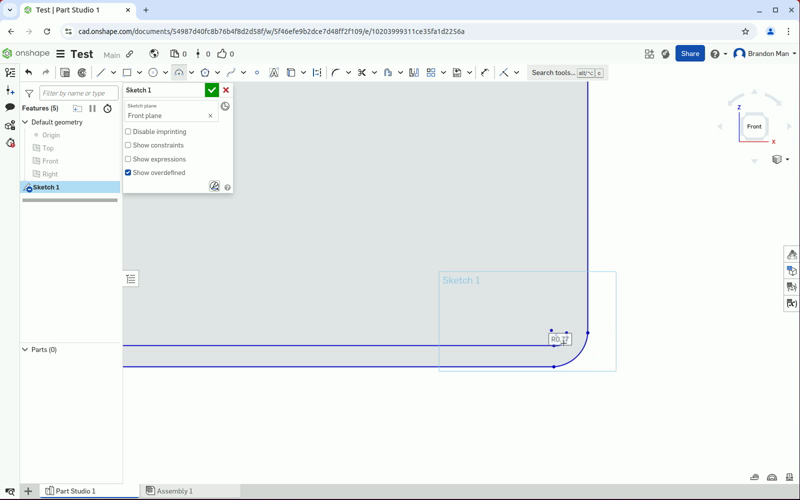
scroll(-6)
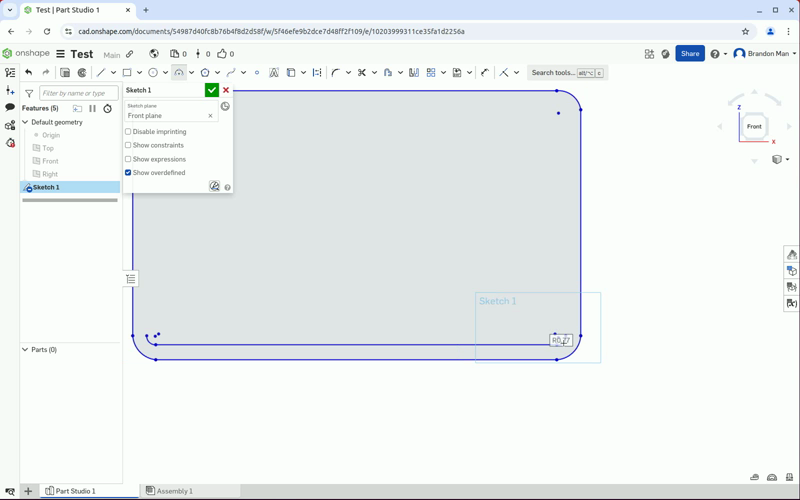
scroll(-6)
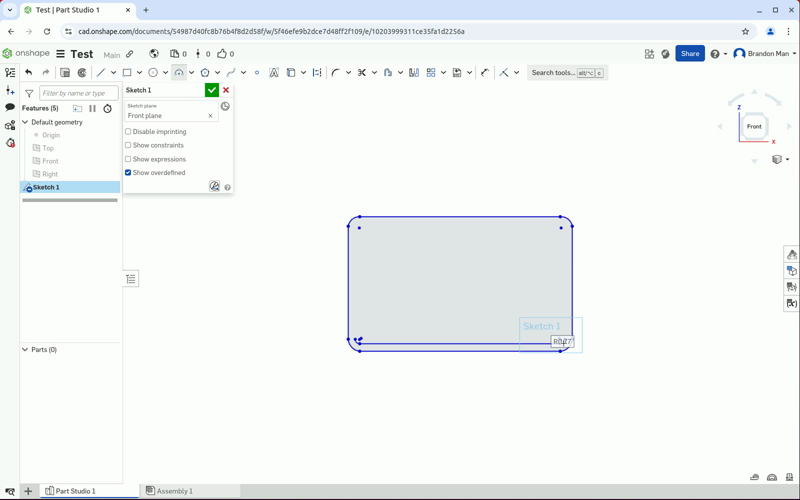
key_up(shift)
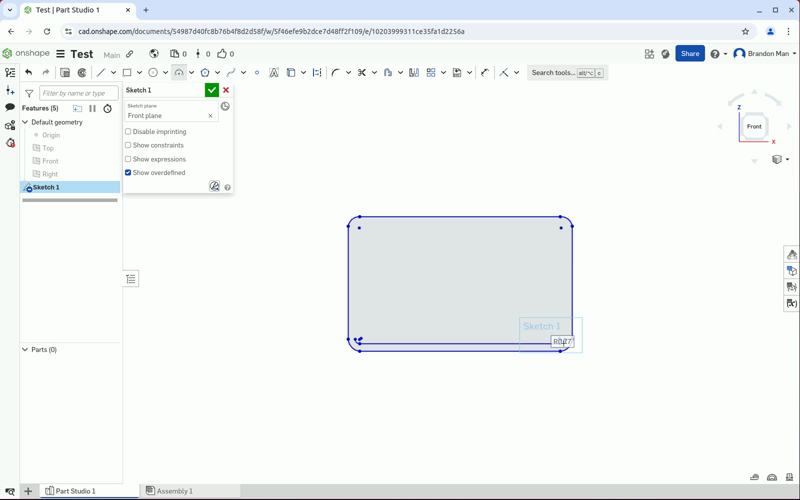
key(esc)
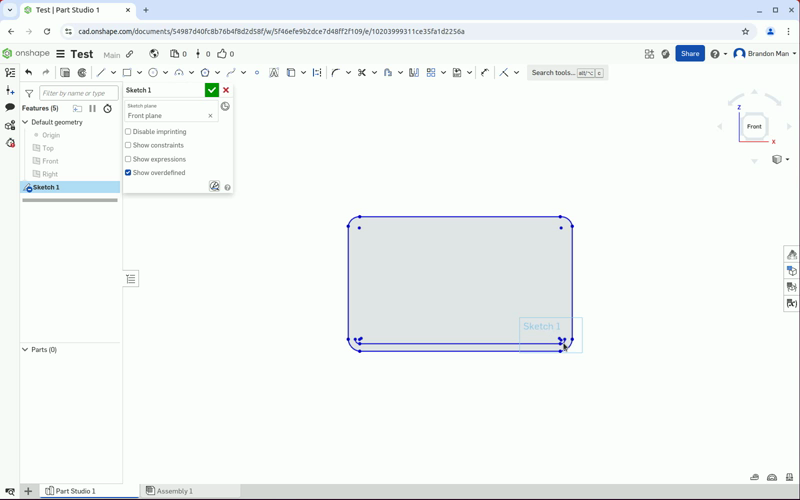
key(l)
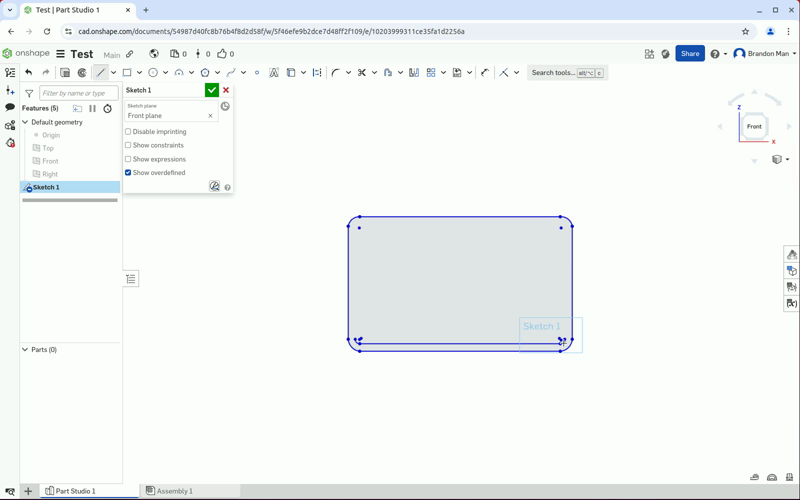
mouse_move(564, 339)
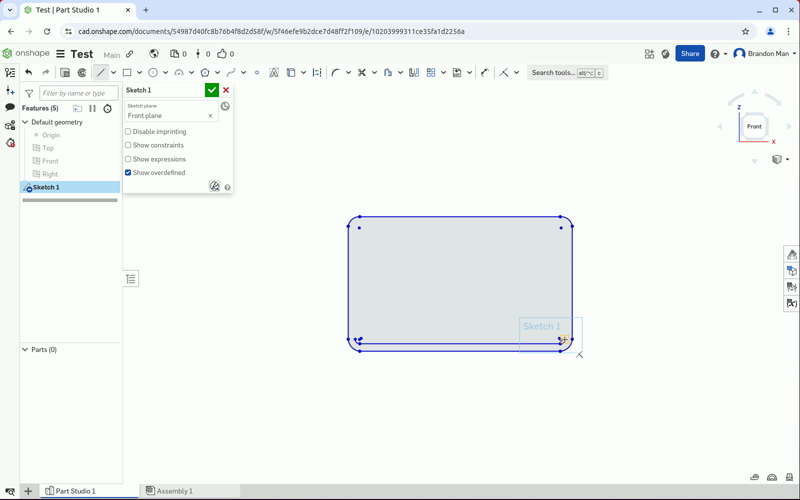
scroll(6)
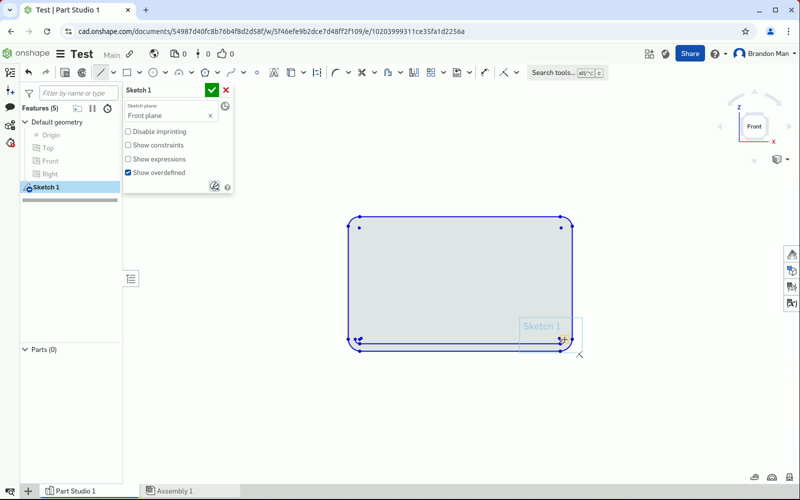
scroll(6)
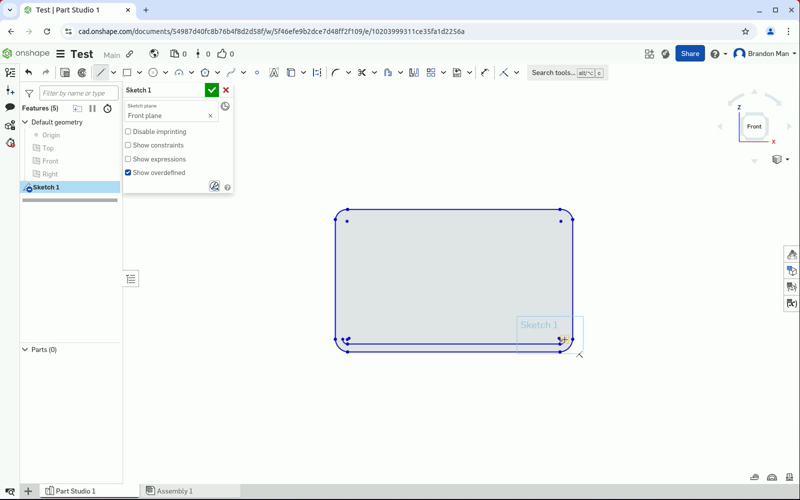
scroll(6)
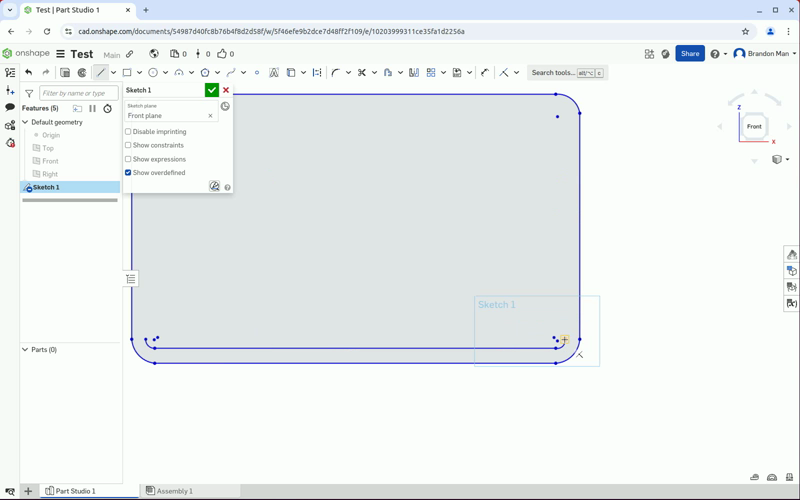
scroll(6)
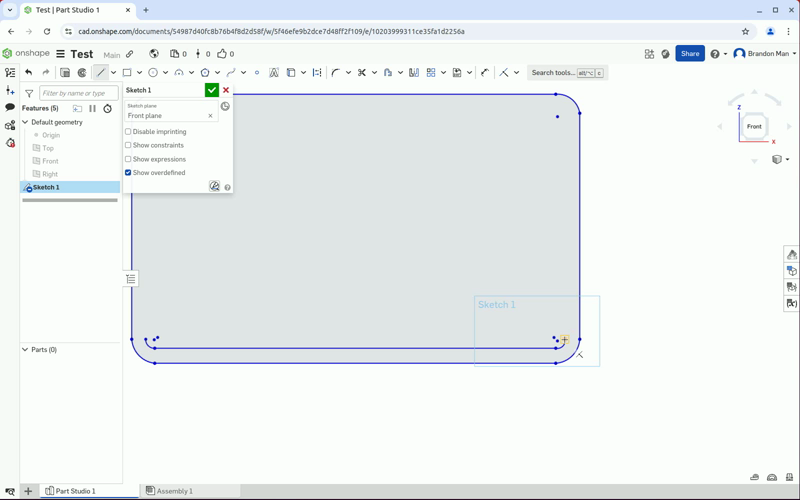
scroll(6)
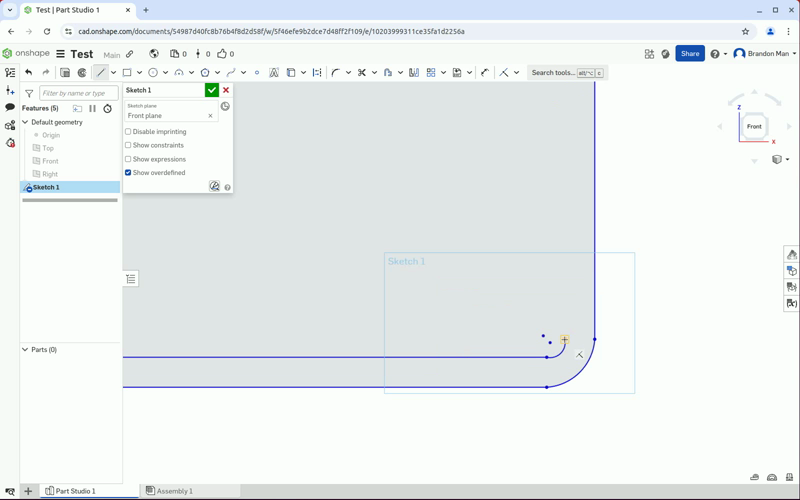
scroll(6)
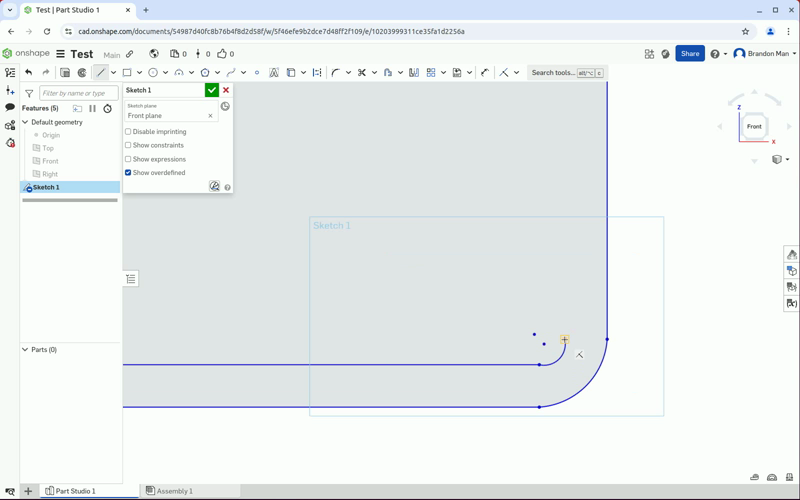
scroll(6)
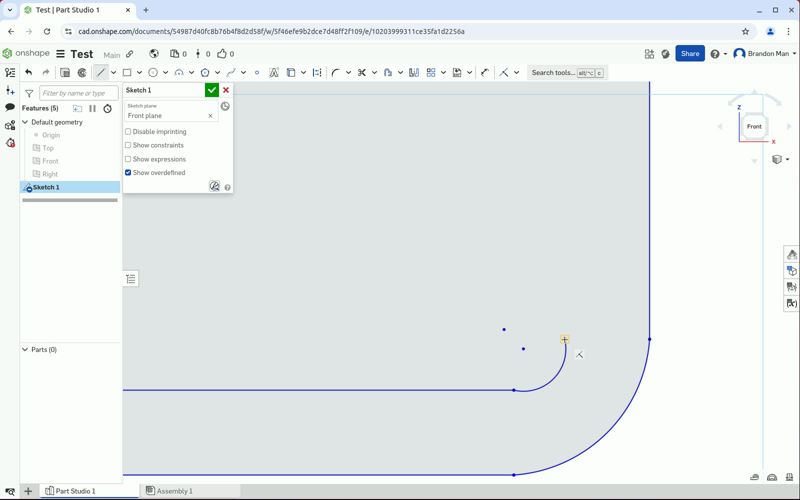
click(564, 339)
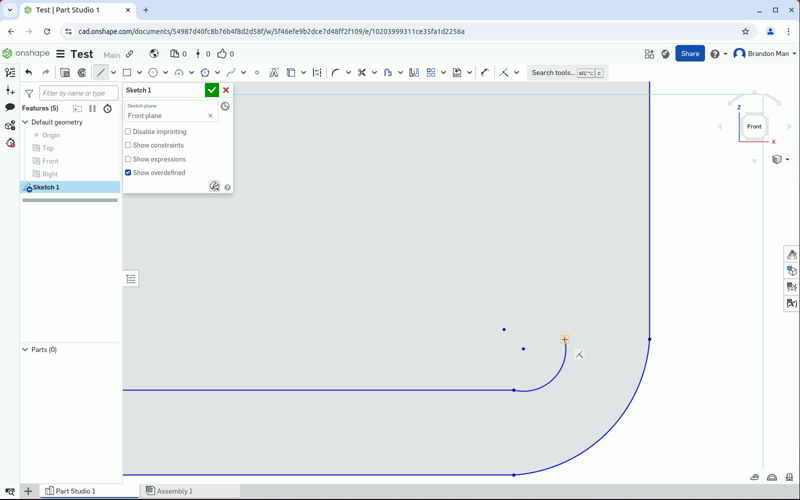
scroll(-6)
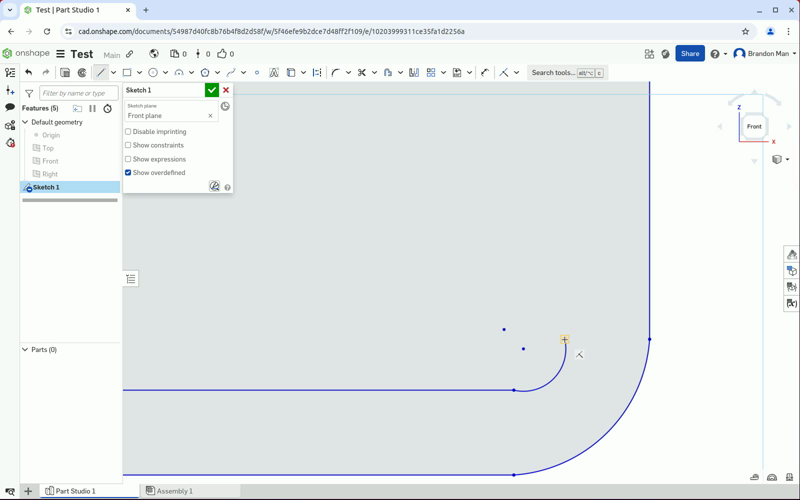
scroll(-6)
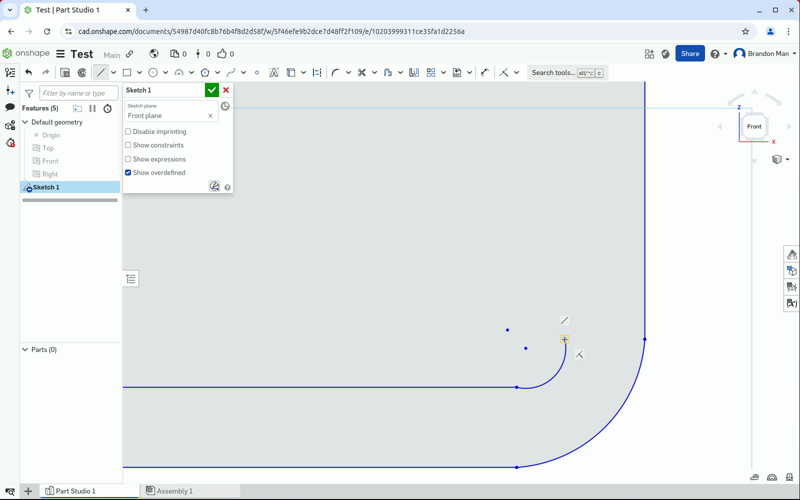
scroll(-6)
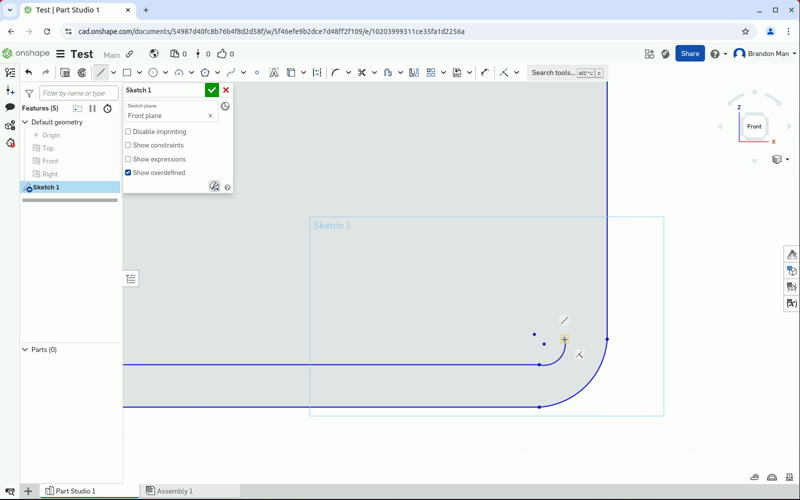
scroll(-6)
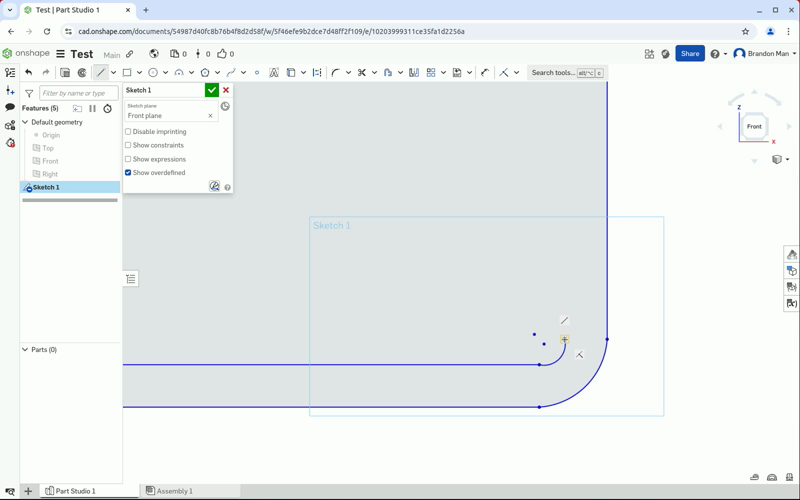
scroll(-6)
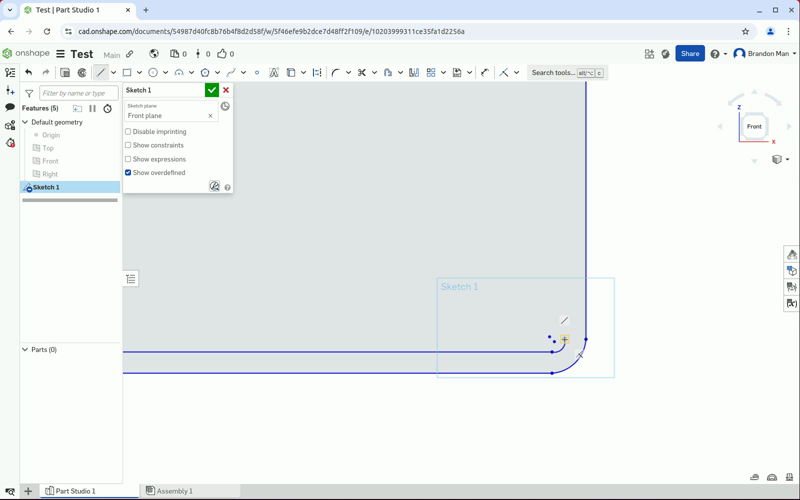
scroll(-6)
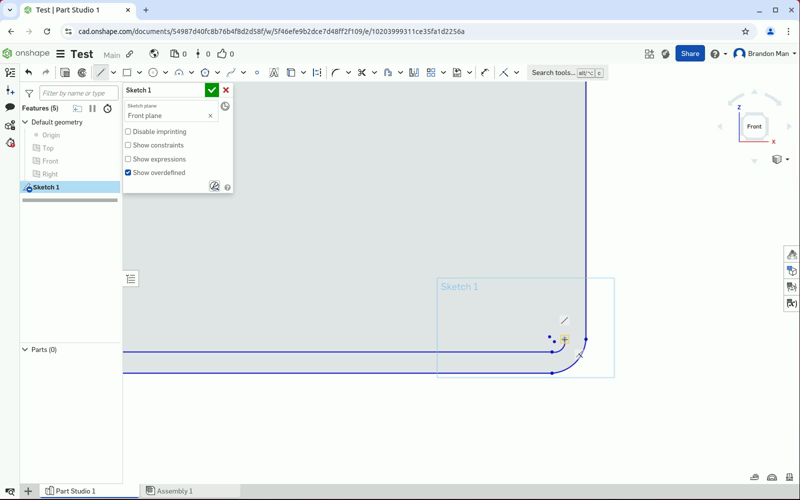
scroll(-6)
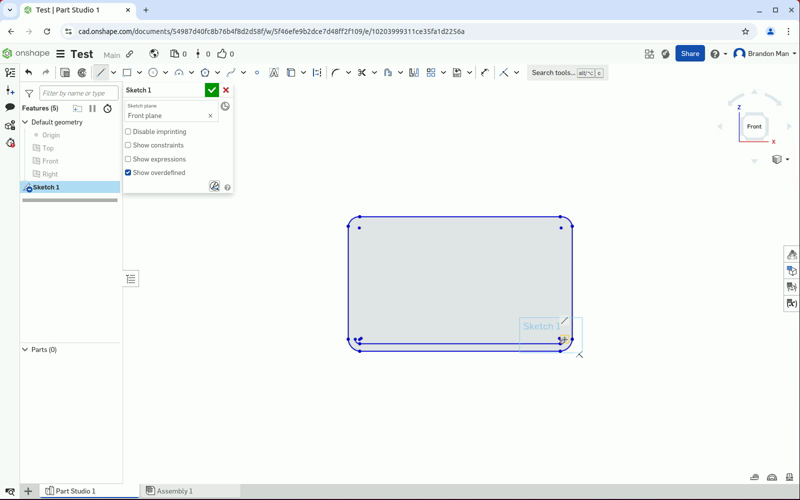
key_down(shift)
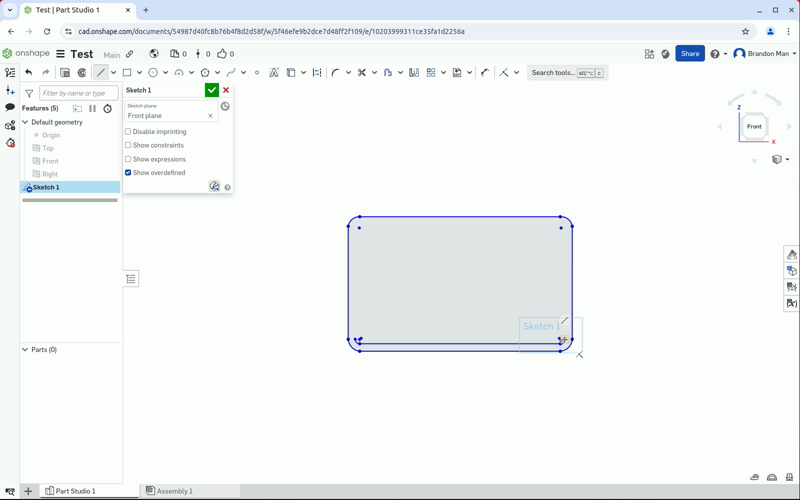
mouse_move(564, 226)
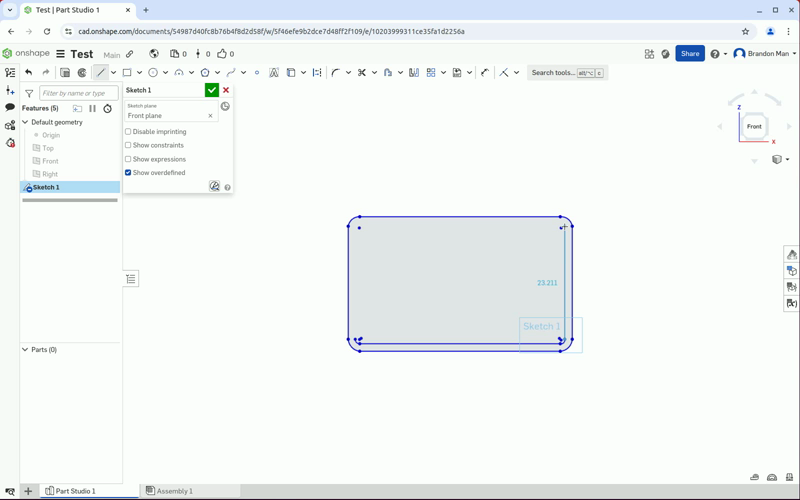
scroll(6)
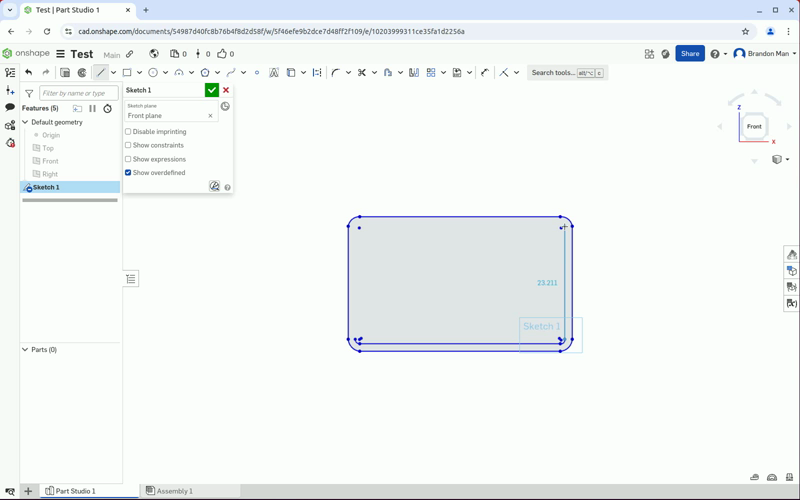
scroll(6)
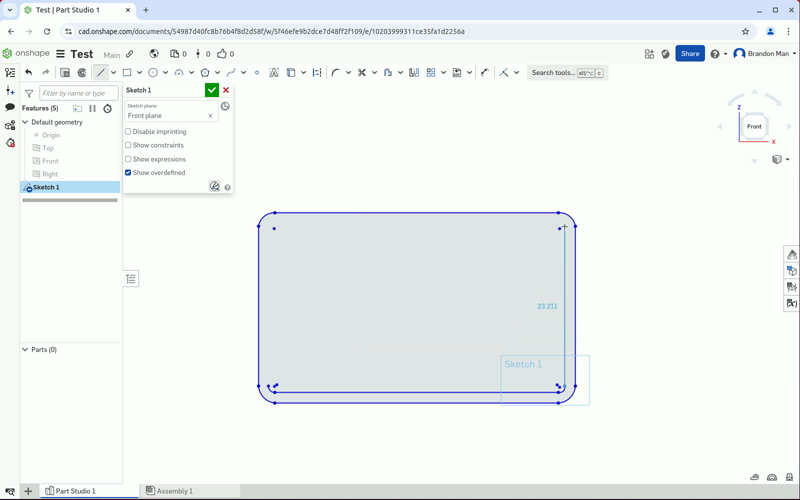
scroll(6)
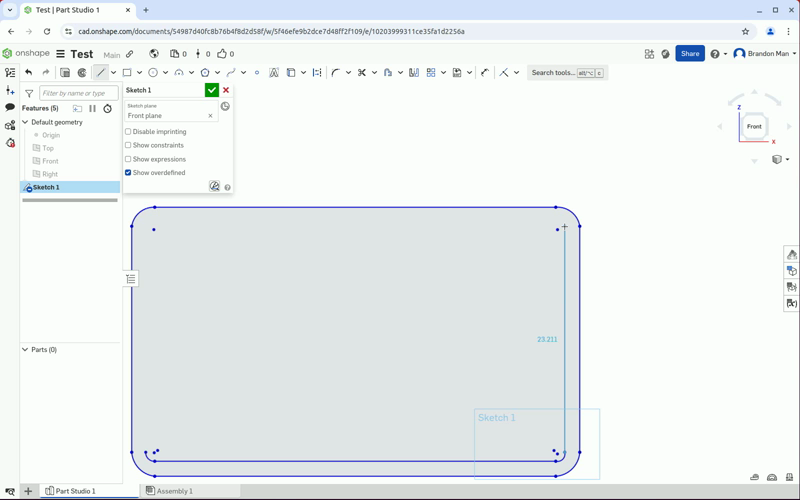
scroll(6)
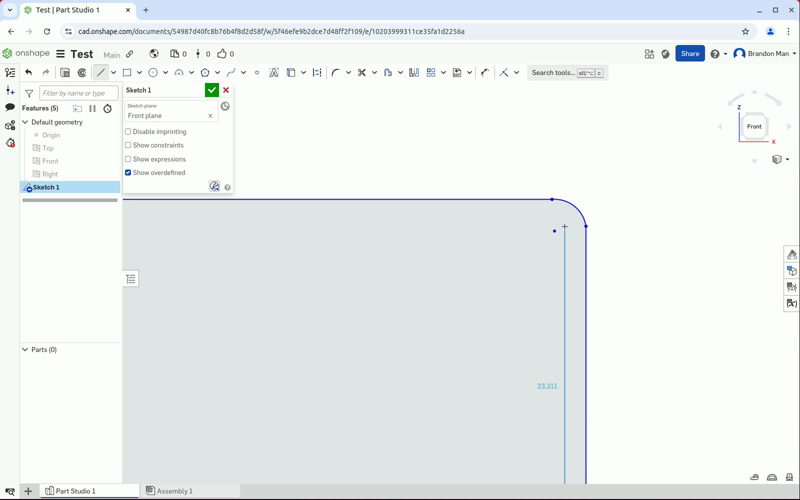
scroll(6)
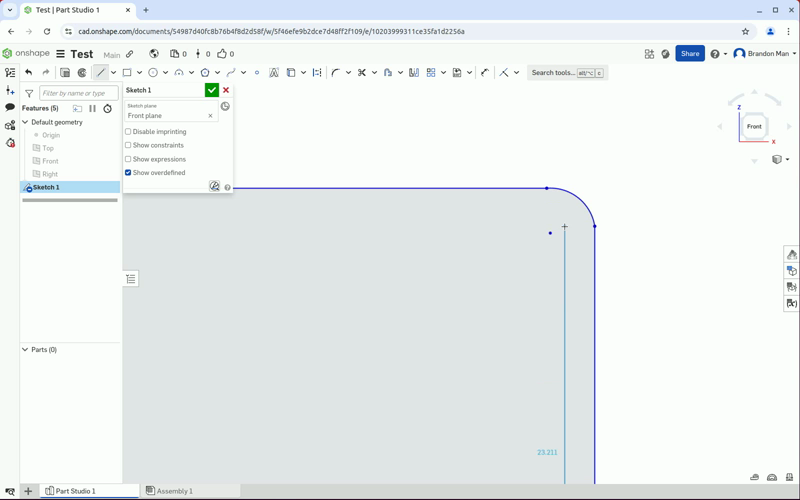
scroll(6)
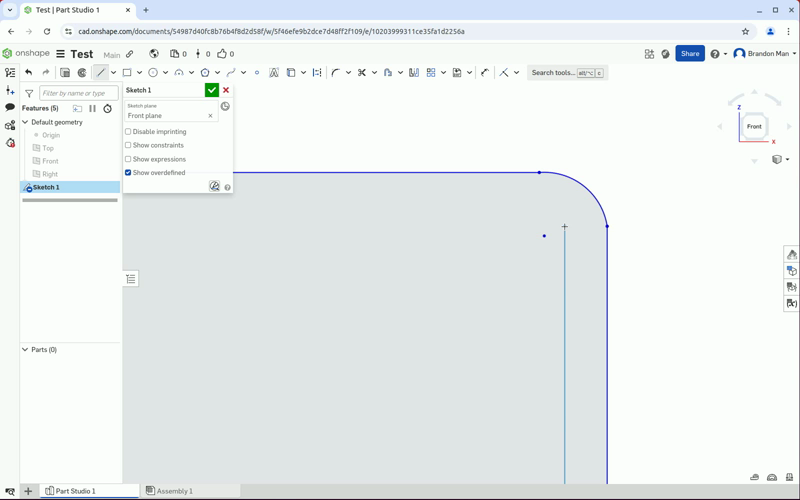
scroll(6)
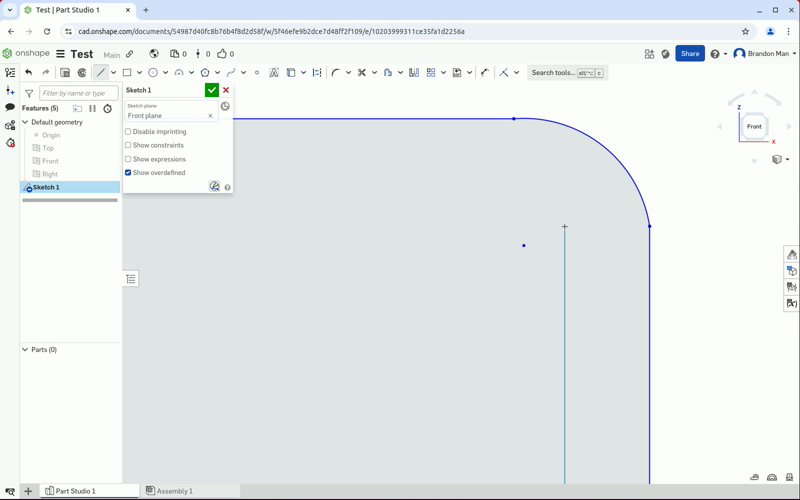
click(564, 226)
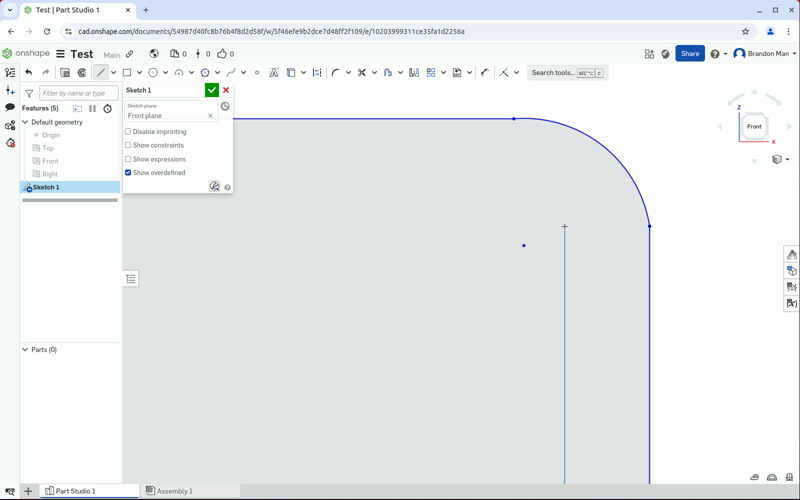
scroll(-6)
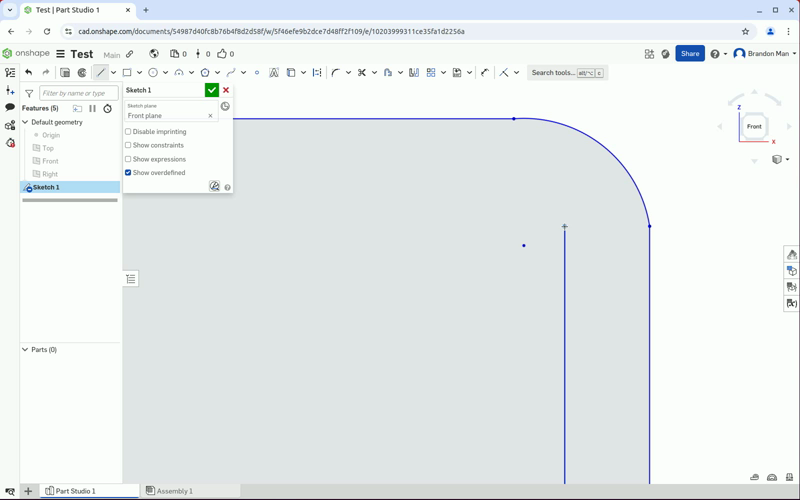
scroll(-6)
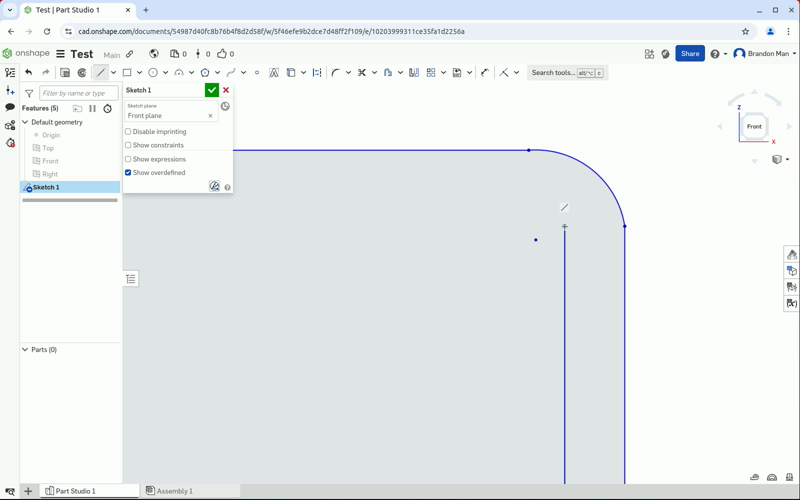
scroll(-6)
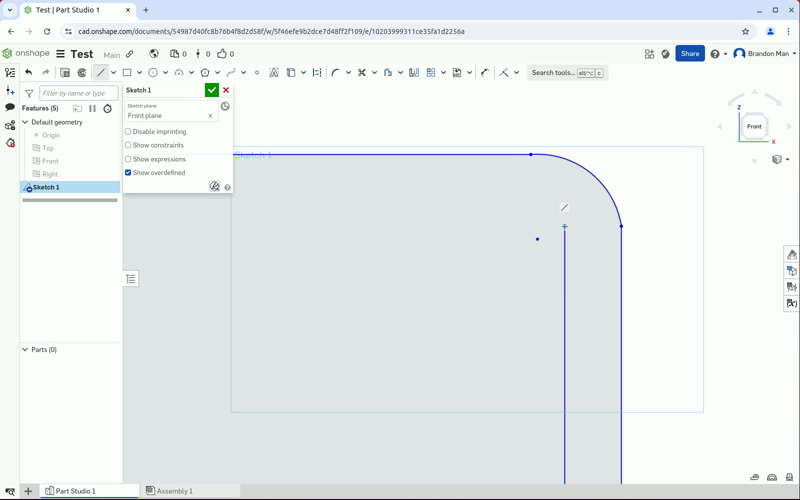
scroll(-6)
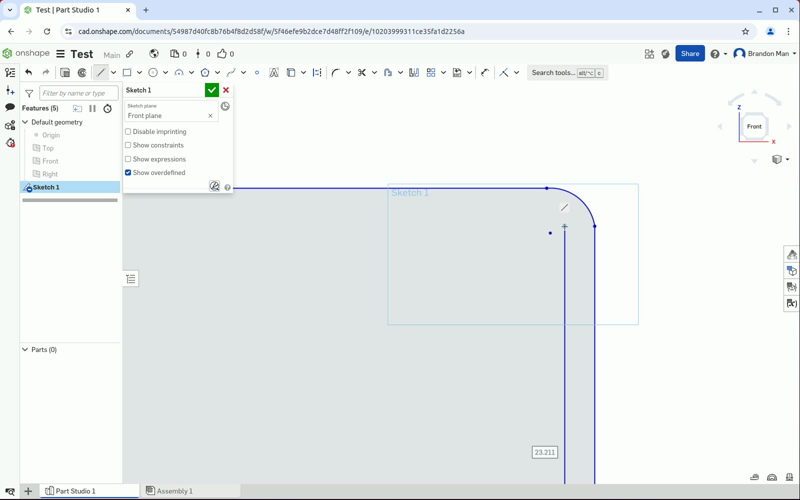
scroll(-6)
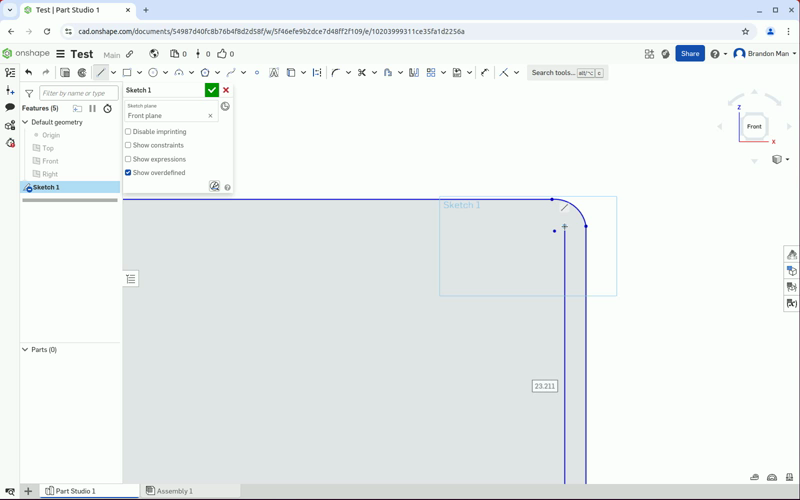
scroll(-6)
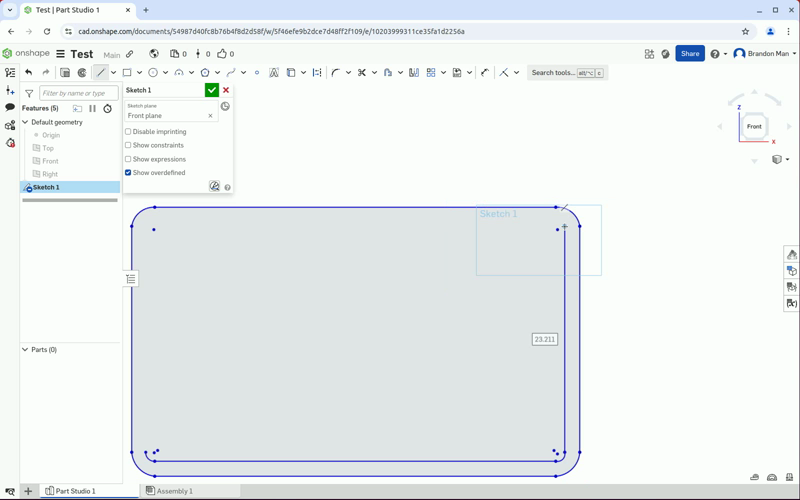
scroll(-6)
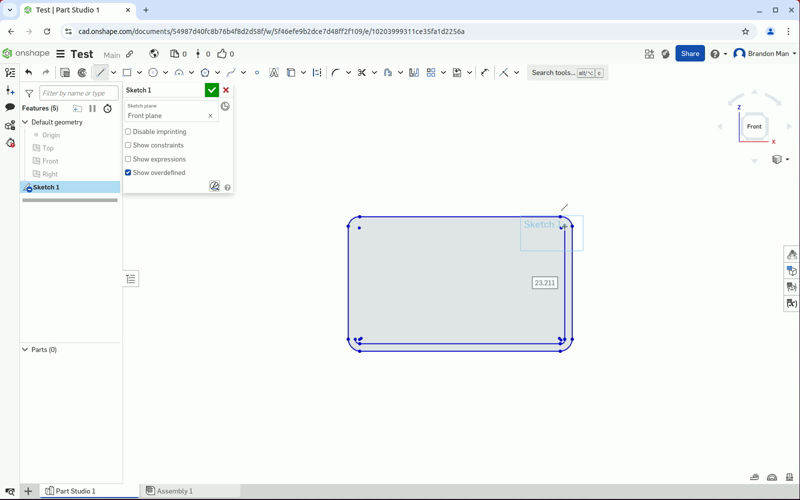
key_up(shift)
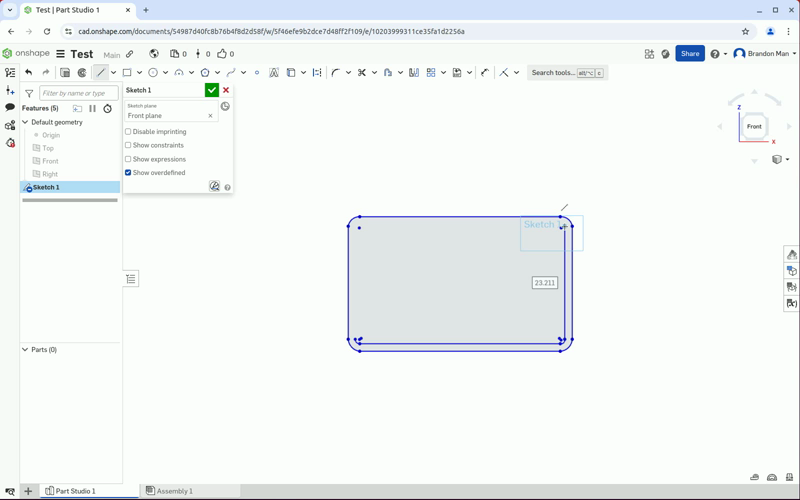
key(esc)
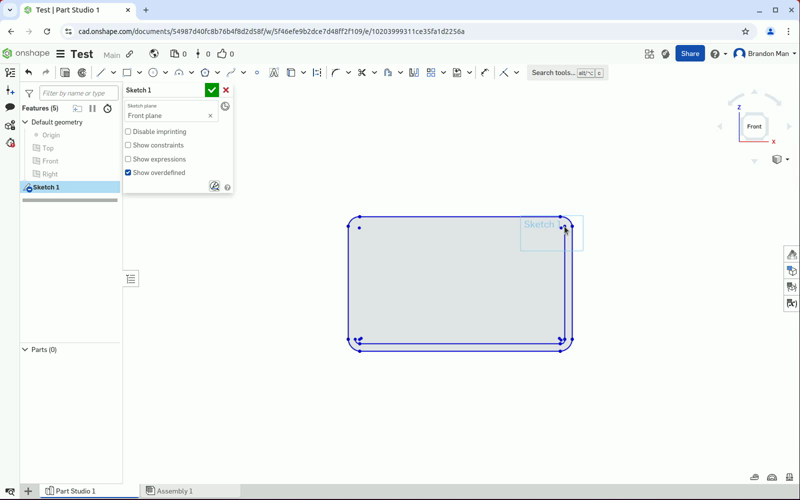
key(a)
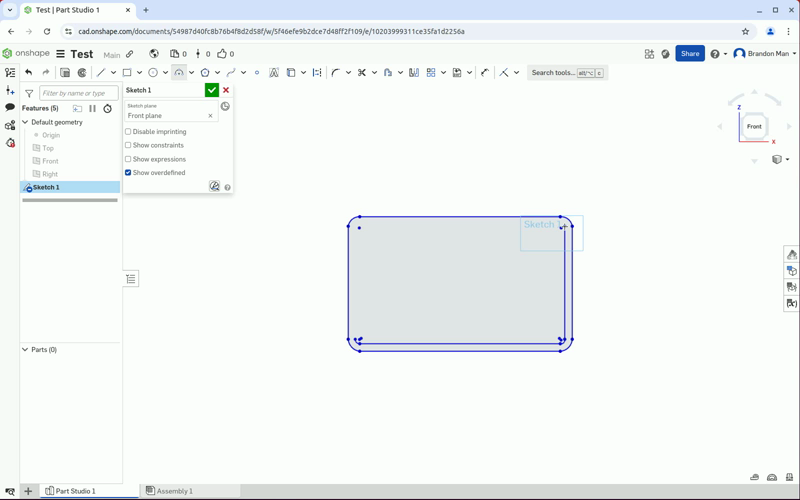
mouse_move(564, 226)
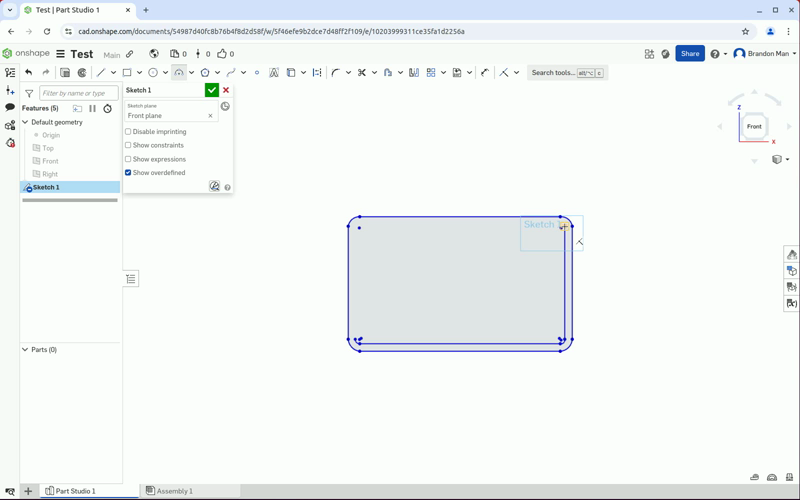
scroll(6)
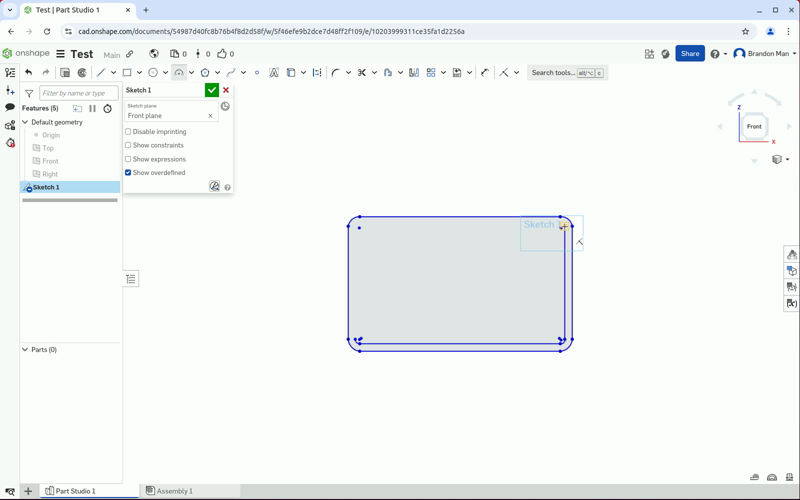
scroll(6)
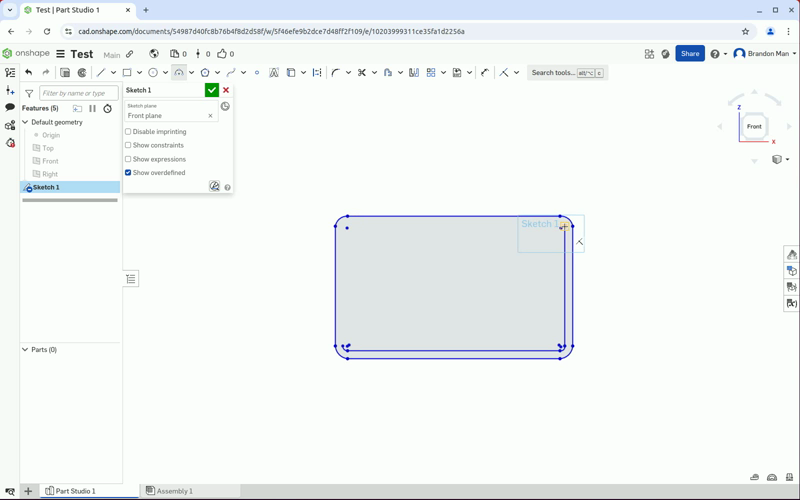
scroll(6)
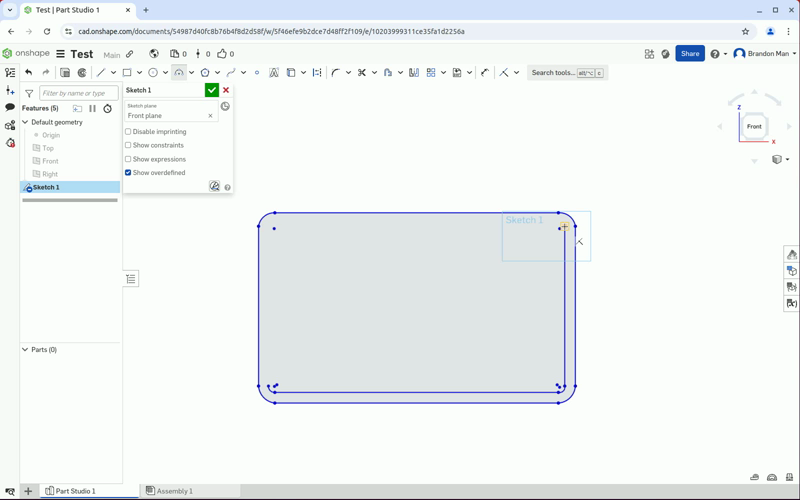
scroll(6)
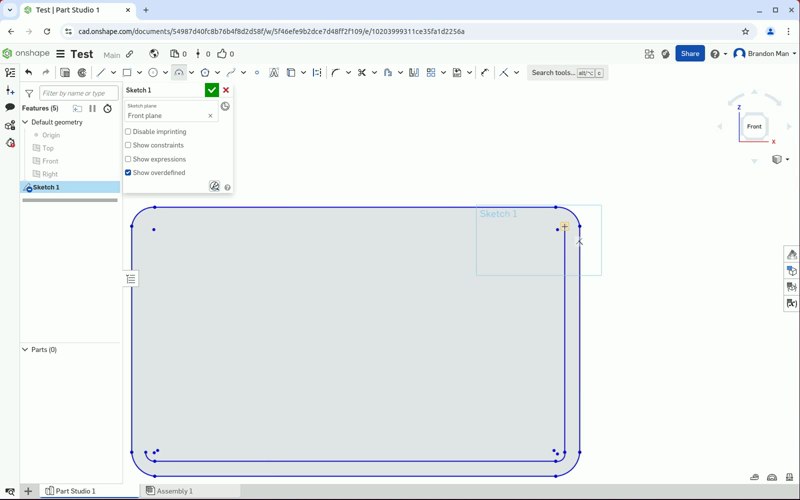
scroll(6)
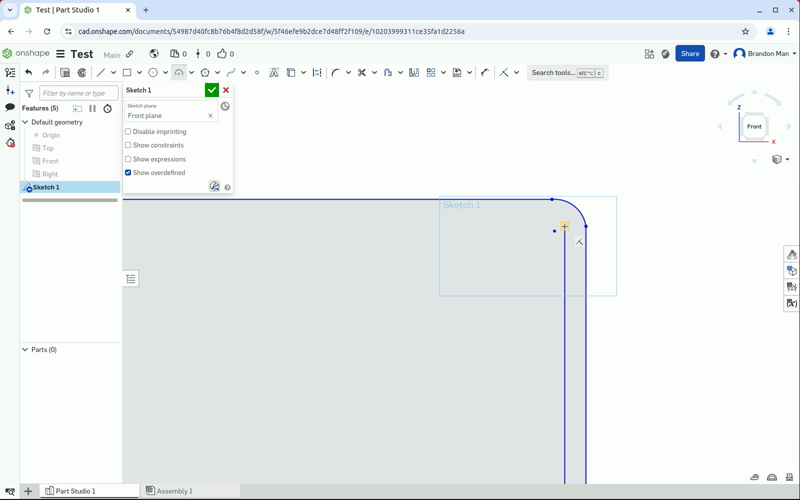
scroll(6)
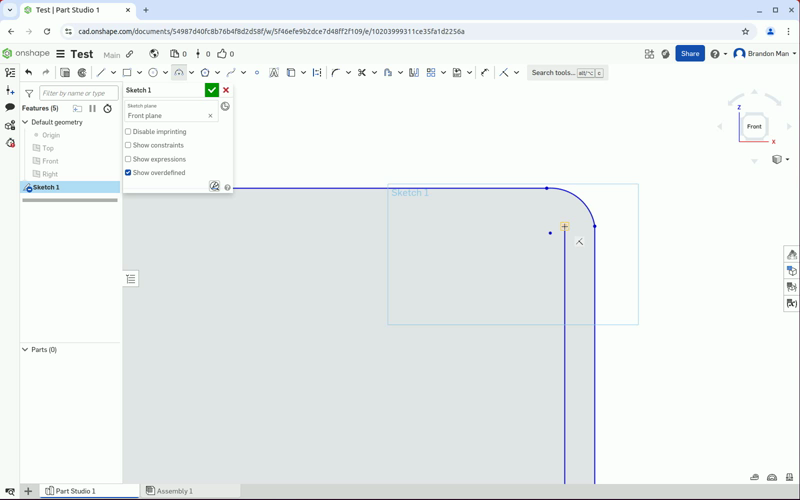
scroll(6)
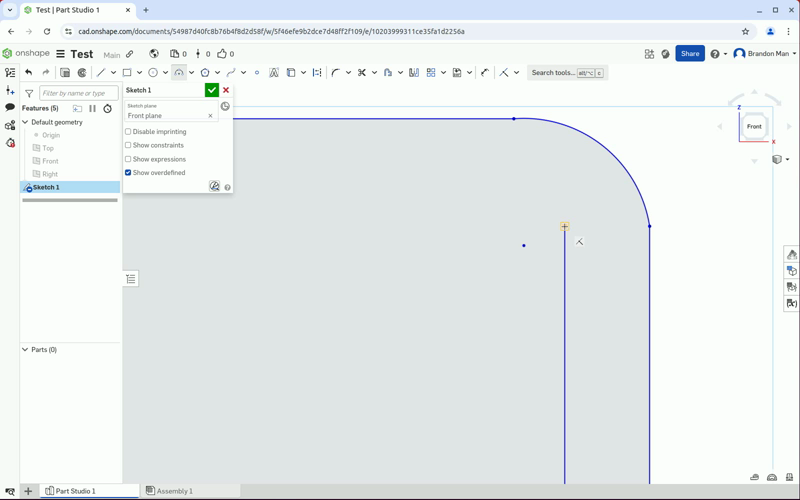
click(564, 226)
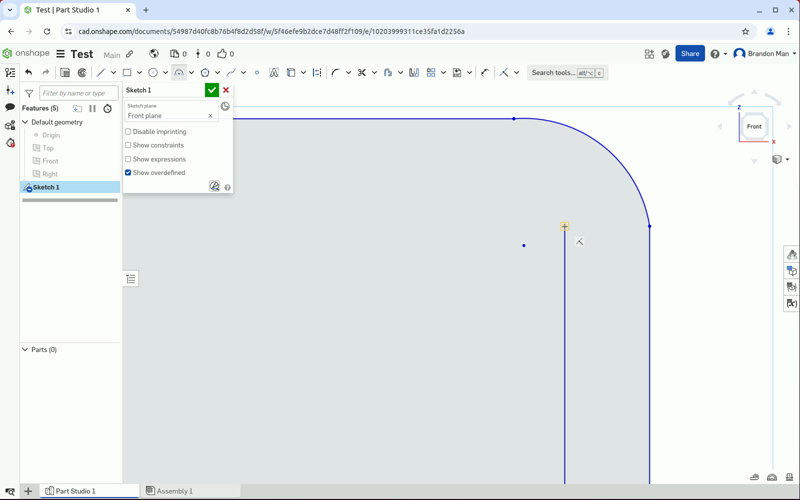
scroll(-6)
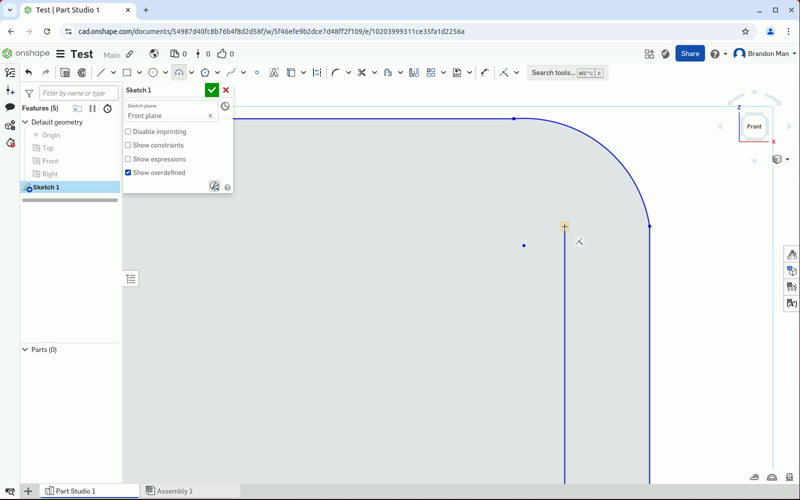
scroll(-6)
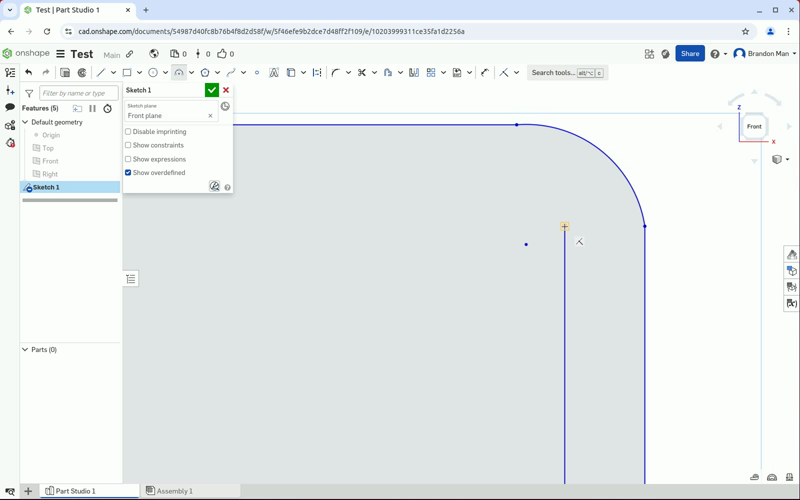
scroll(-6)
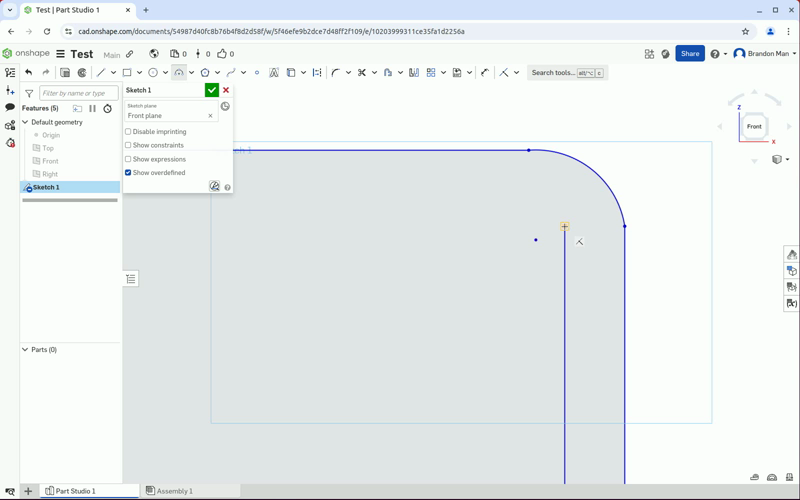
scroll(-6)
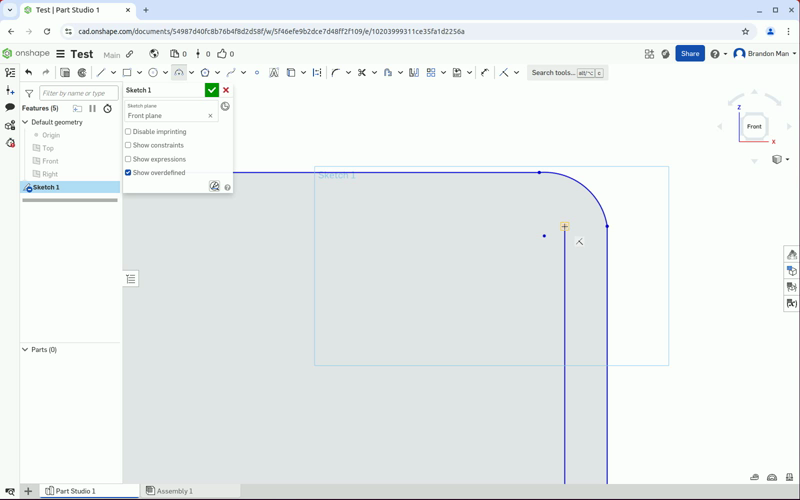
scroll(-6)
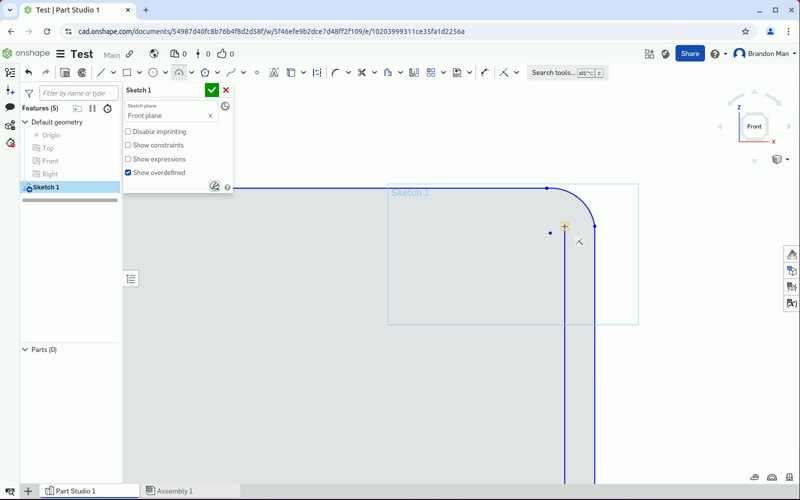
scroll(-6)
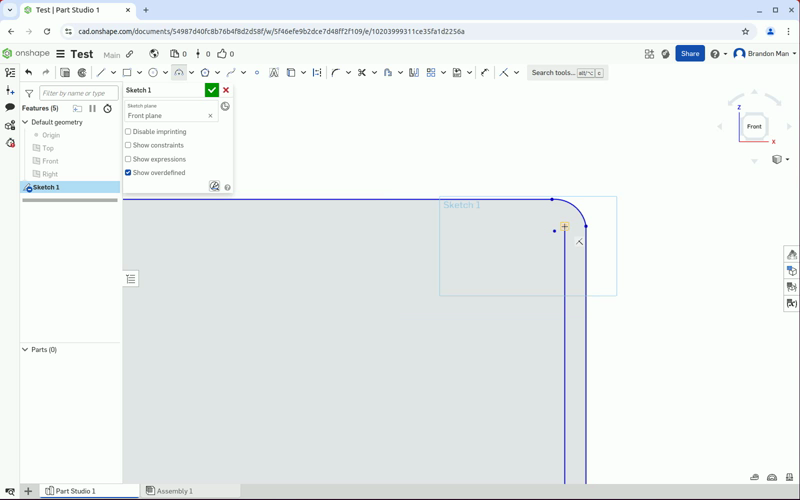
scroll(-6)
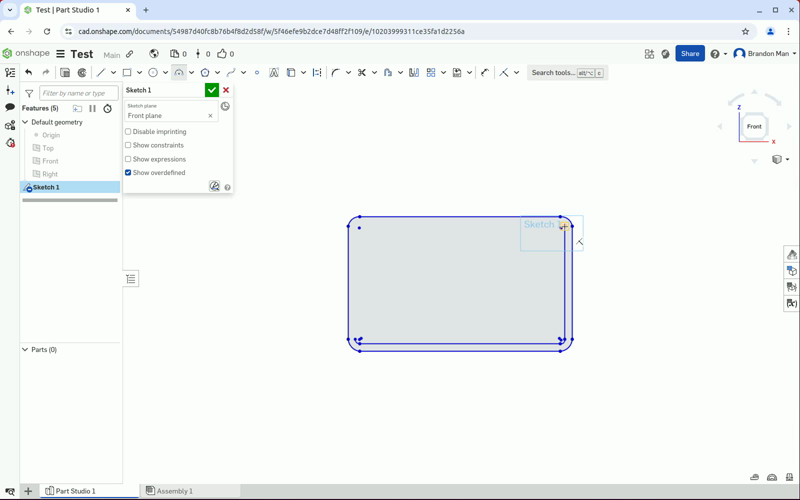
key_down(shift)
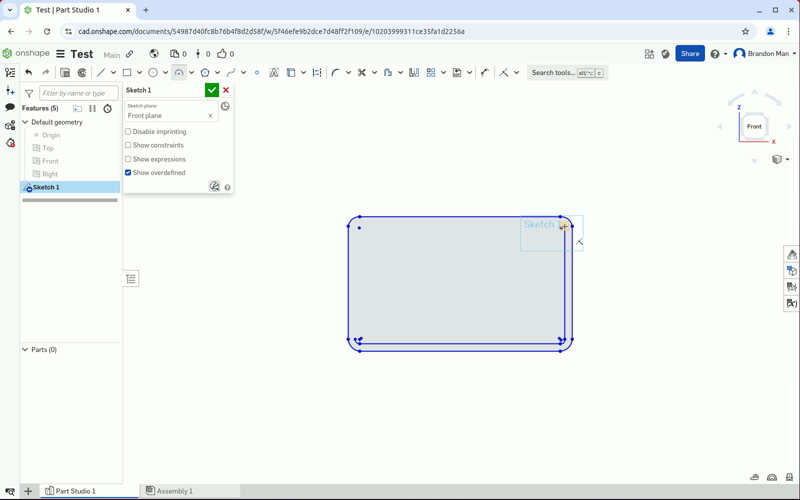
mouse_move(560, 223)
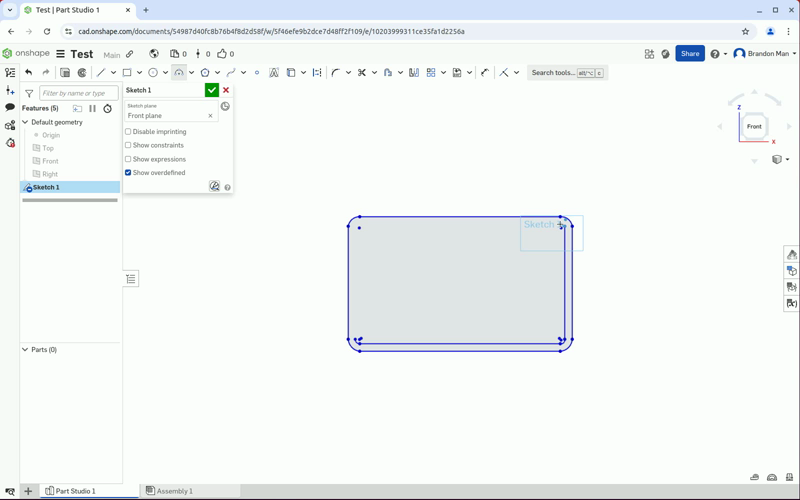
scroll(6)
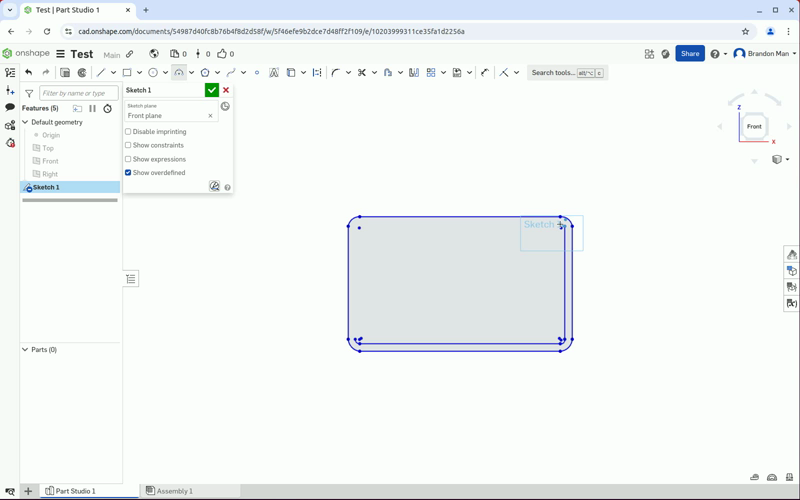
scroll(6)
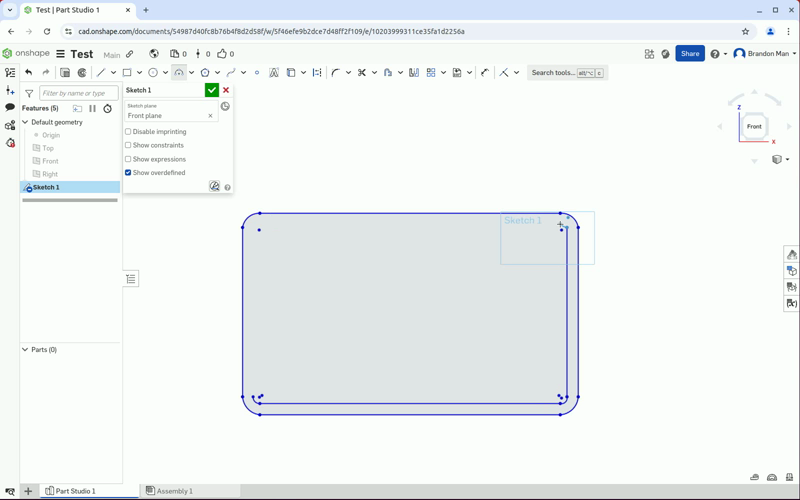
scroll(6)
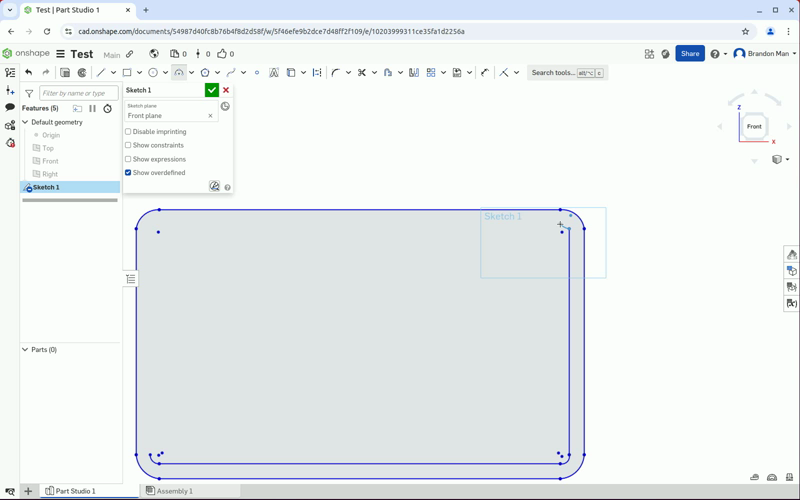
scroll(6)
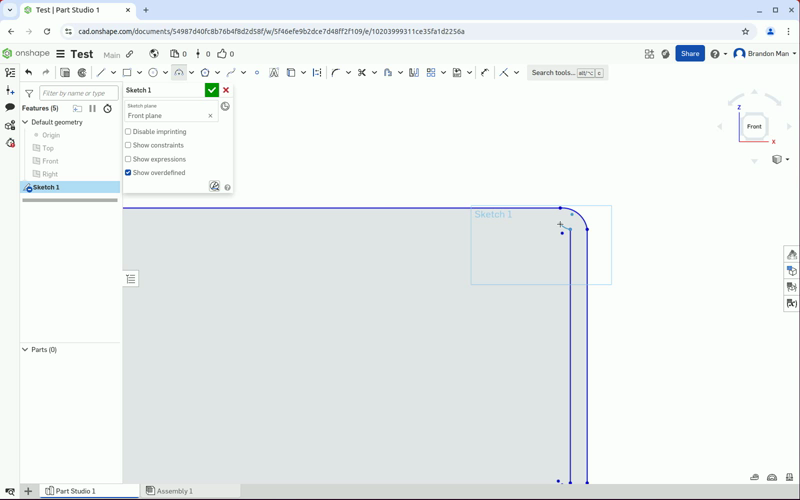
scroll(6)
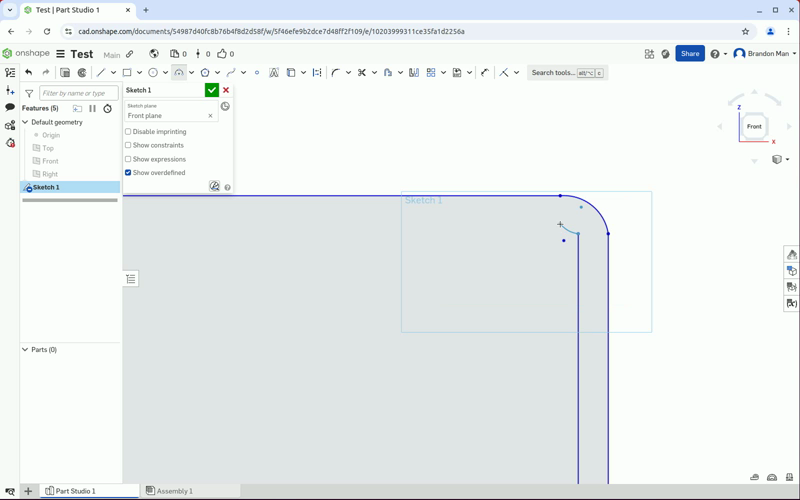
scroll(6)
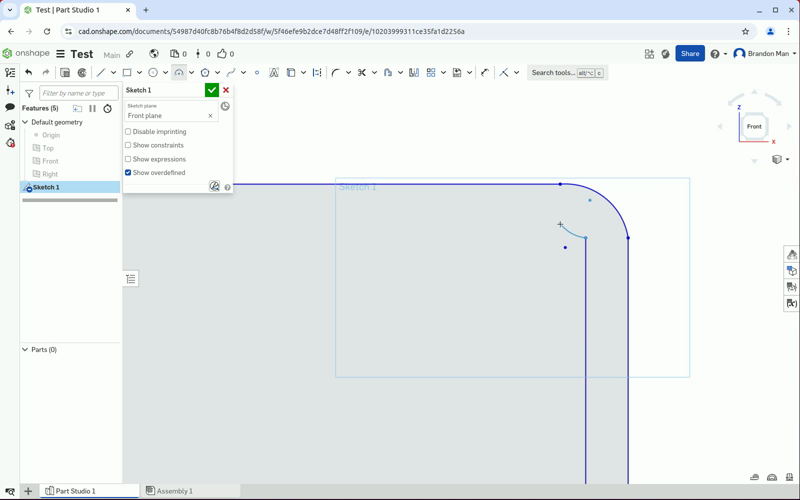
scroll(6)
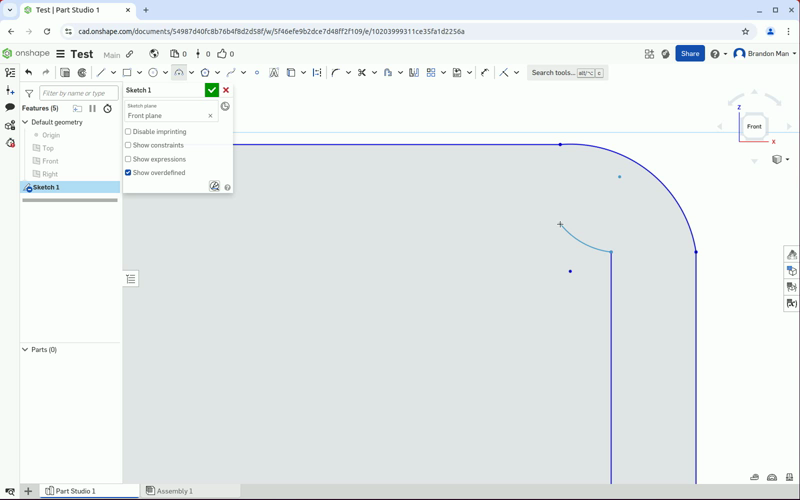
click(560, 223)
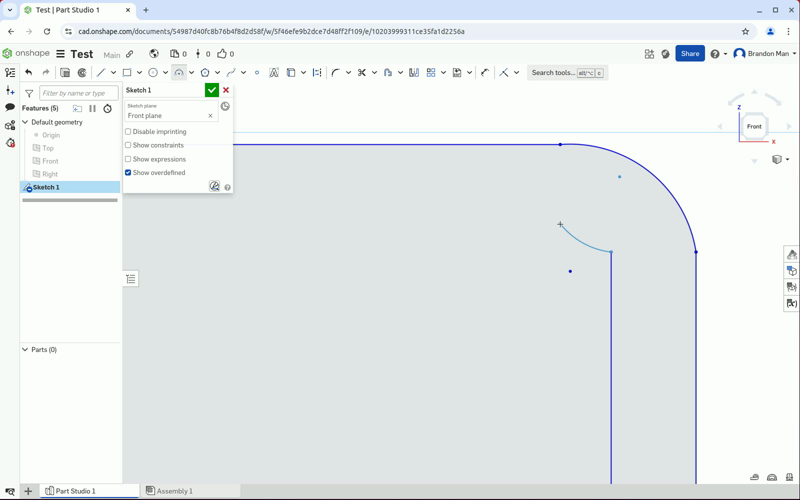
scroll(-6)
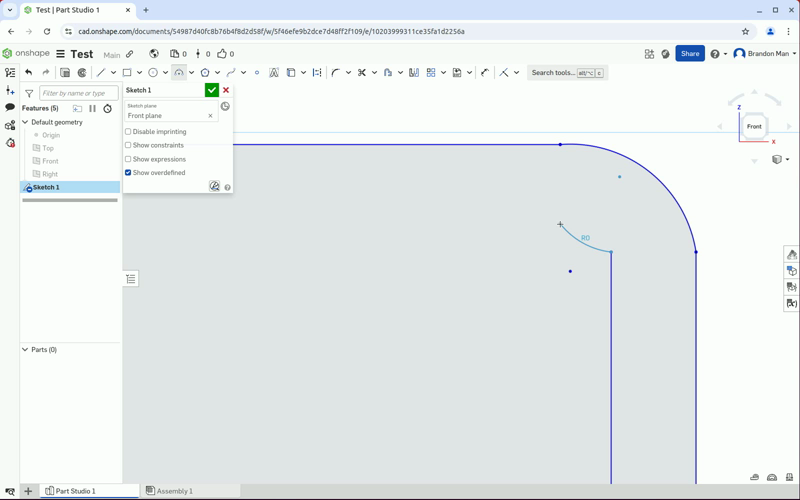
scroll(-6)
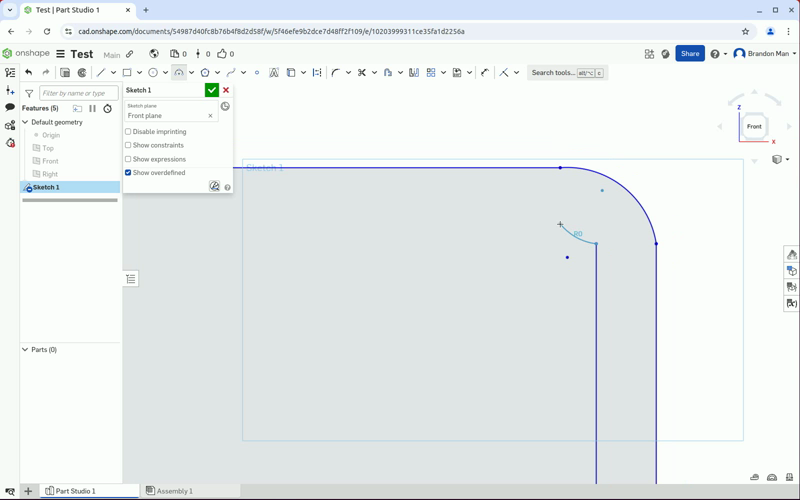
scroll(-6)
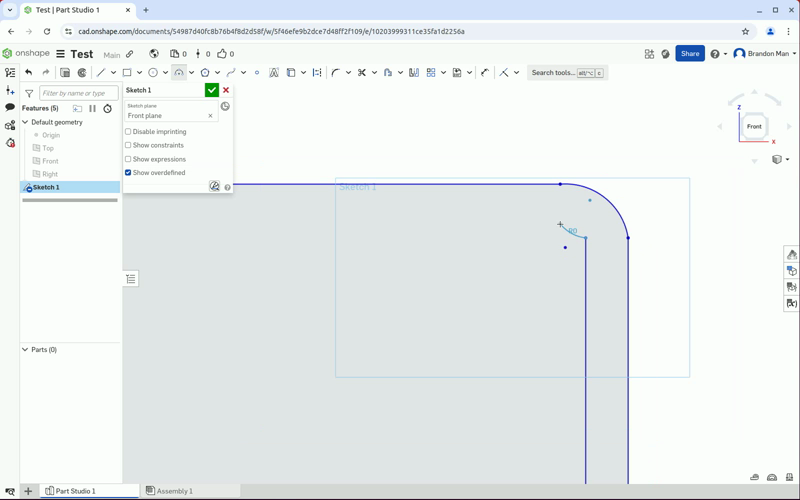
scroll(-6)
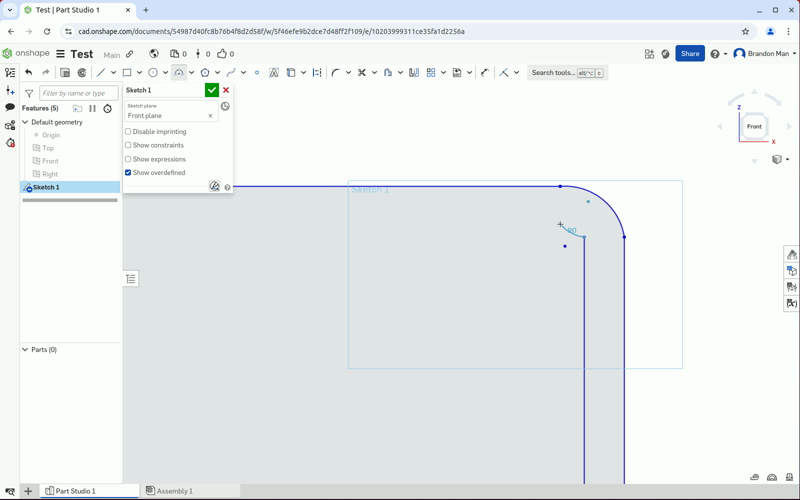
scroll(-6)
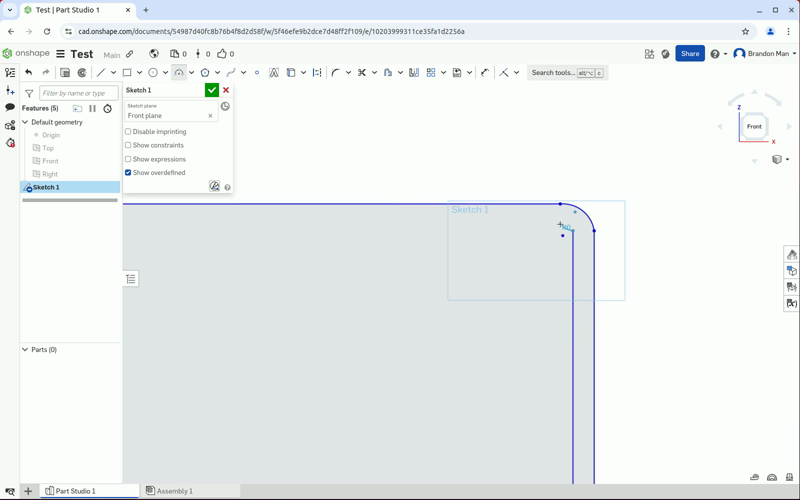
scroll(-6)
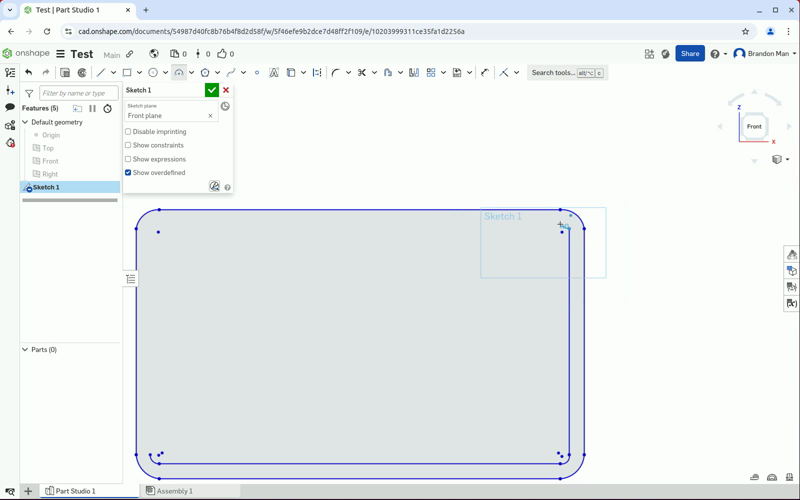
scroll(-6)
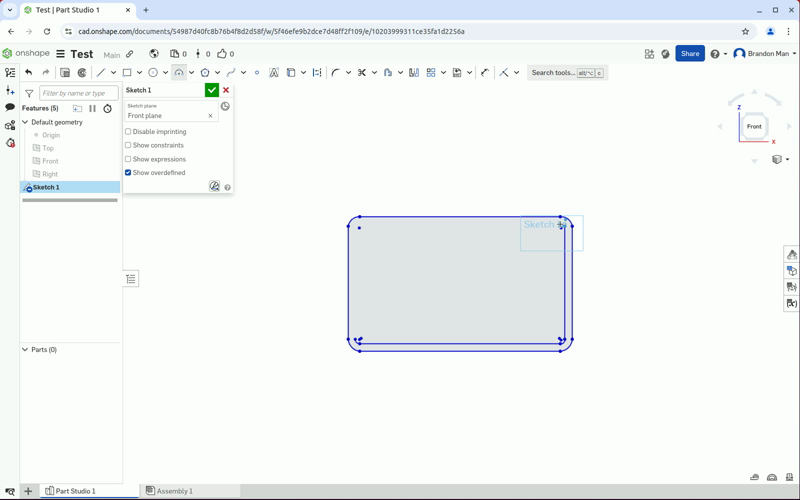
mouse_move(563, 223)
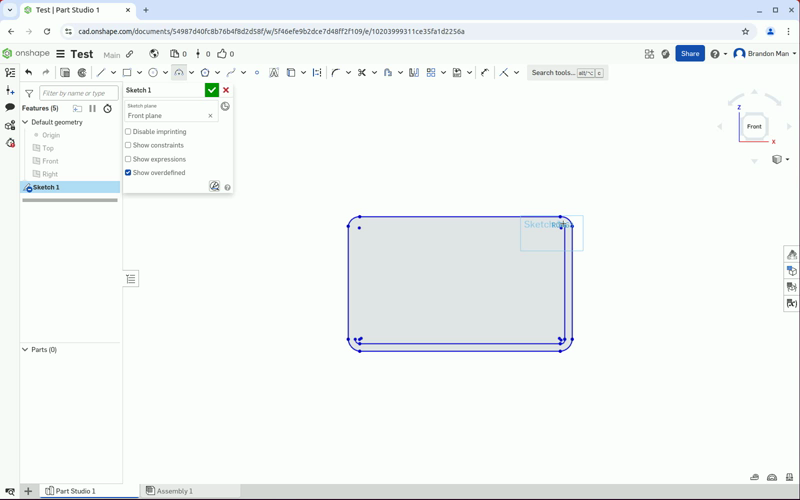
scroll(6)
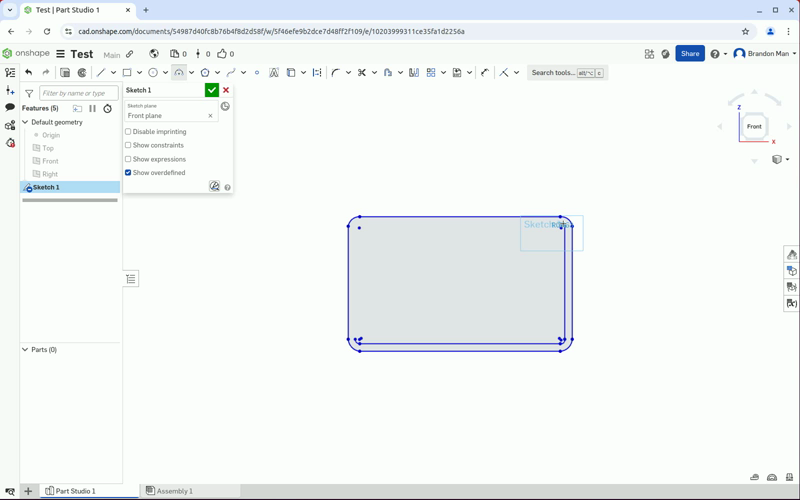
scroll(6)
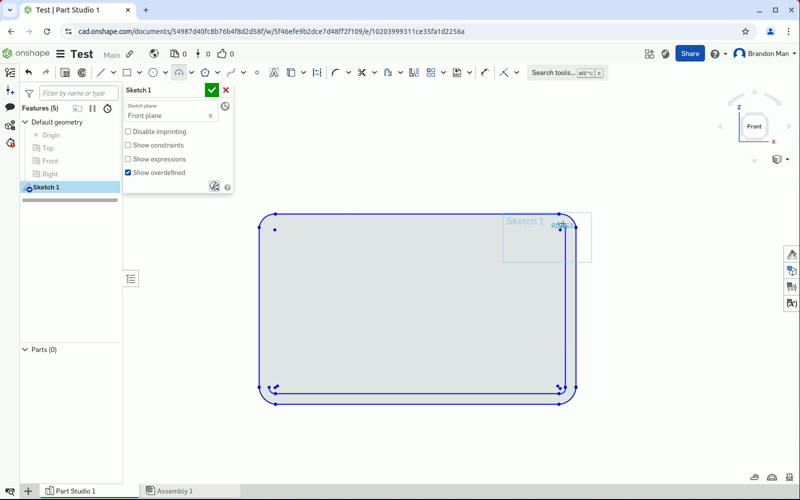
scroll(6)
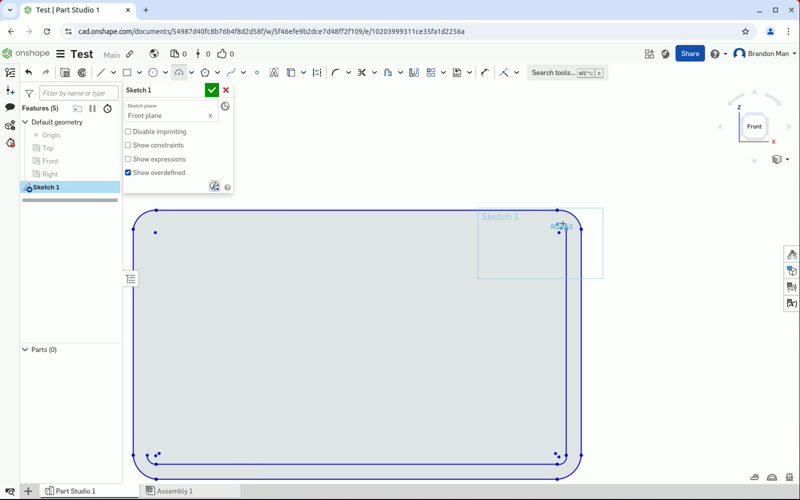
scroll(6)
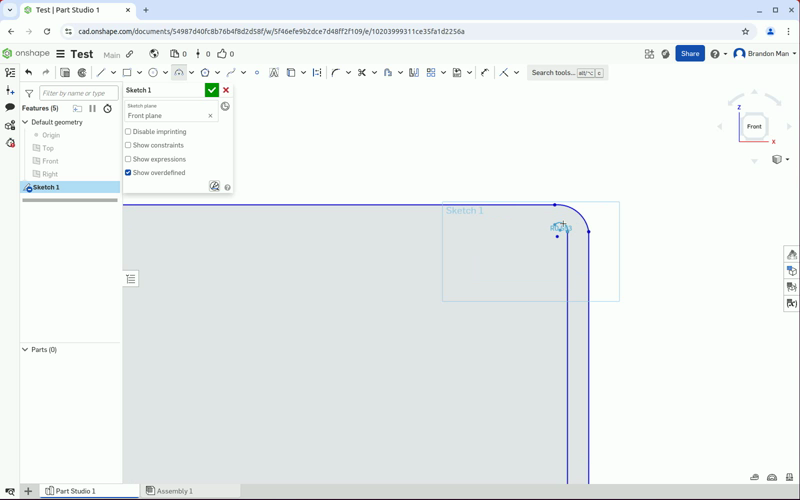
scroll(6)
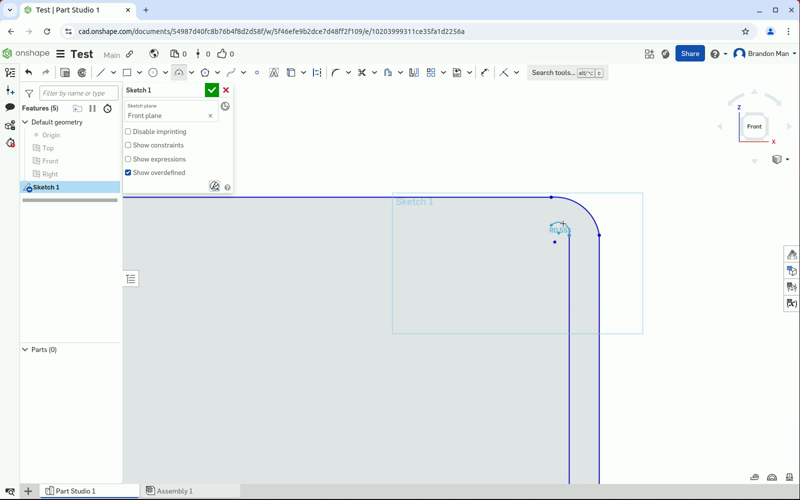
scroll(6)
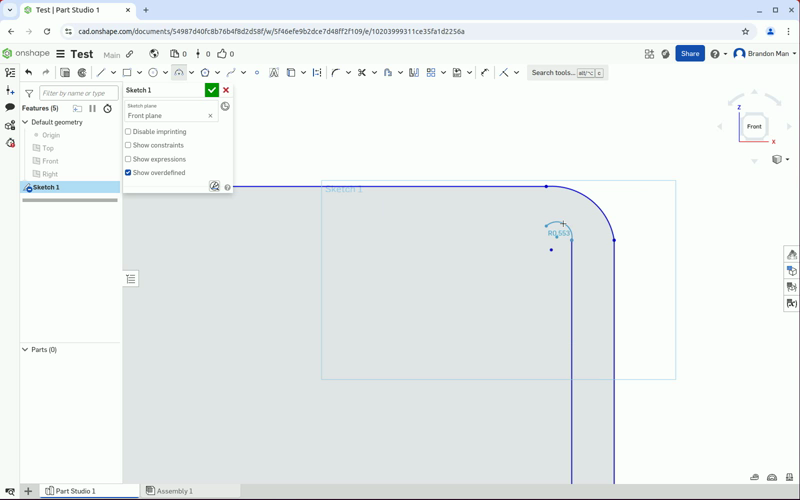
scroll(6)
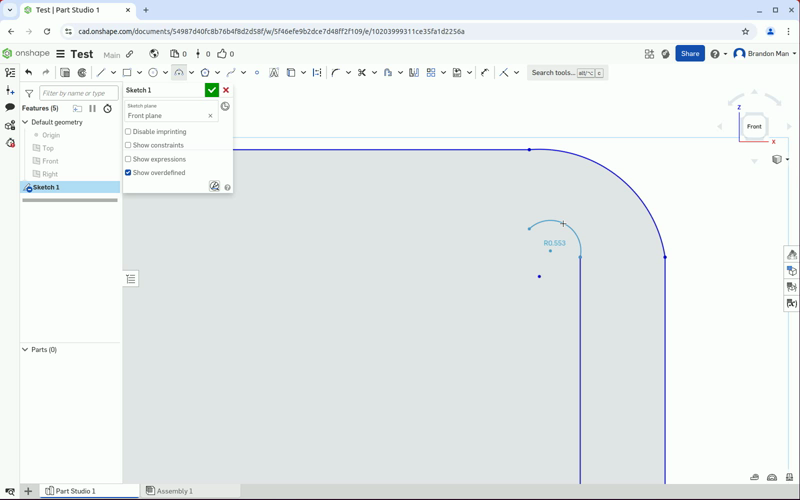
click(563, 223)
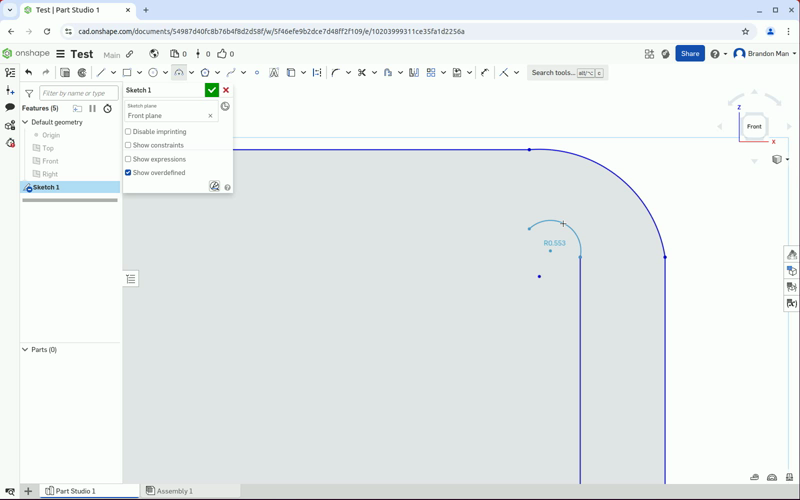
scroll(-6)
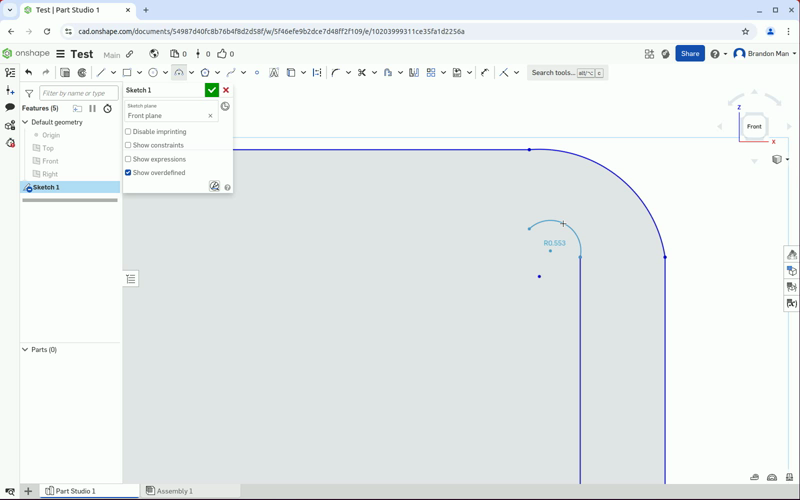
scroll(-6)
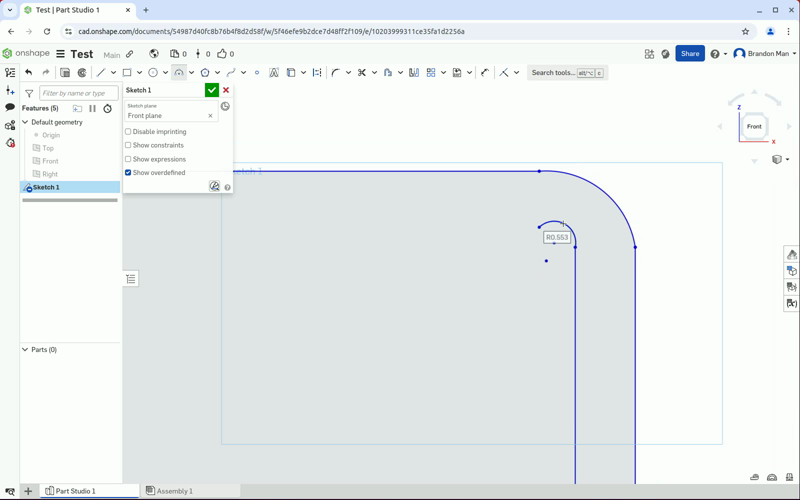
scroll(-6)
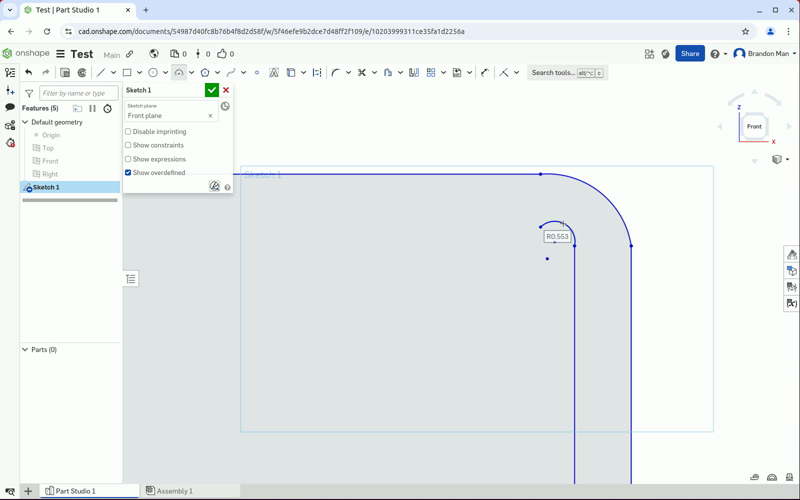
scroll(-6)
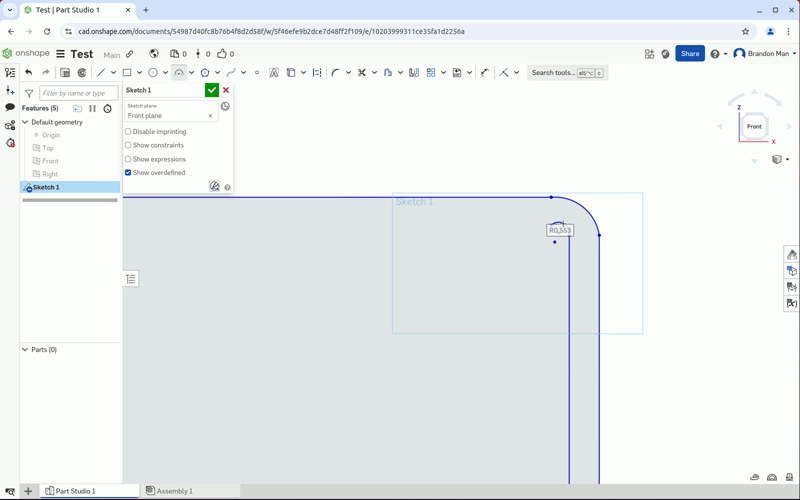
scroll(-6)
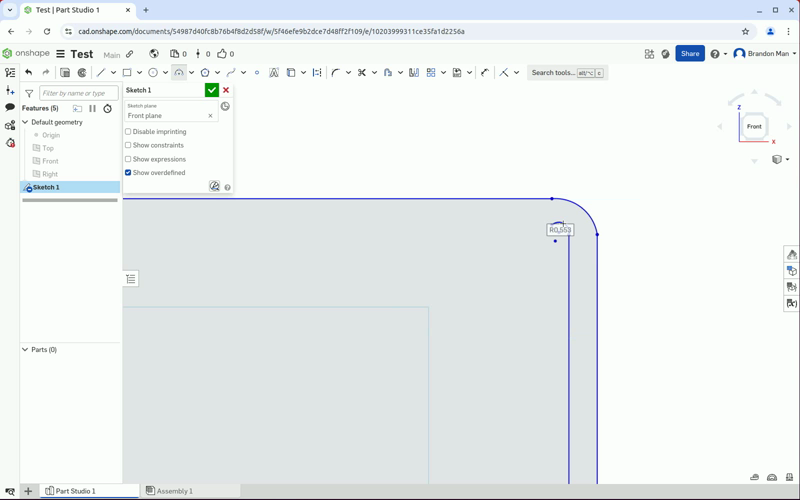
scroll(-6)
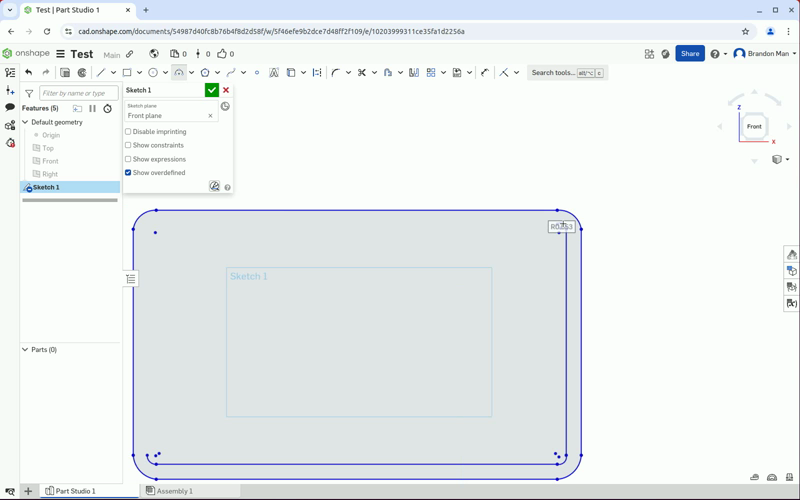
scroll(-6)
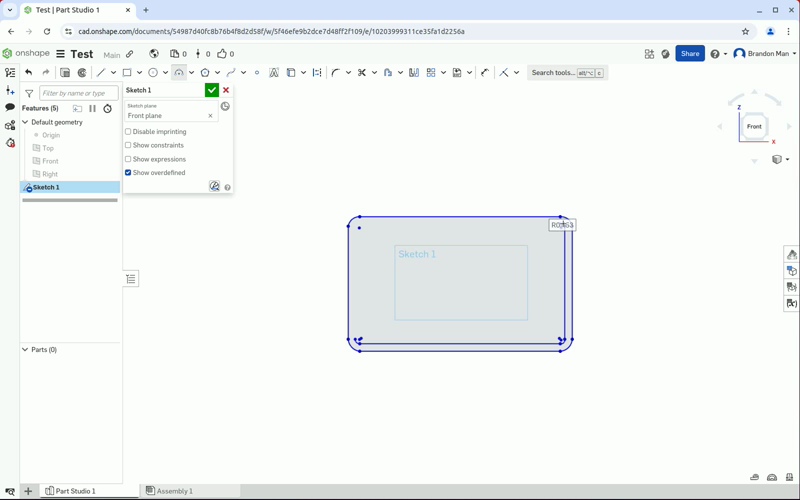
key_up(shift)
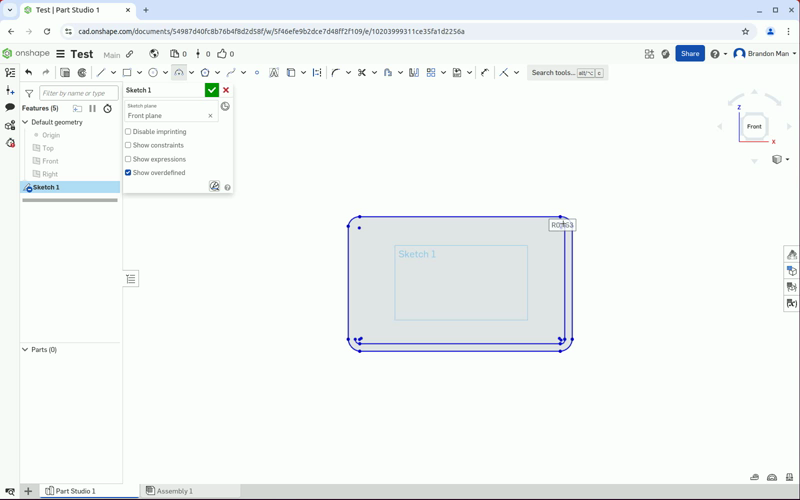
key(esc)
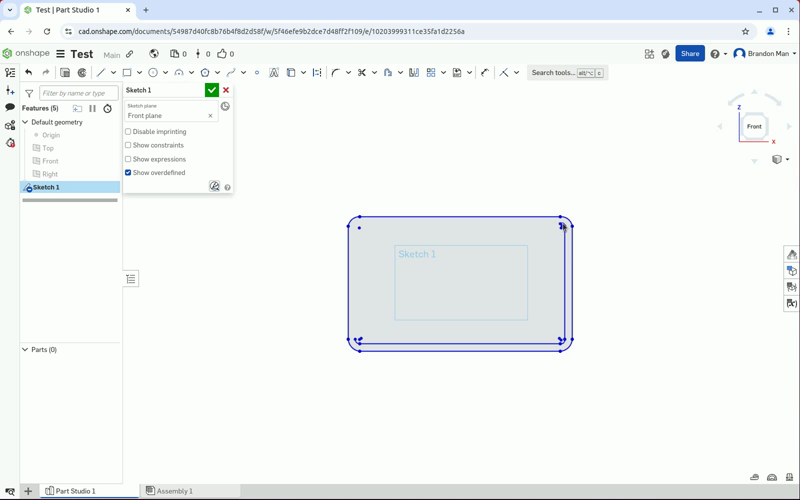
key(l)
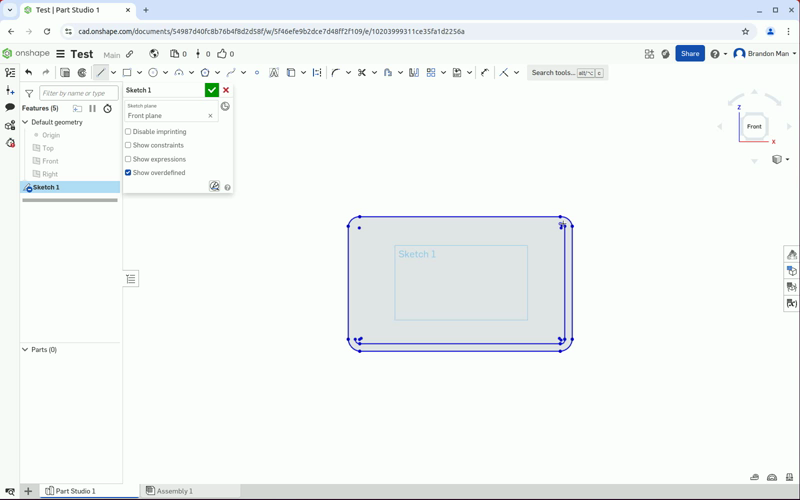
mouse_move(560, 223)
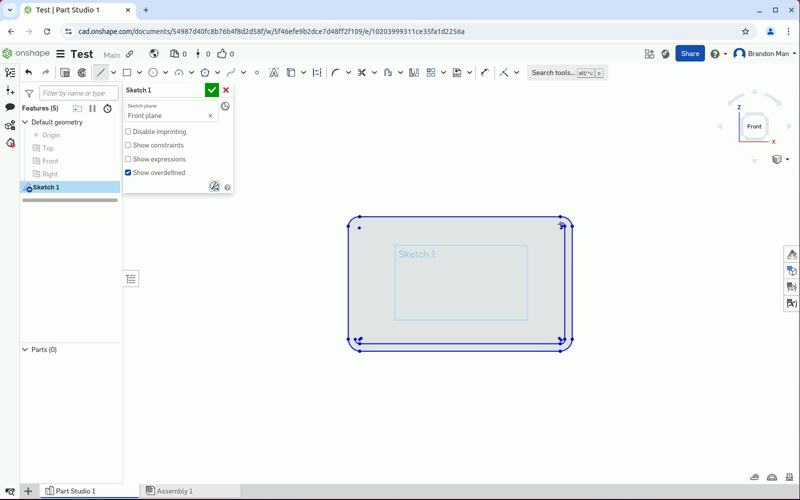
scroll(6)
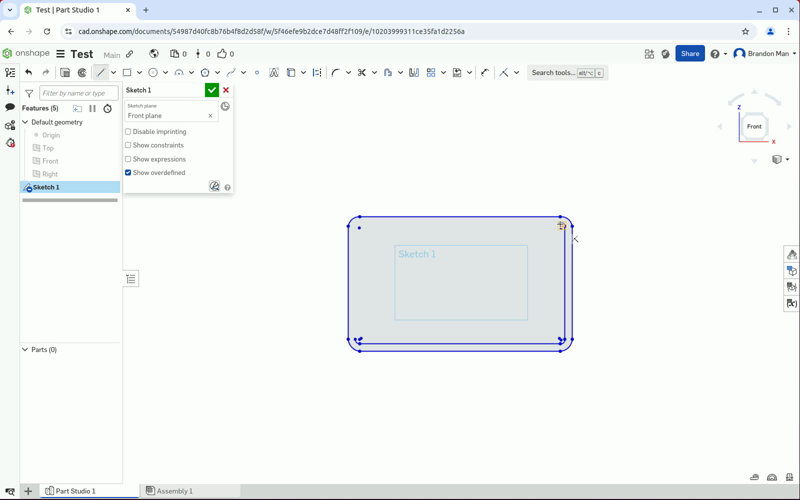
scroll(6)
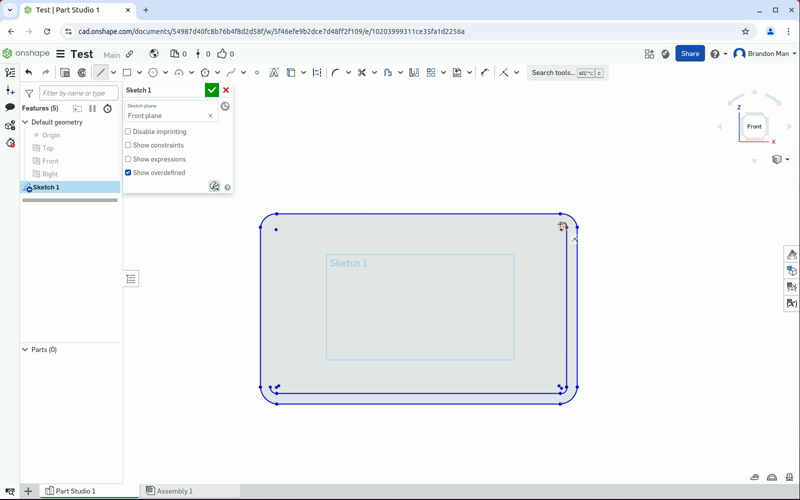
scroll(6)
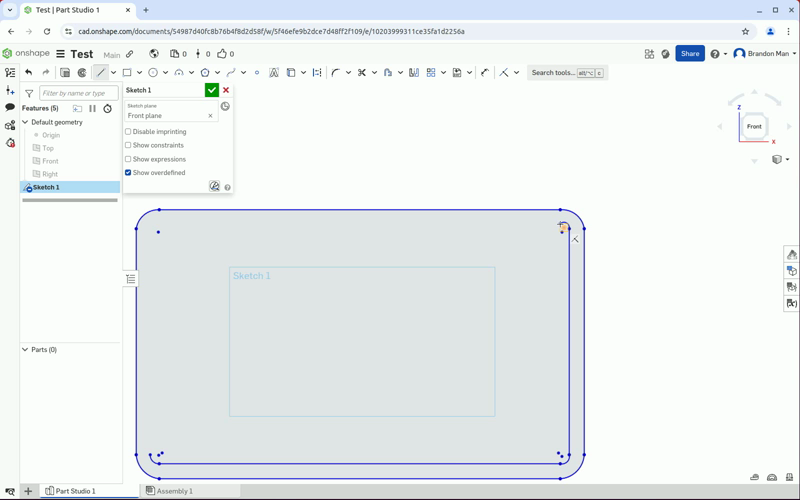
scroll(6)
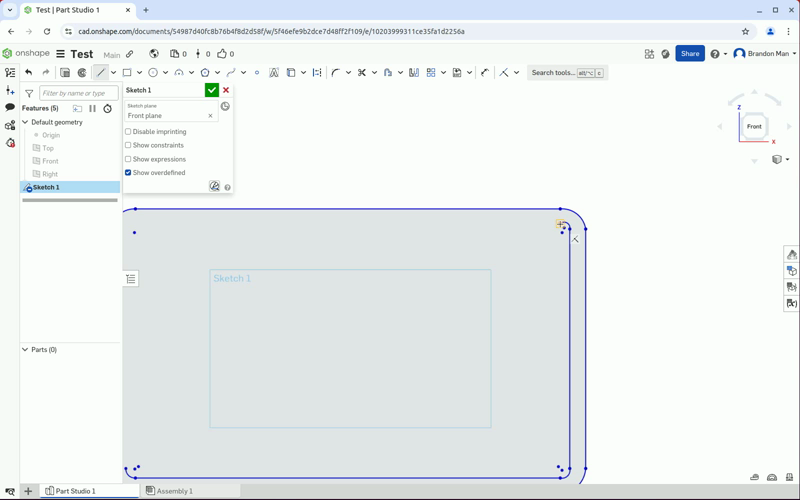
scroll(6)
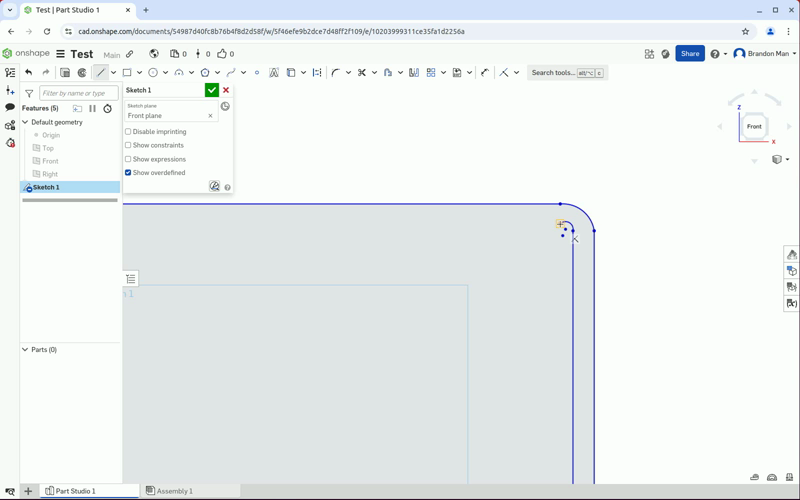
scroll(6)
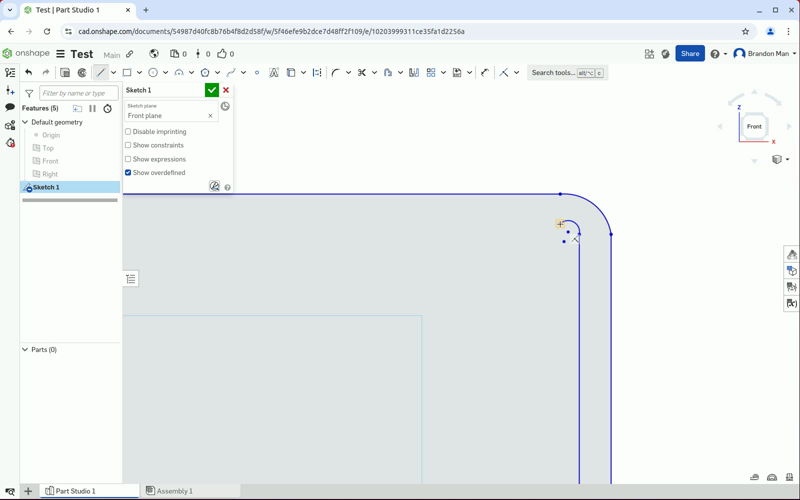
scroll(6)
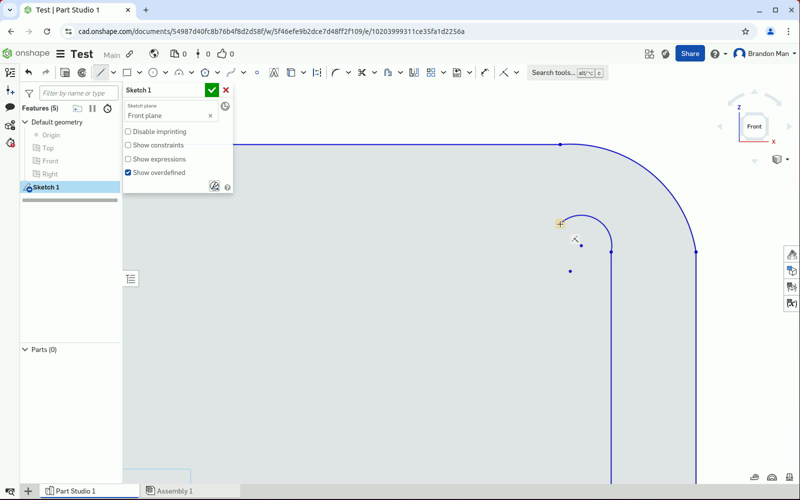
click(560, 223)
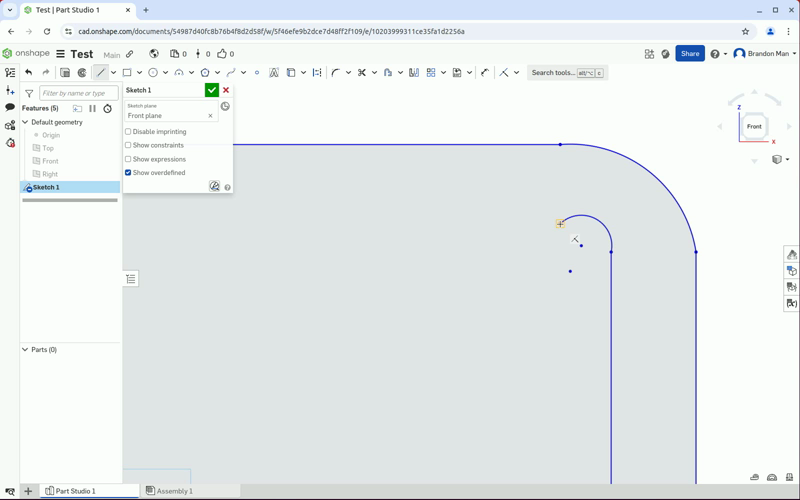
scroll(-6)
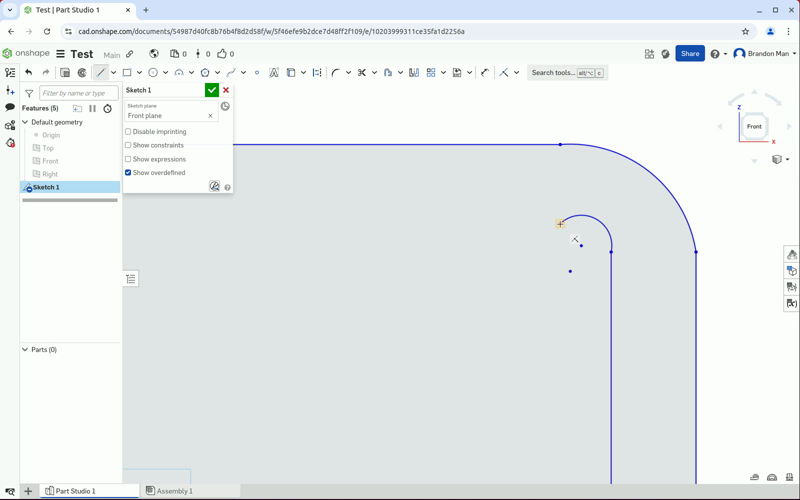
scroll(-6)
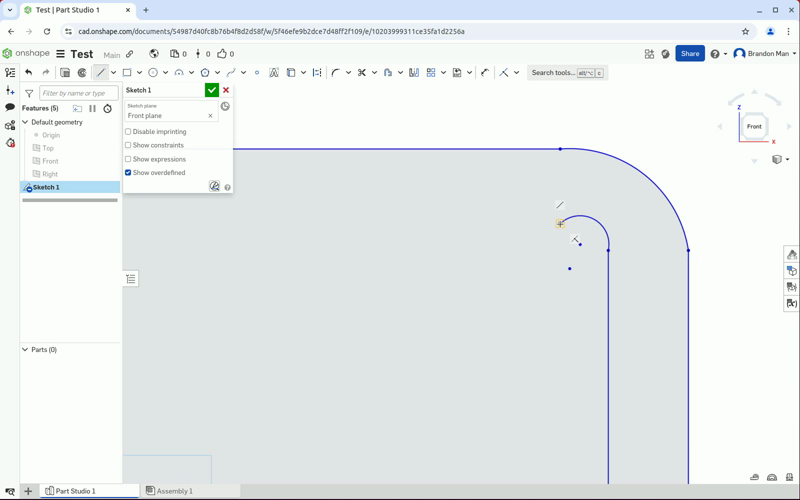
scroll(-6)
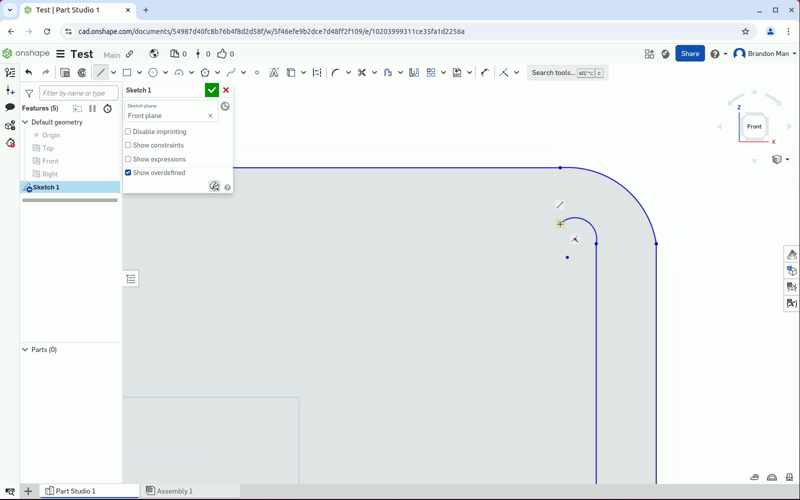
scroll(-6)
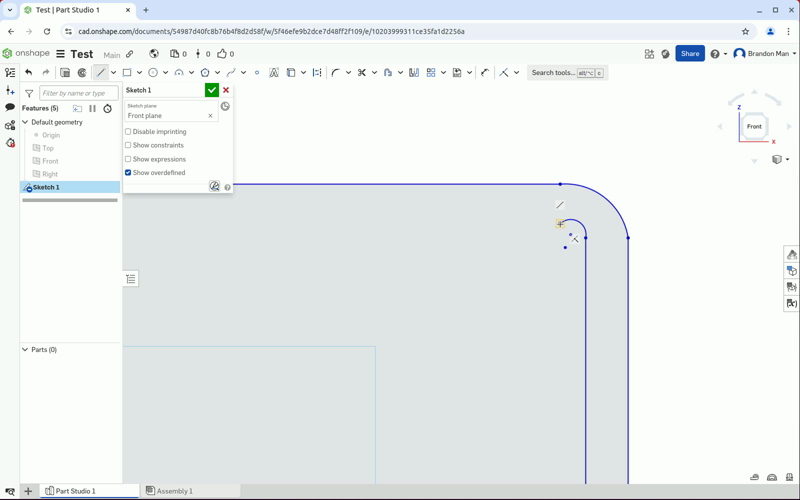
scroll(-6)
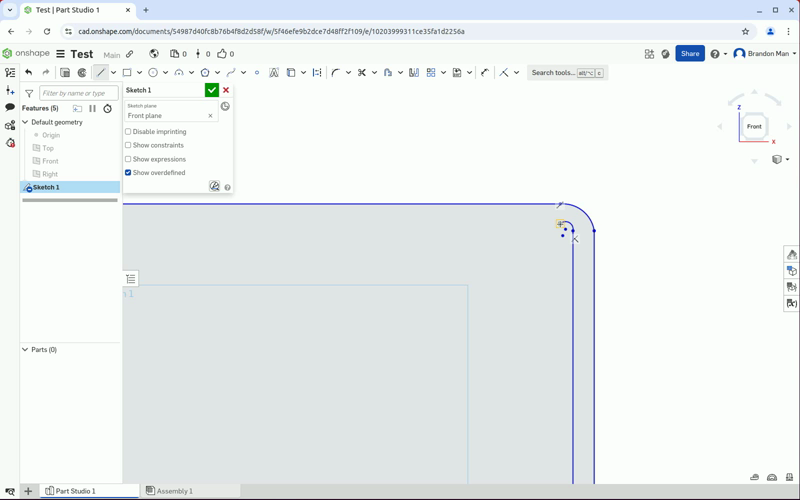
scroll(-6)
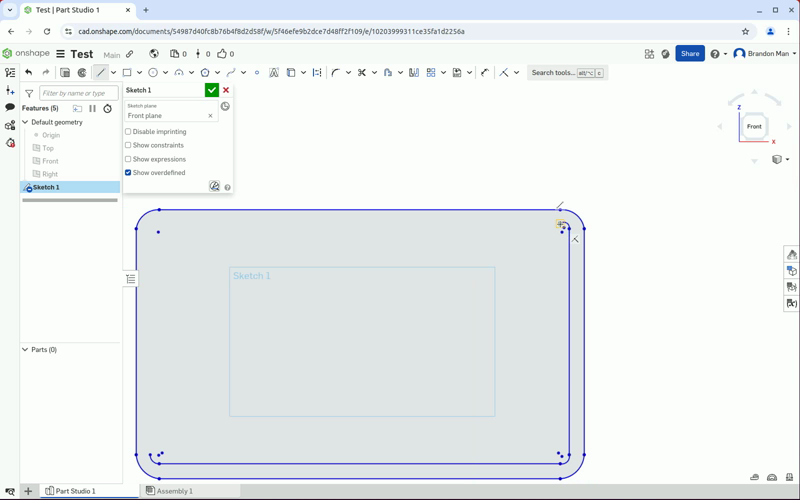
scroll(-6)
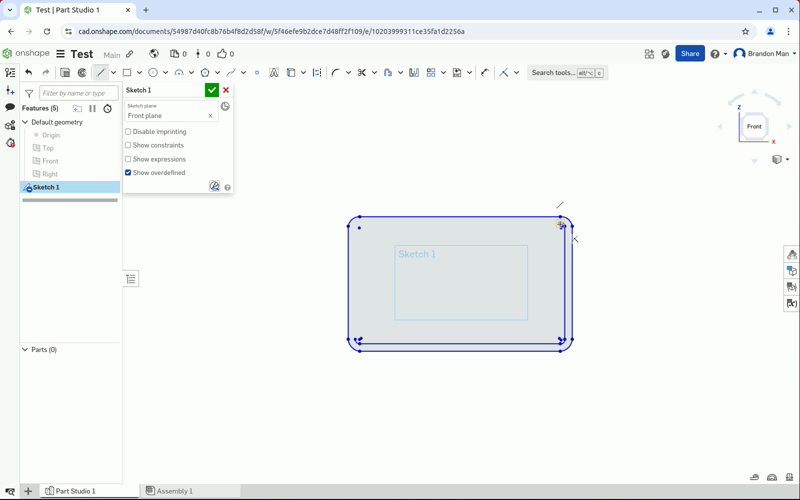
key_down(shift)
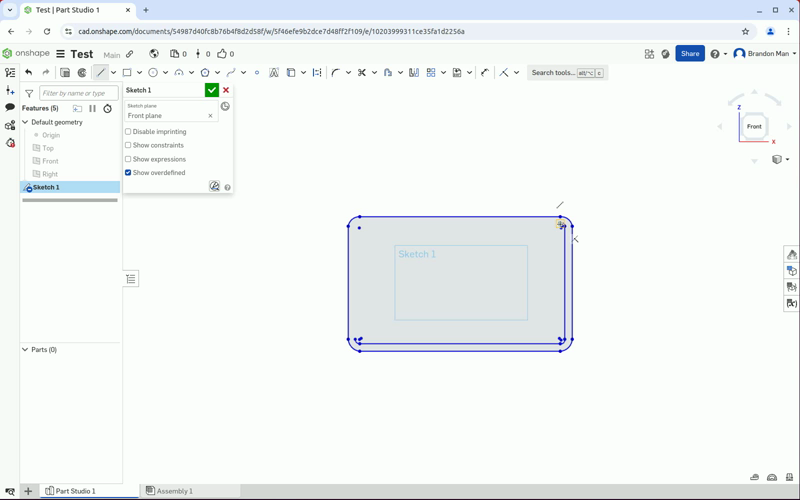
mouse_move(359, 223)
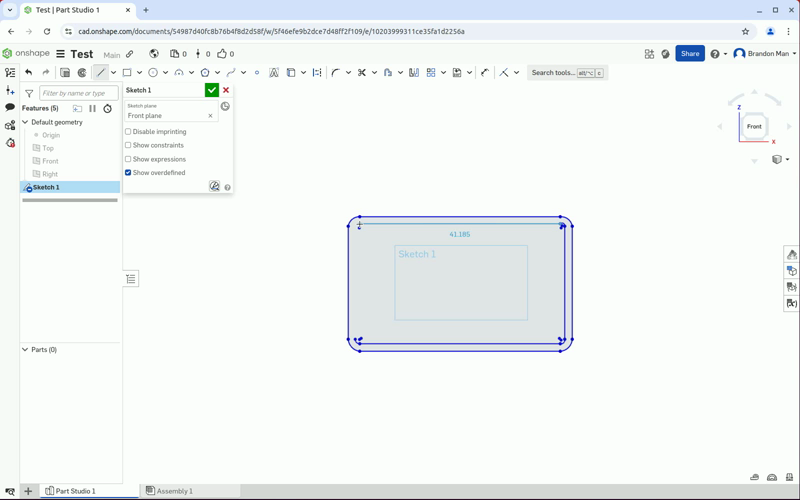
scroll(6)
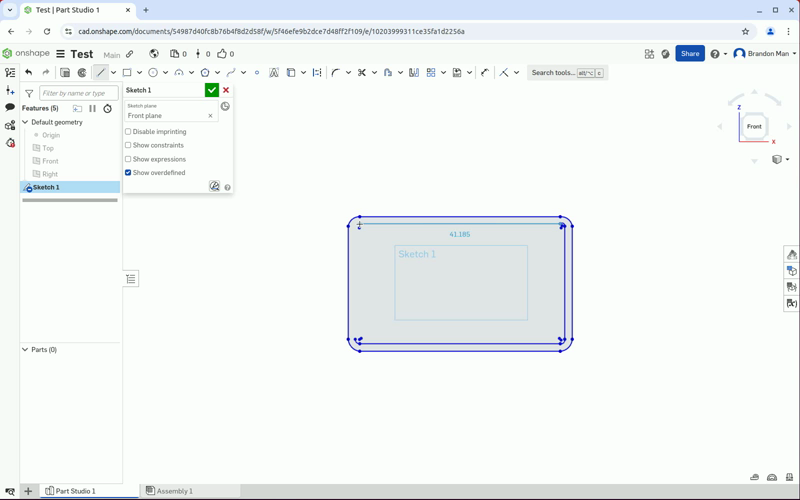
scroll(6)
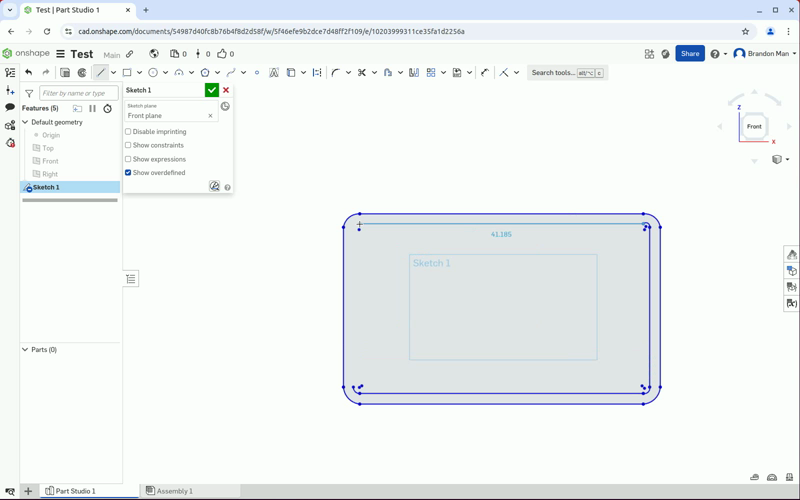
scroll(6)
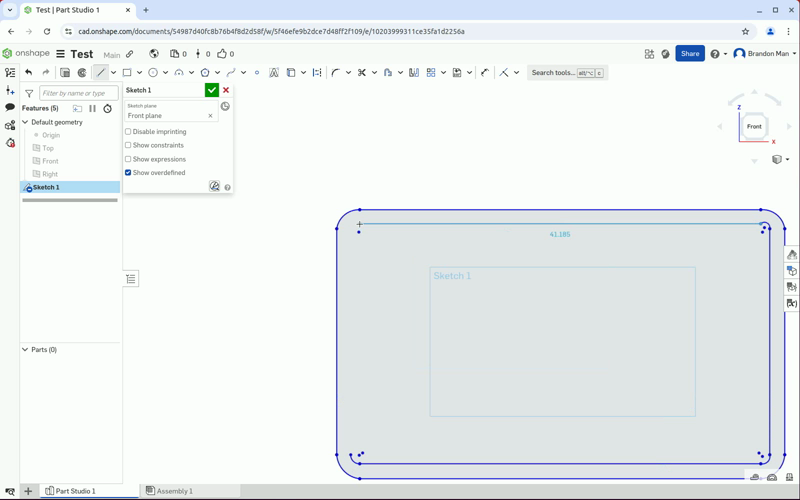
scroll(6)
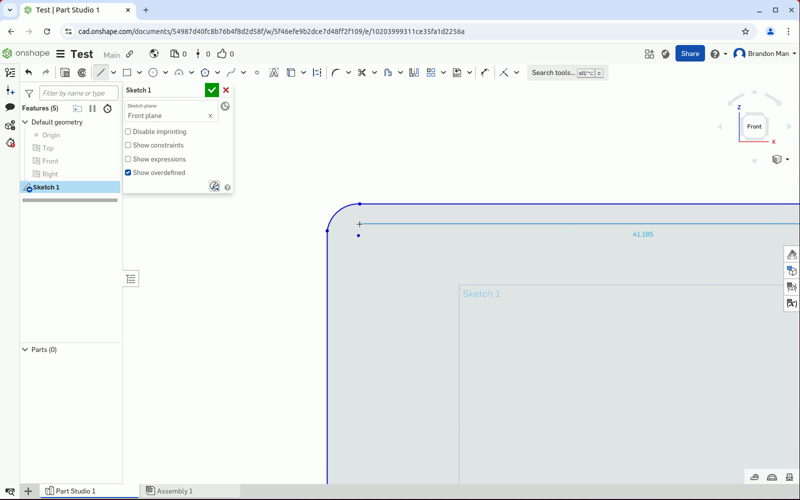
scroll(6)
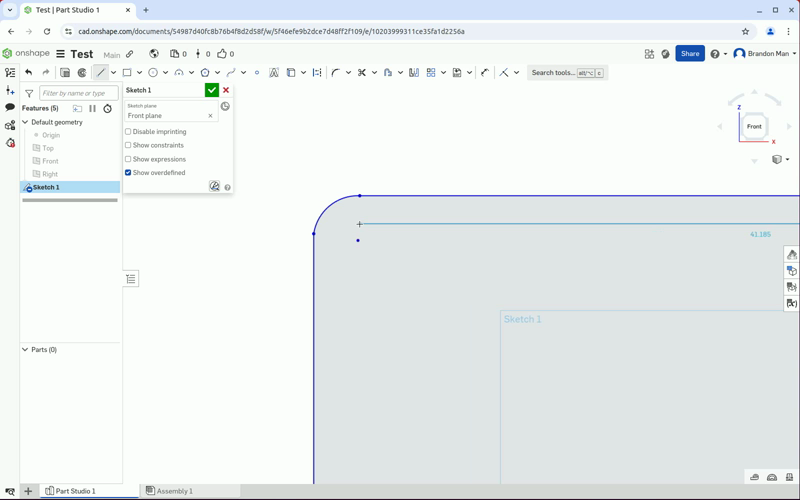
scroll(6)
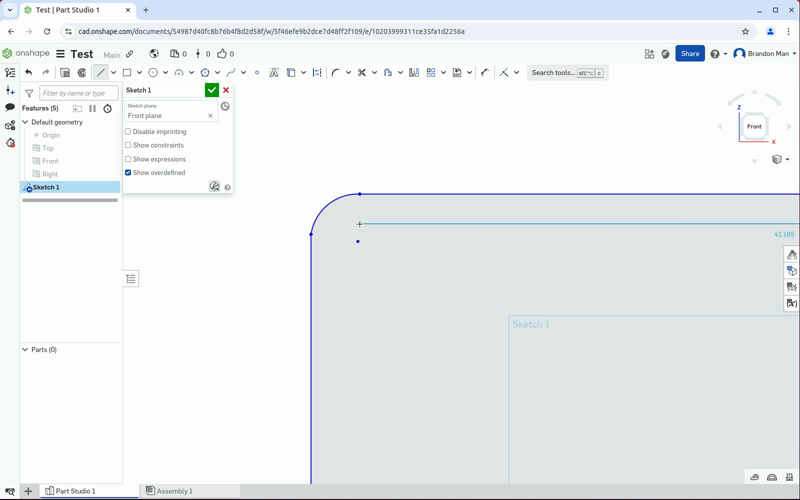
scroll(6)
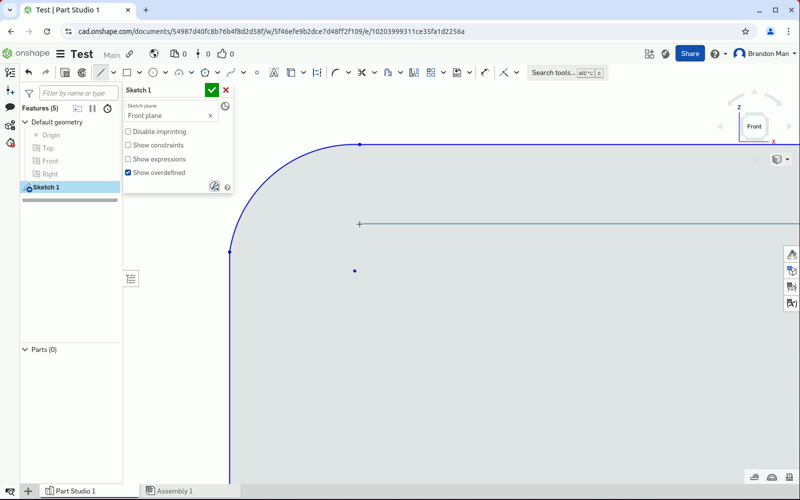
click(359, 223)
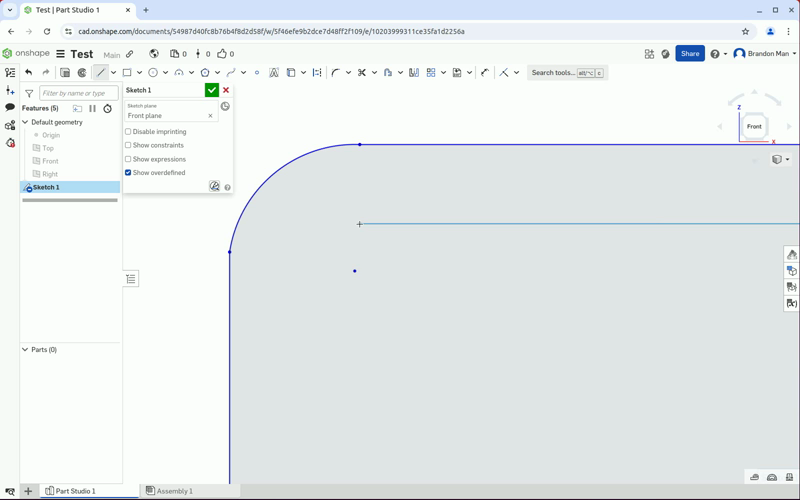
scroll(-6)
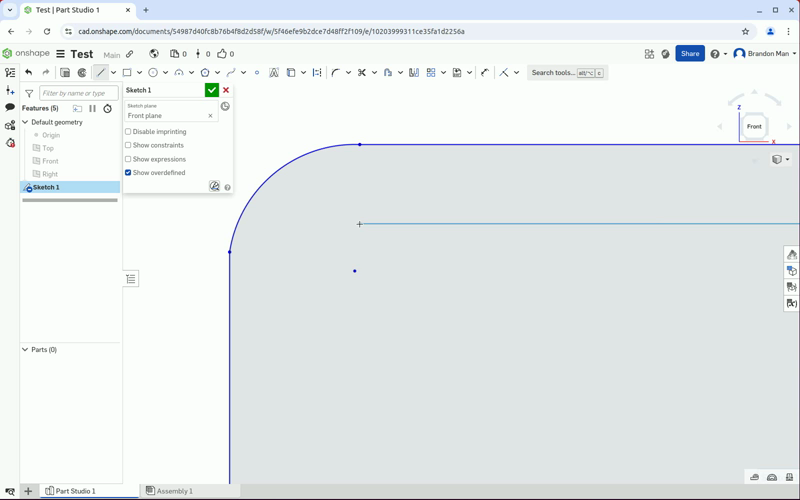
scroll(-6)
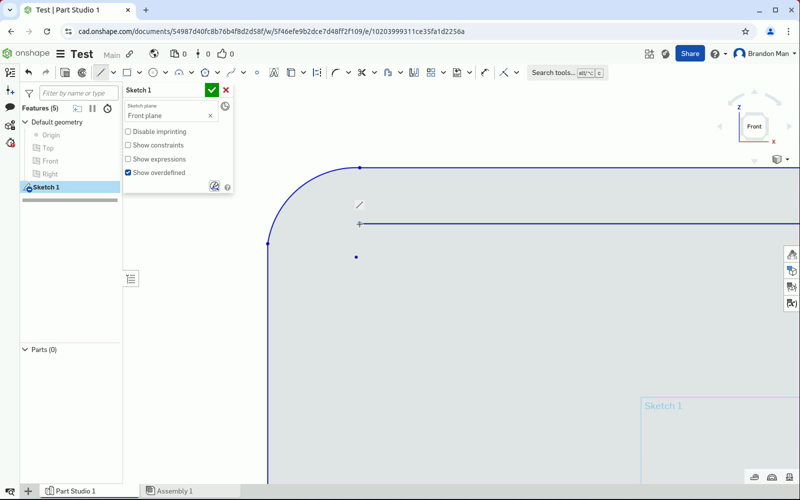
scroll(-6)
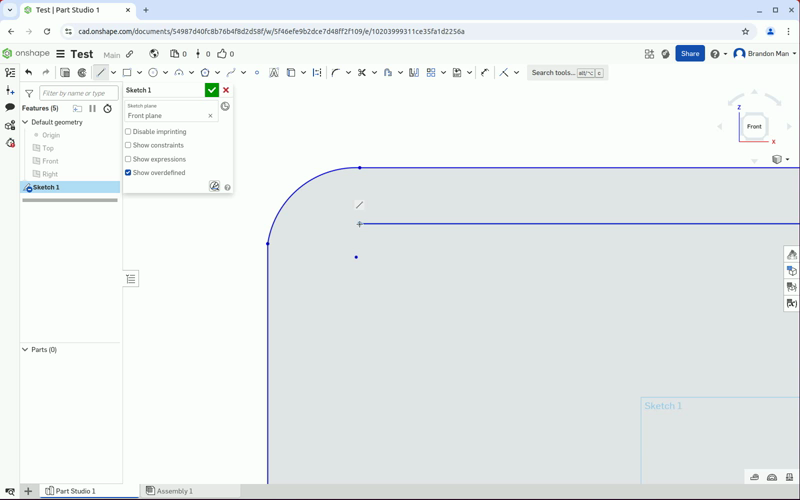
scroll(-6)
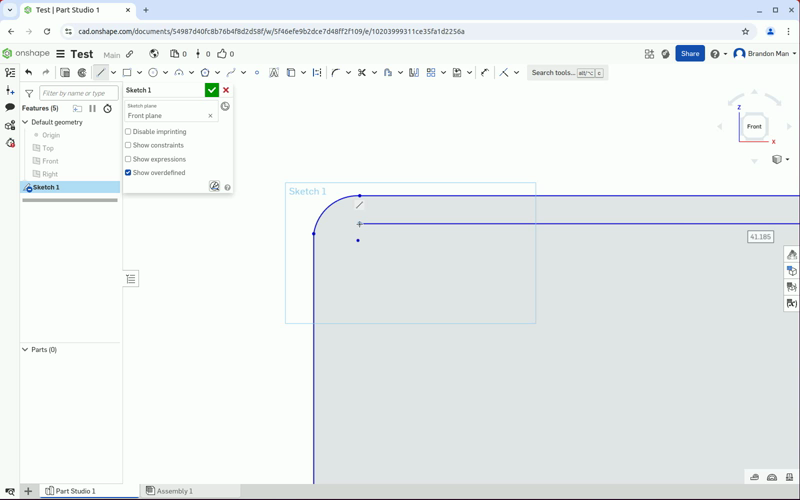
scroll(-6)
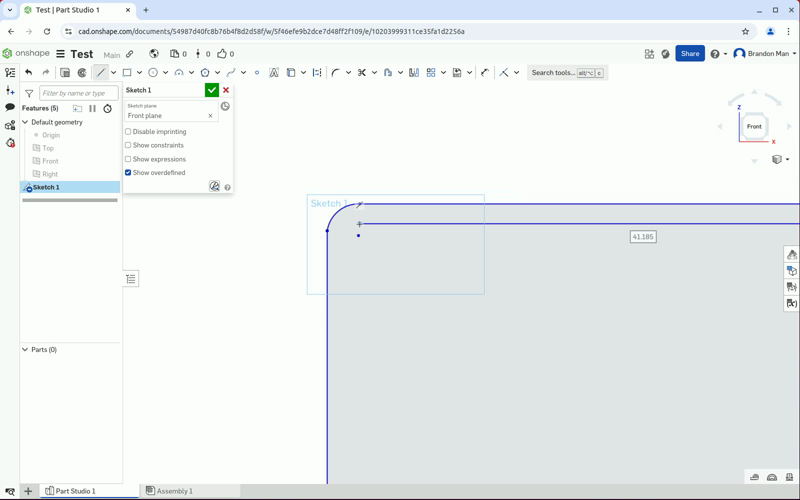
scroll(-6)
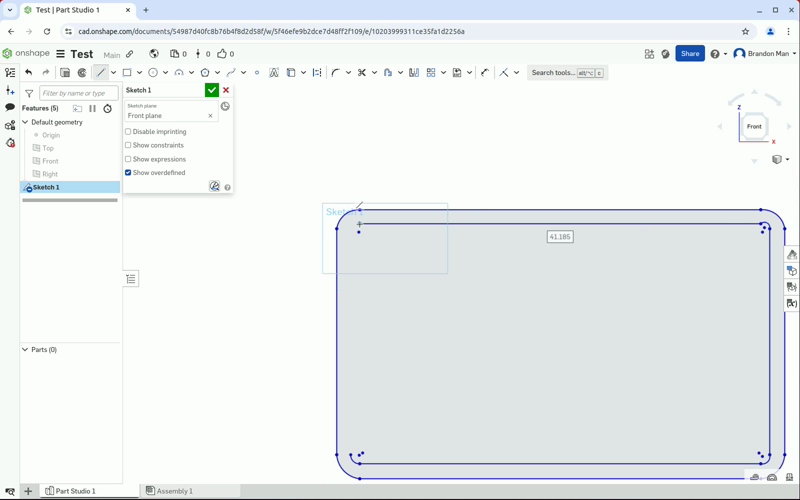
scroll(-6)
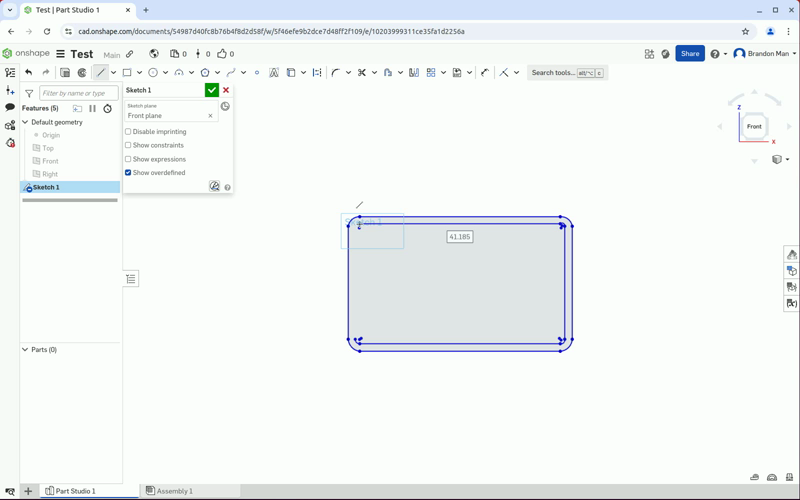
key_up(shift)
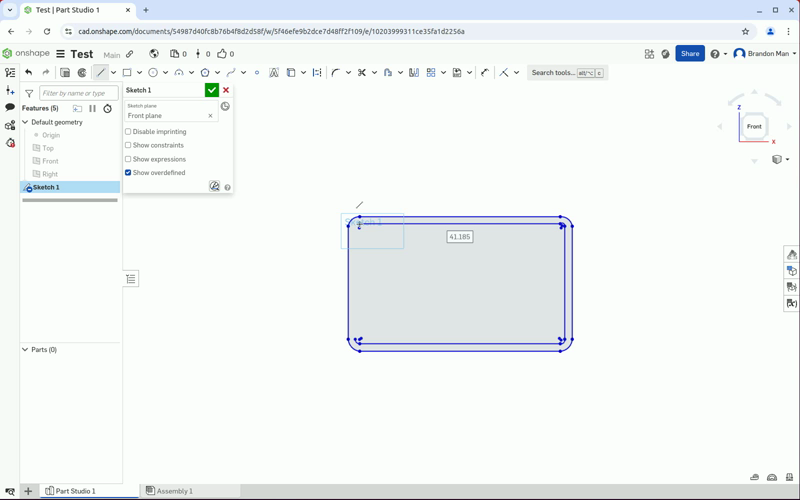
key(esc)
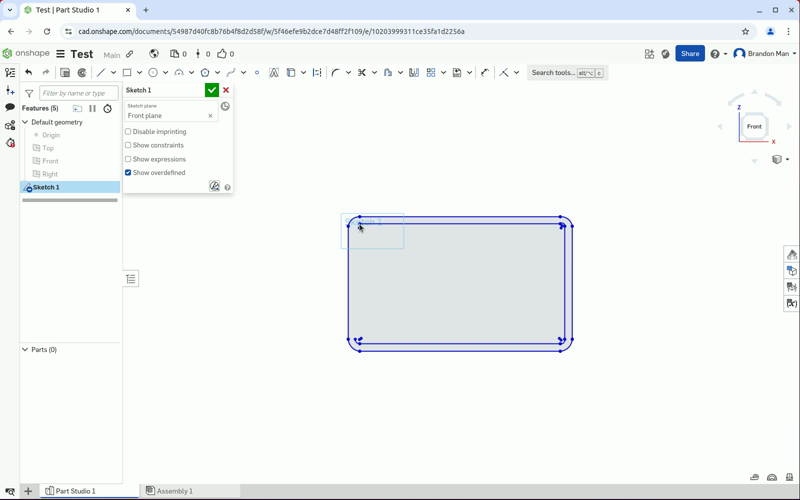
key(a)
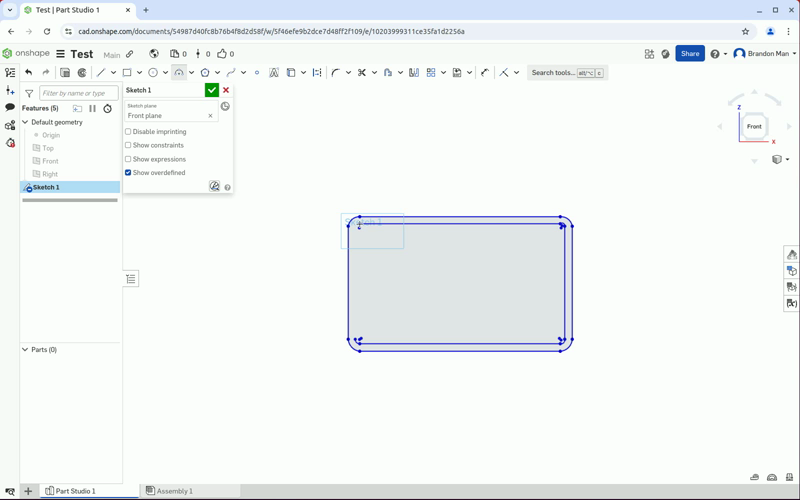
mouse_move(359, 223)
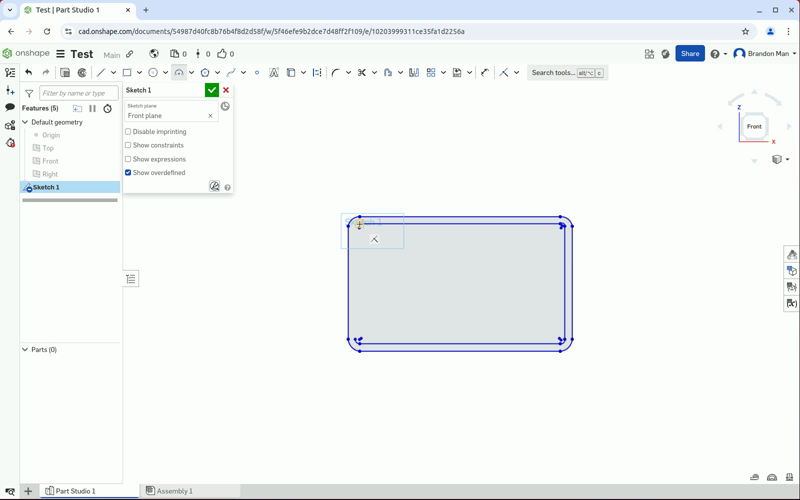
scroll(6)
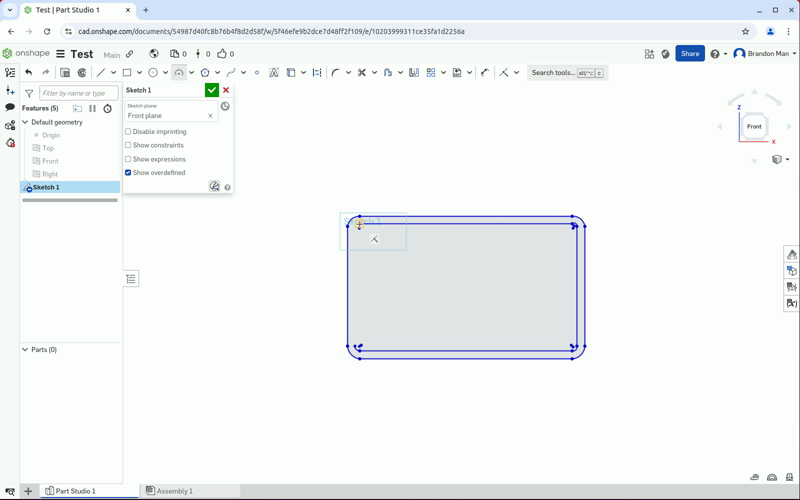
scroll(6)
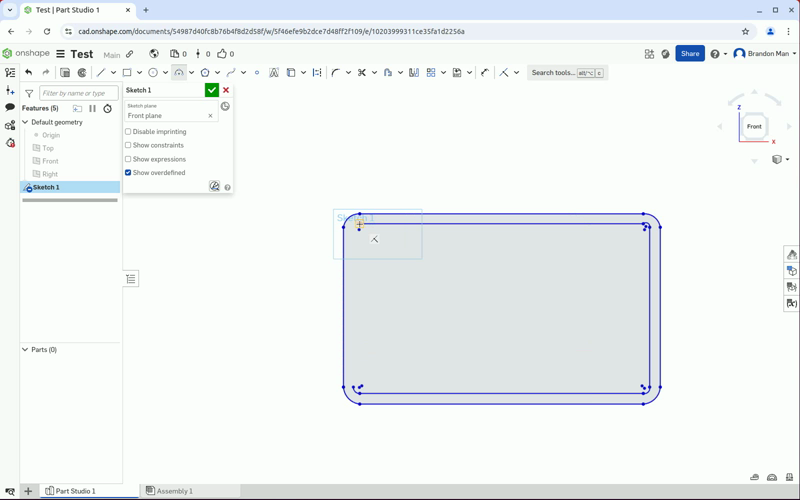
scroll(6)
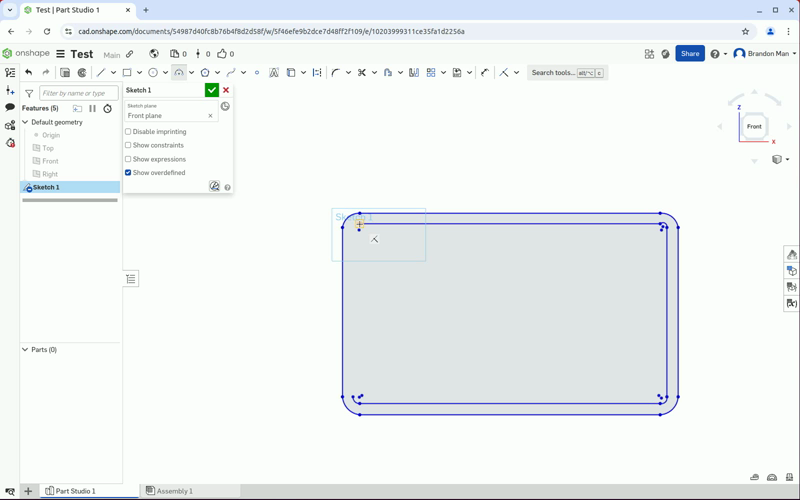
scroll(6)
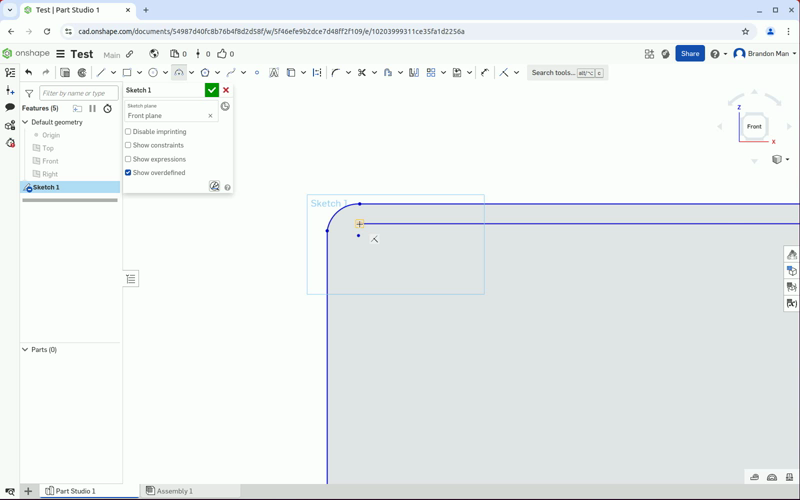
scroll(6)
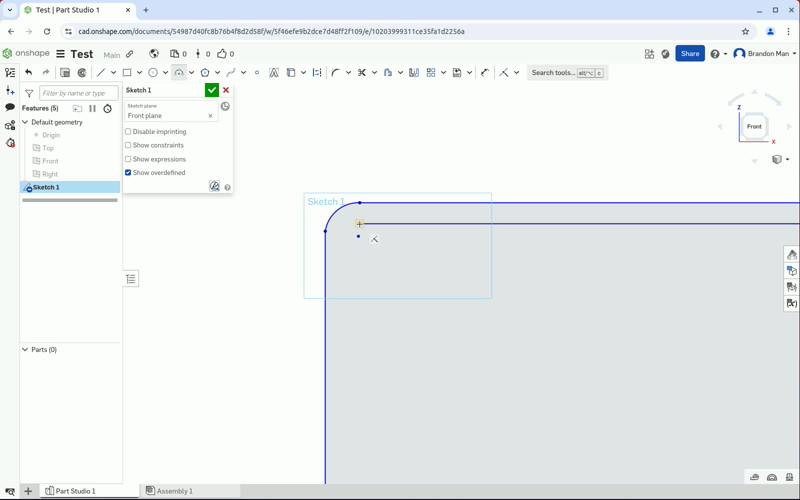
scroll(6)
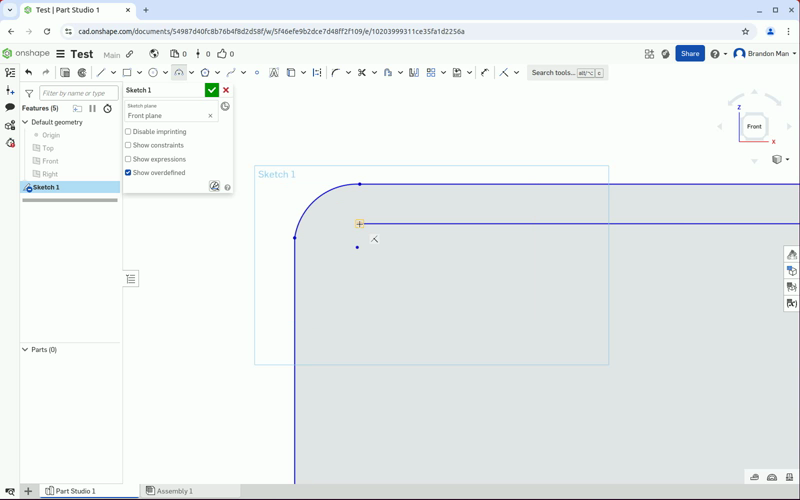
scroll(6)
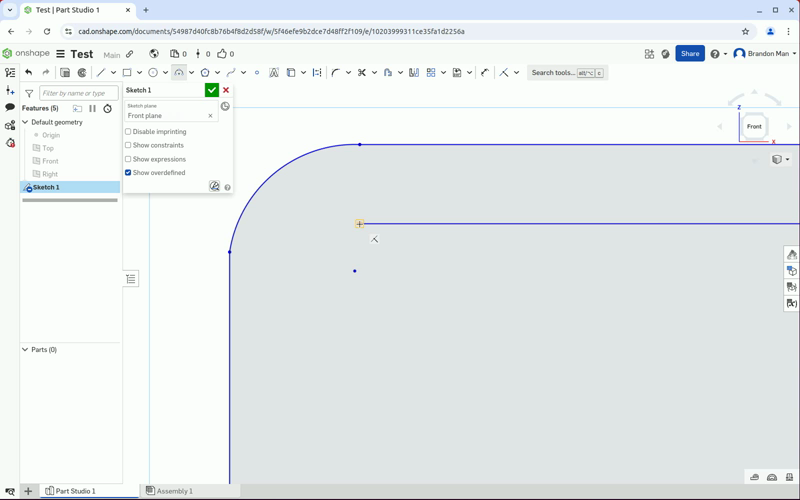
click(359, 223)
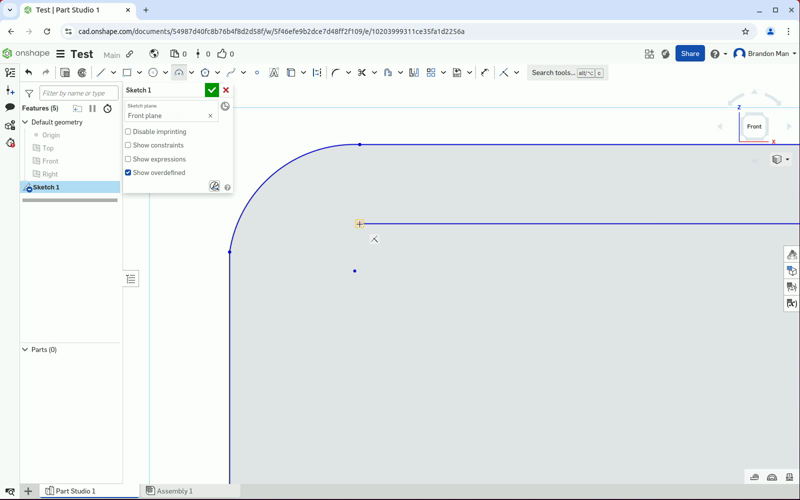
scroll(-6)
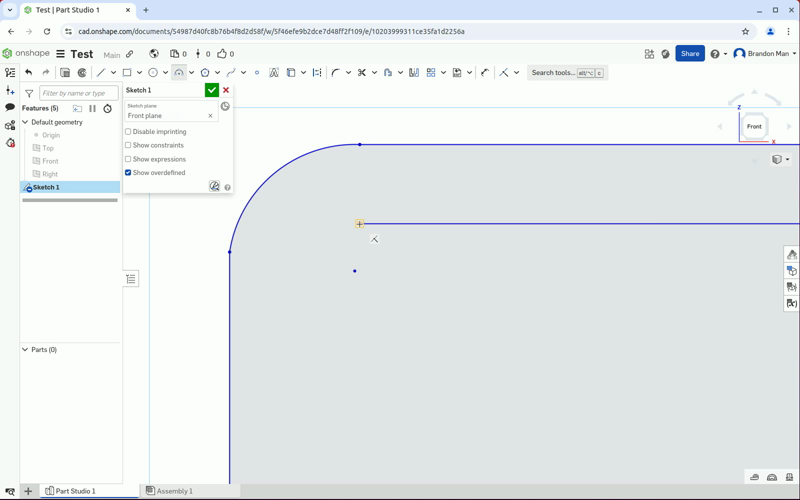
scroll(-6)
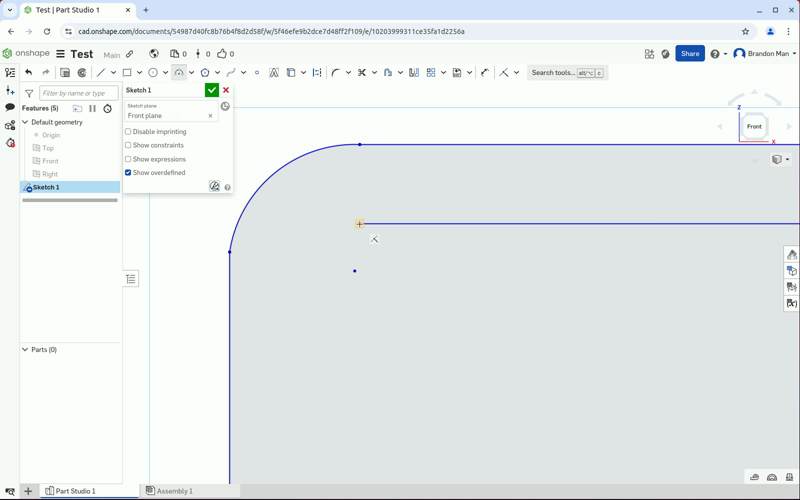
scroll(-6)
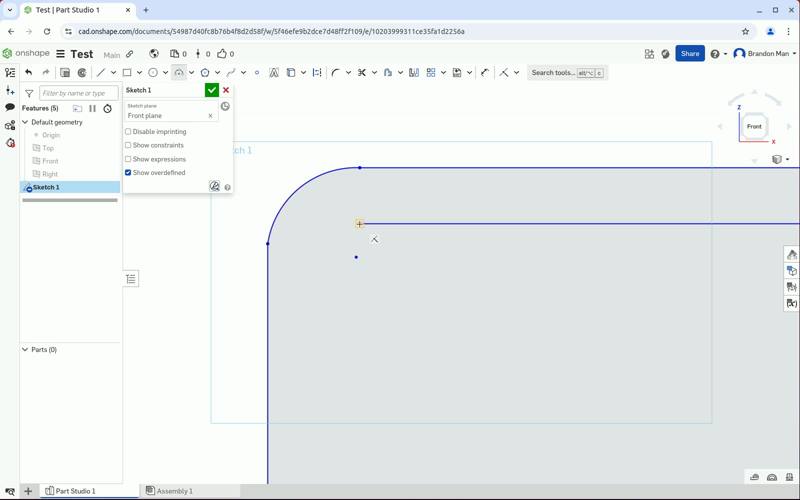
scroll(-6)
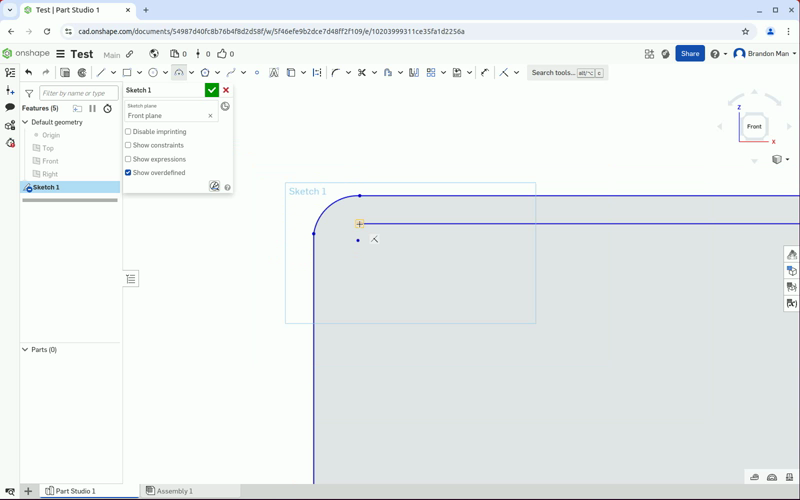
scroll(-6)
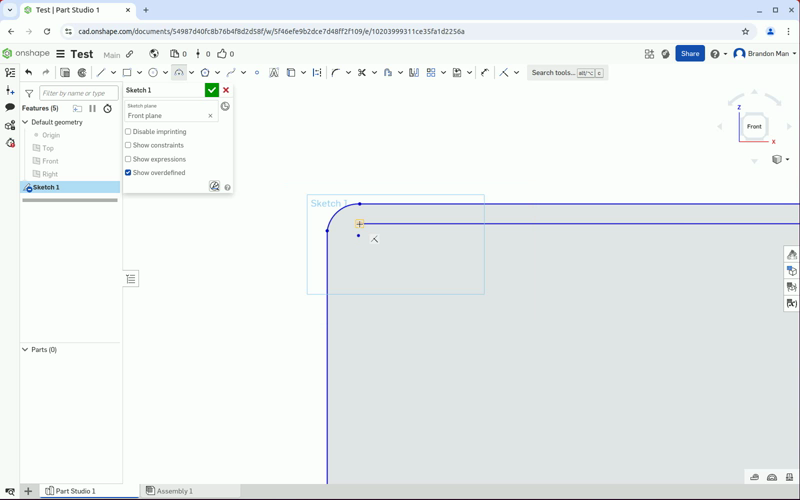
scroll(-6)
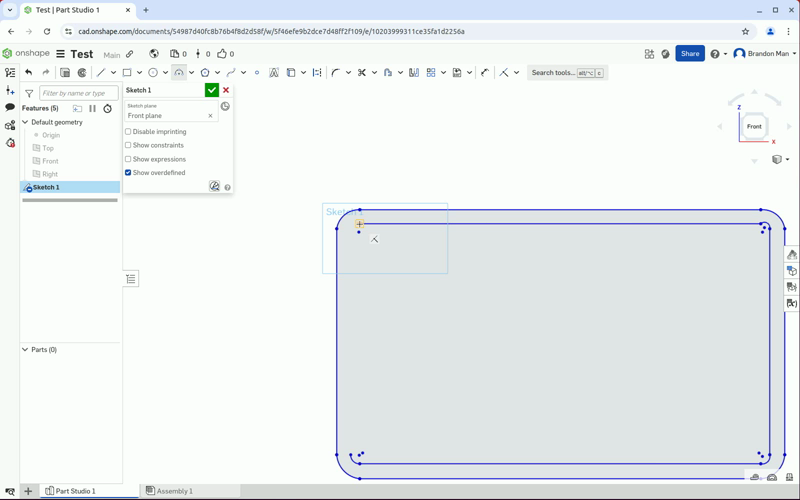
scroll(-6)
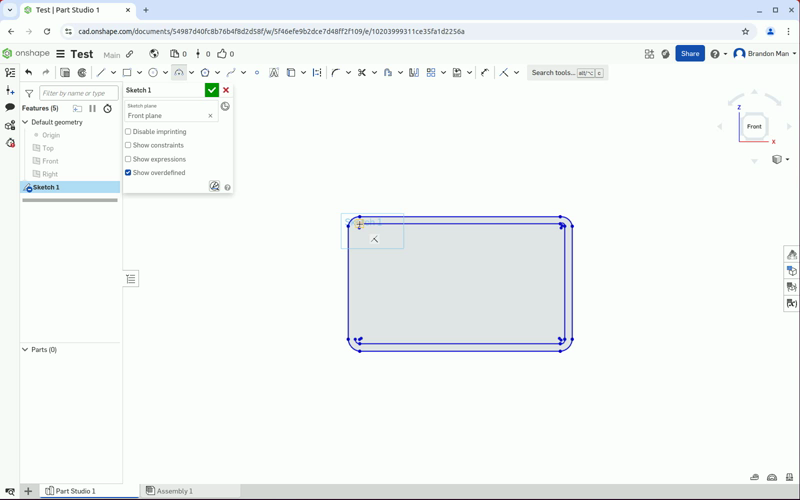
key_down(shift)
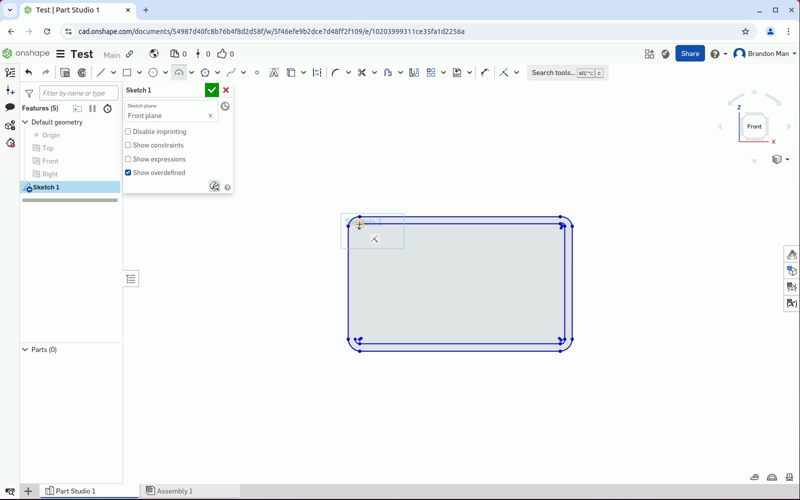
mouse_move(355, 226)
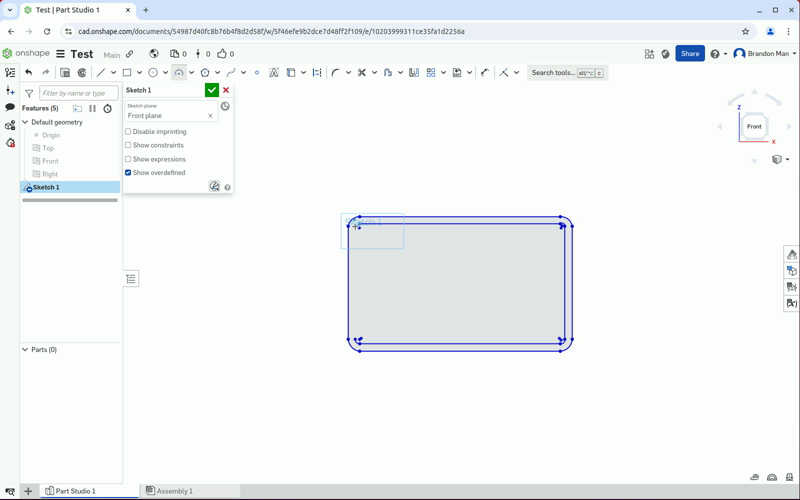
scroll(6)
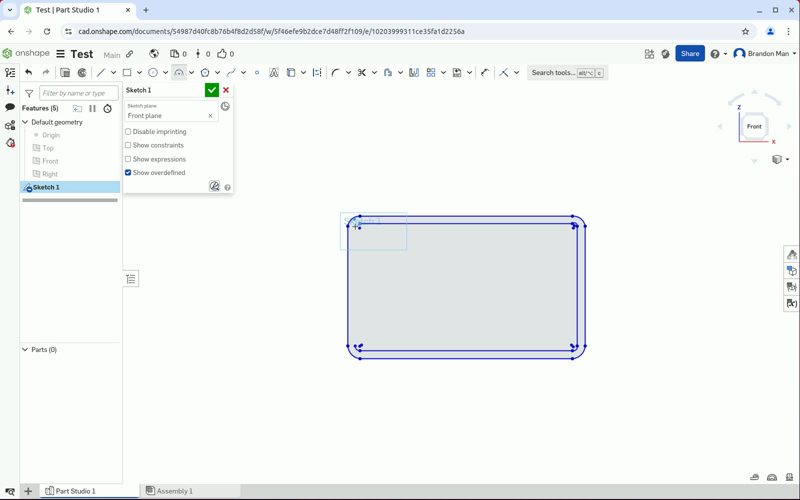
scroll(6)
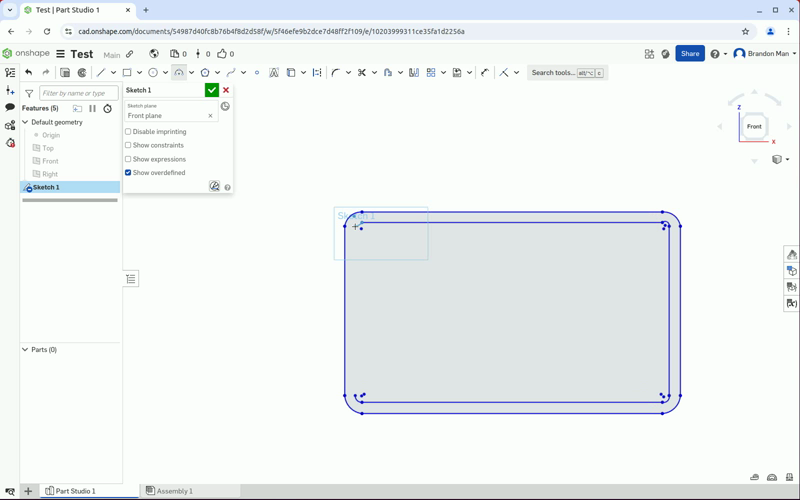
scroll(6)
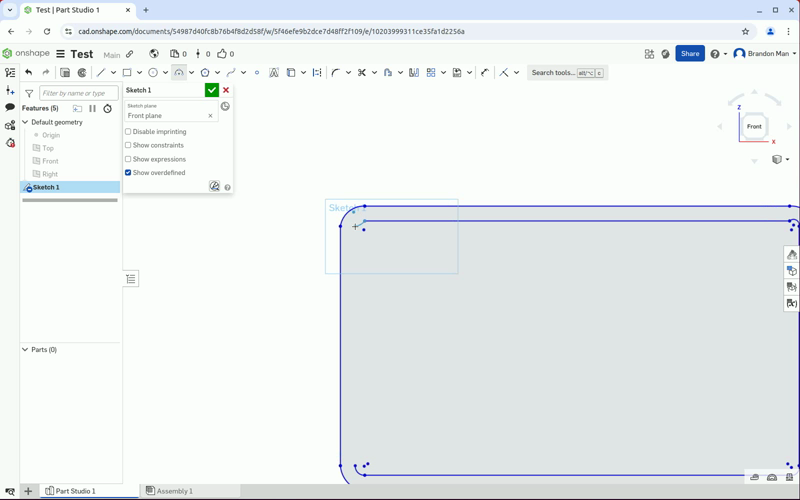
scroll(6)
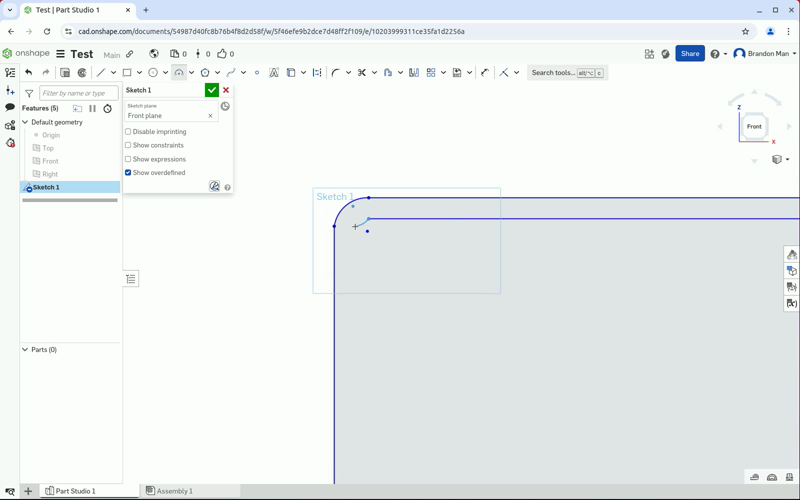
scroll(6)
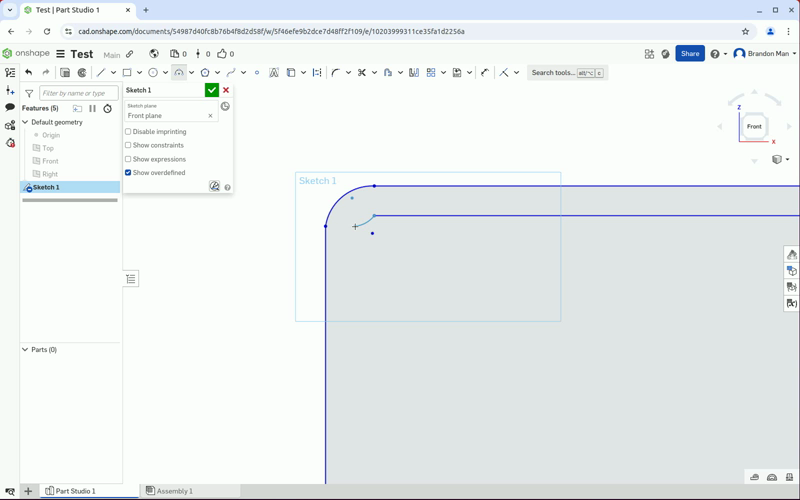
scroll(6)
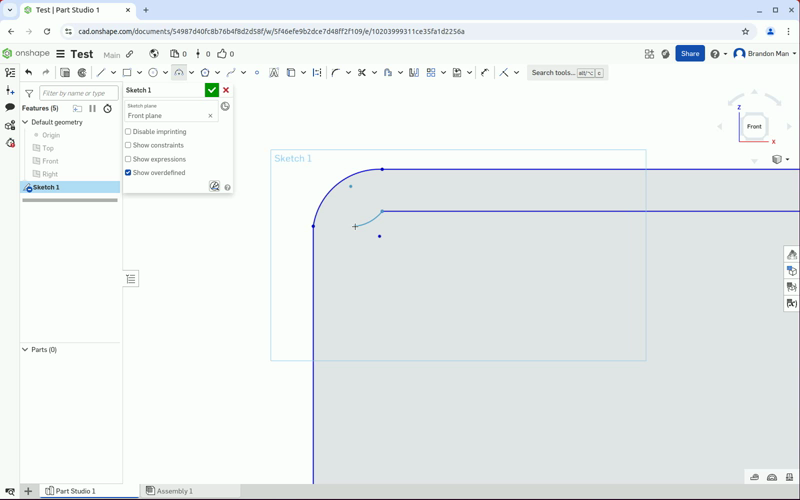
scroll(6)
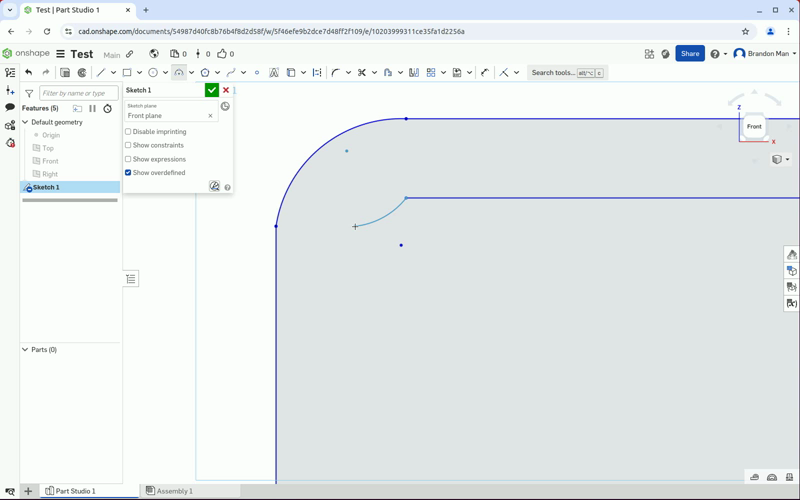
click(355, 226)
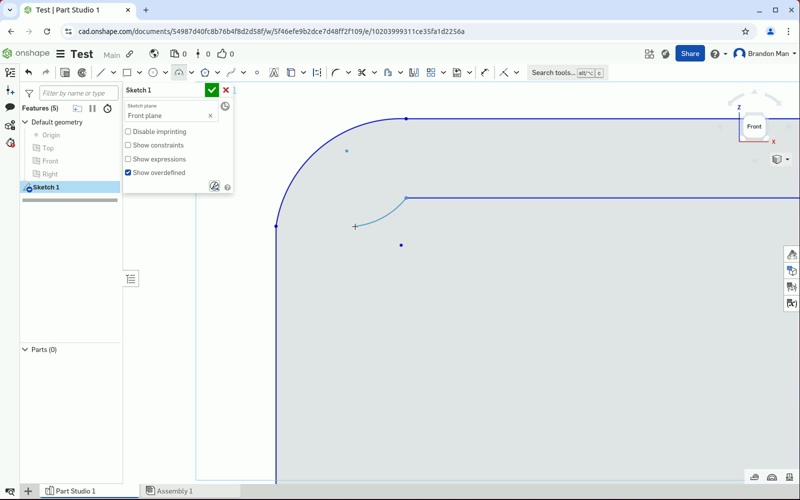
scroll(-6)
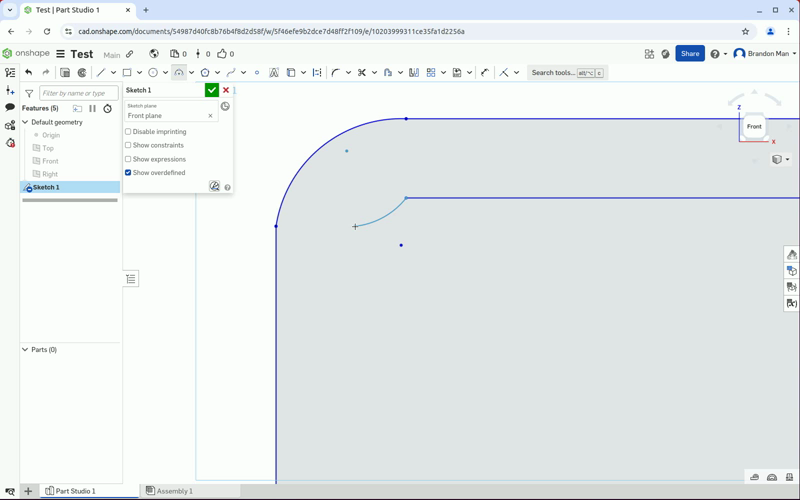
scroll(-6)
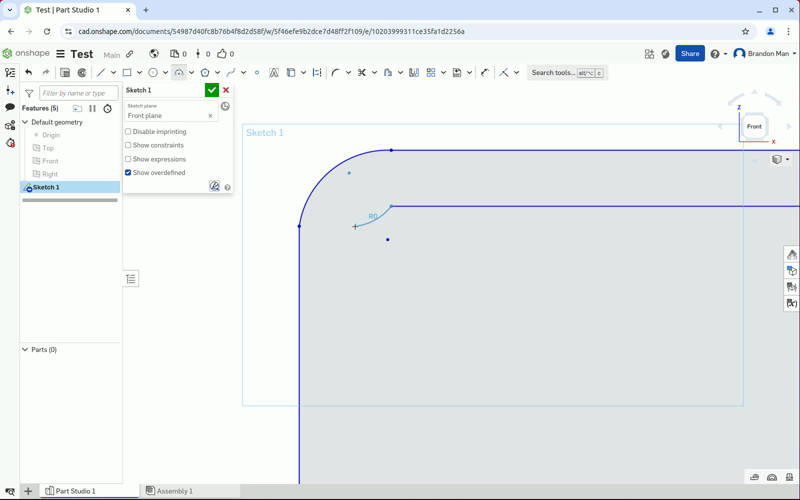
scroll(-6)
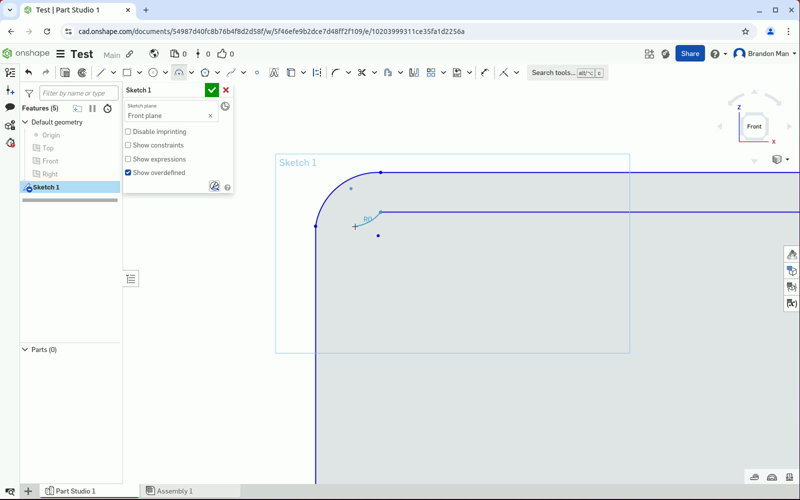
scroll(-6)
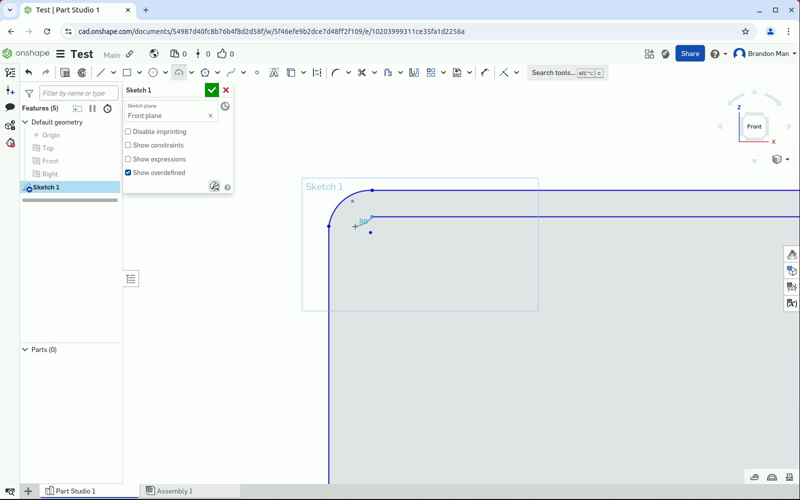
scroll(-6)
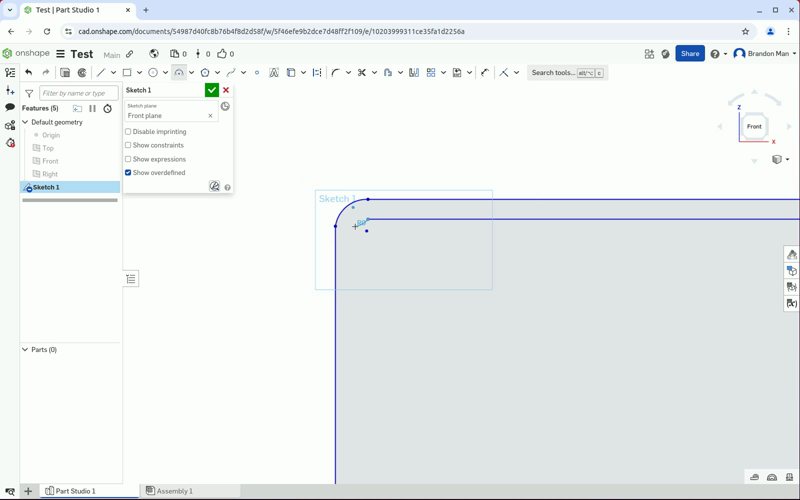
scroll(-6)
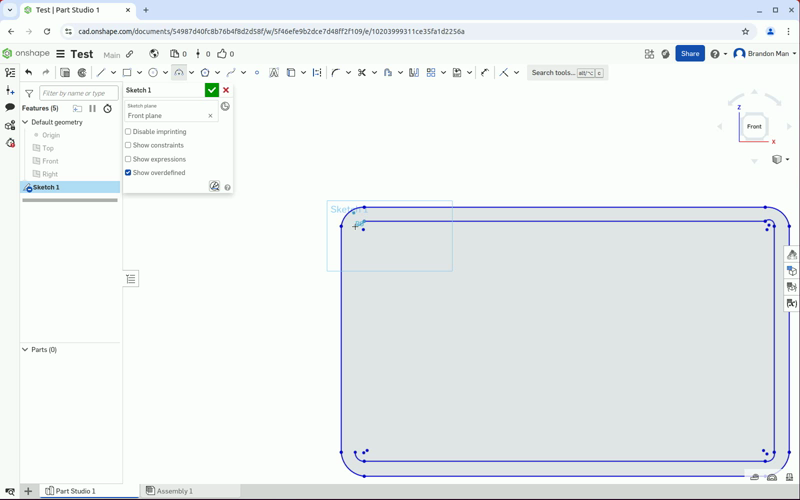
scroll(-6)
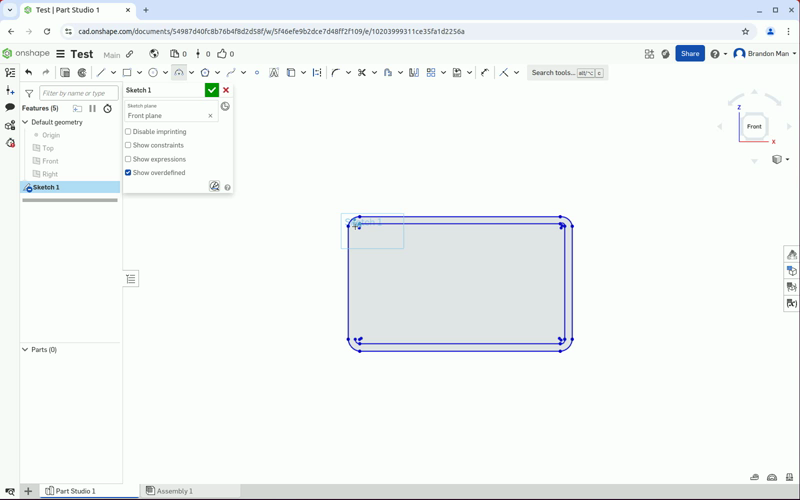
mouse_move(357, 223)
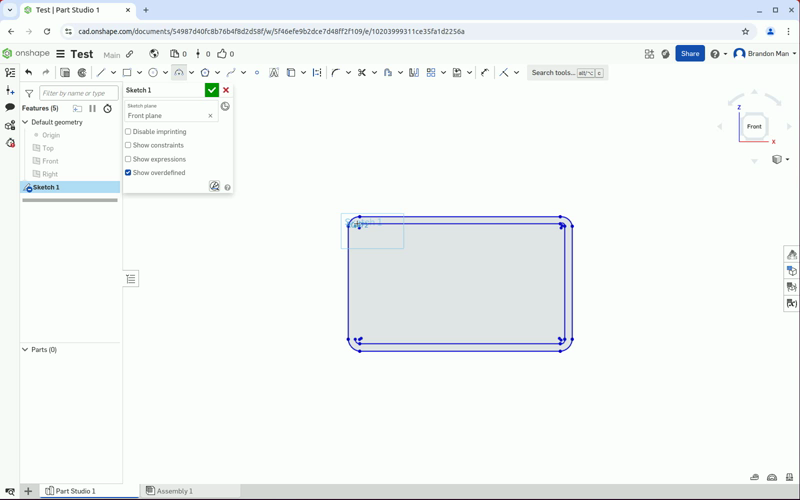
scroll(6)
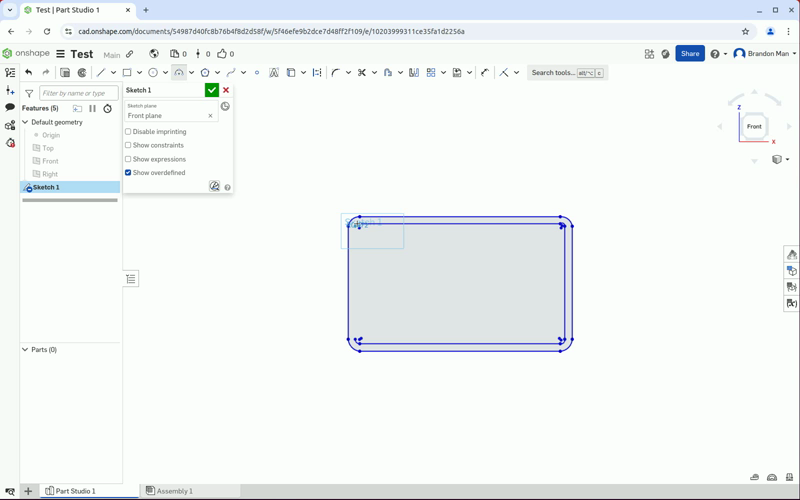
scroll(6)
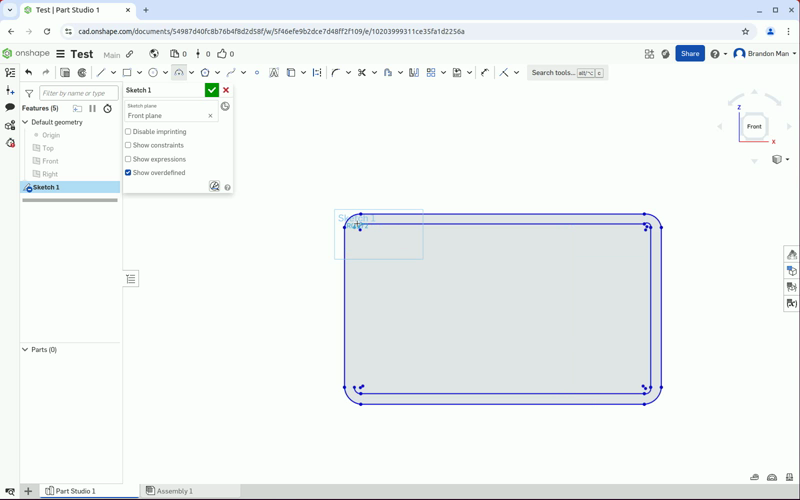
scroll(6)
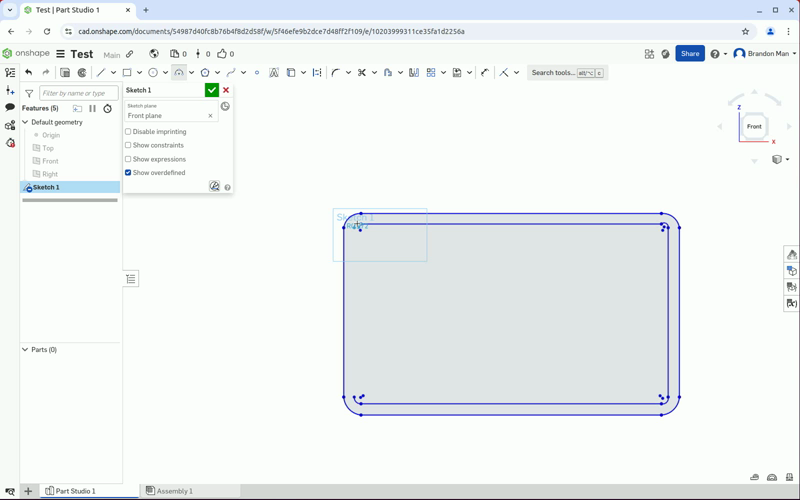
scroll(6)
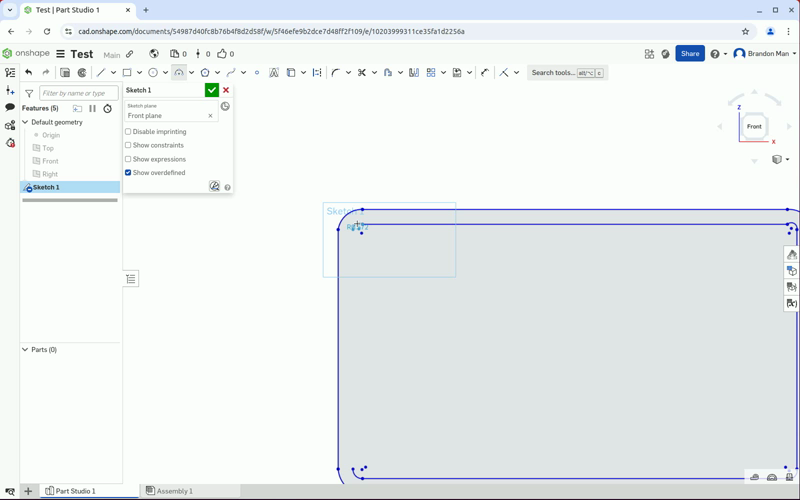
scroll(6)
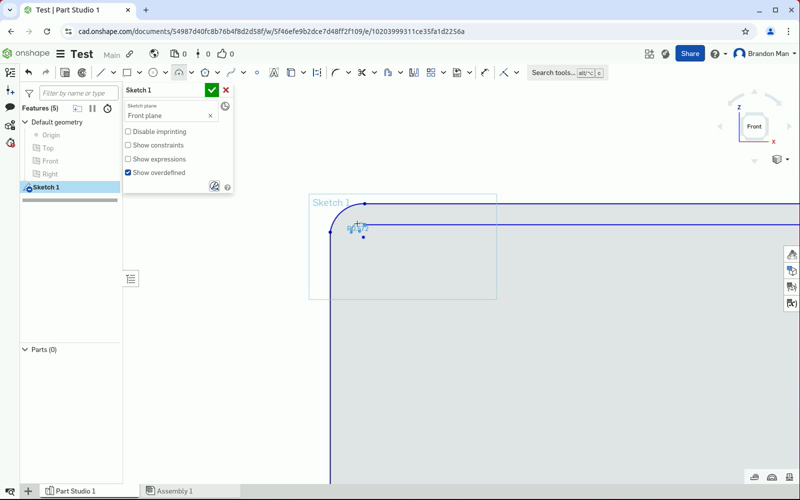
scroll(6)
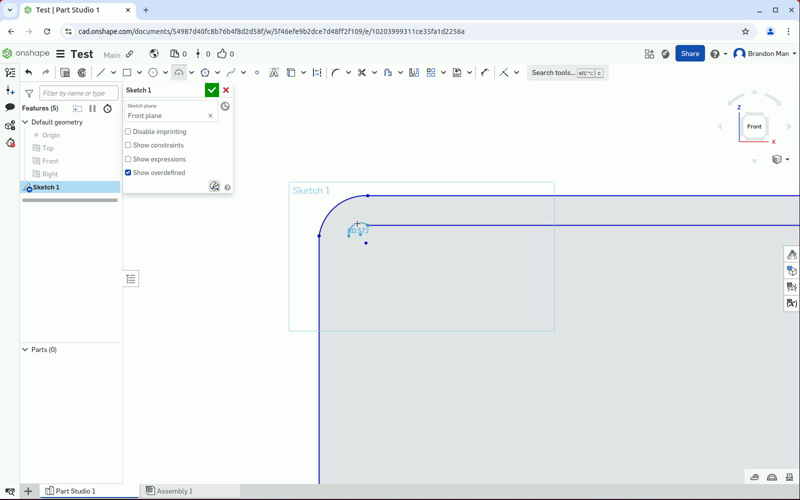
scroll(6)
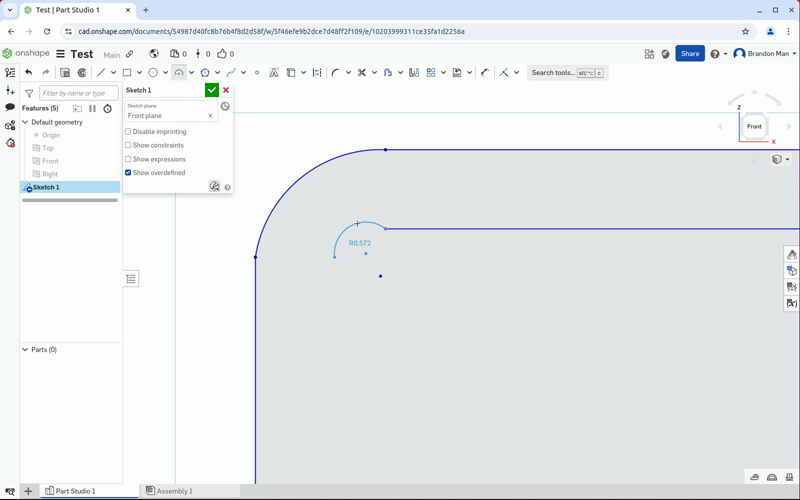
click(357, 223)
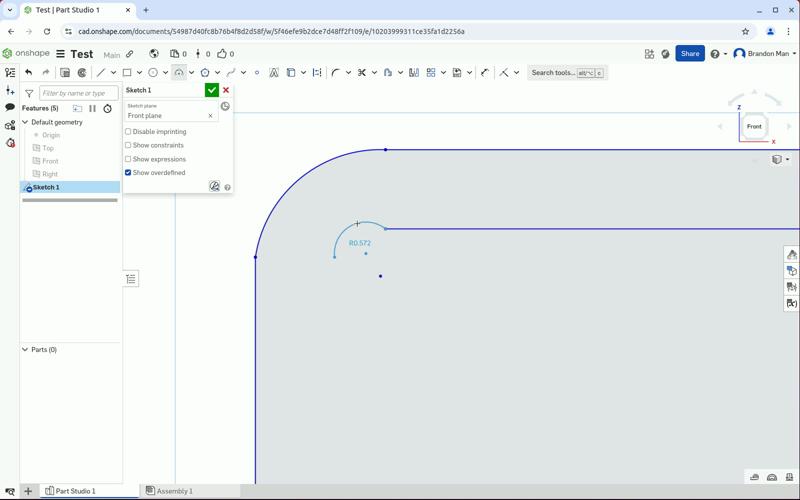
scroll(-6)
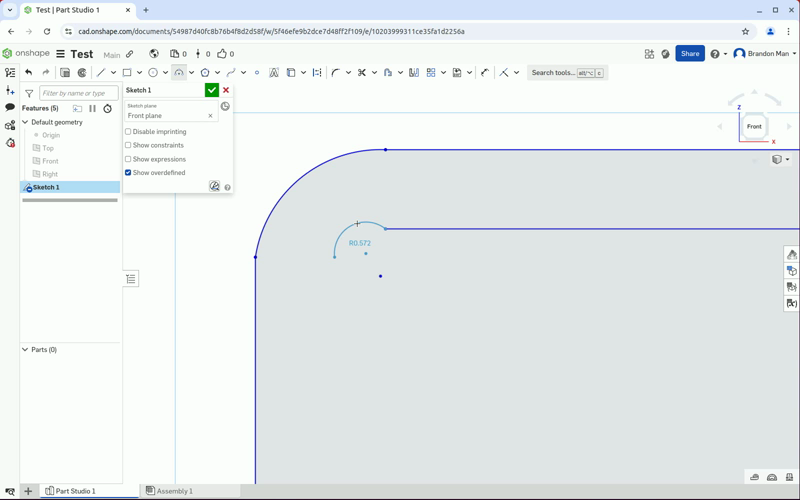
scroll(-6)
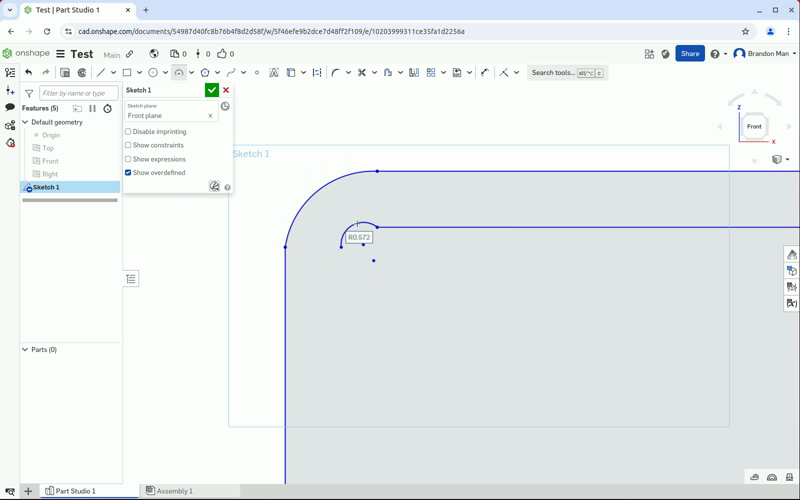
scroll(-6)
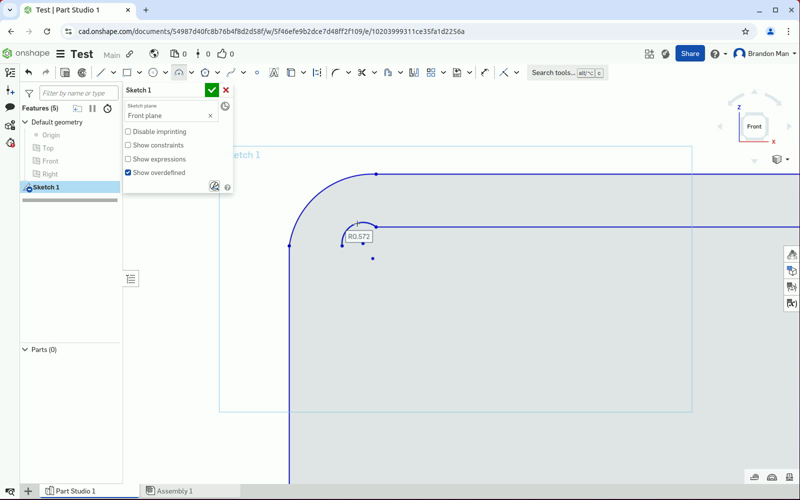
scroll(-6)
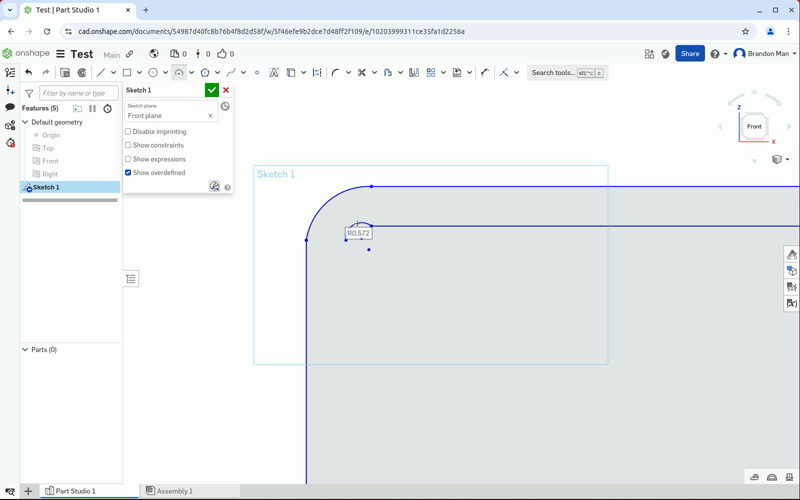
scroll(-6)
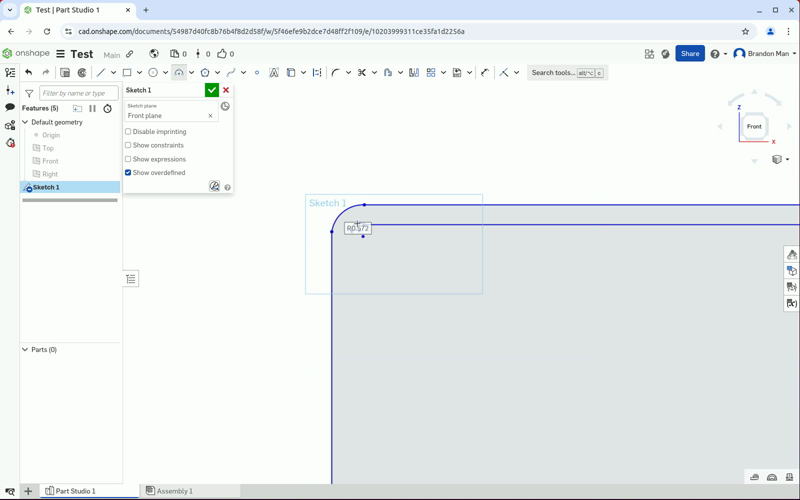
scroll(-6)
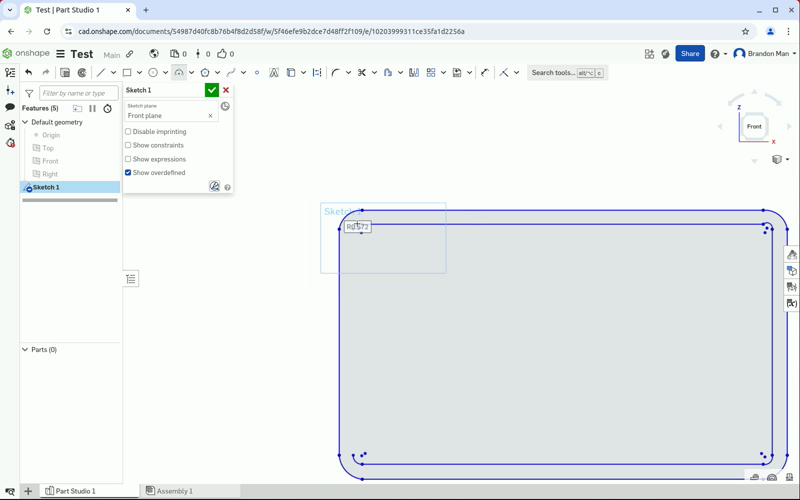
scroll(-6)
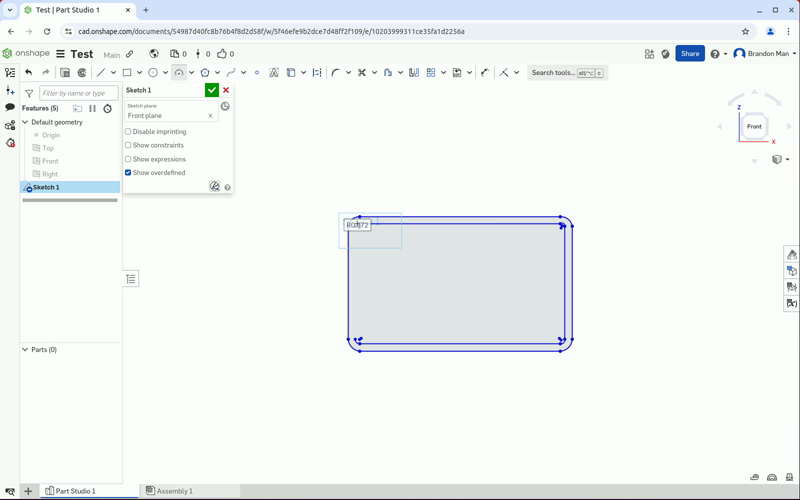
key_up(shift)
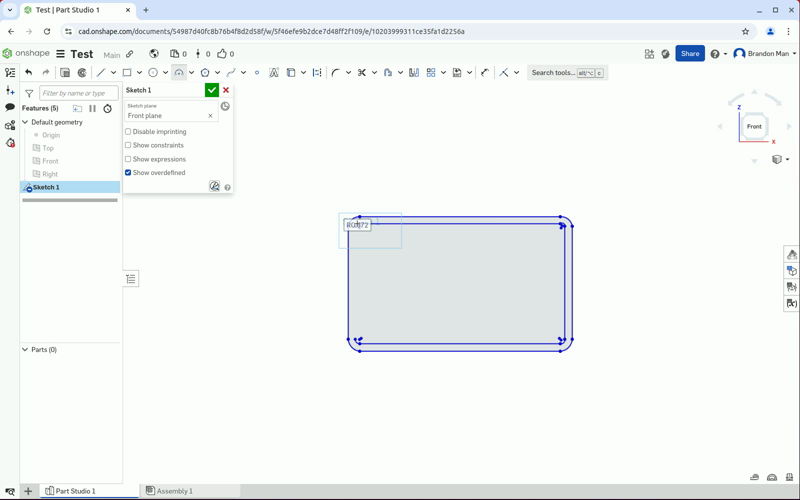
key(esc)
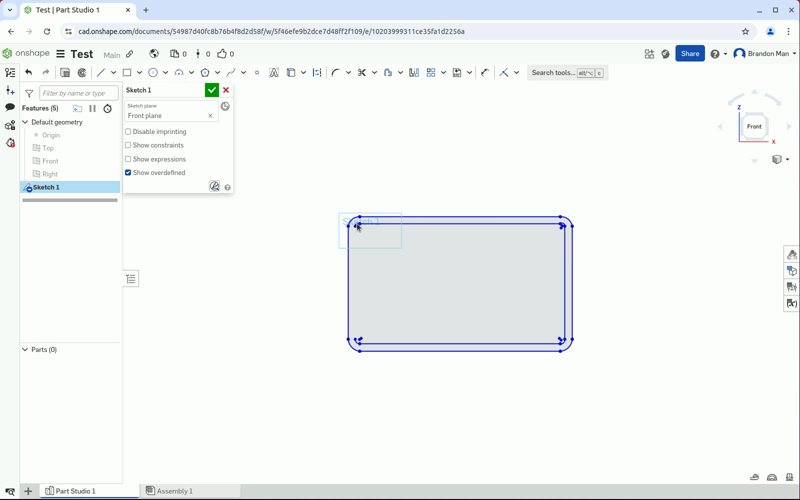
key(l)
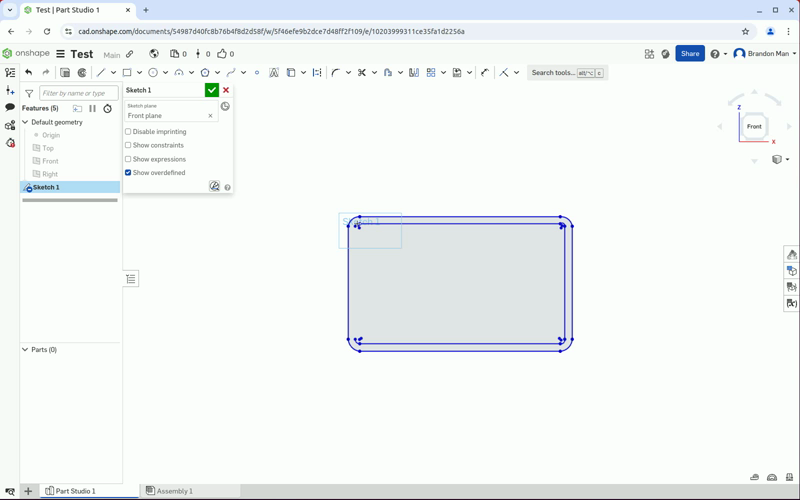
mouse_move(355, 226)
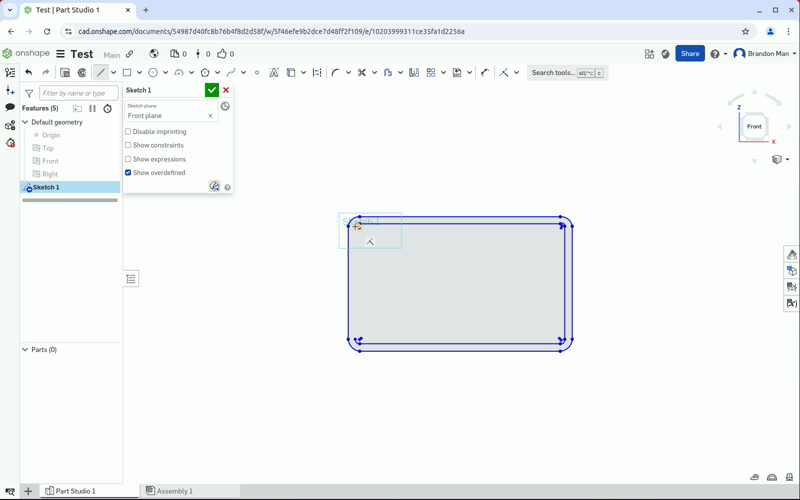
scroll(6)
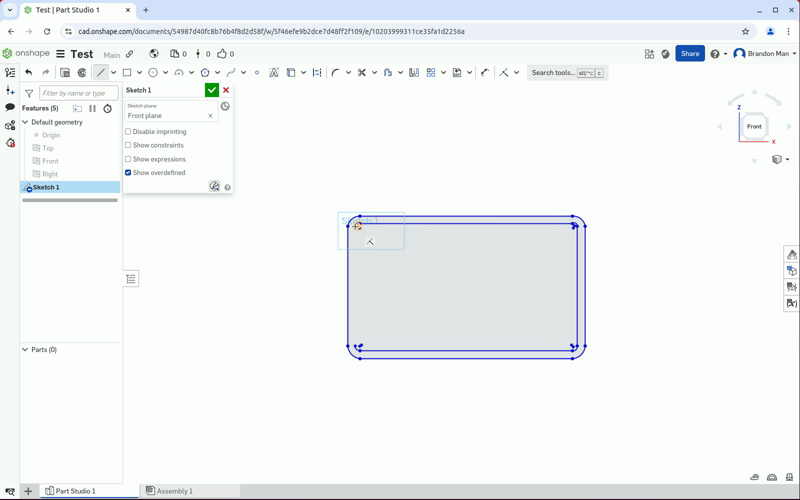
scroll(6)
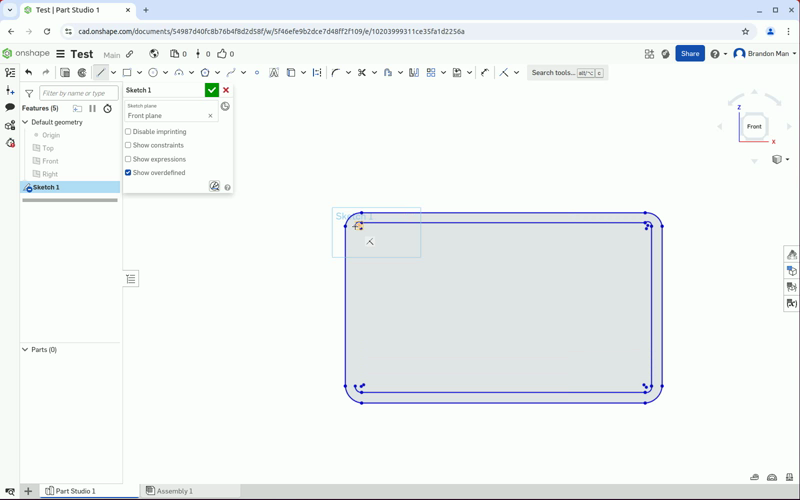
scroll(6)
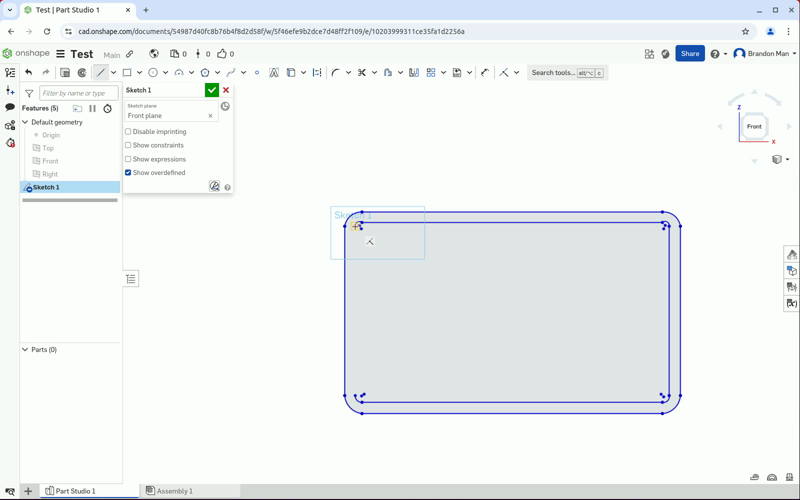
scroll(6)
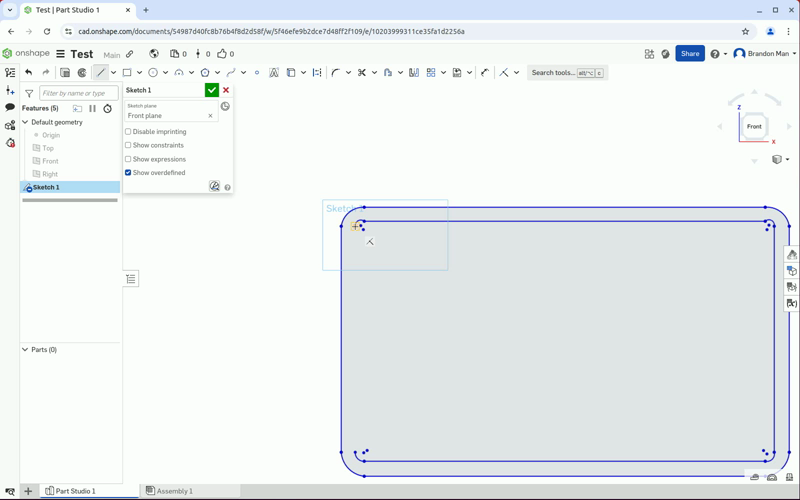
scroll(6)
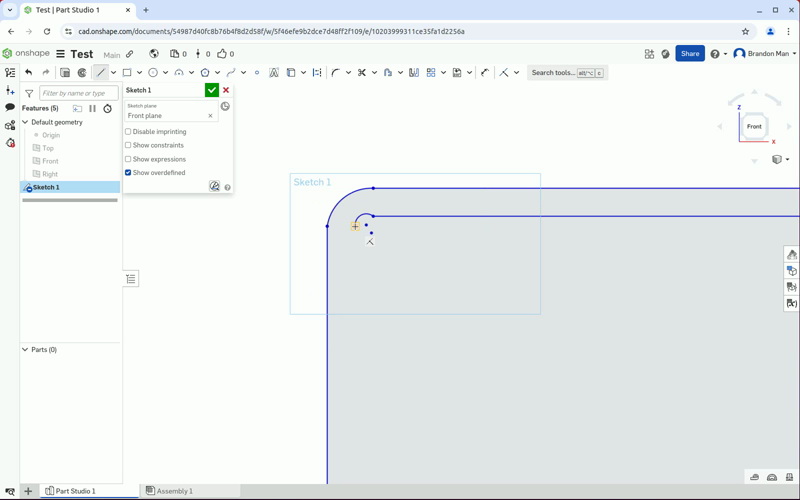
scroll(6)
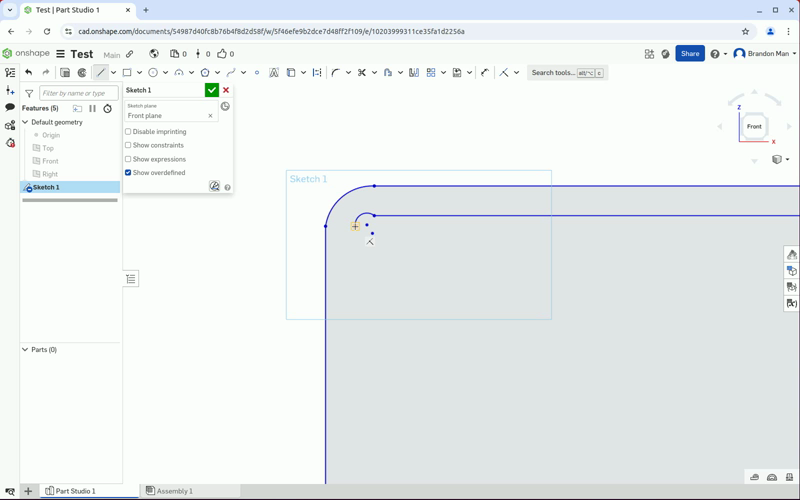
scroll(6)
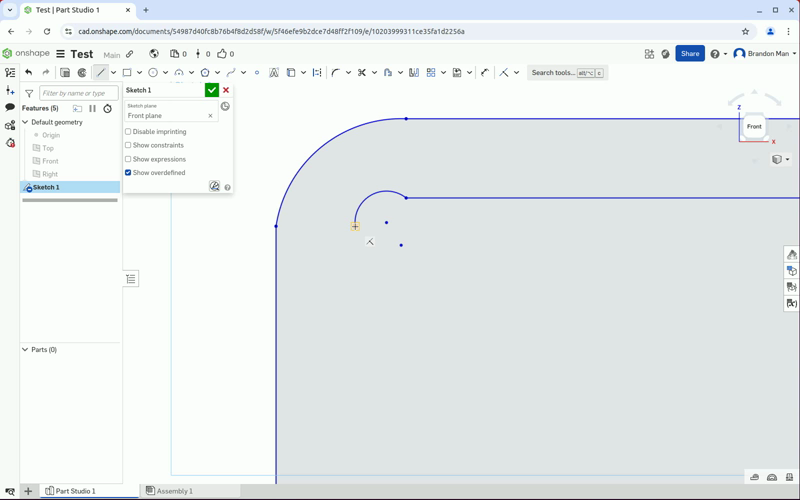
click(355, 226)
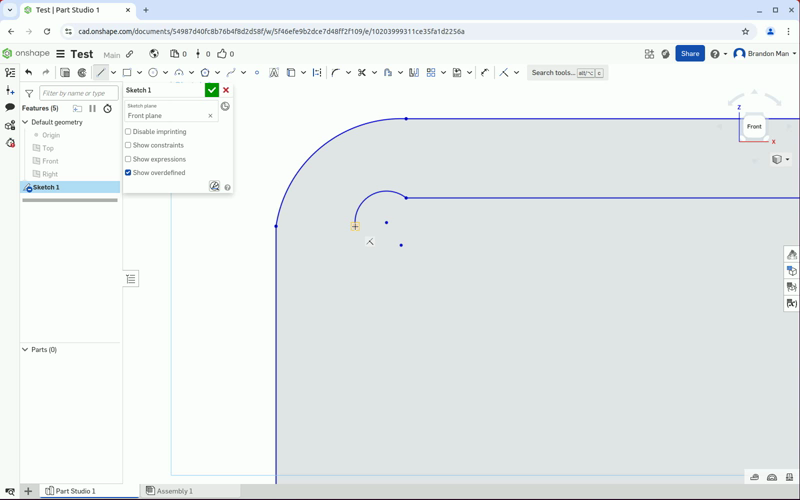
scroll(-6)
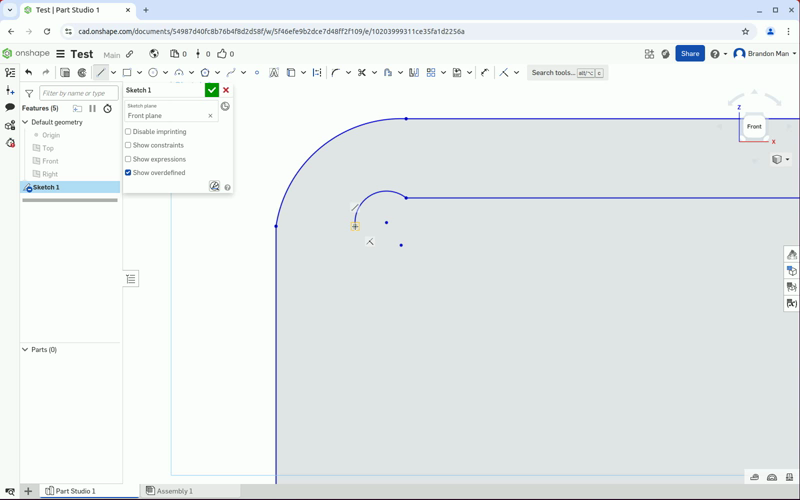
scroll(-6)
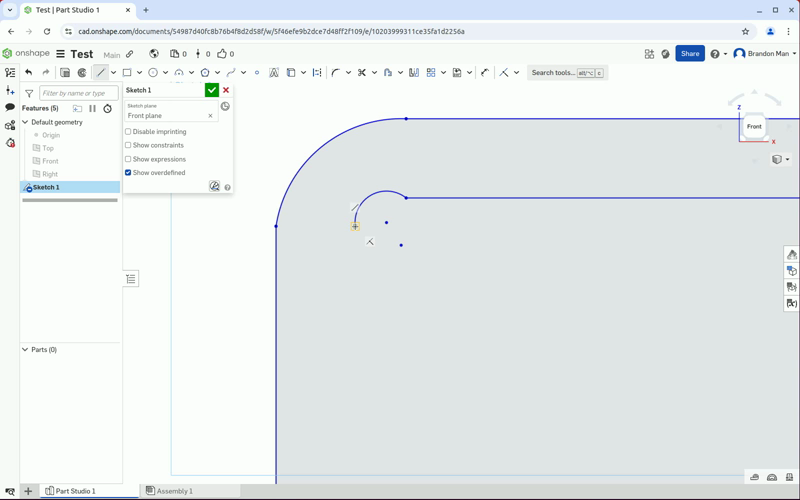
scroll(-6)
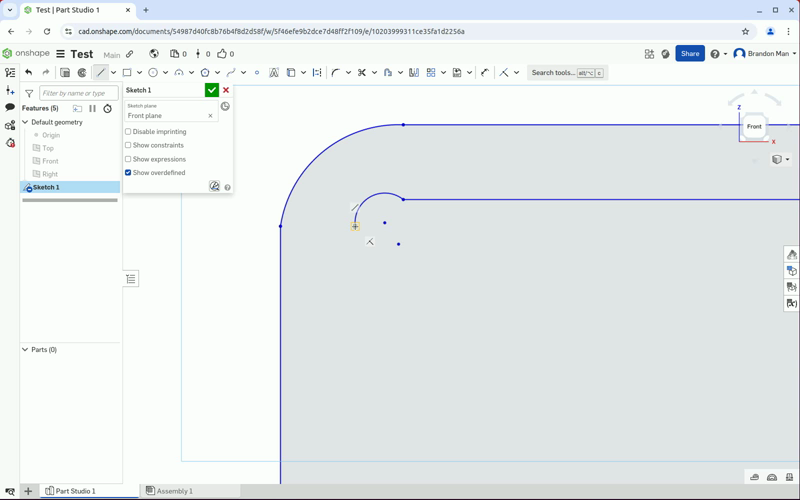
scroll(-6)
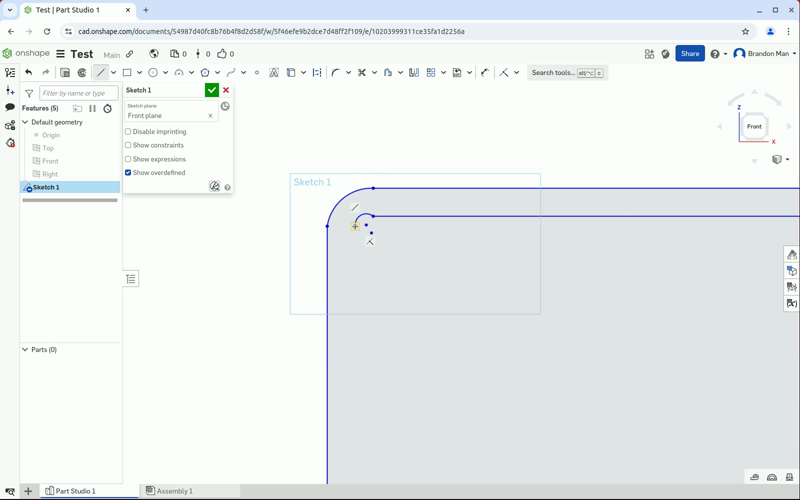
scroll(-6)
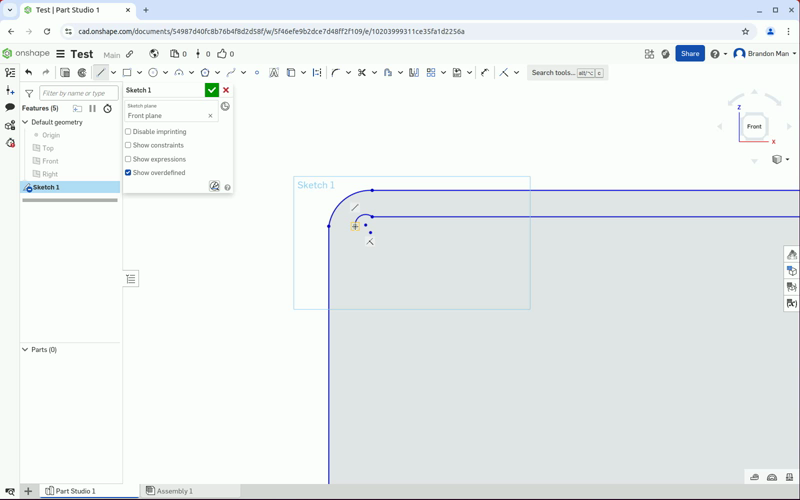
scroll(-6)
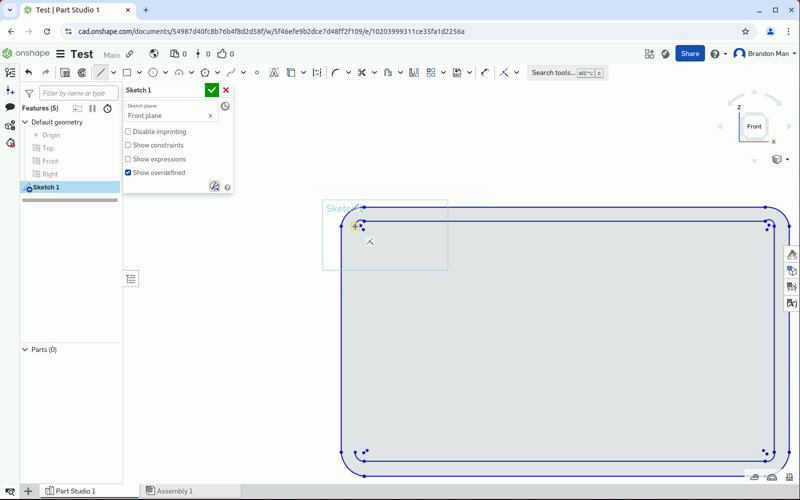
scroll(-6)
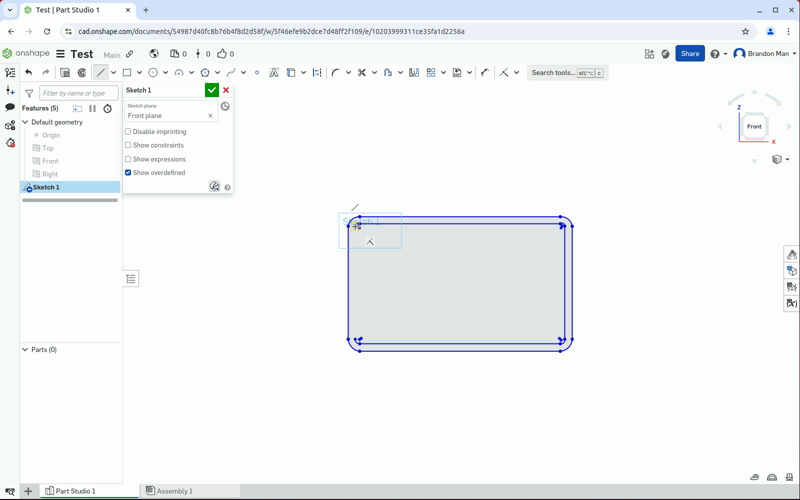
key_down(shift)
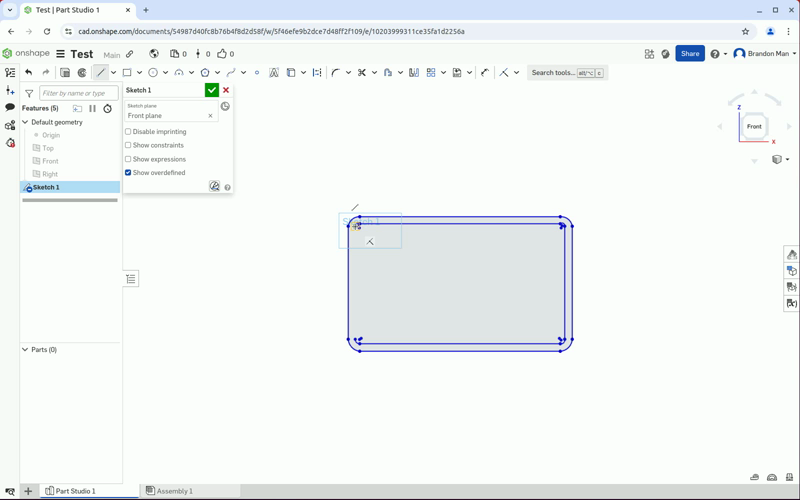
mouse_move(355, 339)
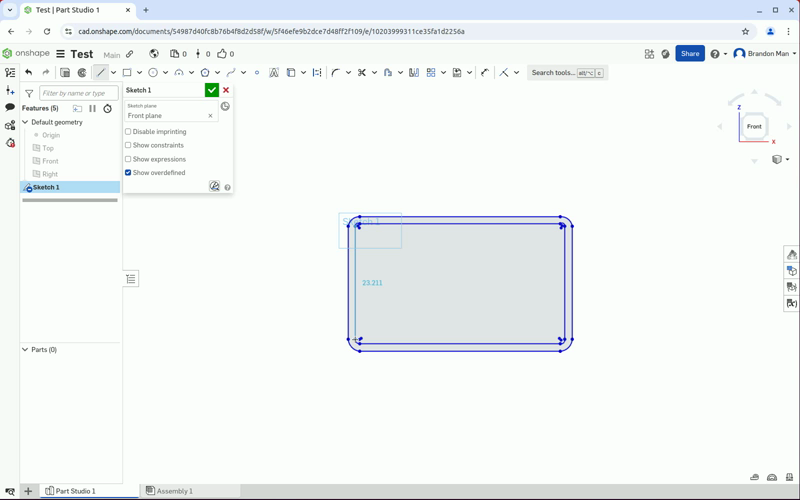
scroll(6)
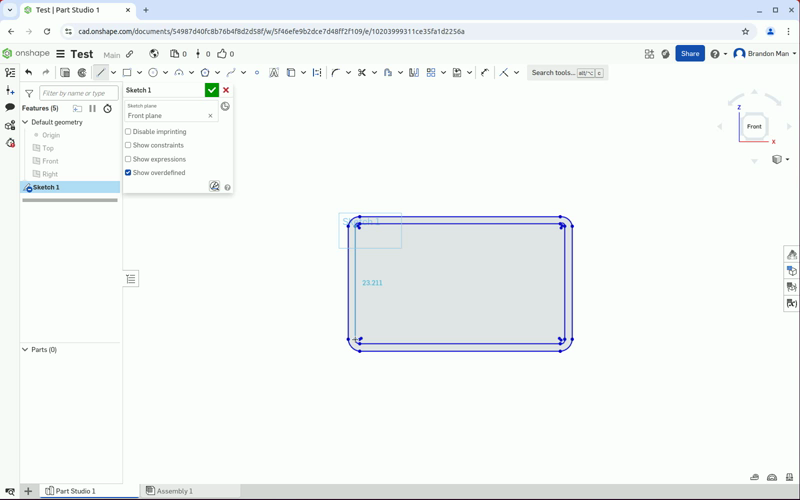
scroll(6)
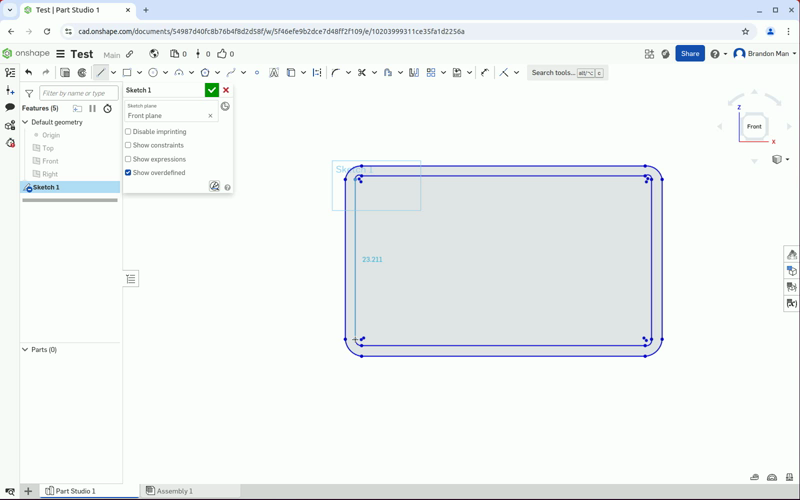
scroll(6)
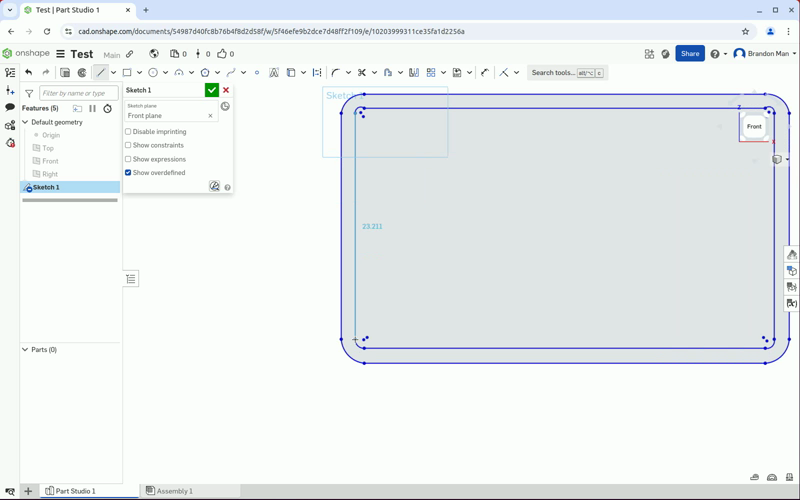
scroll(6)
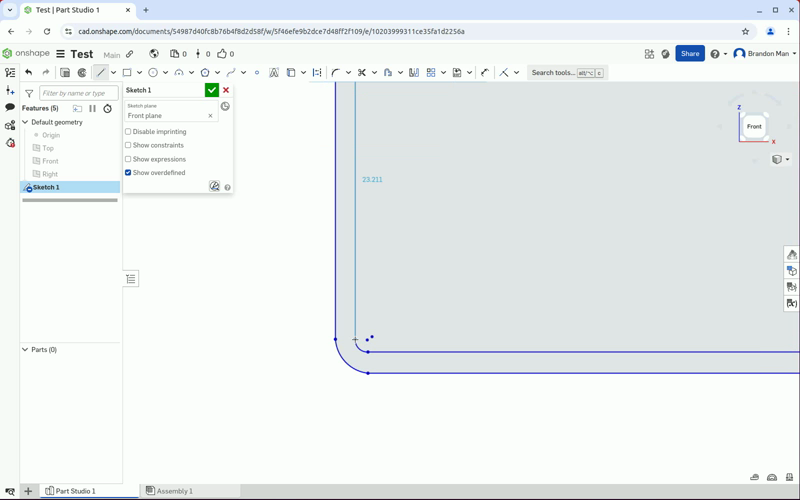
scroll(6)
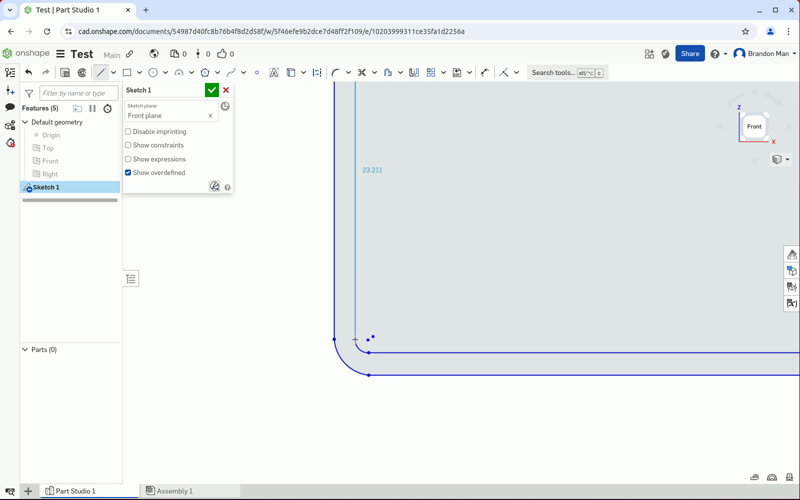
scroll(6)
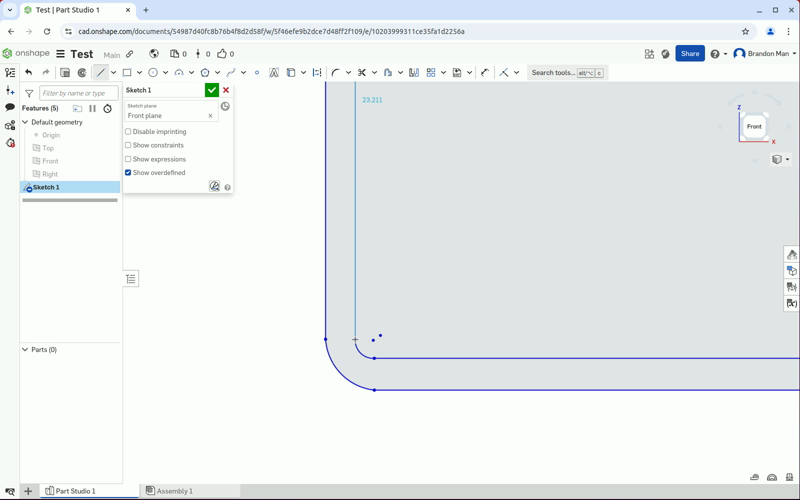
scroll(6)
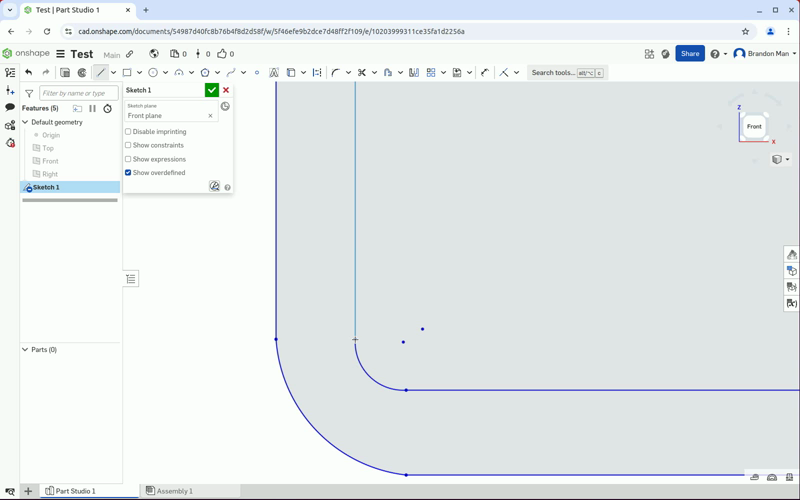
key_up(shift)
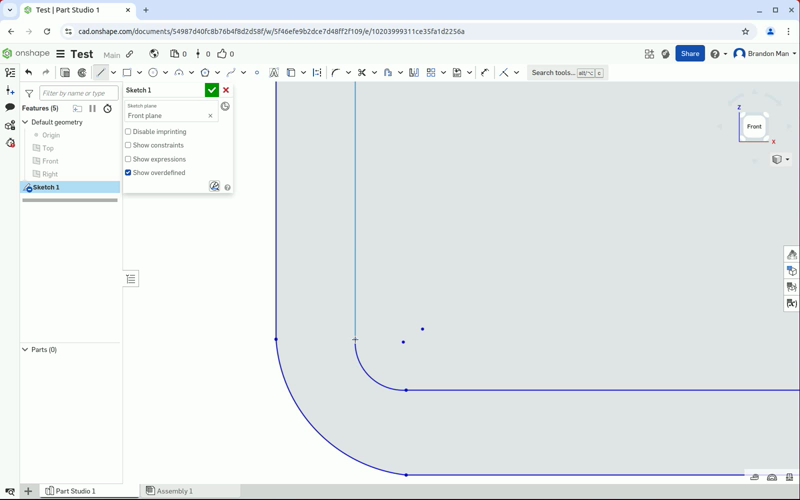
click(355, 339)
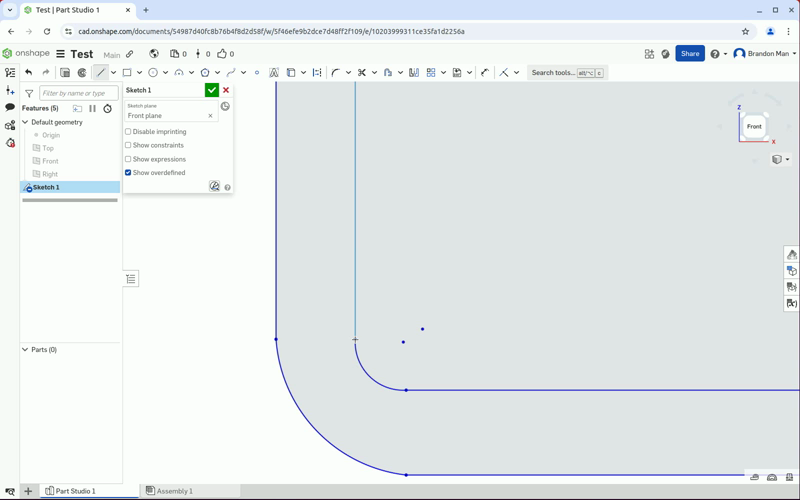
scroll(-6)
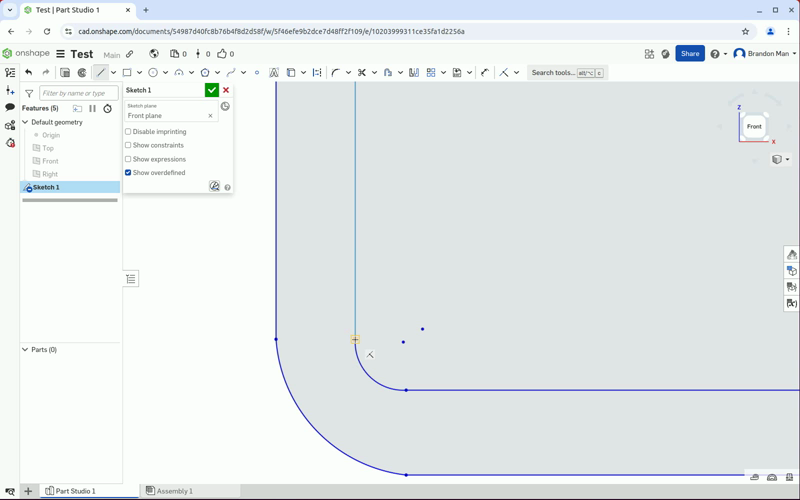
scroll(-6)
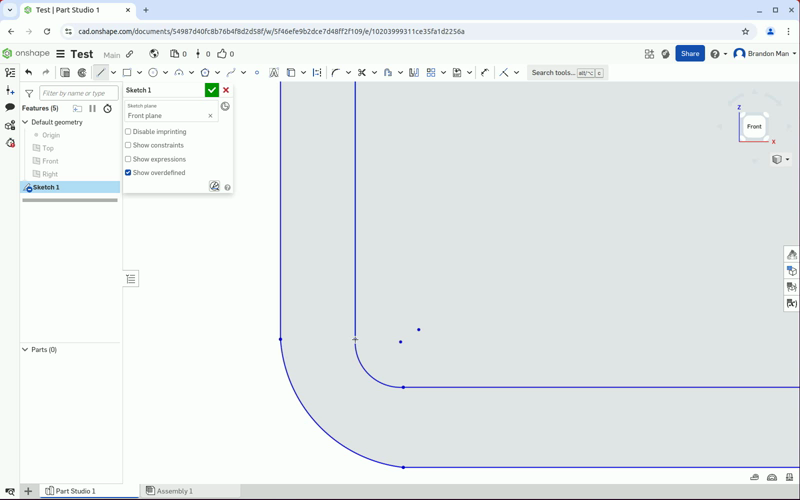
scroll(-6)
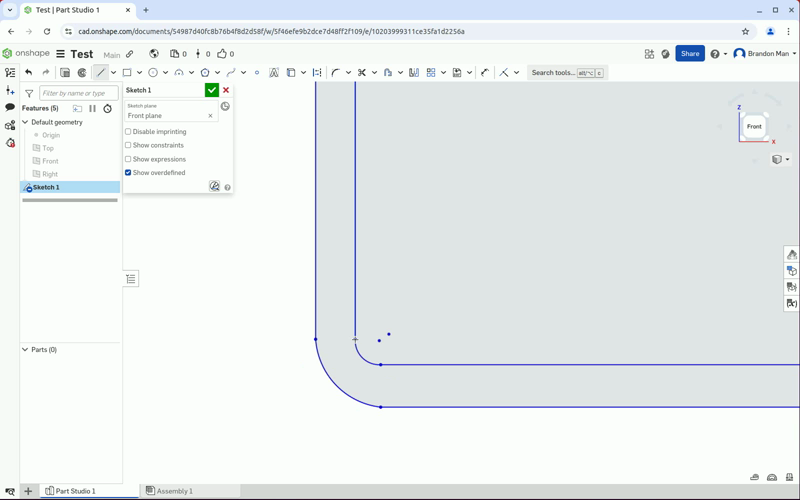
scroll(-6)
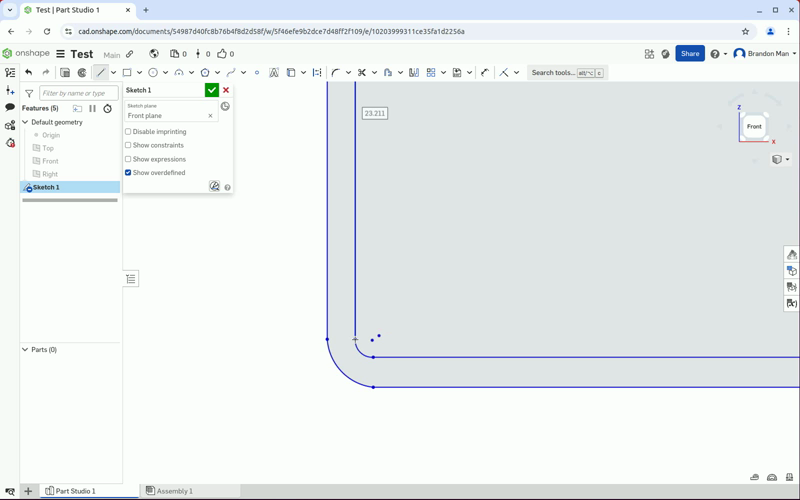
scroll(-6)
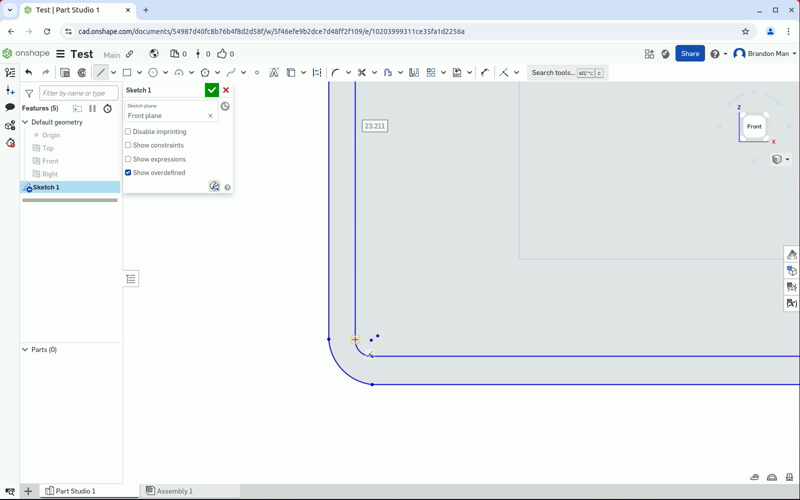
scroll(-6)
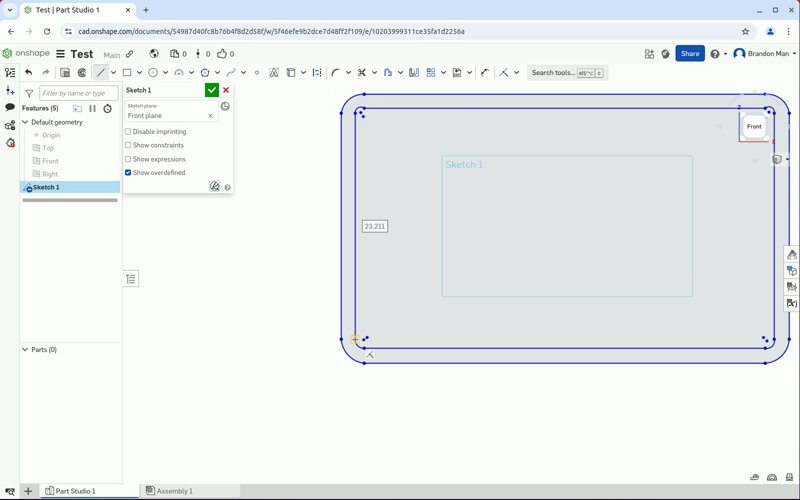
scroll(-6)
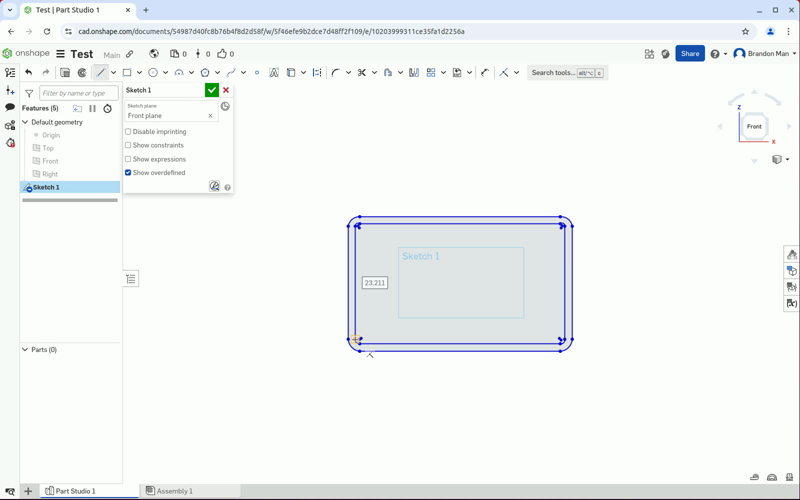
key(esc)
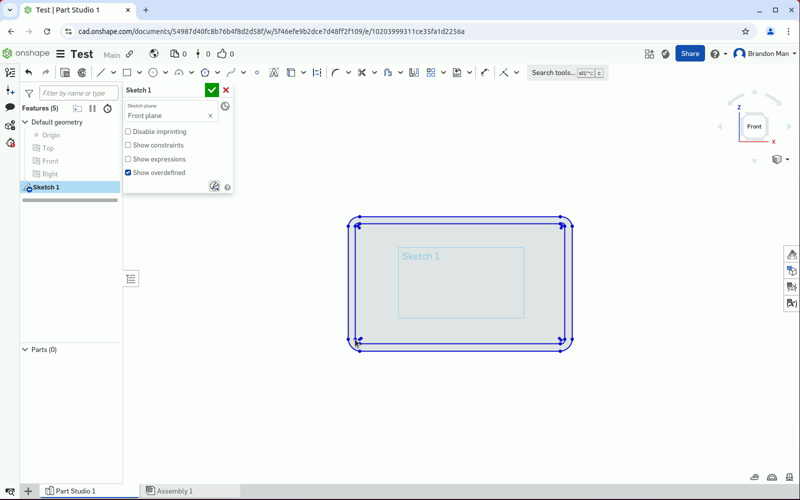
mouse_move(522, 347)
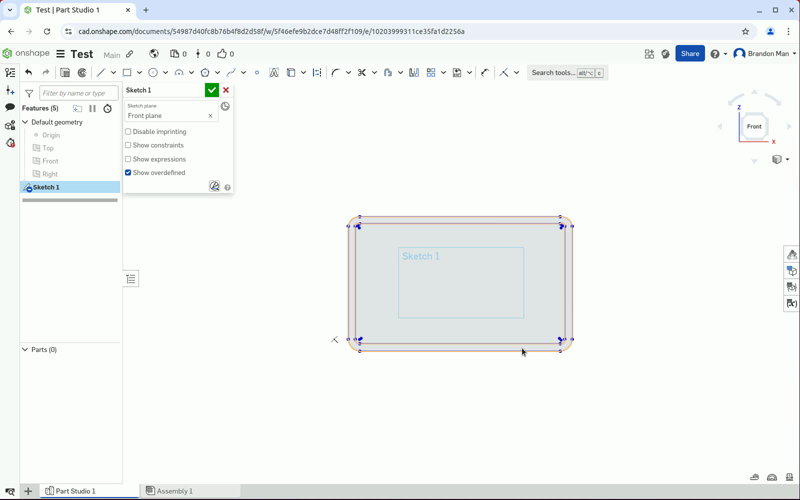
click(522, 347)
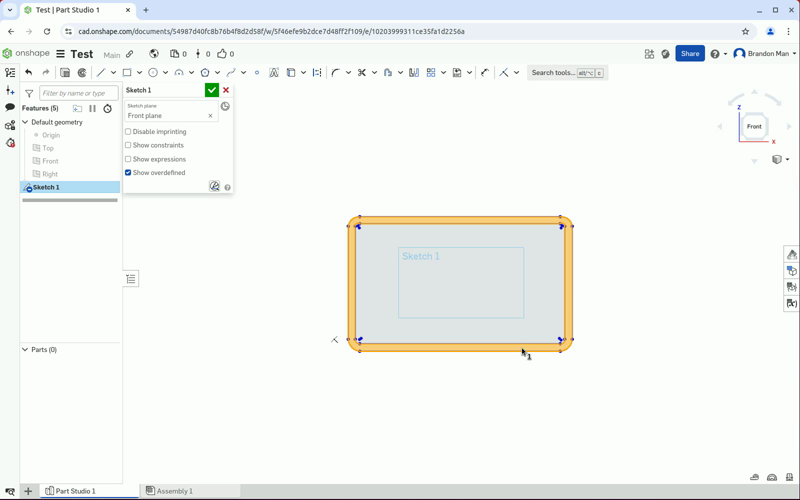
mouse_move(73, 352)
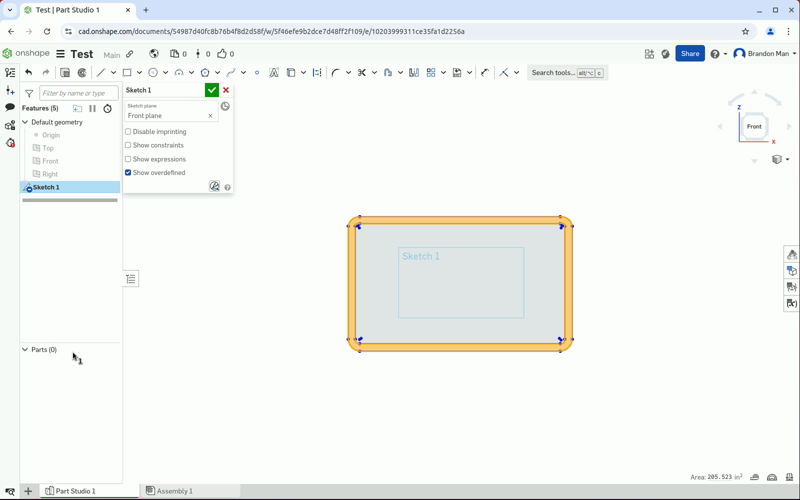
key(shift+y)
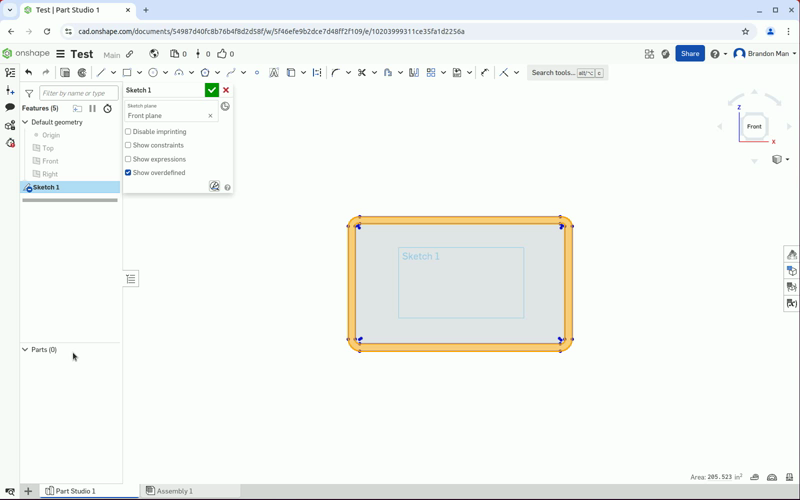
key(shift+e)
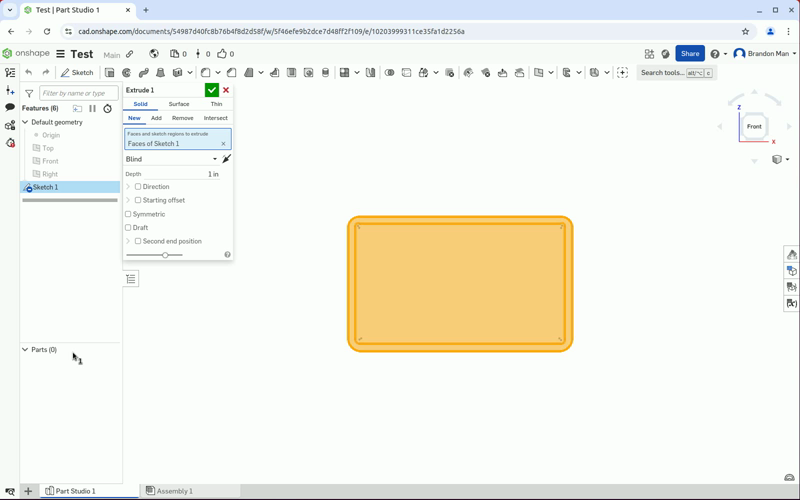
mouse_move(143, 106)
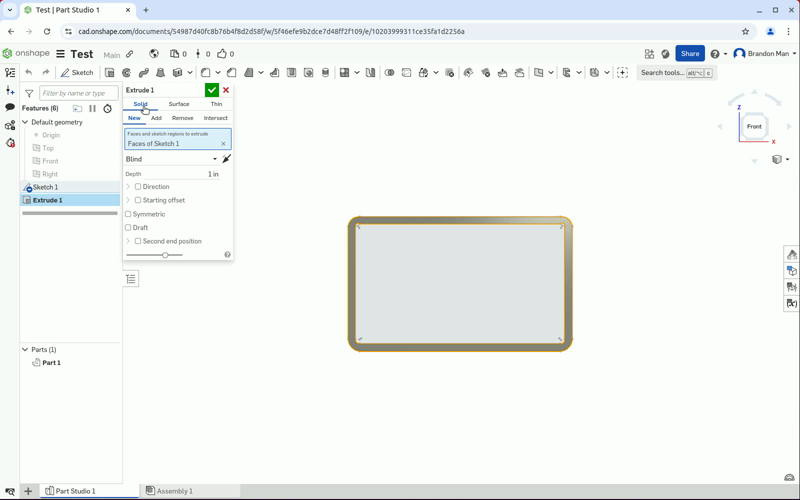
click(143, 106)
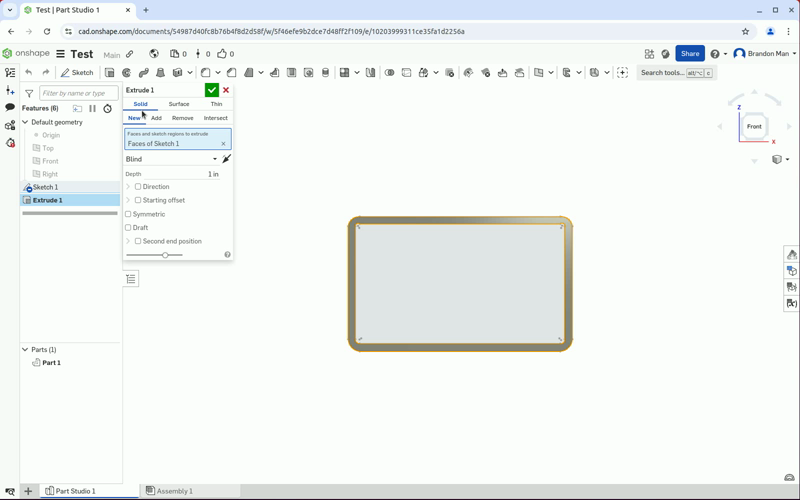
mouse_move(137, 120)
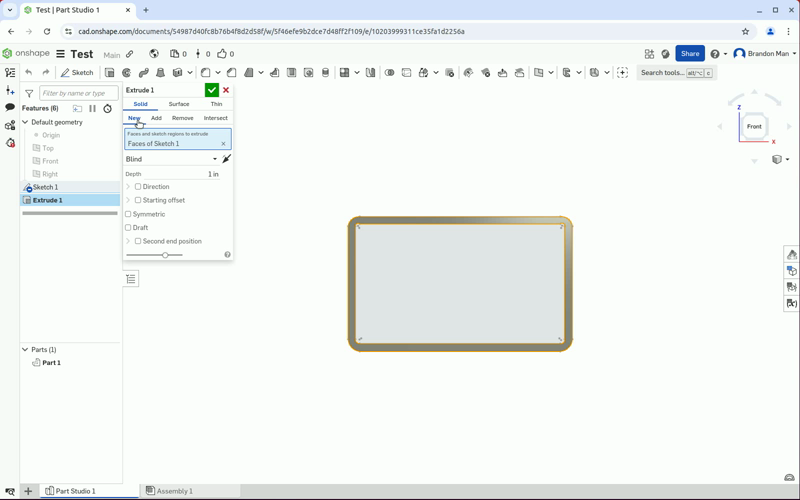
click(137, 120)
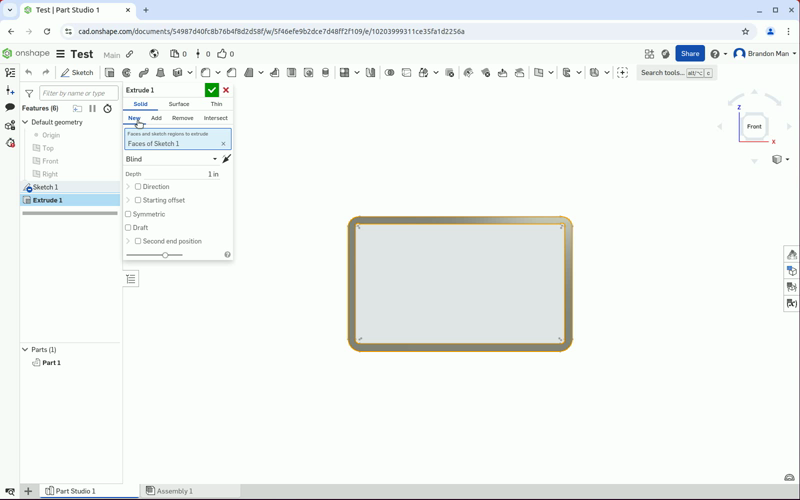
key(tab, 4)
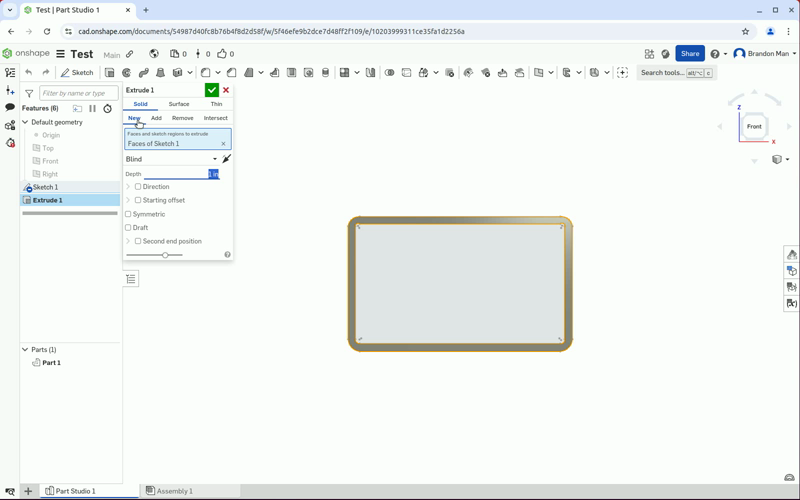
text(1.204)
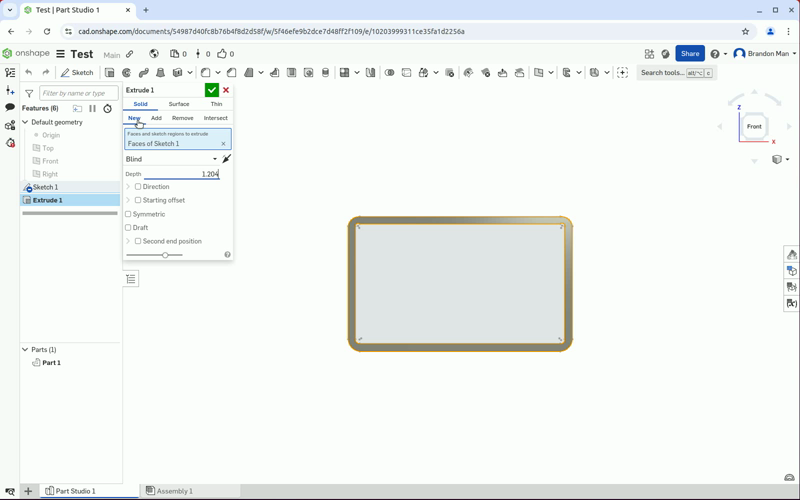
key(enter)
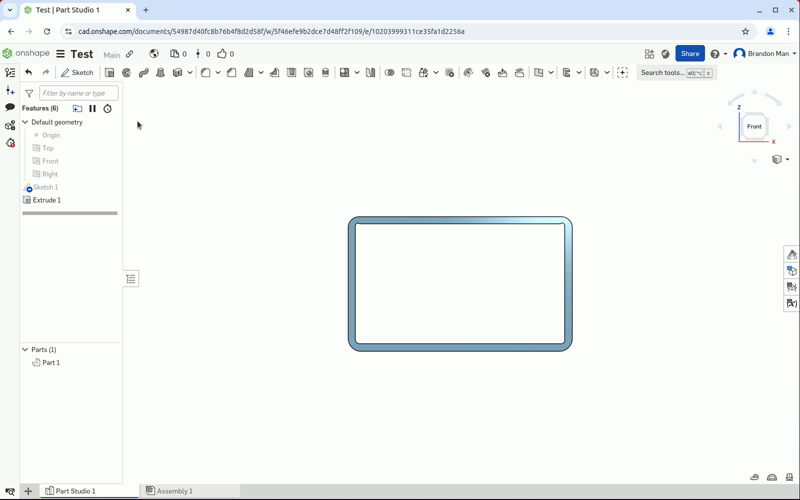
key(shift+h)
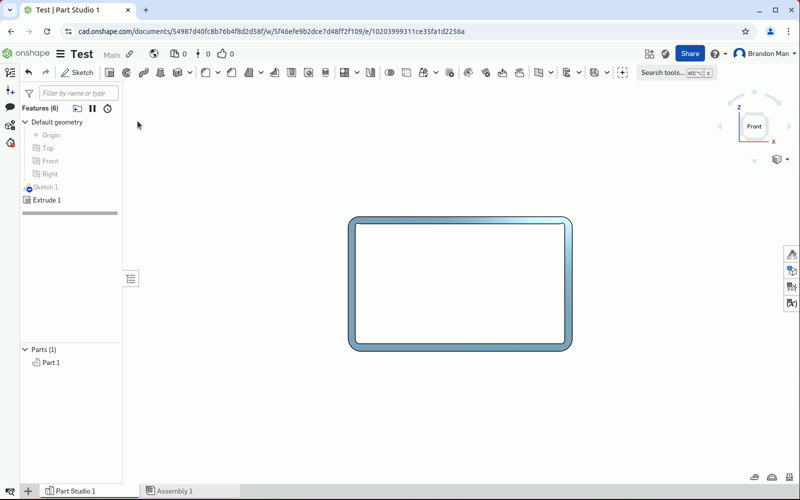
key(shift+h)
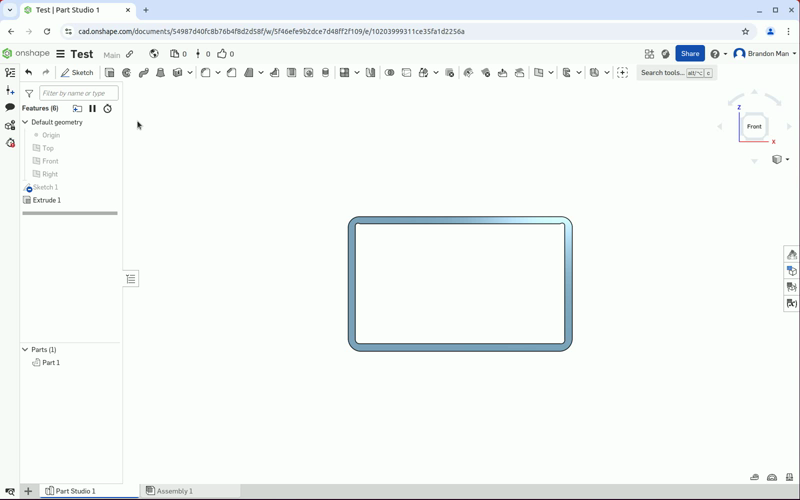
mouse_move(73, 189)
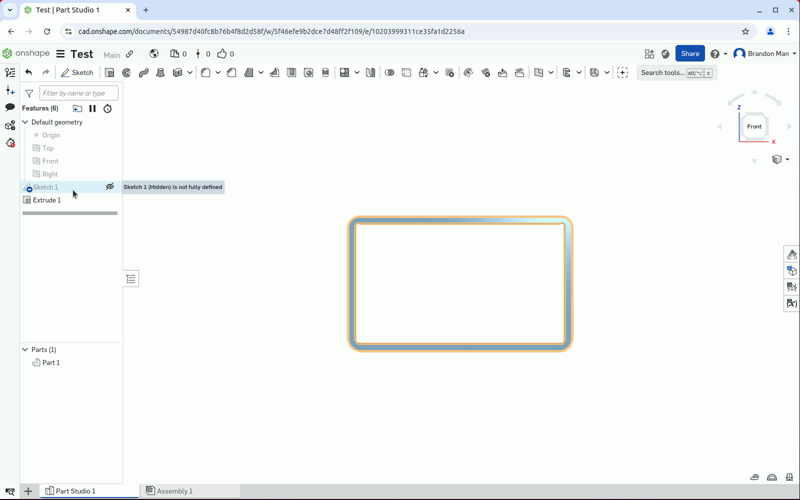
click(73, 189)
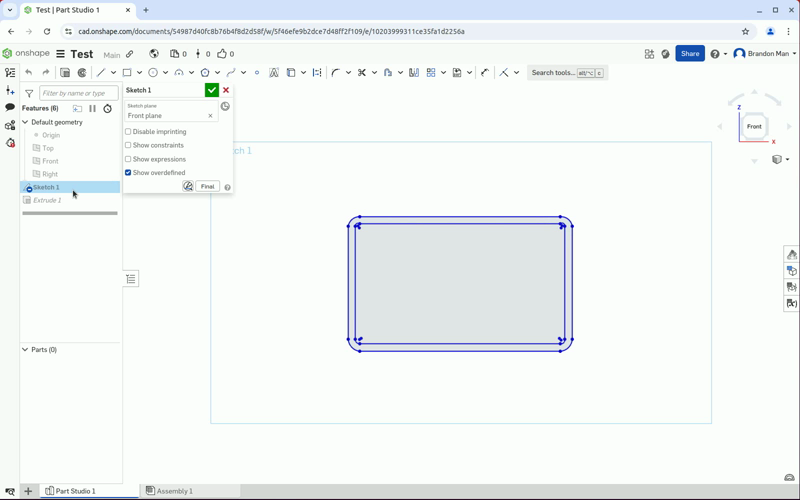
mouse_move(229, 92)
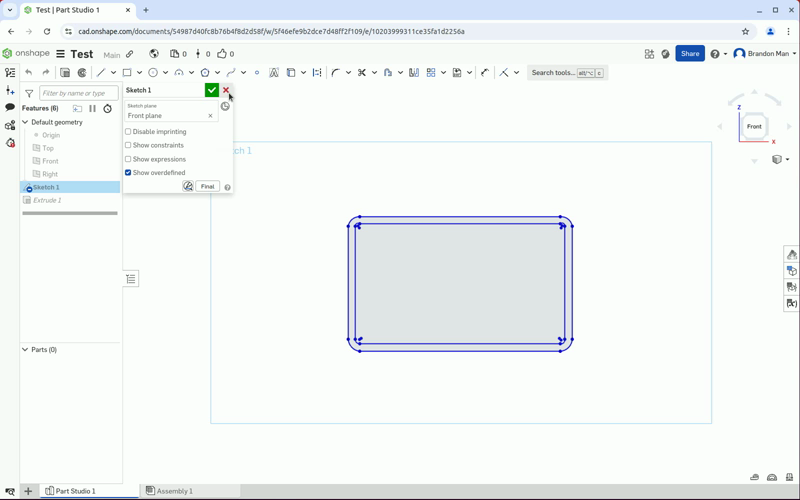
click(229, 92)
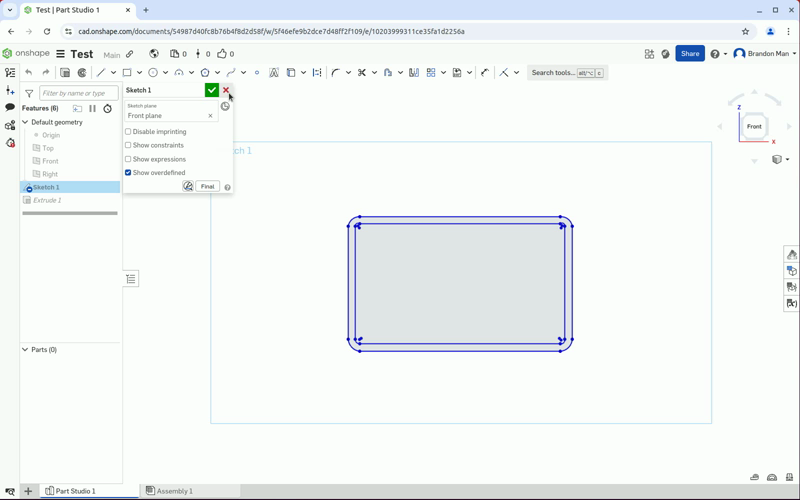
key(shift+s)
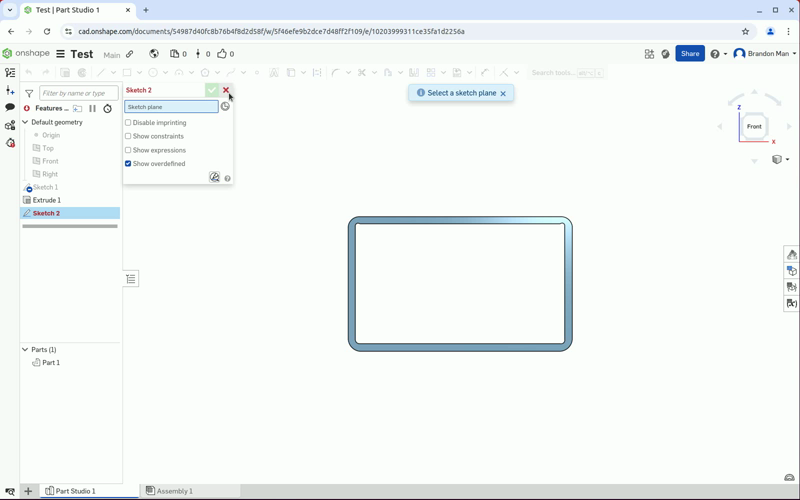
mouse_move(73, 163)
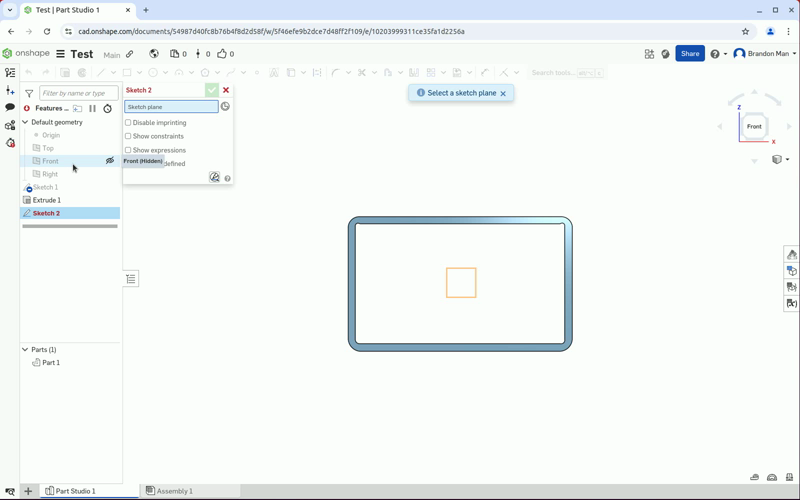
click(73, 163)
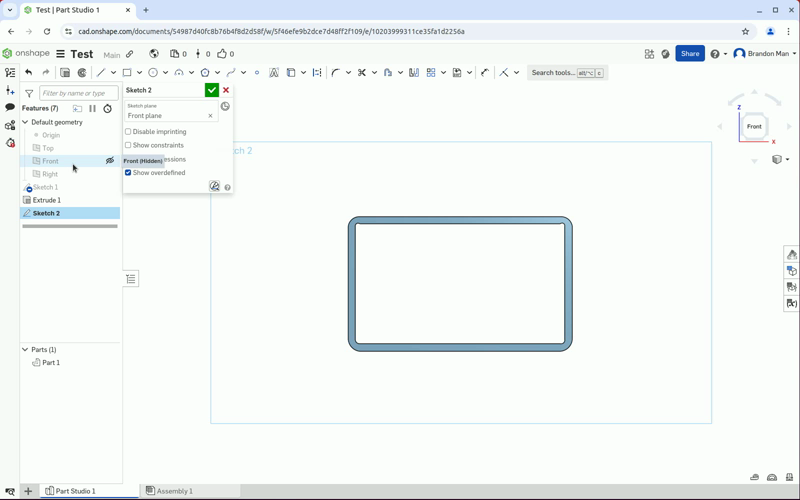
mouse_move(73, 352)
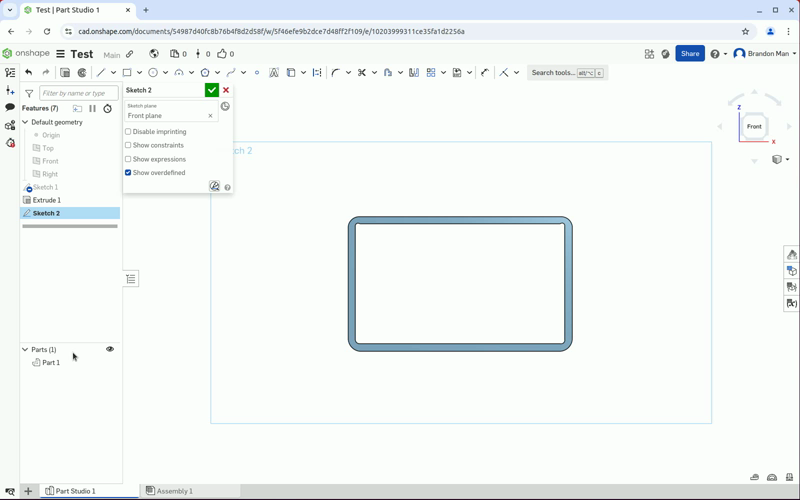
key(y)
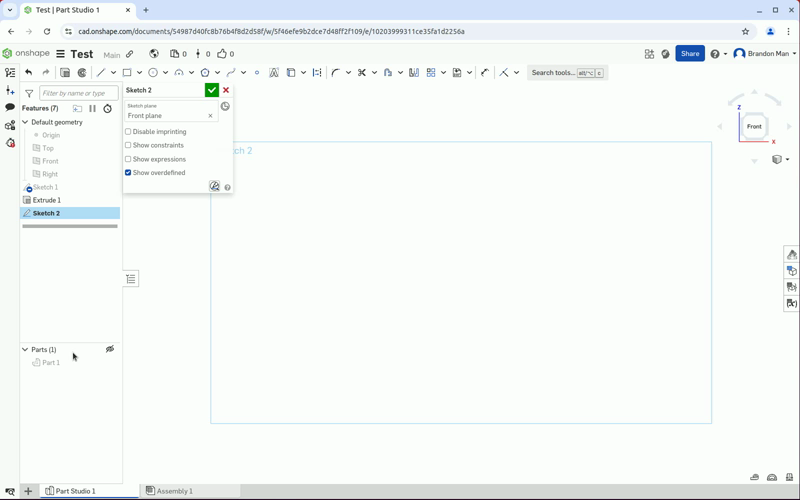
key(a)
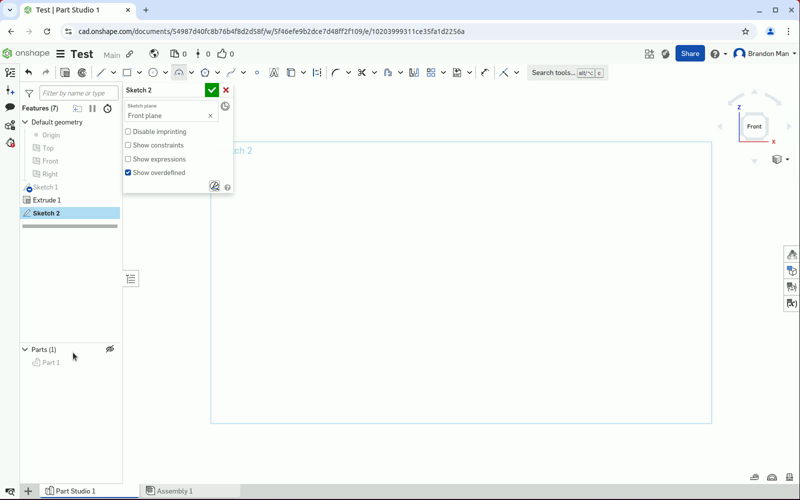
key_down(shift)
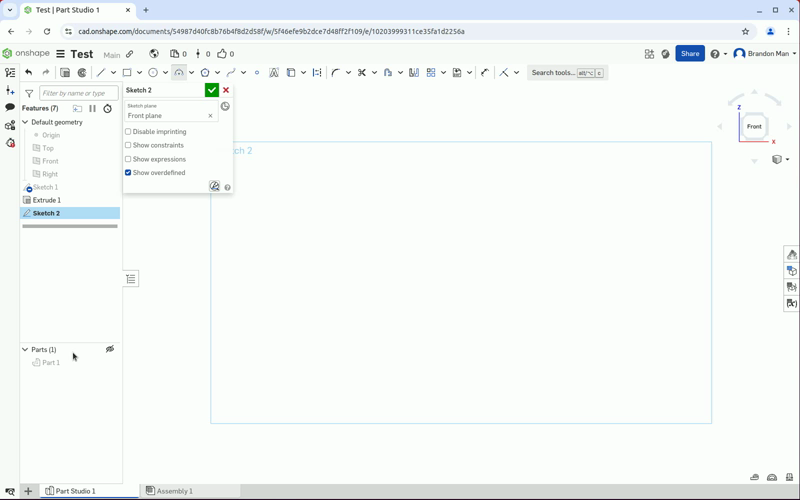
mouse_move(355, 339)
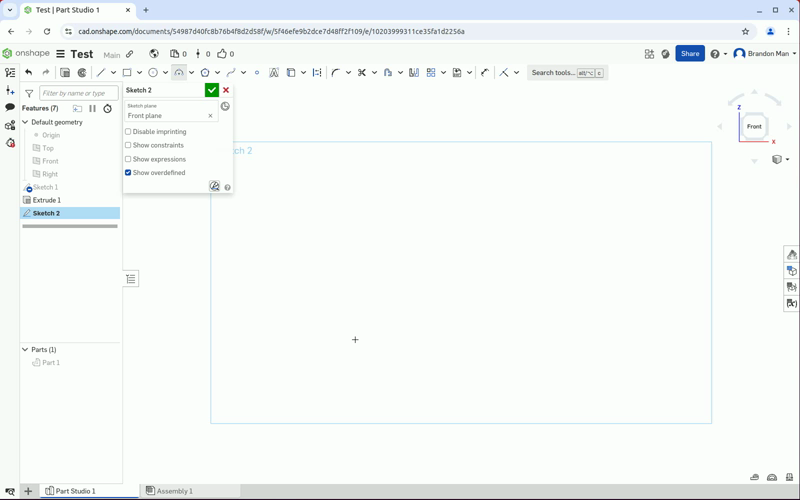
click(355, 339)
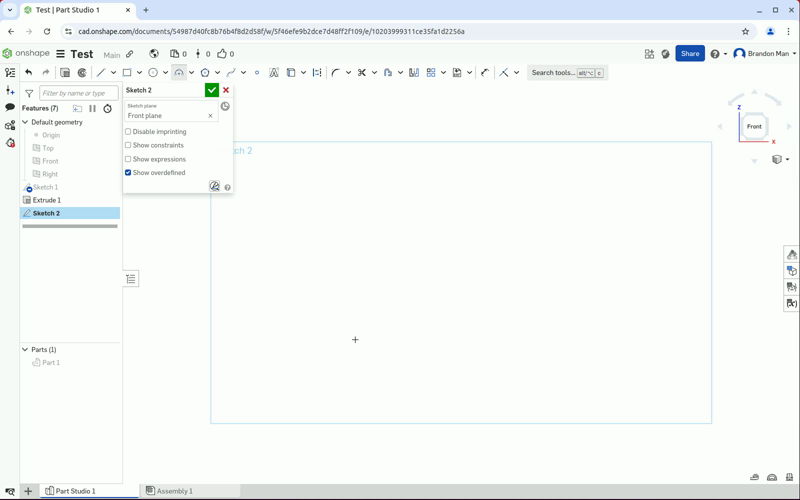
key_up(shift)
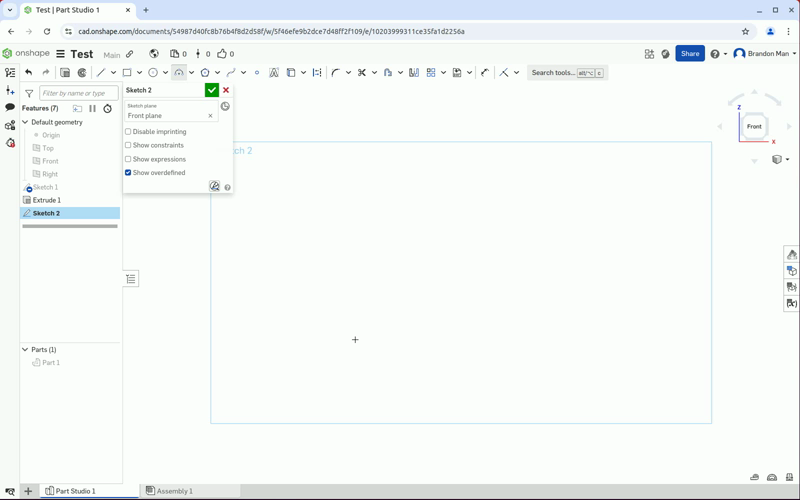
key_down(shift)
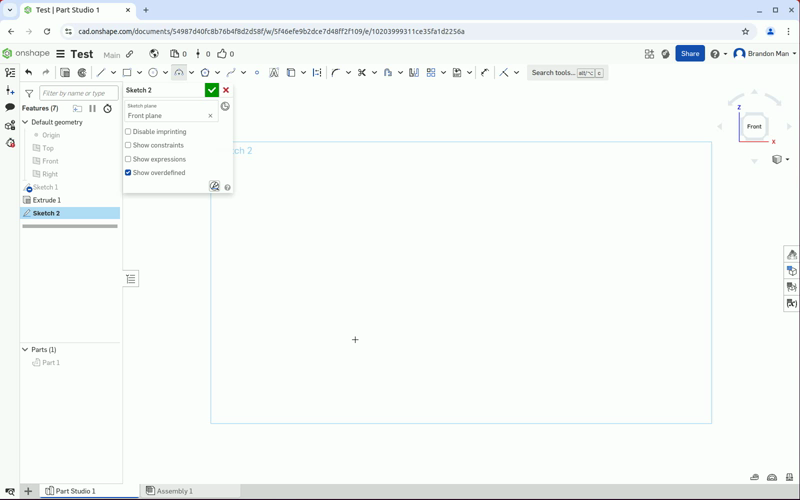
mouse_move(359, 343)
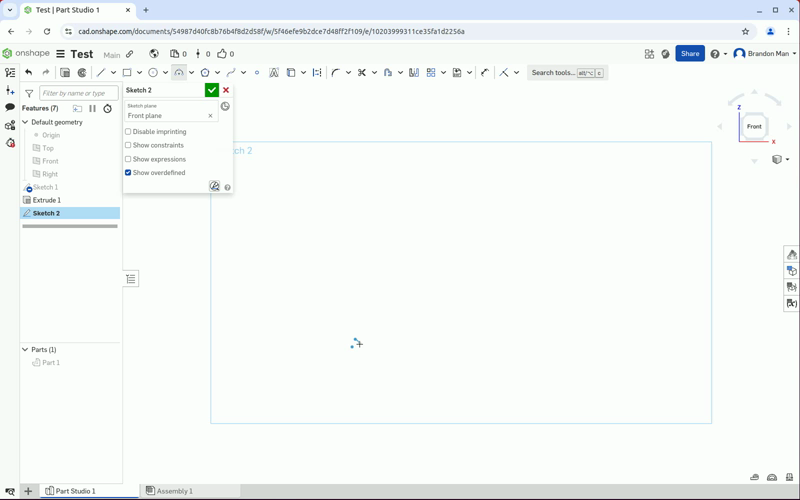
scroll(6)
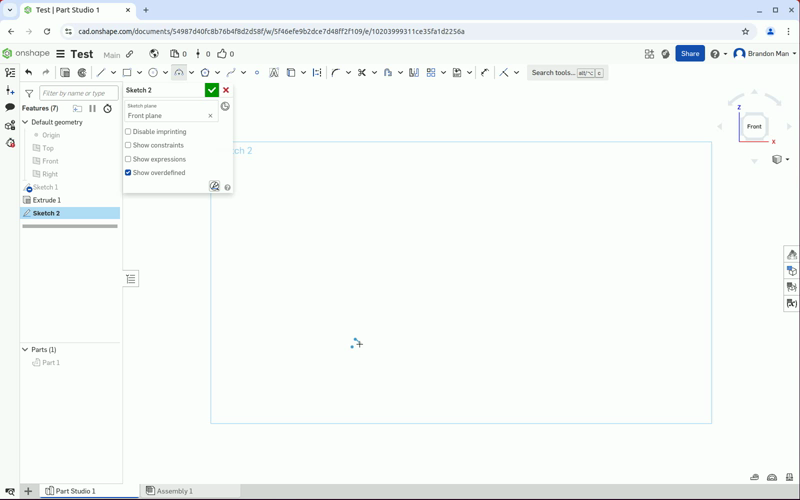
scroll(6)
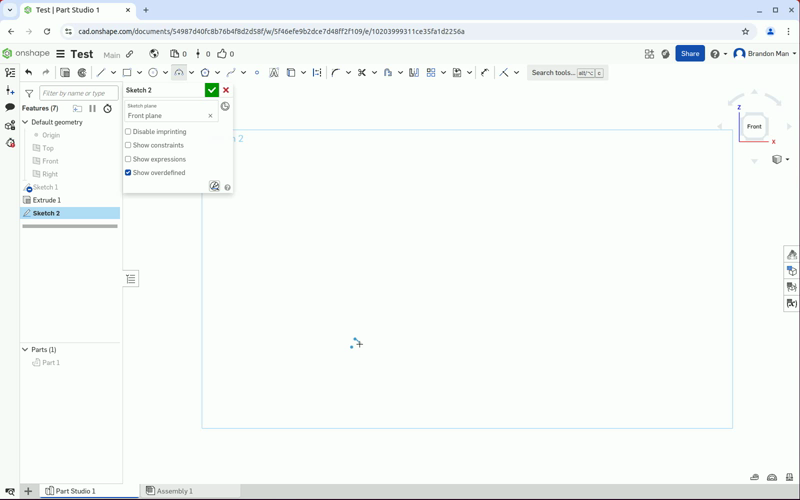
scroll(6)
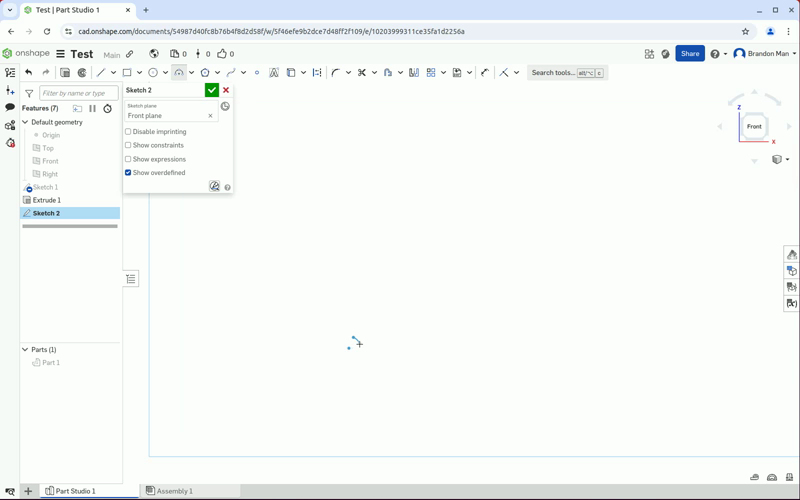
scroll(6)
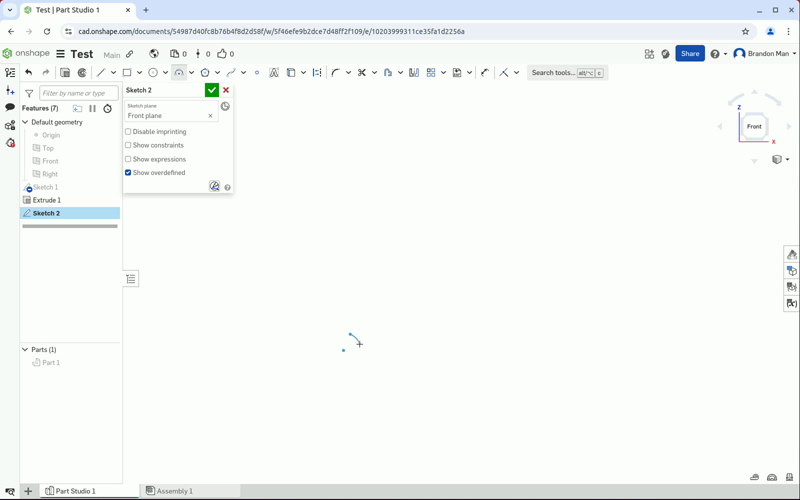
scroll(6)
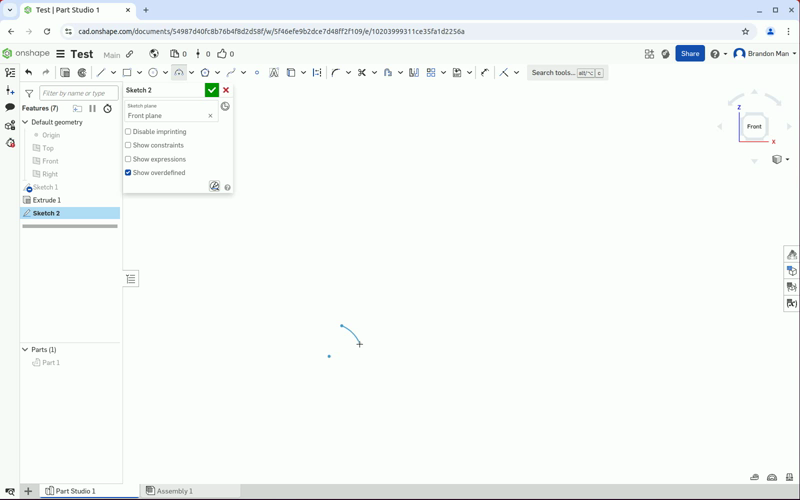
scroll(6)
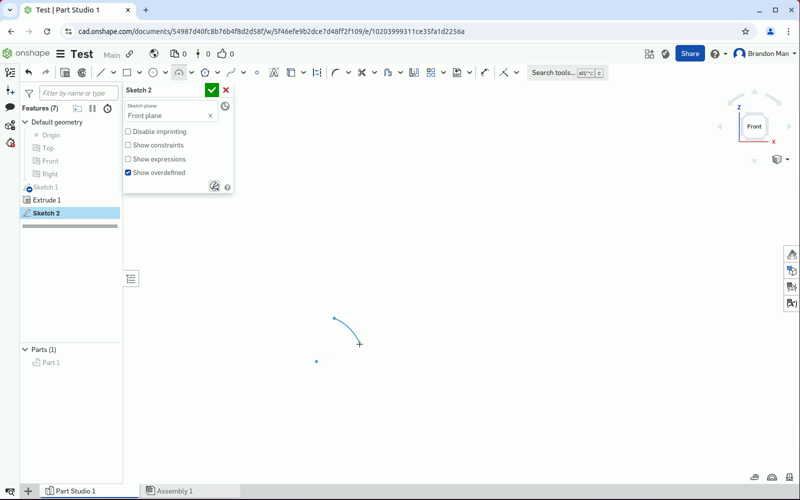
scroll(6)
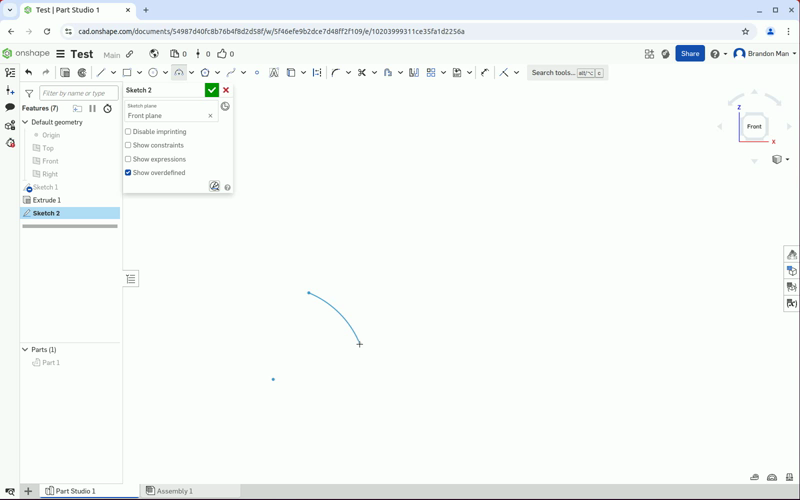
click(359, 343)
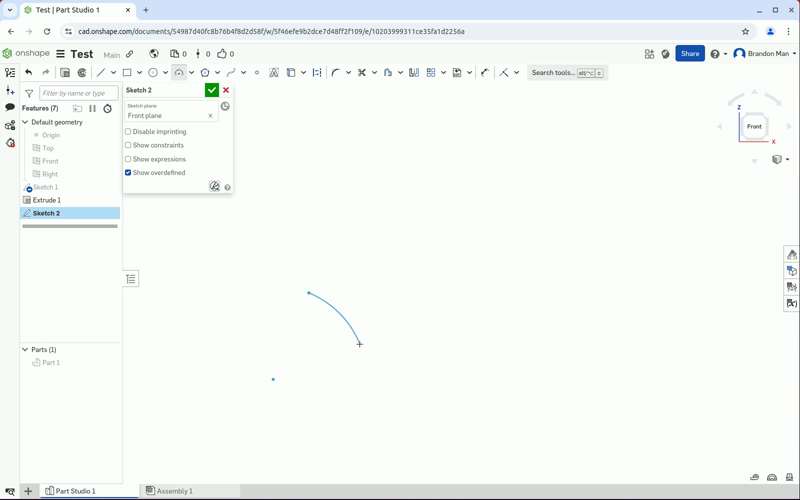
scroll(-6)
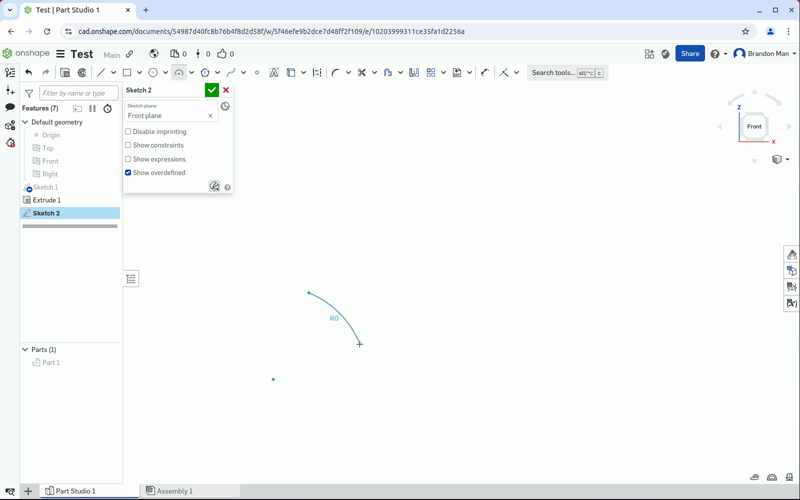
scroll(-6)
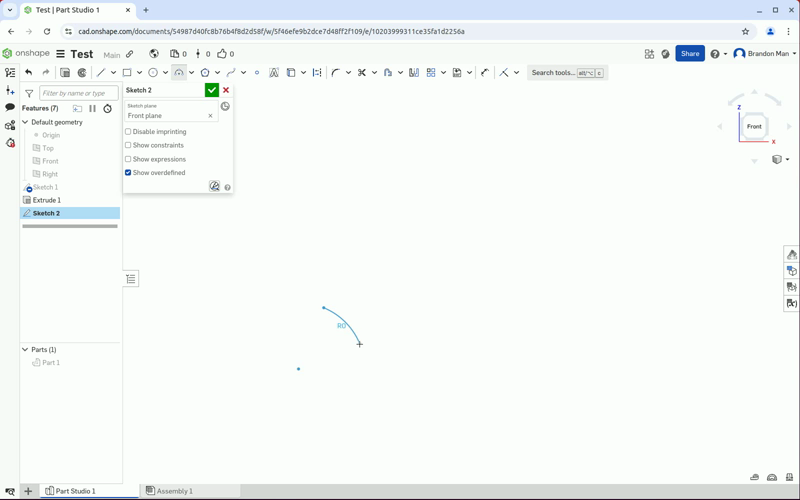
scroll(-6)
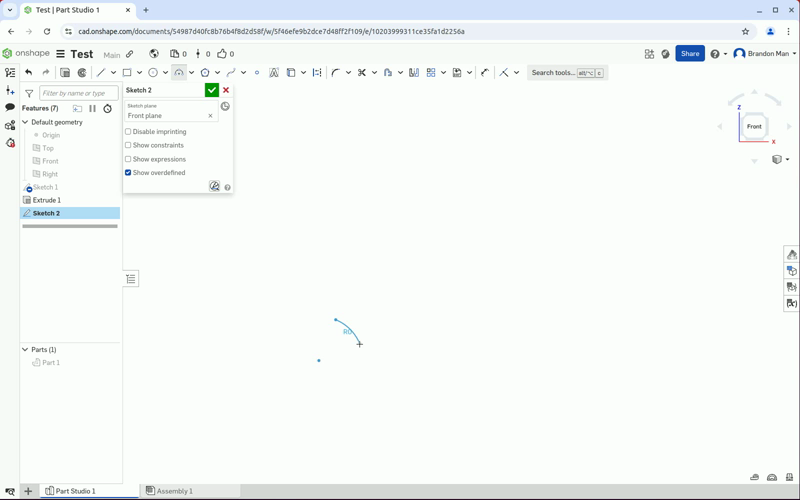
scroll(-6)
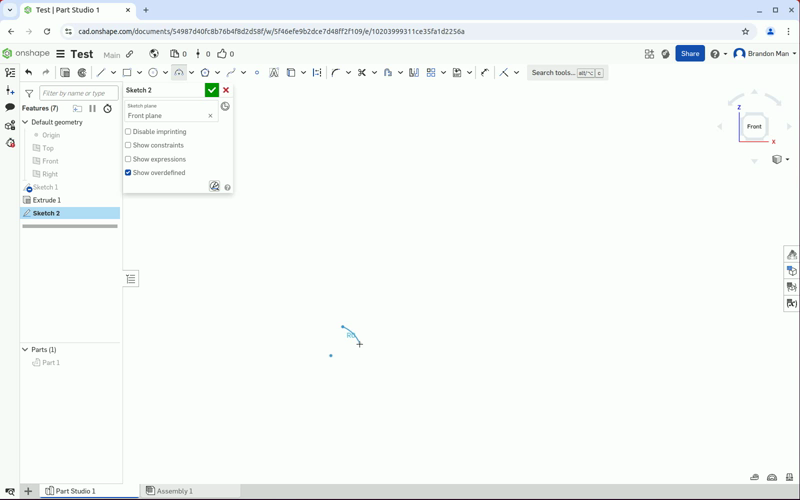
scroll(-6)
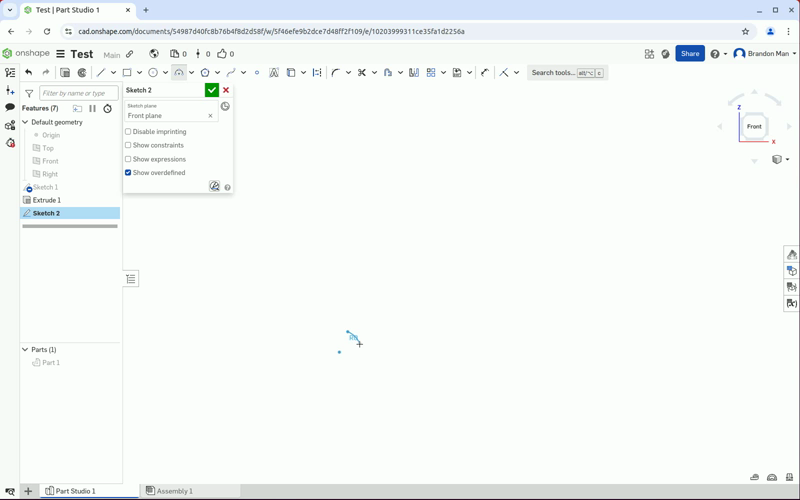
scroll(-6)
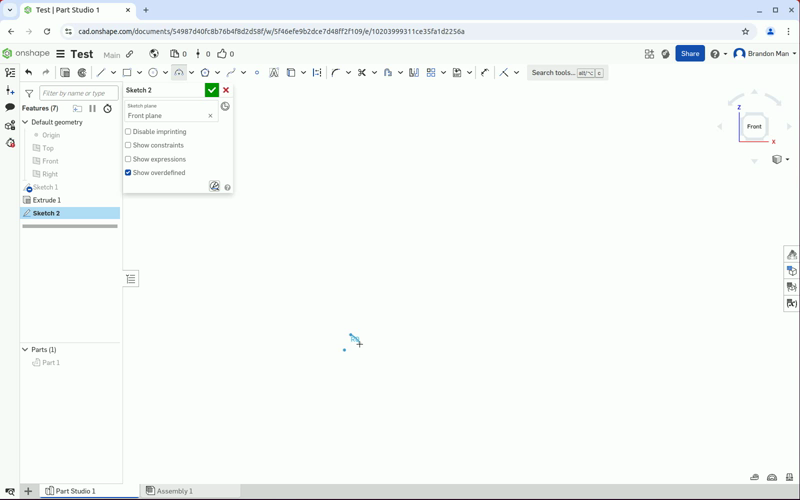
scroll(-6)
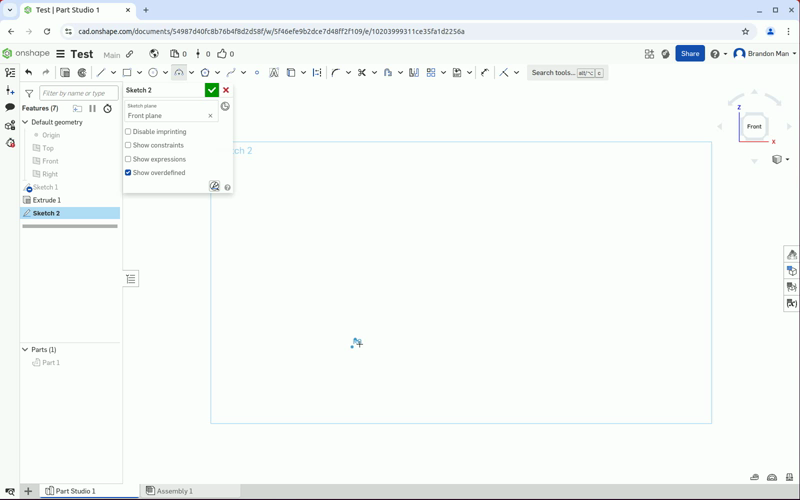
mouse_move(356, 342)
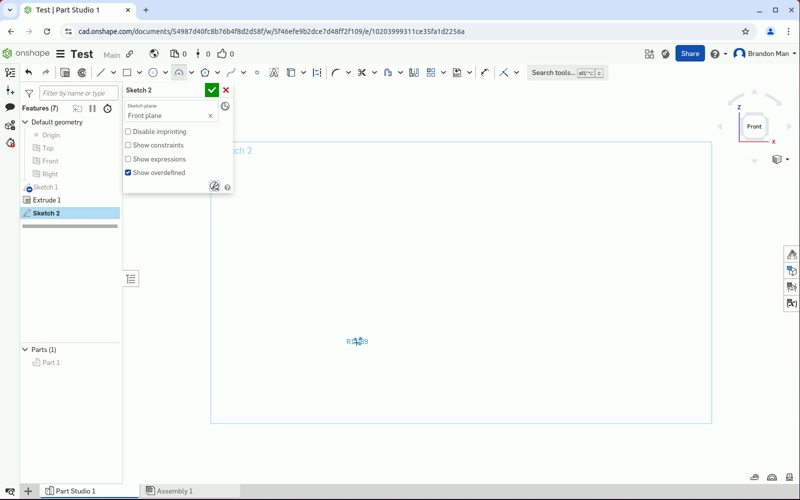
scroll(6)
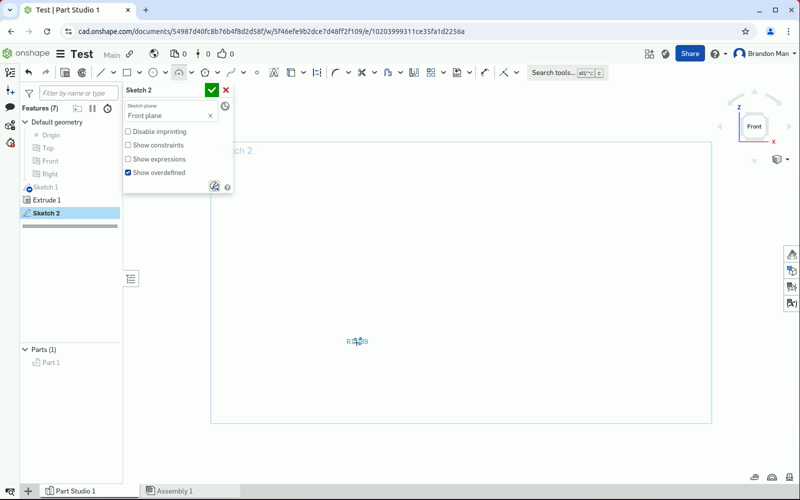
scroll(6)
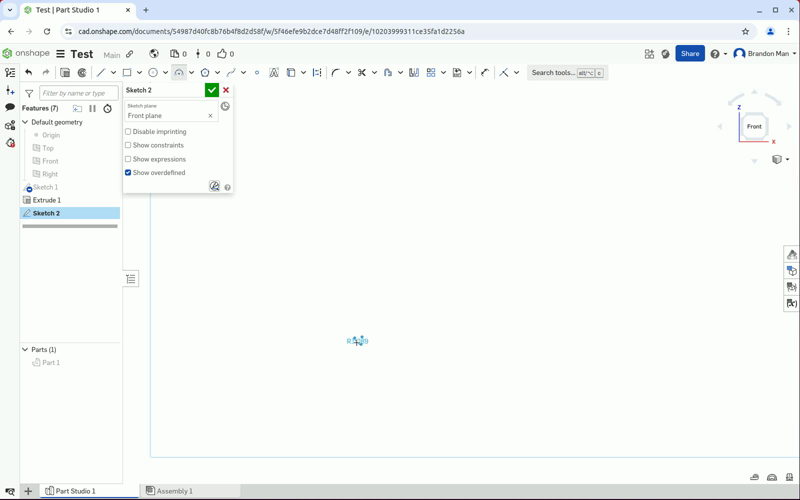
scroll(6)
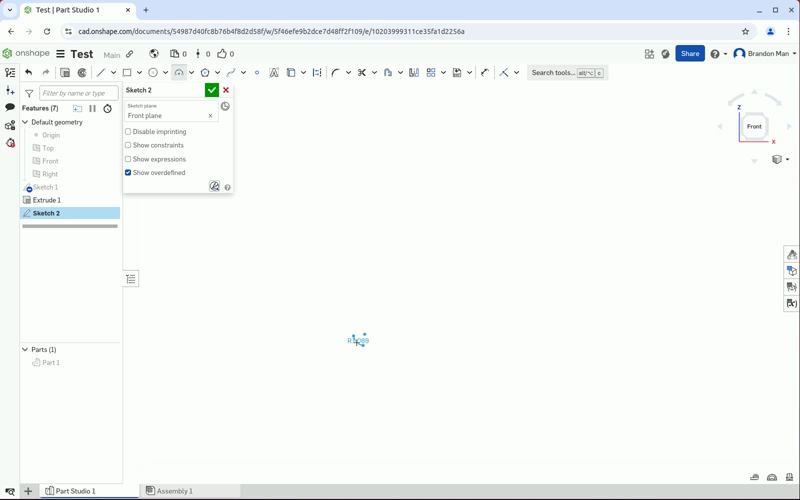
scroll(6)
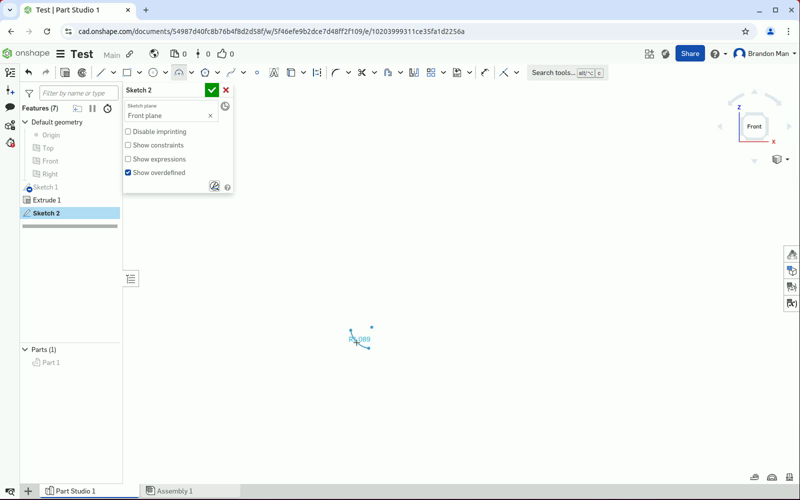
scroll(6)
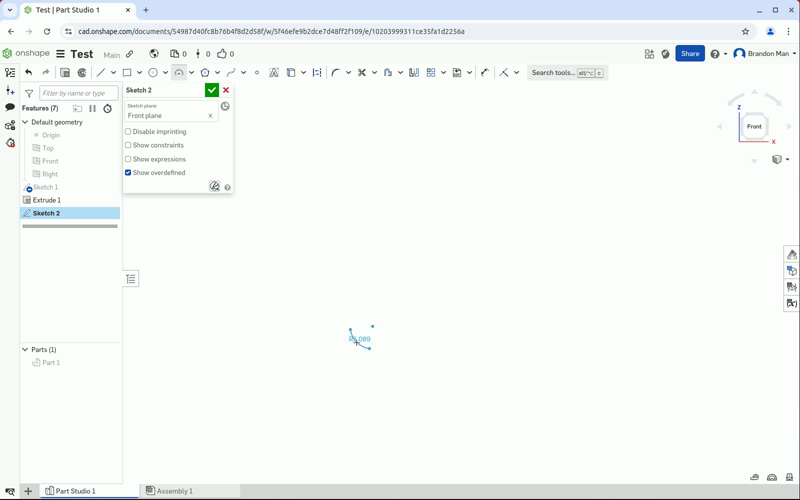
scroll(6)
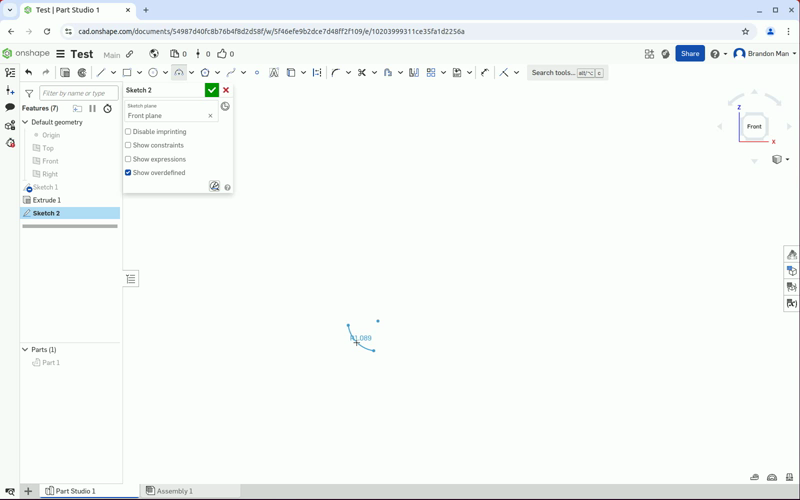
scroll(6)
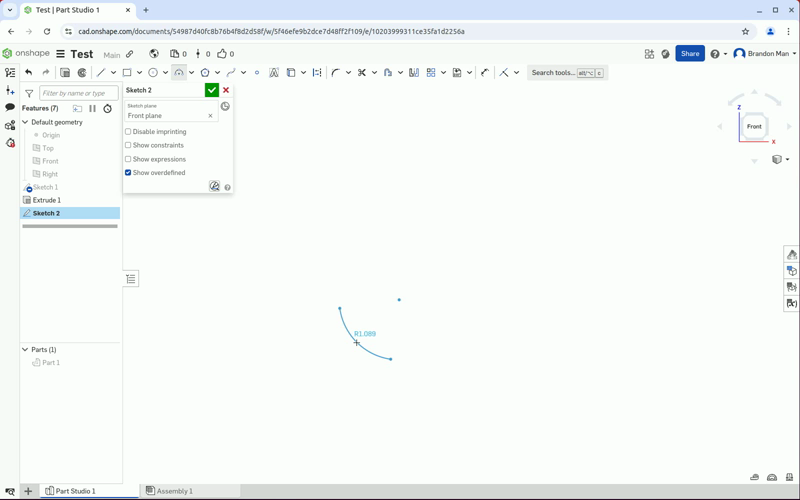
click(356, 342)
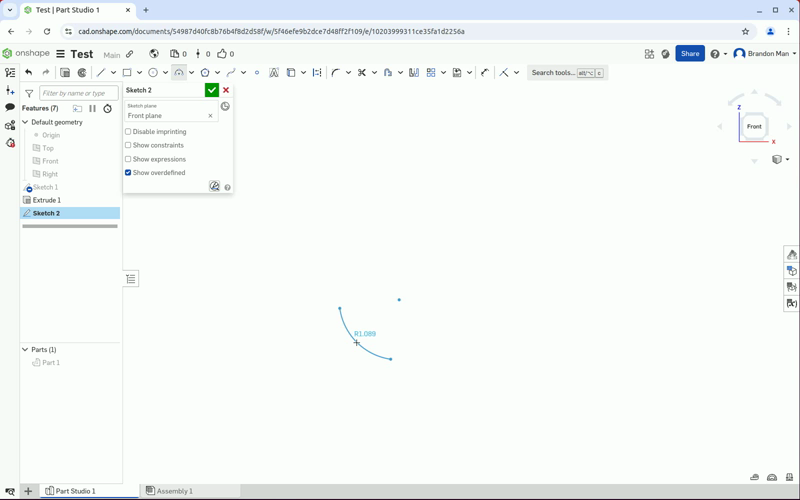
scroll(-6)
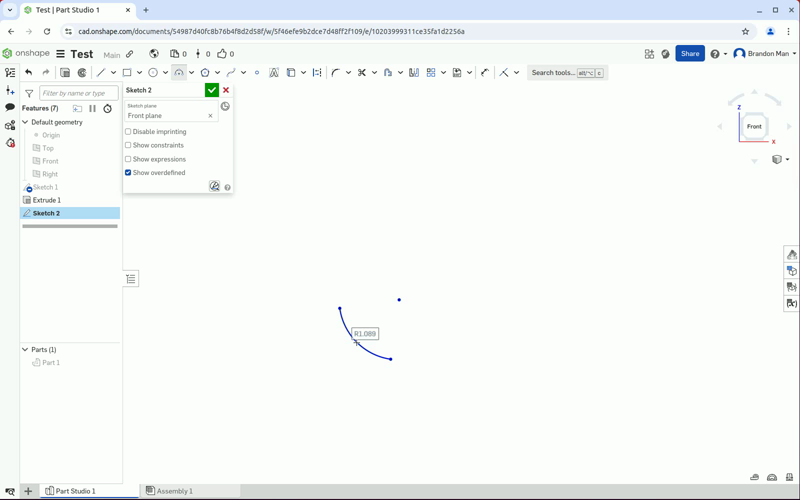
scroll(-6)
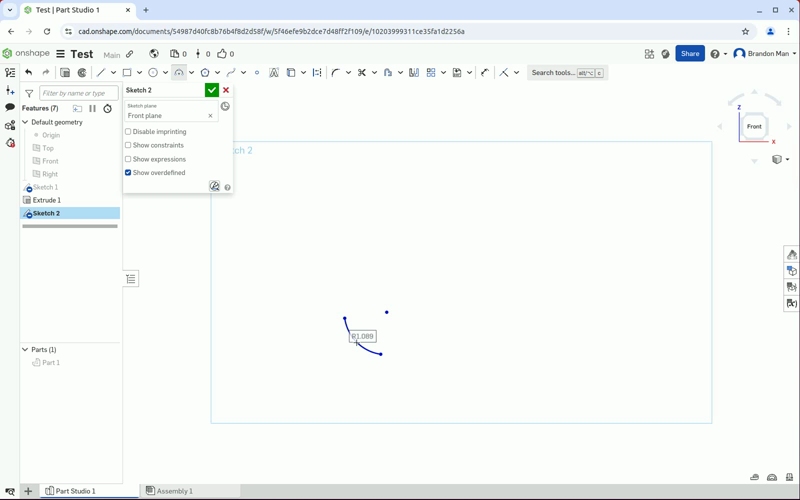
scroll(-6)
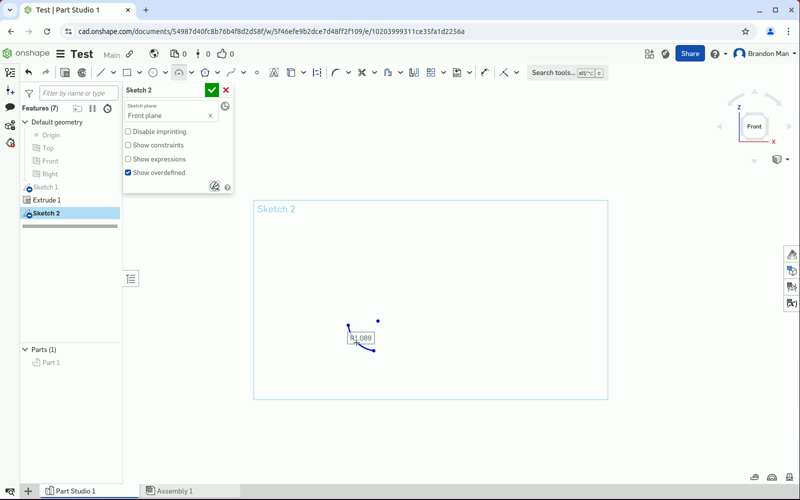
scroll(-6)
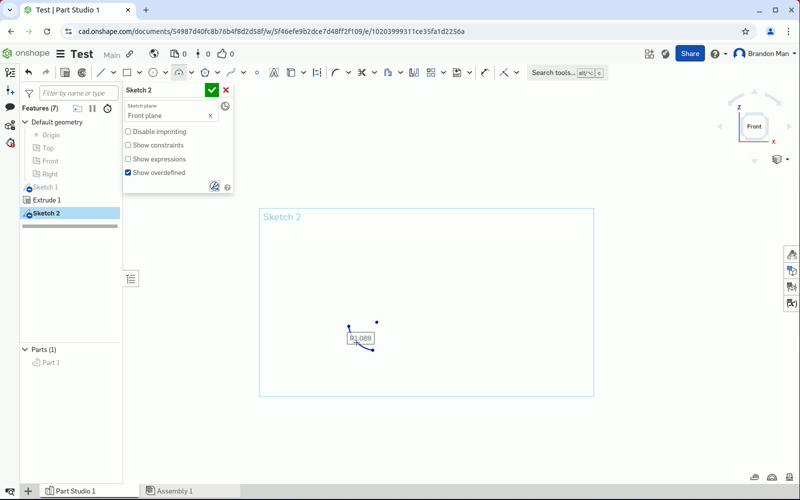
scroll(-6)
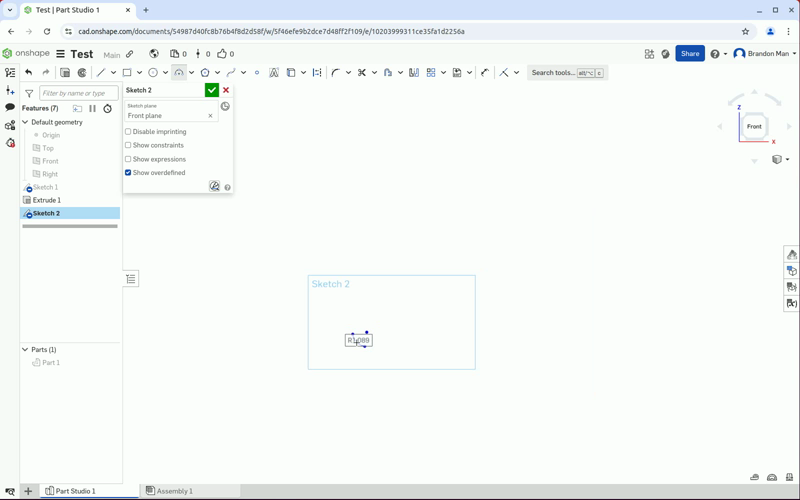
scroll(-6)
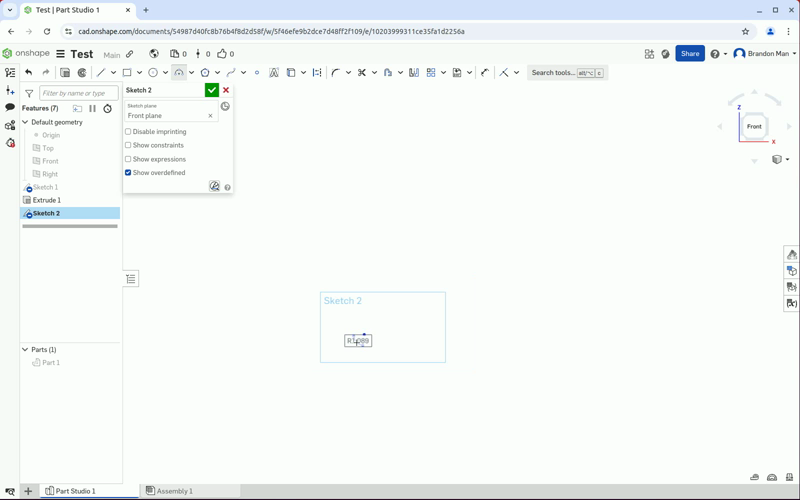
scroll(-6)
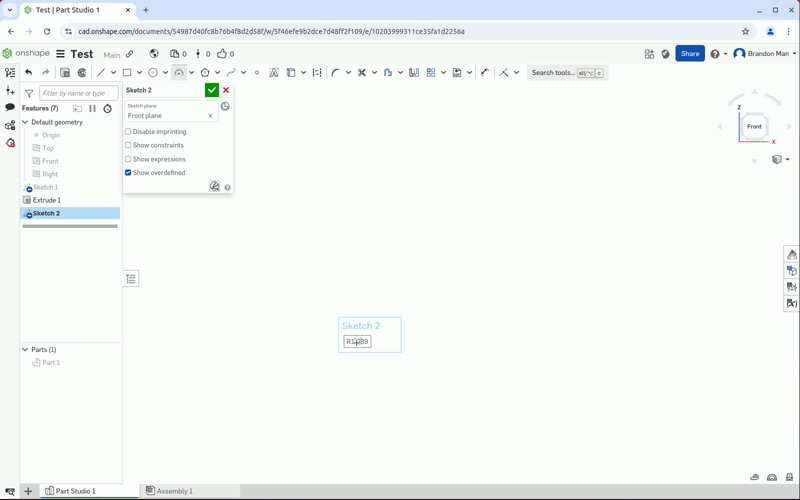
key_up(shift)
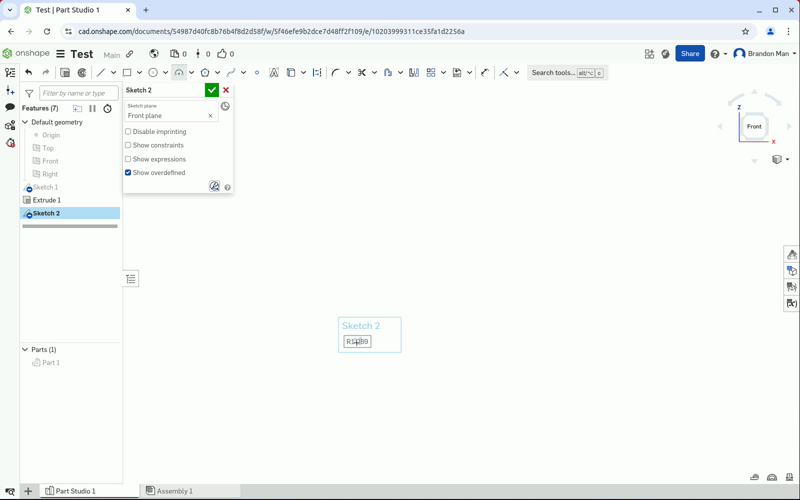
key(esc)
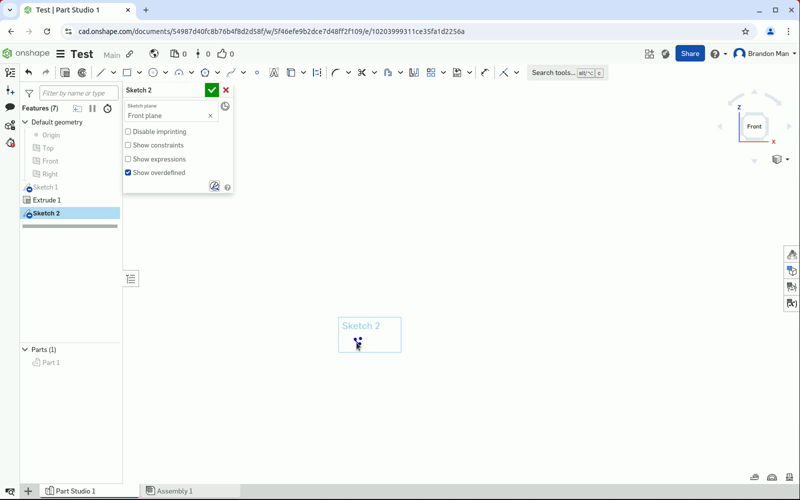
key(l)
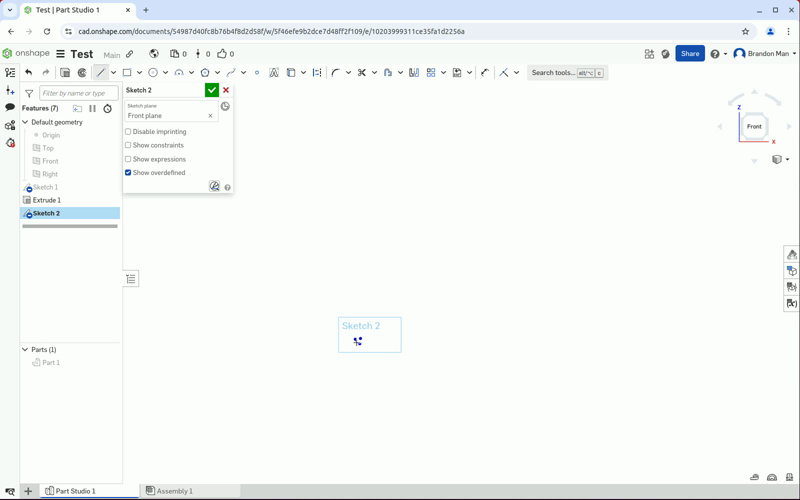
mouse_move(359, 343)
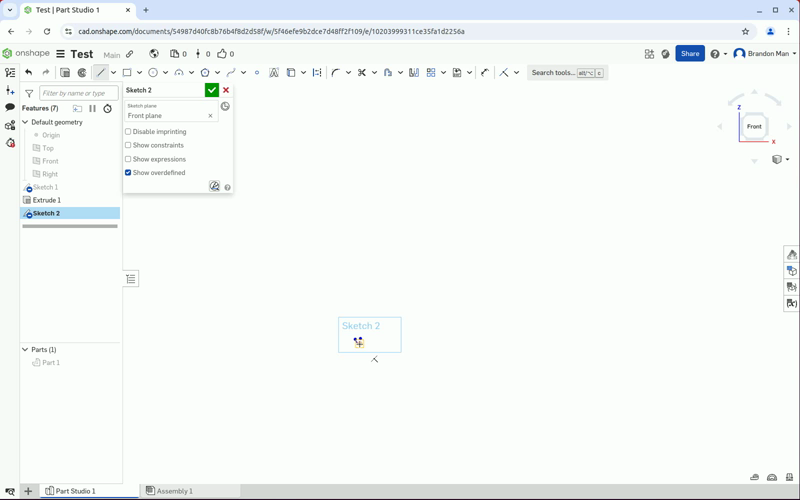
scroll(6)
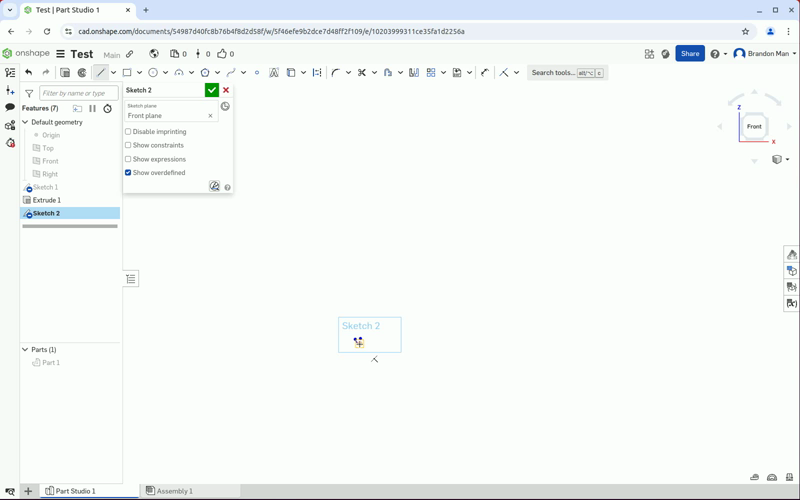
scroll(6)
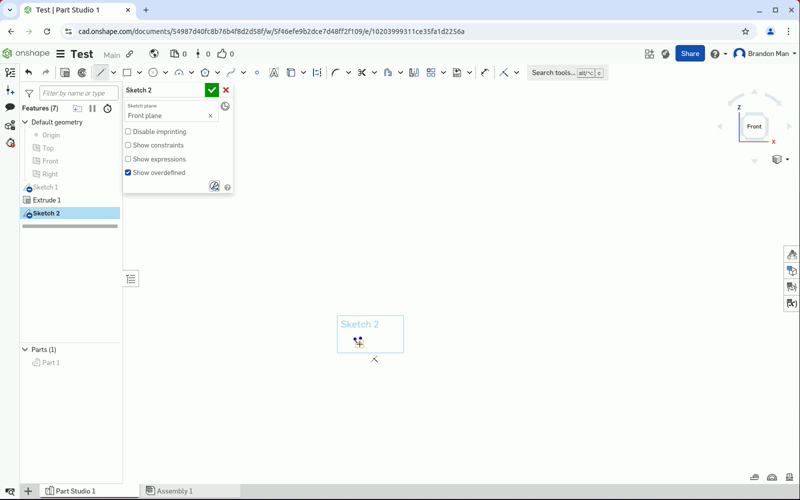
scroll(6)
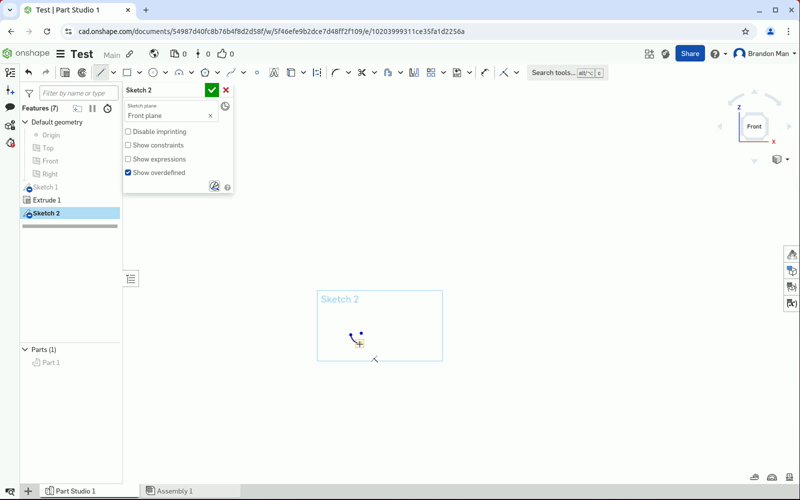
scroll(6)
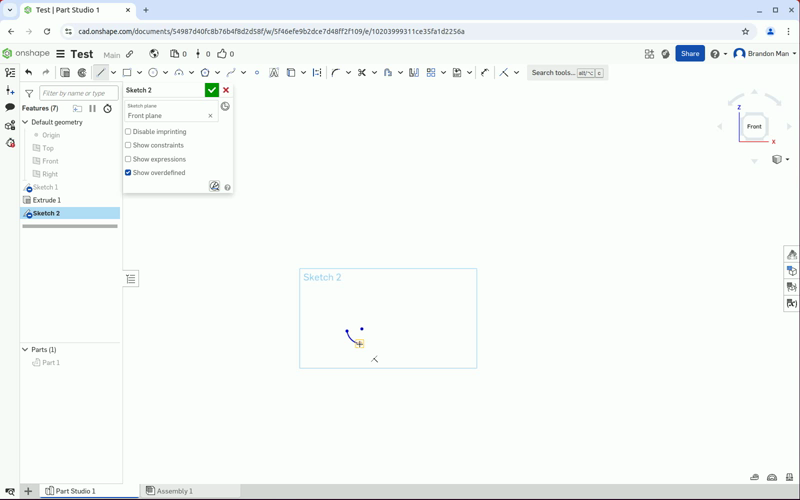
scroll(6)
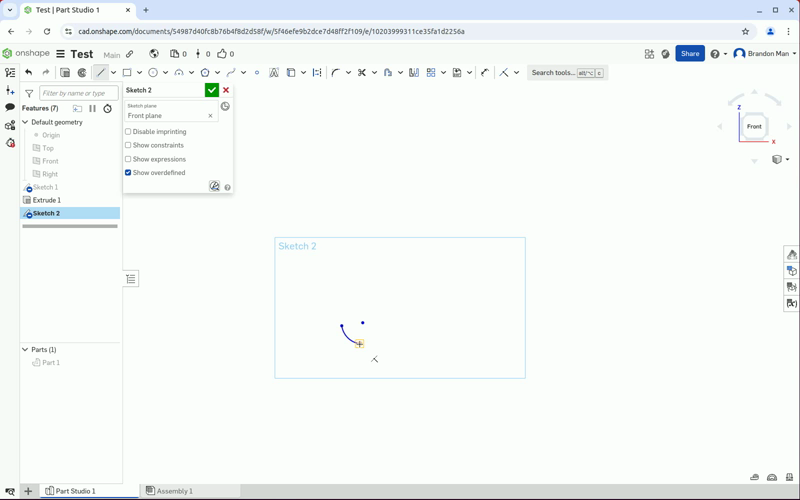
scroll(6)
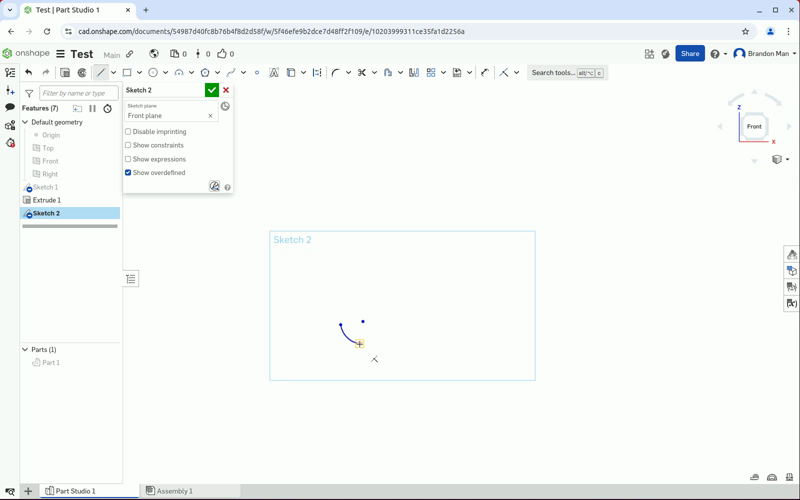
scroll(6)
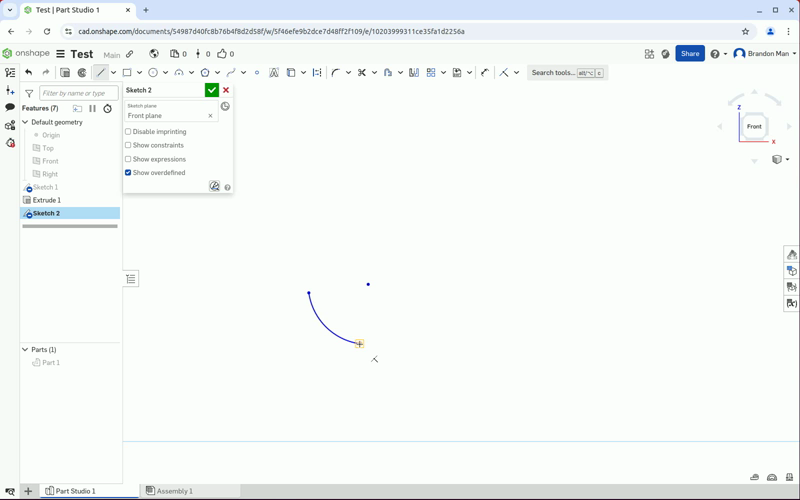
click(359, 343)
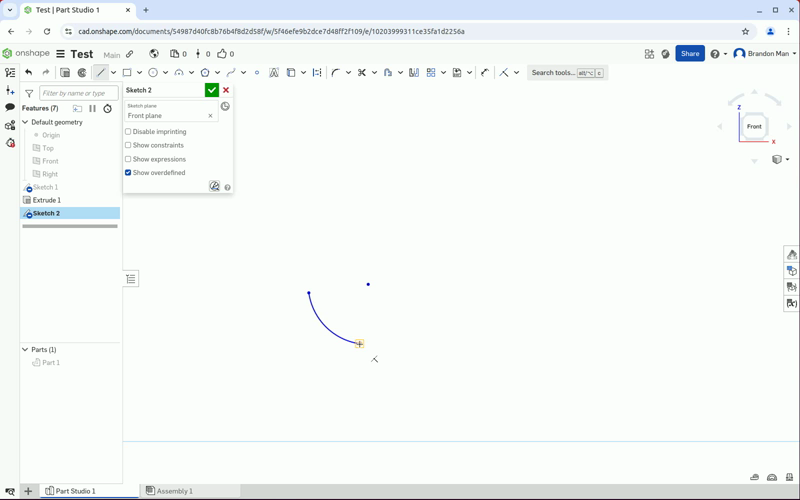
scroll(-6)
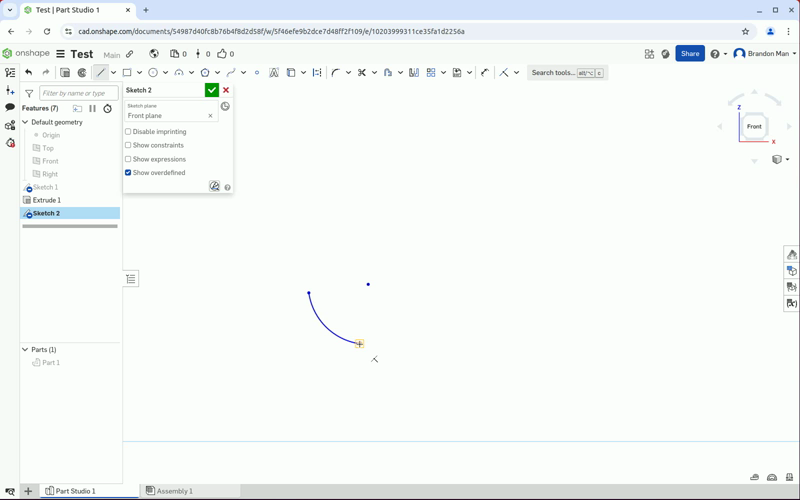
scroll(-6)
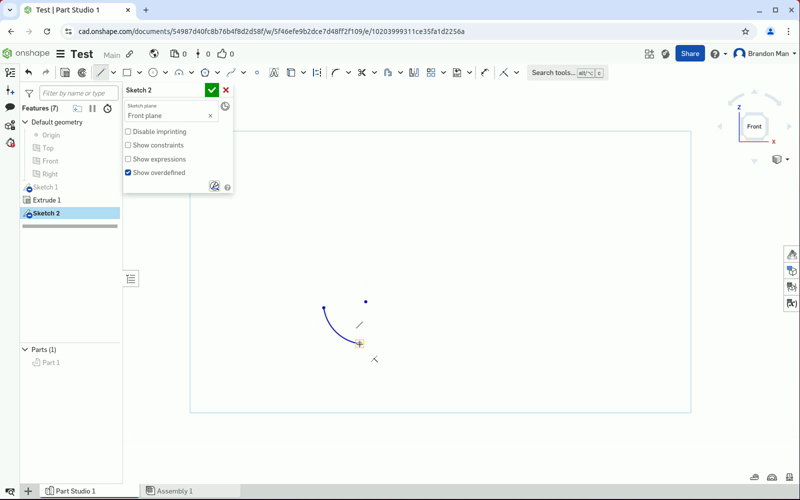
scroll(-6)
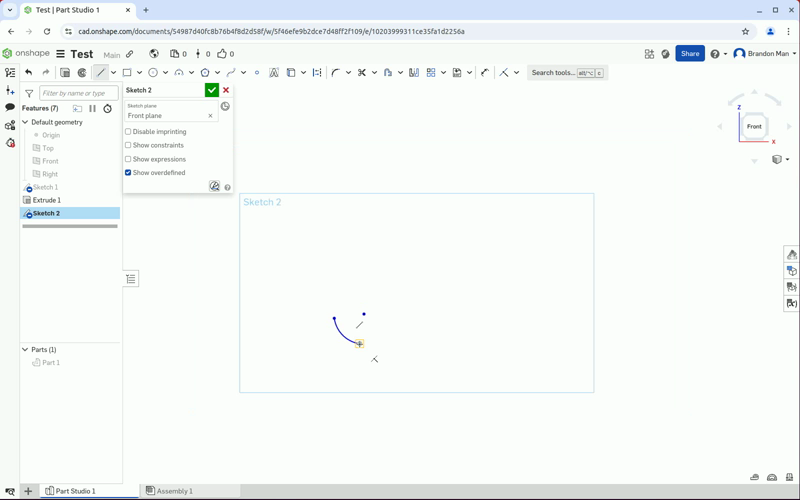
scroll(-6)
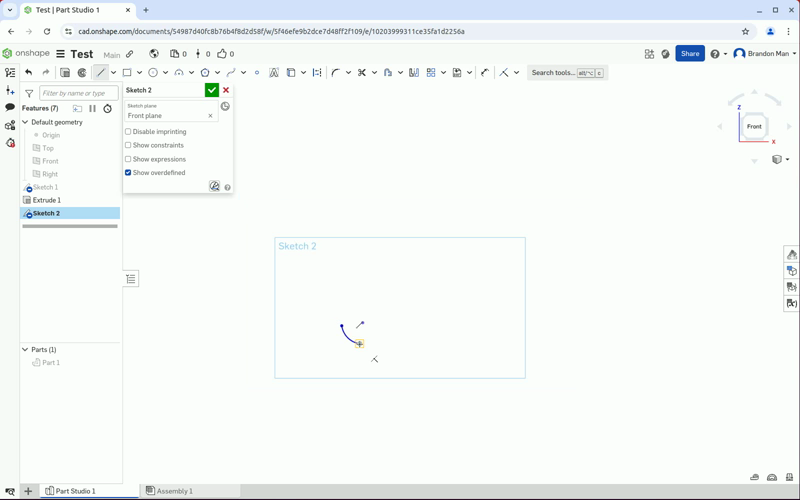
scroll(-6)
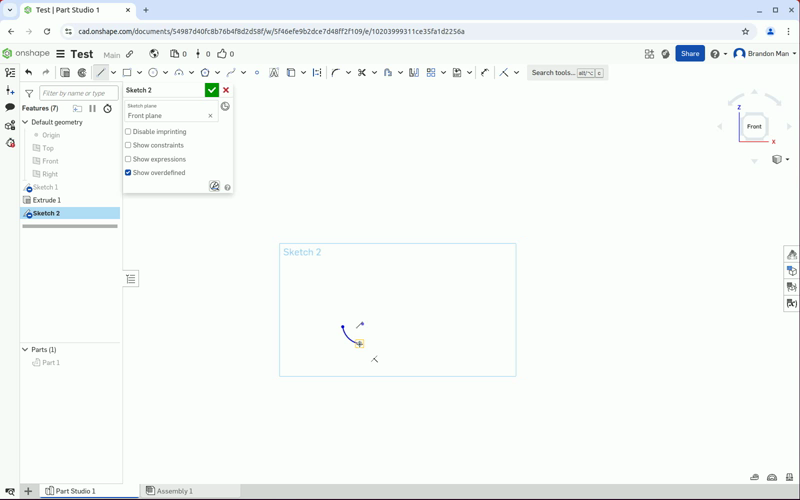
scroll(-6)
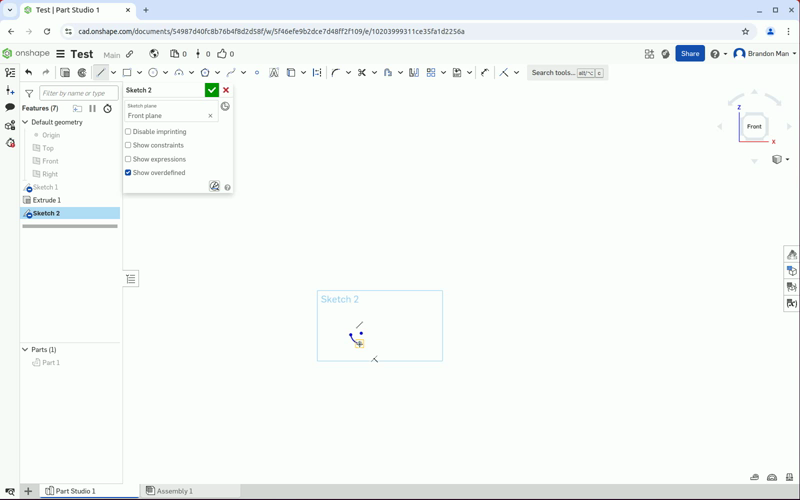
scroll(-6)
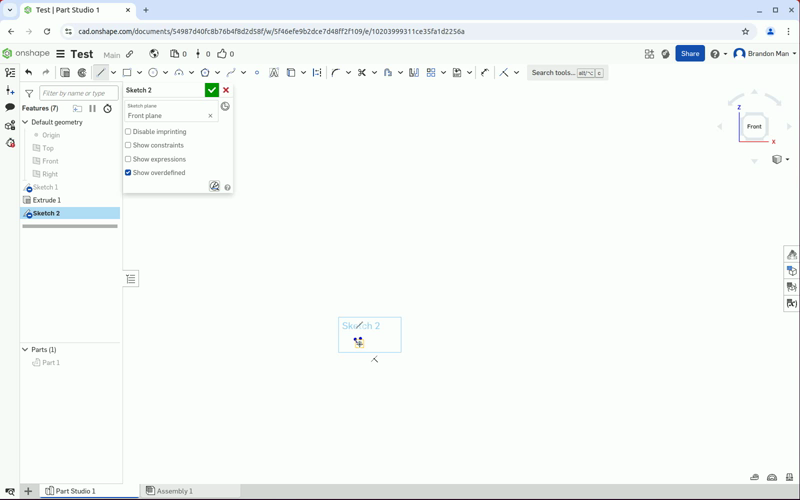
key_down(shift)
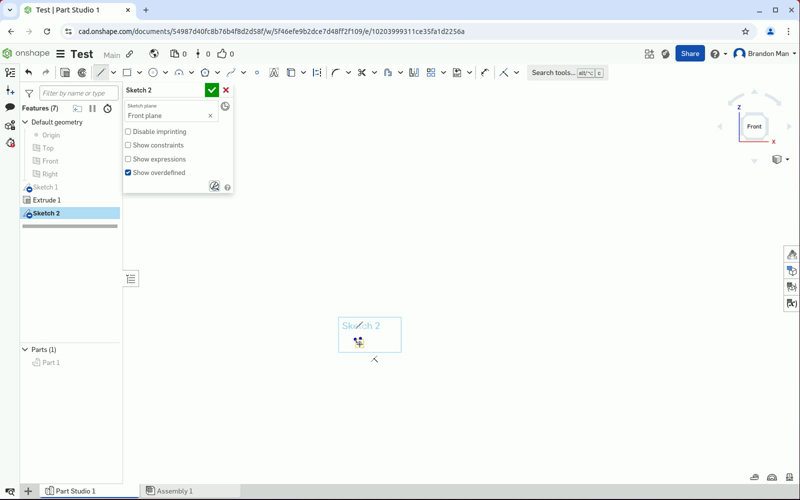
mouse_move(560, 343)
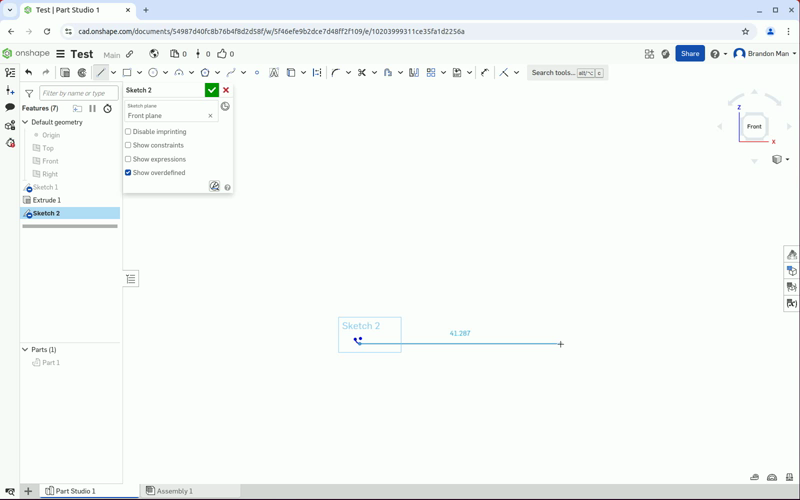
click(560, 343)
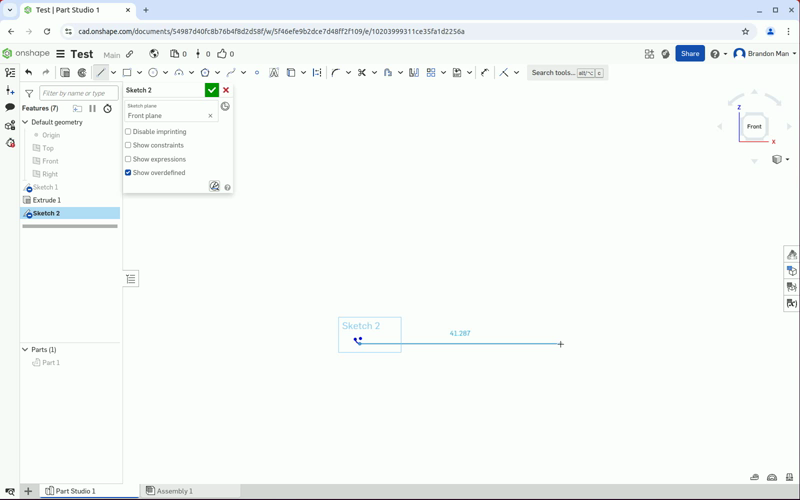
key_up(shift)
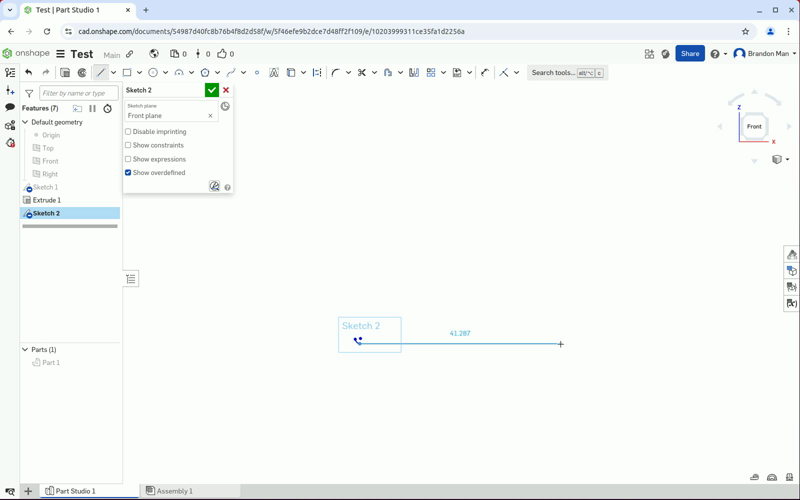
key(esc)
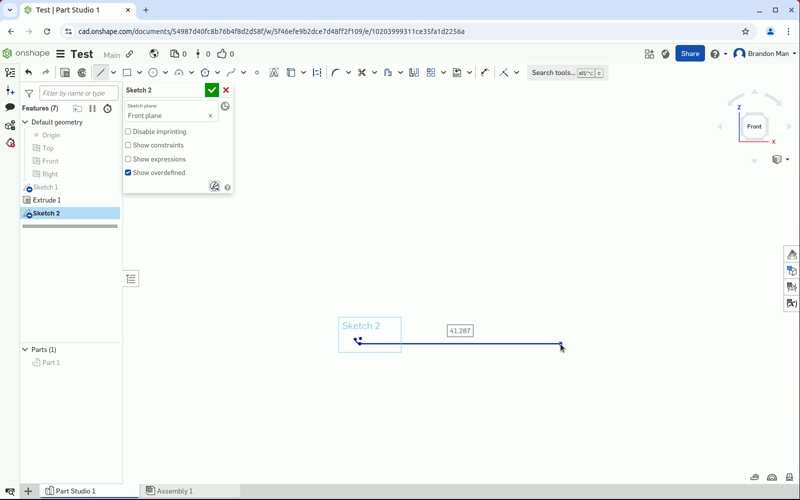
key(a)
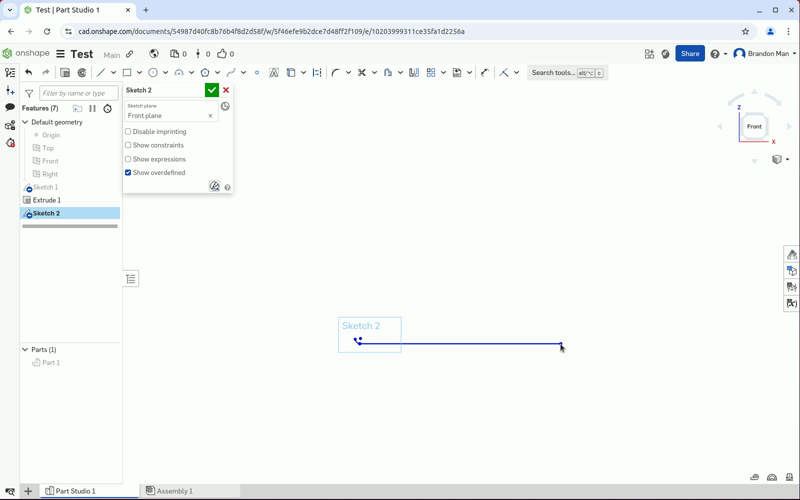
mouse_move(560, 343)
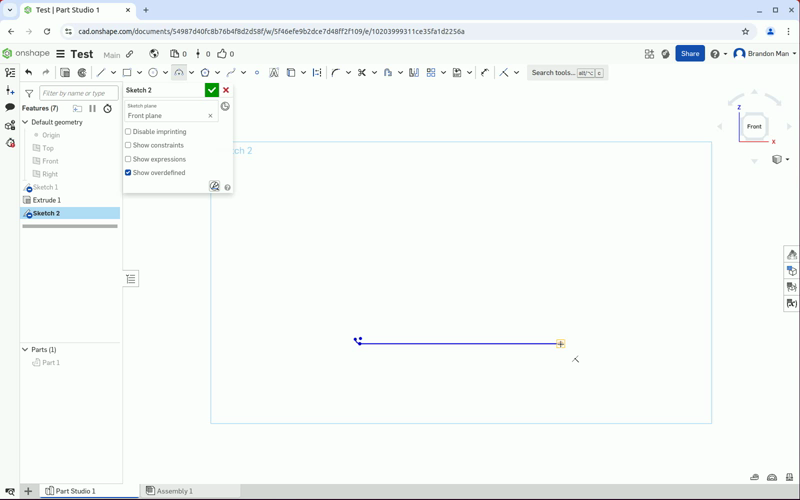
click(560, 343)
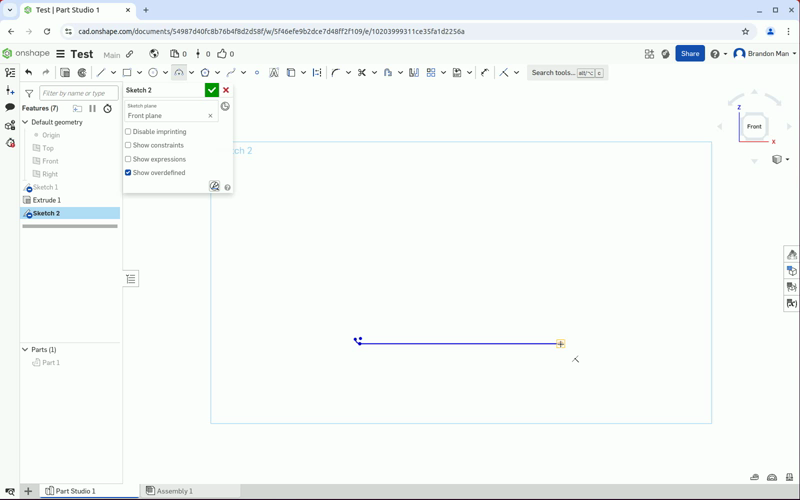
key_down(shift)
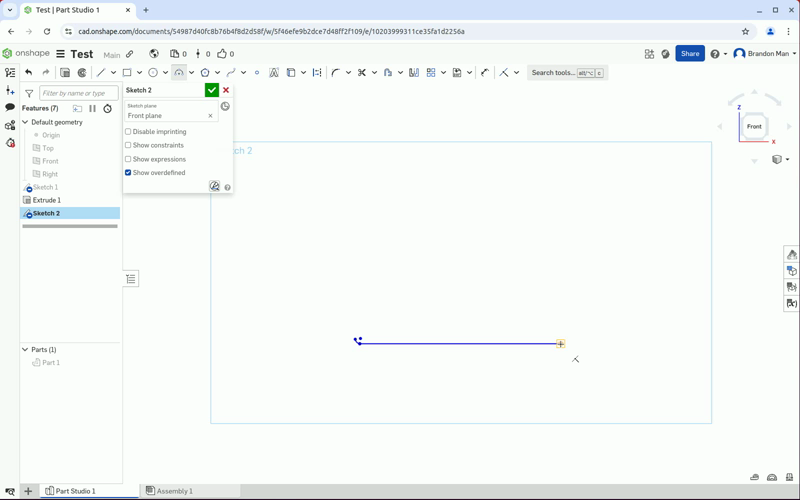
mouse_move(565, 339)
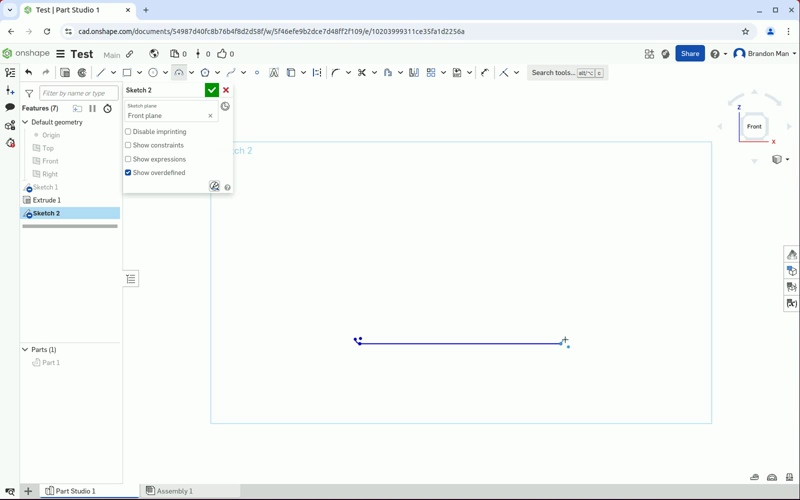
scroll(6)
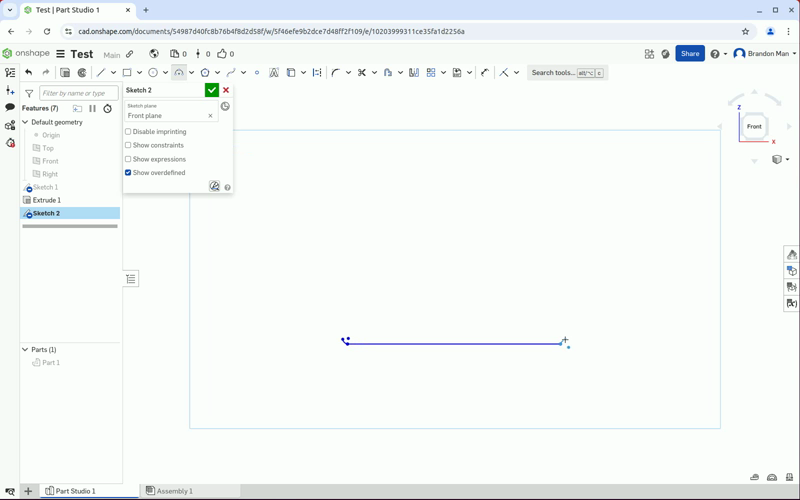
scroll(6)
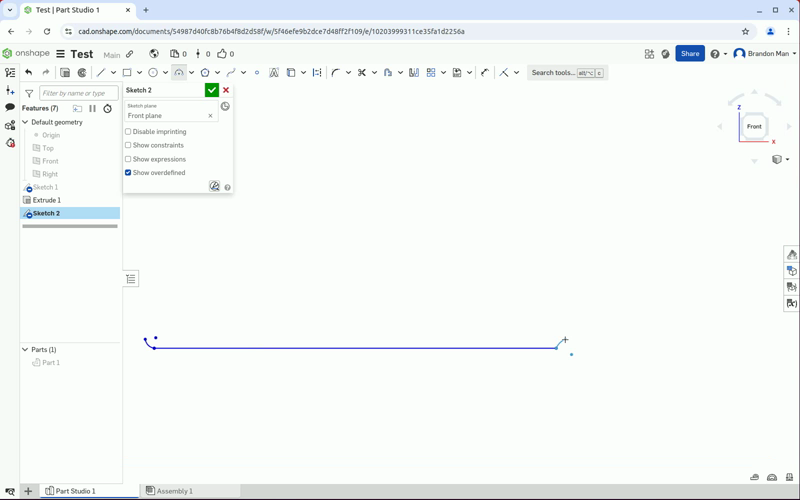
scroll(6)
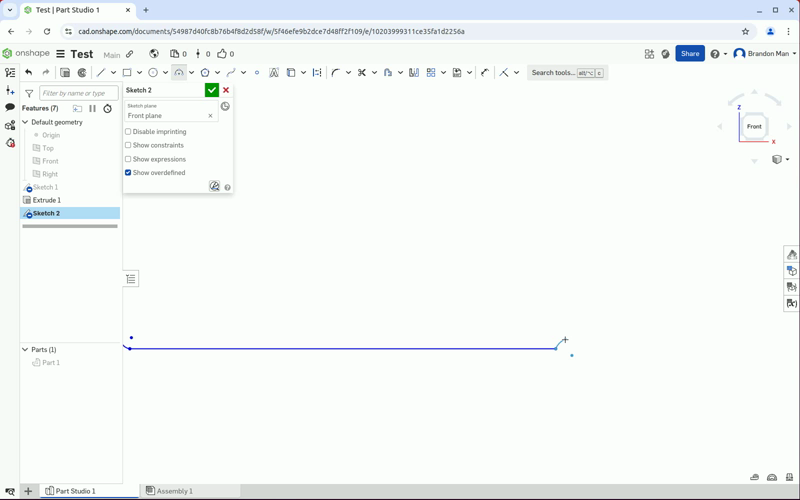
scroll(6)
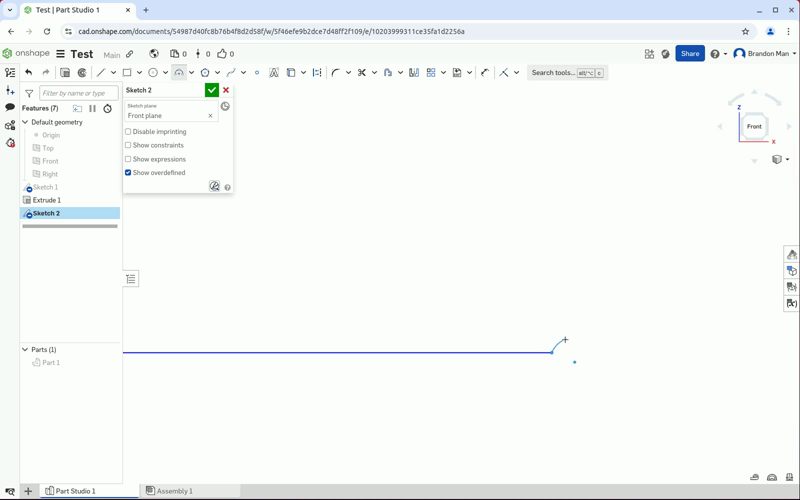
scroll(6)
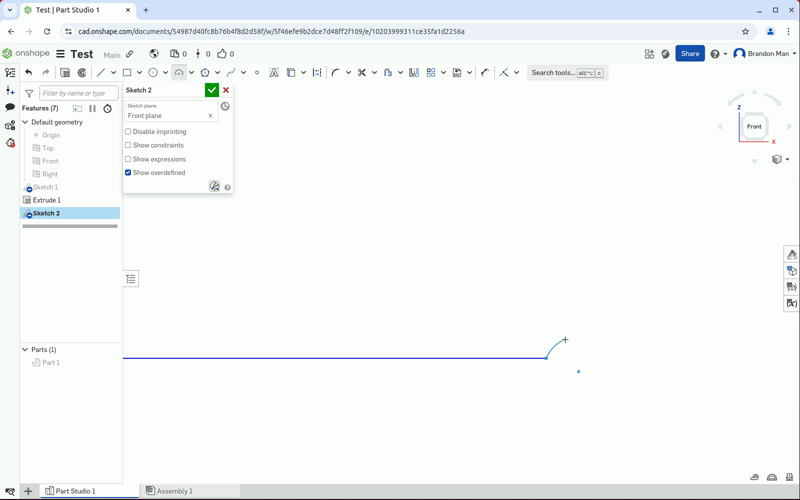
scroll(6)
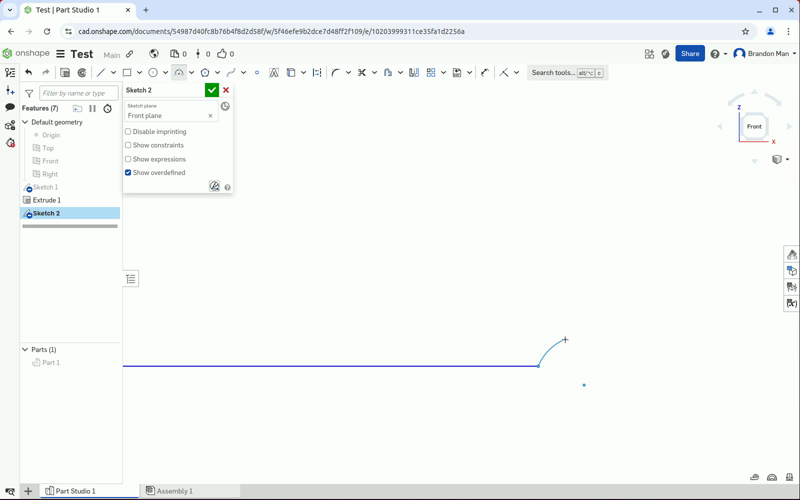
scroll(6)
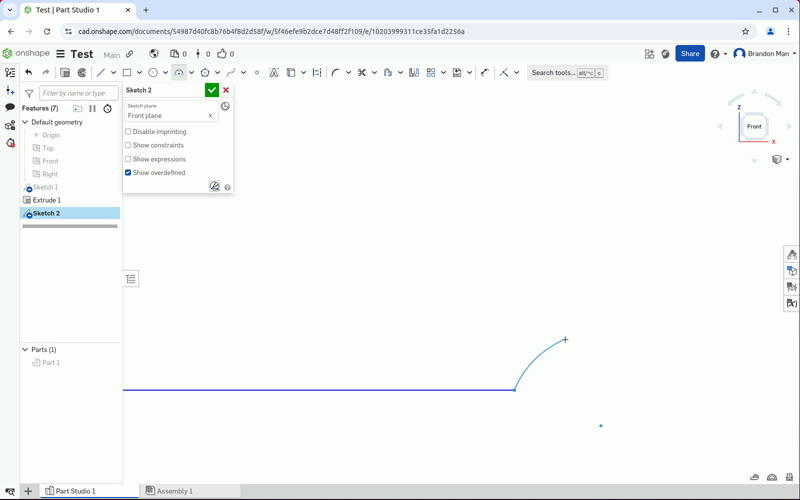
click(565, 339)
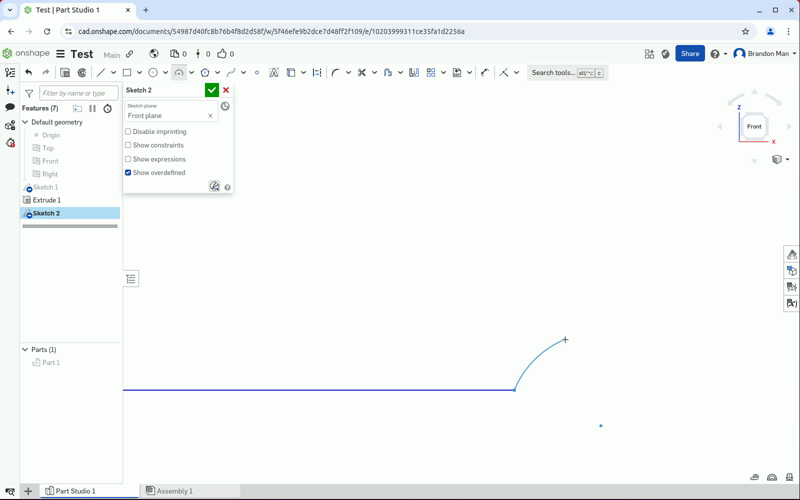
scroll(-6)
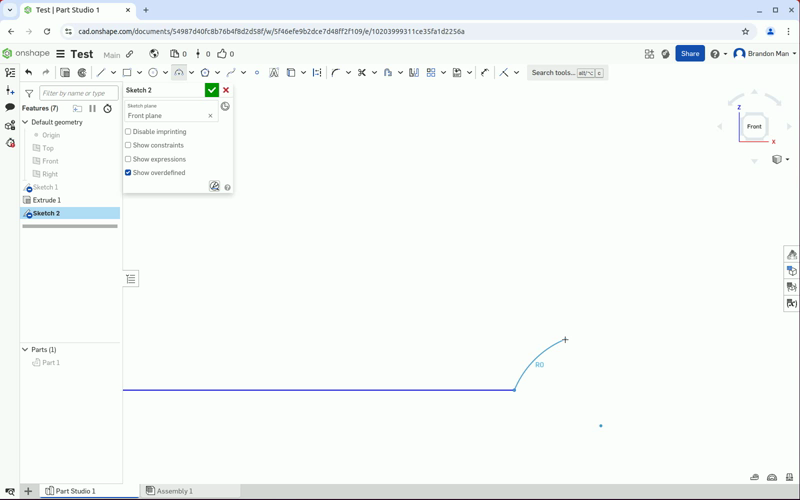
scroll(-6)
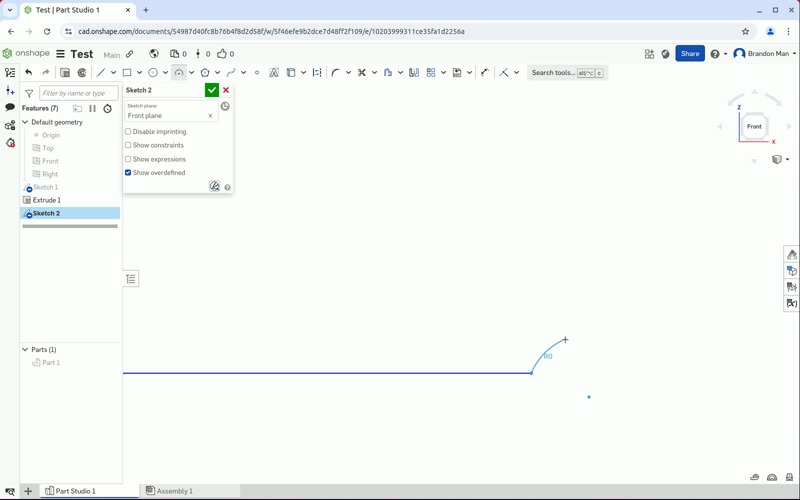
scroll(-6)
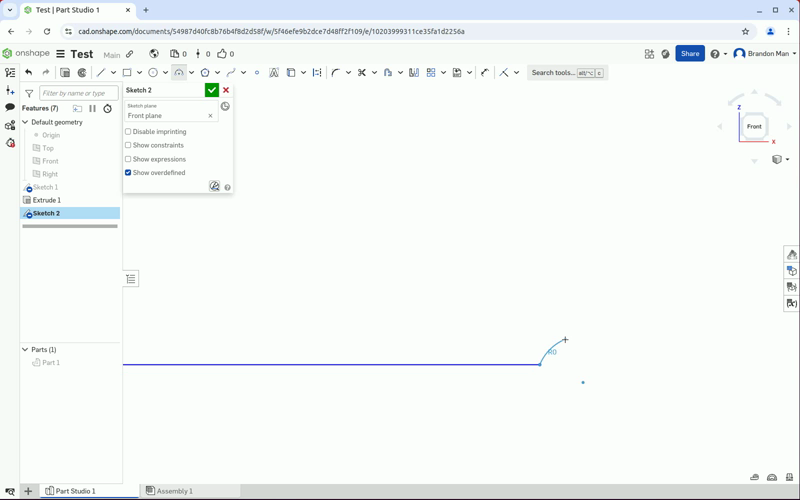
scroll(-6)
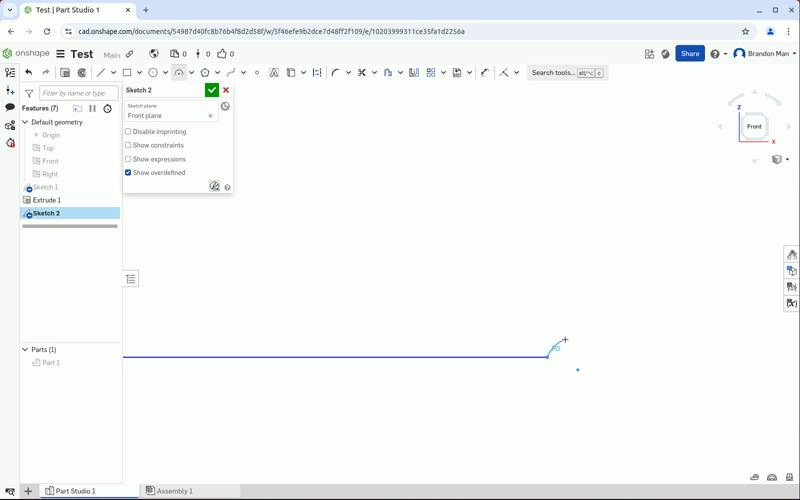
scroll(-6)
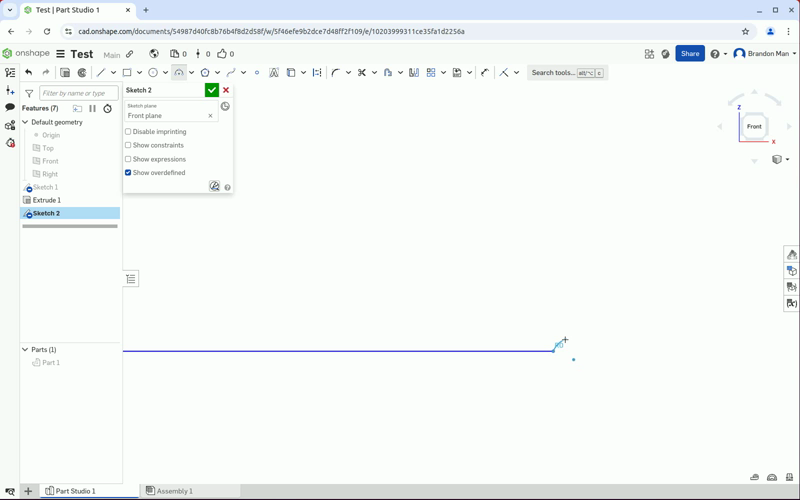
scroll(-6)
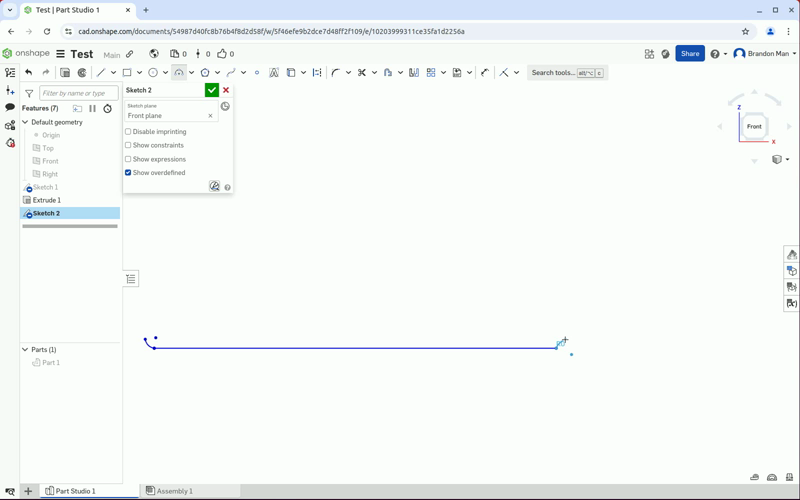
scroll(-6)
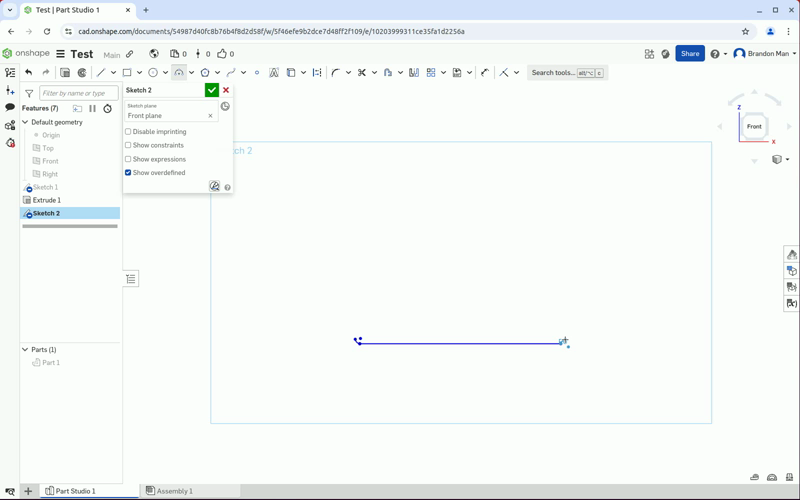
mouse_move(564, 342)
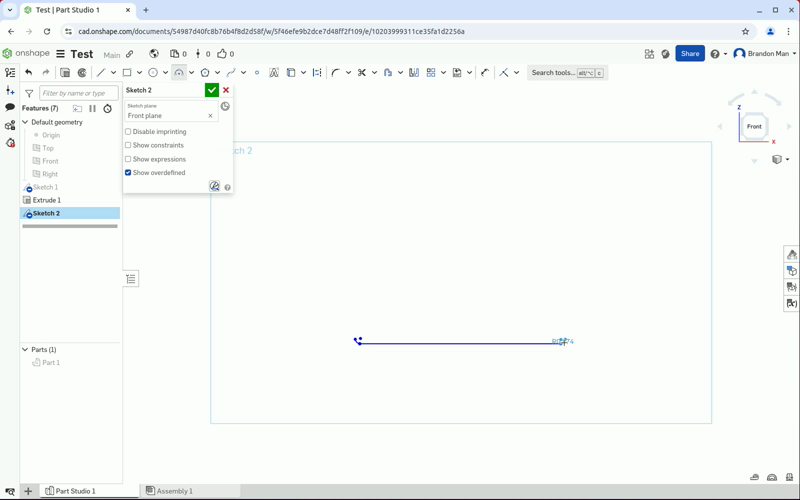
scroll(6)
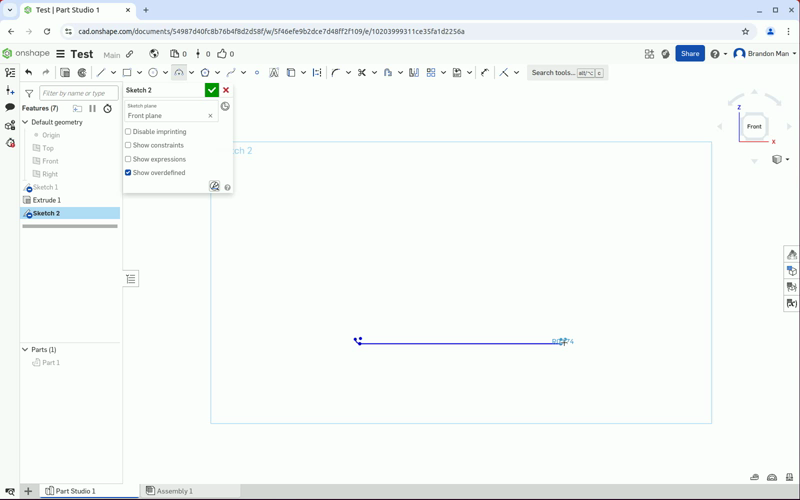
scroll(6)
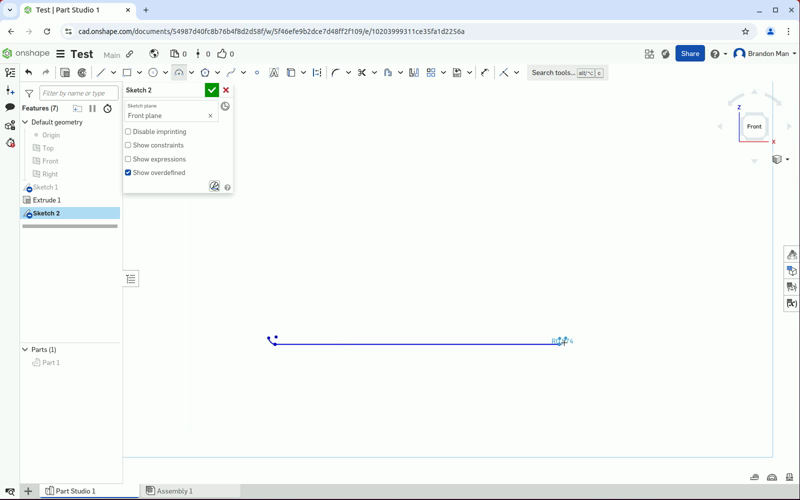
scroll(6)
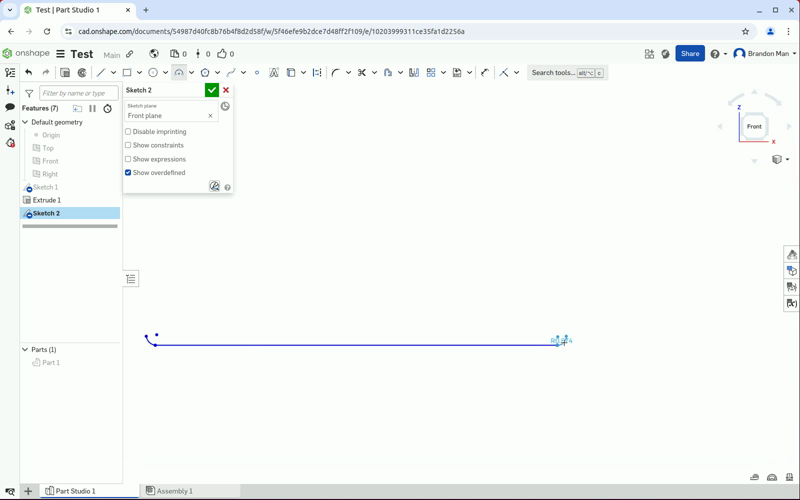
scroll(6)
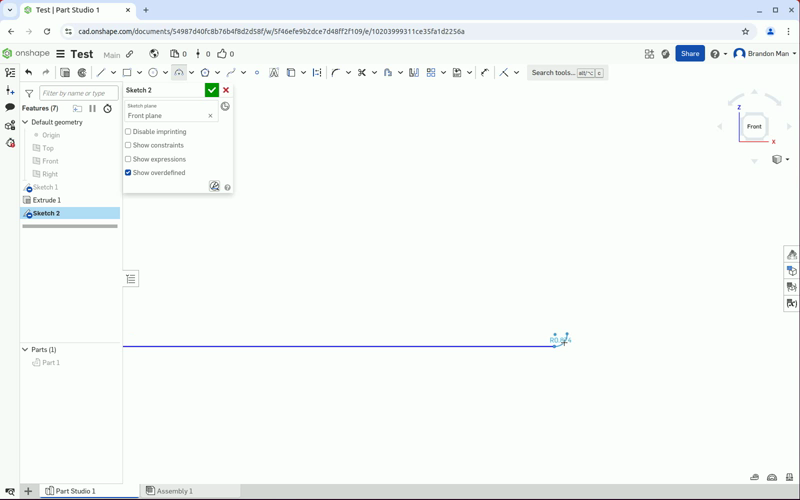
scroll(6)
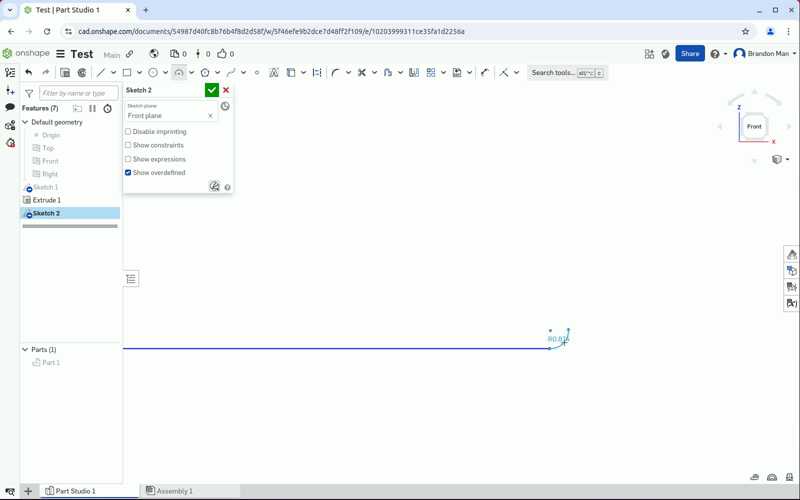
scroll(6)
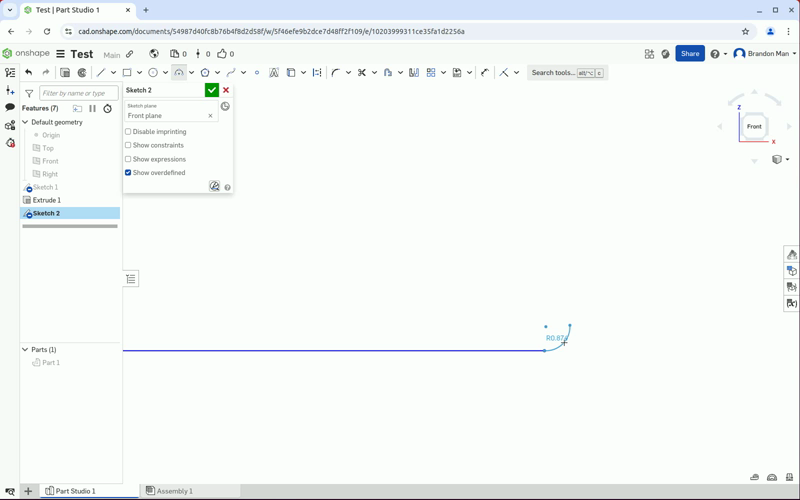
scroll(6)
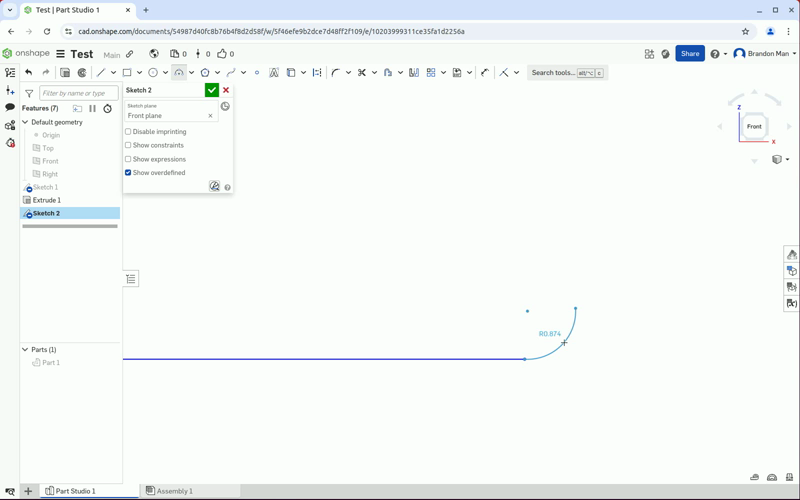
click(564, 342)
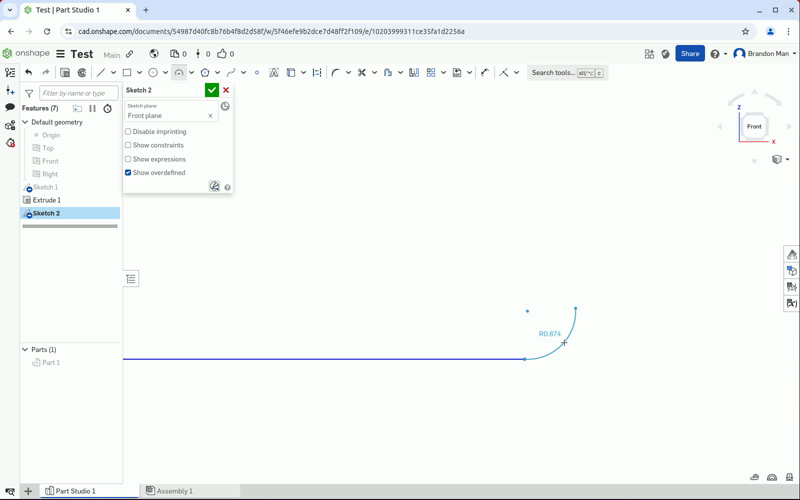
scroll(-6)
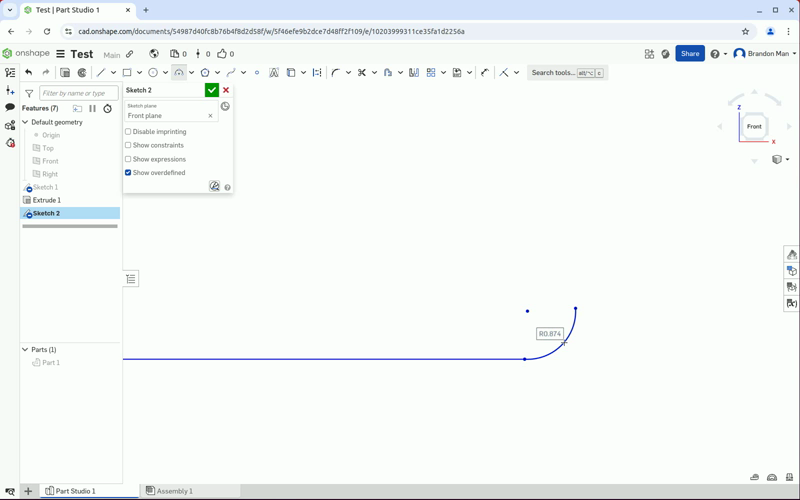
scroll(-6)
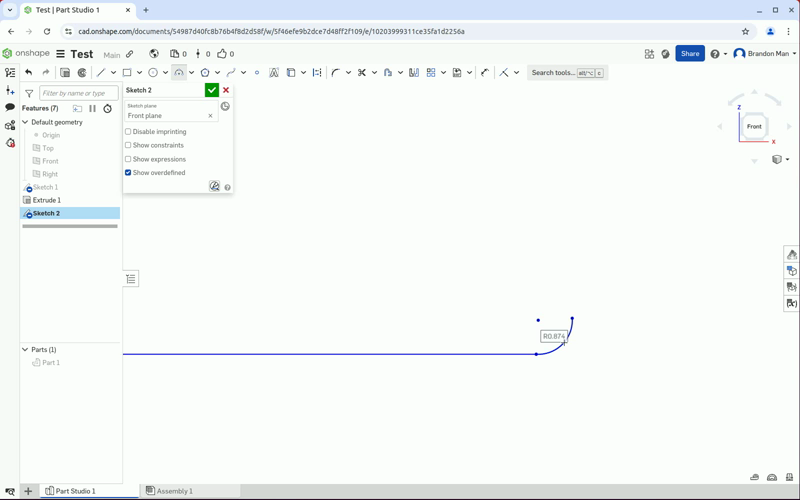
scroll(-6)
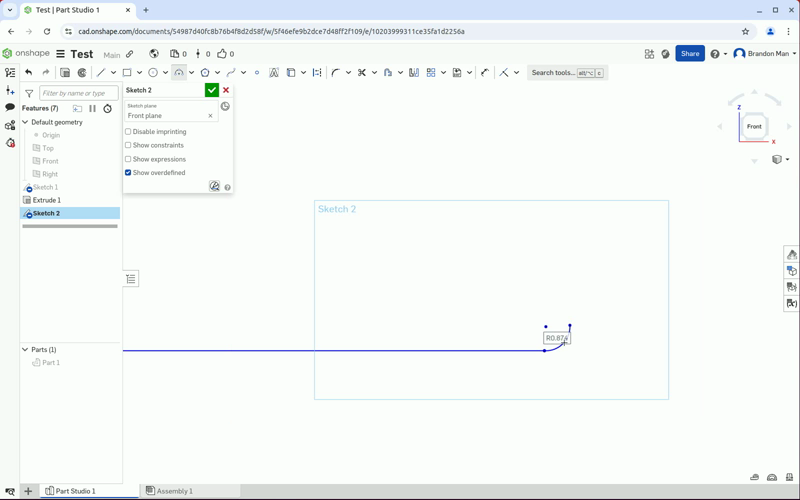
scroll(-6)
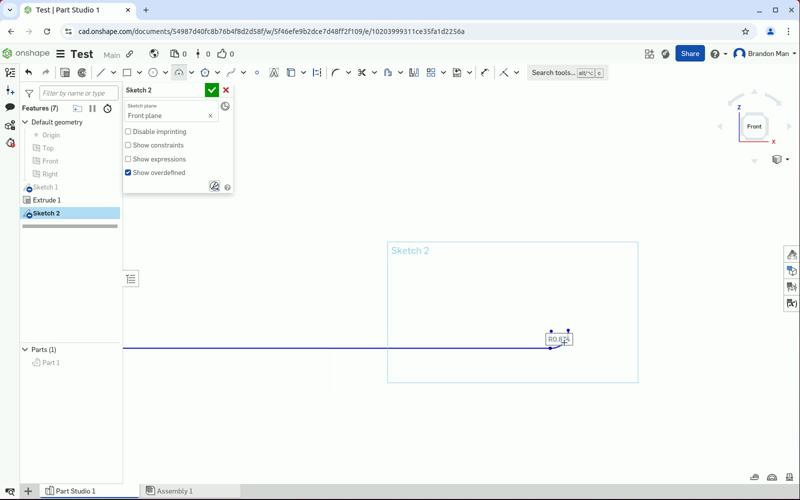
scroll(-6)
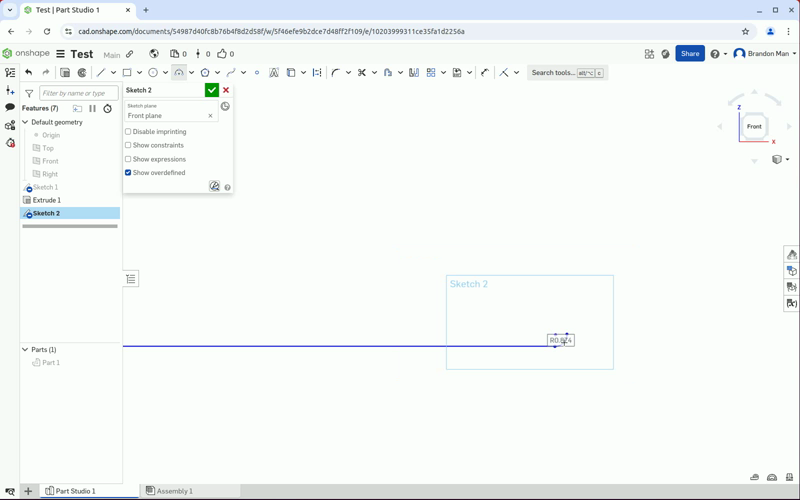
scroll(-6)
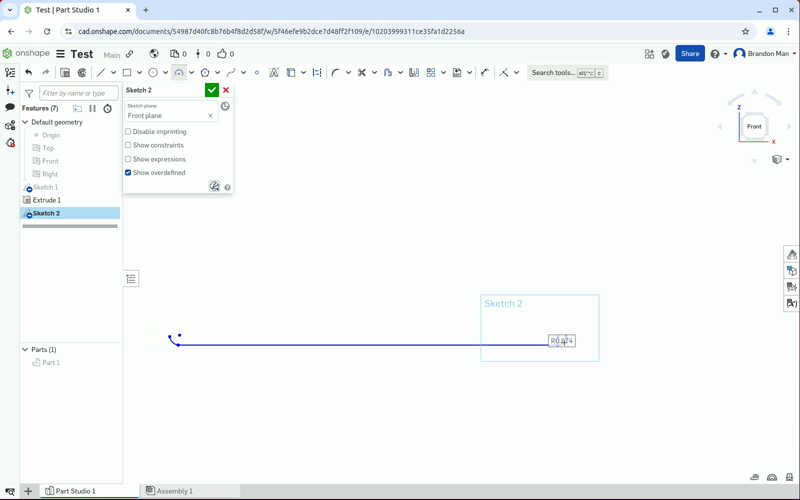
scroll(-6)
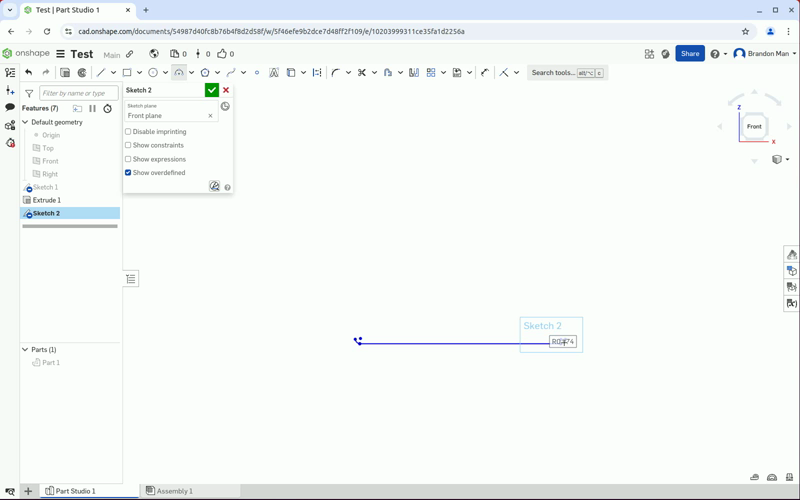
key_up(shift)
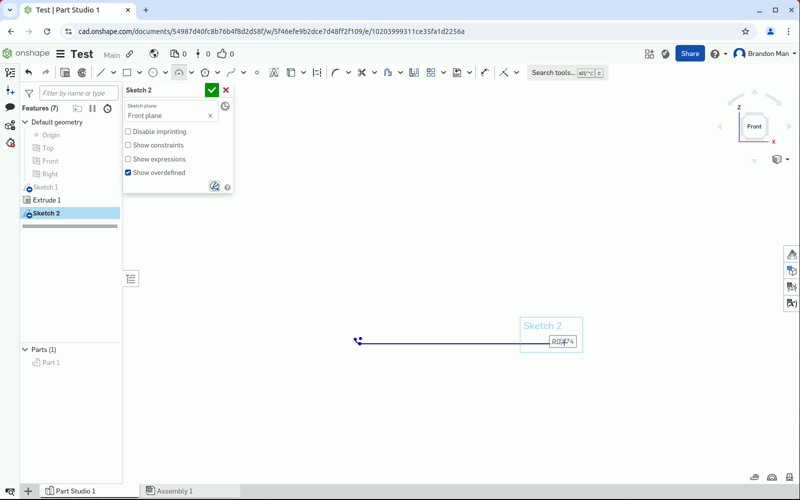
key(esc)
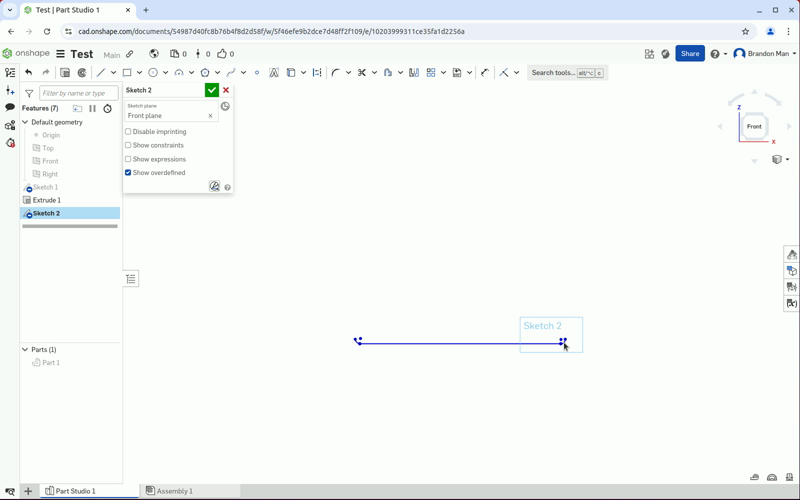
key(l)
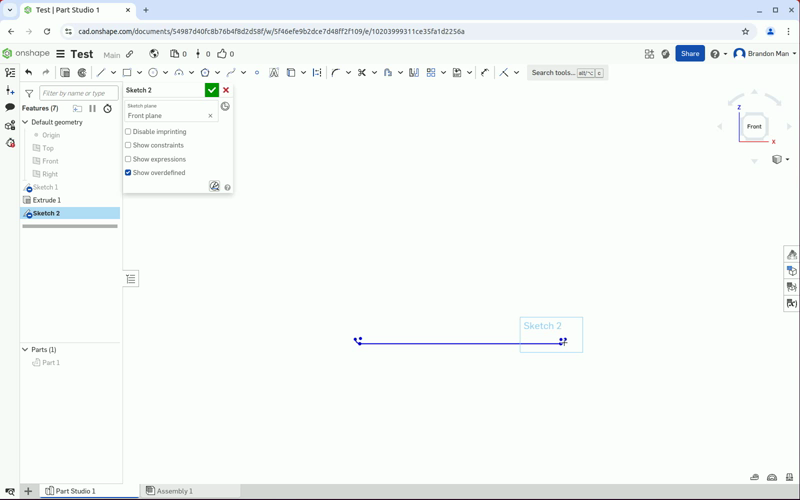
mouse_move(565, 339)
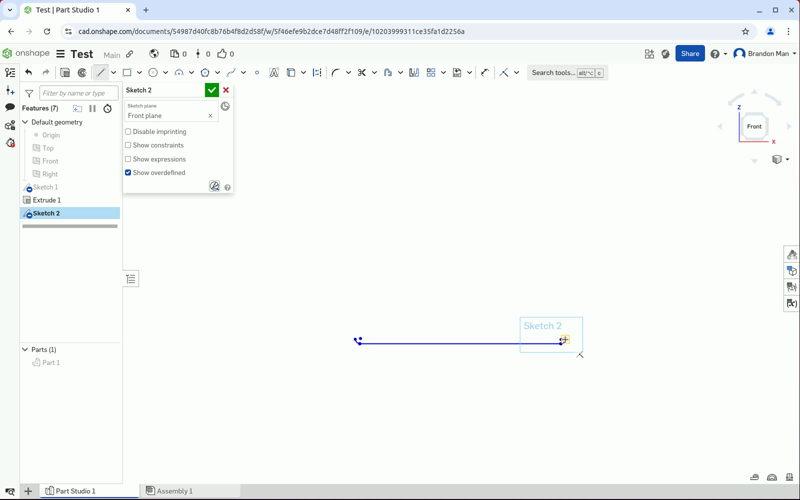
scroll(6)
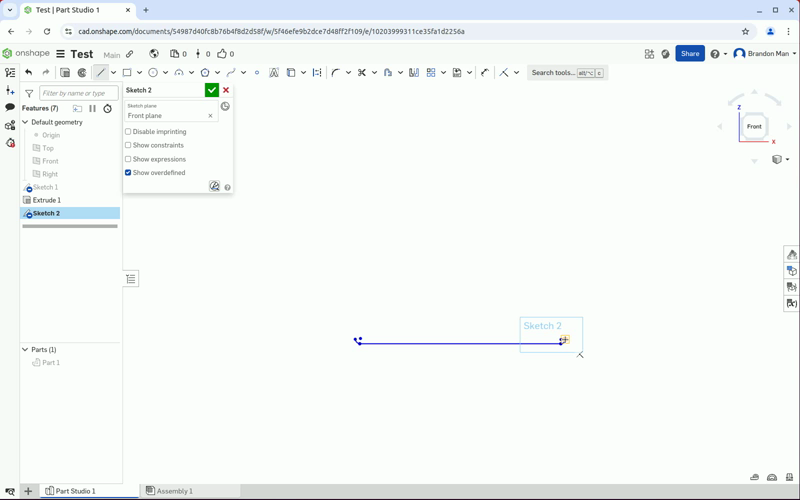
scroll(6)
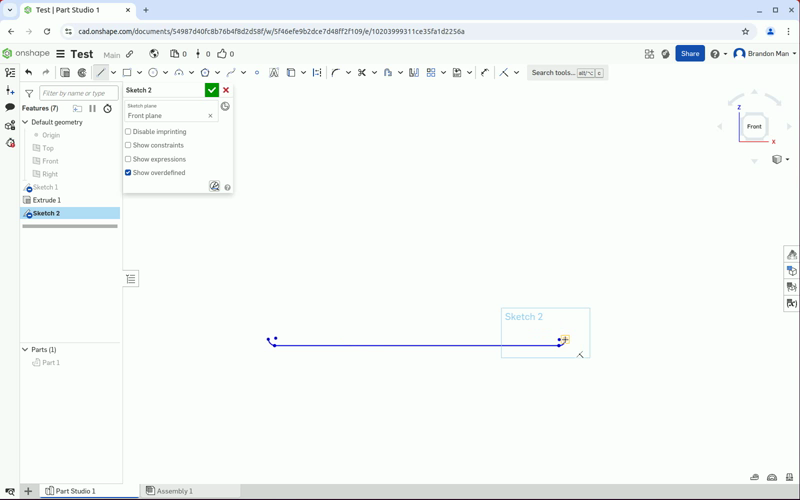
scroll(6)
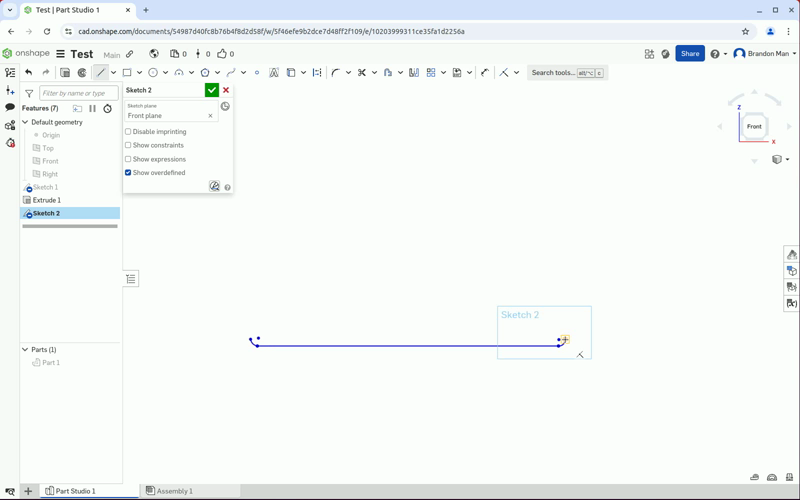
scroll(6)
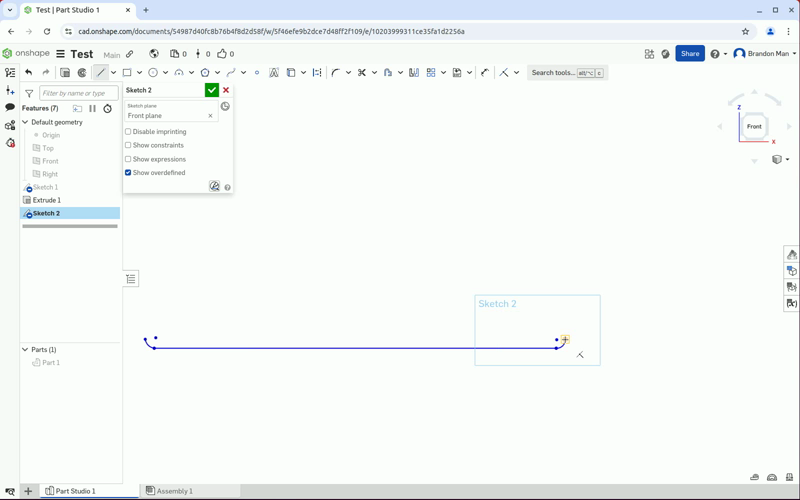
scroll(6)
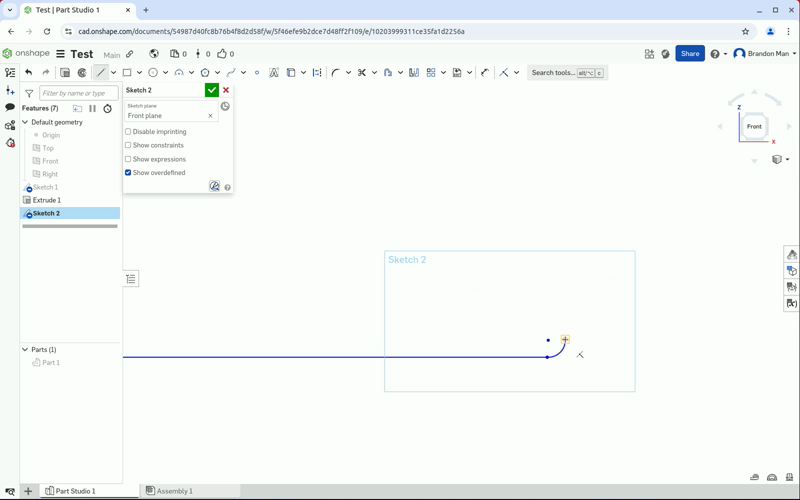
scroll(6)
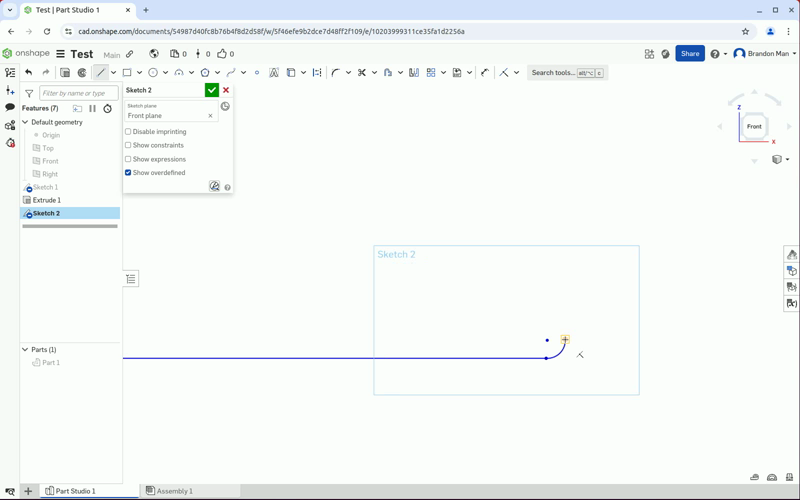
scroll(6)
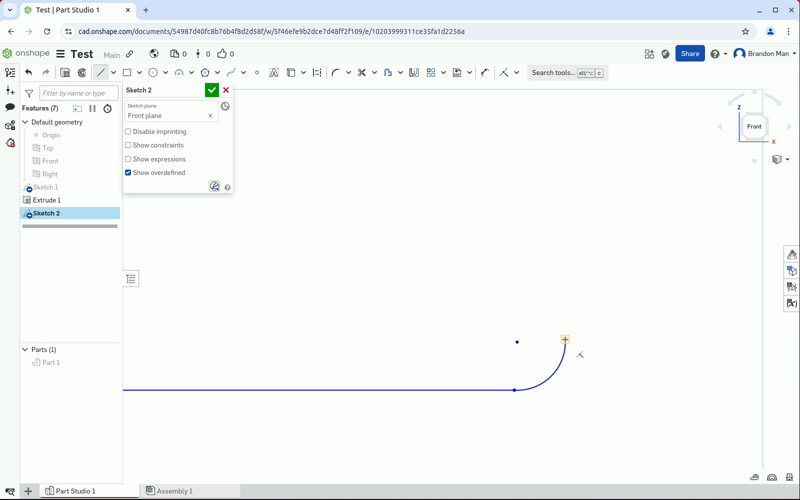
click(565, 339)
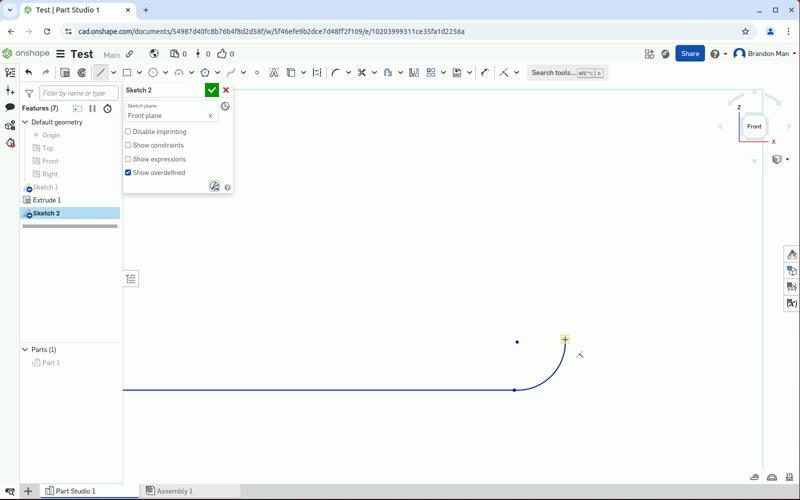
scroll(-6)
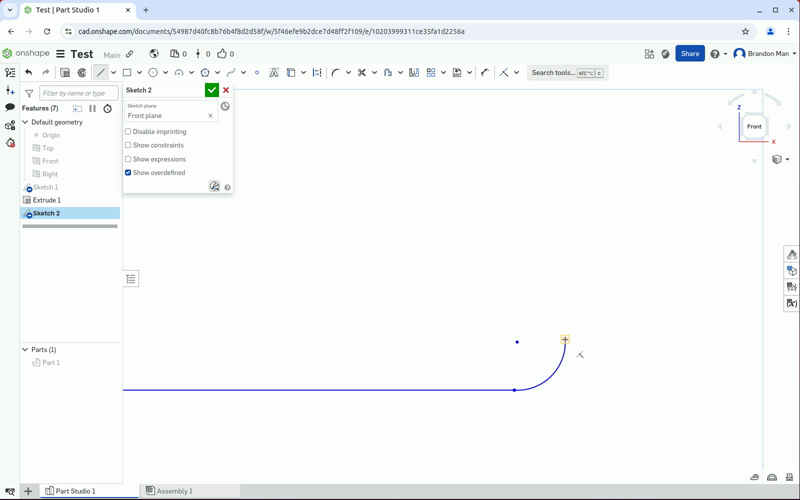
scroll(-6)
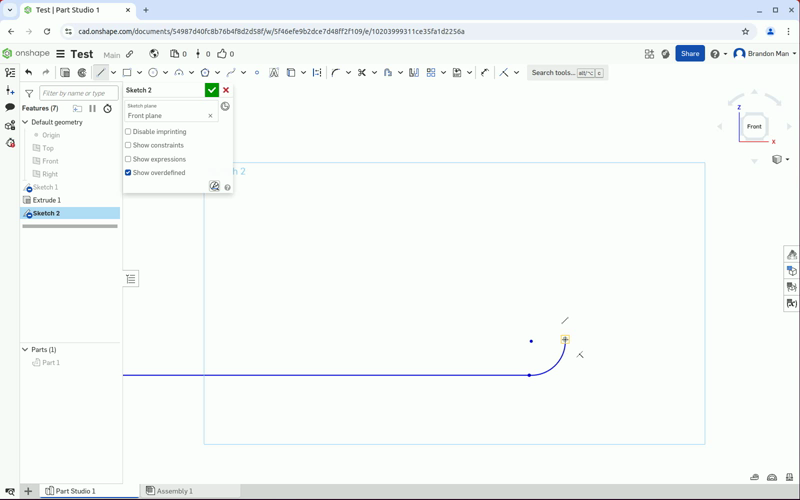
scroll(-6)
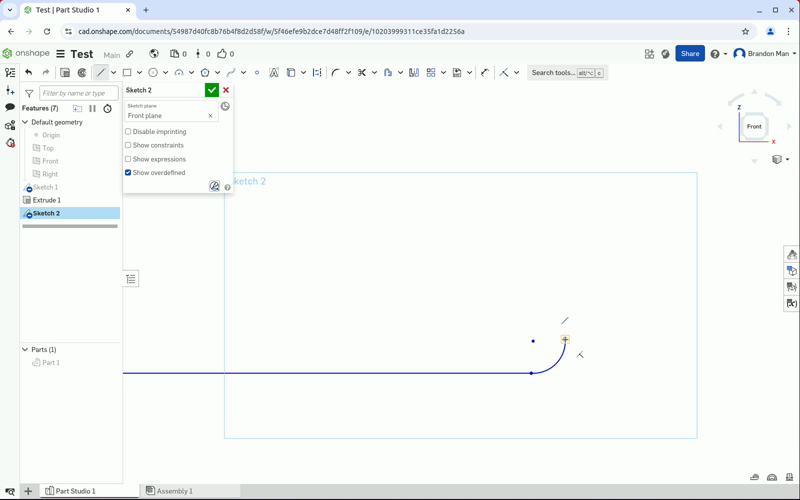
scroll(-6)
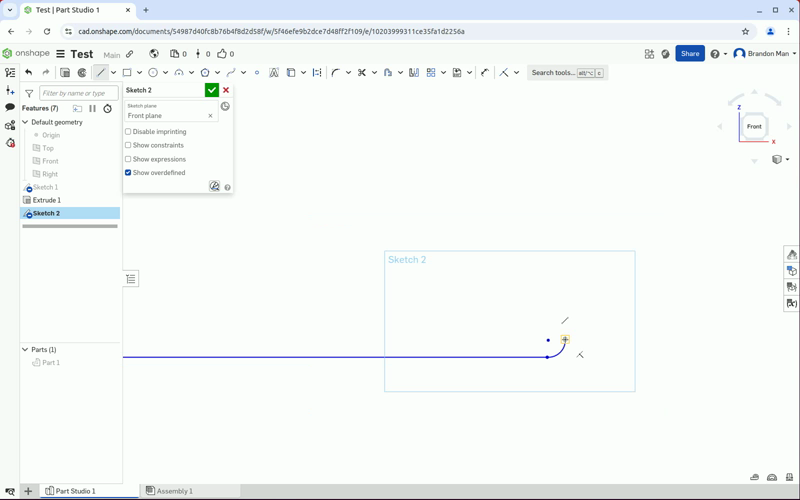
scroll(-6)
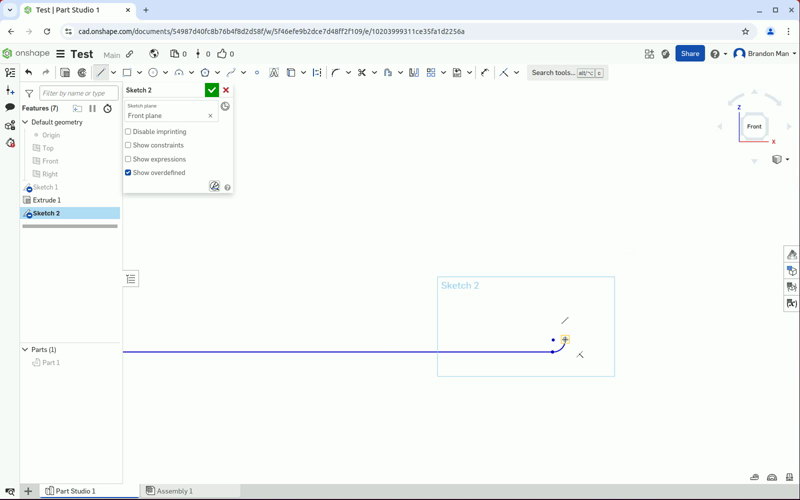
scroll(-6)
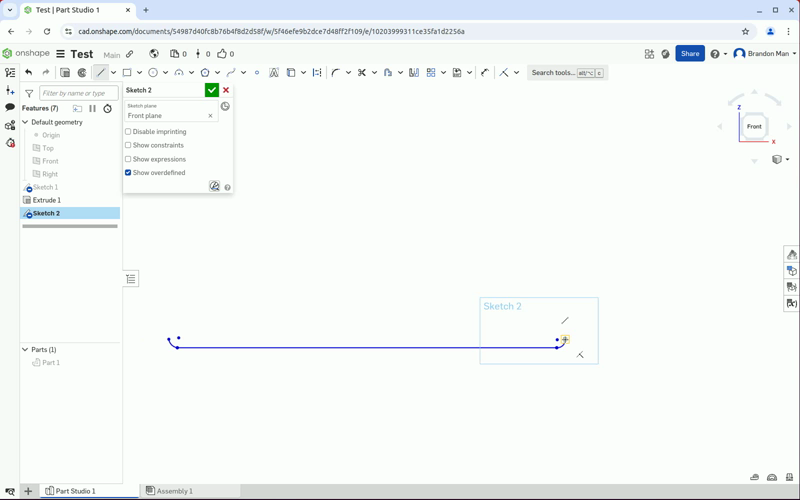
scroll(-6)
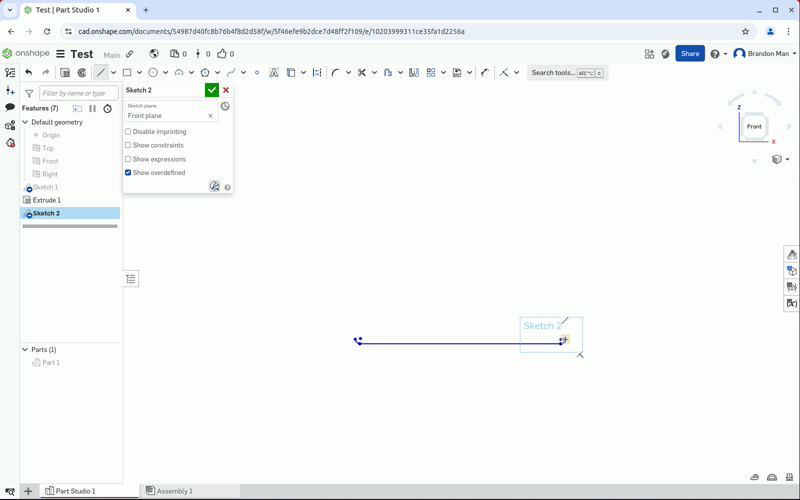
key_down(shift)
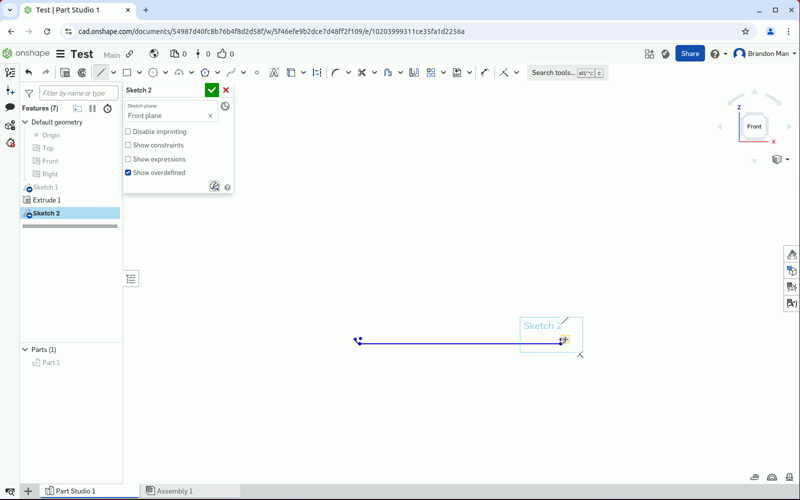
mouse_move(565, 226)
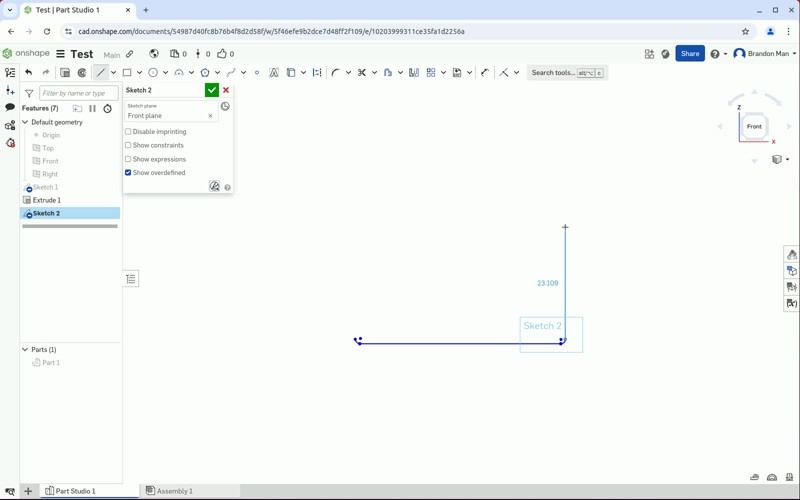
click(565, 226)
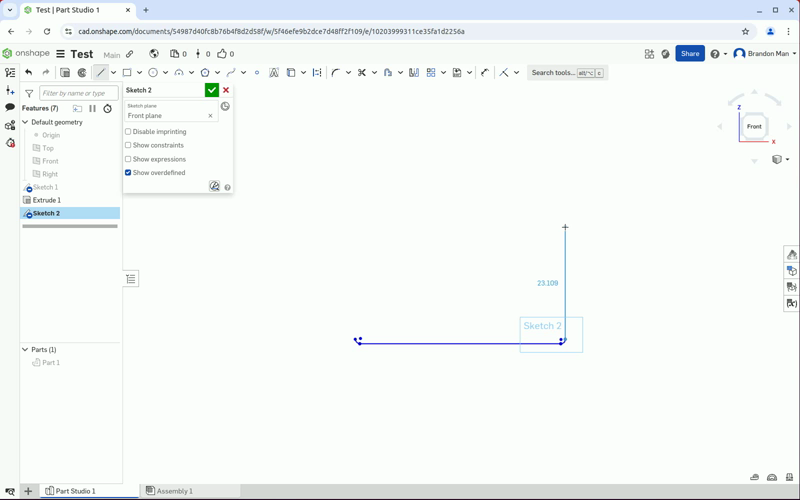
key_up(shift)
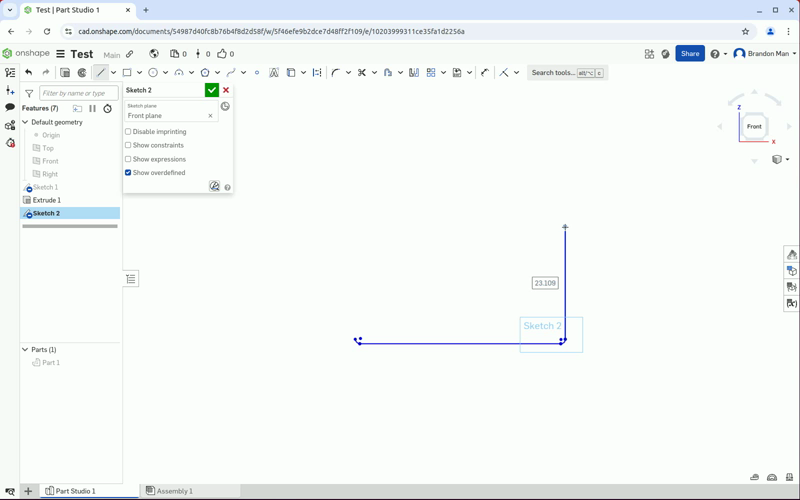
key(esc)
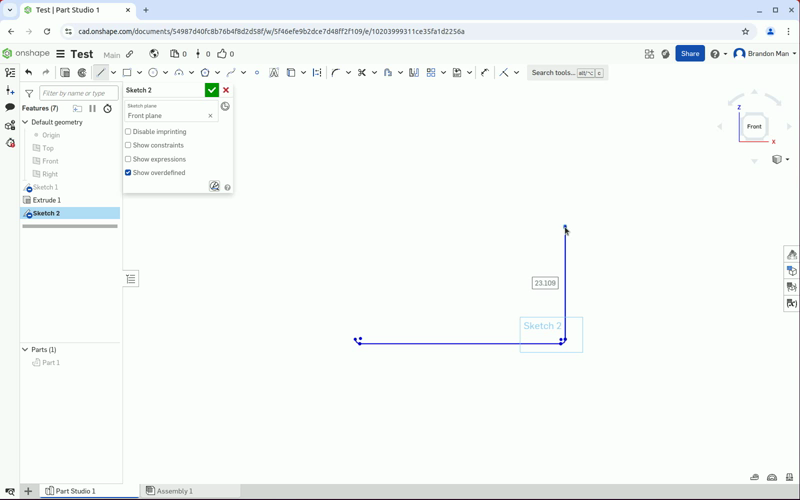
key(a)
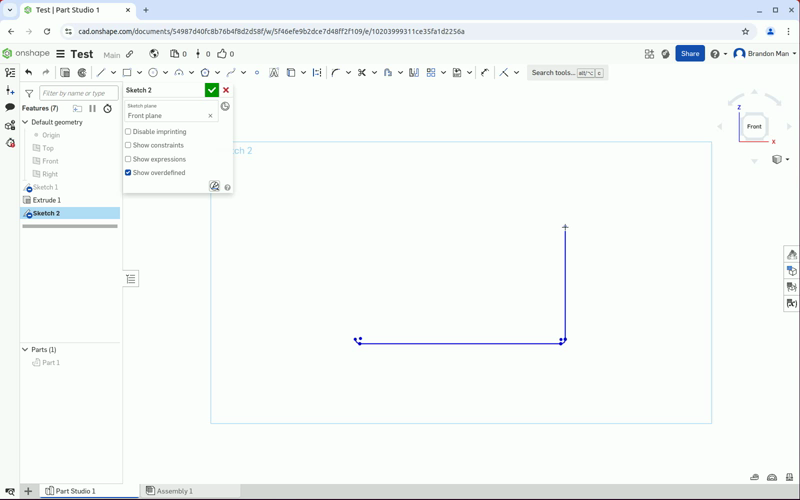
mouse_move(565, 226)
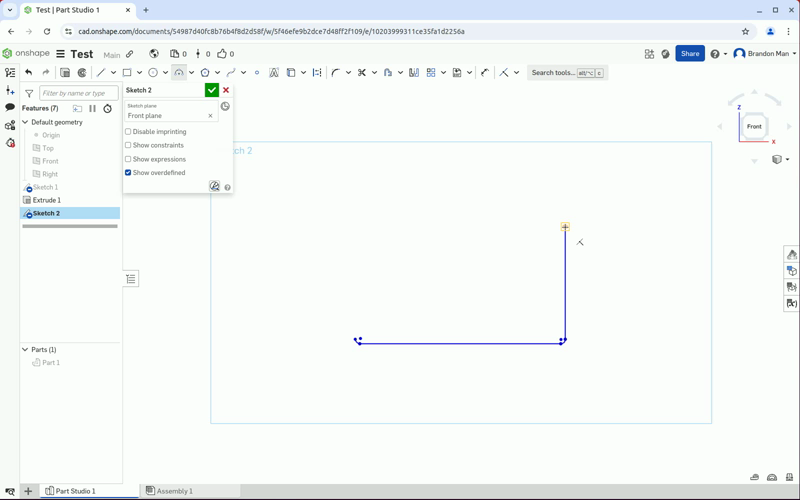
click(565, 226)
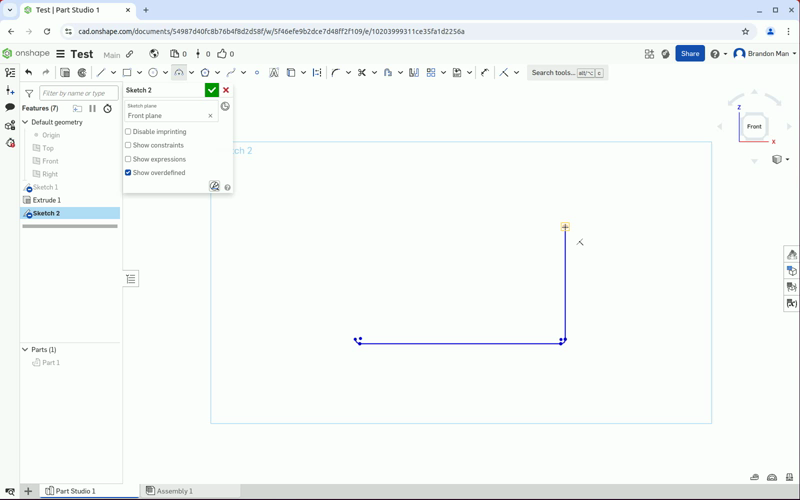
key_down(shift)
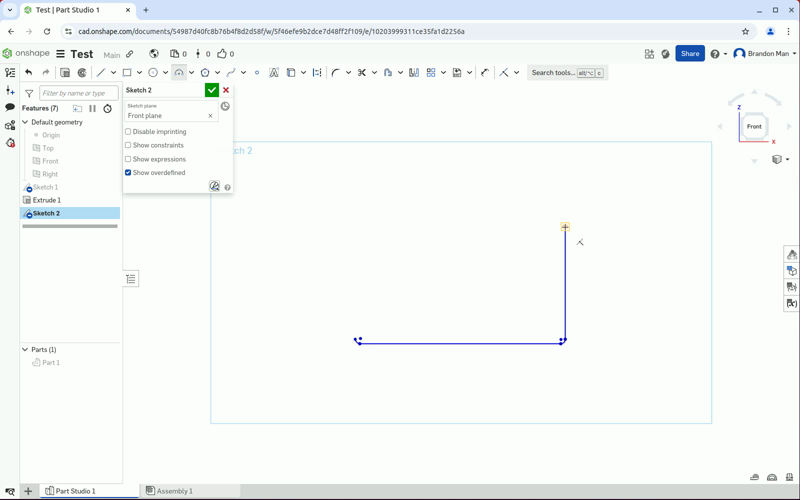
mouse_move(560, 222)
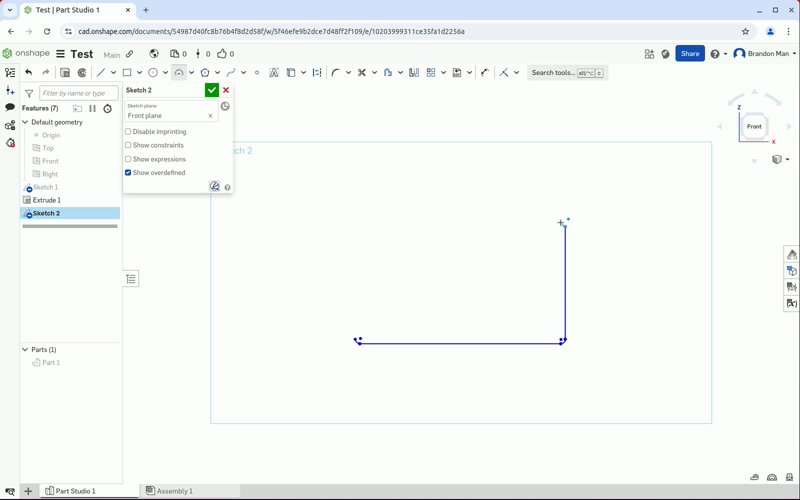
scroll(6)
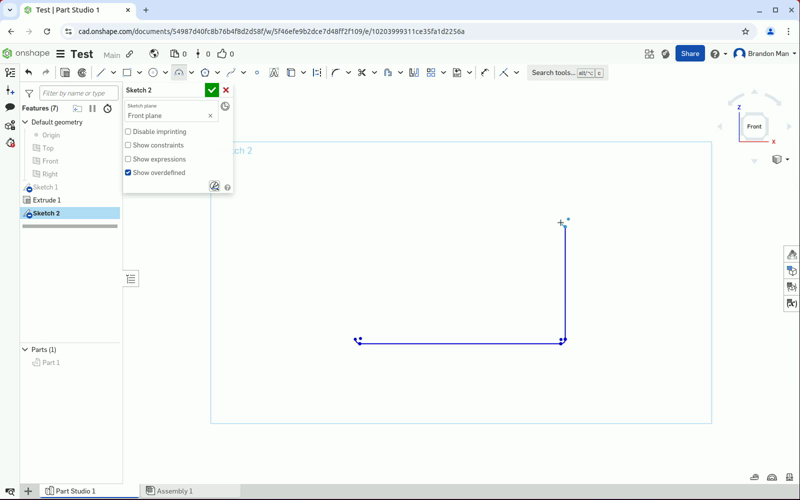
scroll(6)
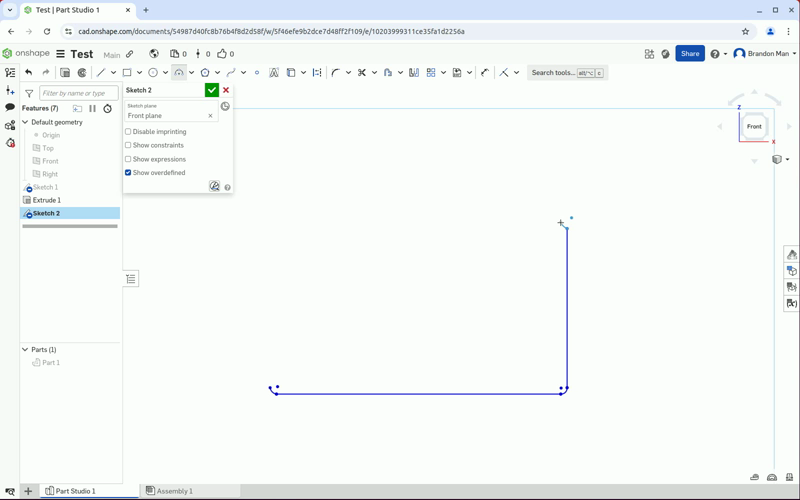
scroll(6)
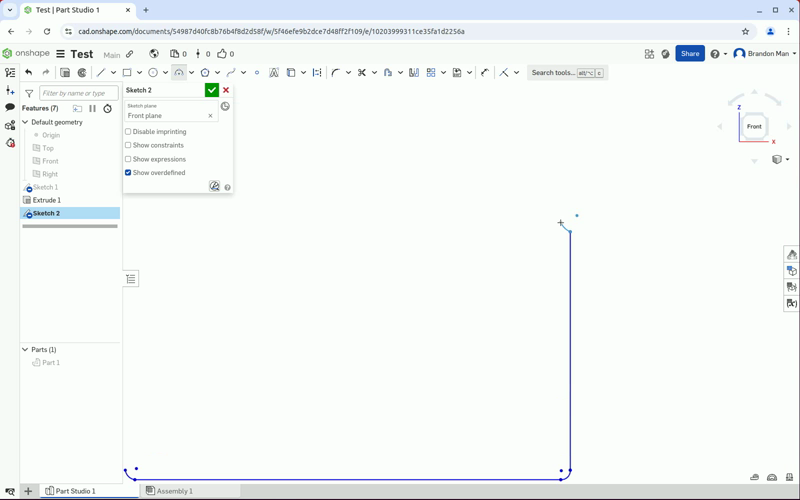
scroll(6)
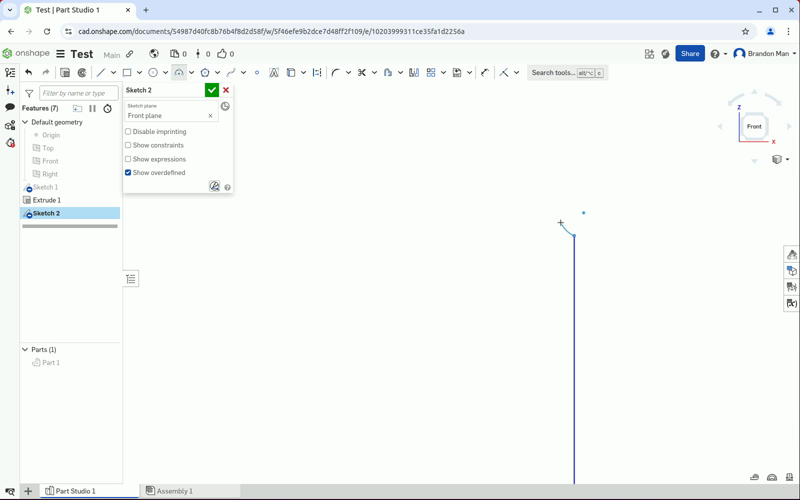
scroll(6)
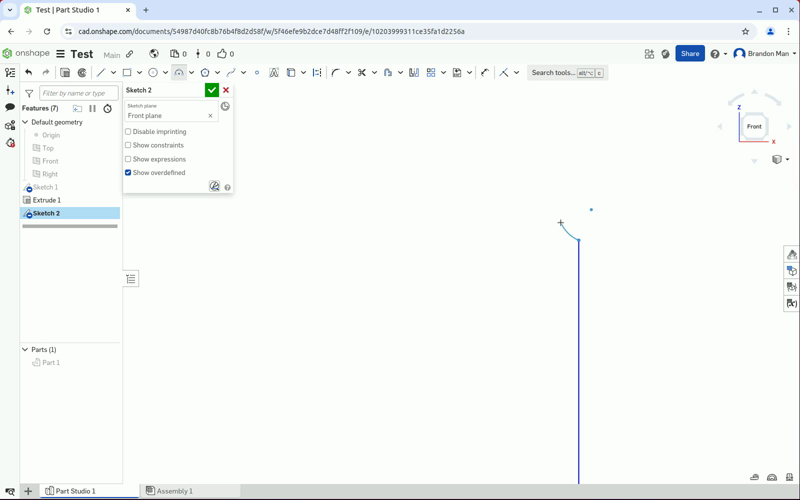
scroll(6)
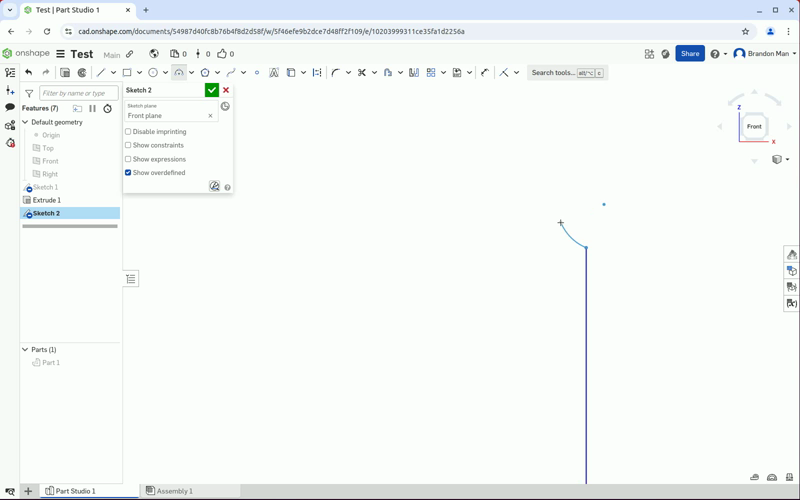
scroll(6)
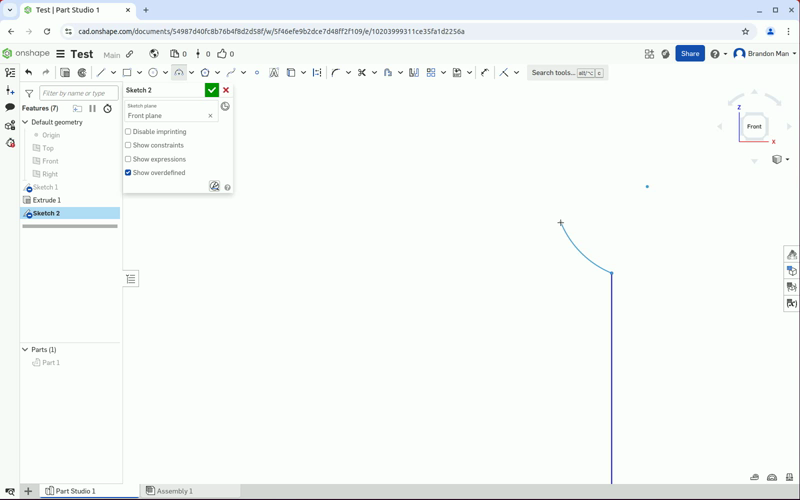
click(560, 222)
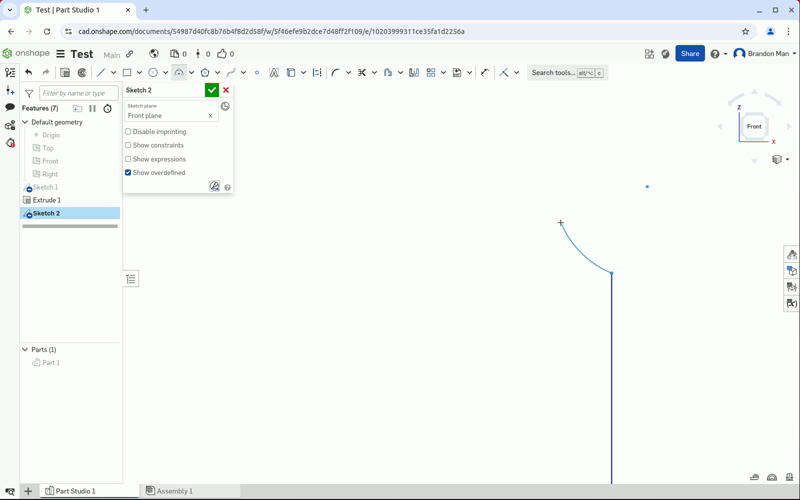
scroll(-6)
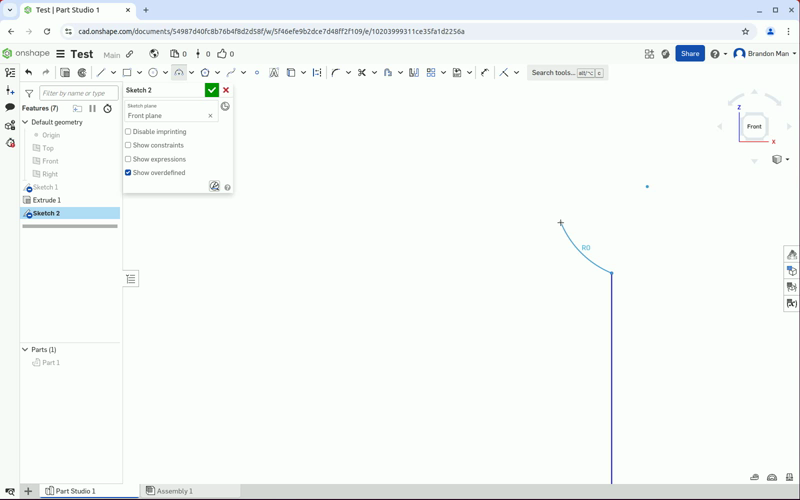
scroll(-6)
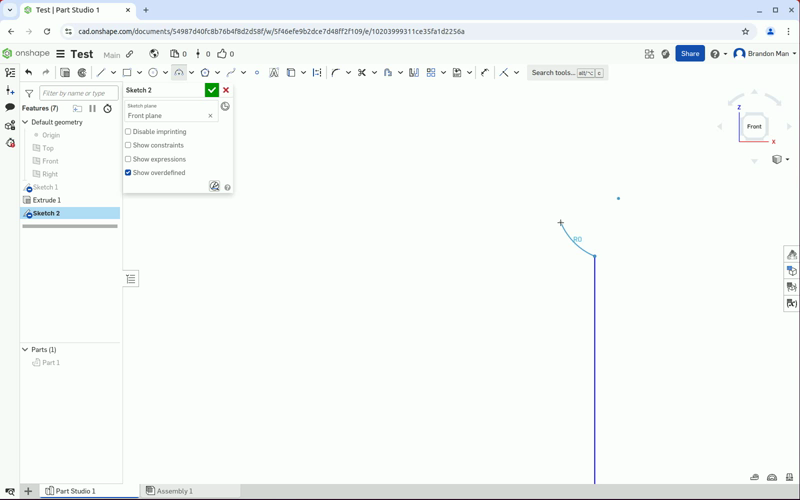
scroll(-6)
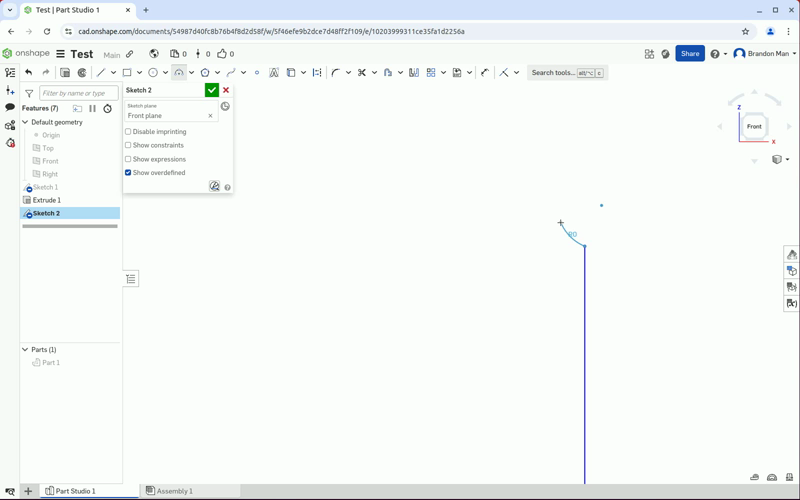
scroll(-6)
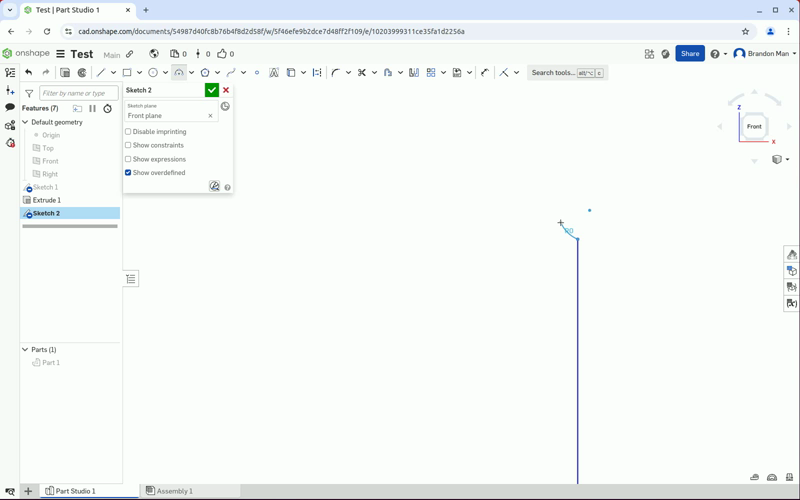
scroll(-6)
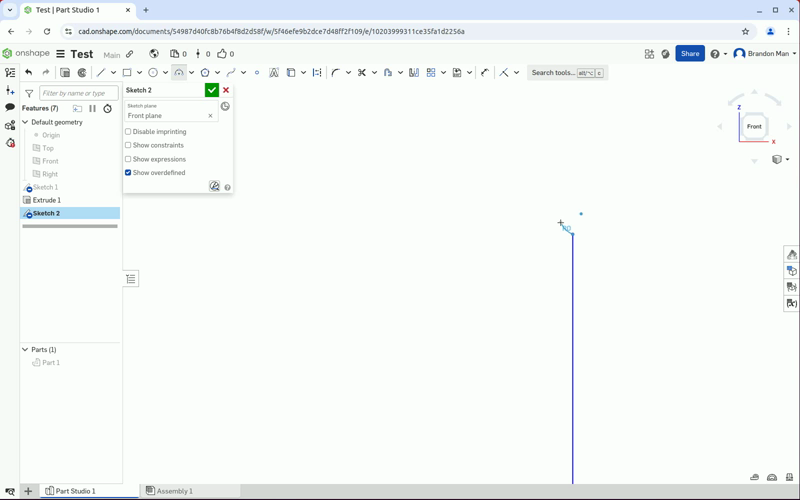
scroll(-6)
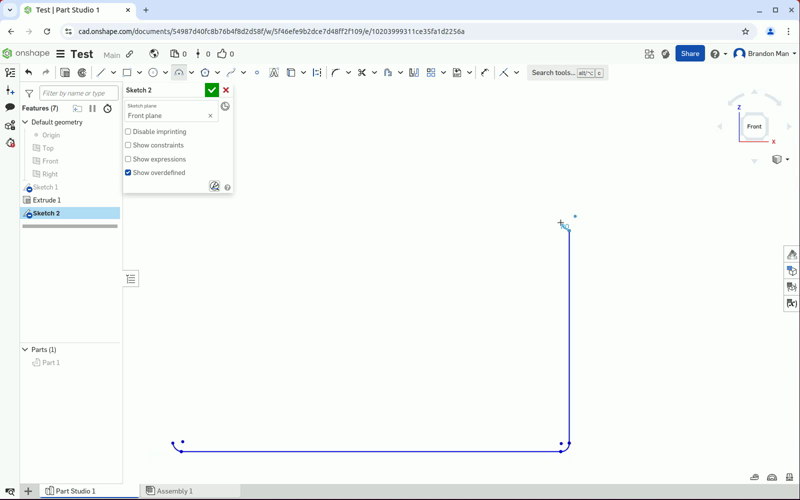
scroll(-6)
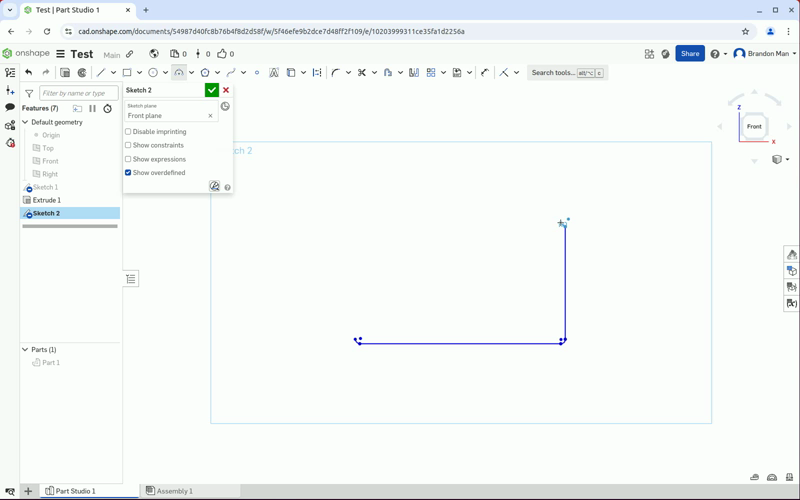
mouse_move(564, 223)
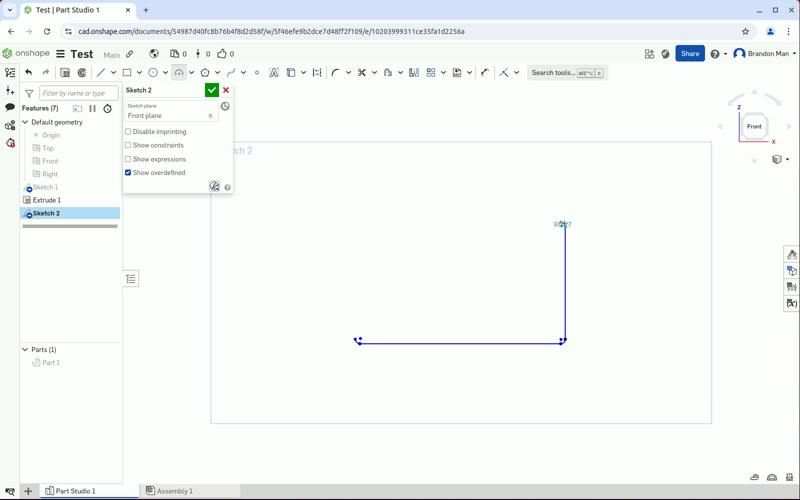
scroll(6)
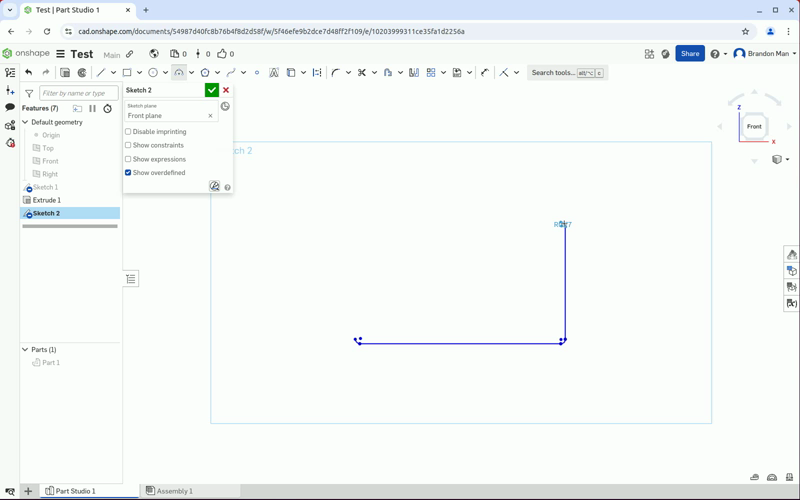
scroll(6)
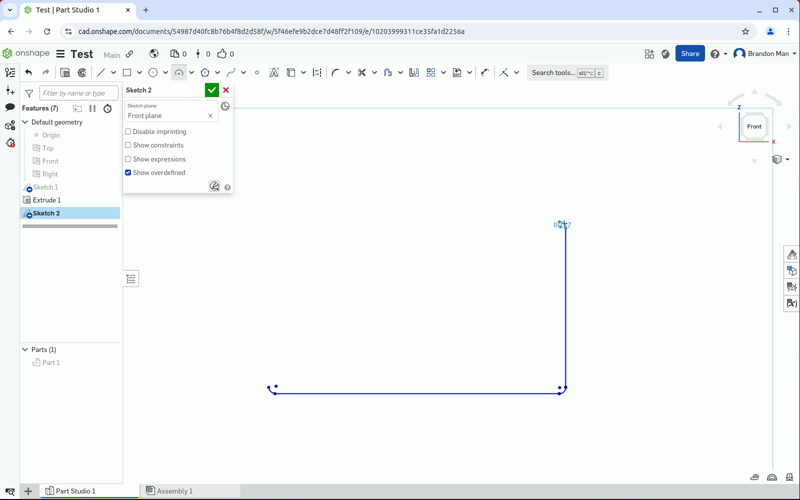
scroll(6)
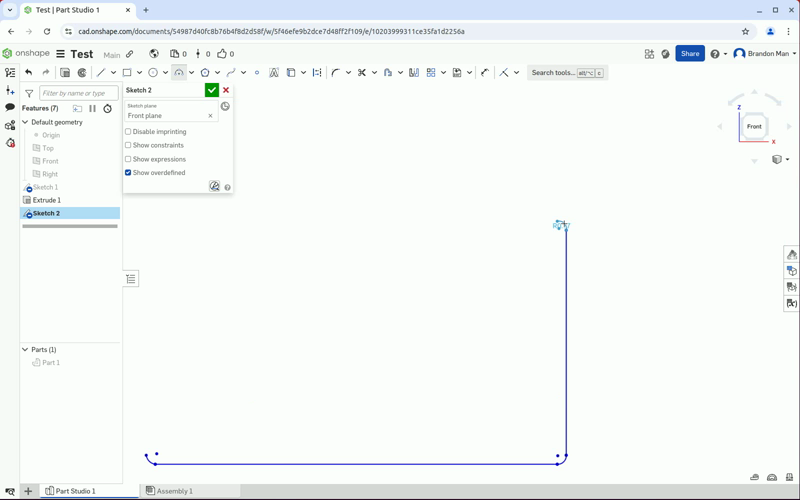
scroll(6)
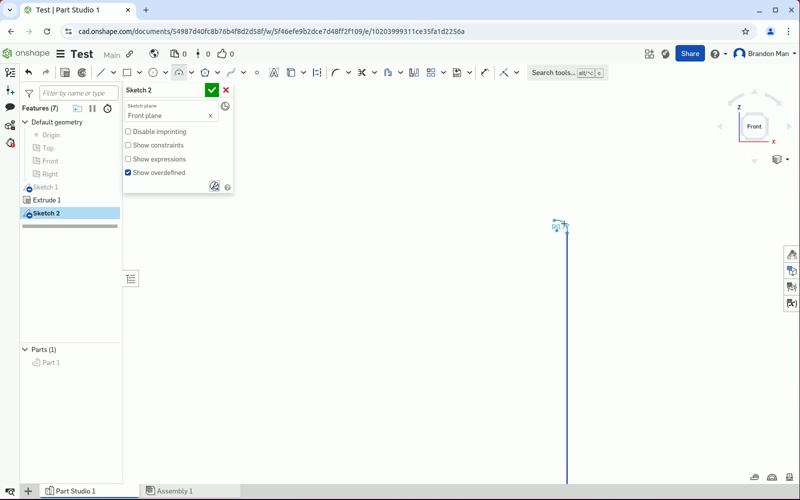
scroll(6)
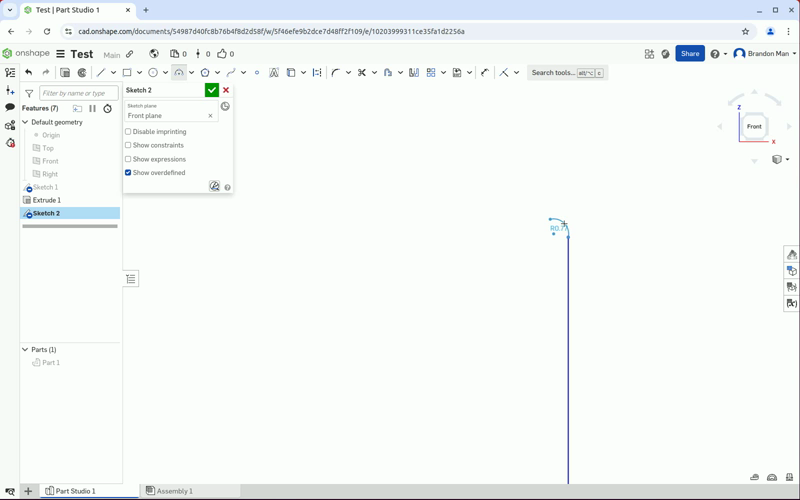
scroll(6)
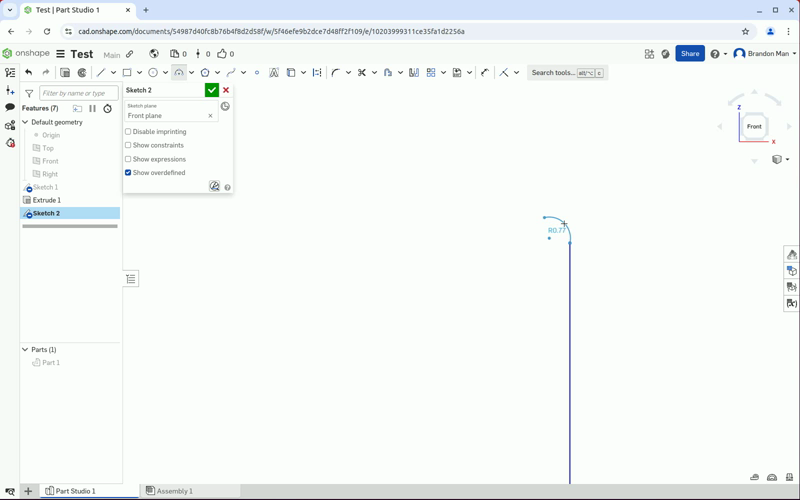
scroll(6)
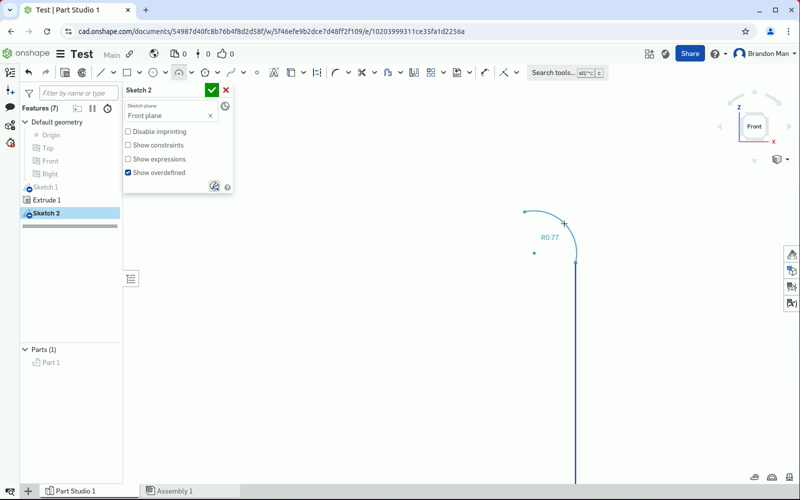
click(564, 223)
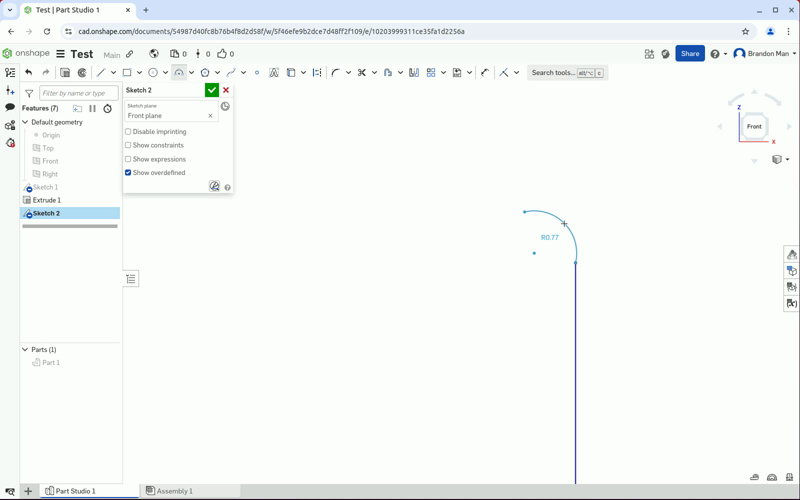
scroll(-6)
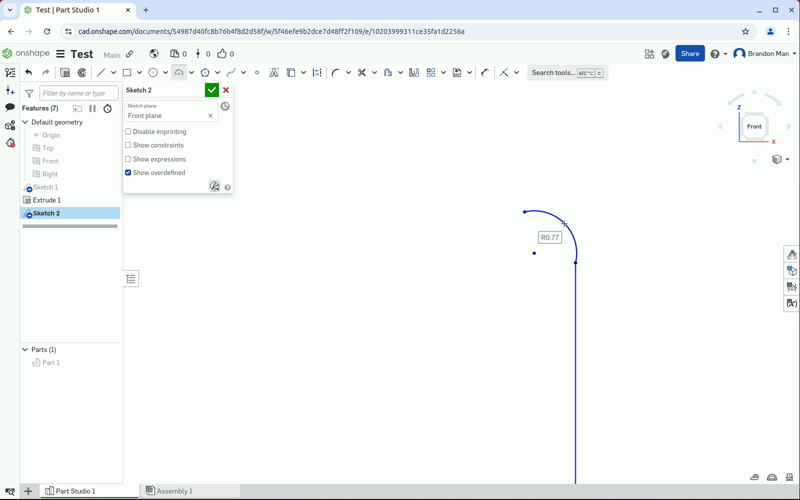
scroll(-6)
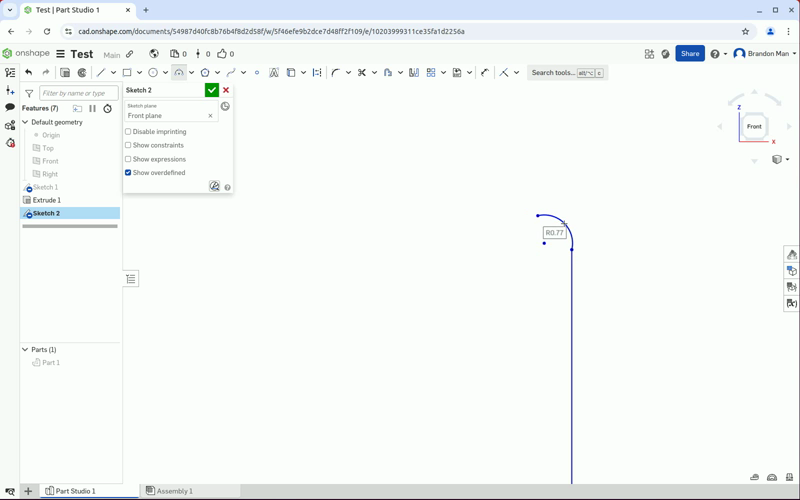
scroll(-6)
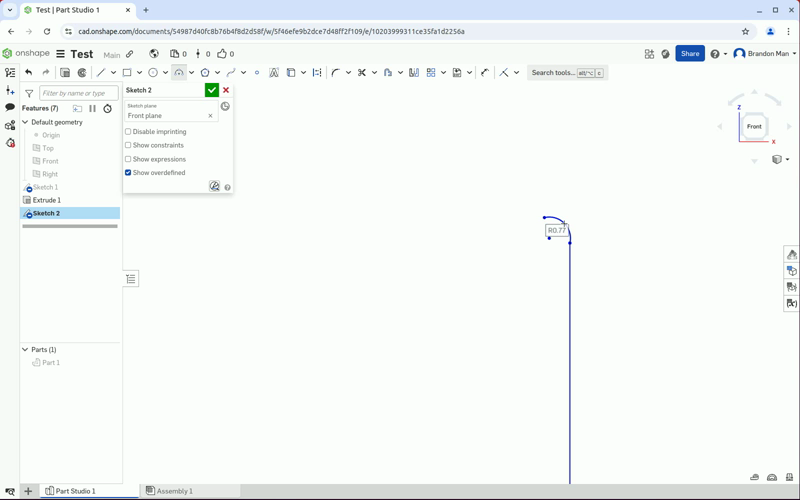
scroll(-6)
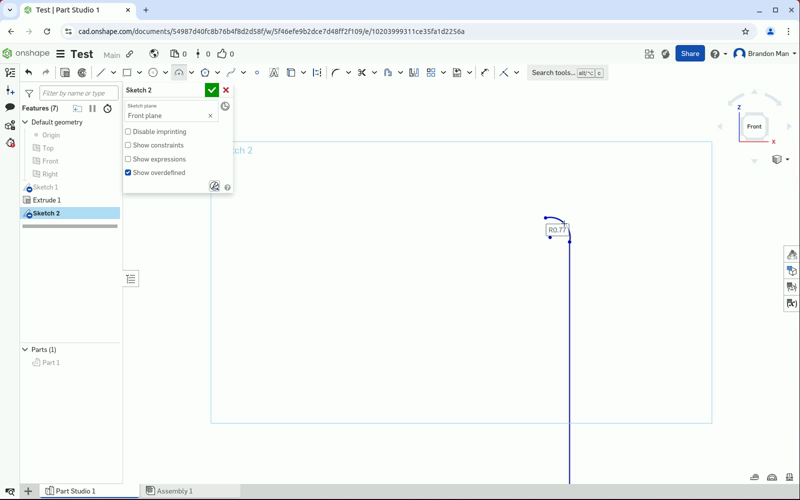
scroll(-6)
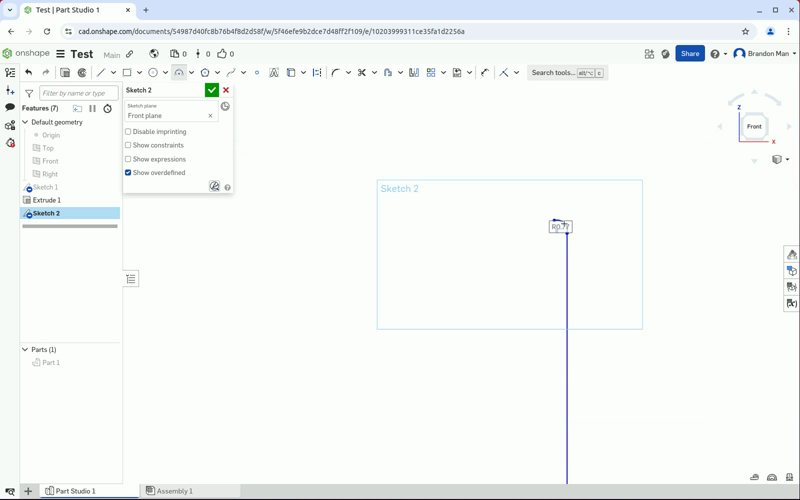
scroll(-6)
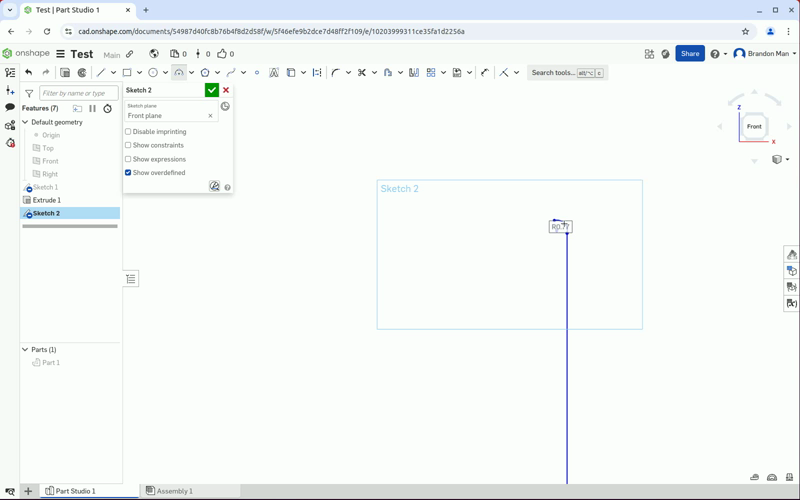
scroll(-6)
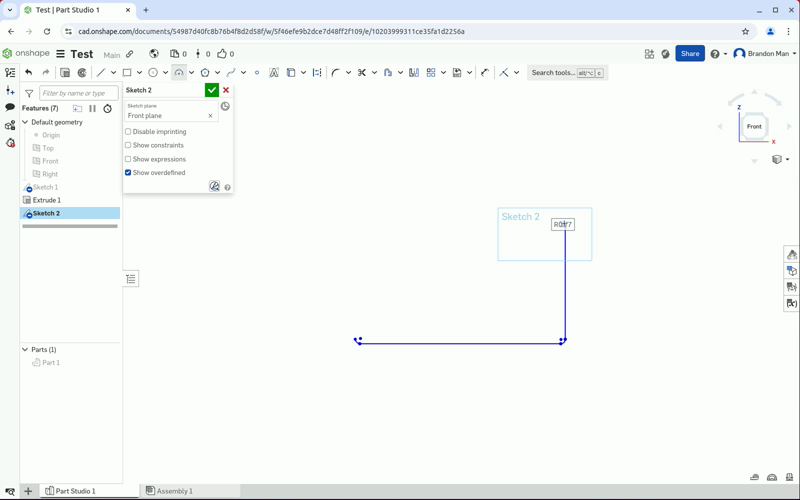
key_up(shift)
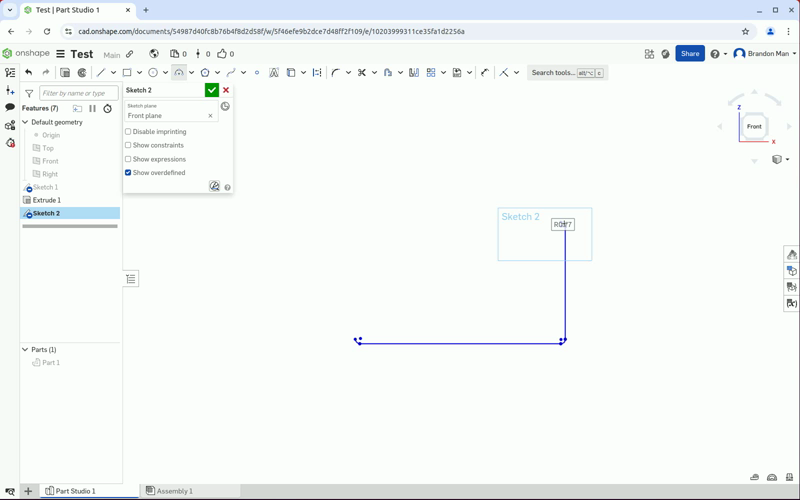
key(esc)
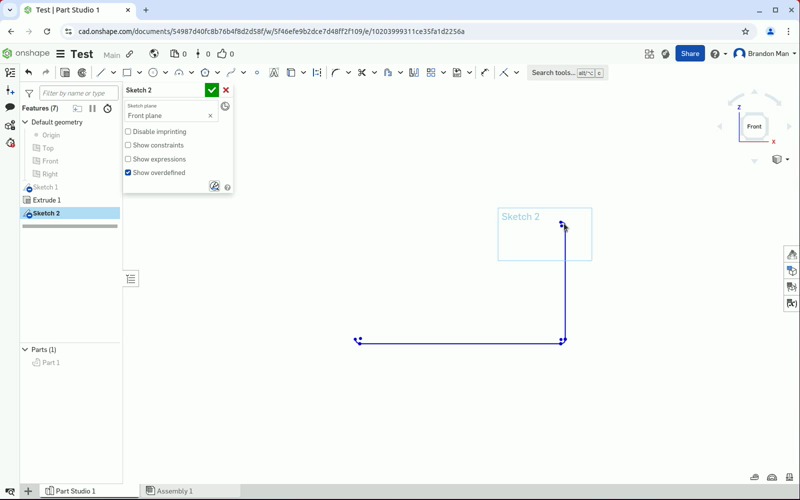
key(l)
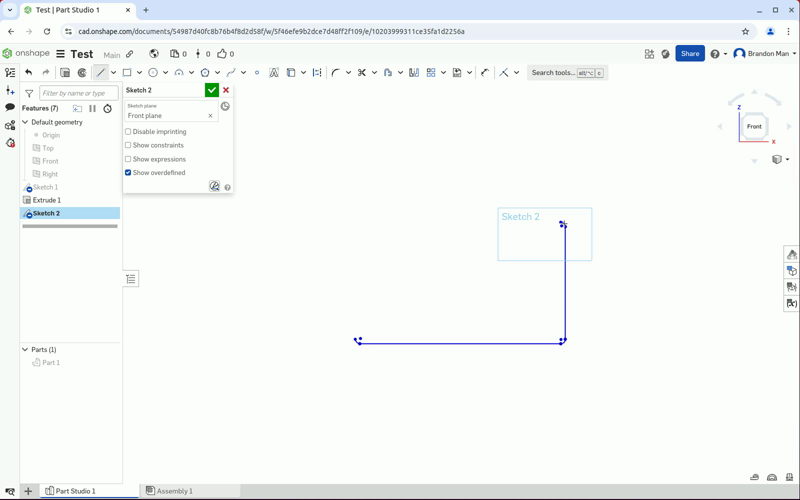
mouse_move(560, 222)
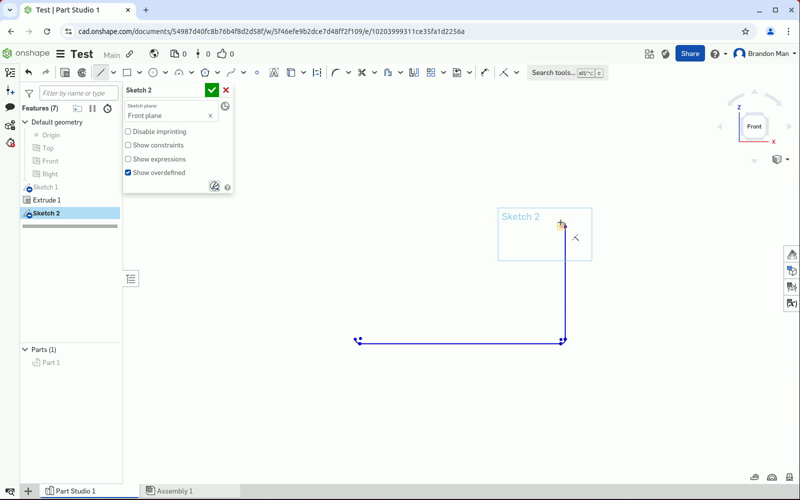
scroll(6)
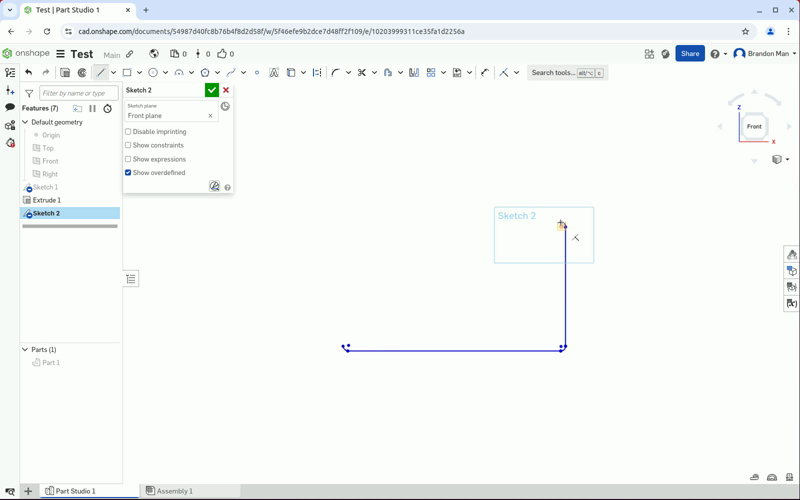
scroll(6)
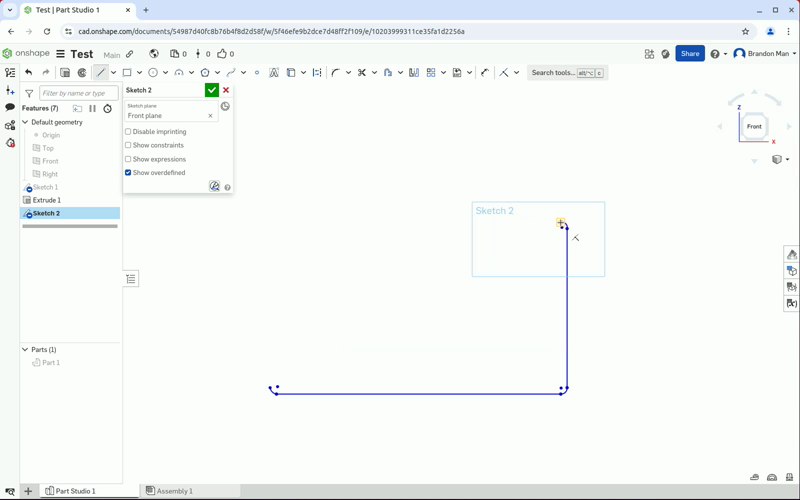
scroll(6)
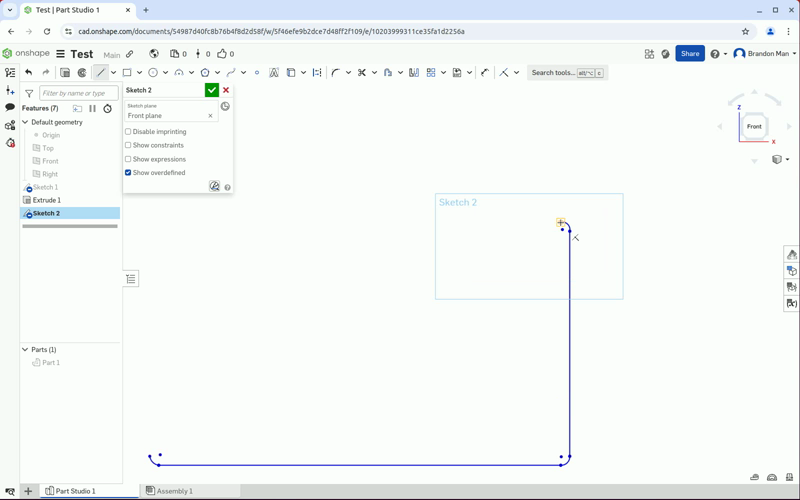
scroll(6)
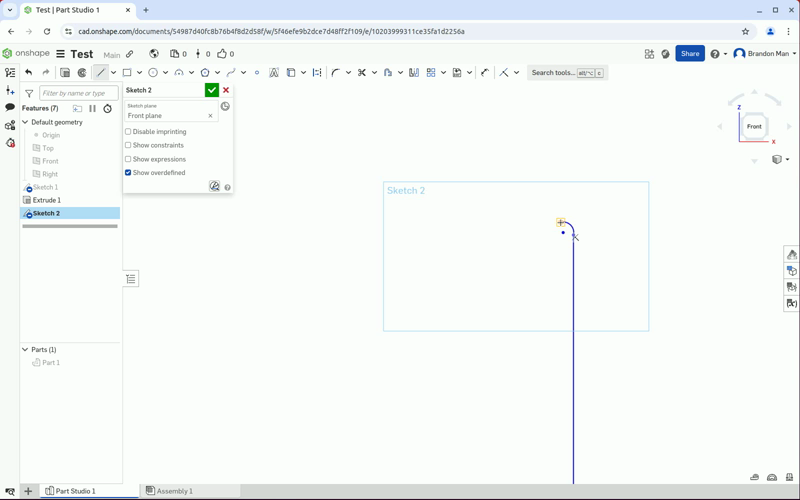
scroll(6)
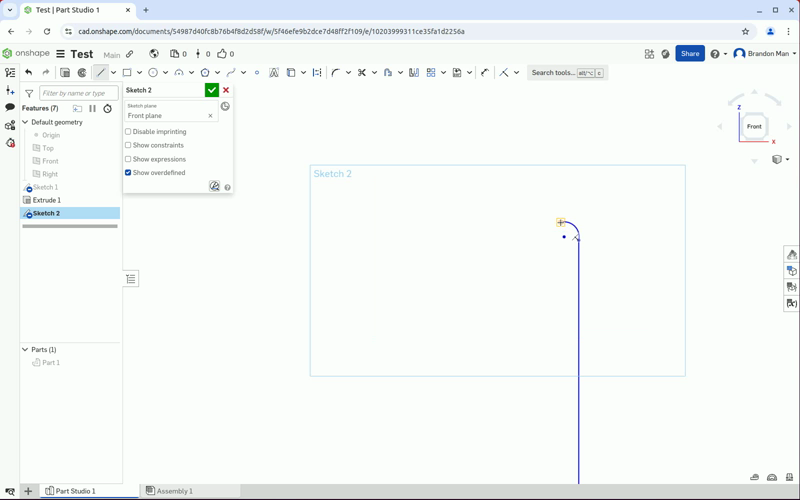
scroll(6)
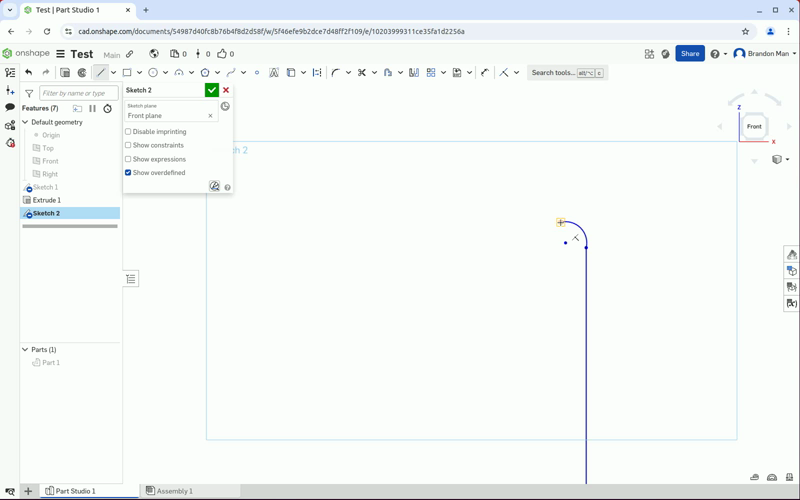
scroll(6)
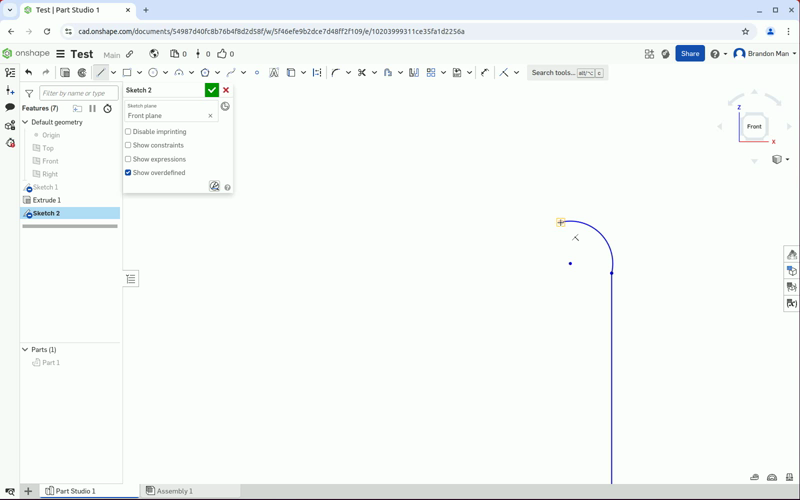
click(560, 222)
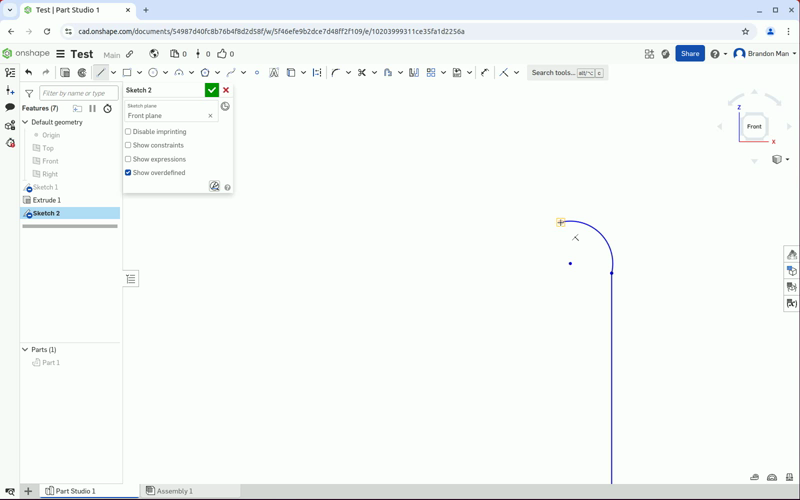
scroll(-6)
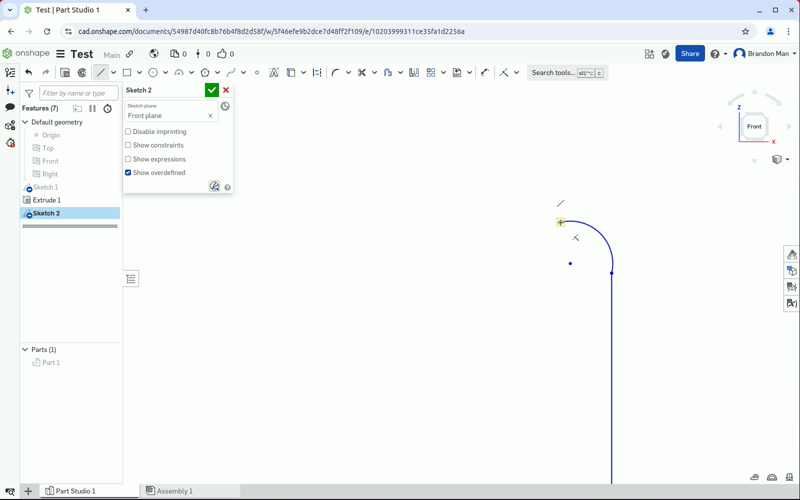
scroll(-6)
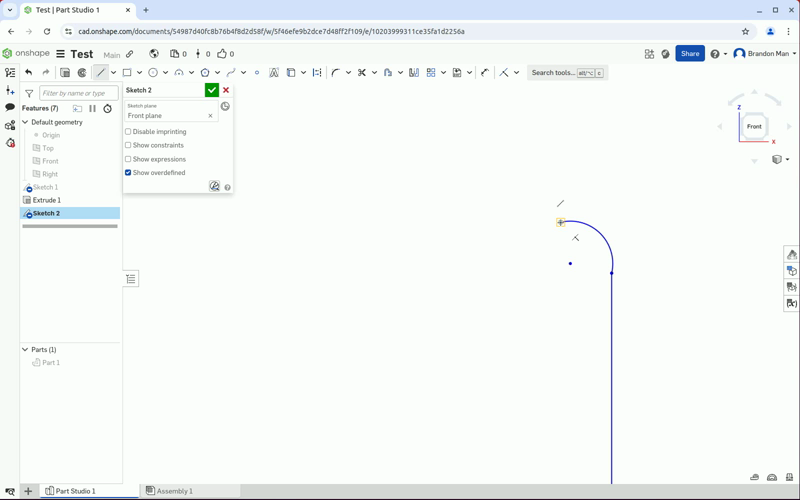
scroll(-6)
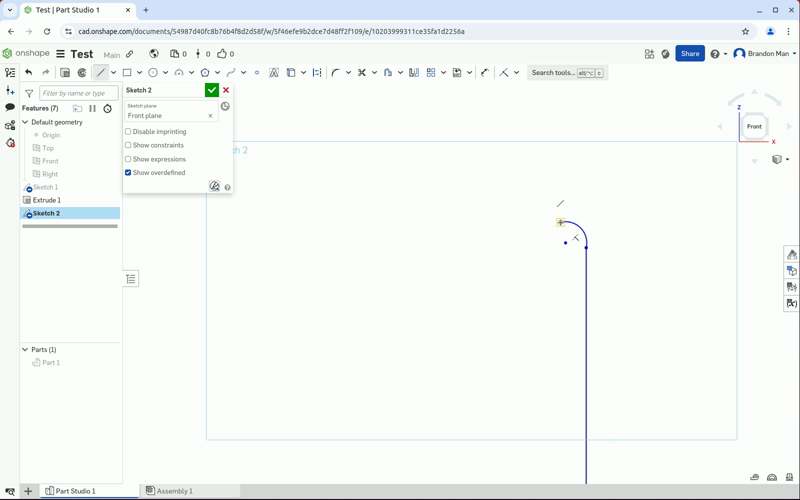
scroll(-6)
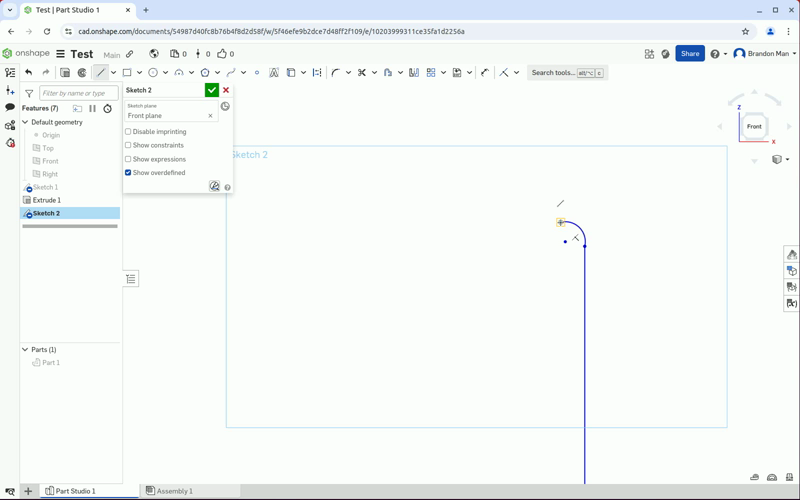
scroll(-6)
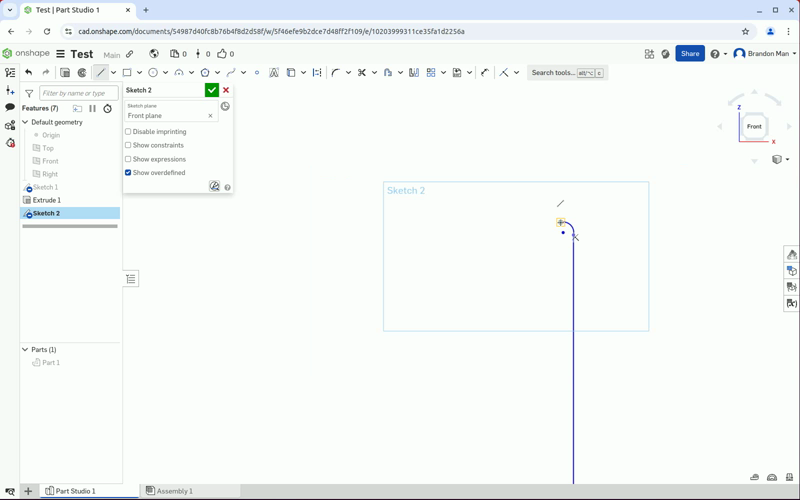
scroll(-6)
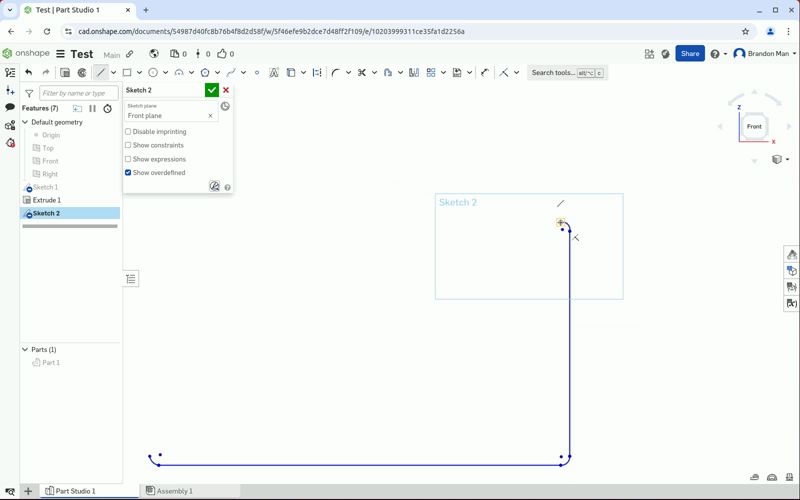
scroll(-6)
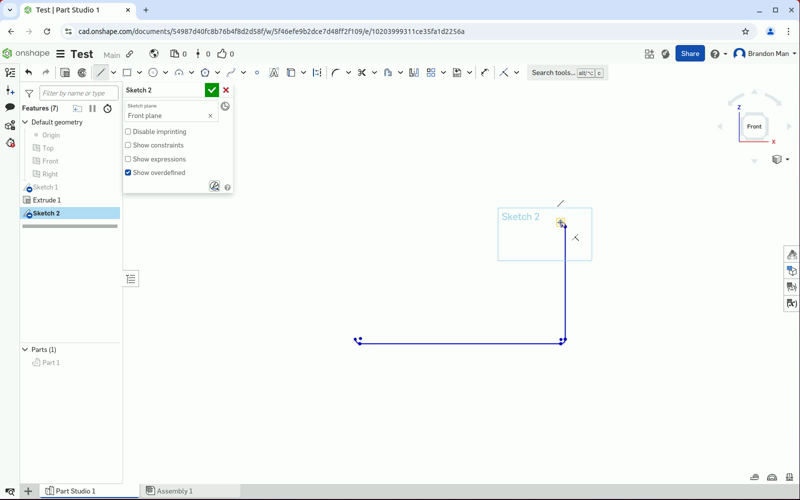
key_down(shift)
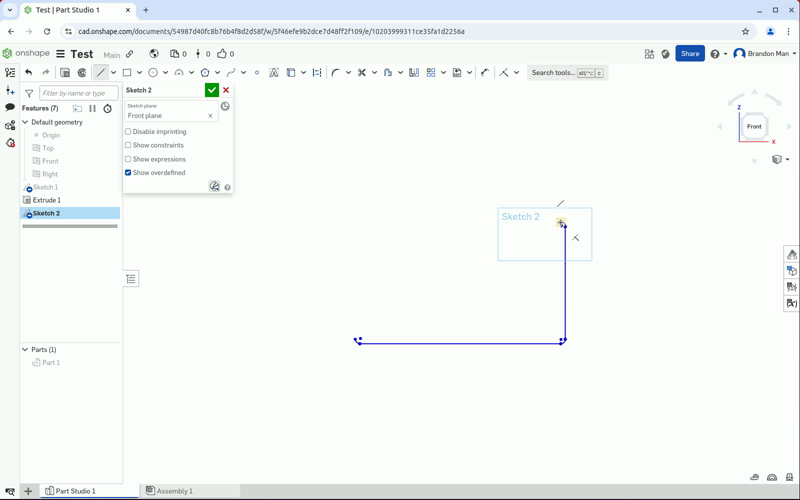
mouse_move(359, 222)
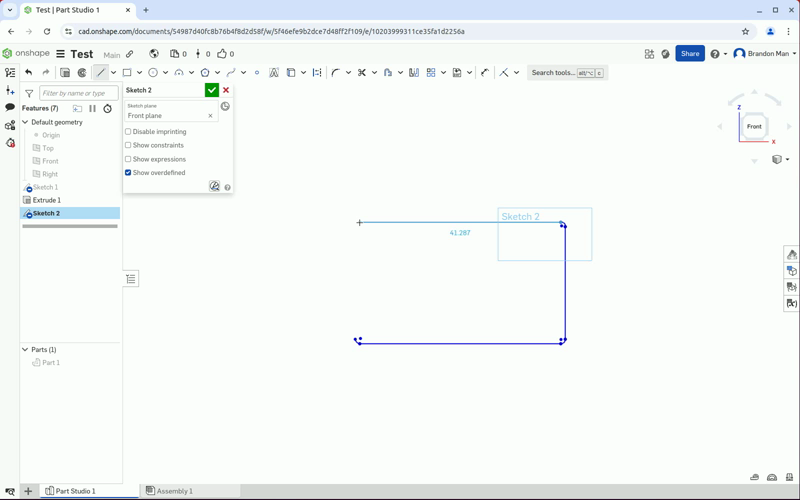
click(359, 222)
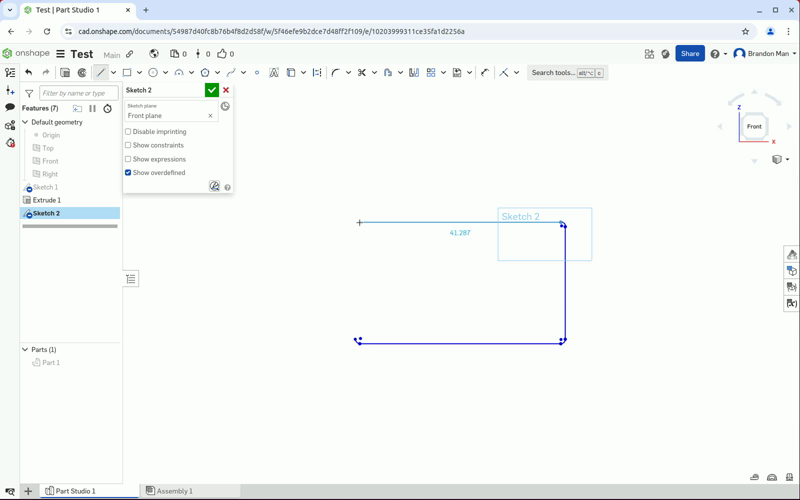
key_up(shift)
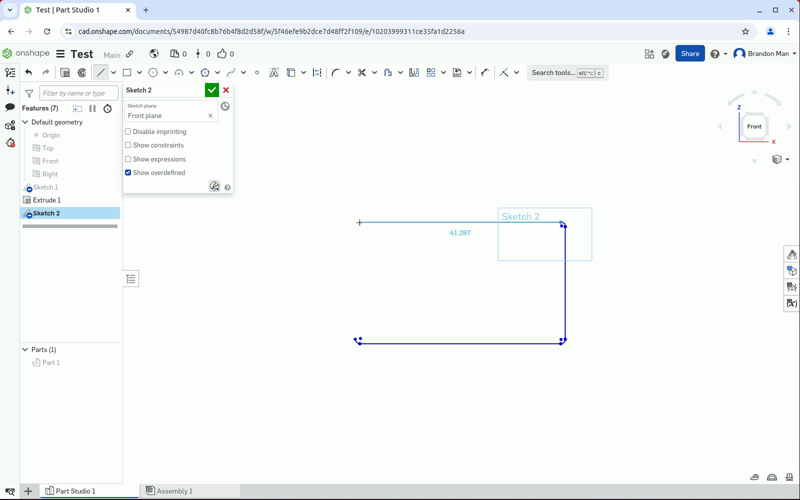
key(esc)
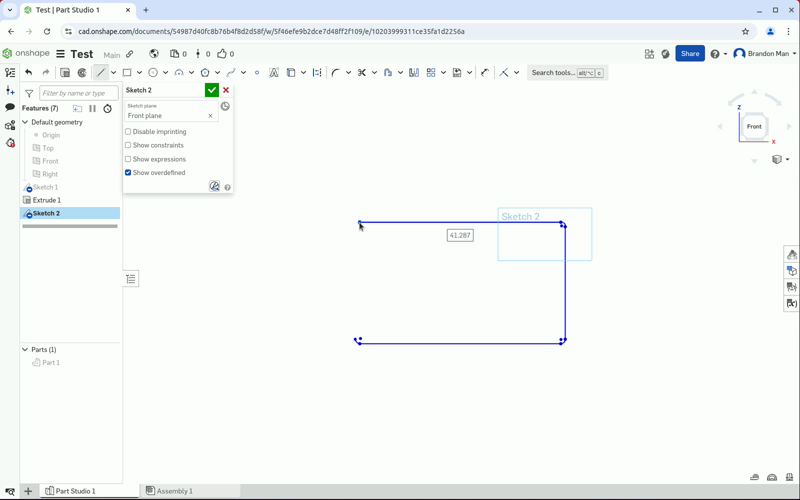
key(a)
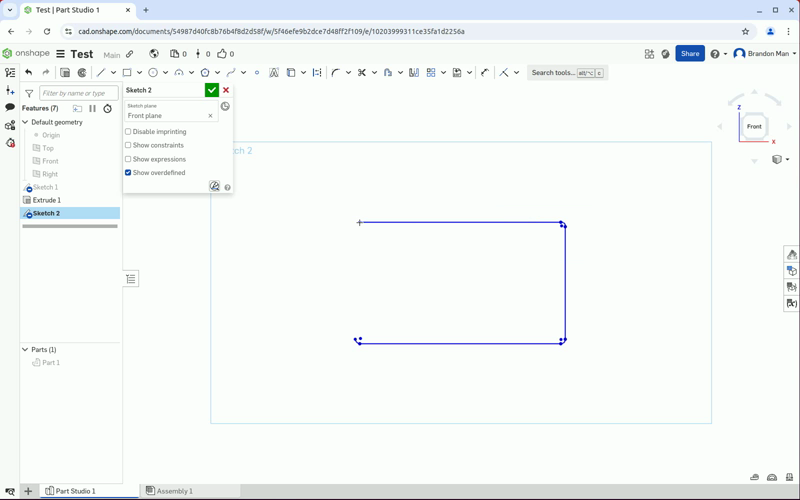
mouse_move(359, 222)
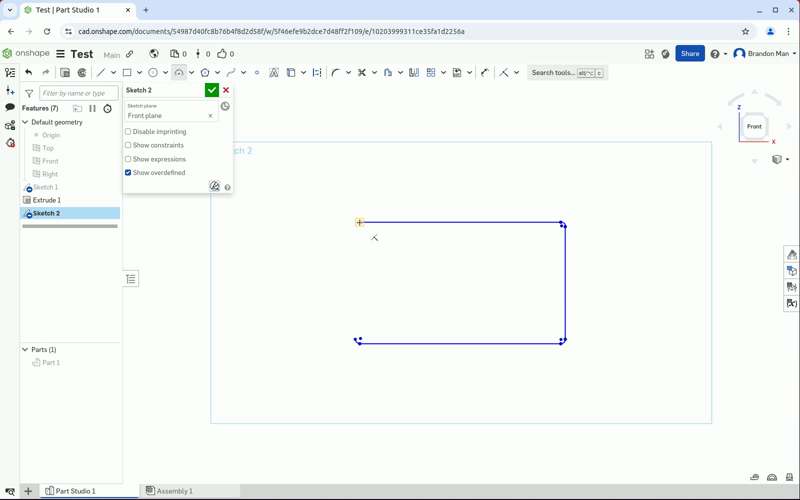
click(359, 222)
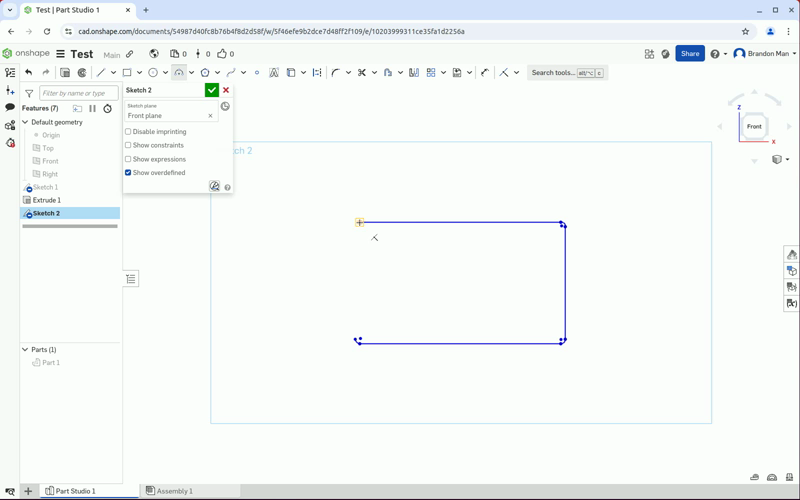
key_down(shift)
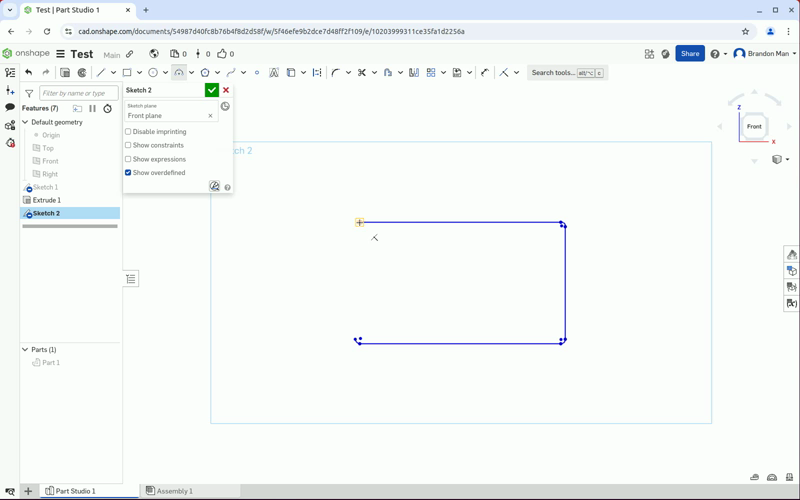
mouse_move(355, 226)
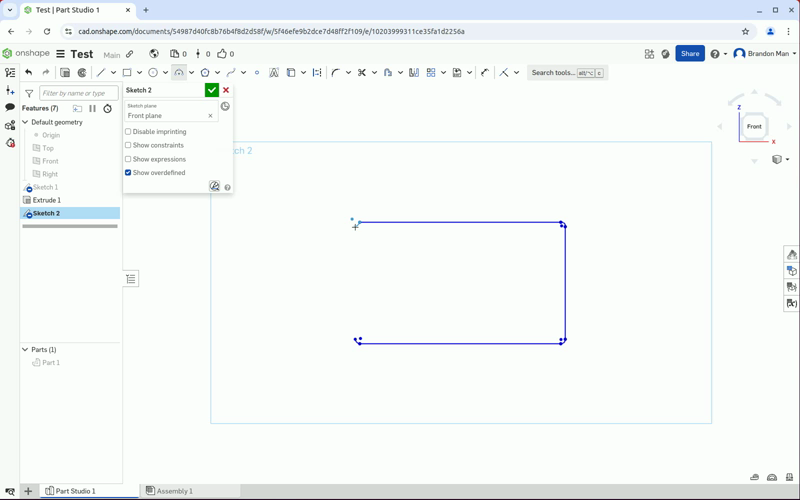
scroll(6)
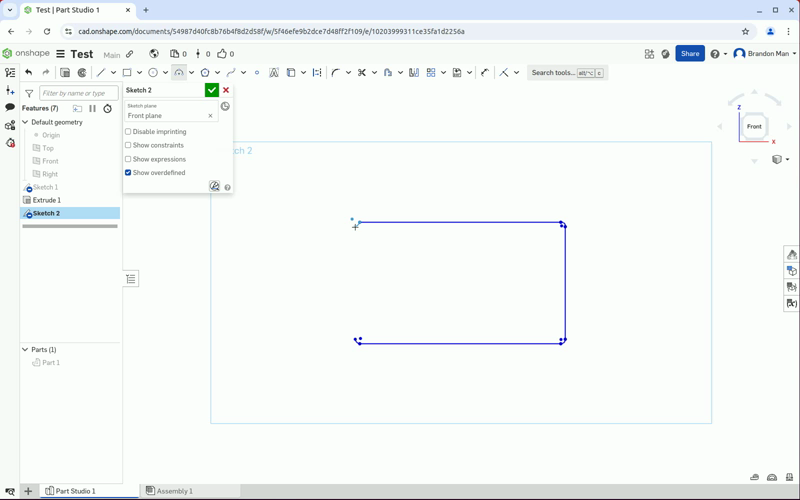
scroll(6)
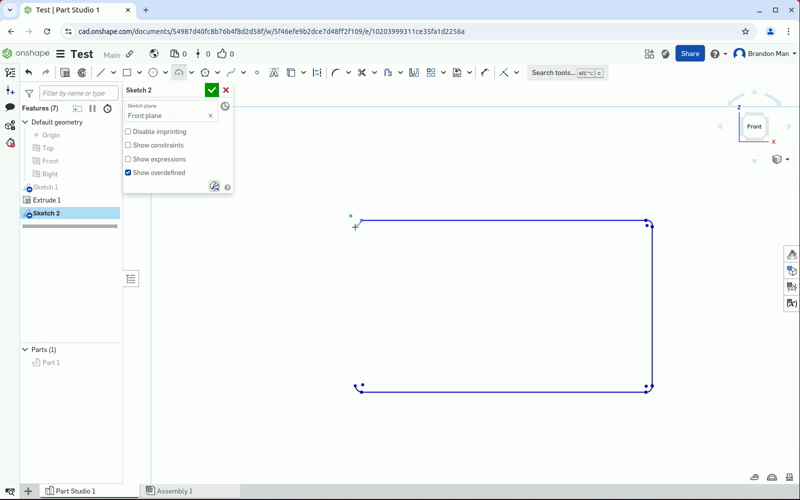
scroll(6)
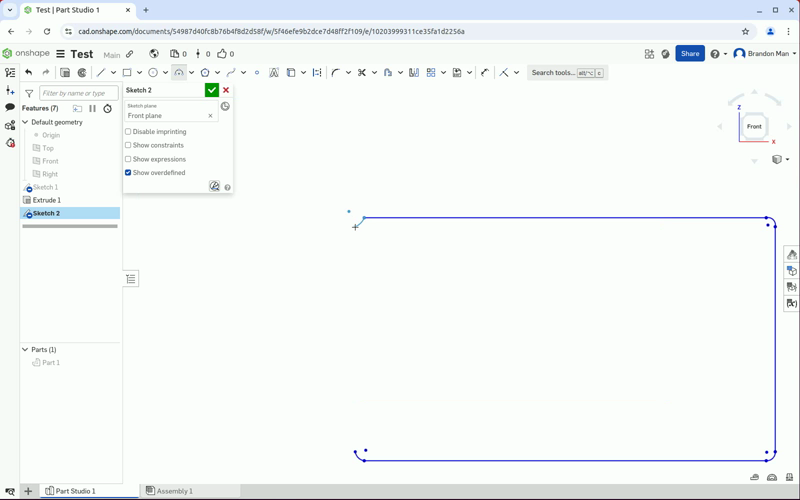
scroll(6)
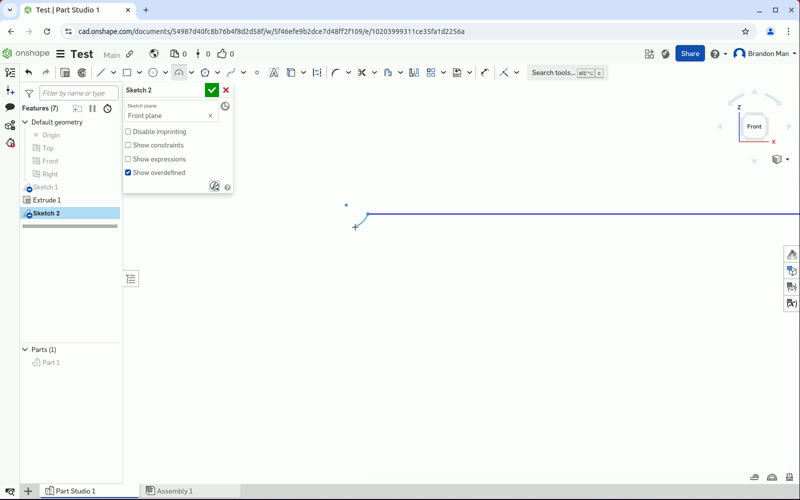
scroll(6)
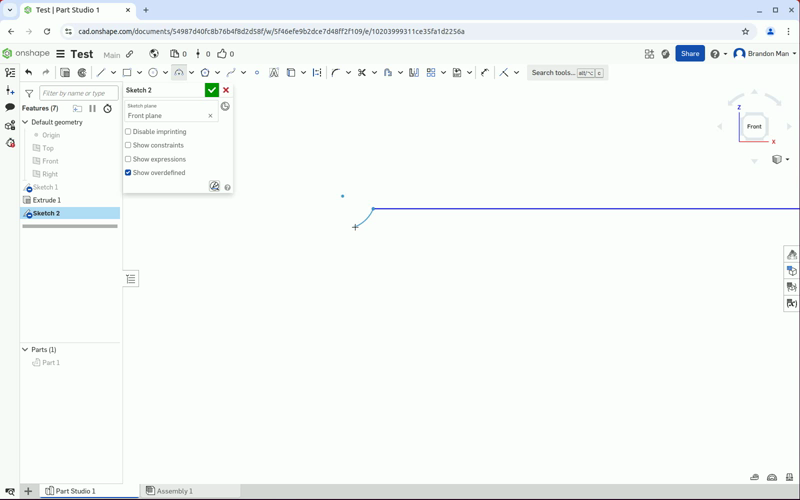
scroll(6)
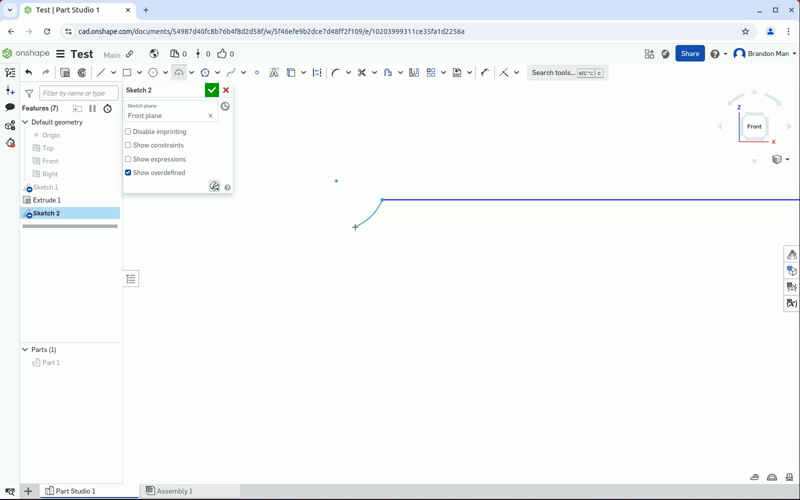
scroll(6)
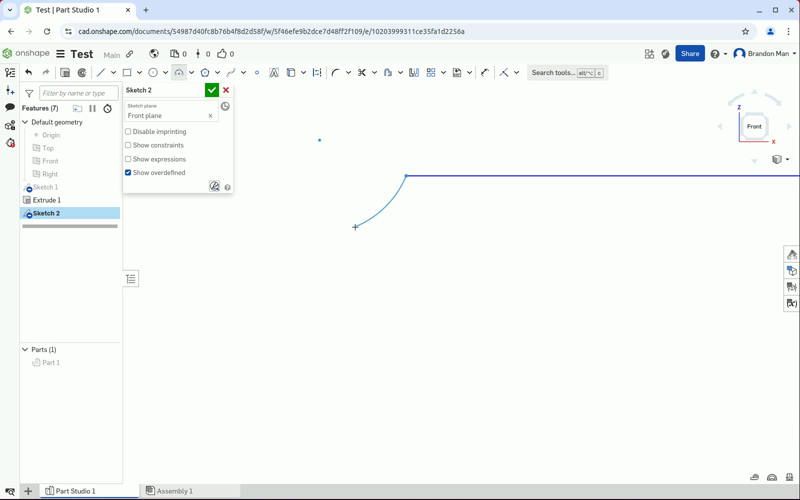
click(355, 226)
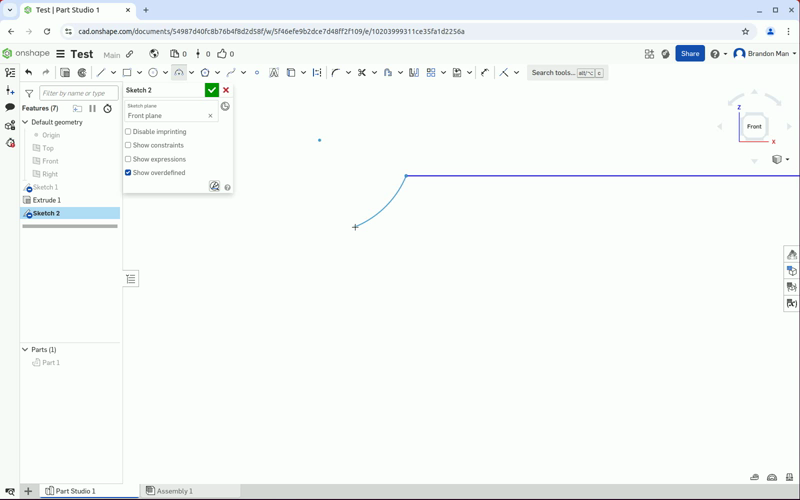
scroll(-6)
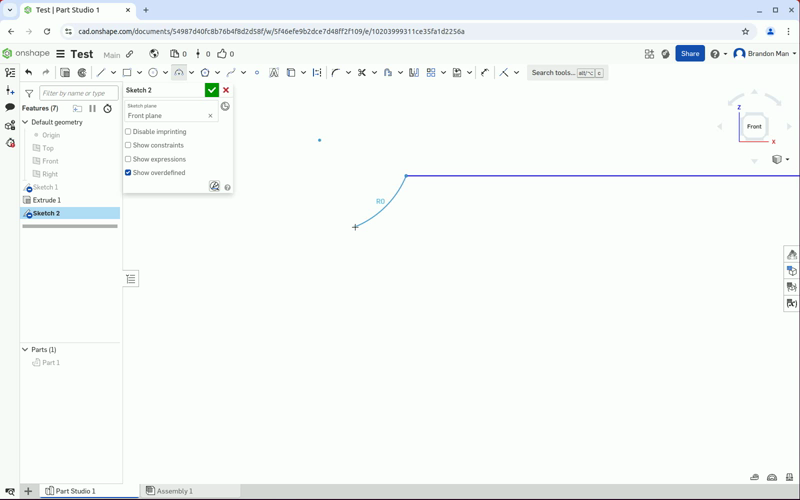
scroll(-6)
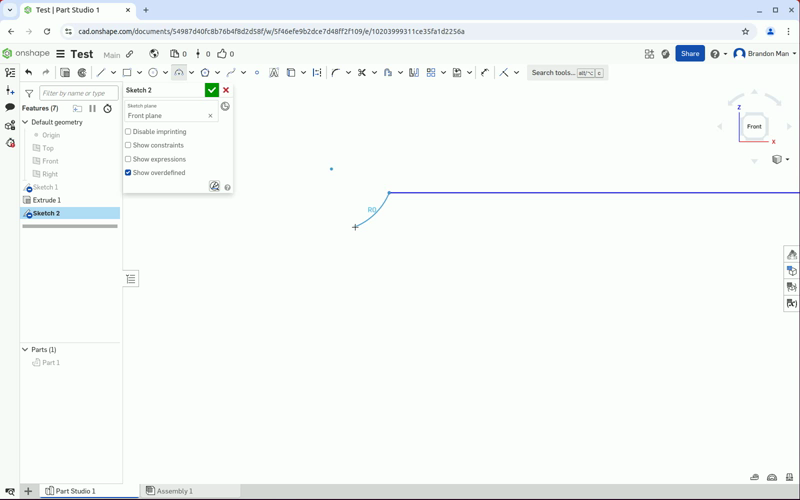
scroll(-6)
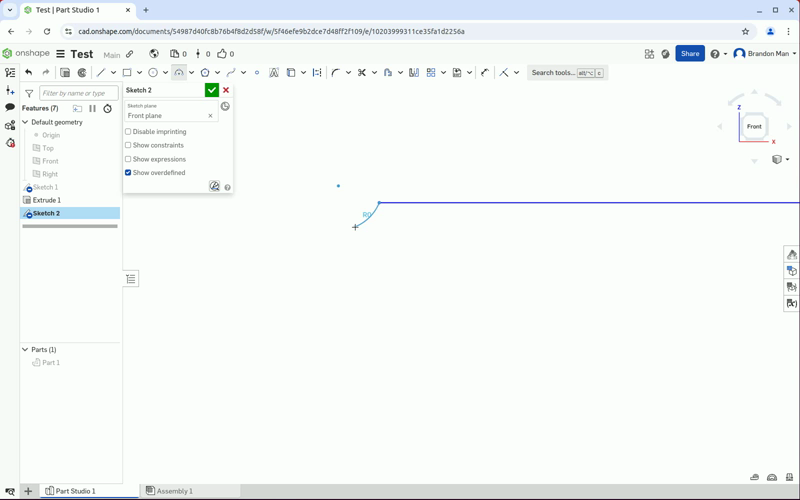
scroll(-6)
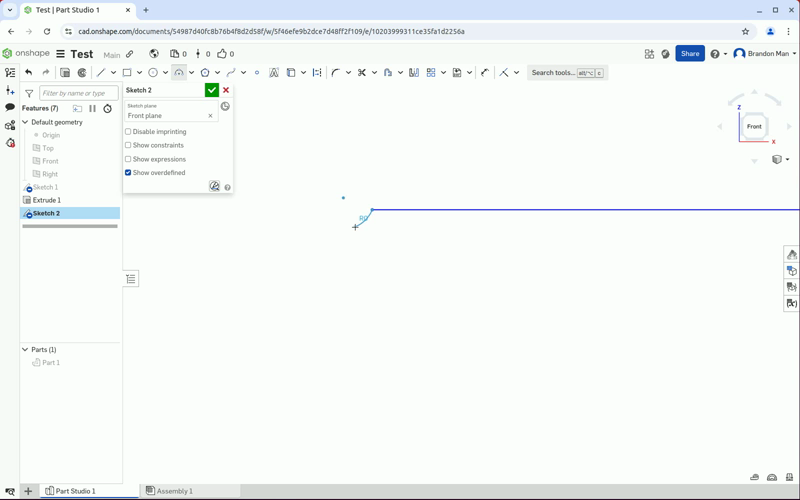
scroll(-6)
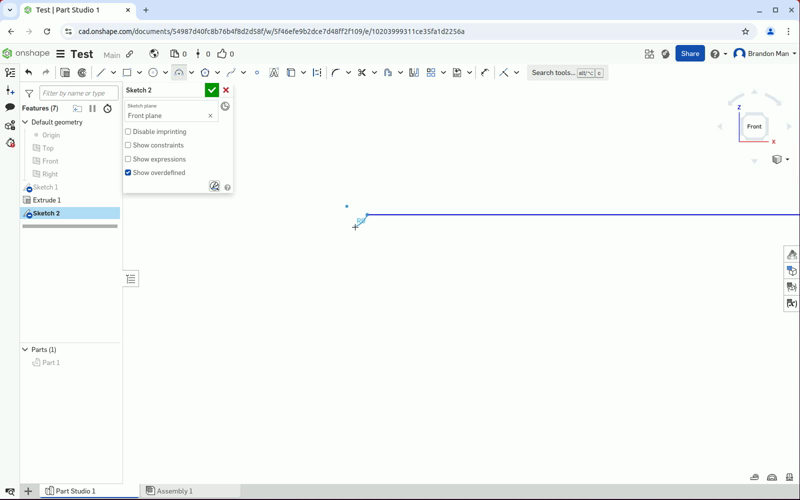
scroll(-6)
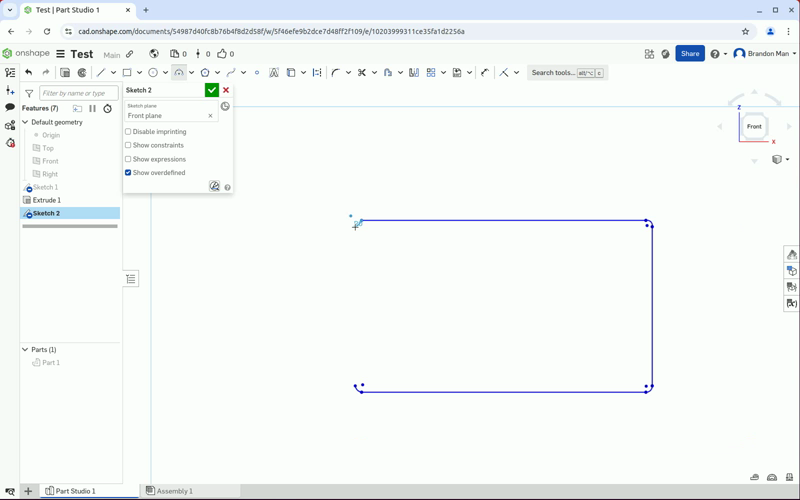
scroll(-6)
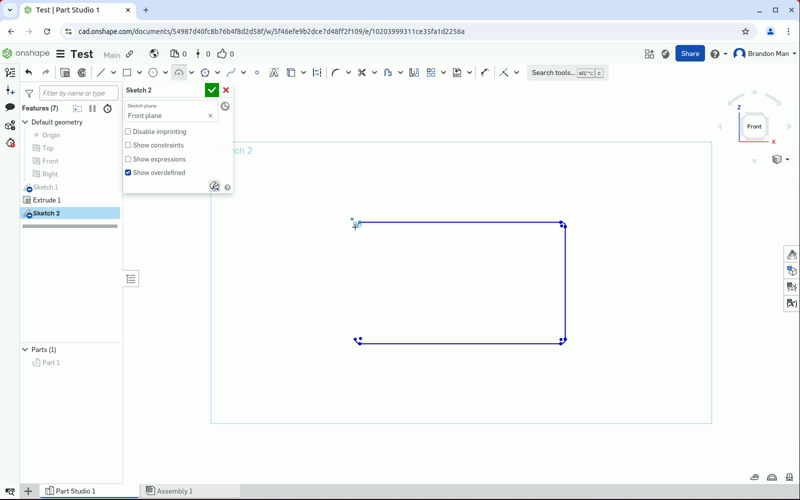
mouse_move(356, 223)
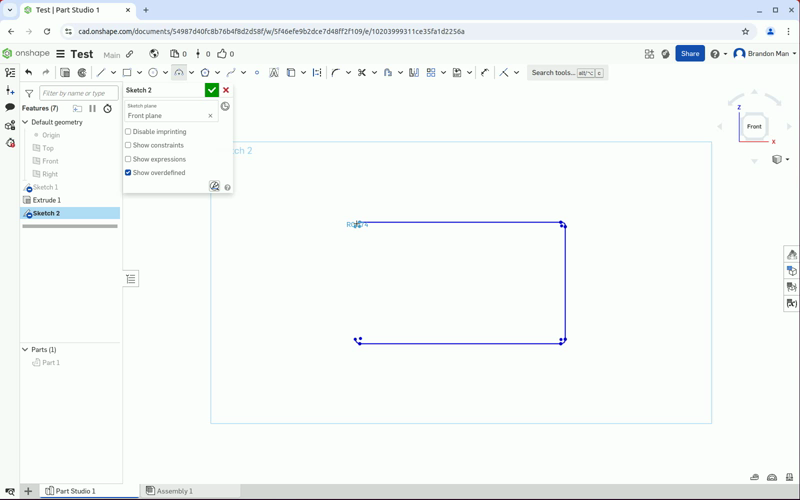
scroll(6)
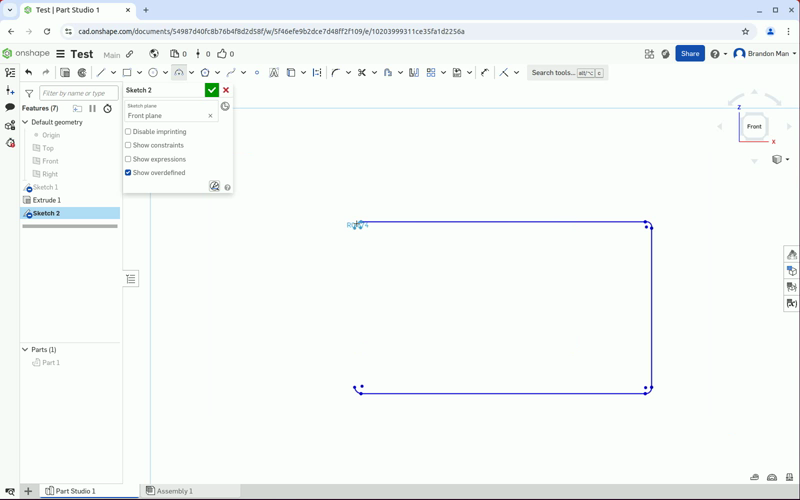
scroll(6)
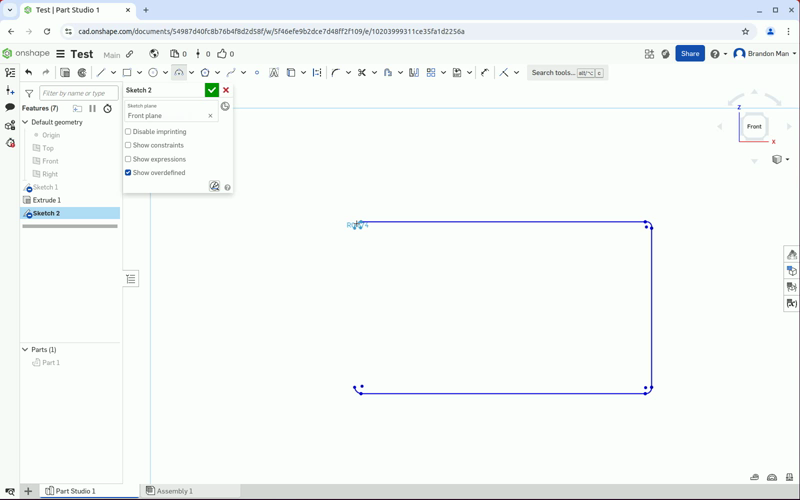
scroll(6)
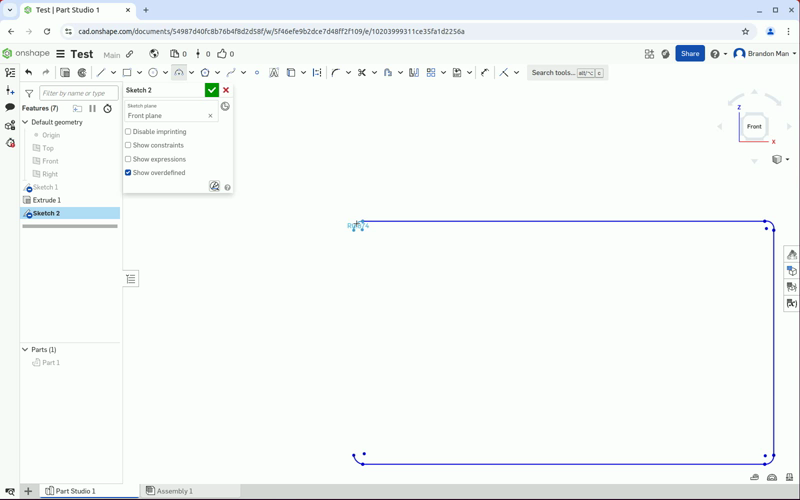
scroll(6)
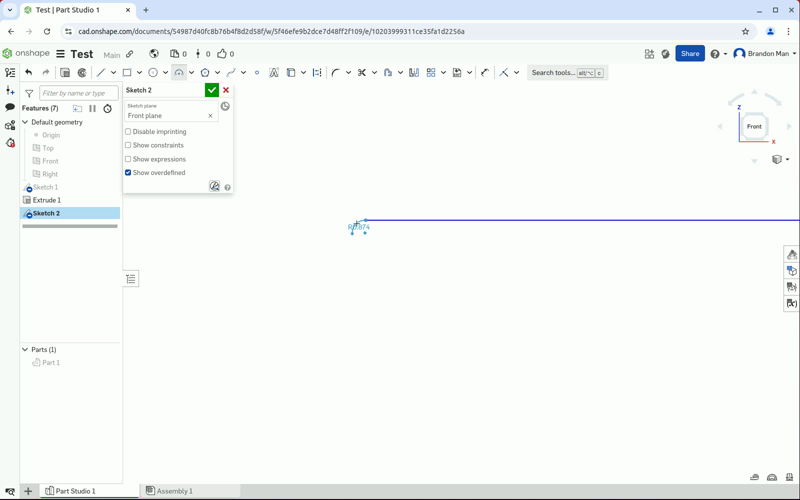
scroll(6)
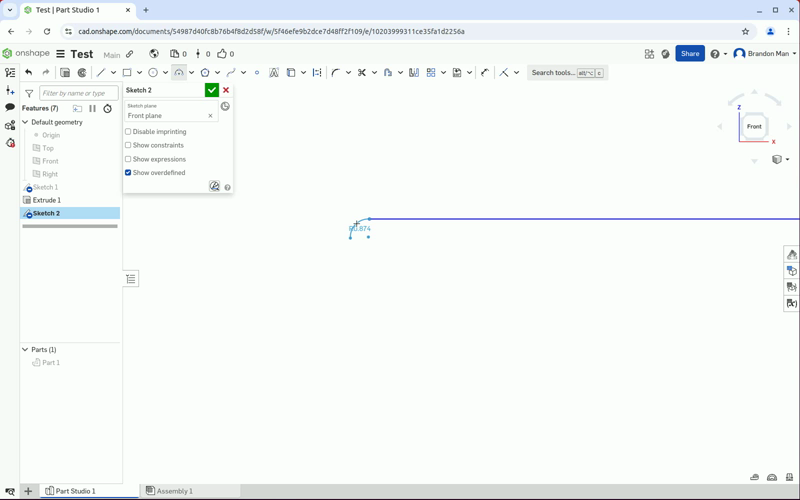
scroll(6)
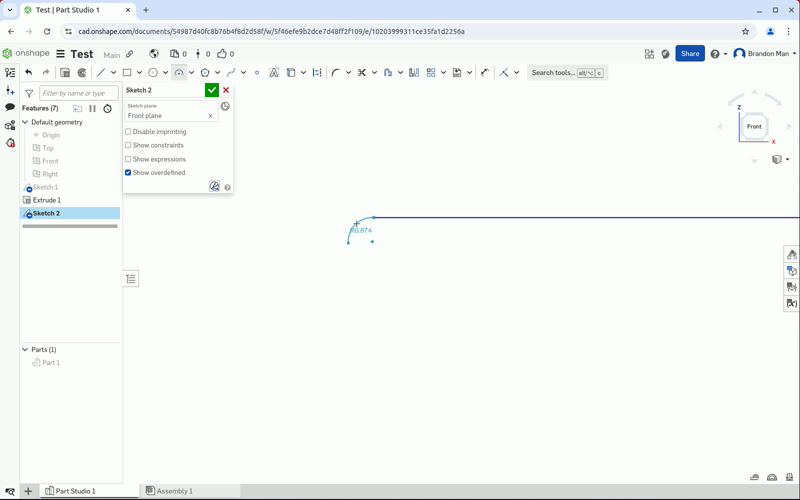
scroll(6)
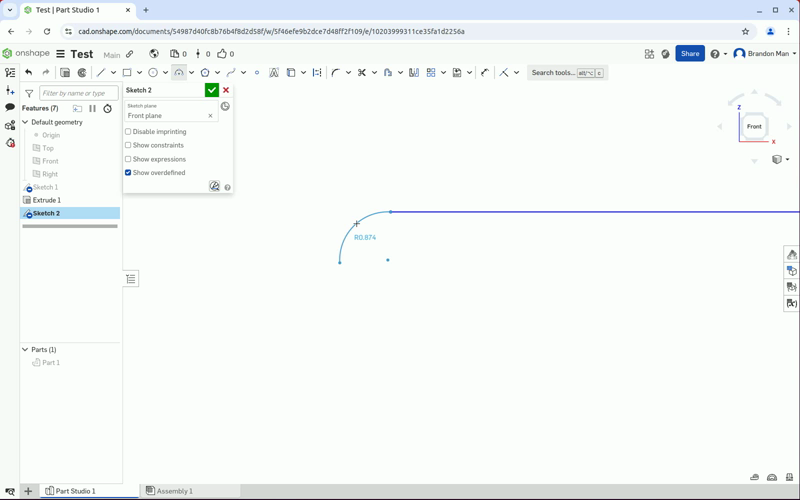
click(356, 223)
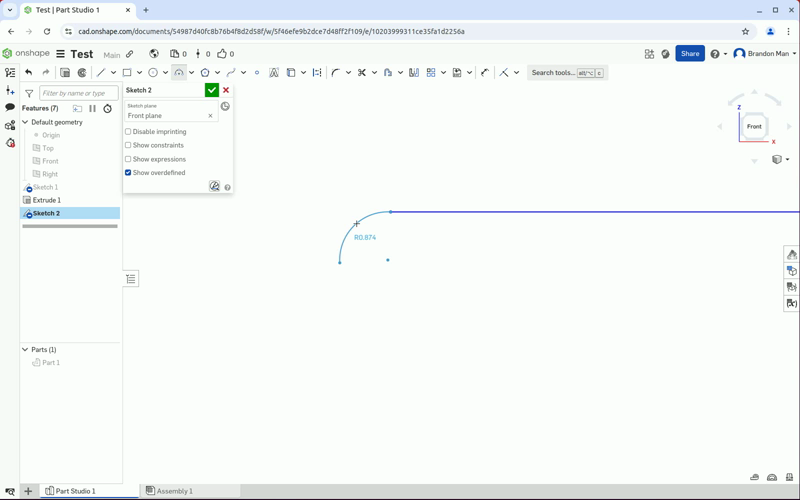
scroll(-6)
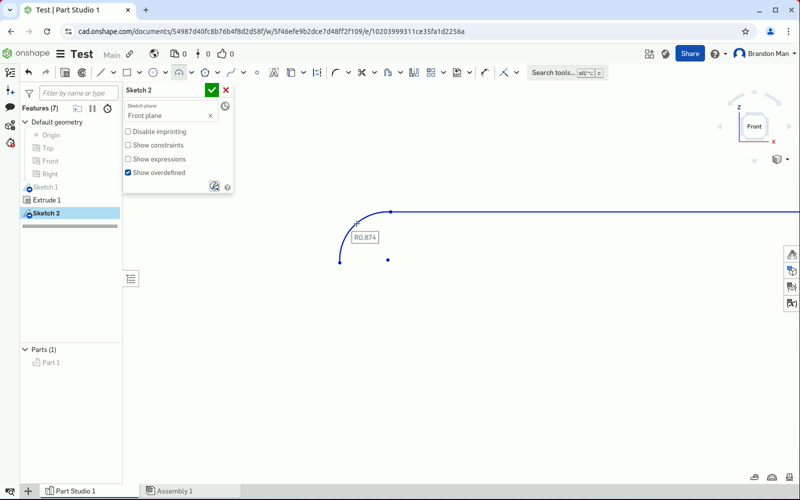
scroll(-6)
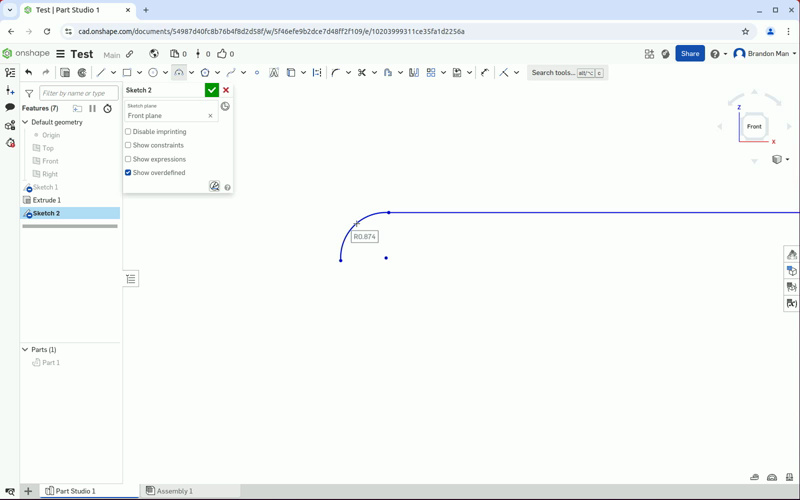
scroll(-6)
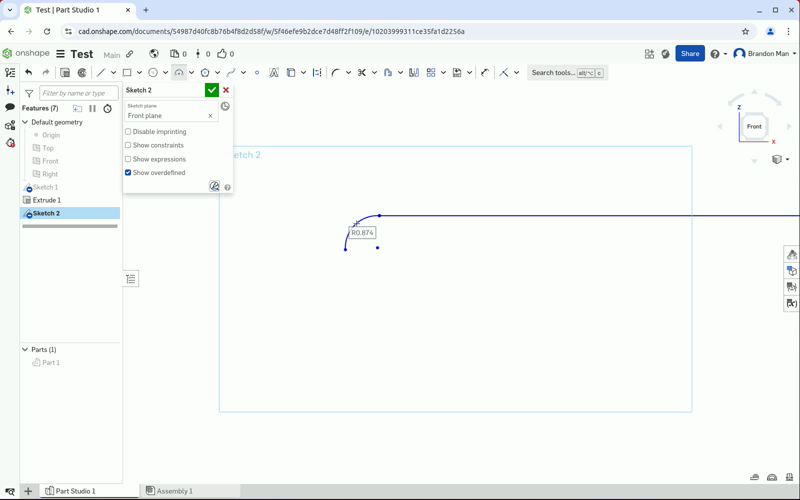
scroll(-6)
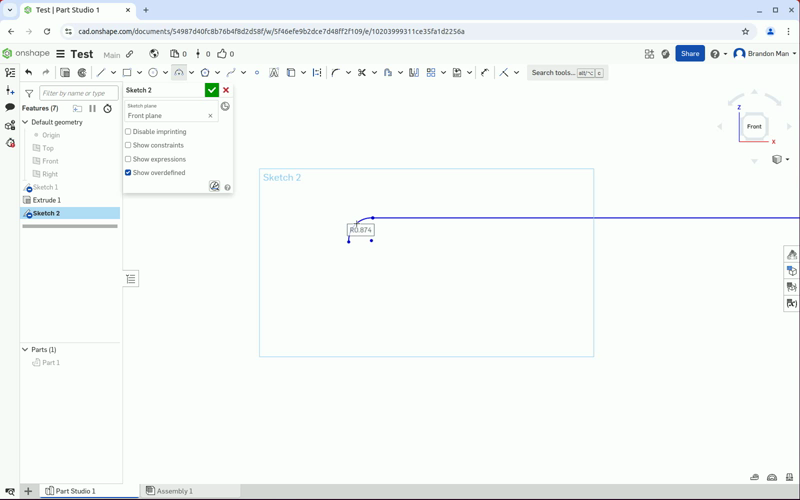
scroll(-6)
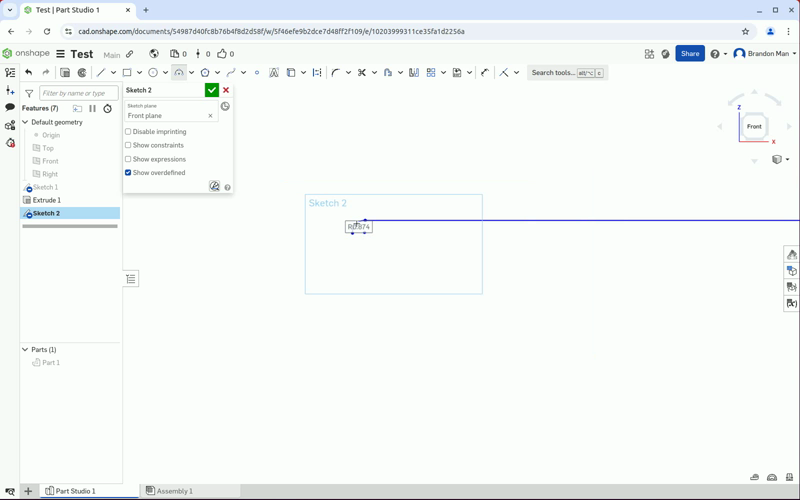
scroll(-6)
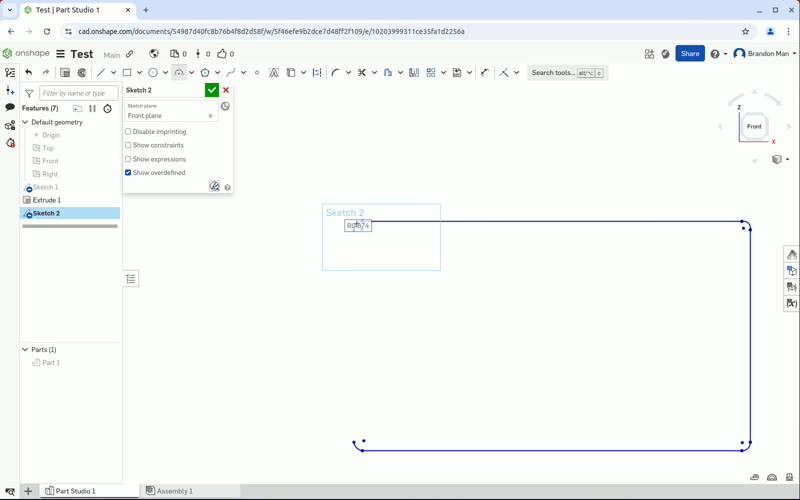
scroll(-6)
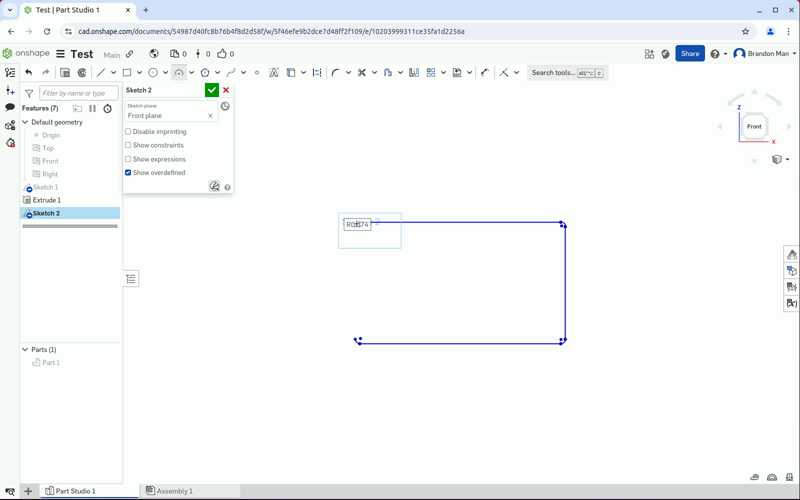
key_up(shift)
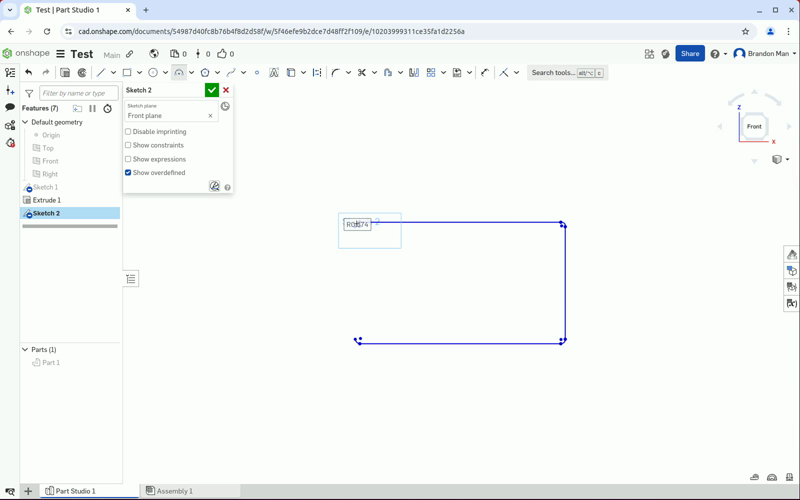
key(esc)
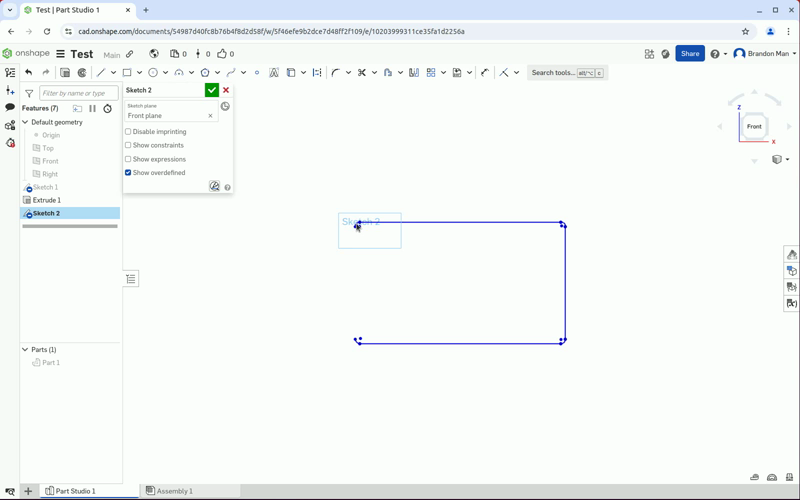
key(l)
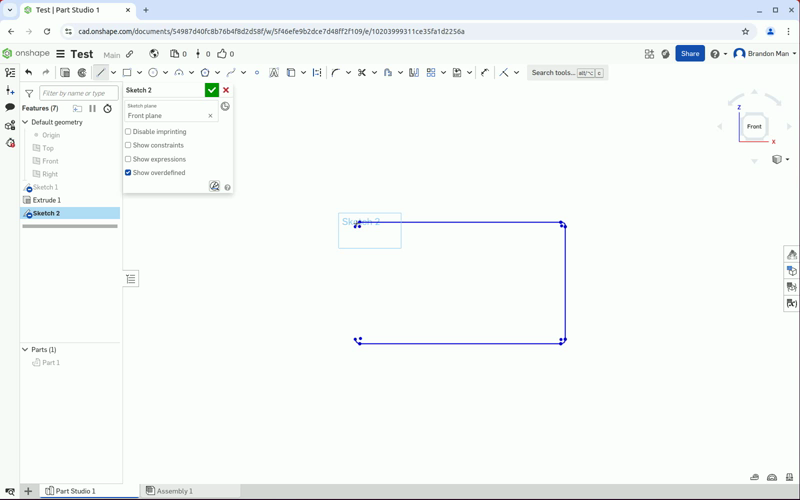
mouse_move(355, 226)
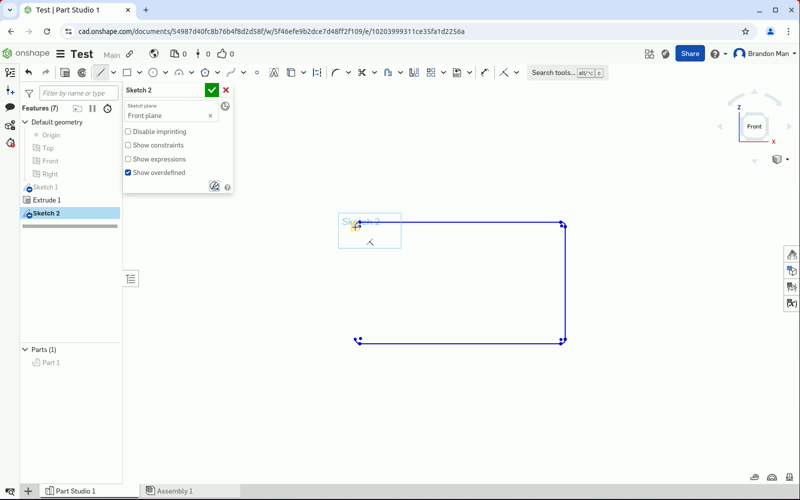
scroll(6)
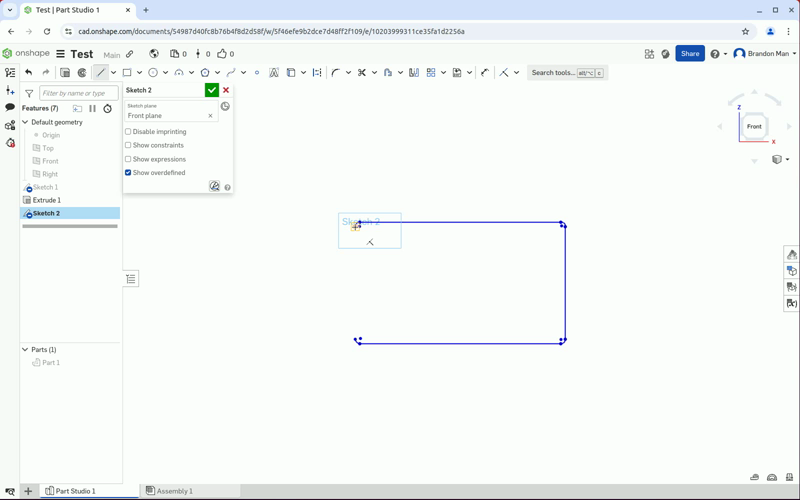
scroll(6)
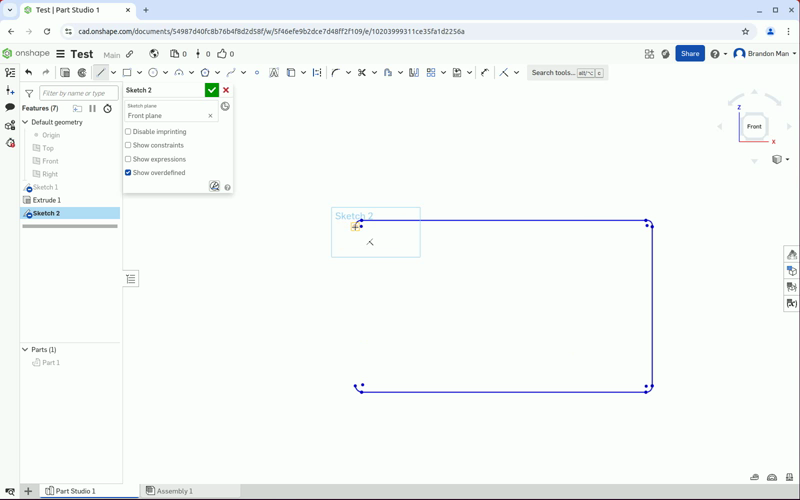
scroll(6)
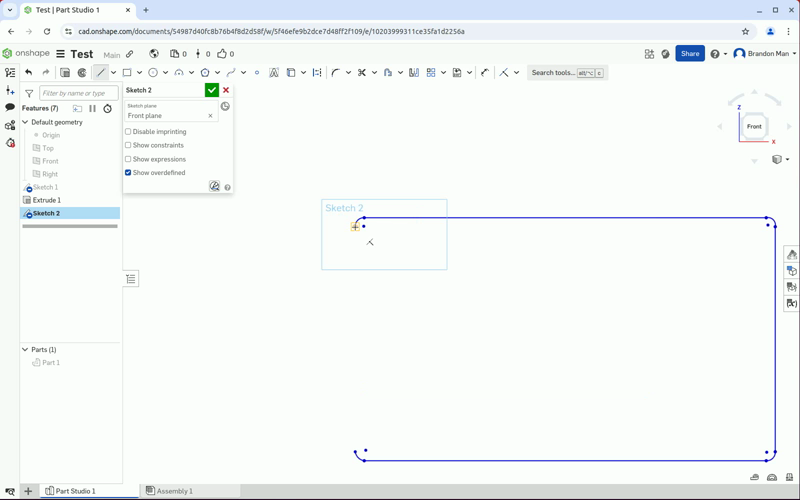
scroll(6)
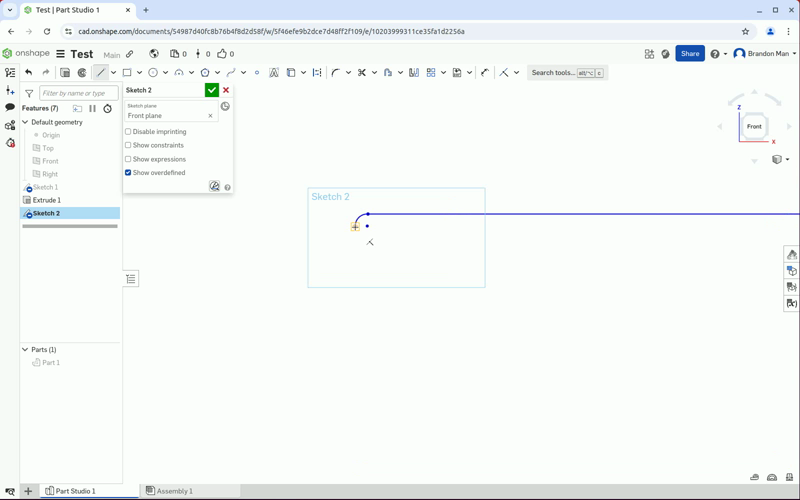
scroll(6)
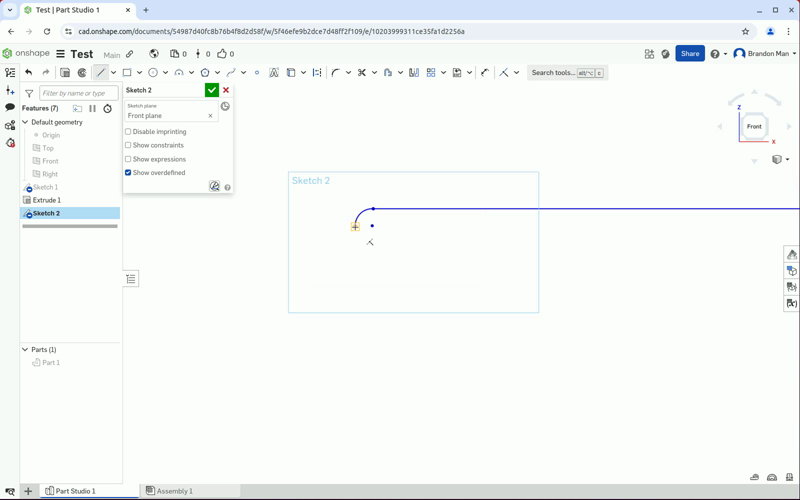
scroll(6)
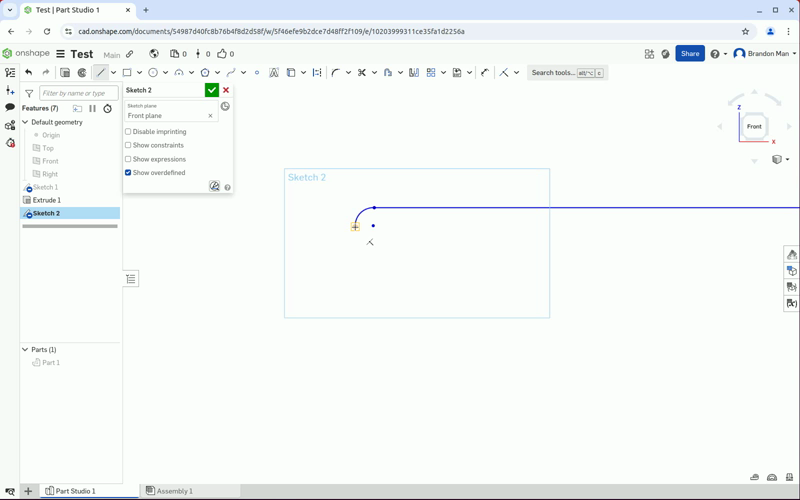
scroll(6)
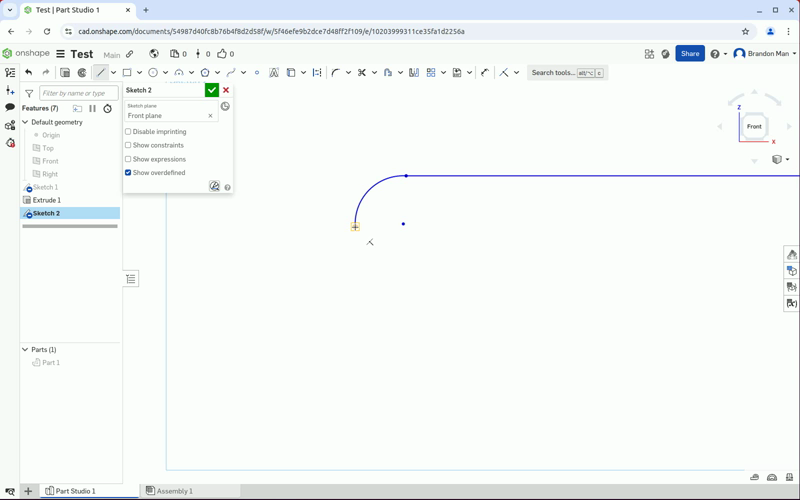
click(355, 226)
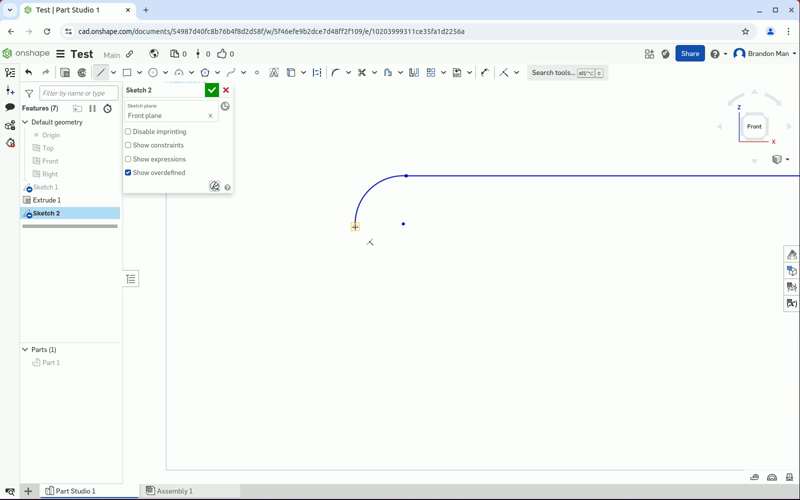
scroll(-6)
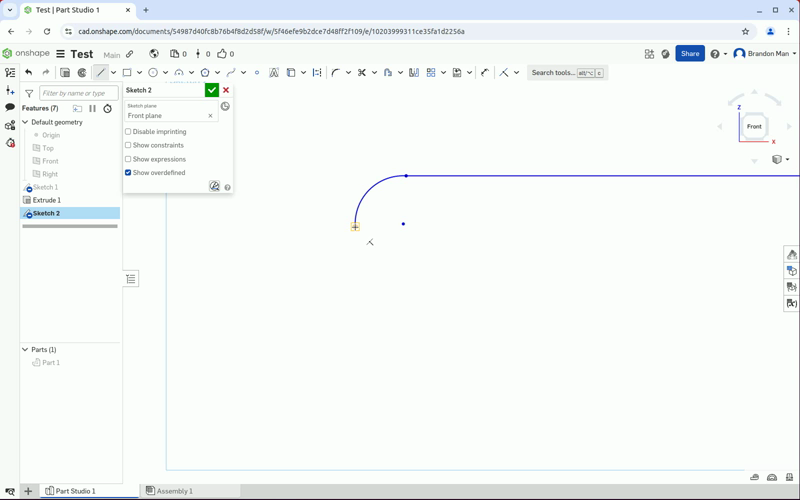
scroll(-6)
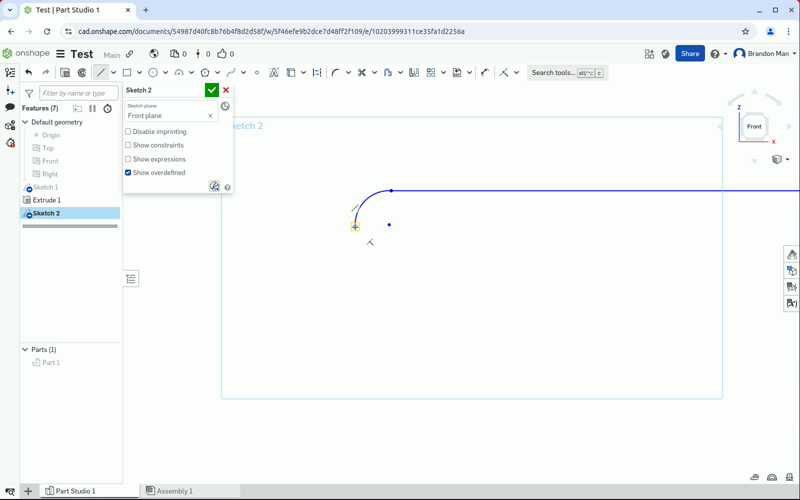
scroll(-6)
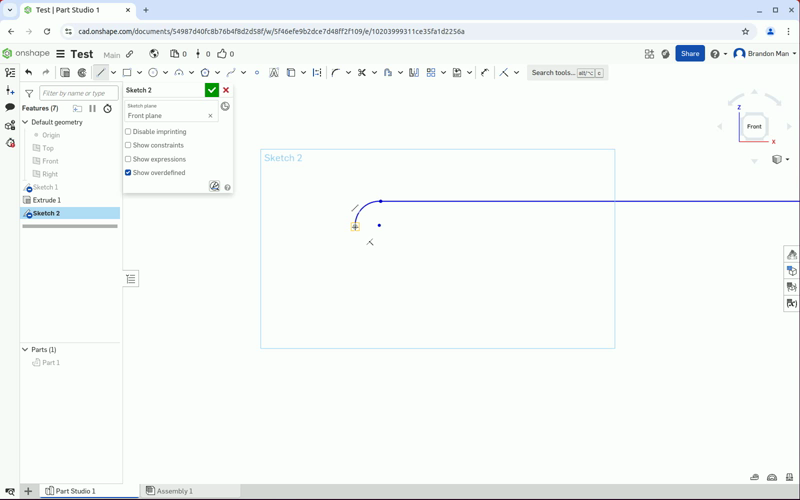
scroll(-6)
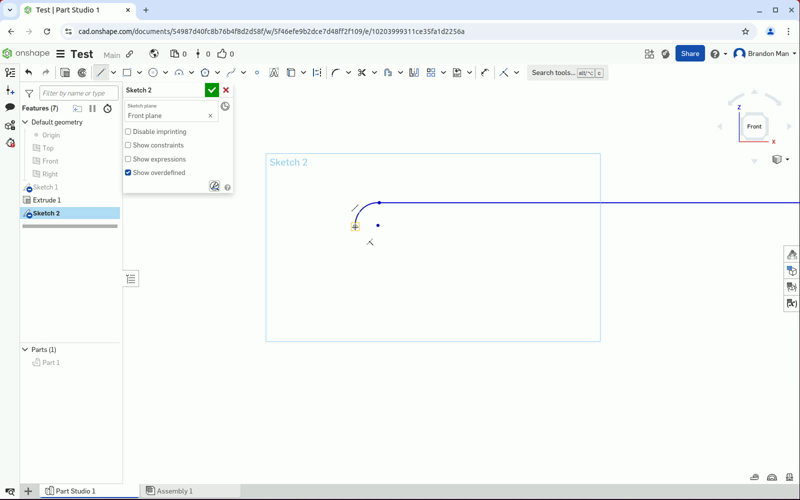
scroll(-6)
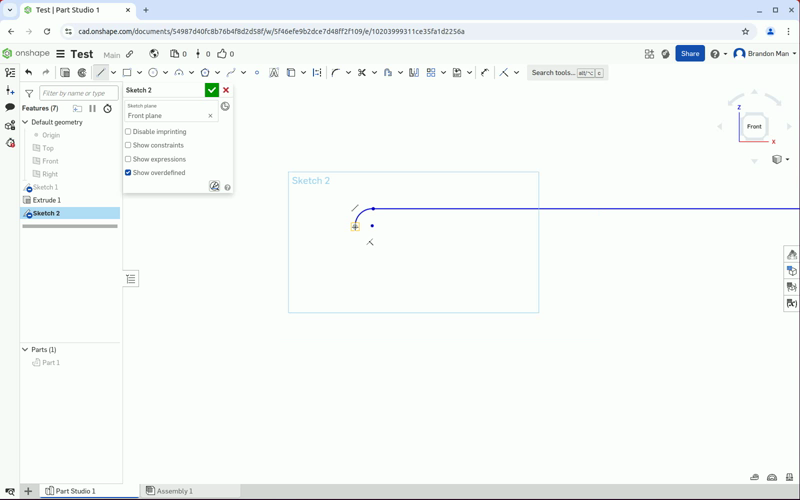
scroll(-6)
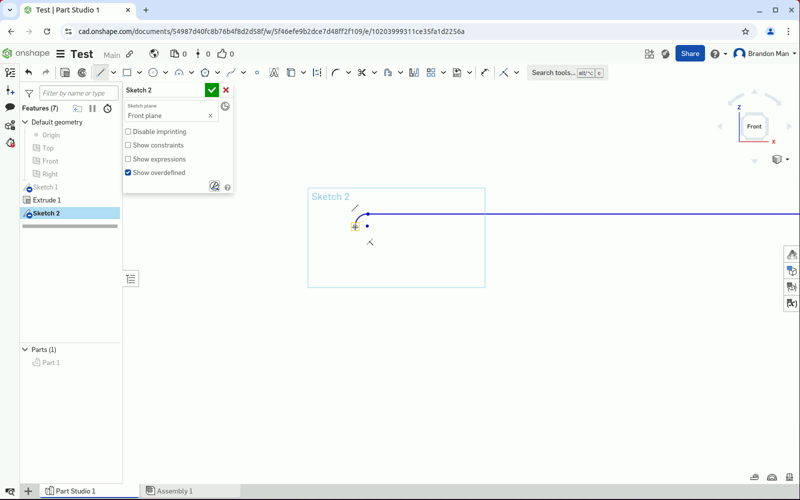
scroll(-6)
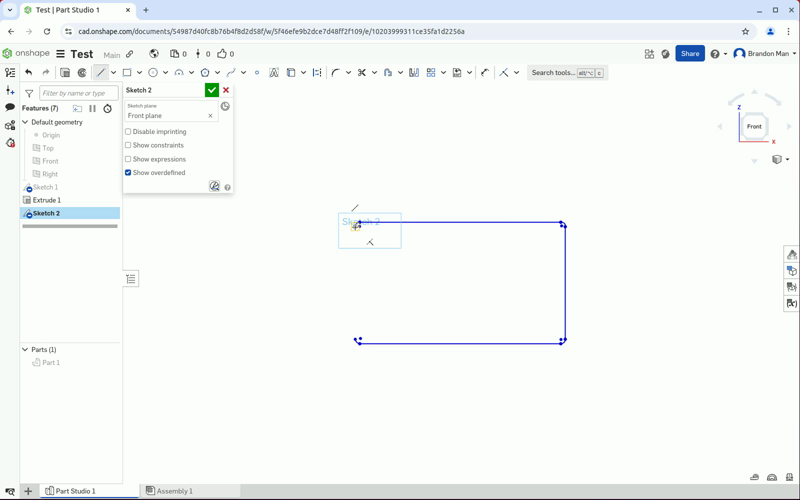
key_down(shift)
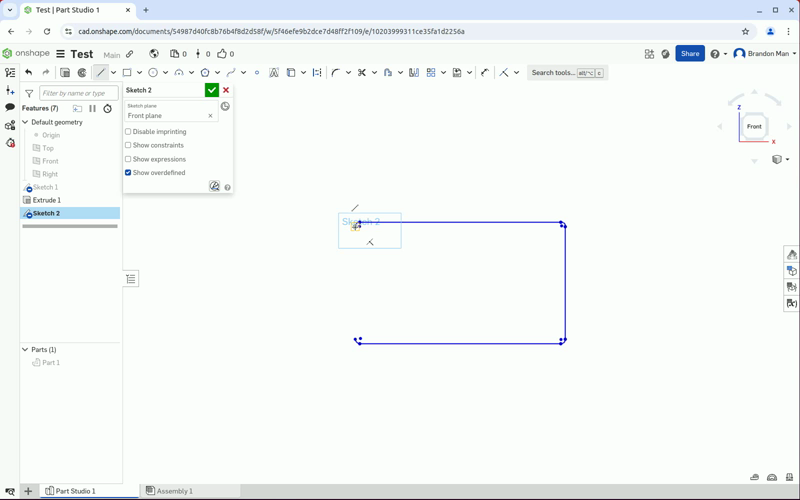
mouse_move(355, 339)
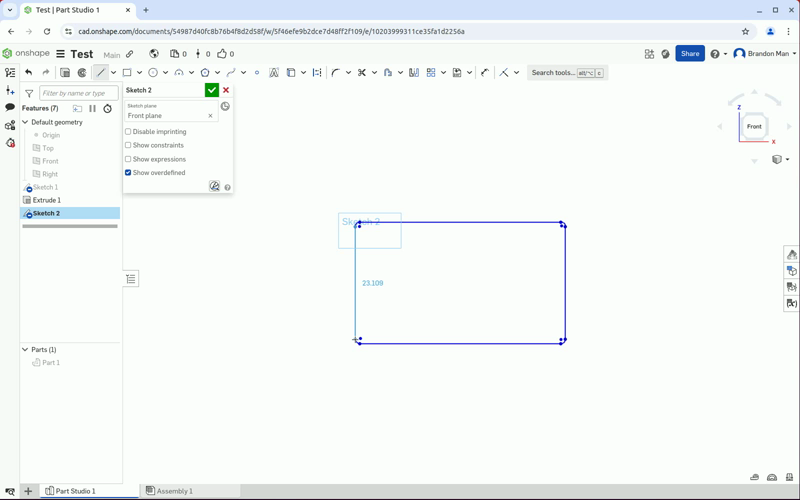
scroll(6)
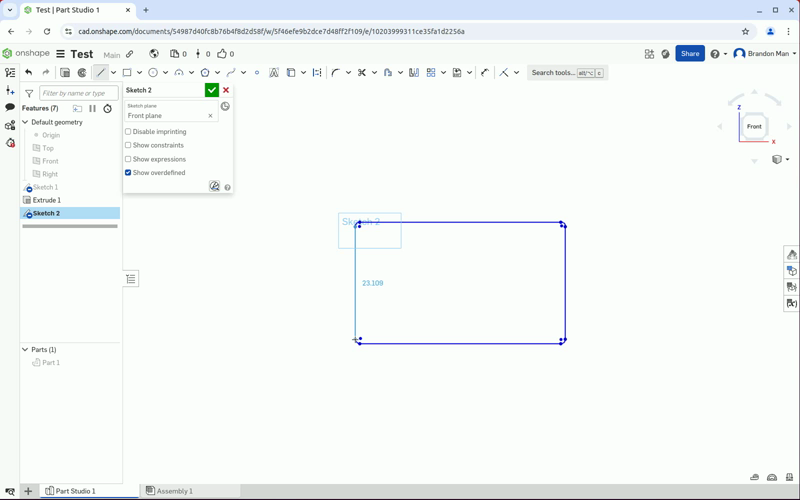
scroll(6)
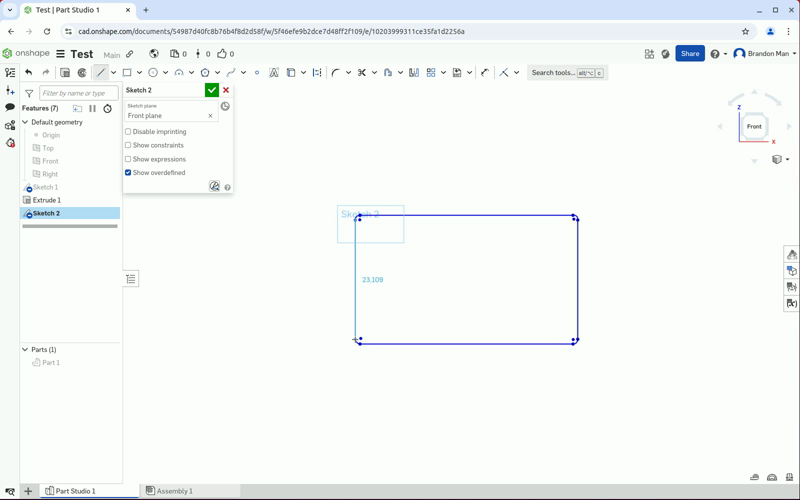
scroll(6)
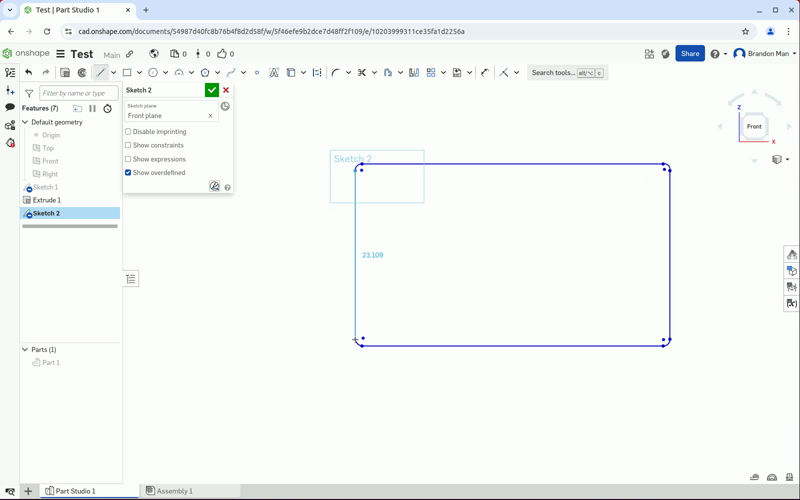
scroll(6)
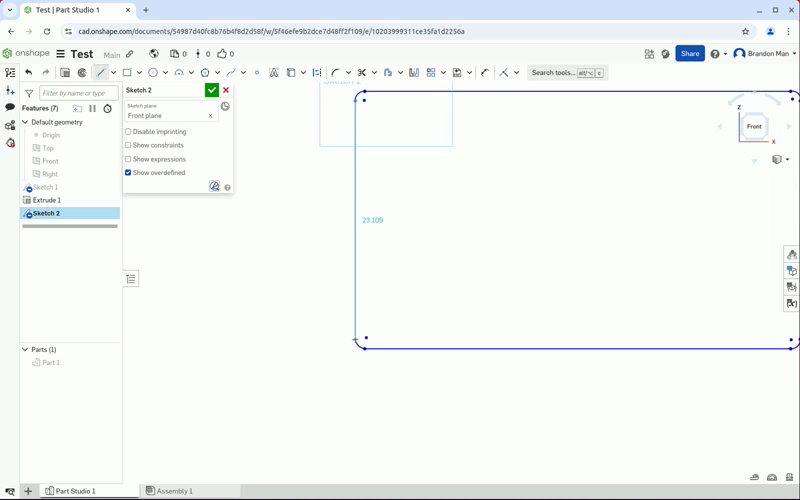
scroll(6)
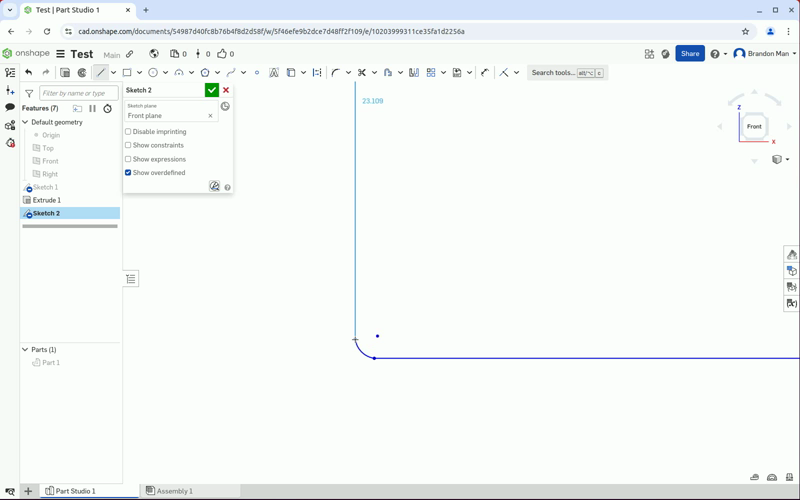
scroll(6)
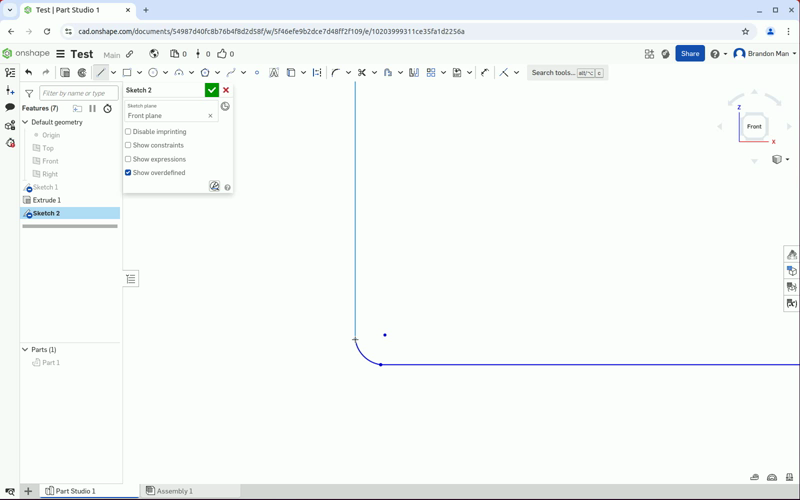
scroll(6)
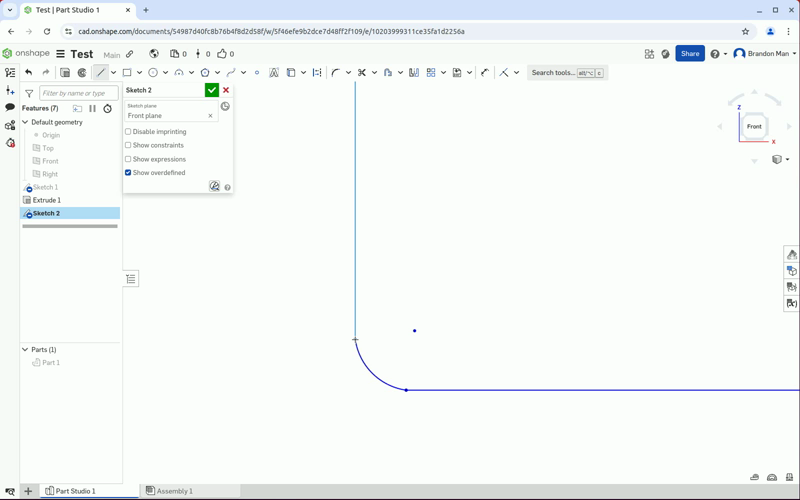
key_up(shift)
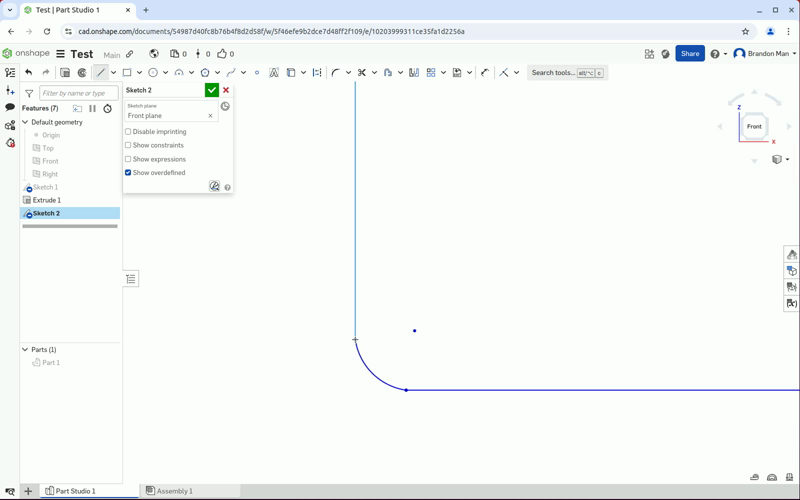
click(355, 339)
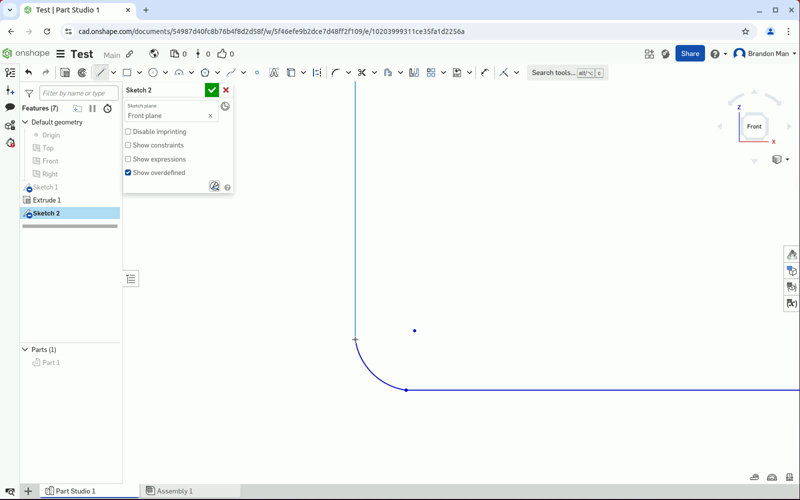
scroll(-6)
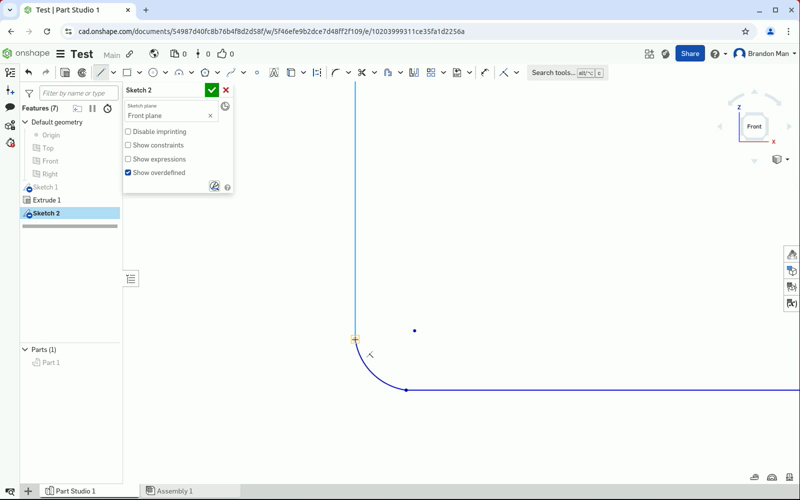
scroll(-6)
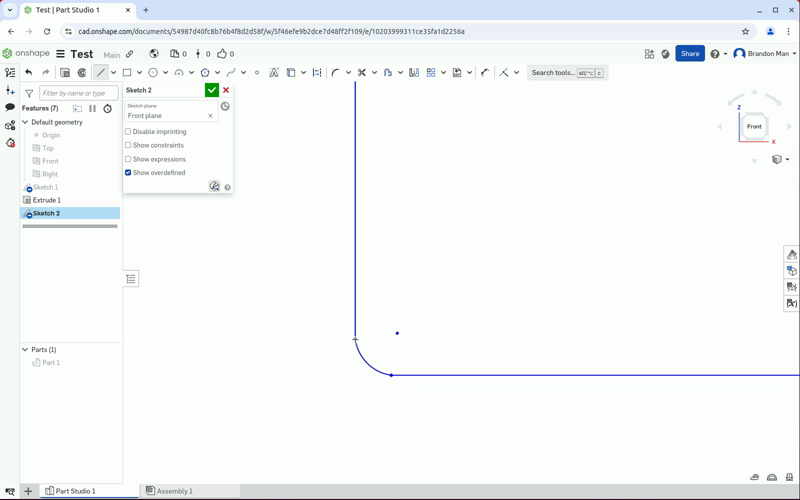
scroll(-6)
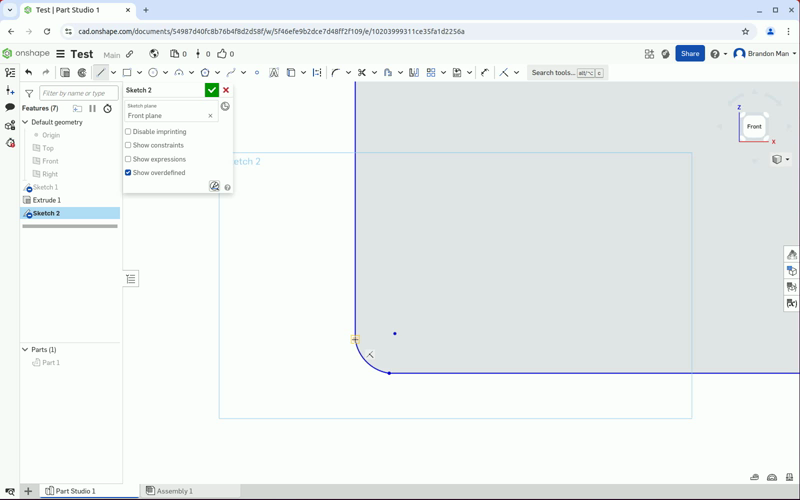
scroll(-6)
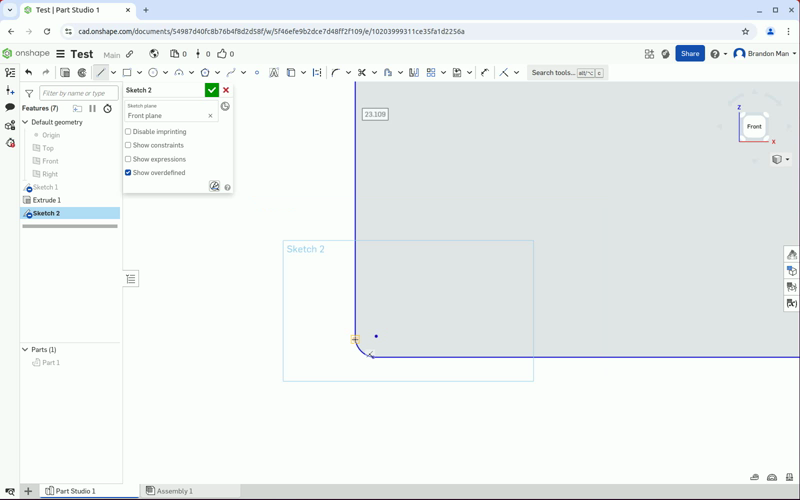
scroll(-6)
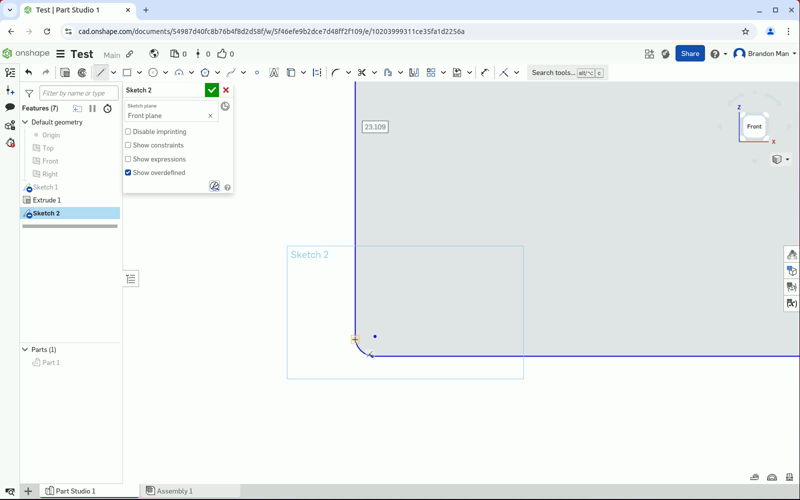
scroll(-6)
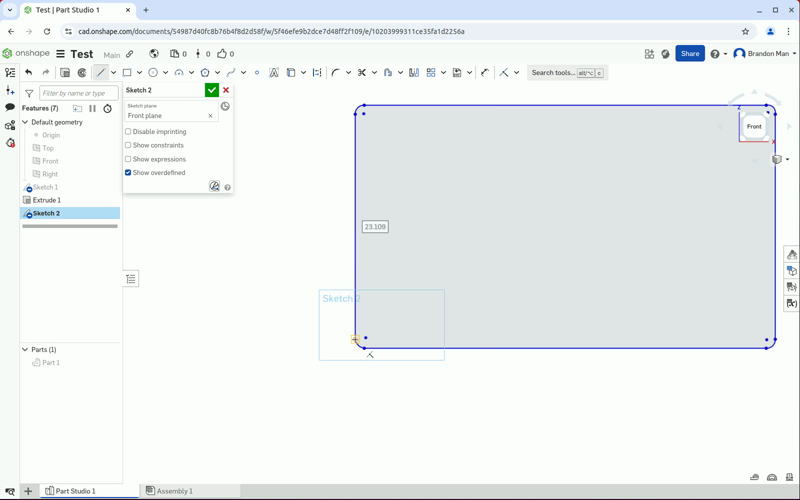
scroll(-6)
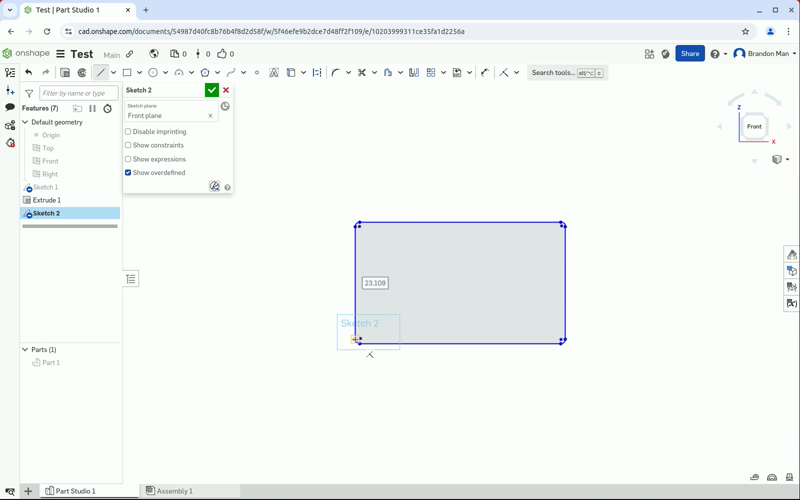
key(esc)
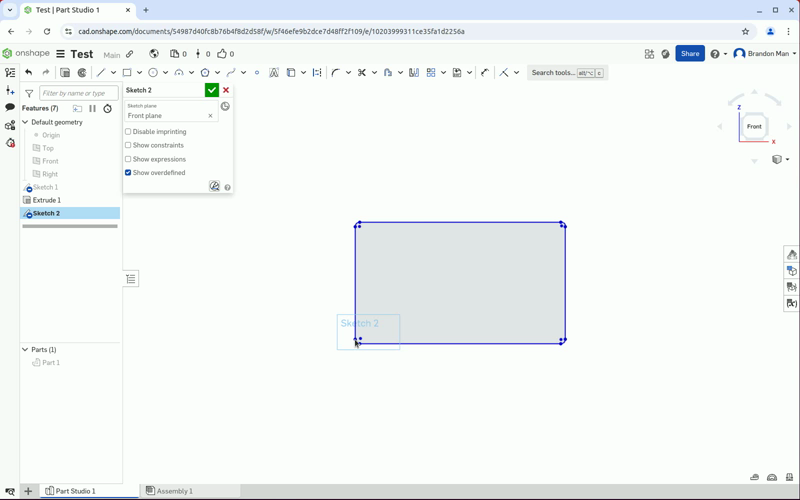
key(c)
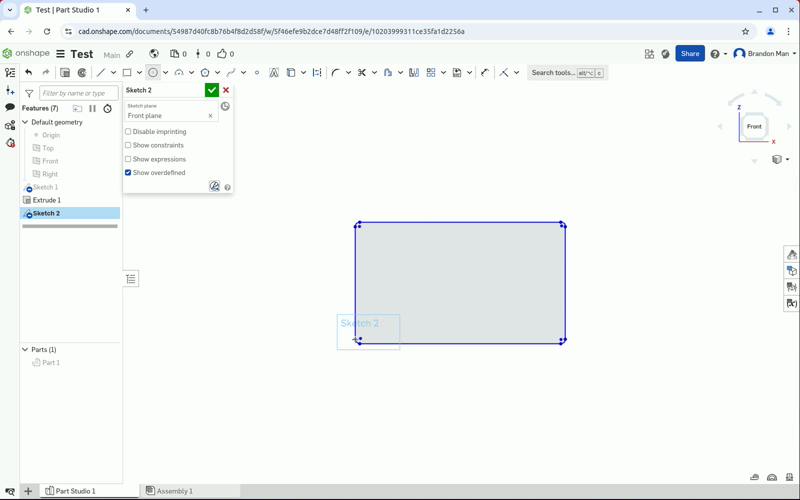
key_down(shift)
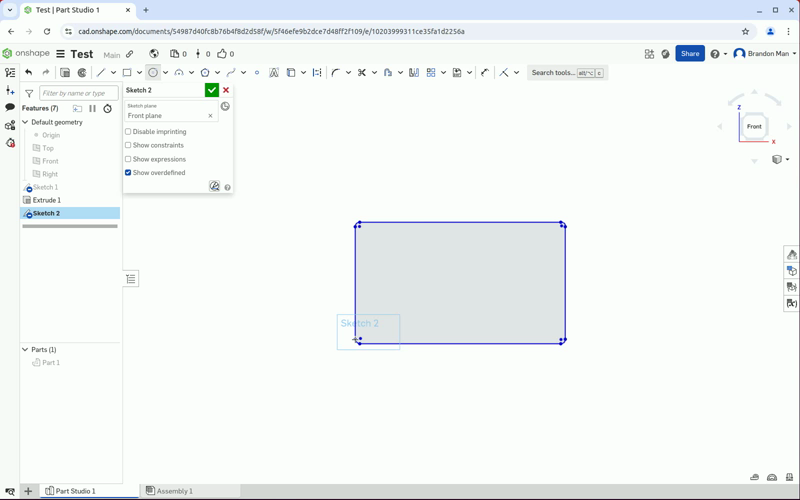
mouse_move(366, 332)
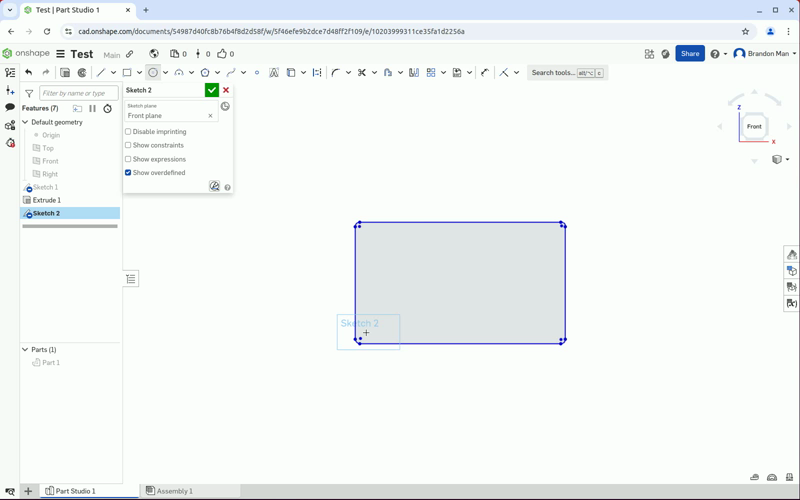
click(366, 332)
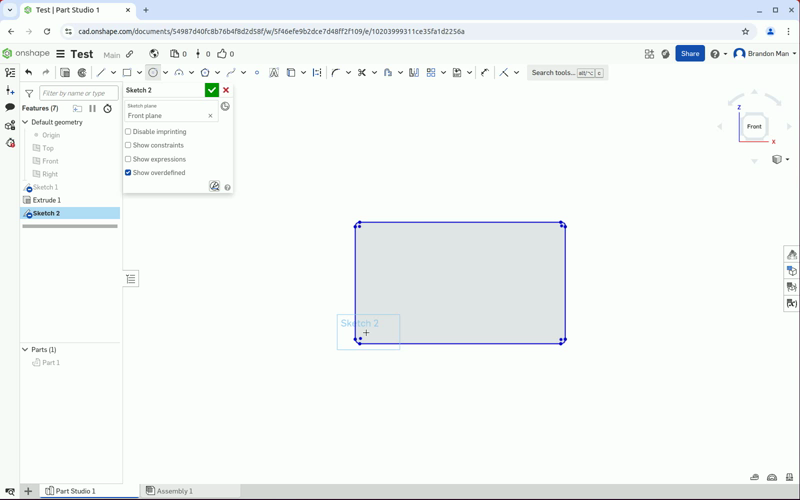
key_up(shift)
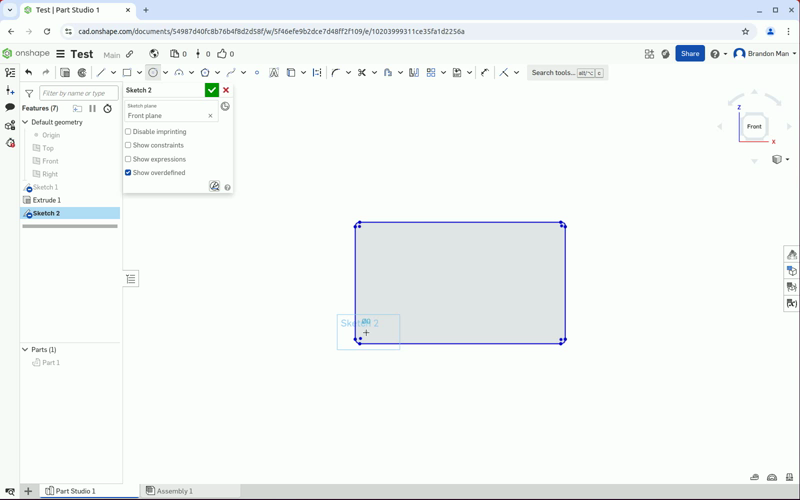
mouse_move(370, 332)
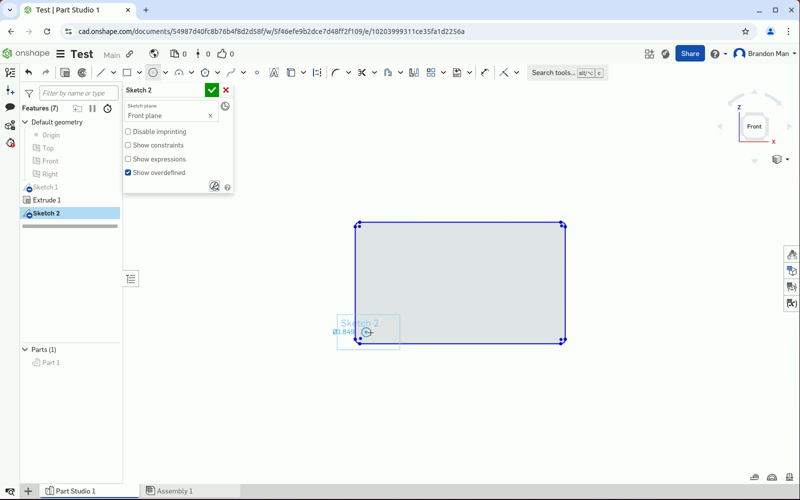
click(370, 332)
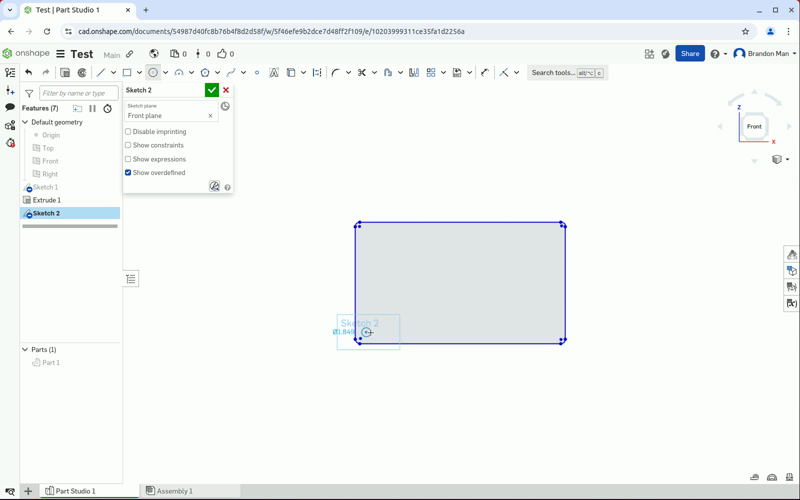
key(esc)
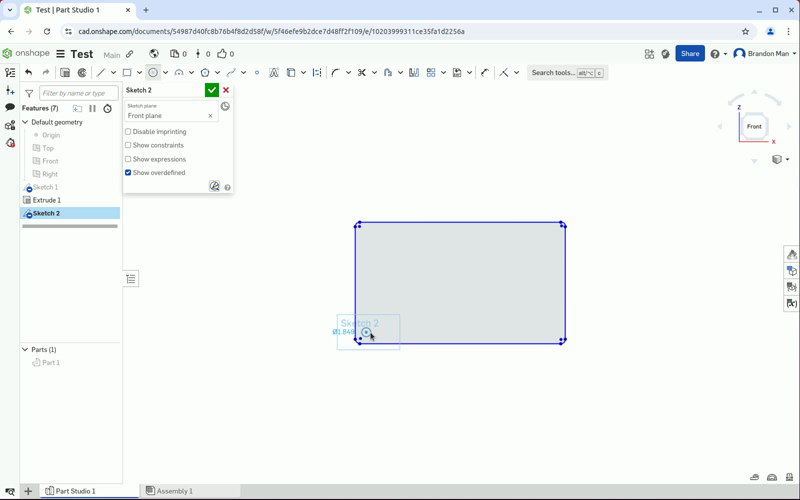
key(c)
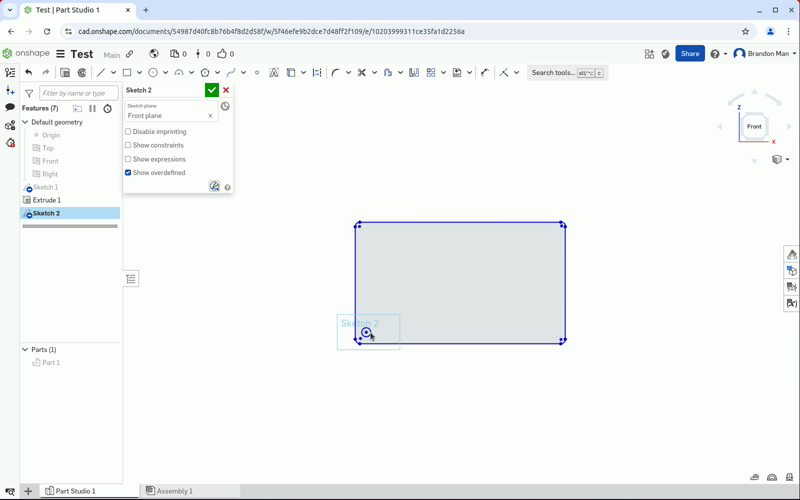
key_down(shift)
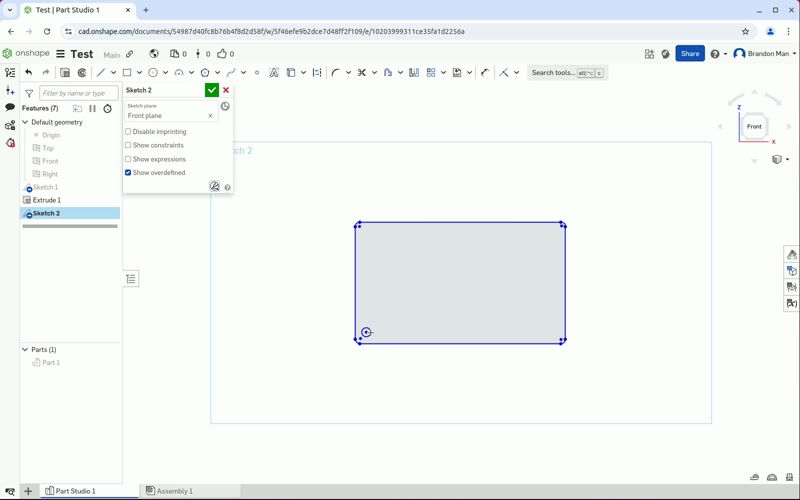
mouse_move(366, 233)
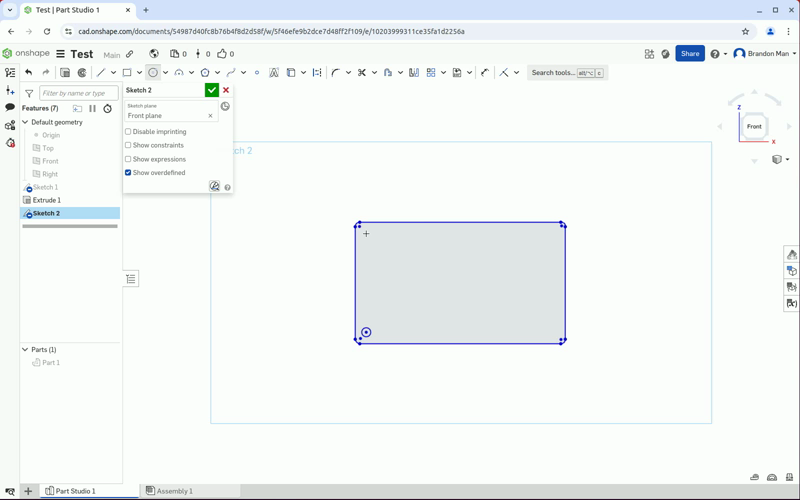
click(366, 233)
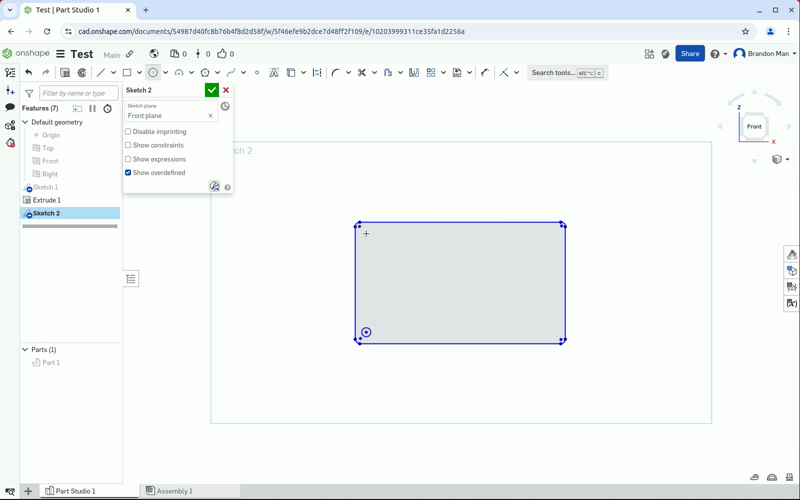
key_up(shift)
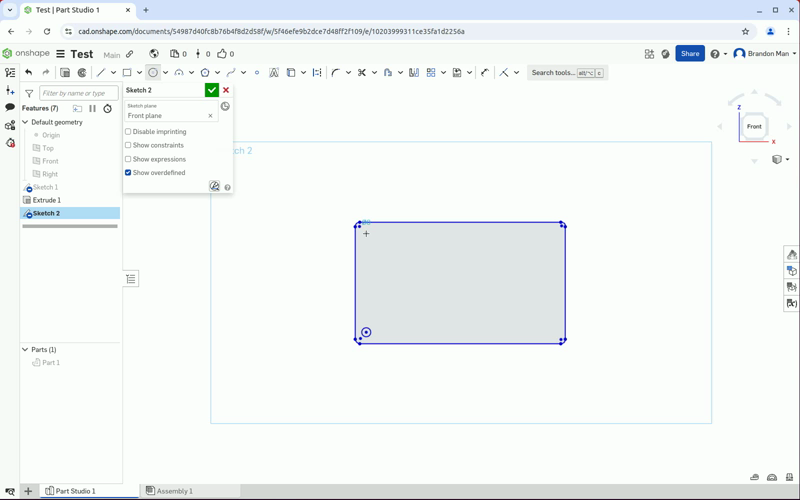
mouse_move(370, 233)
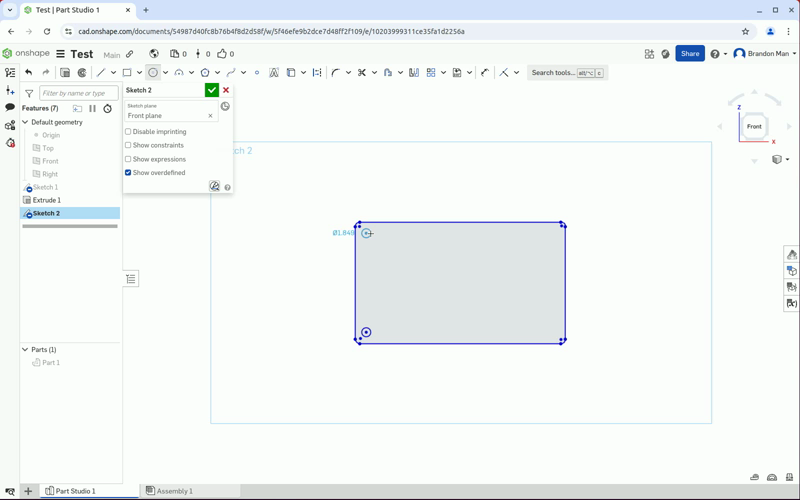
click(370, 233)
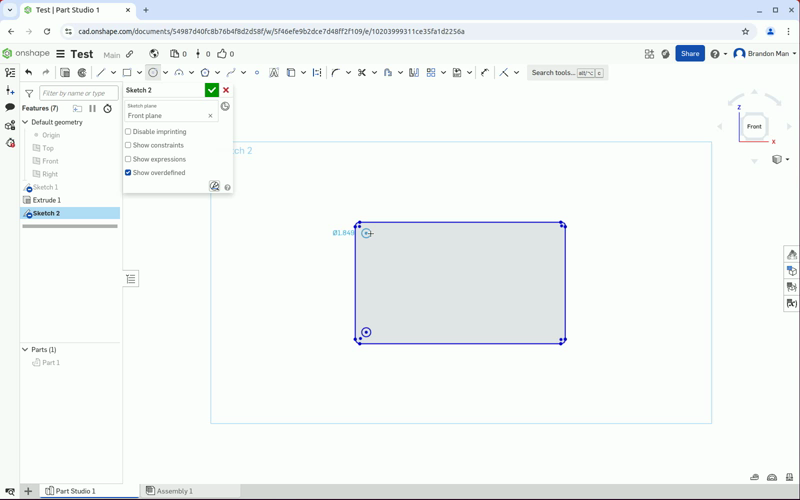
key(esc)
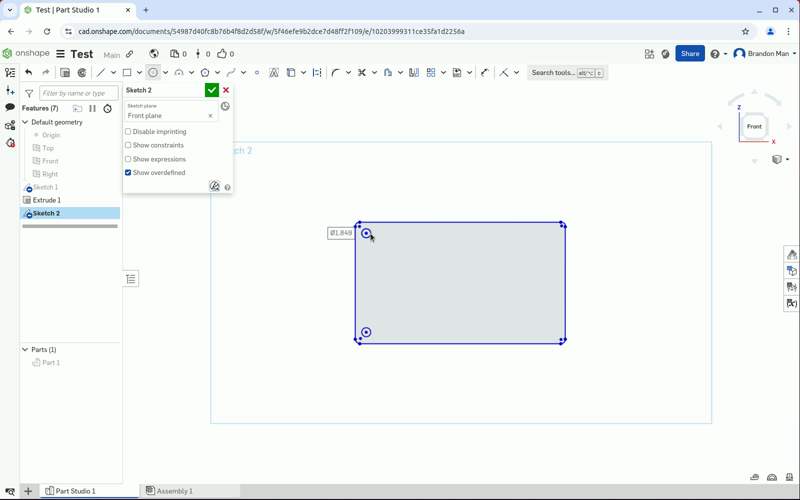
key(c)
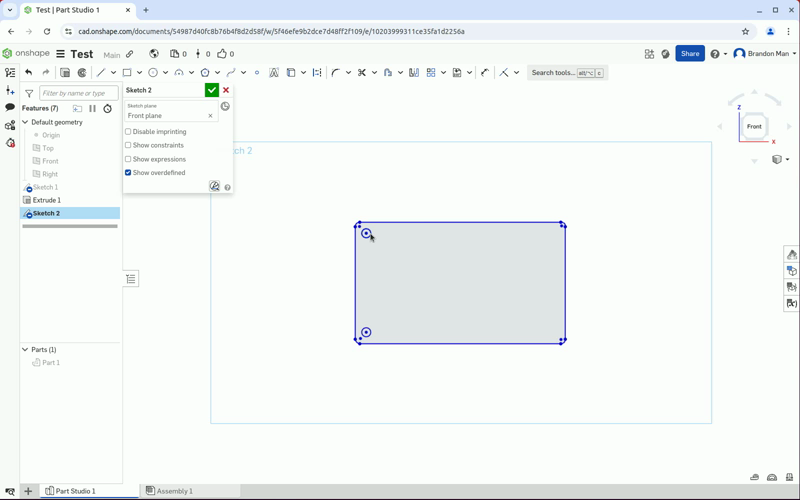
key_down(shift)
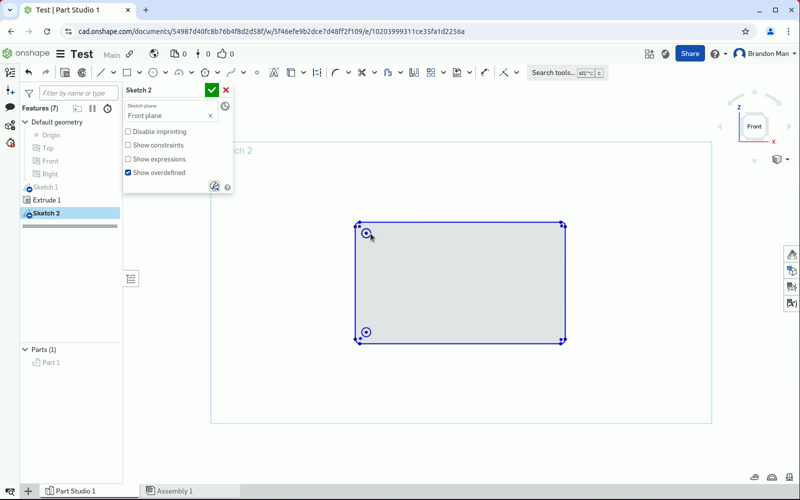
mouse_move(554, 332)
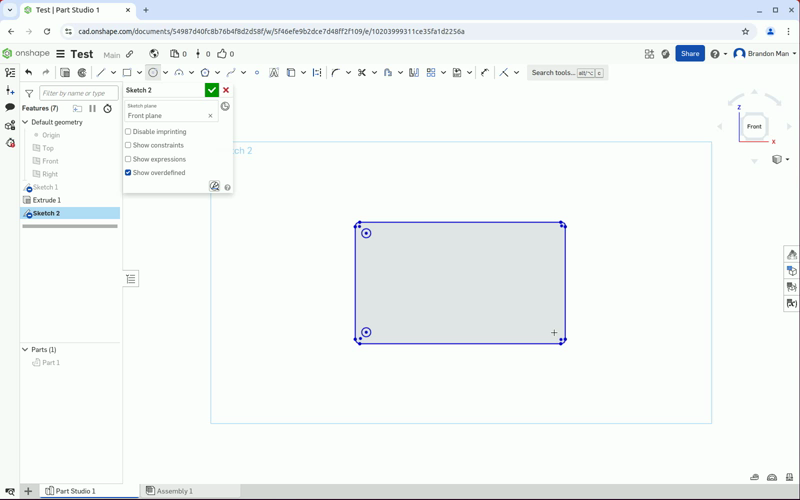
click(554, 332)
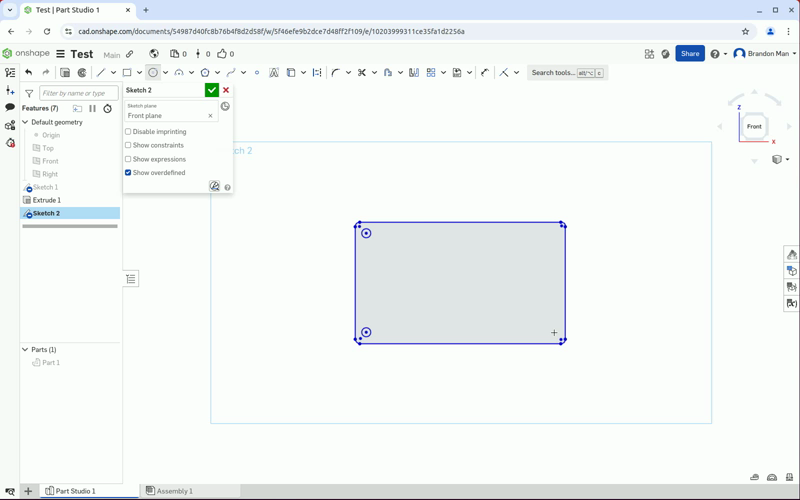
key_up(shift)
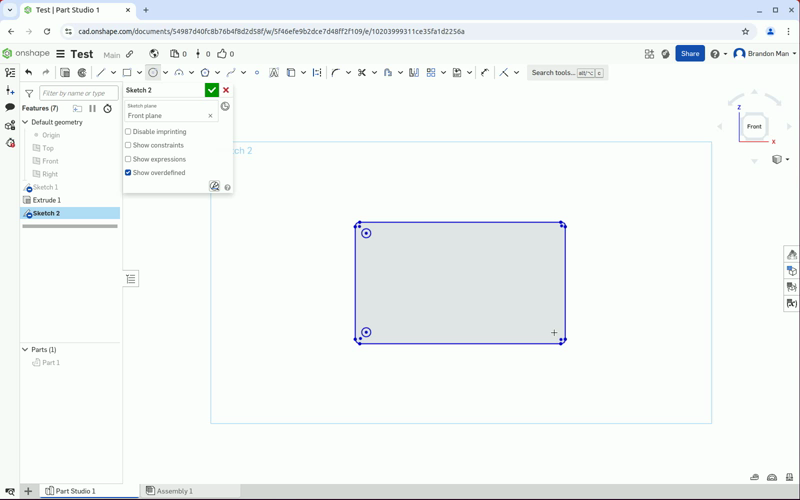
mouse_move(558, 332)
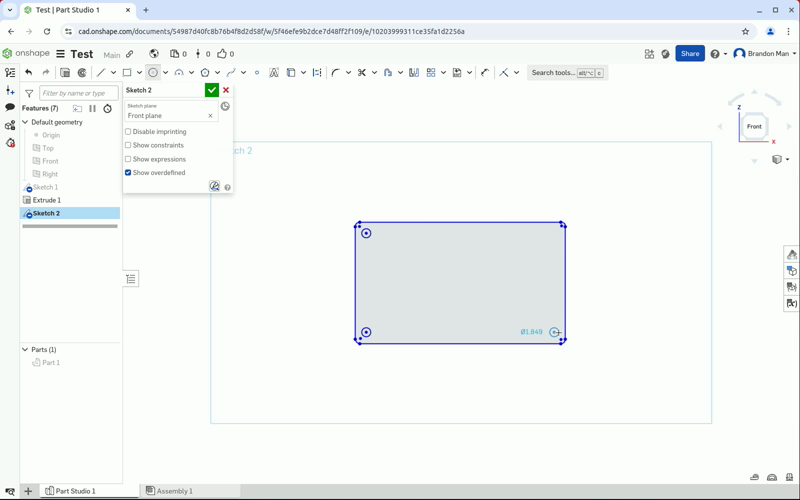
click(558, 332)
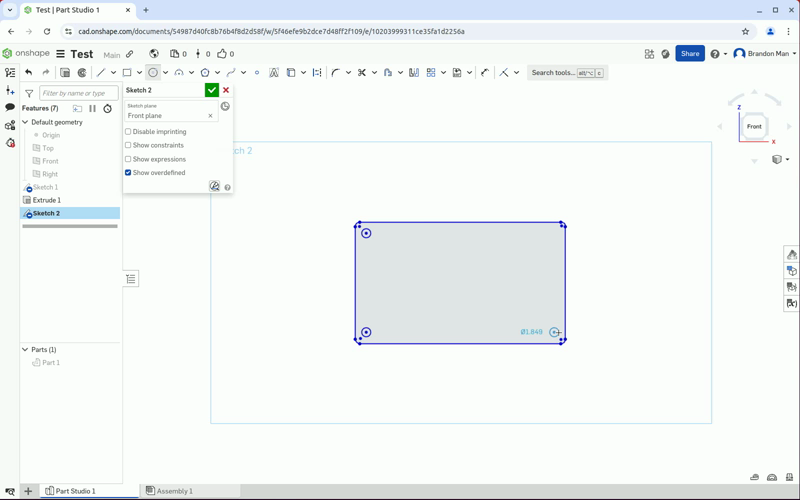
key(esc)
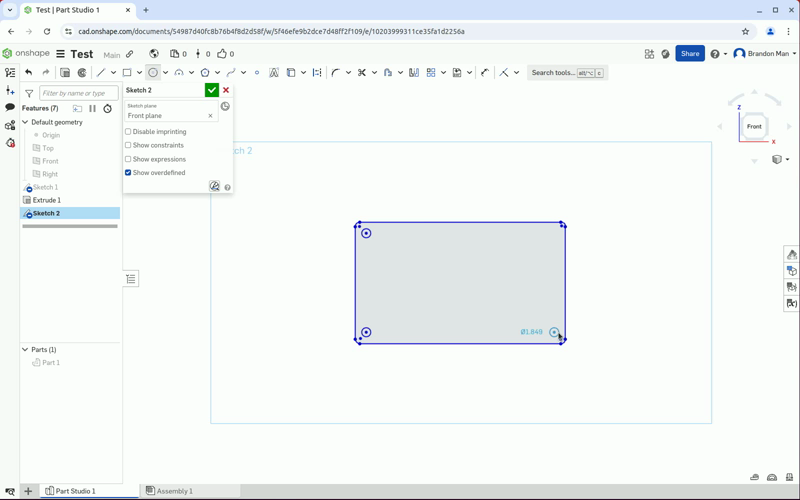
key(c)
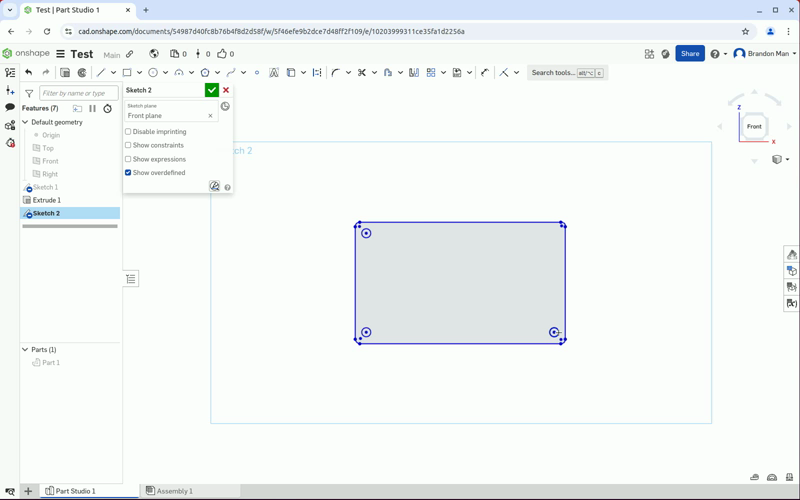
key_down(shift)
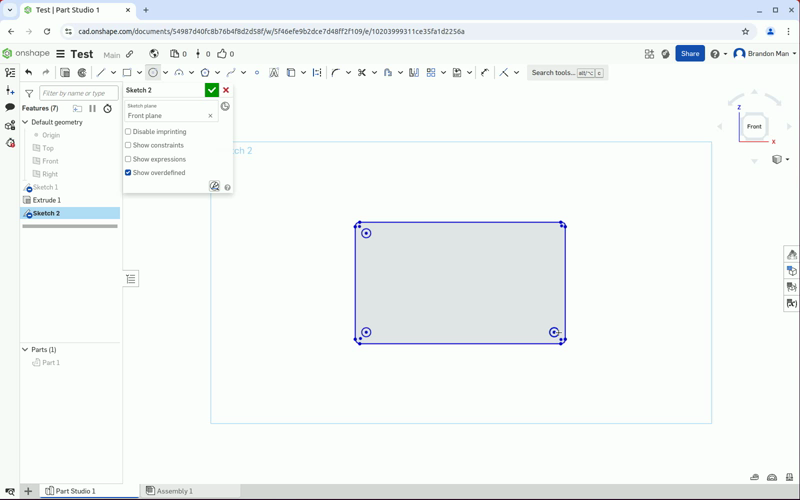
mouse_move(554, 233)
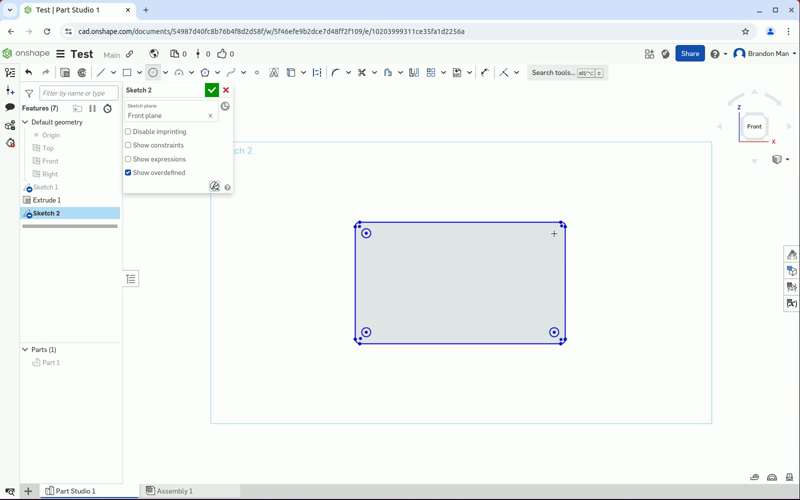
click(554, 233)
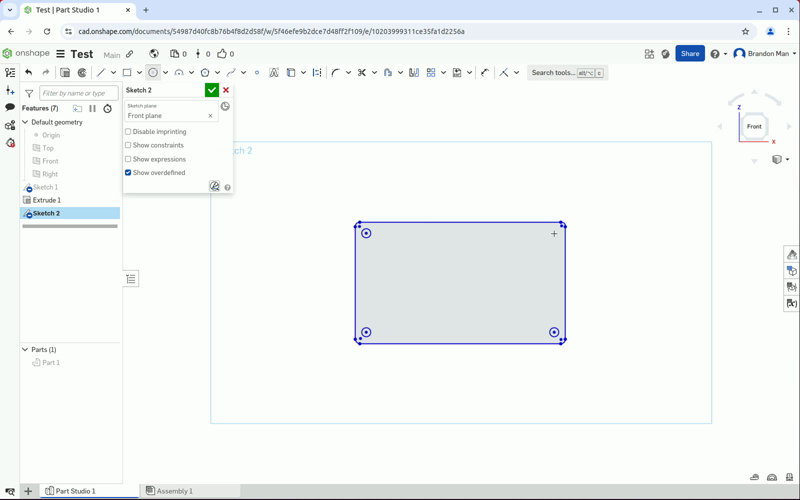
key_up(shift)
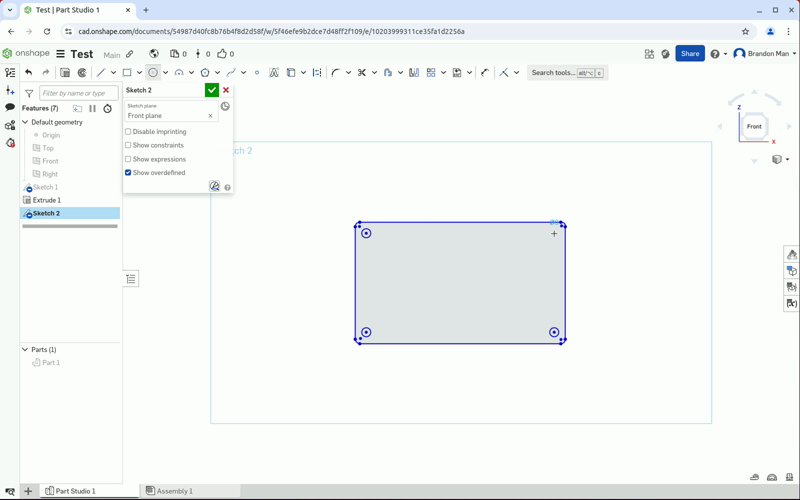
mouse_move(558, 233)
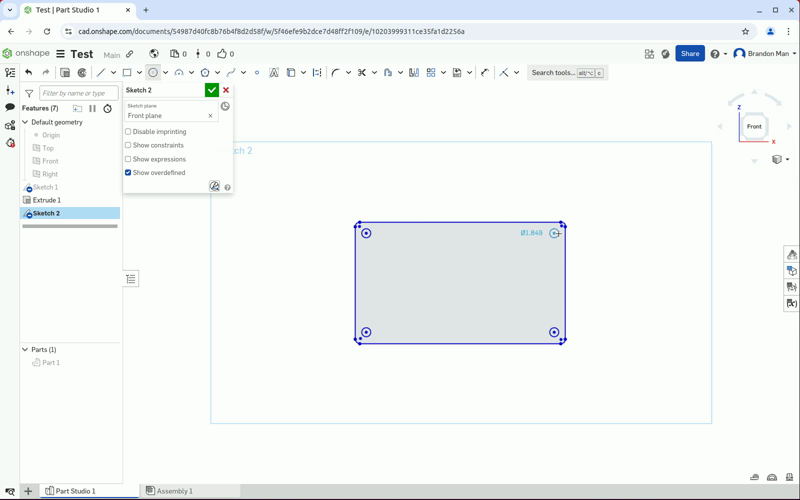
click(558, 233)
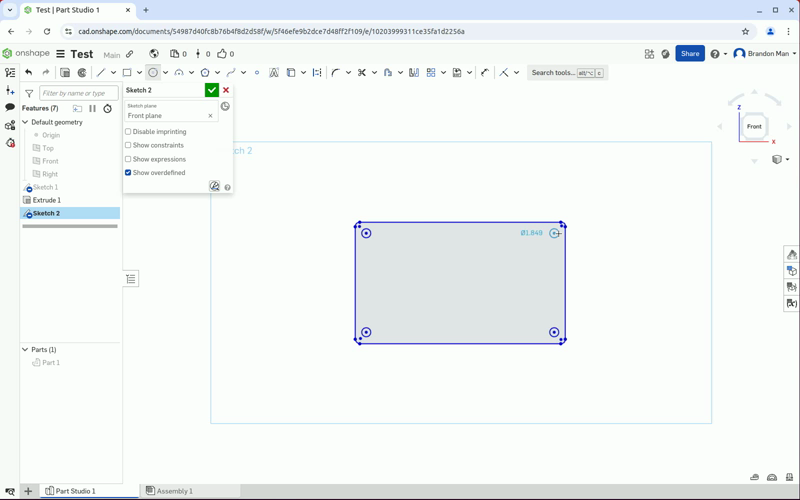
key(esc)
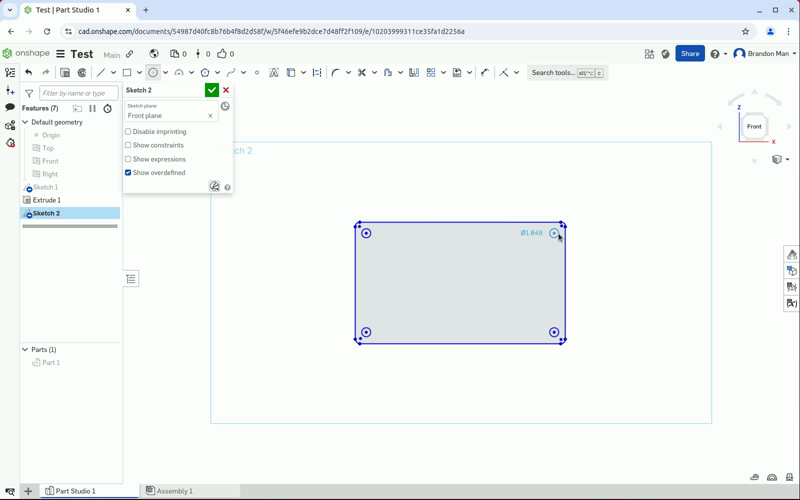
mouse_move(442, 250)
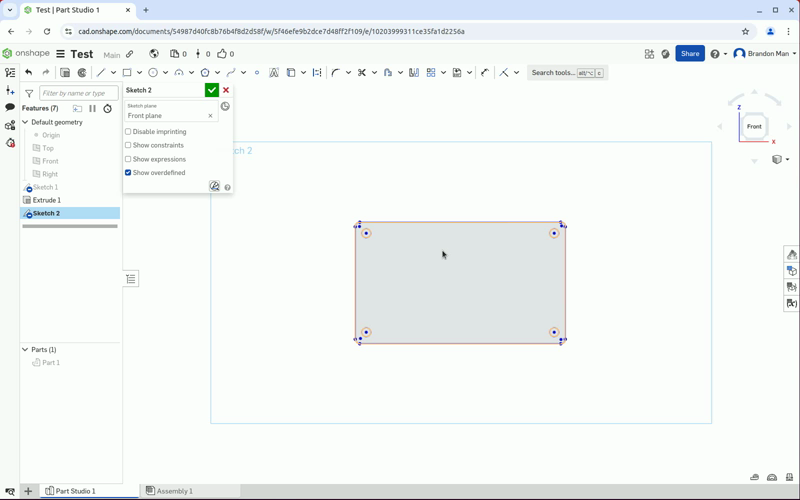
click(442, 250)
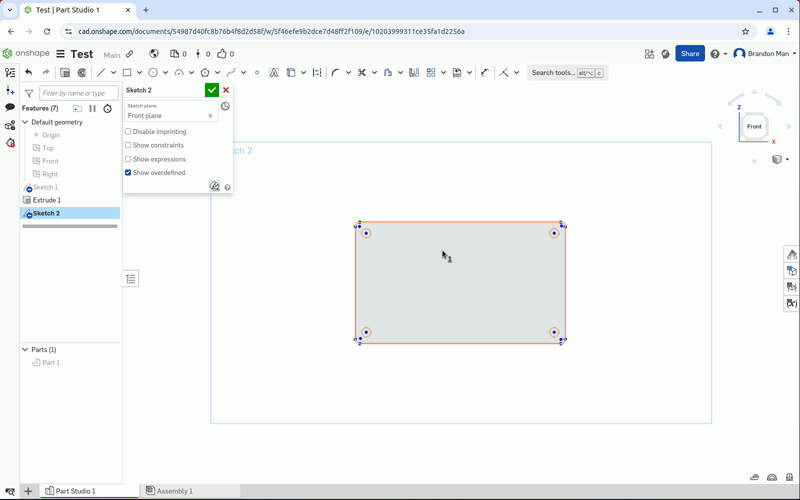
mouse_move(73, 352)
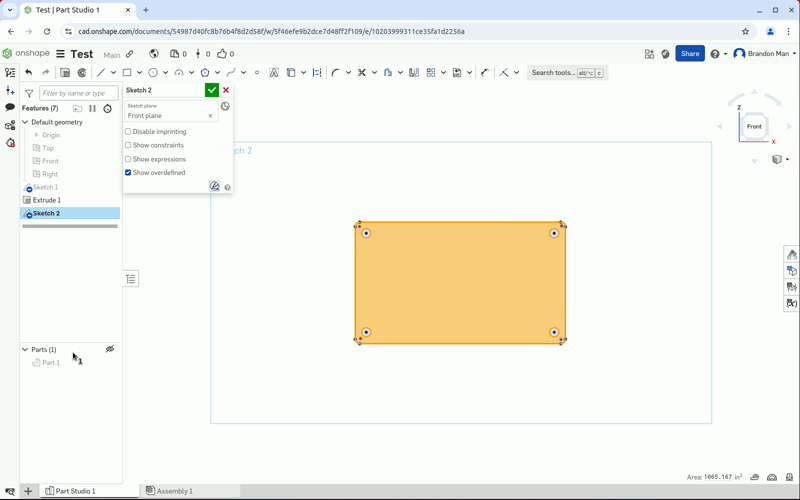
key(shift+y)
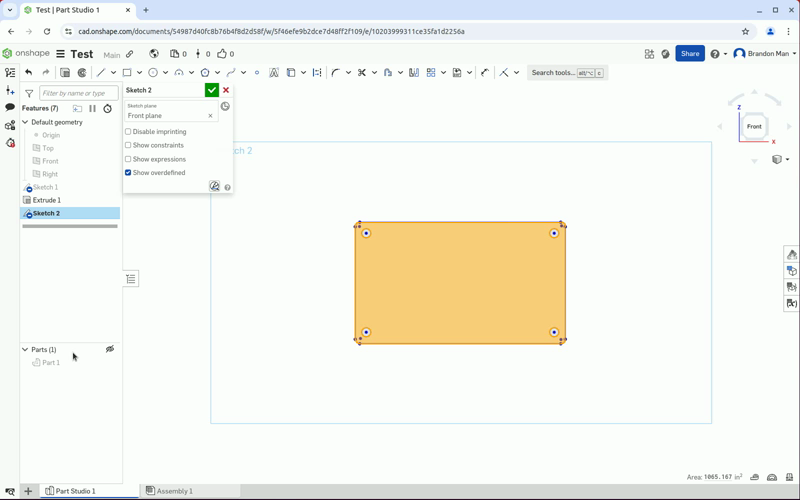
key(shift+e)
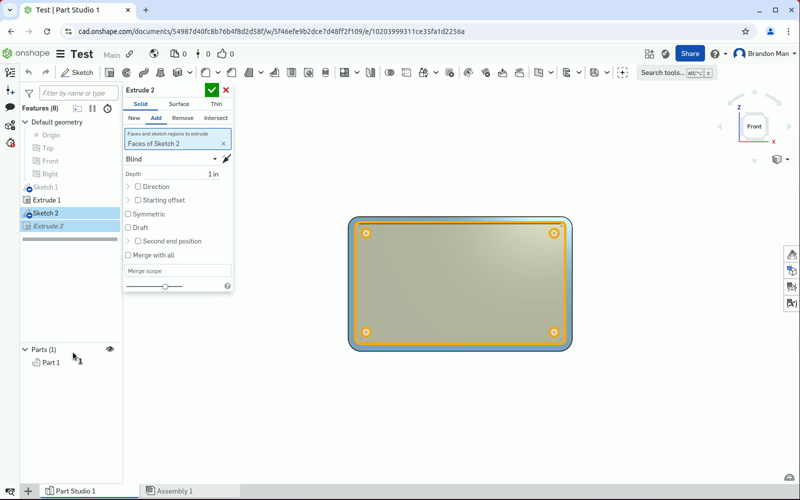
mouse_move(143, 106)
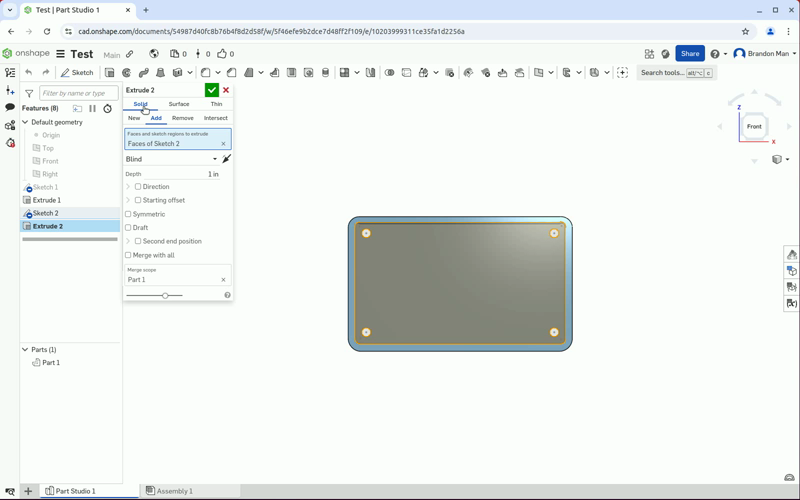
click(143, 106)
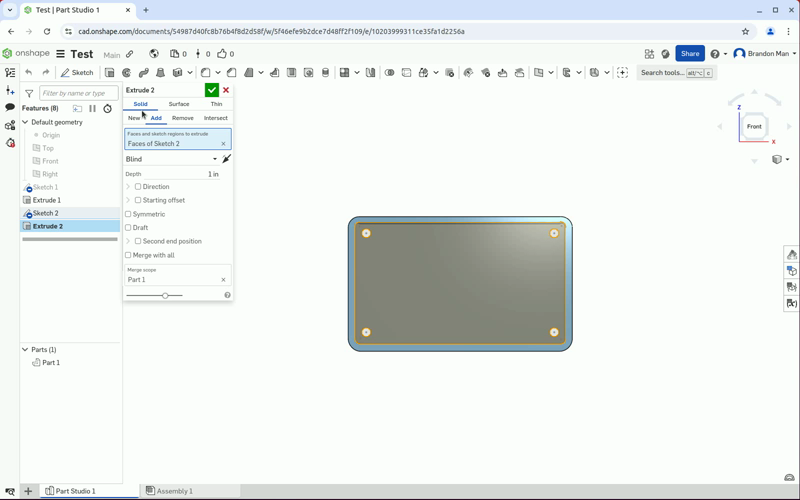
mouse_move(137, 120)
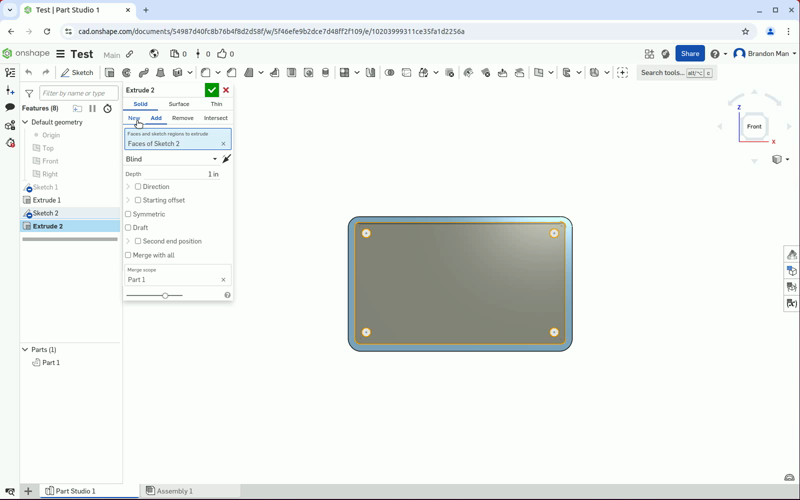
click(137, 120)
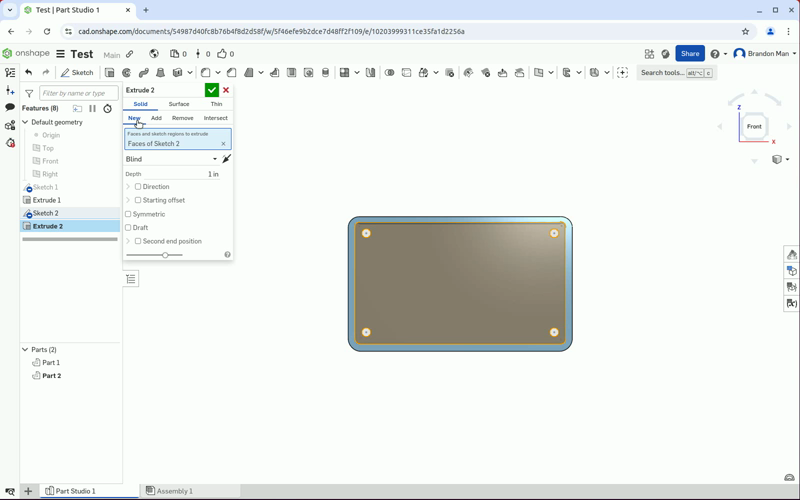
key(tab, 4)
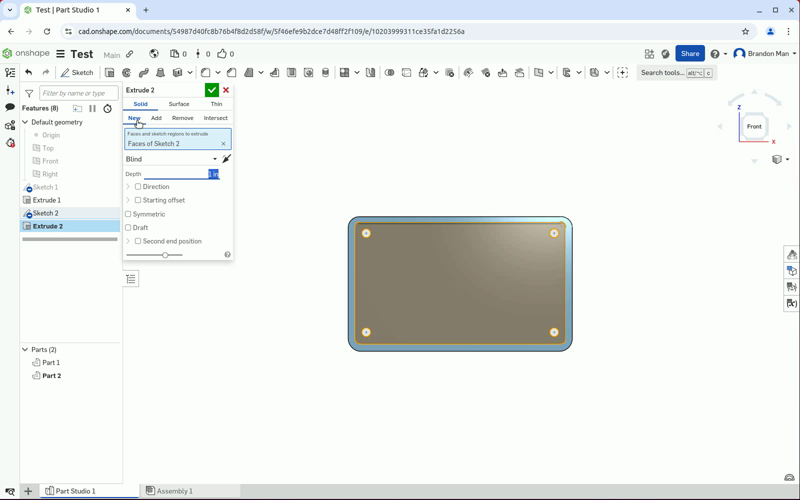
text(1.204)
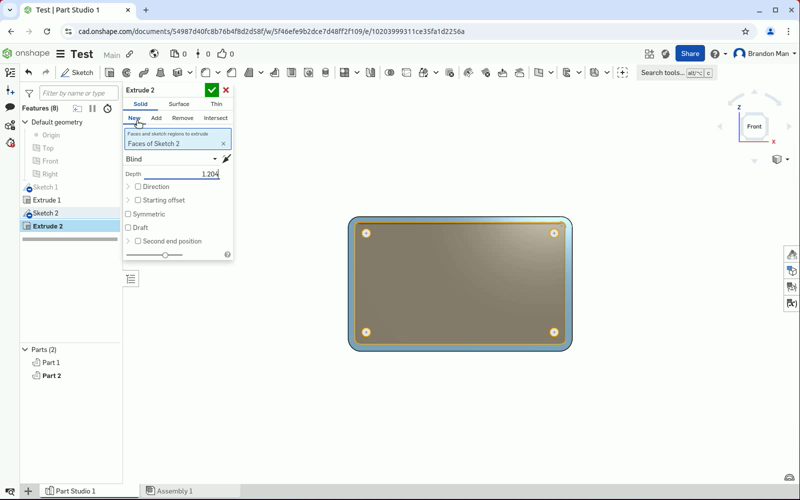
key(enter)
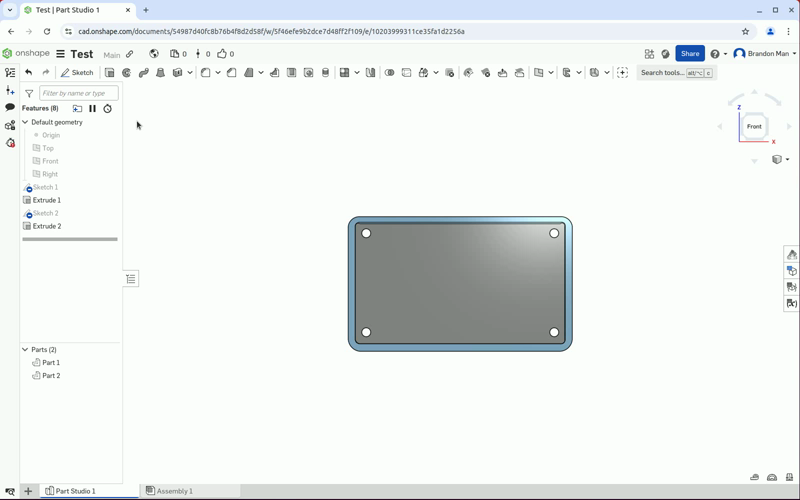
key(shift+h)
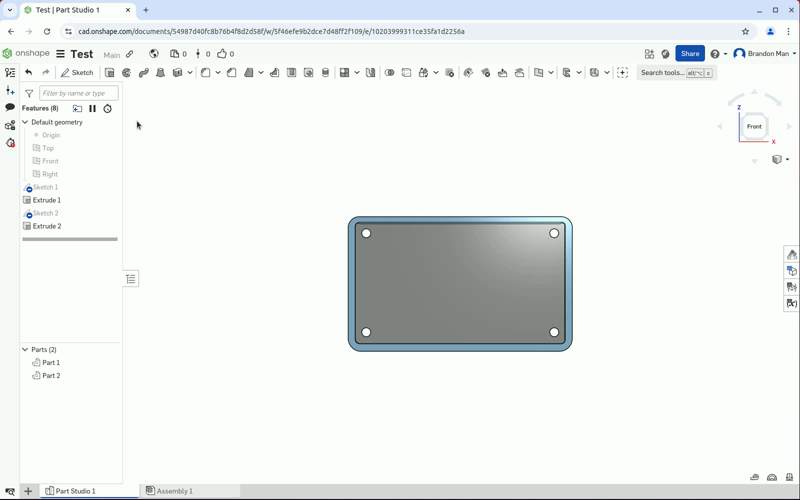
key(shift+h)
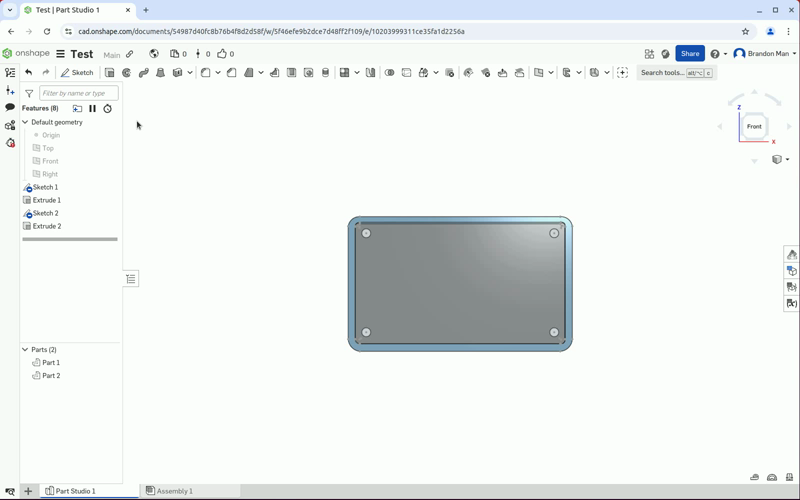
key(shift+7)
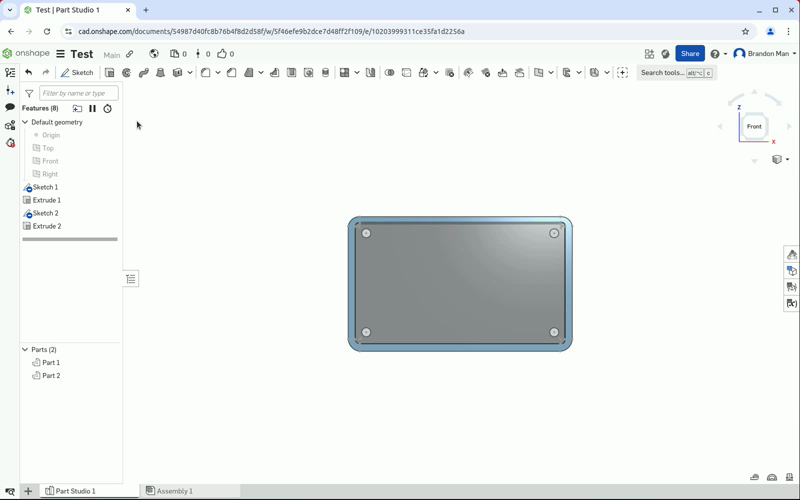
key(left, 2)
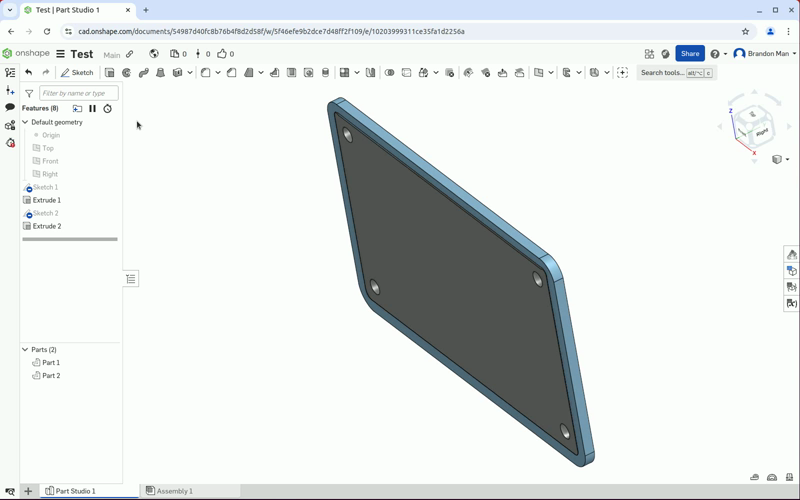
key(down, 2)
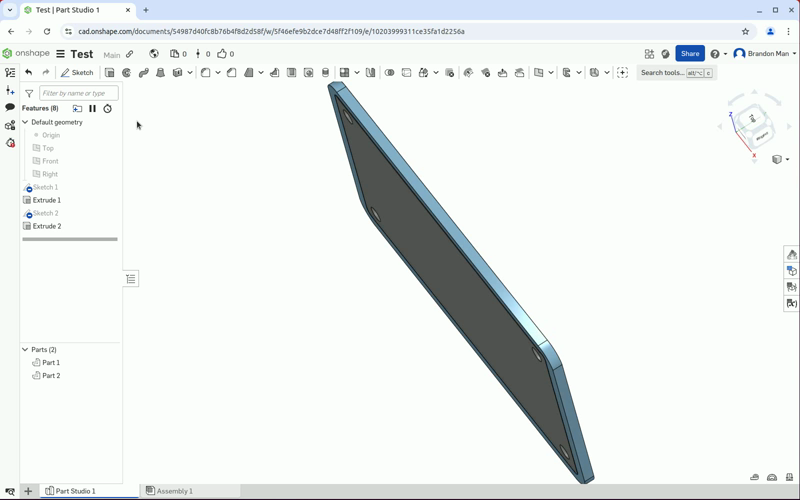
key(up, 2)
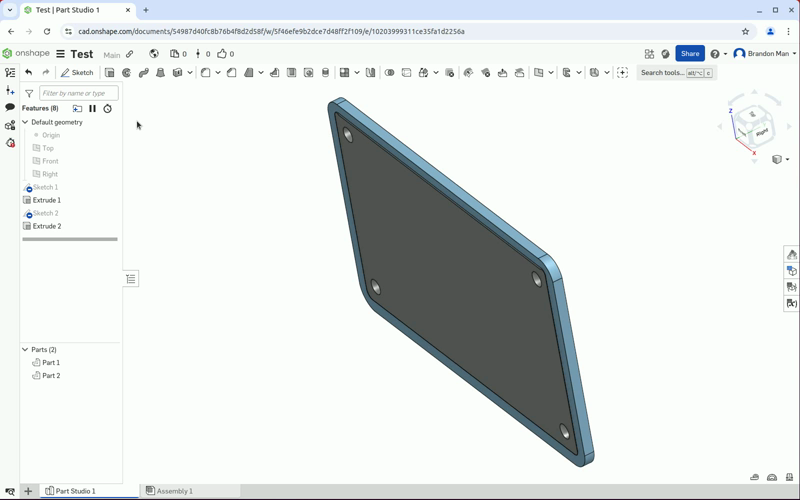
key(right, 2)
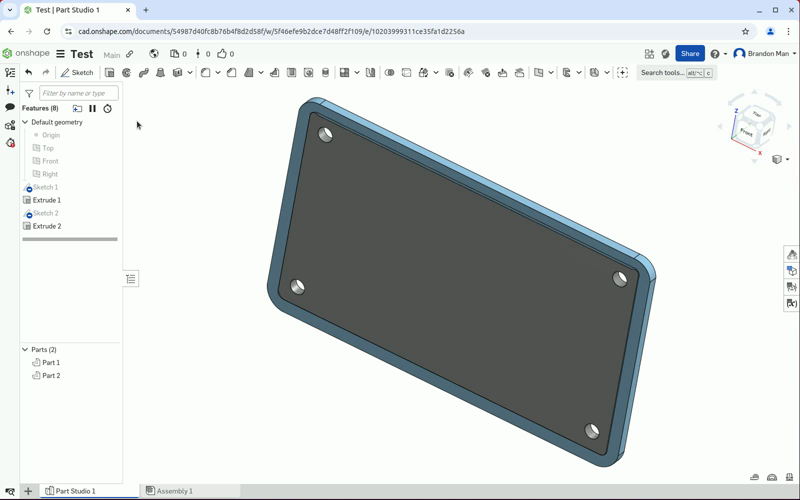
mouse_move(73, 189)
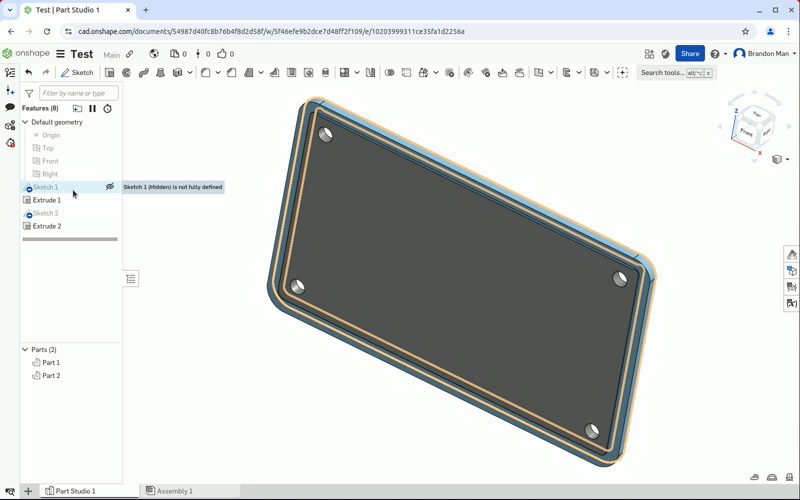
click(73, 189)